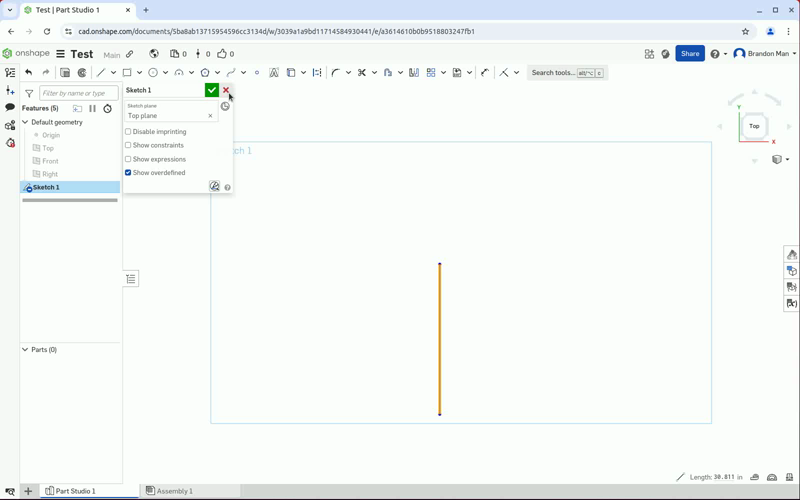
key(shift+h)
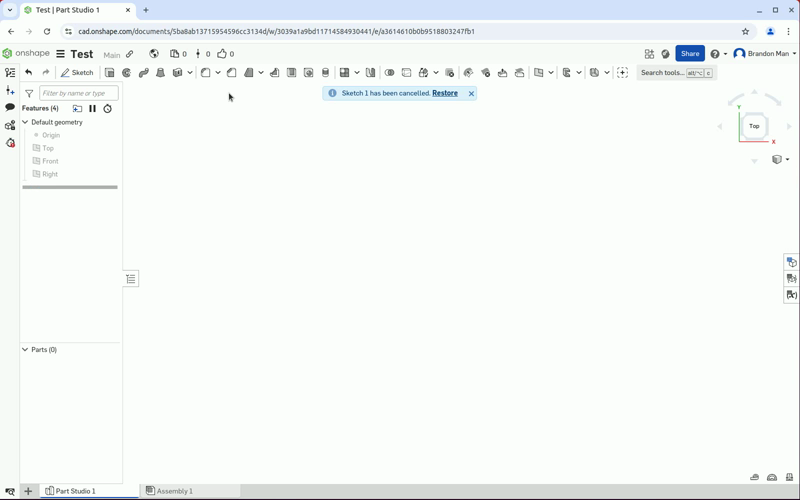
mouse_move(73, 352)
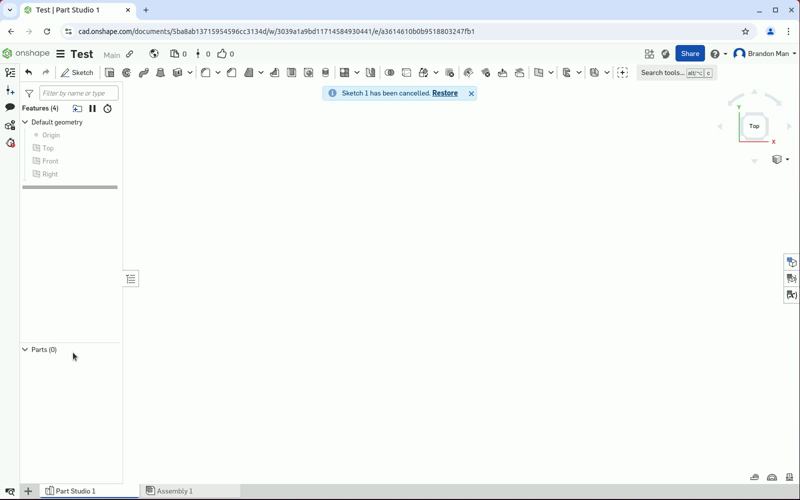
key(y)
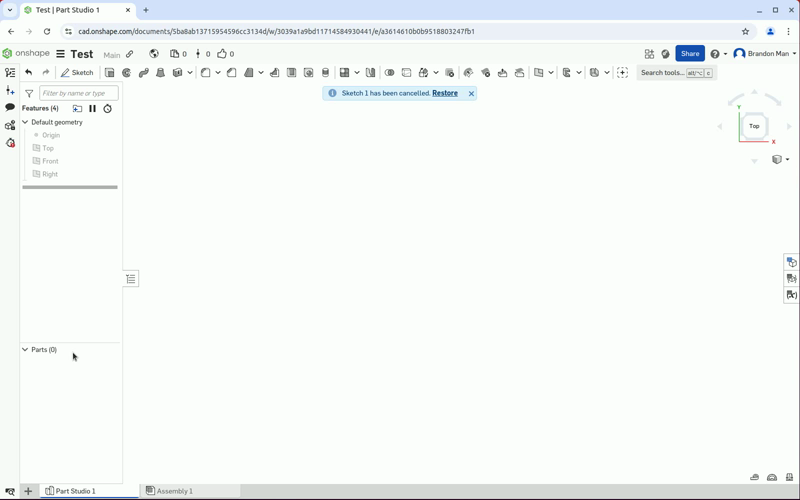
key(shift+p)
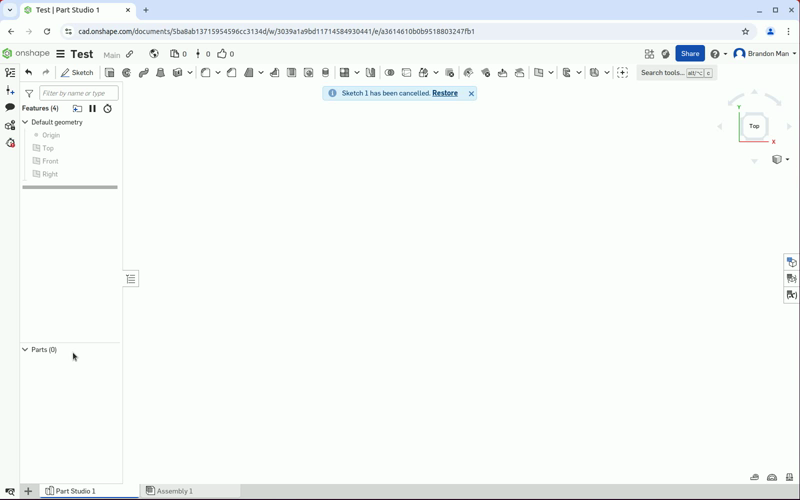
key(space)
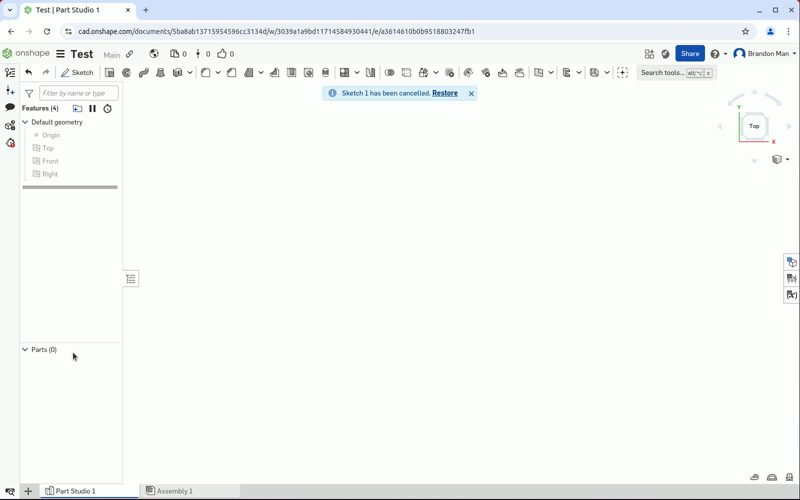
key_down(shift)
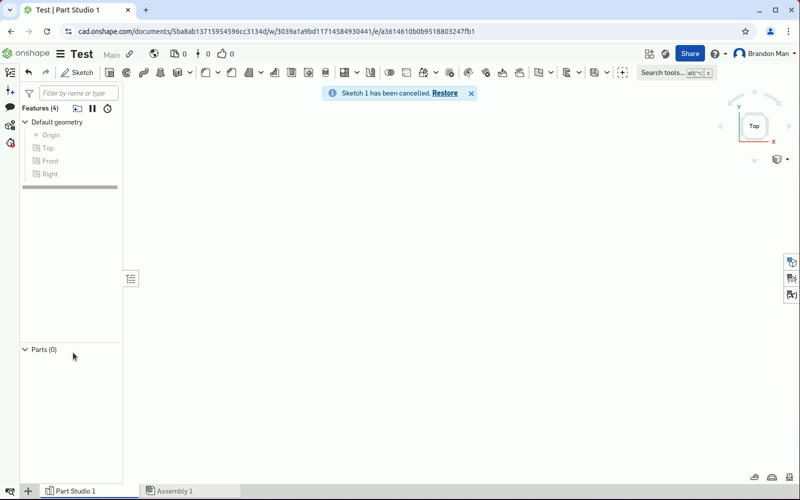
key(up)
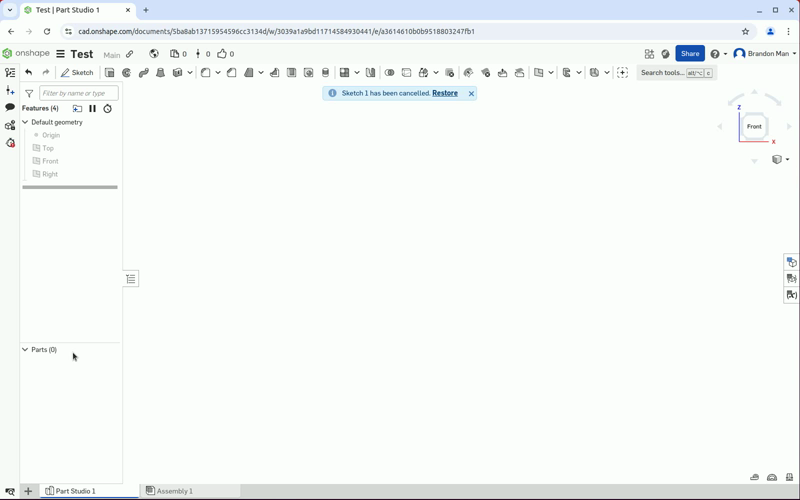
key_up(shift)
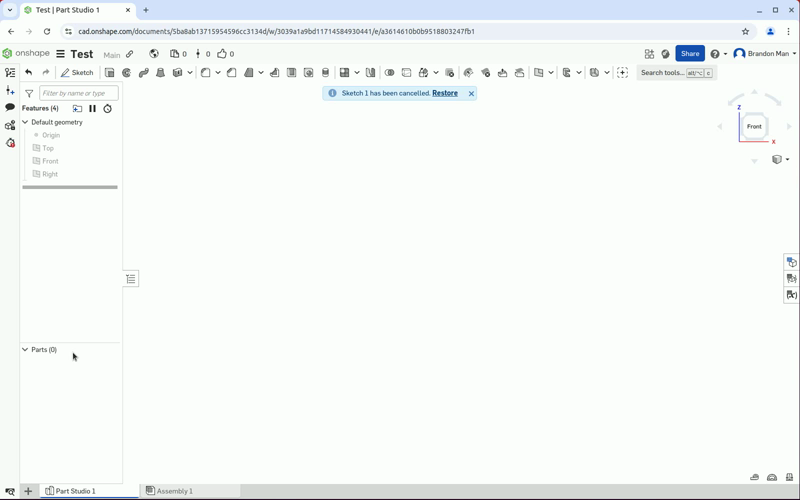
mouse_move(73, 352)
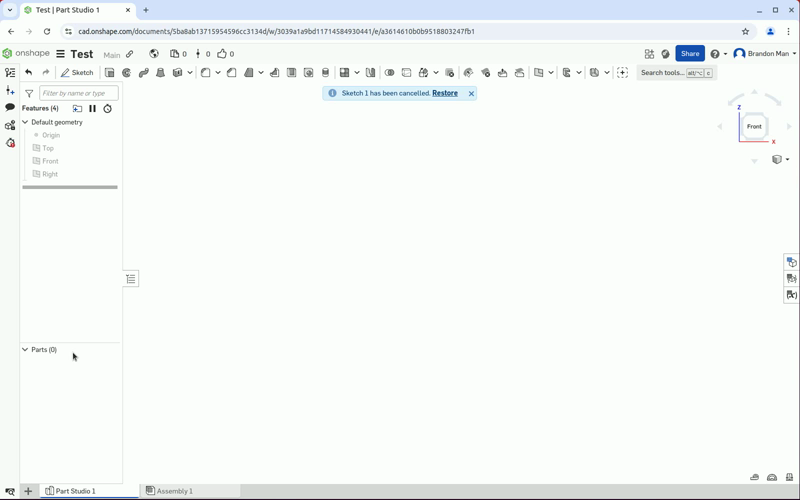
key(shift+y)
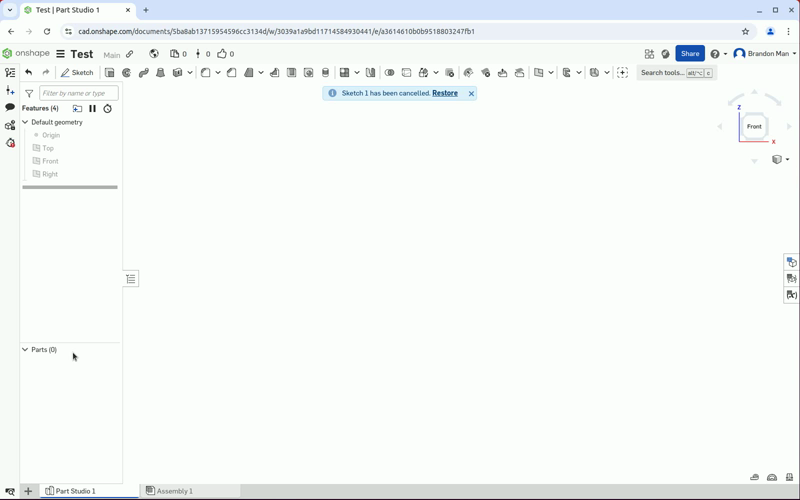
key(shift+s)
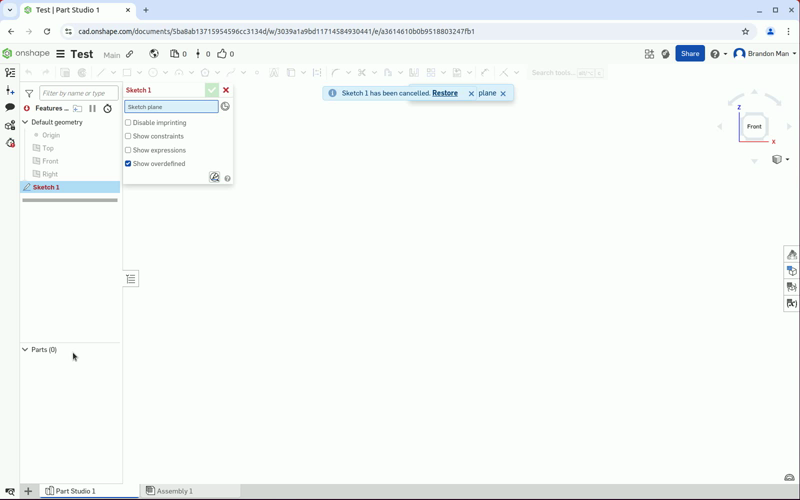
mouse_move(73, 163)
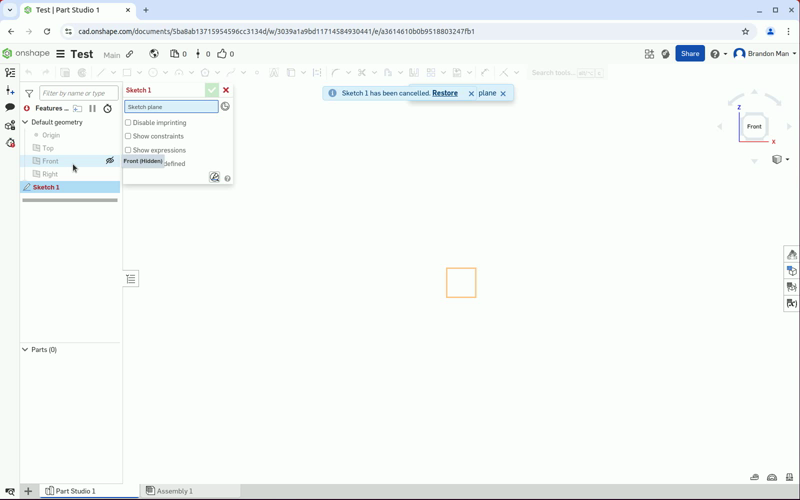
click(73, 163)
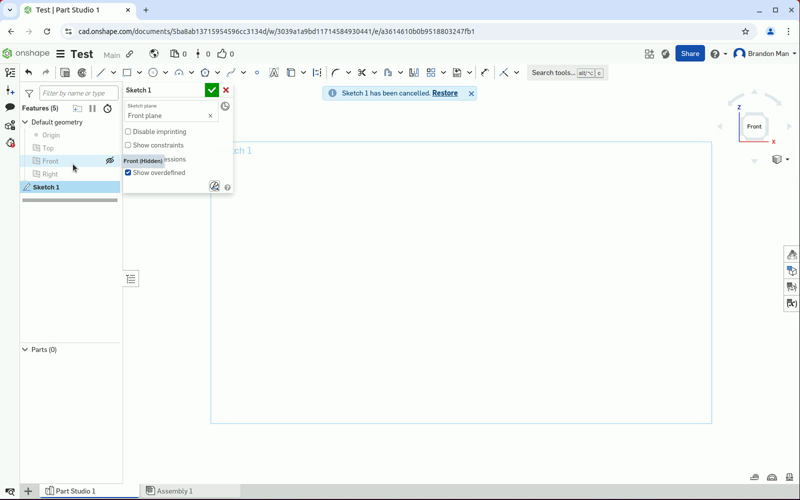
mouse_move(73, 352)
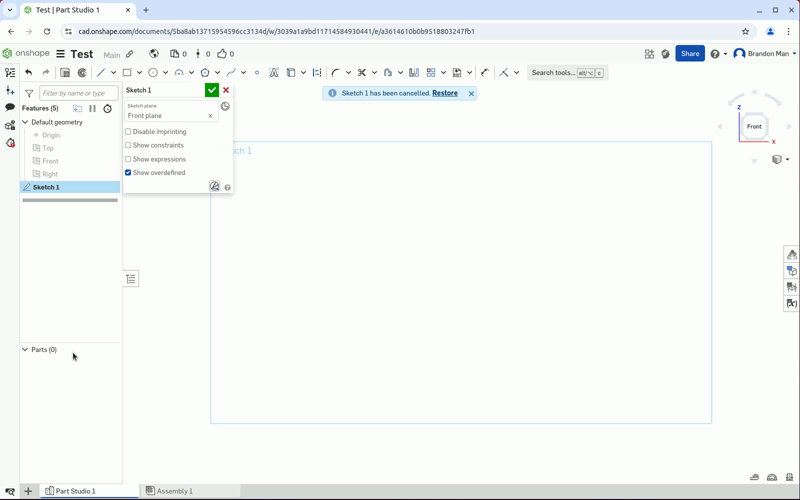
key(y)
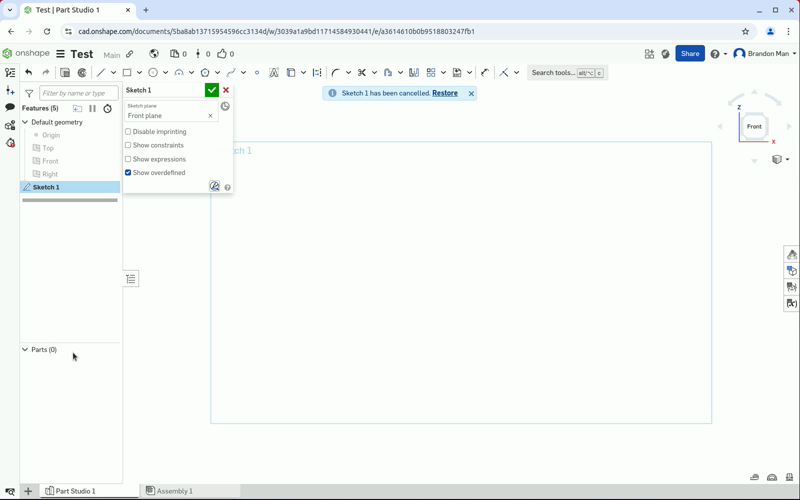
key(l)
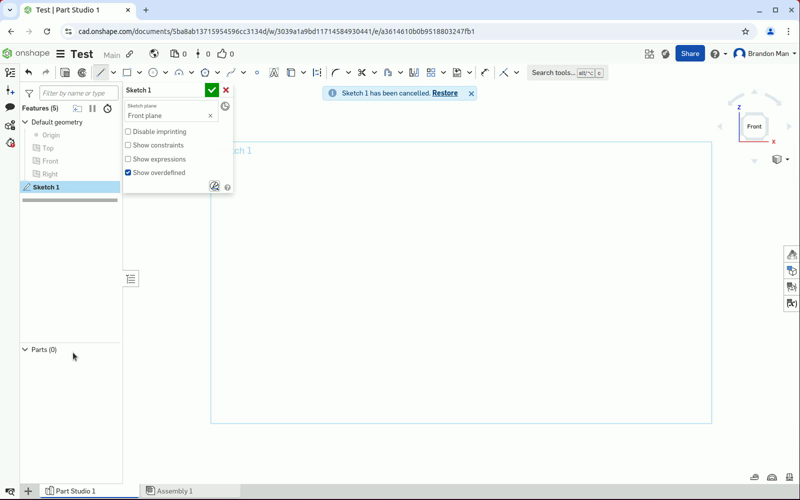
key_down(shift)
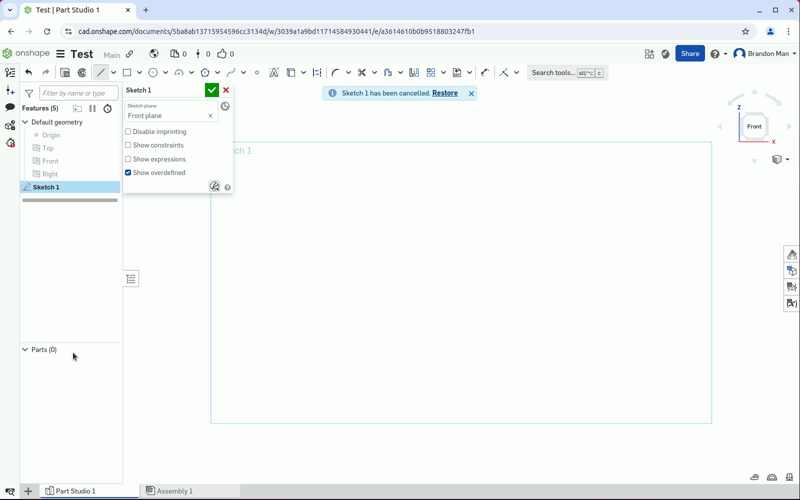
mouse_move(445, 282)
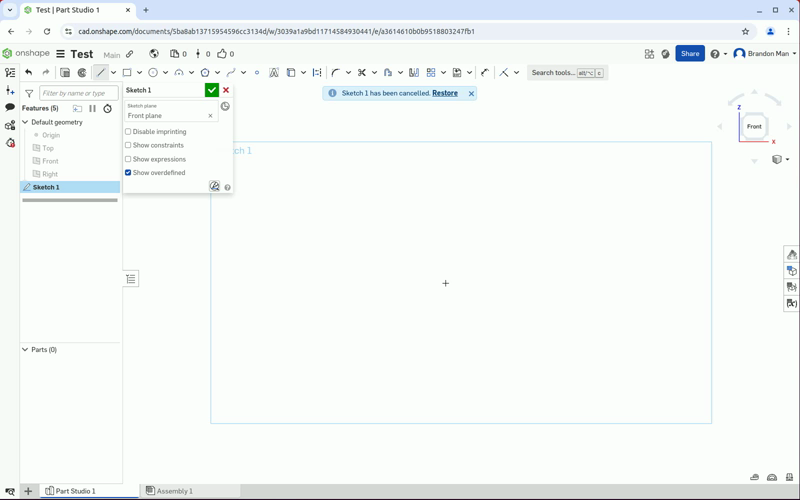
click(445, 282)
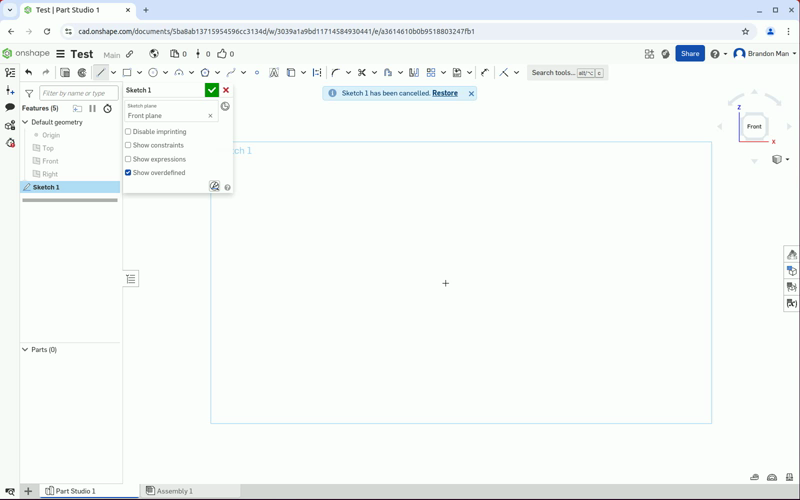
key_up(shift)
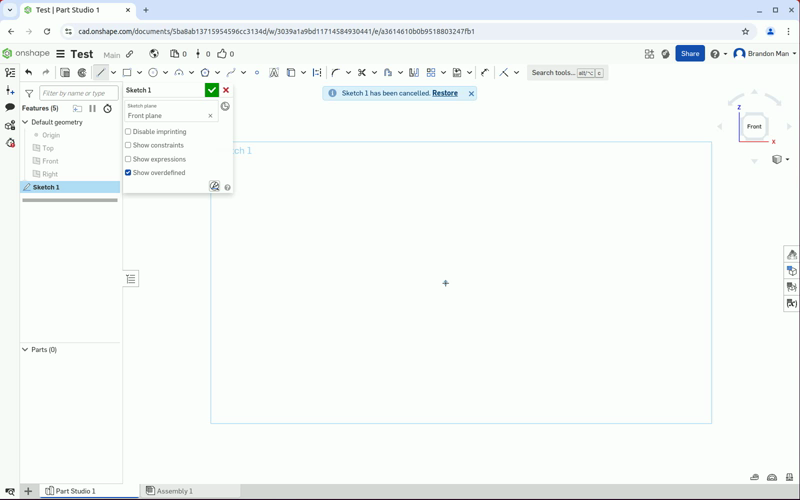
key_down(shift)
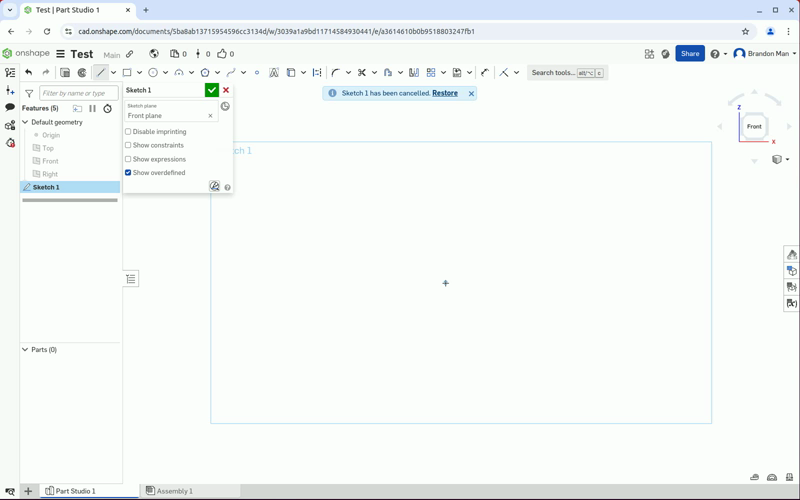
mouse_move(475, 282)
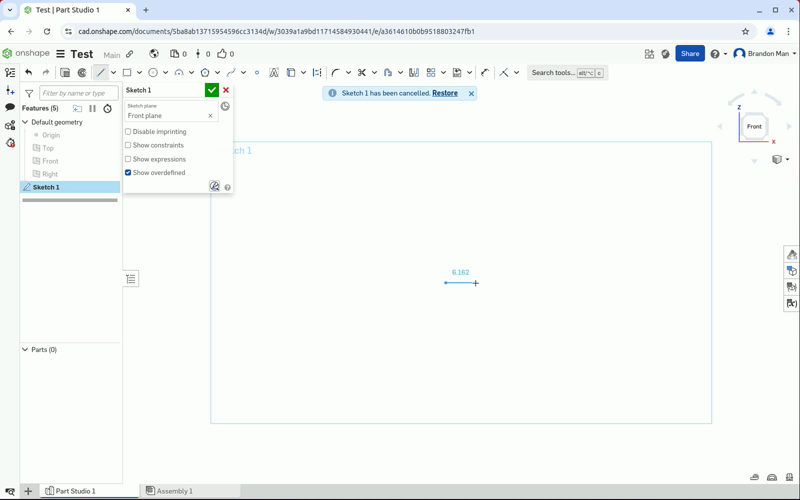
mouse_move(451, 288)
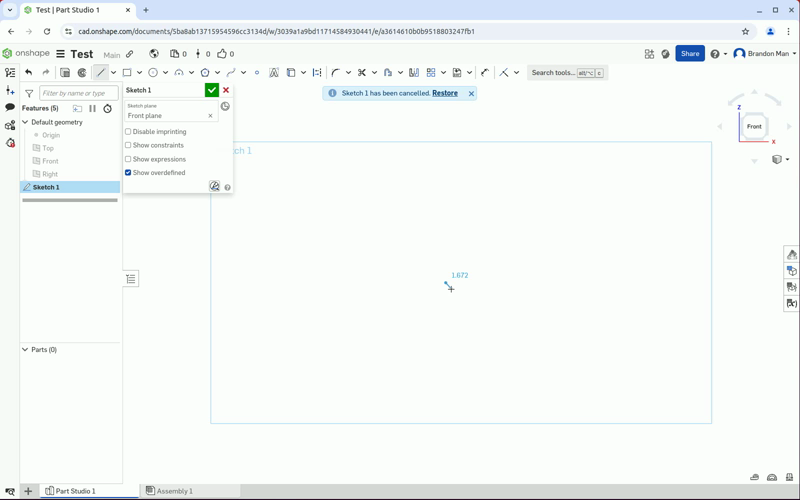
click(451, 288)
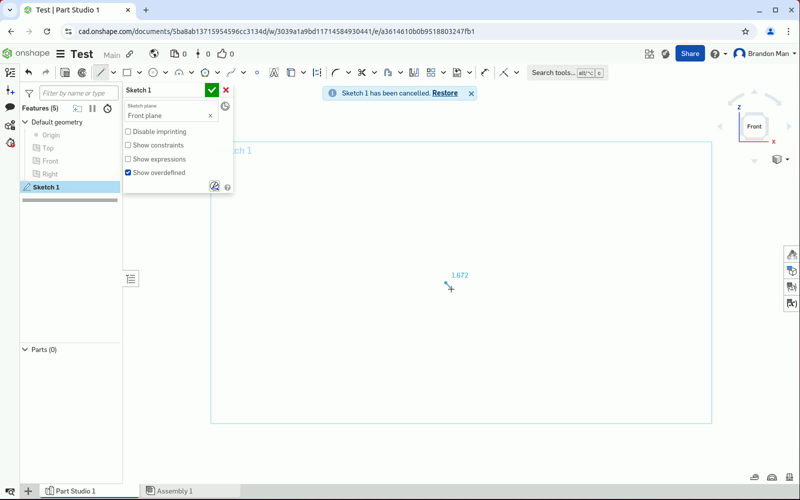
key_up(shift)
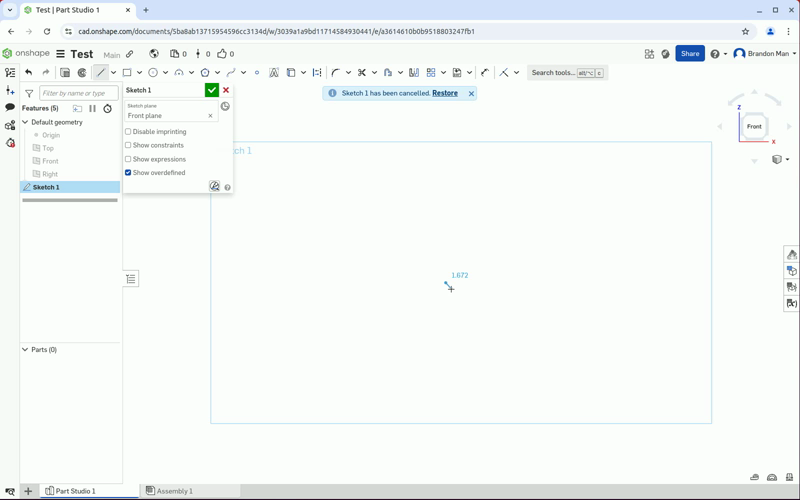
key_down(shift)
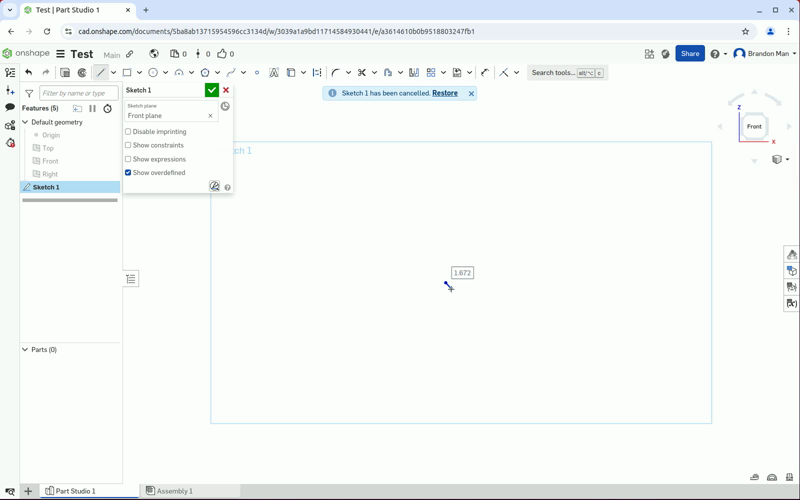
mouse_move(481, 288)
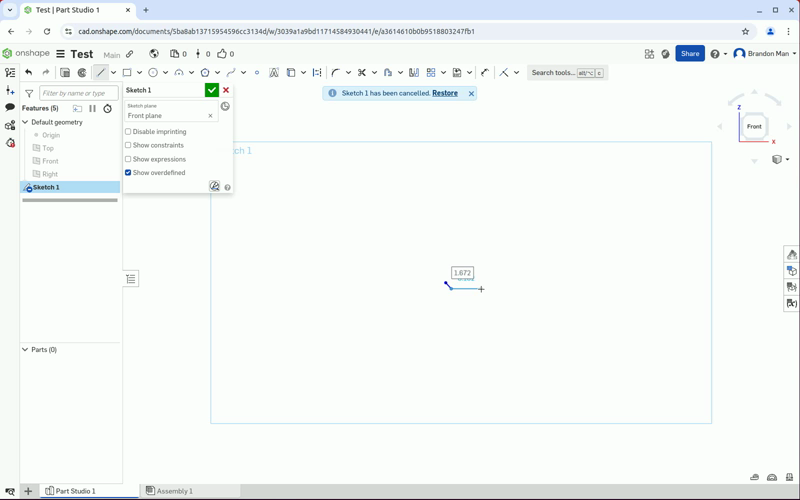
mouse_move(471, 288)
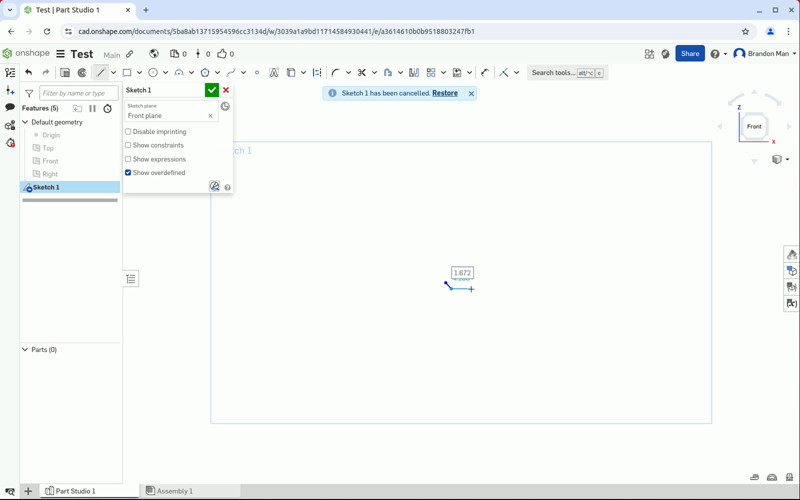
click(471, 288)
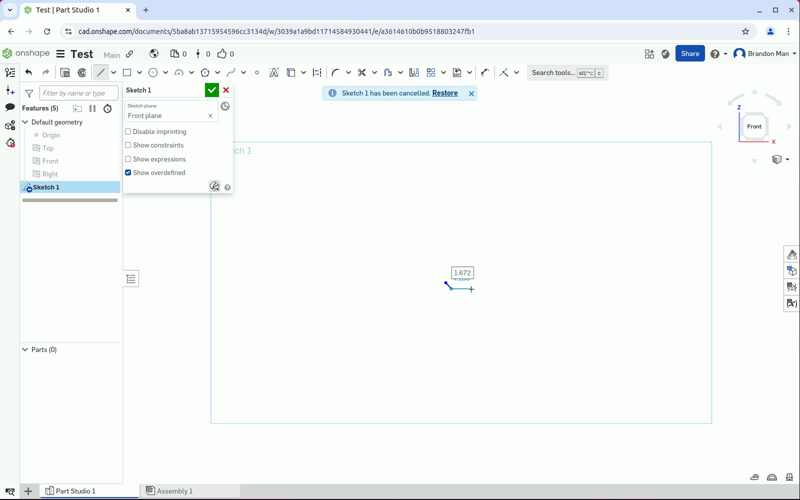
key_up(shift)
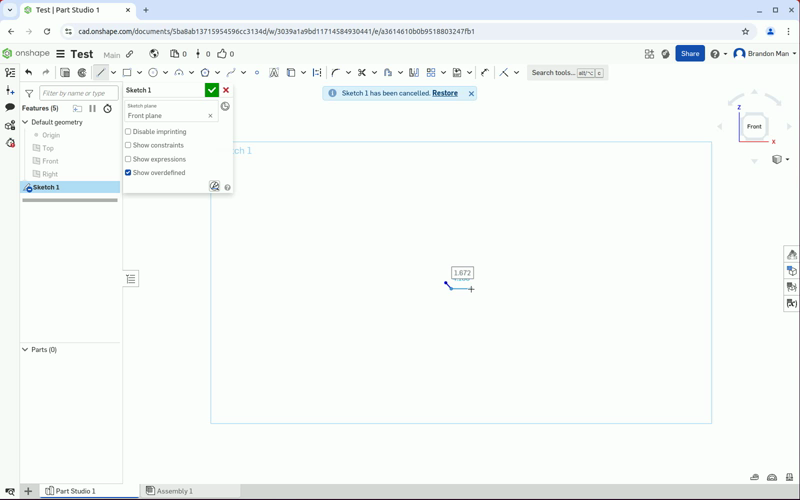
key_down(shift)
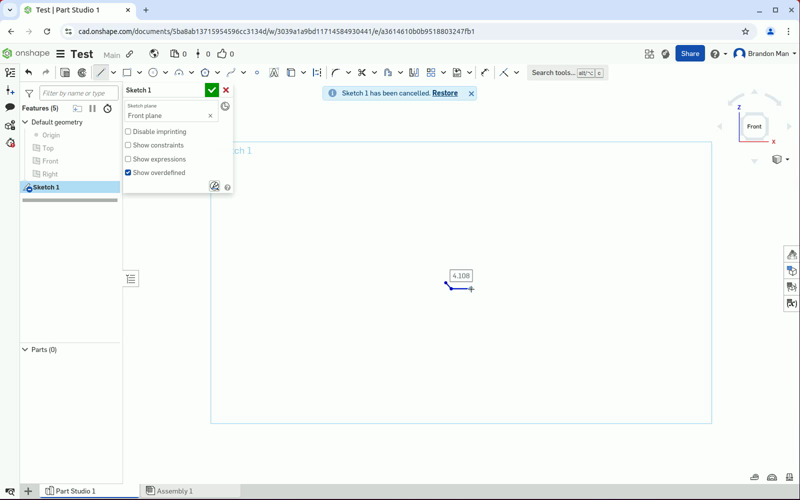
mouse_move(501, 288)
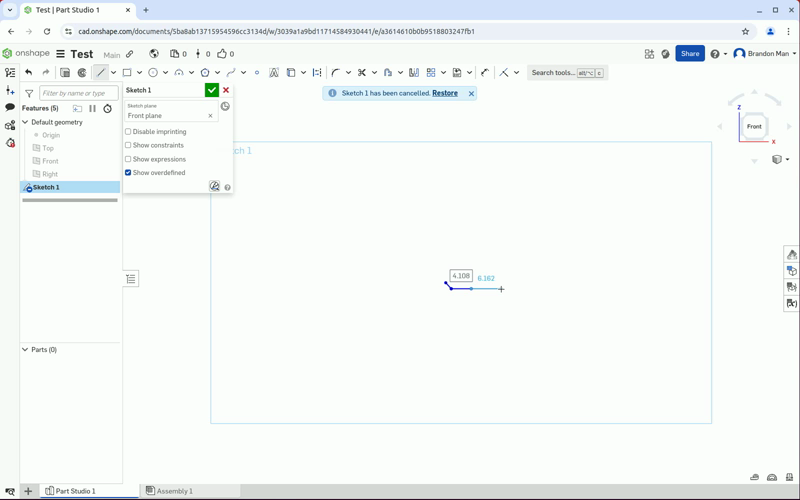
mouse_move(476, 282)
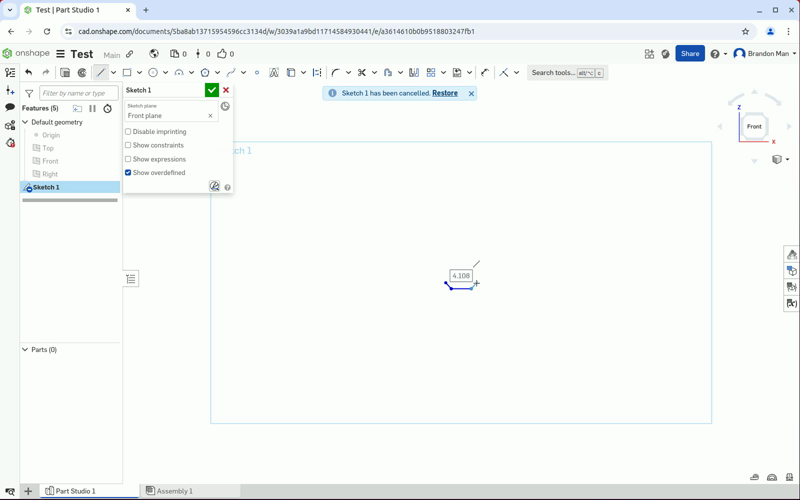
click(476, 282)
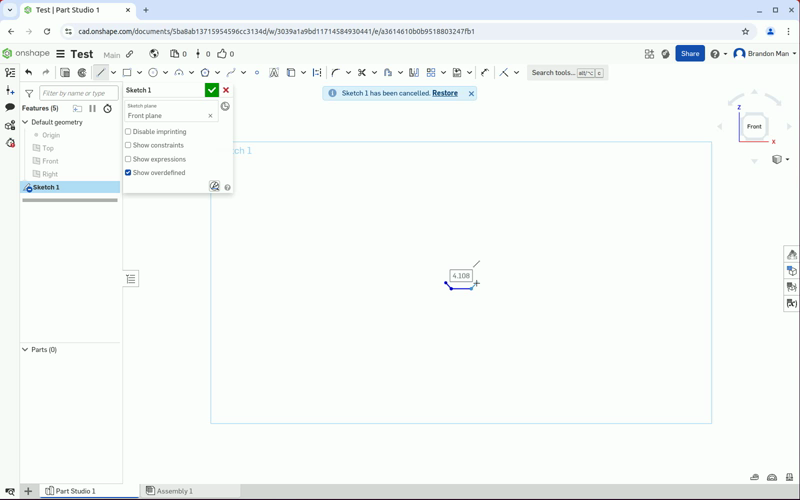
key_up(shift)
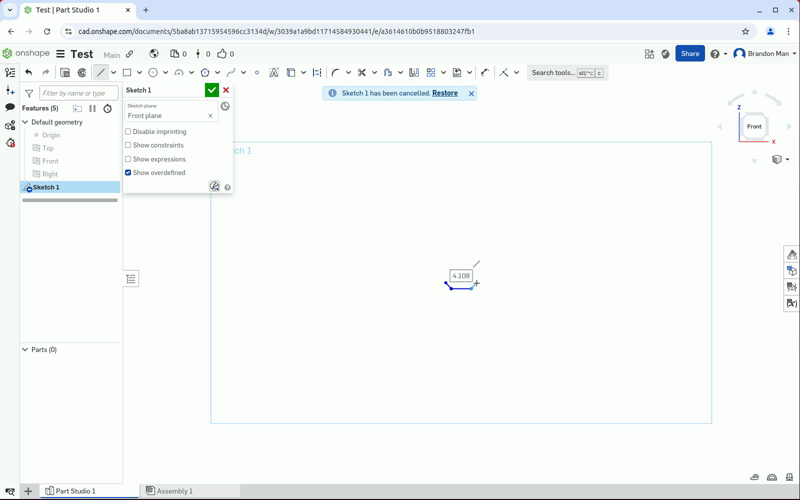
key_down(shift)
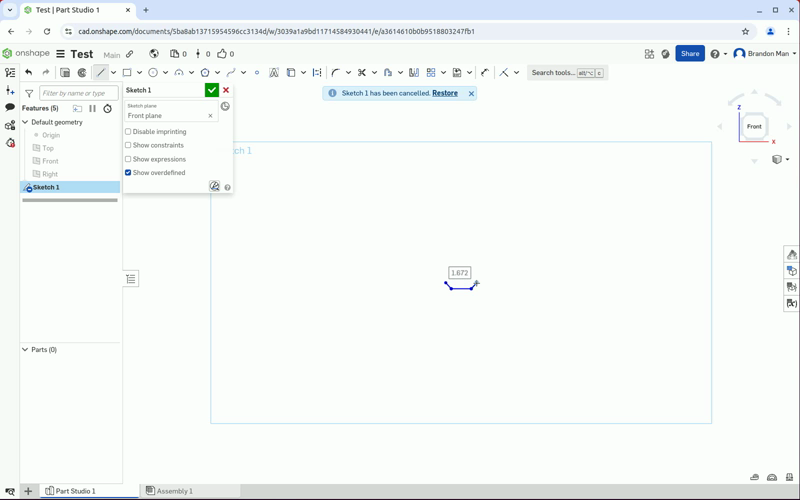
mouse_move(506, 282)
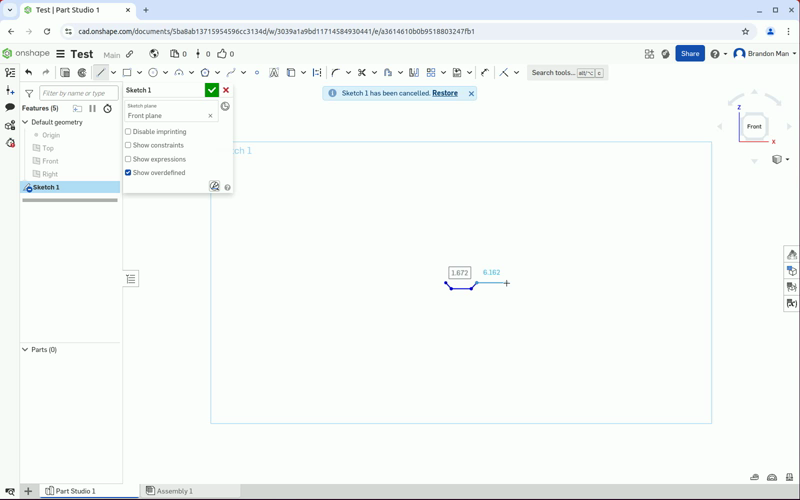
mouse_move(476, 277)
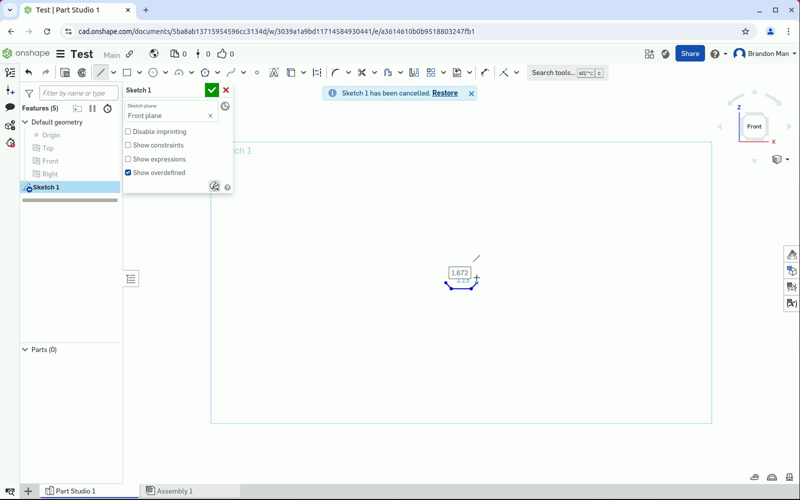
scroll(6)
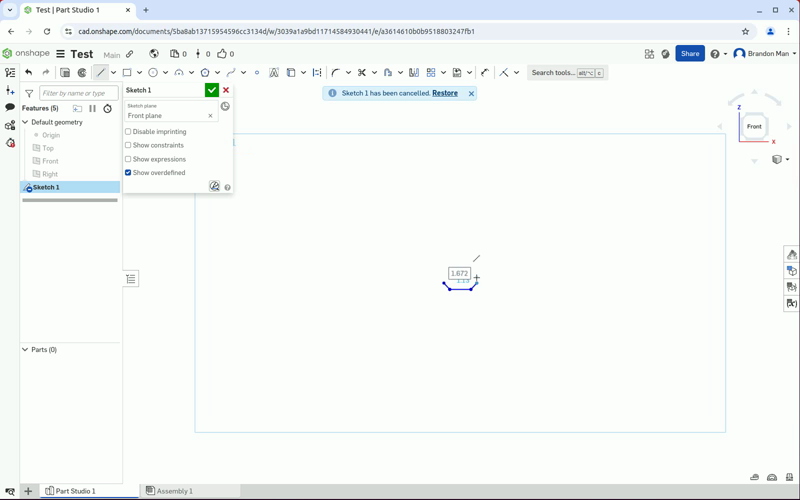
scroll(6)
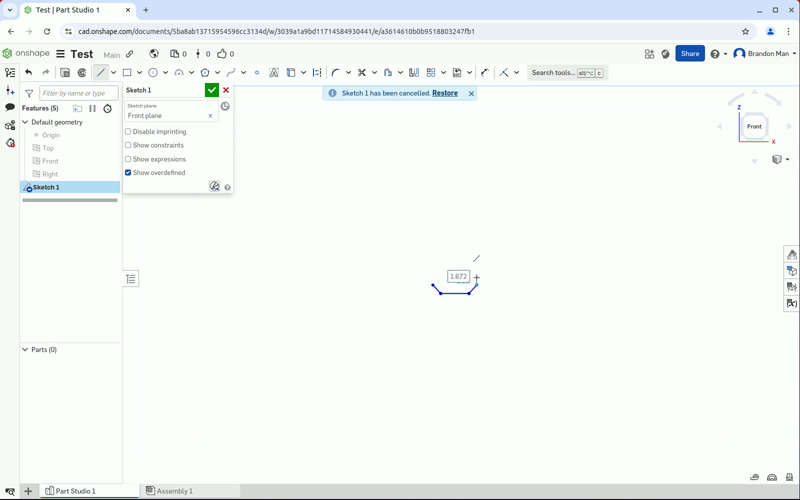
scroll(6)
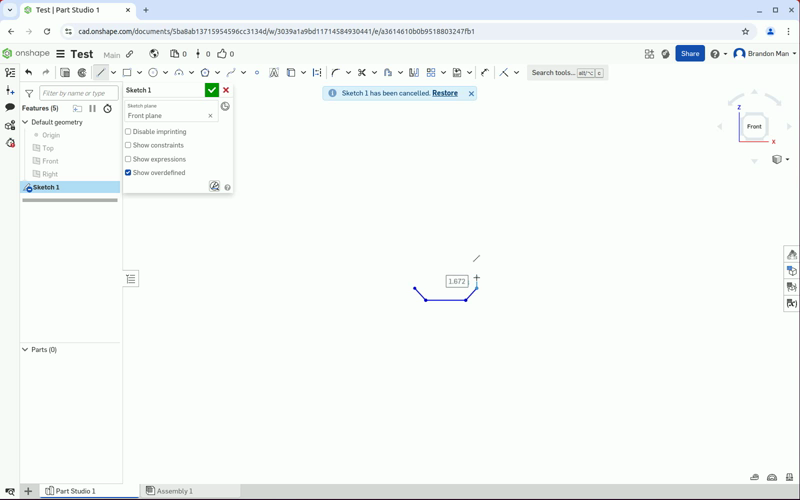
scroll(6)
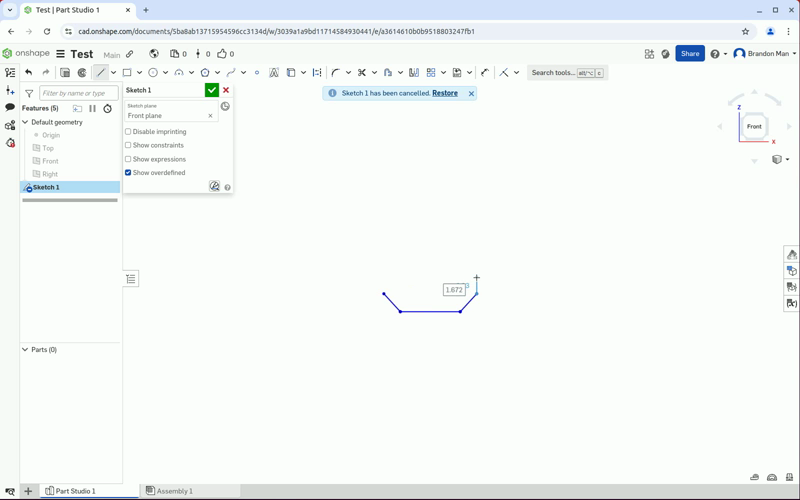
scroll(6)
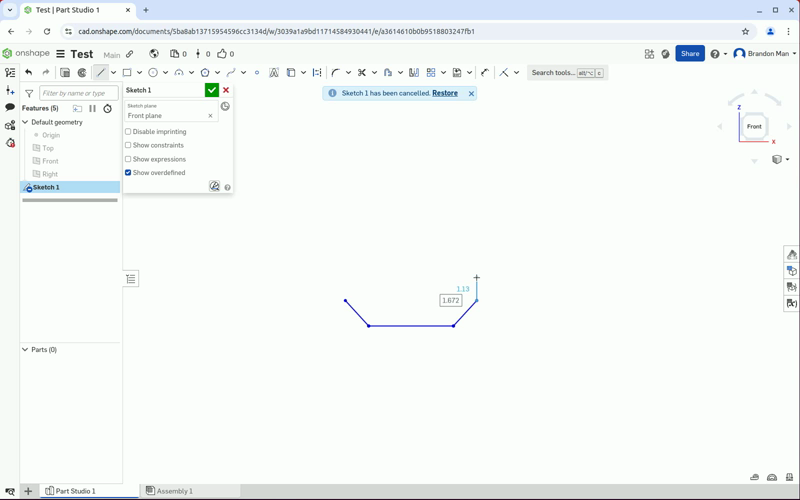
scroll(6)
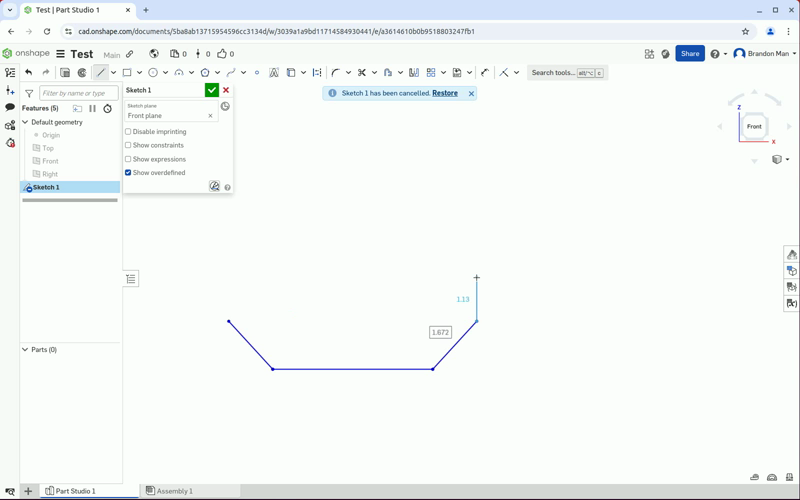
scroll(6)
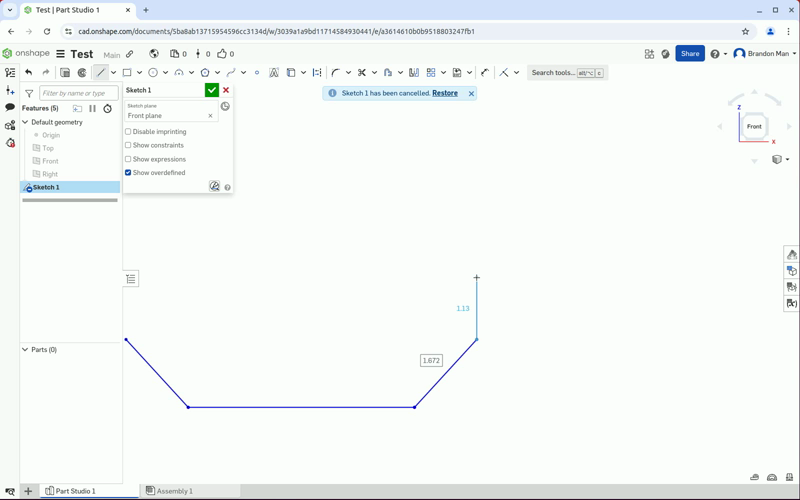
click(476, 277)
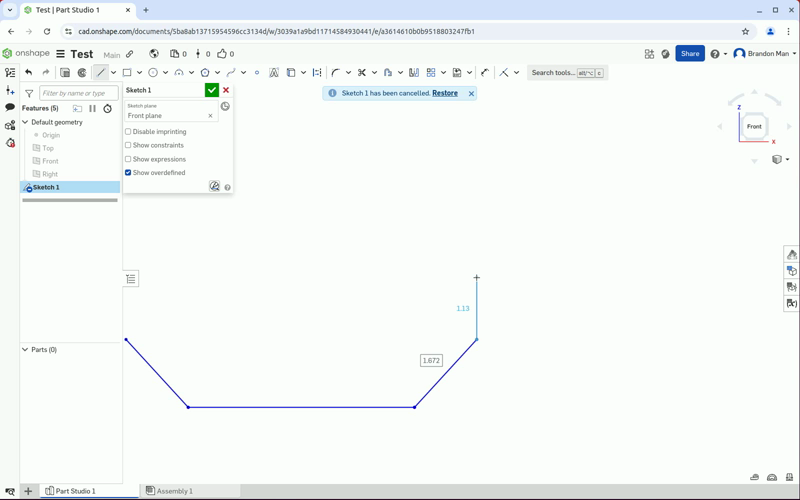
scroll(-6)
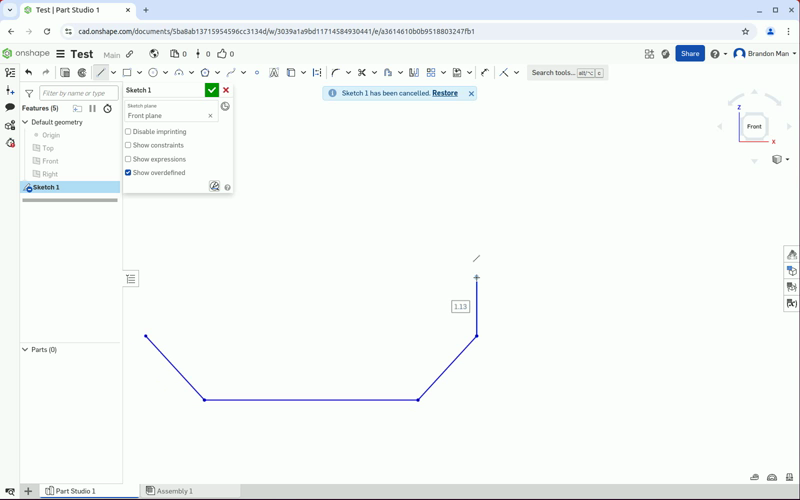
scroll(-6)
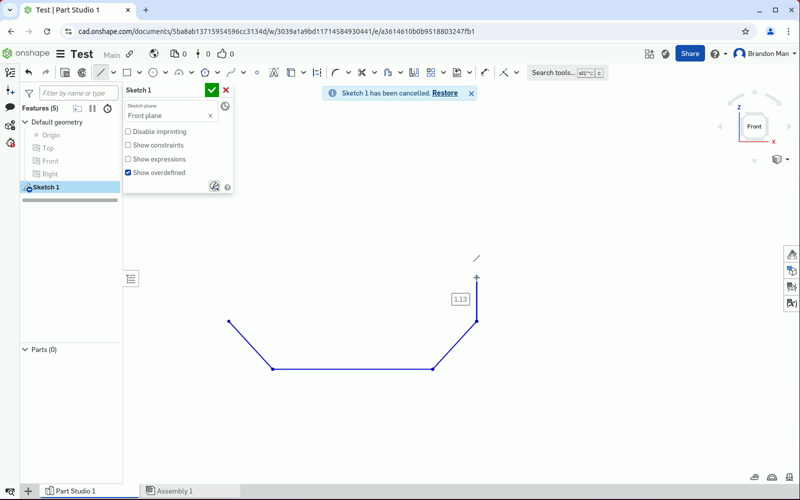
scroll(-6)
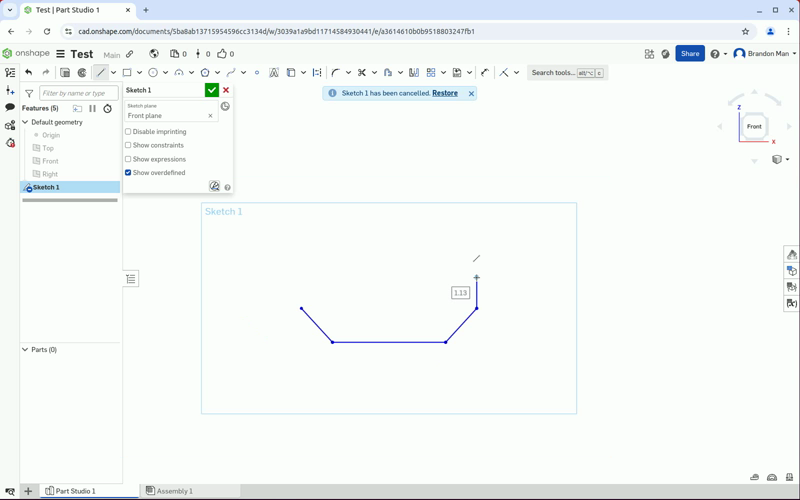
scroll(-6)
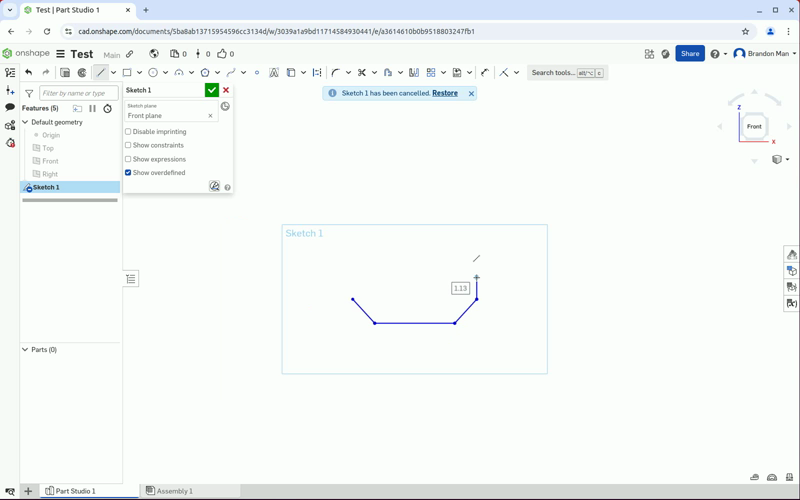
scroll(-6)
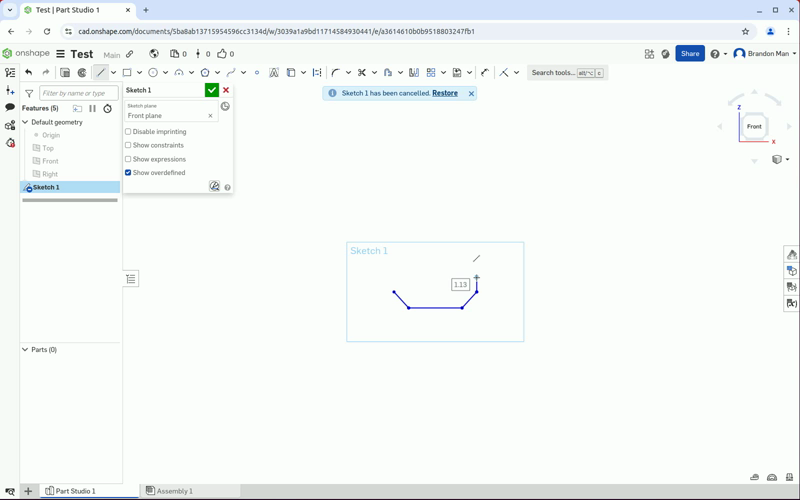
scroll(-6)
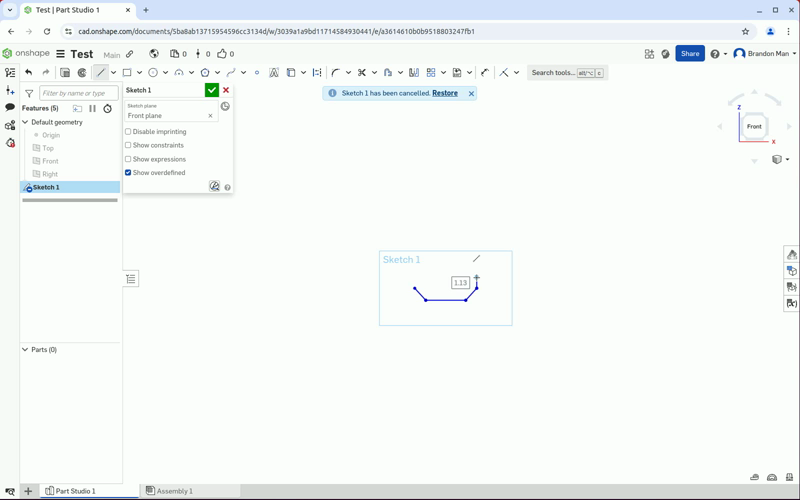
scroll(-6)
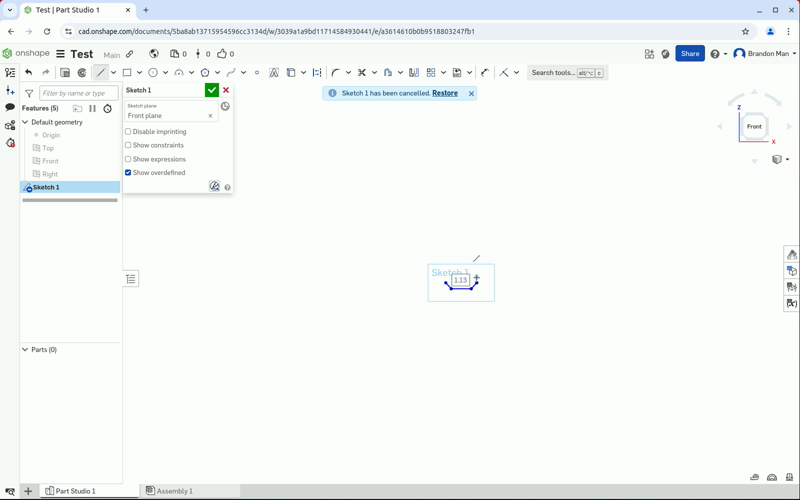
key_up(shift)
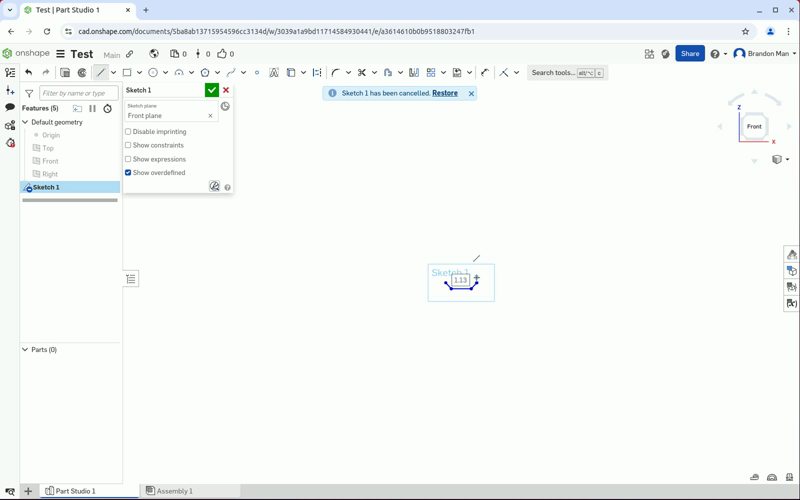
key_down(shift)
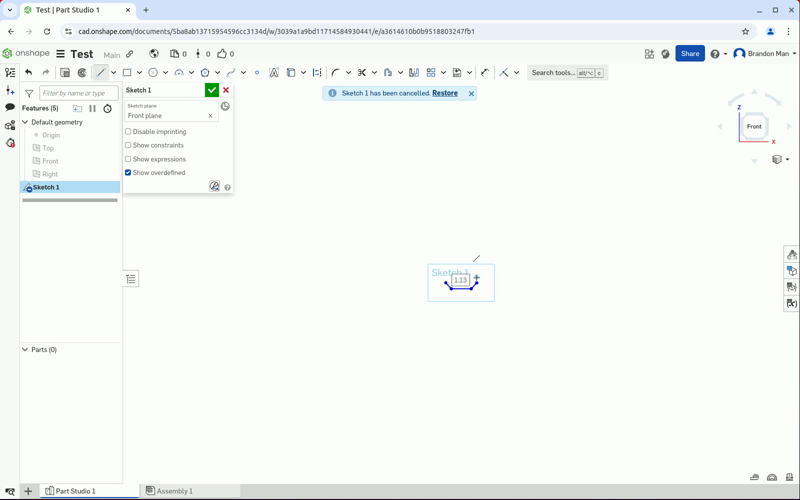
mouse_move(506, 277)
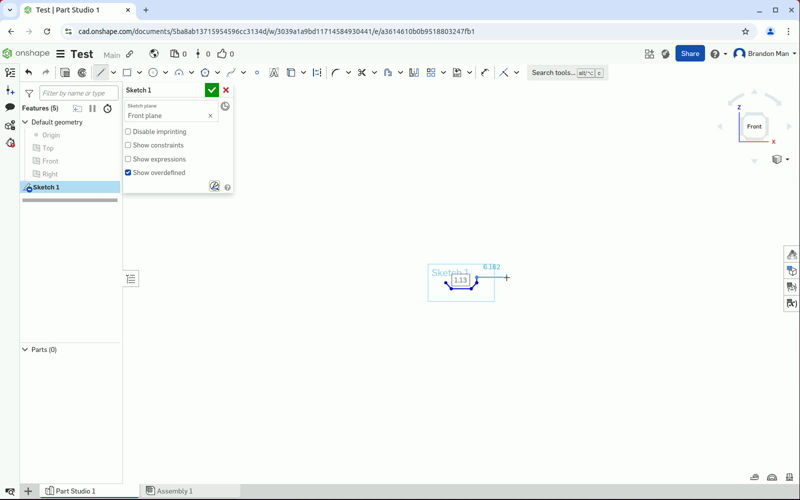
mouse_move(445, 277)
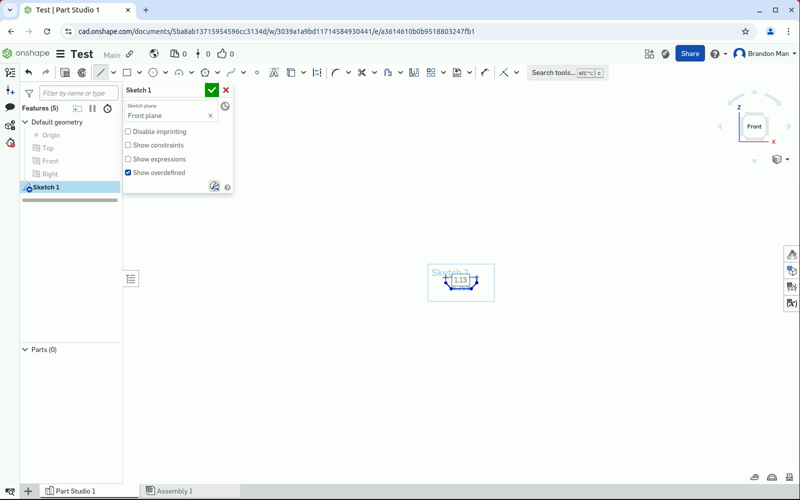
click(445, 277)
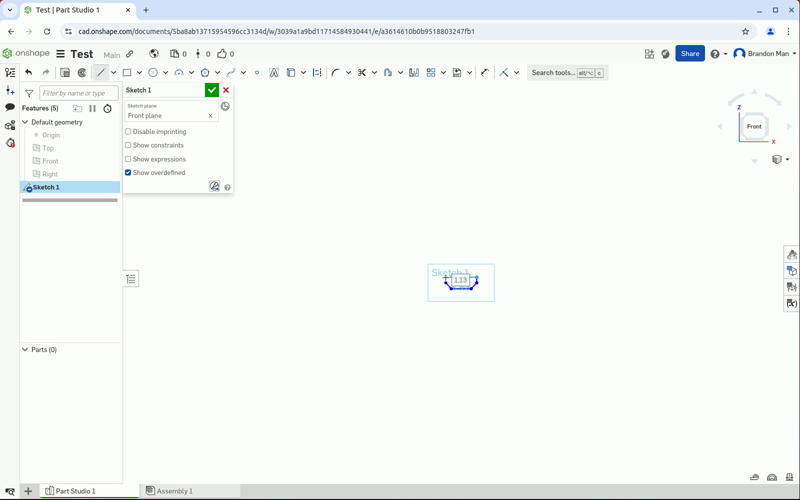
key_up(shift)
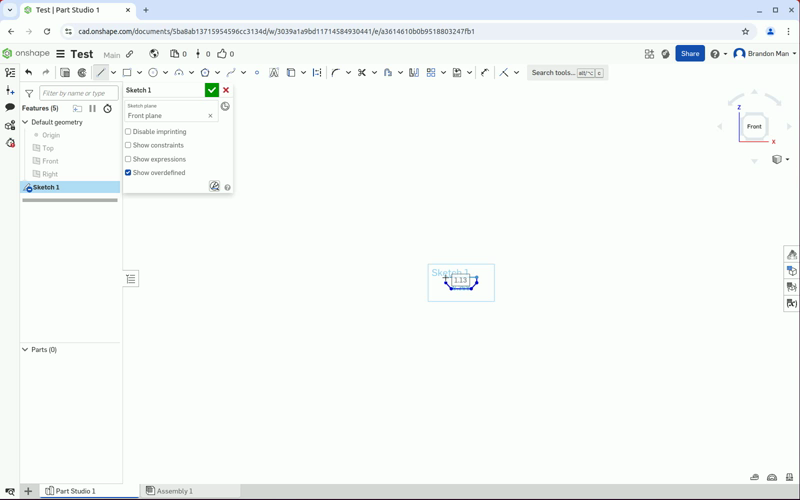
mouse_move(475, 277)
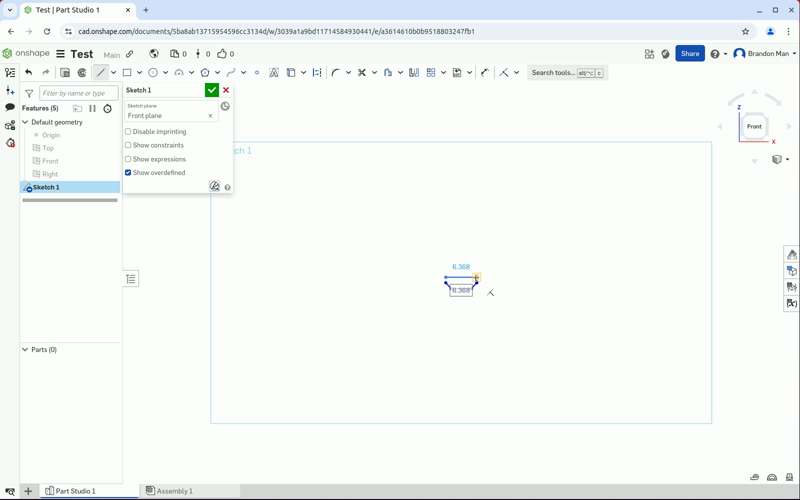
key_down(shift)
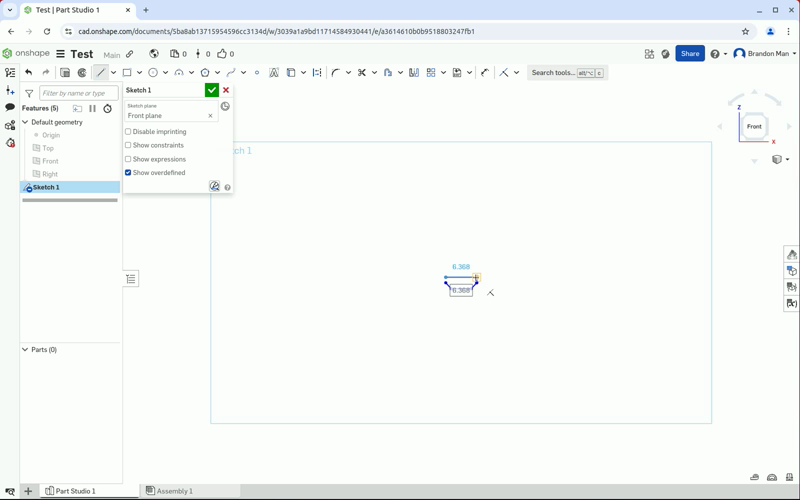
mouse_move(445, 282)
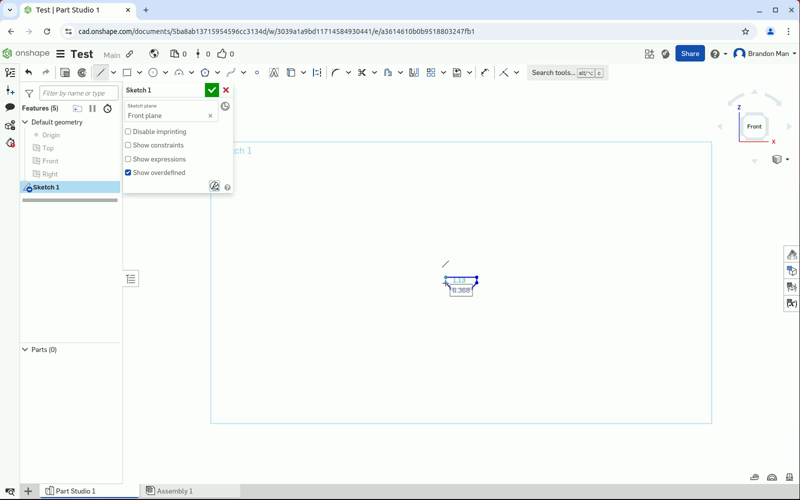
scroll(6)
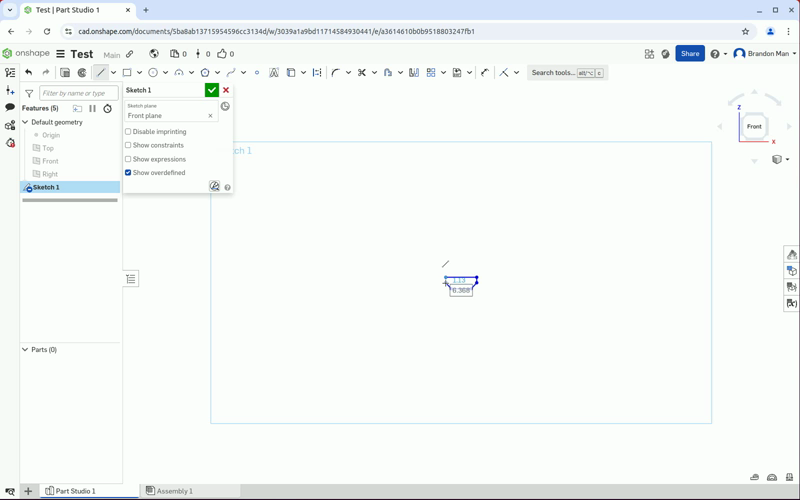
scroll(6)
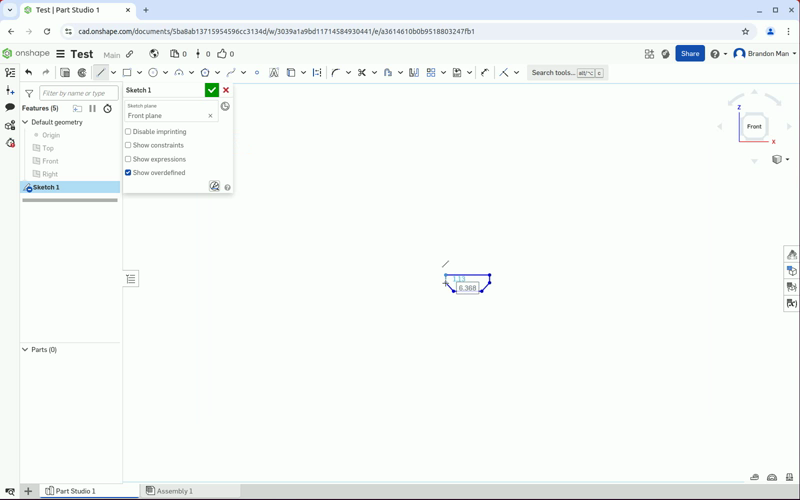
scroll(6)
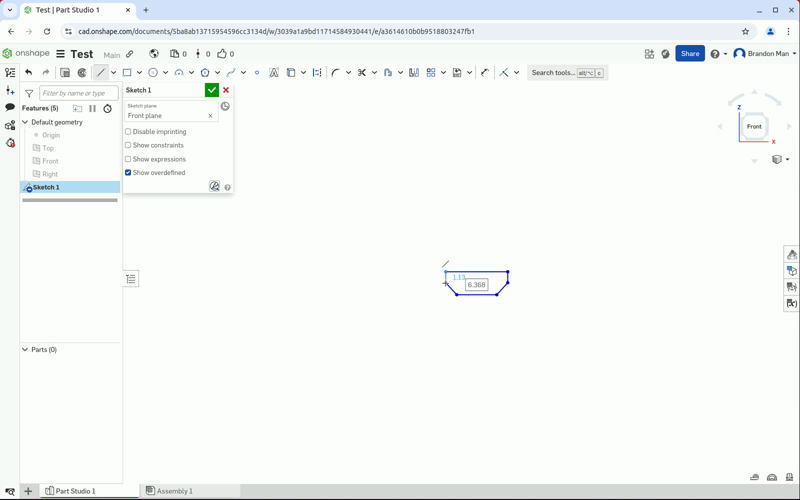
scroll(6)
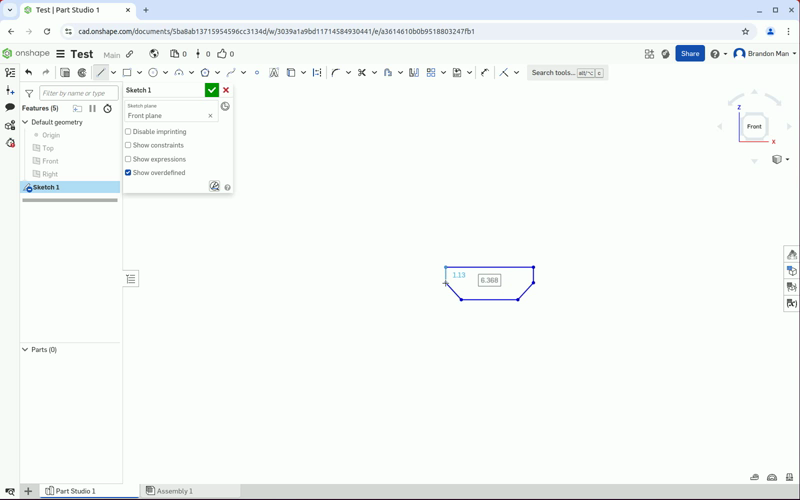
scroll(6)
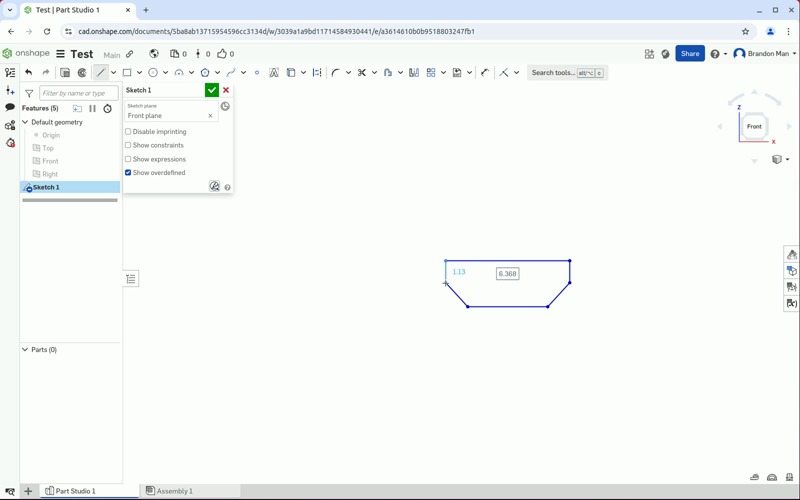
scroll(6)
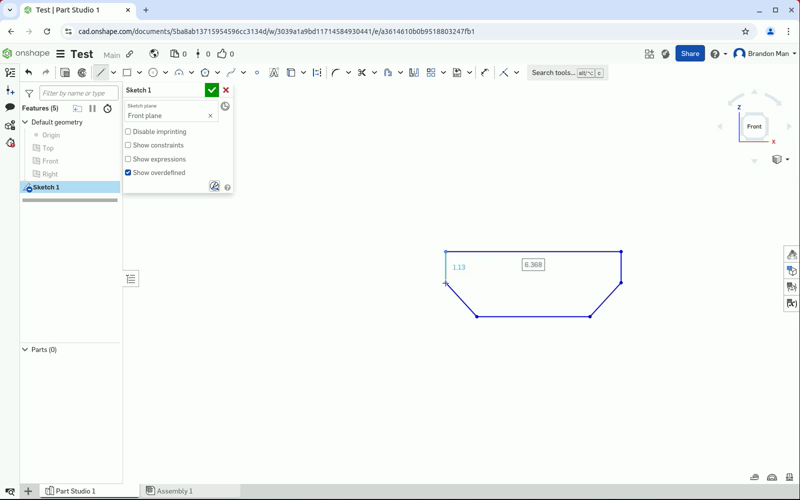
scroll(6)
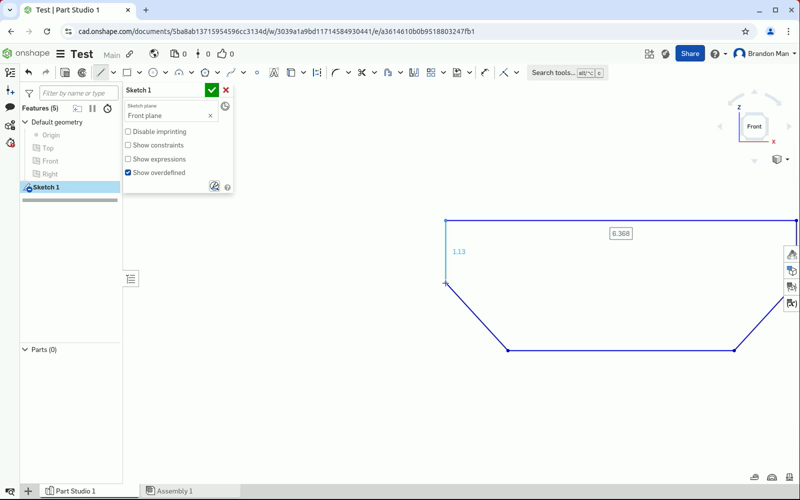
key_up(shift)
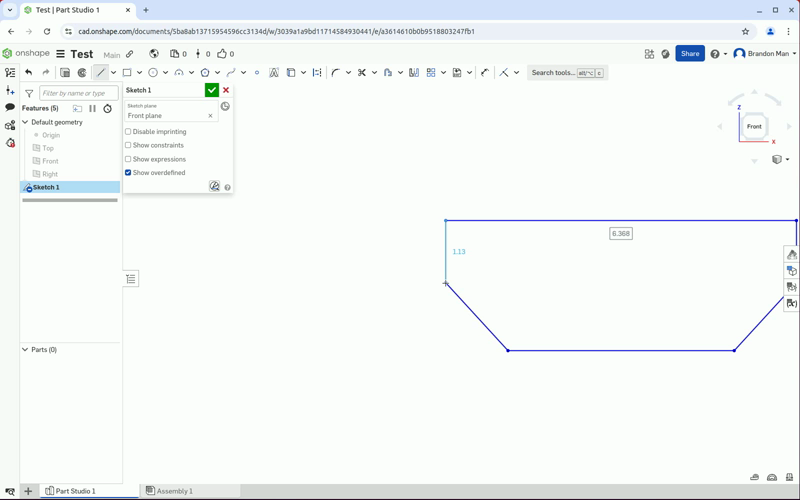
click(445, 282)
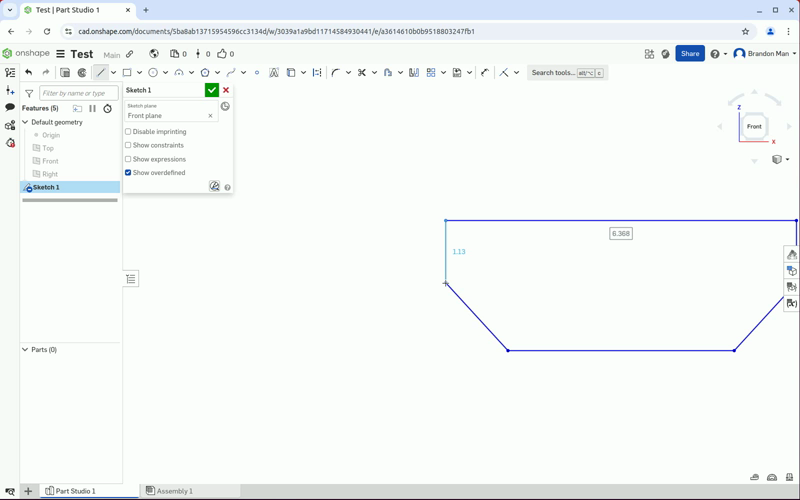
scroll(-6)
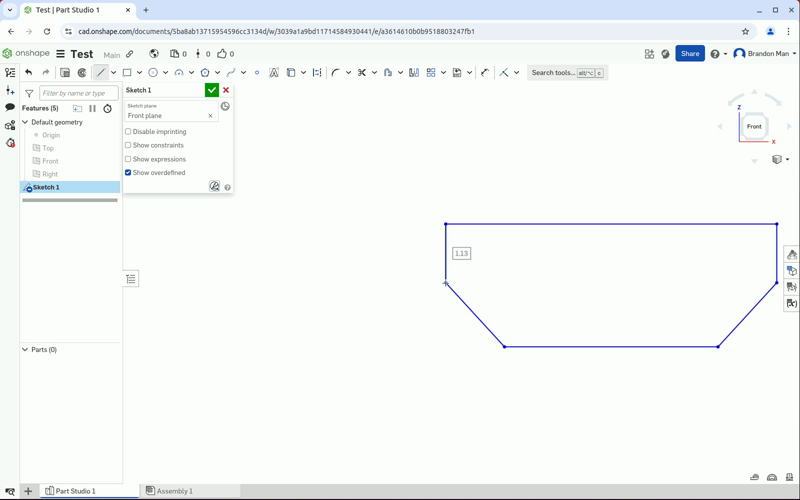
scroll(-6)
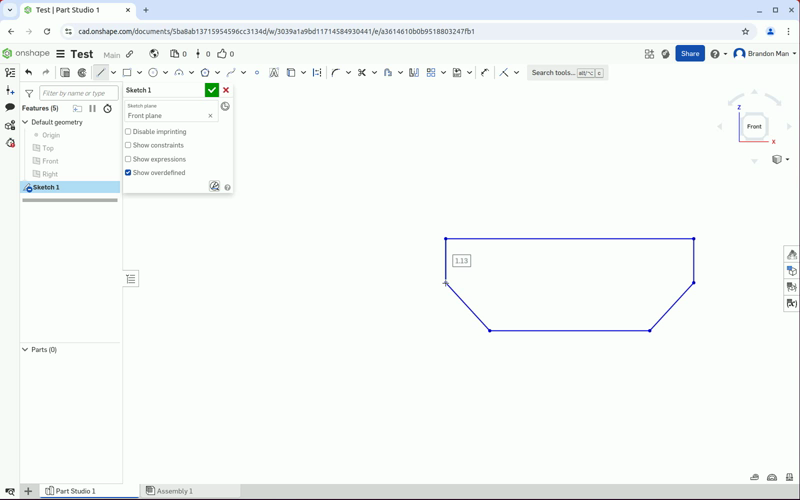
scroll(-6)
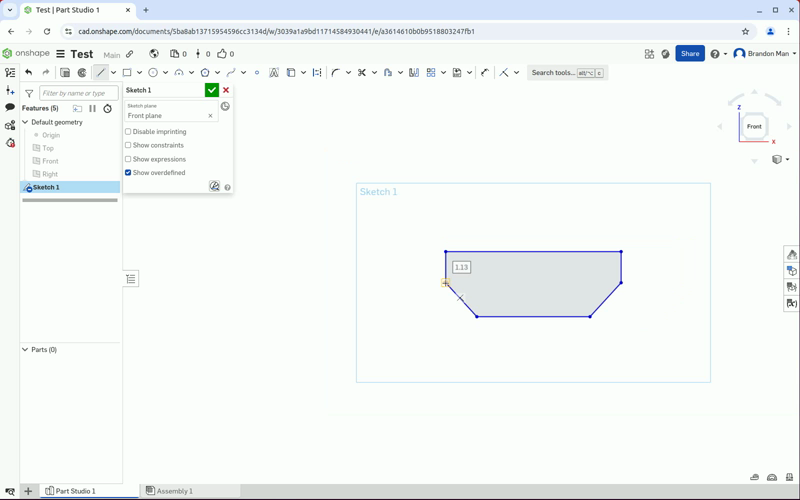
scroll(-6)
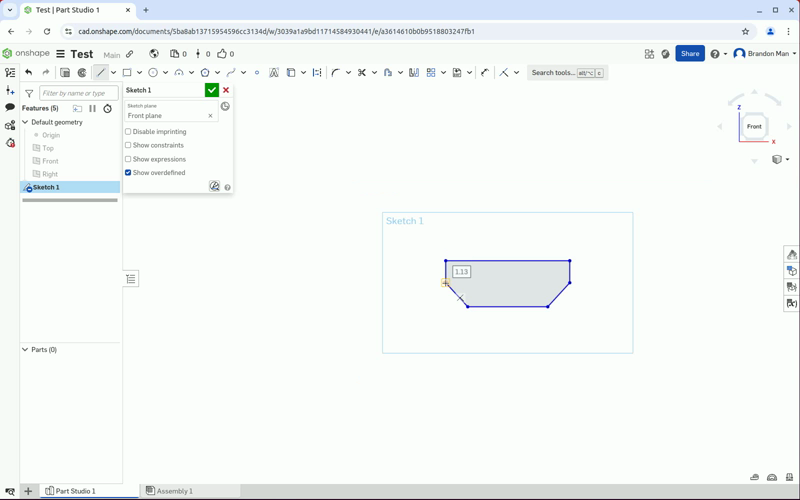
scroll(-6)
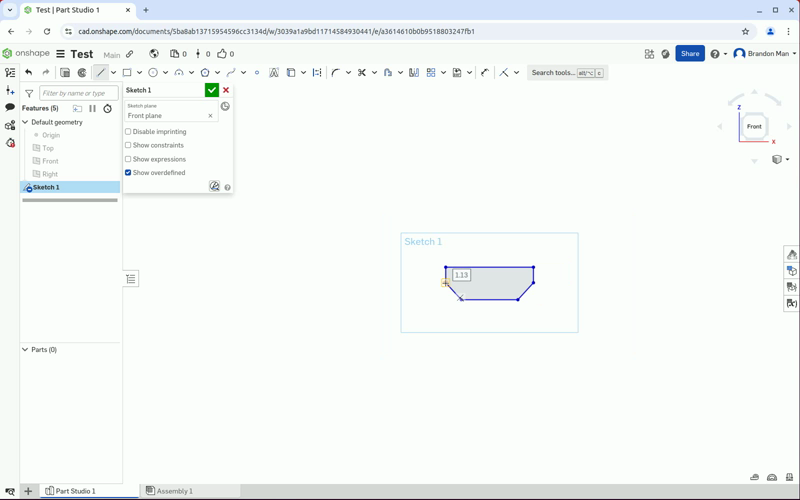
scroll(-6)
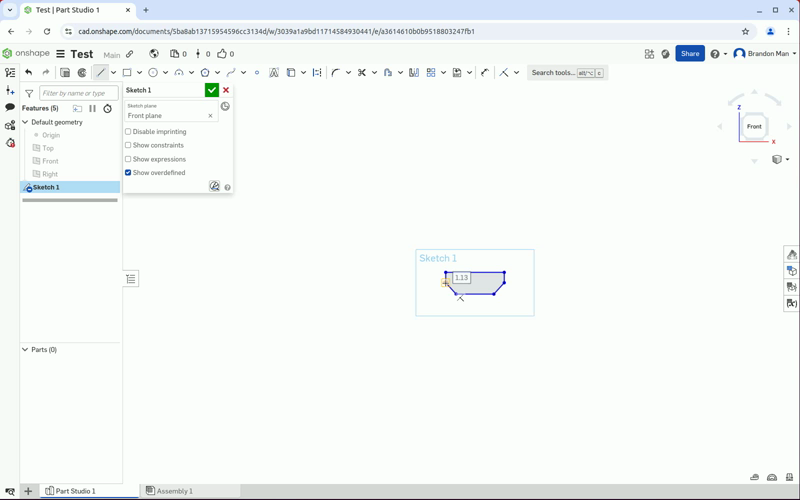
scroll(-6)
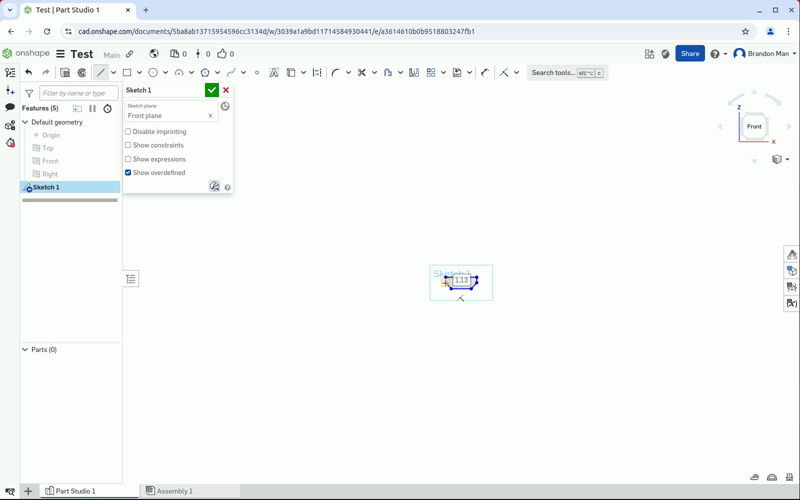
key(esc)
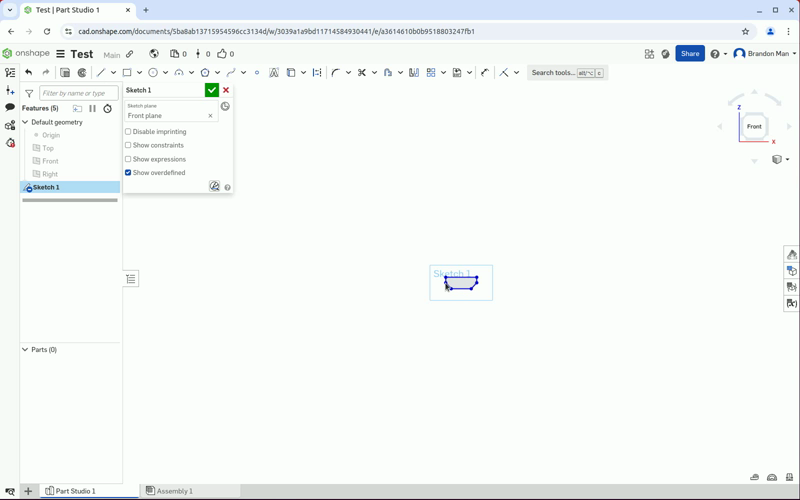
mouse_move(452, 285)
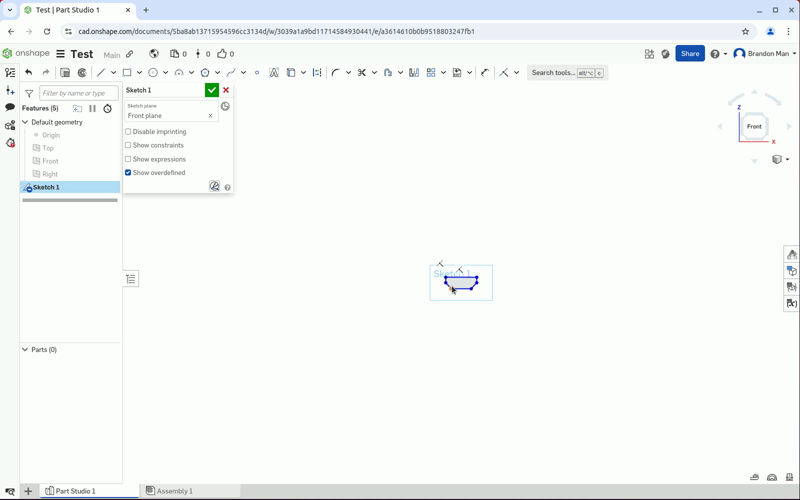
scroll(6)
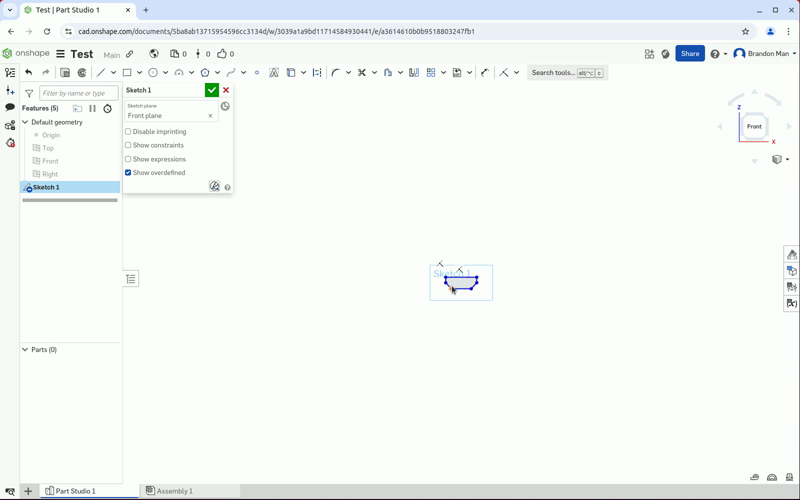
scroll(6)
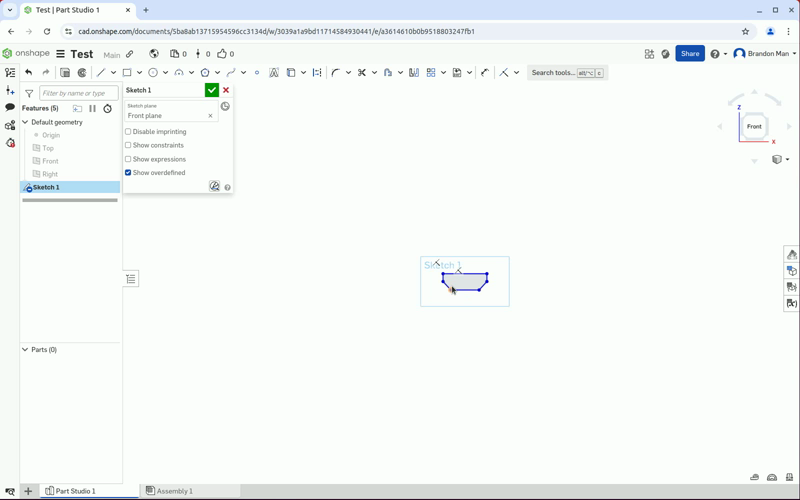
scroll(6)
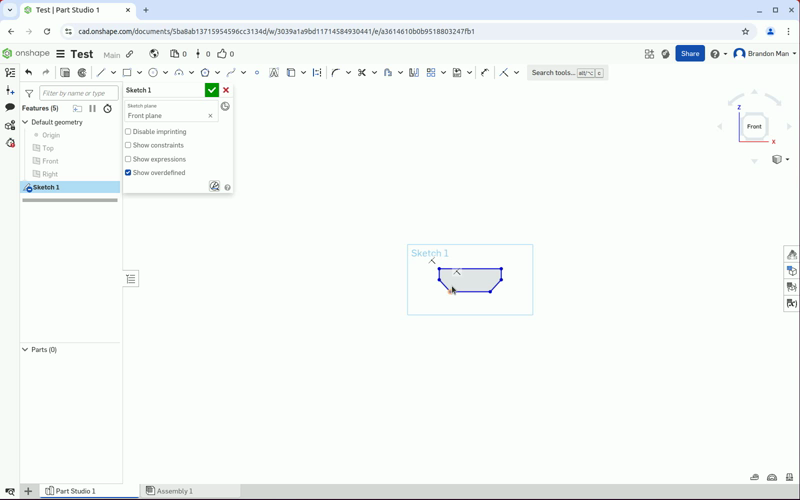
scroll(6)
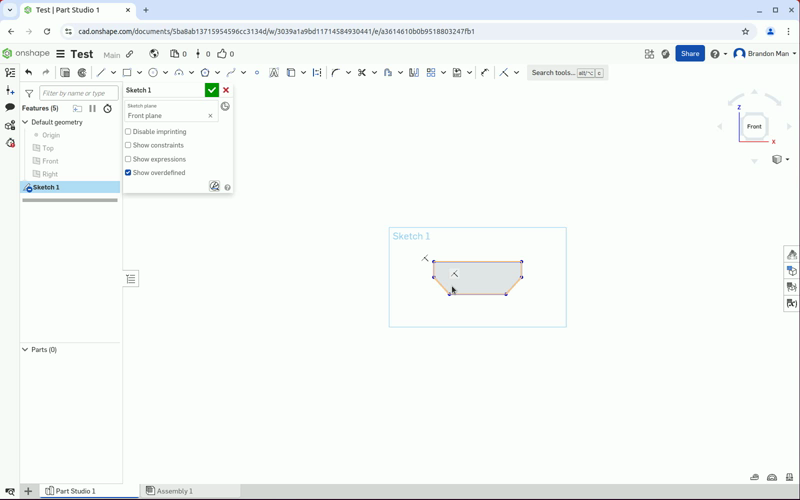
scroll(6)
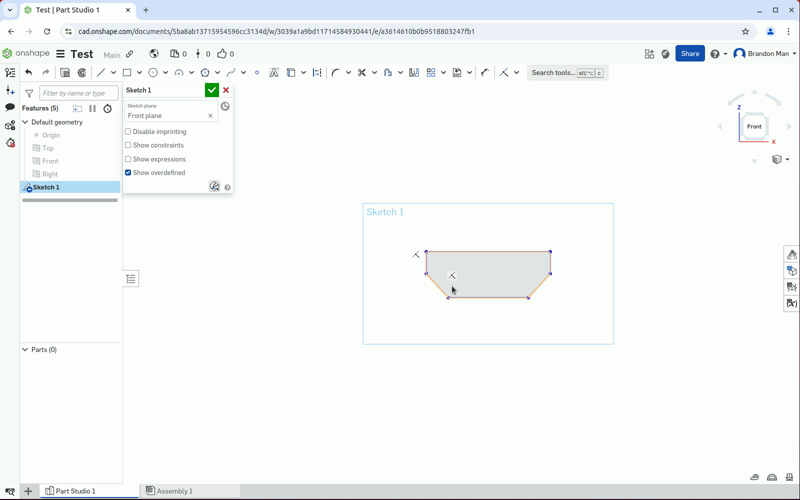
scroll(6)
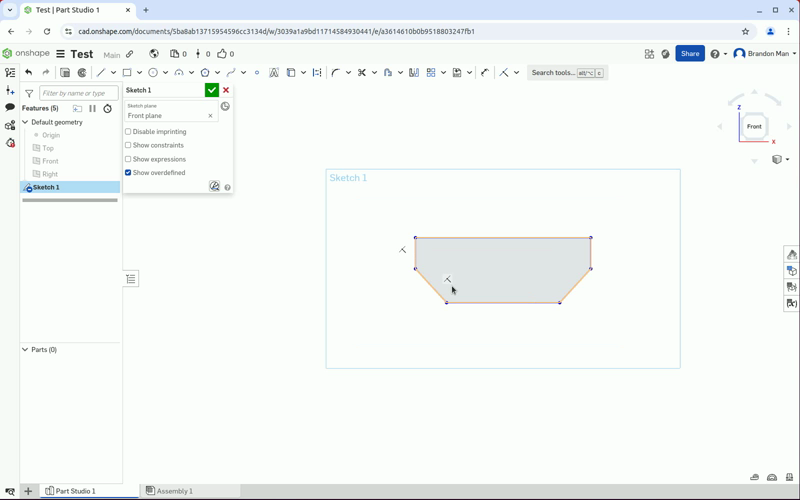
scroll(6)
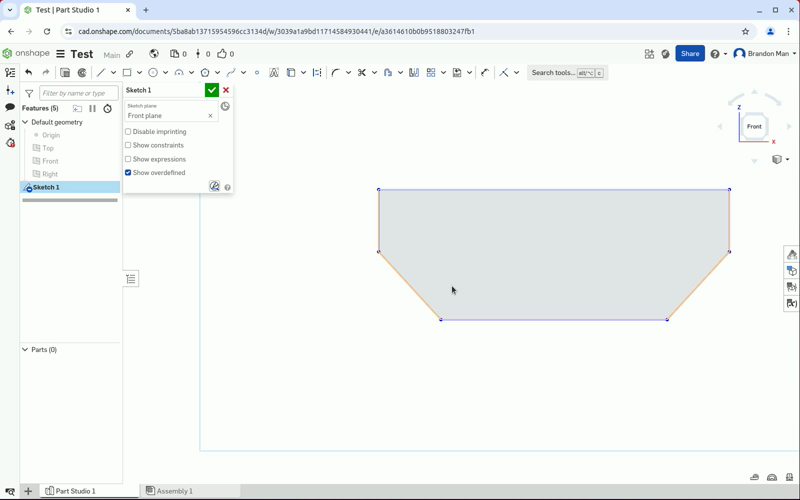
click(452, 285)
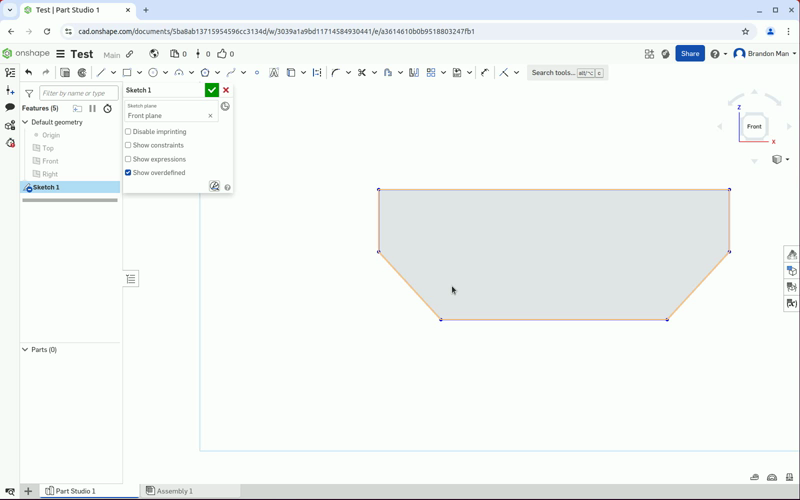
scroll(-6)
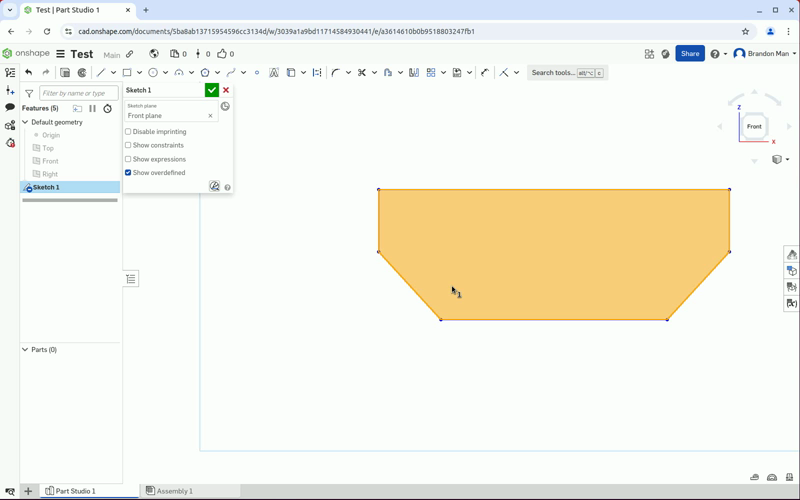
scroll(-6)
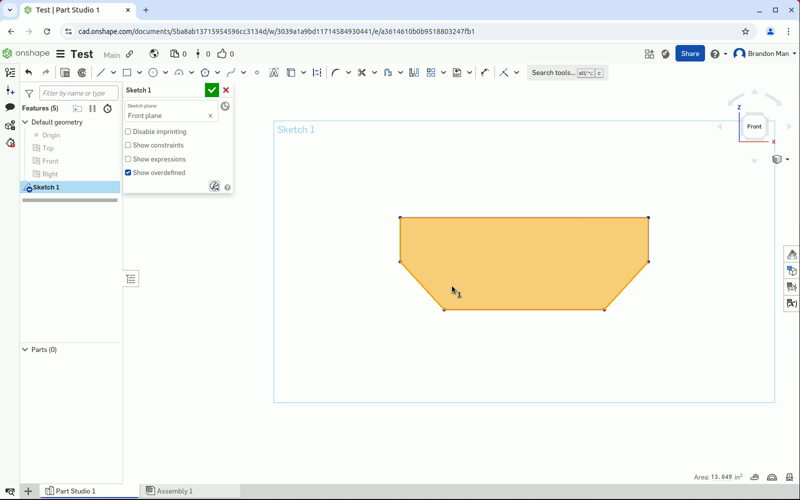
scroll(-6)
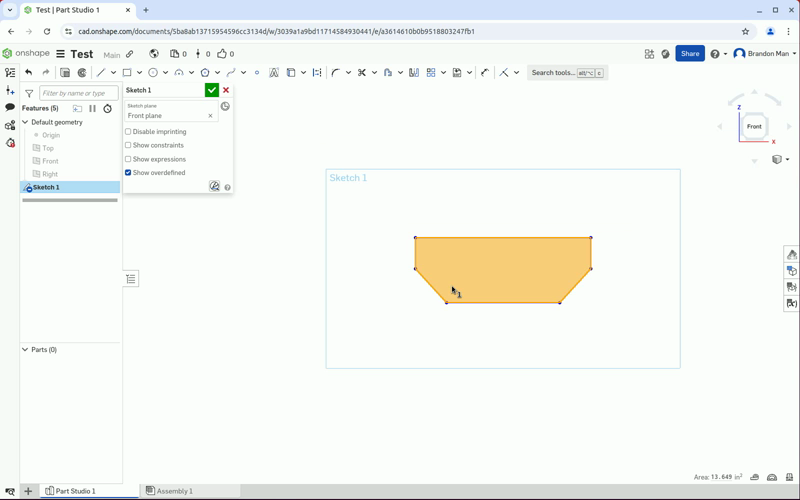
scroll(-6)
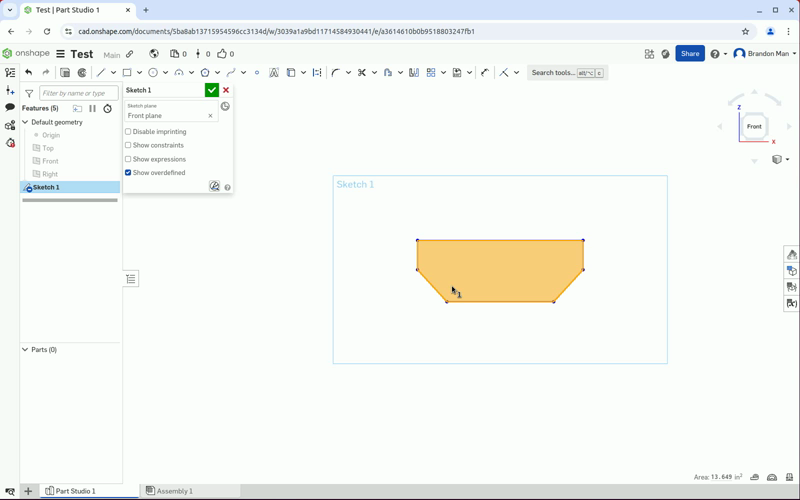
scroll(-6)
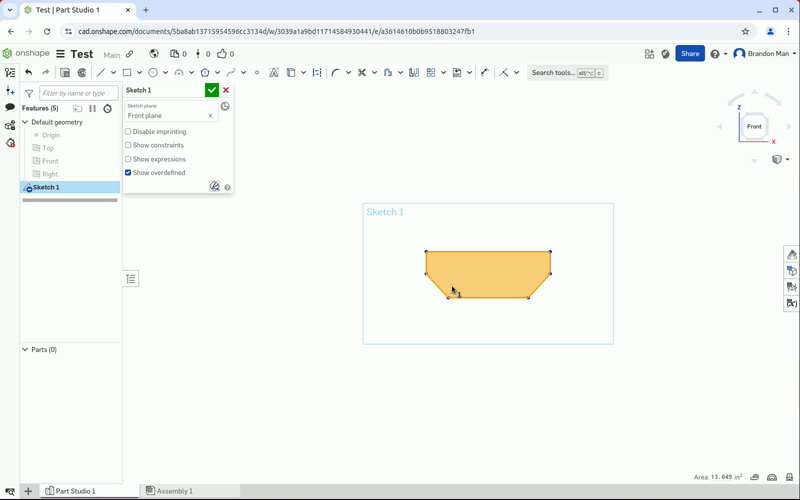
scroll(-6)
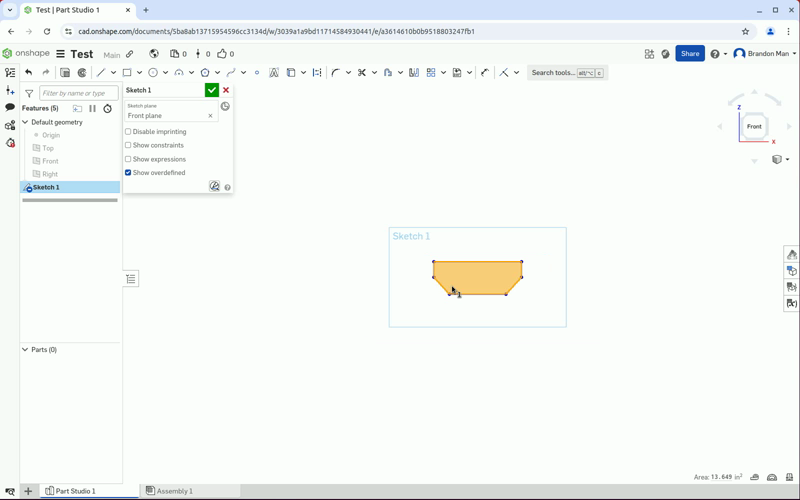
scroll(-6)
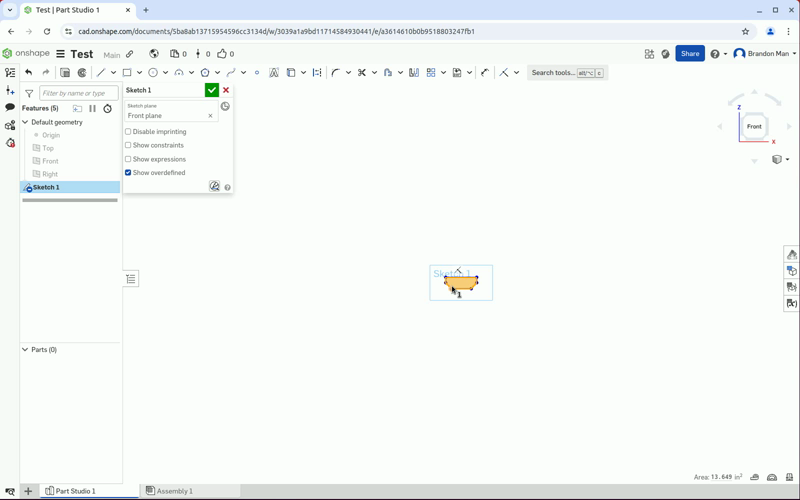
mouse_move(73, 352)
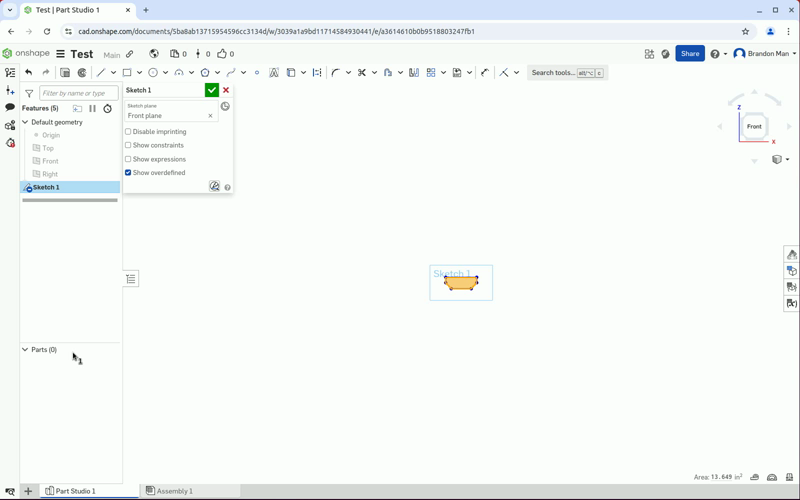
key(shift+y)
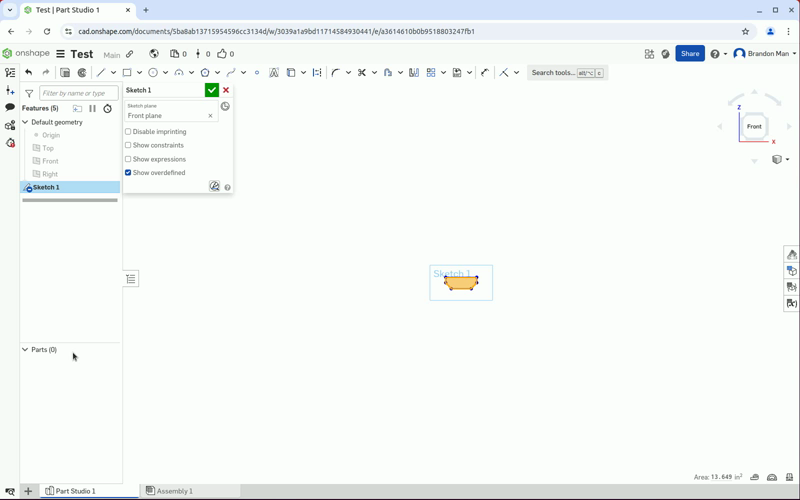
key(shift+e)
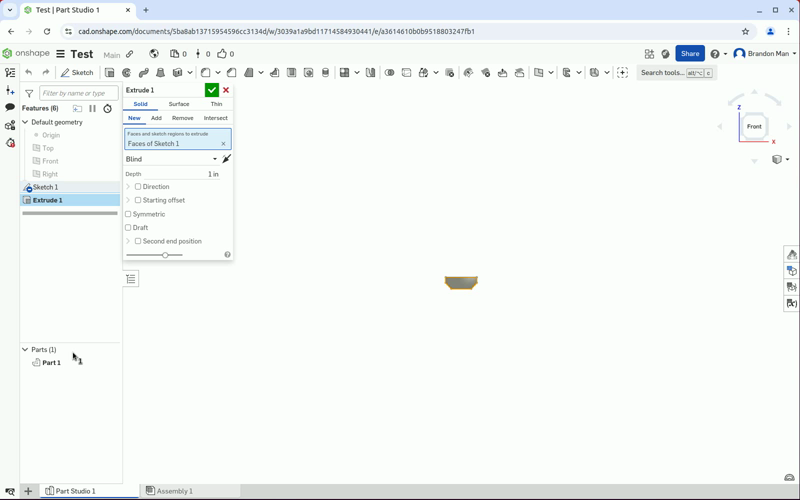
mouse_move(143, 106)
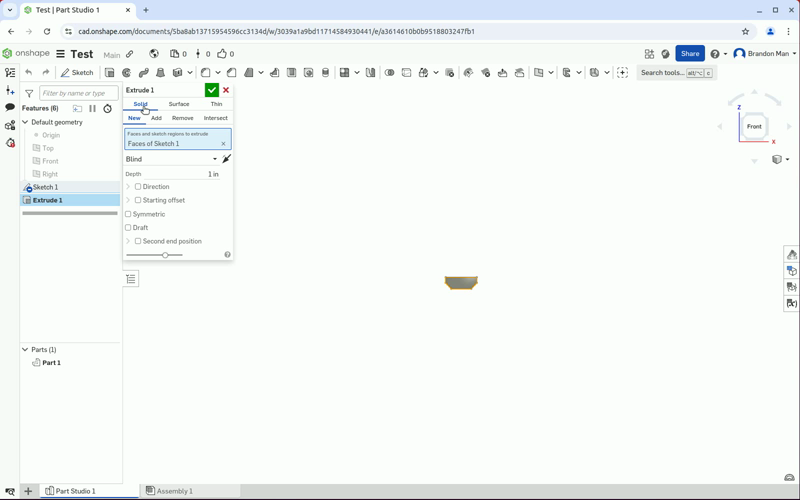
click(143, 106)
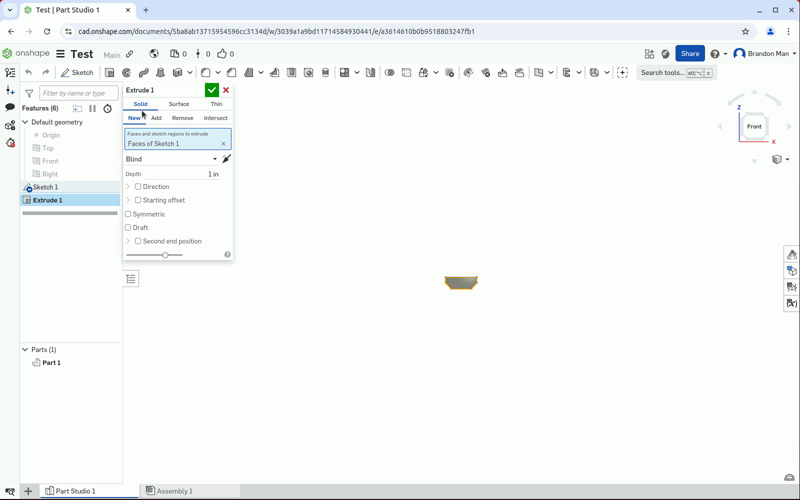
mouse_move(137, 120)
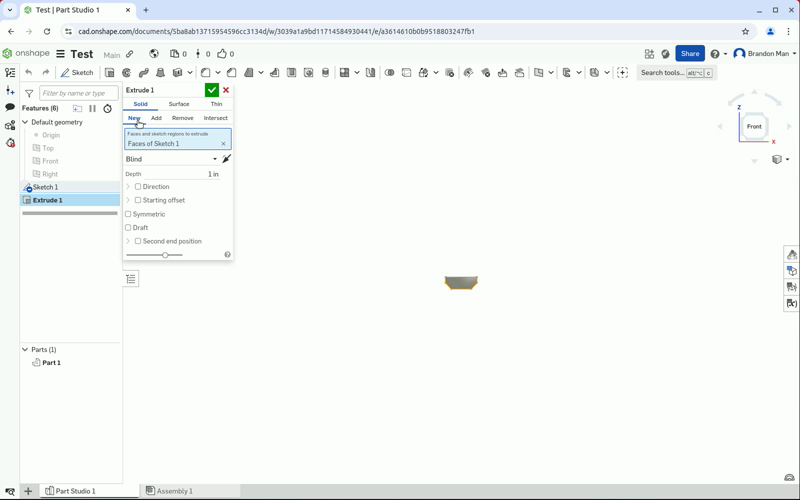
click(137, 120)
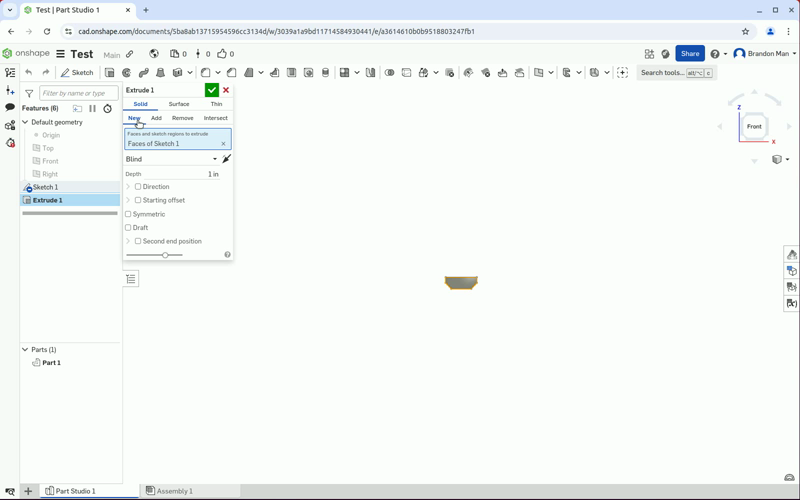
key(tab, 4)
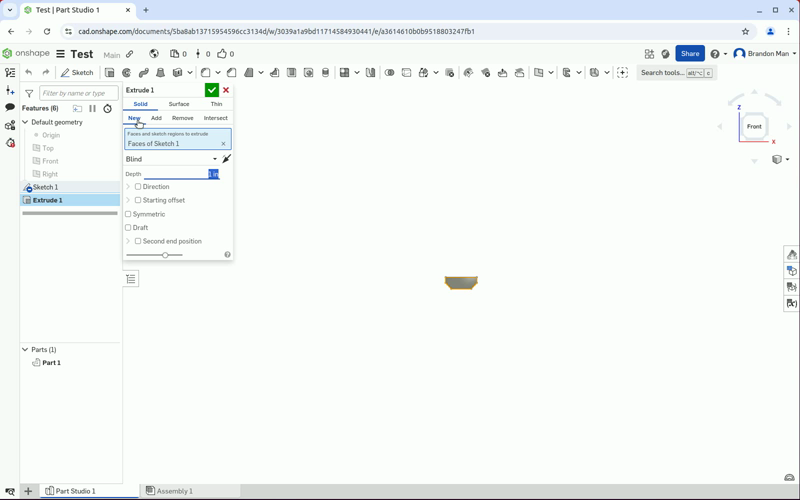
text(4.814)
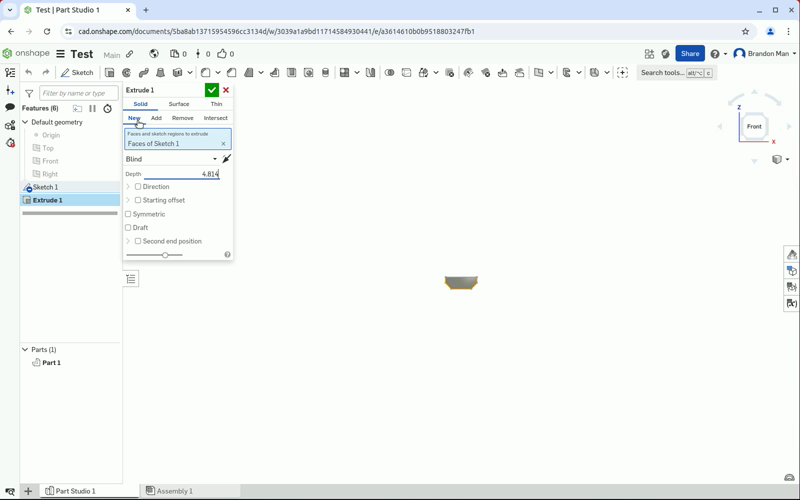
key(enter)
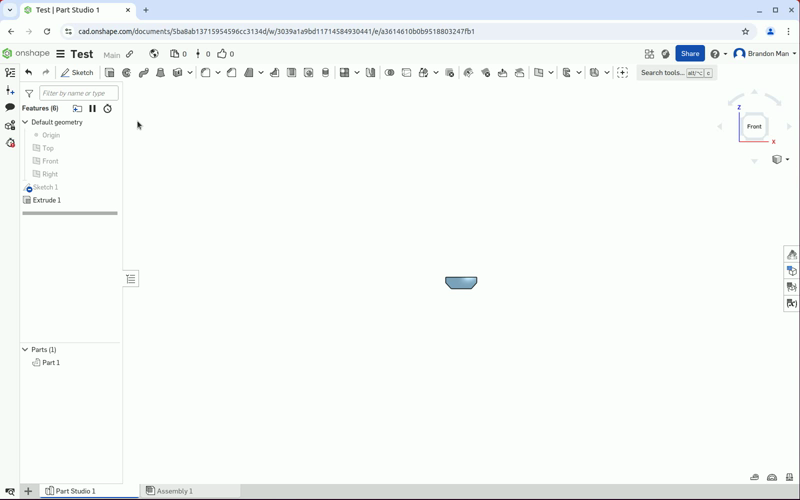
key(shift+h)
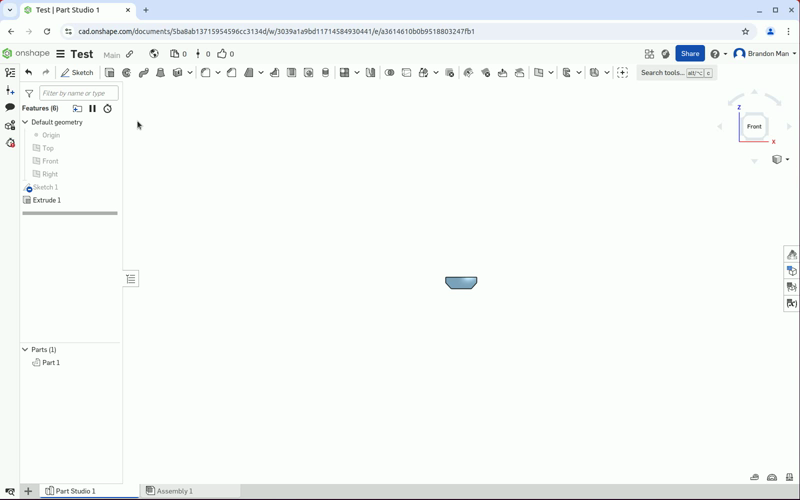
key(shift+h)
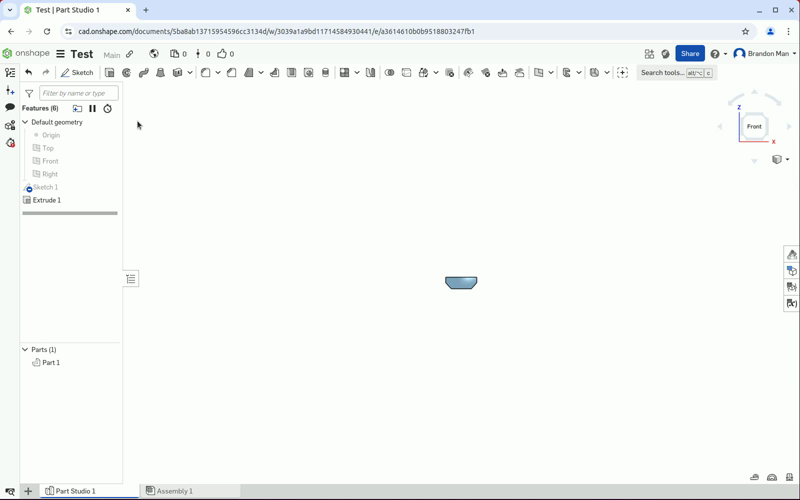
mouse_move(73, 189)
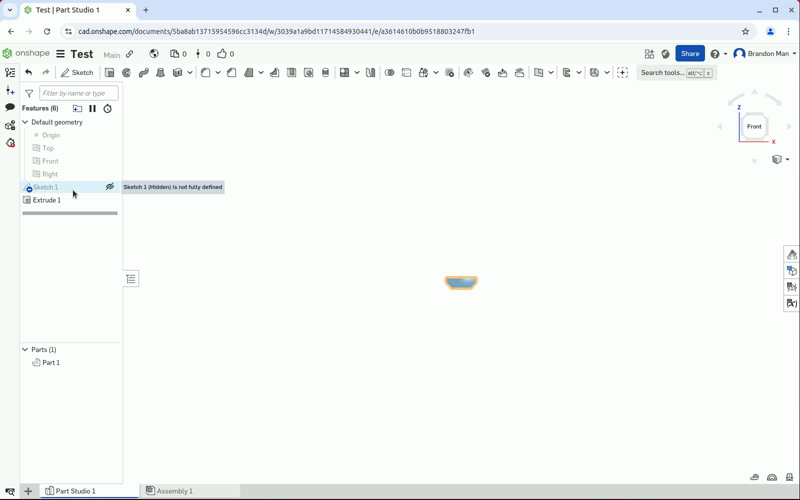
click(73, 189)
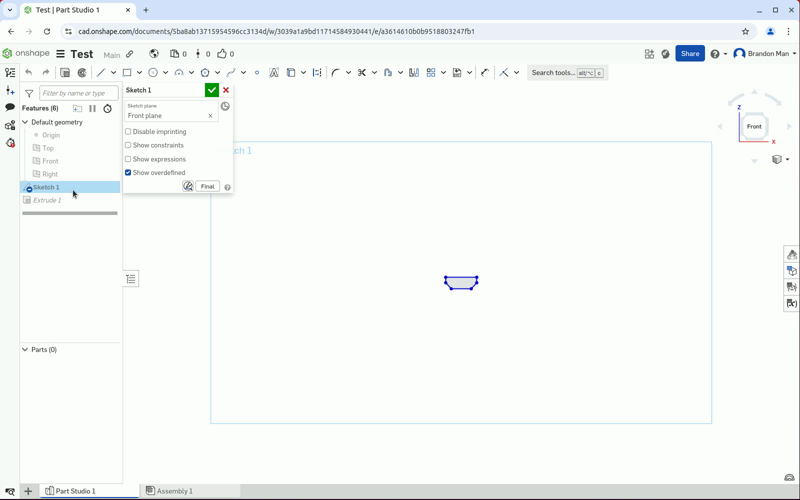
mouse_move(229, 92)
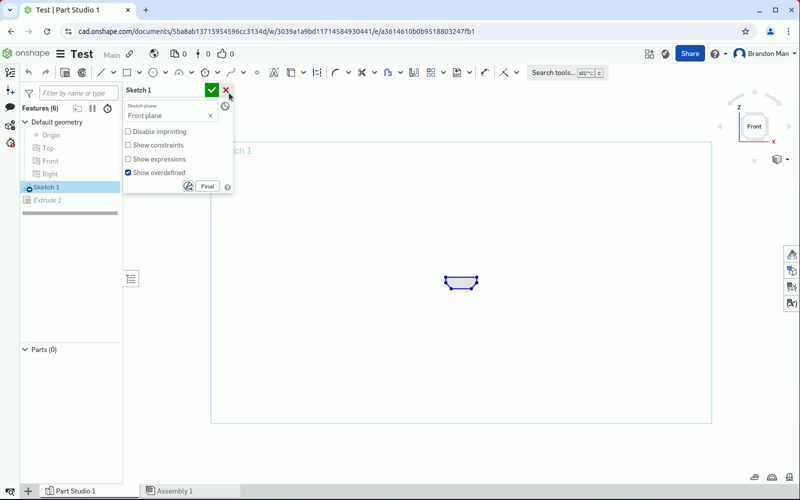
click(229, 92)
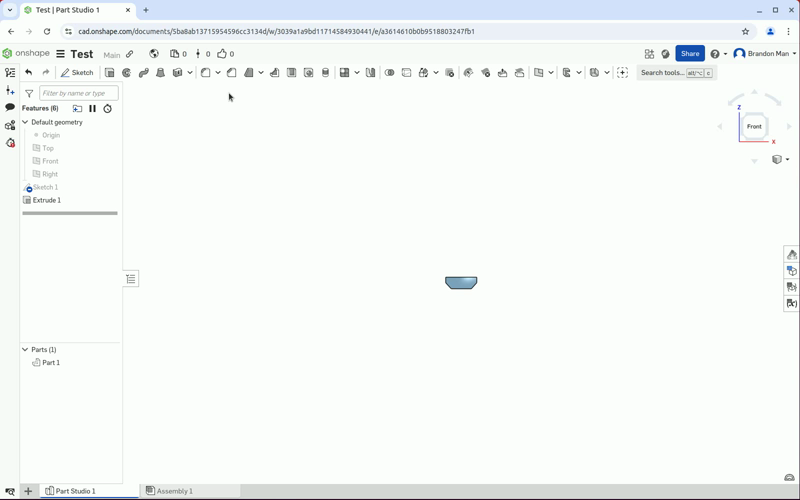
mouse_move(73, 352)
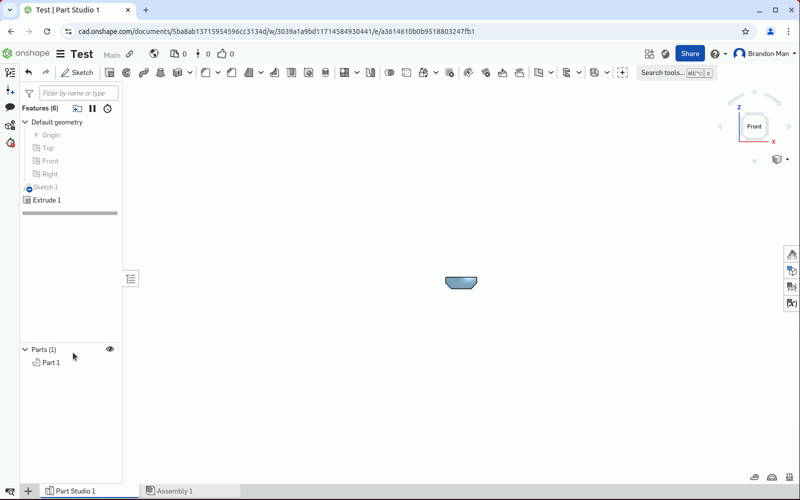
key(y)
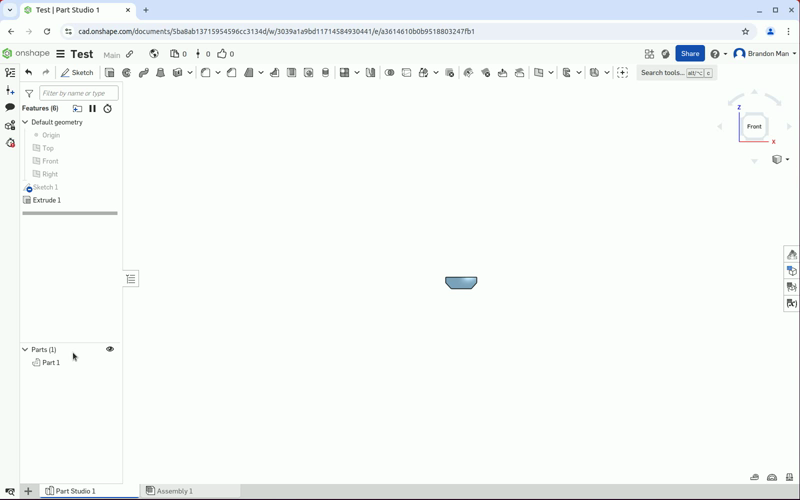
key(shift+p)
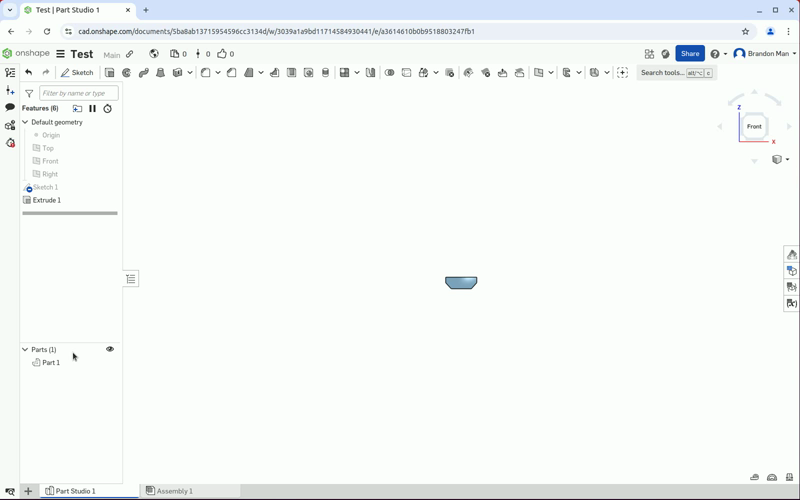
key(space)
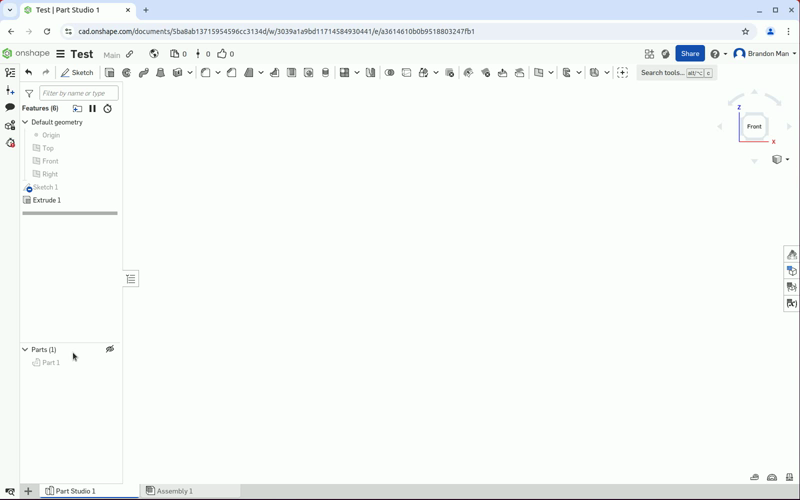
key_down(shift)
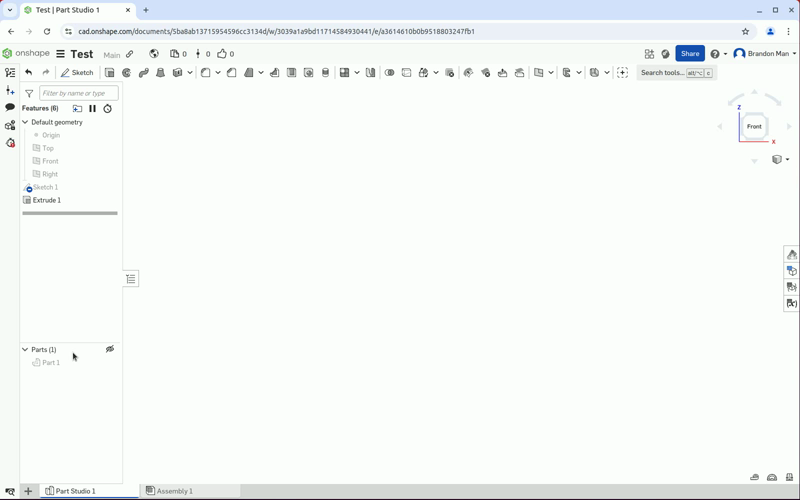
key(down)
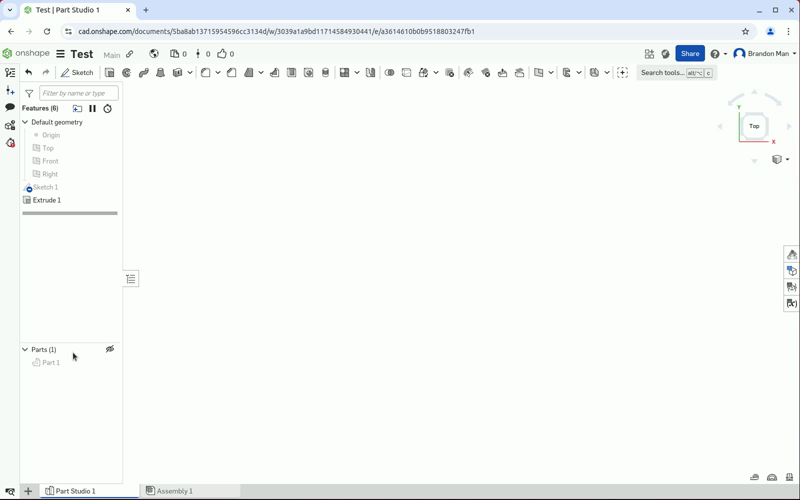
key_up(shift)
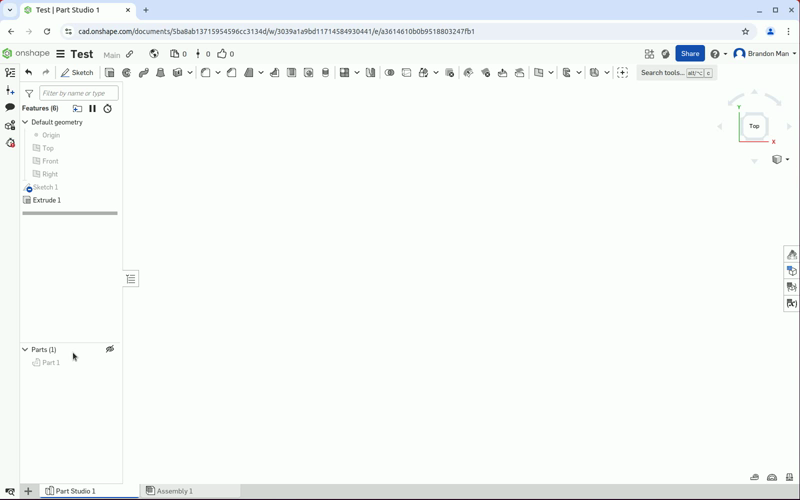
mouse_move(73, 352)
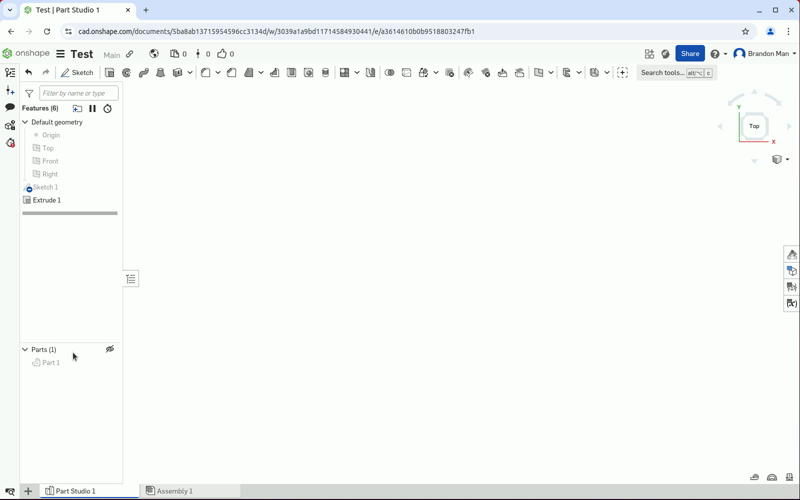
key(shift+y)
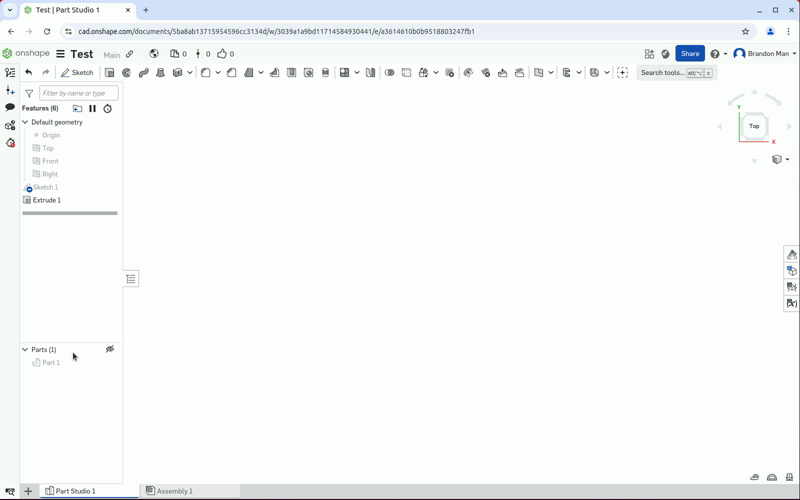
key(shift+s)
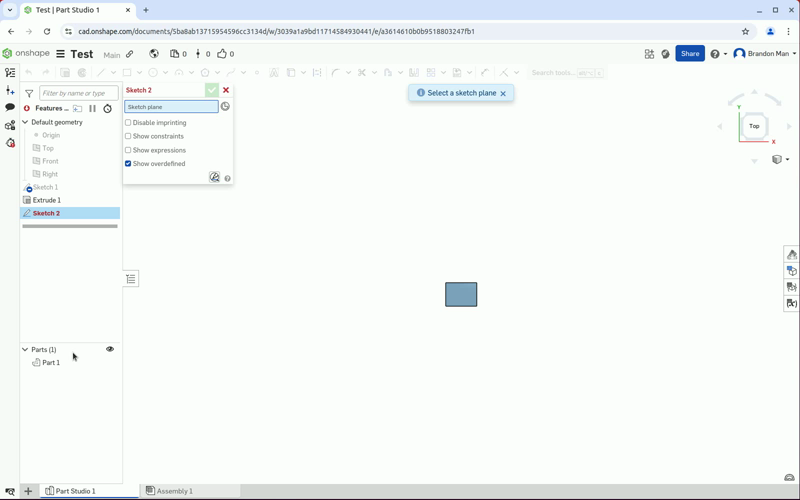
mouse_move(73, 150)
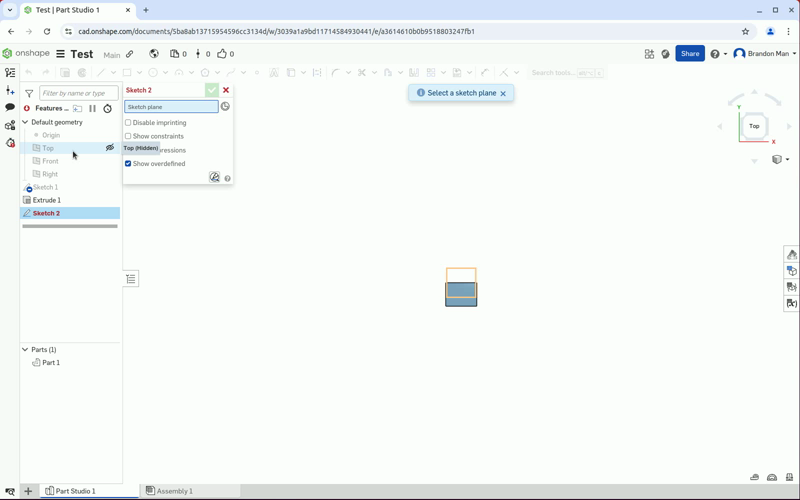
click(73, 150)
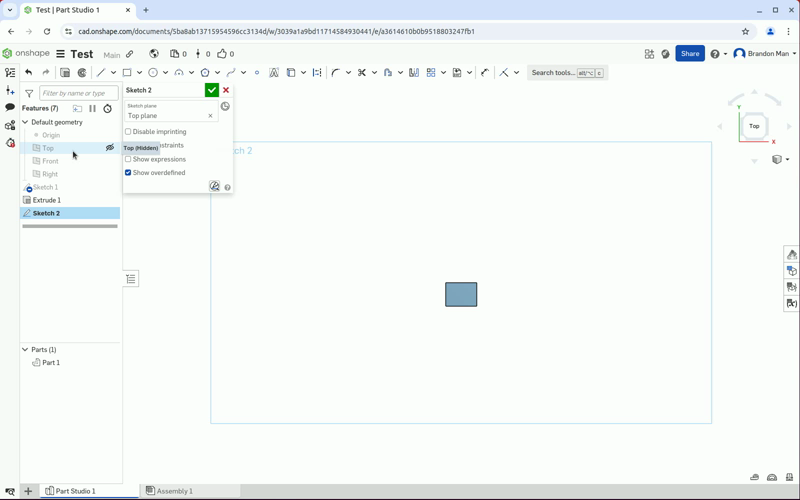
mouse_move(73, 352)
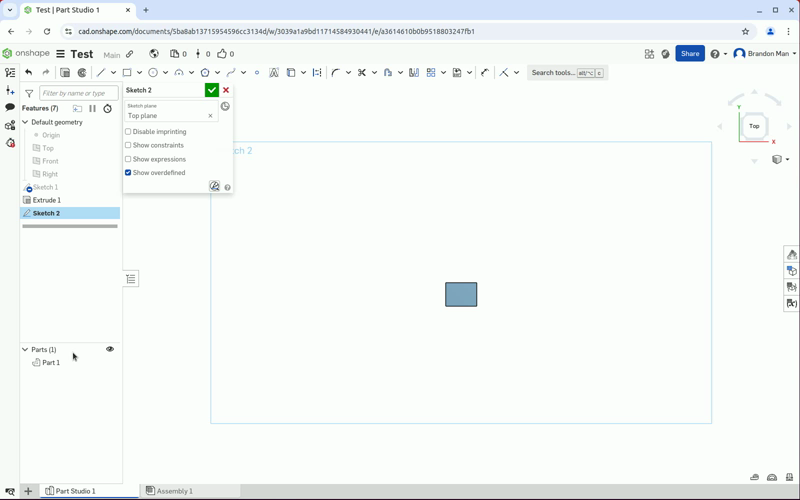
key(y)
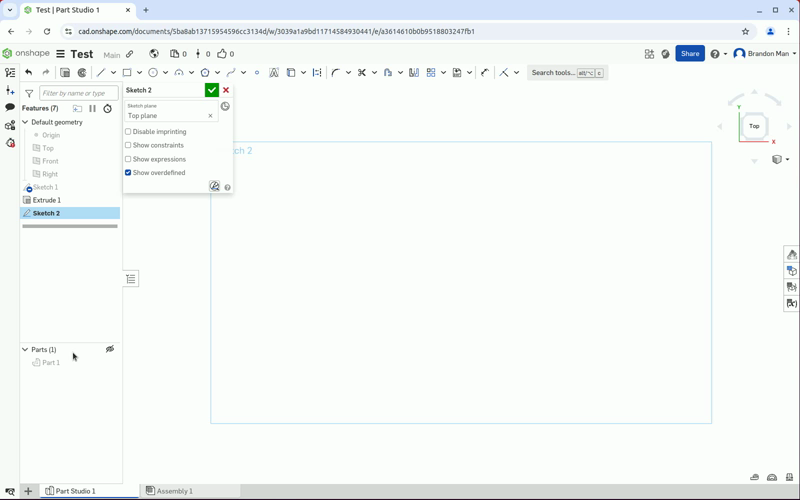
key(l)
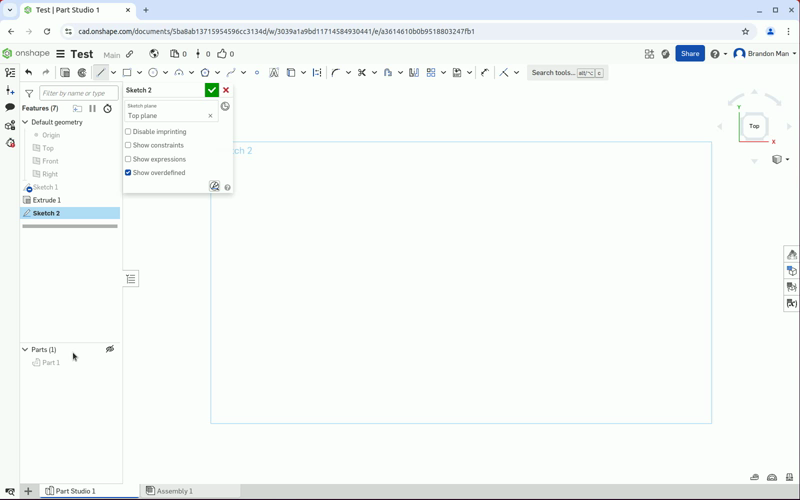
key_down(shift)
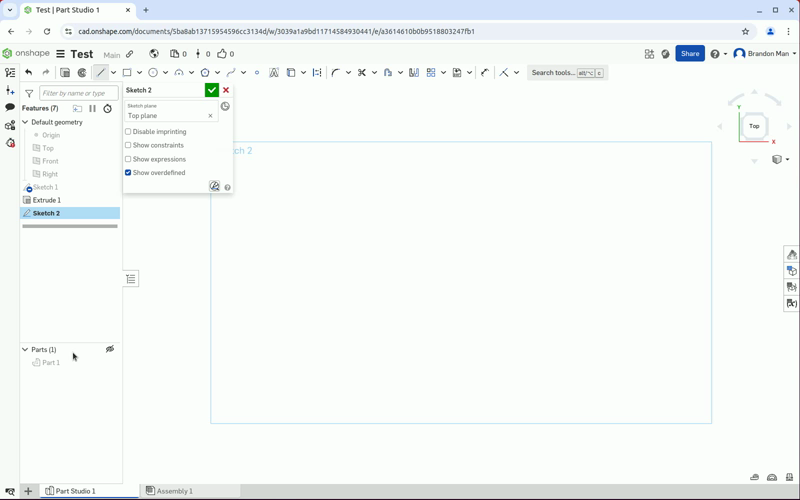
mouse_move(457, 275)
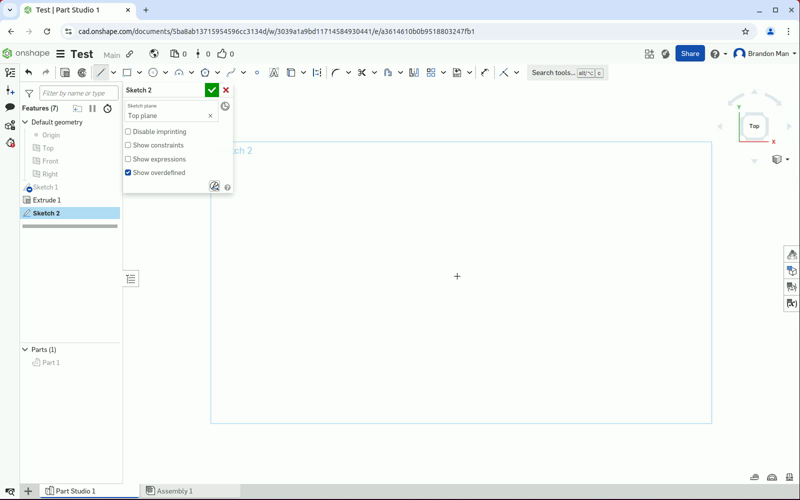
click(457, 275)
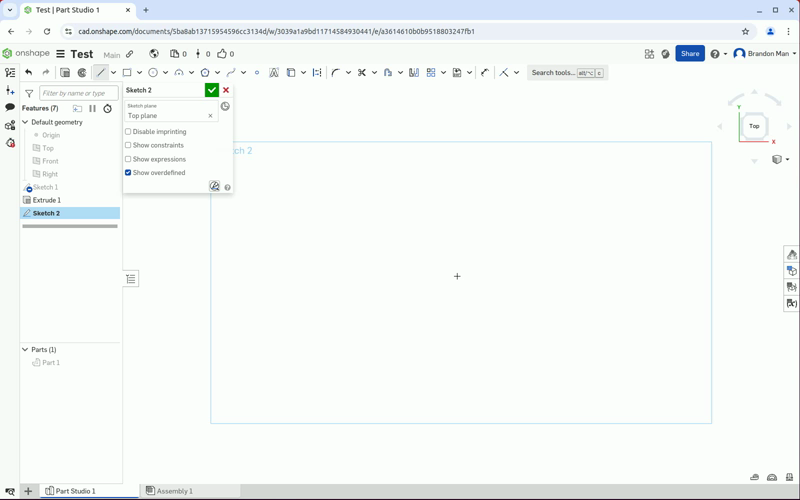
key_up(shift)
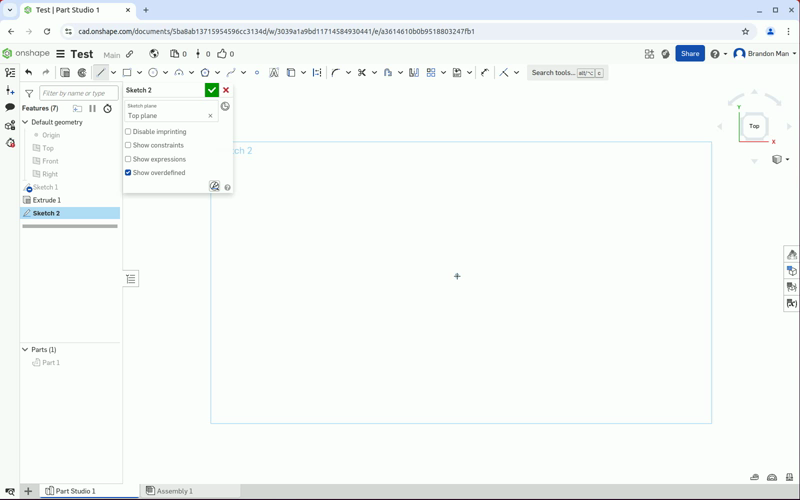
key_down(shift)
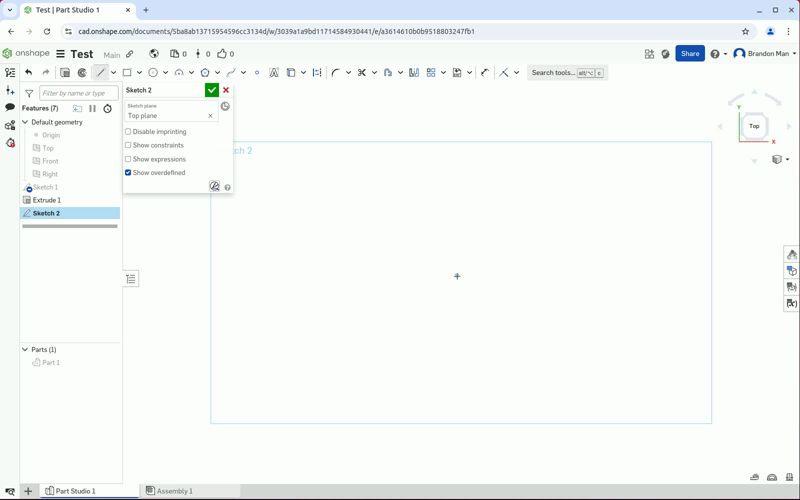
mouse_move(487, 275)
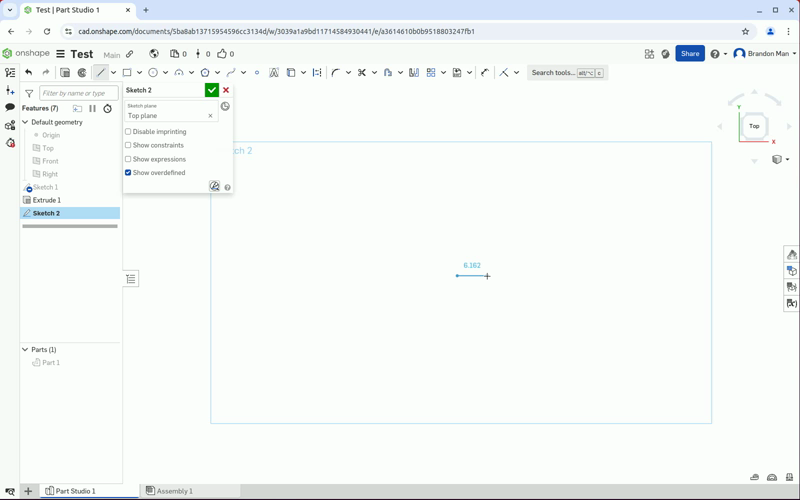
mouse_move(458, 275)
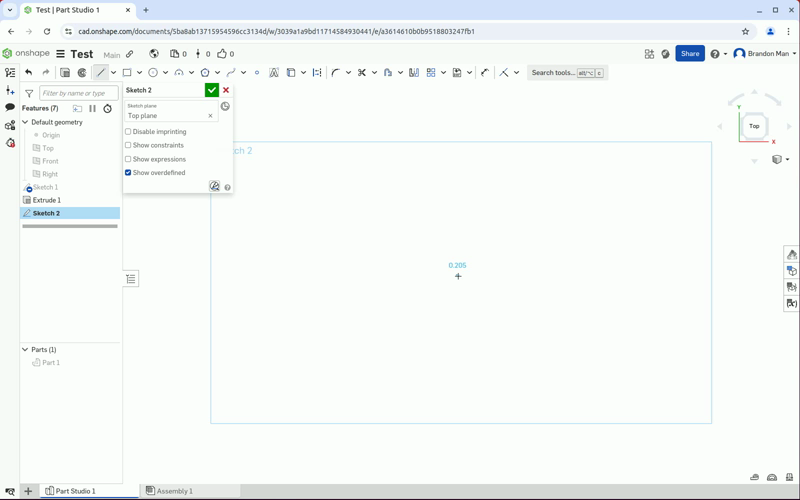
scroll(6)
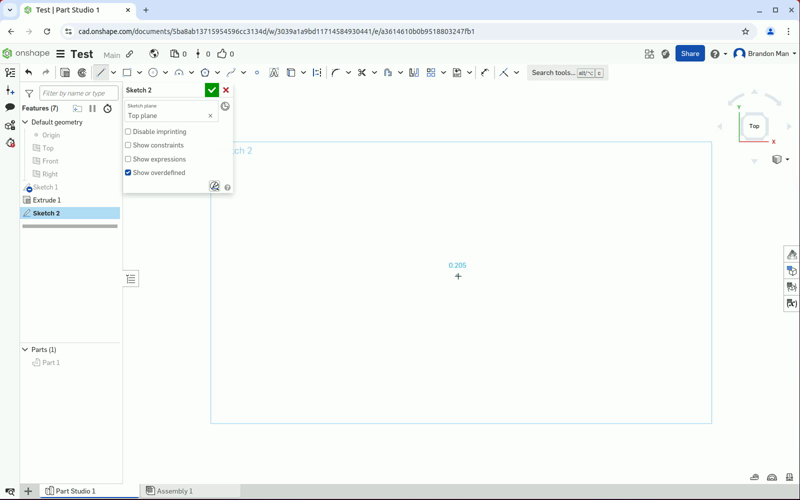
scroll(6)
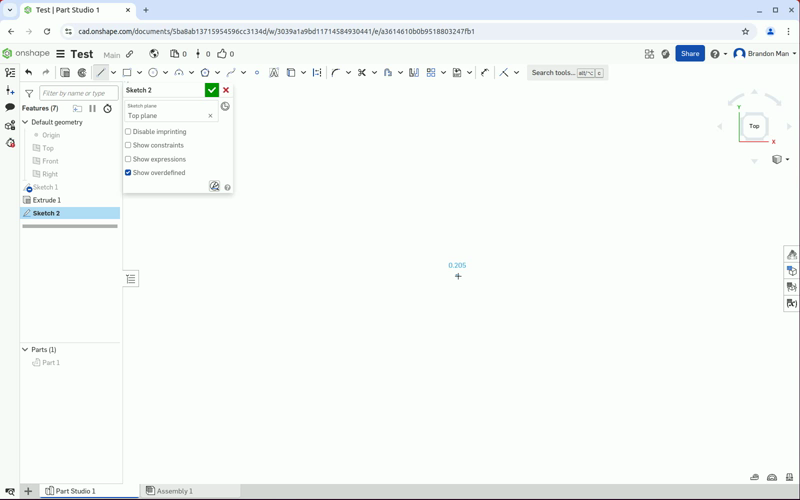
scroll(6)
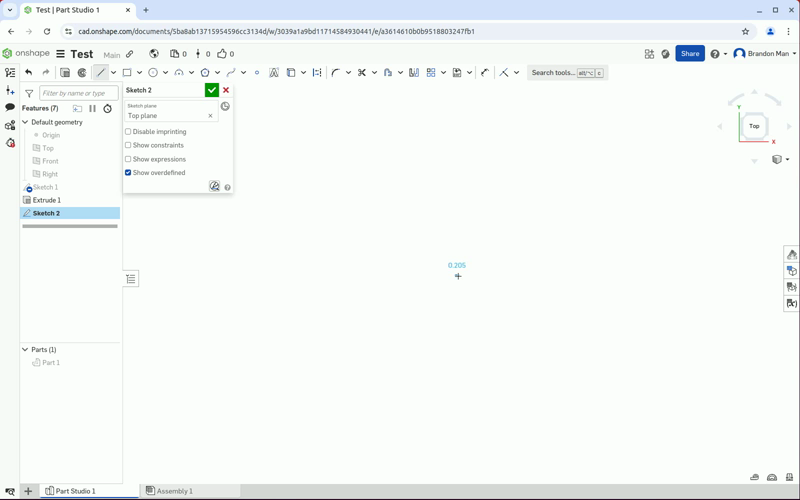
scroll(6)
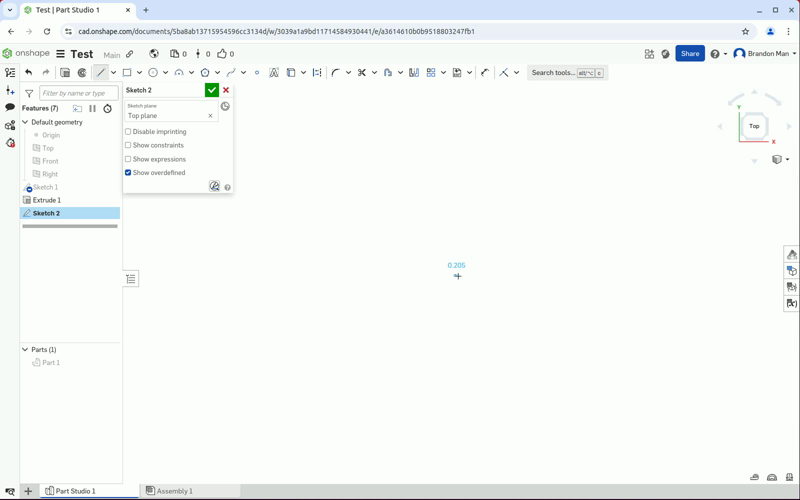
scroll(6)
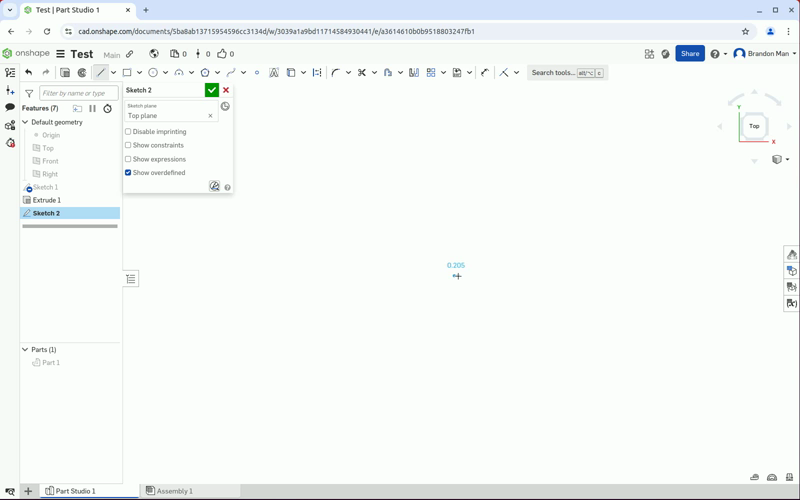
scroll(6)
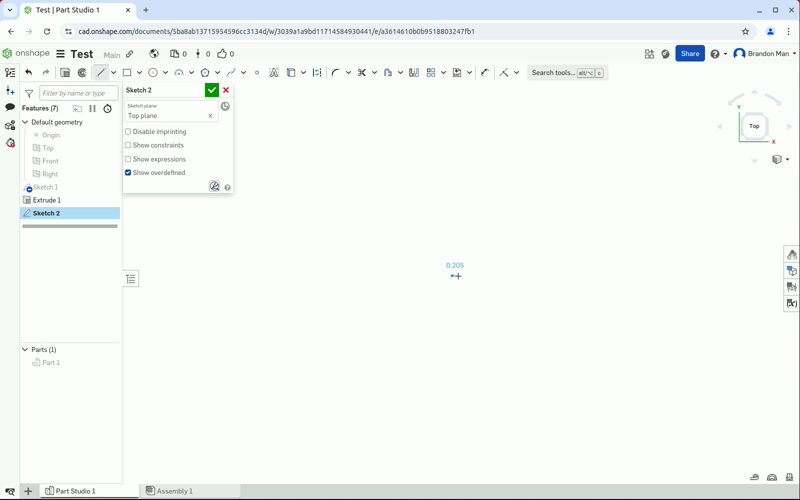
scroll(6)
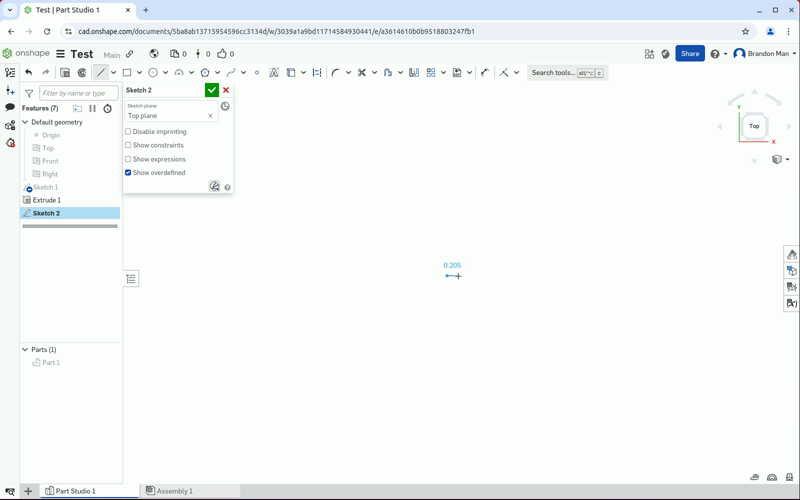
click(458, 275)
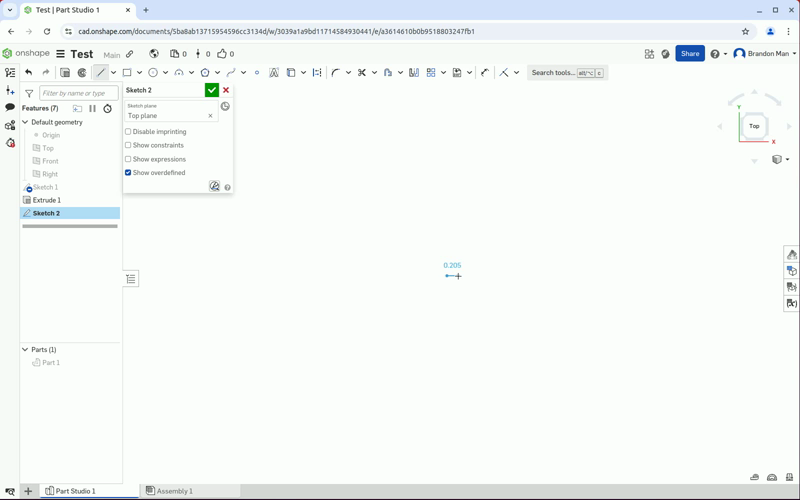
scroll(-6)
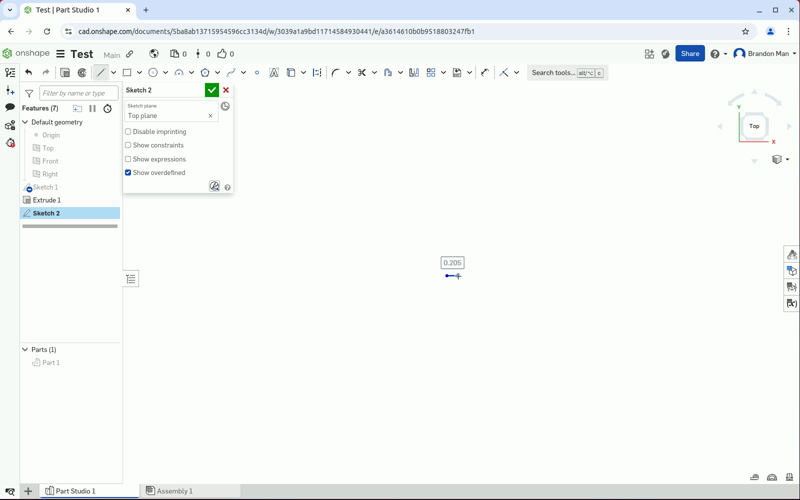
scroll(-6)
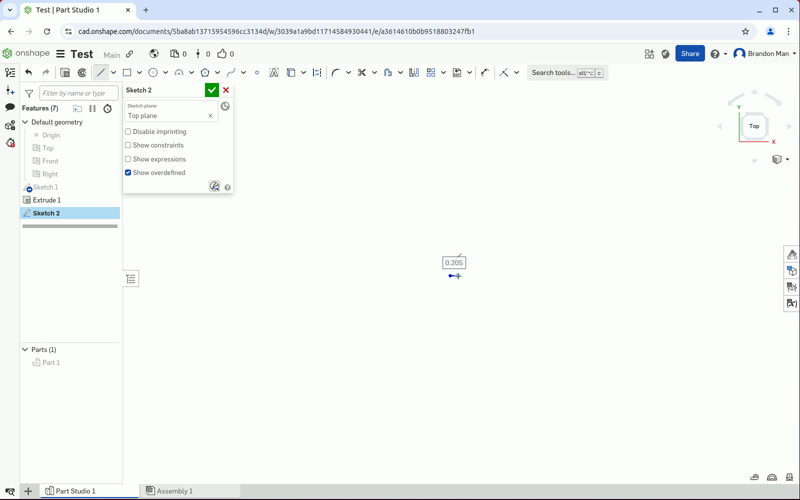
scroll(-6)
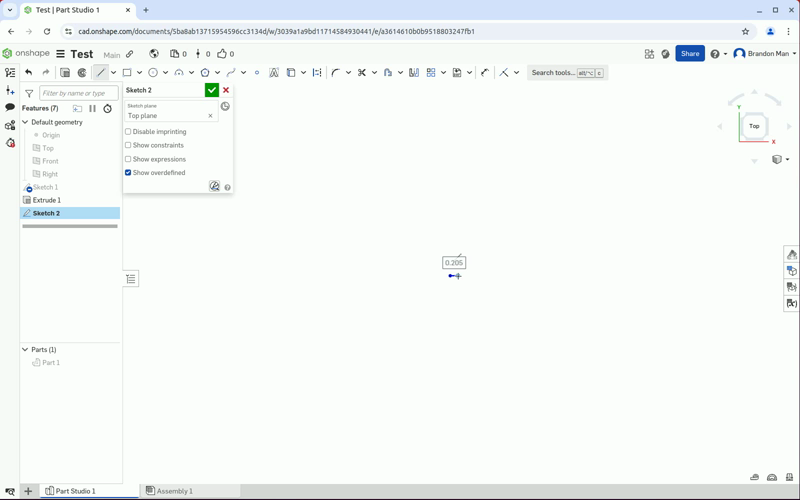
scroll(-6)
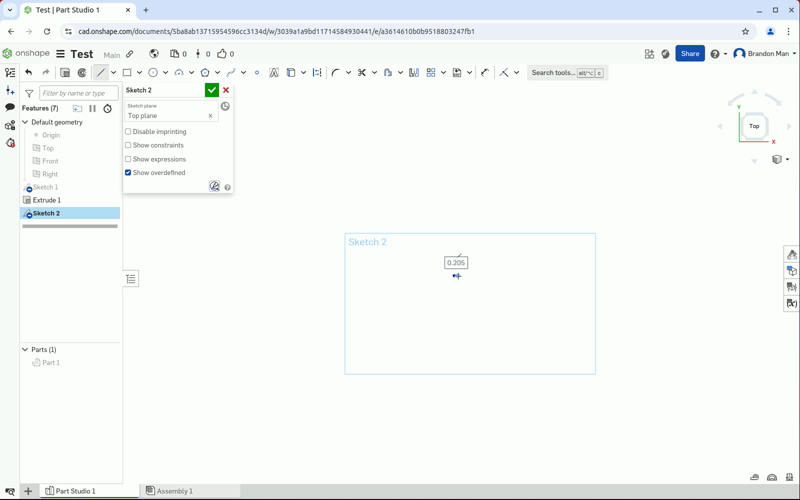
scroll(-6)
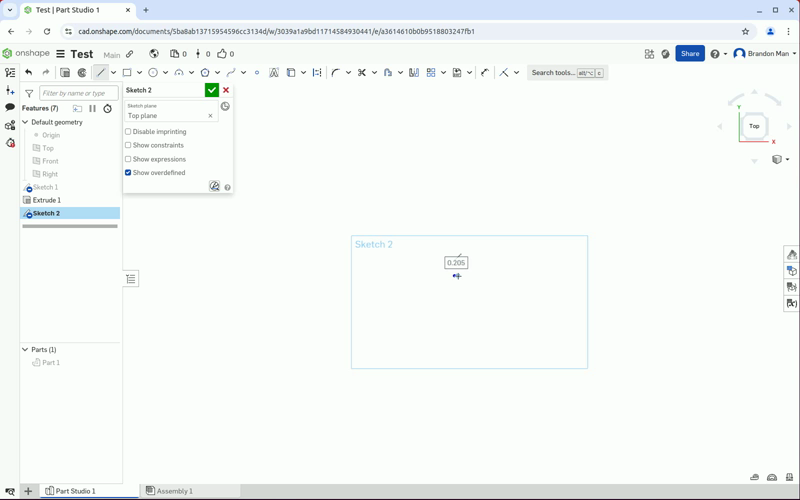
scroll(-6)
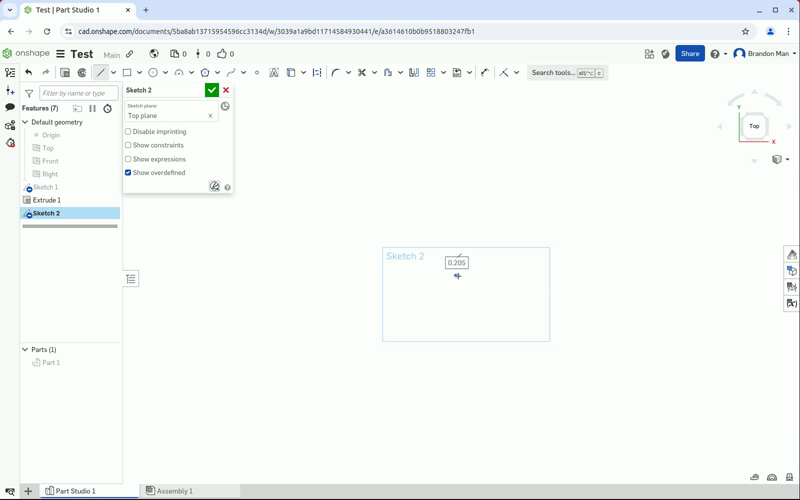
scroll(-6)
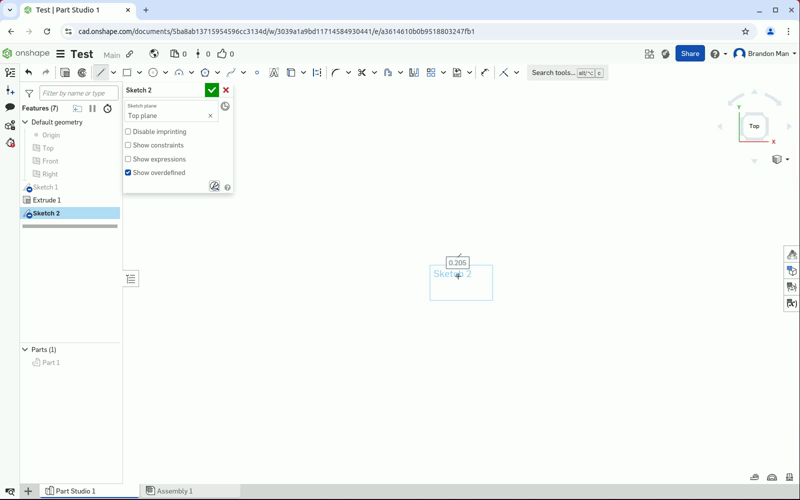
key_up(shift)
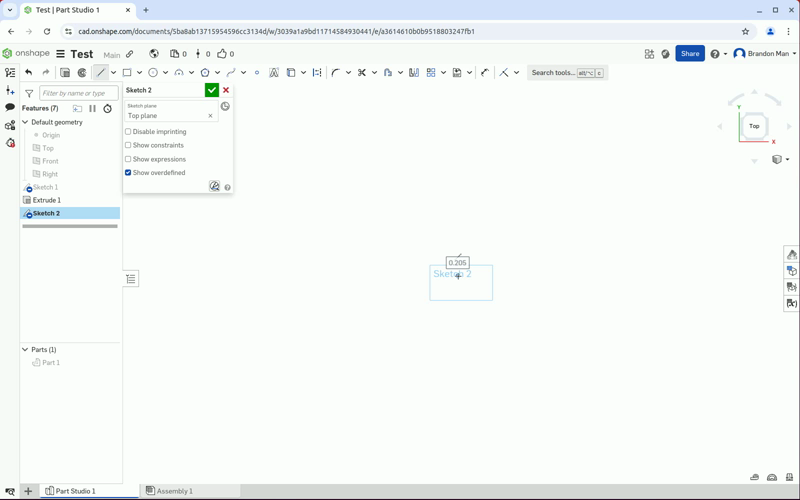
key_down(shift)
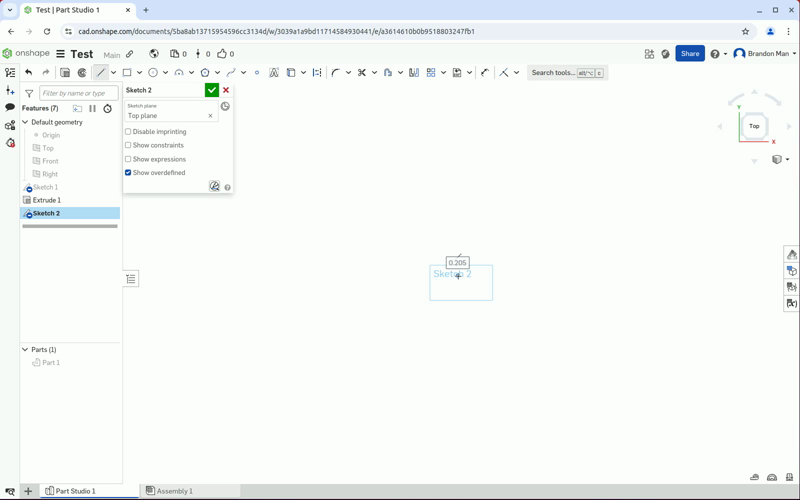
mouse_move(488, 275)
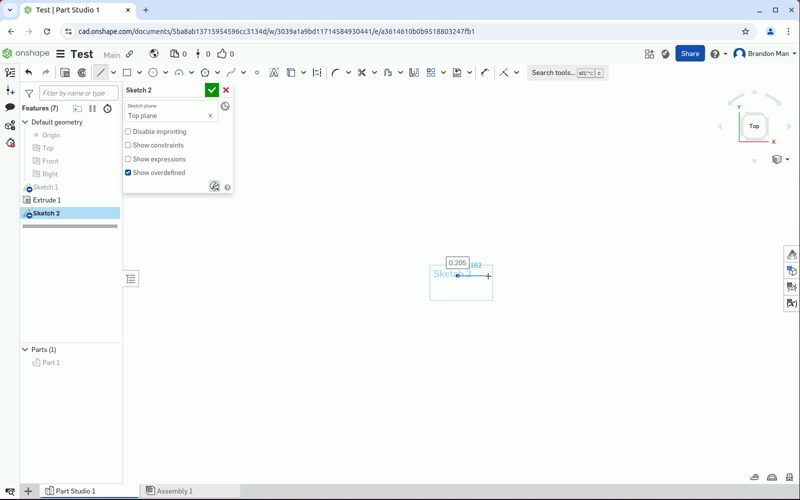
mouse_move(458, 283)
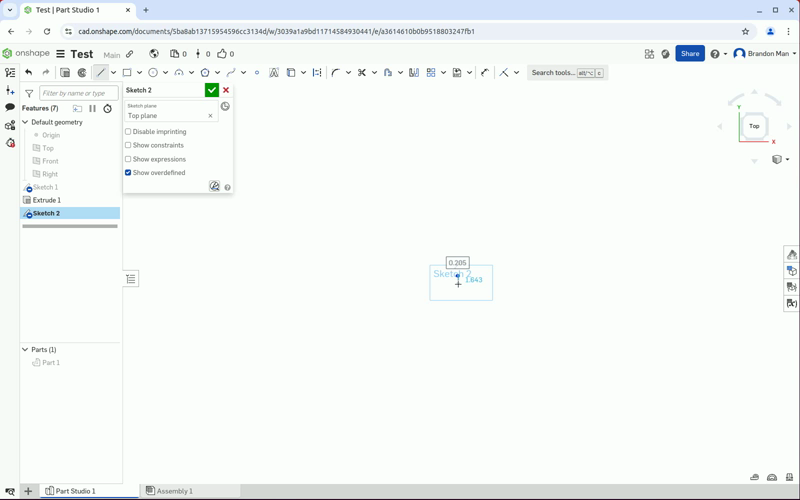
click(458, 283)
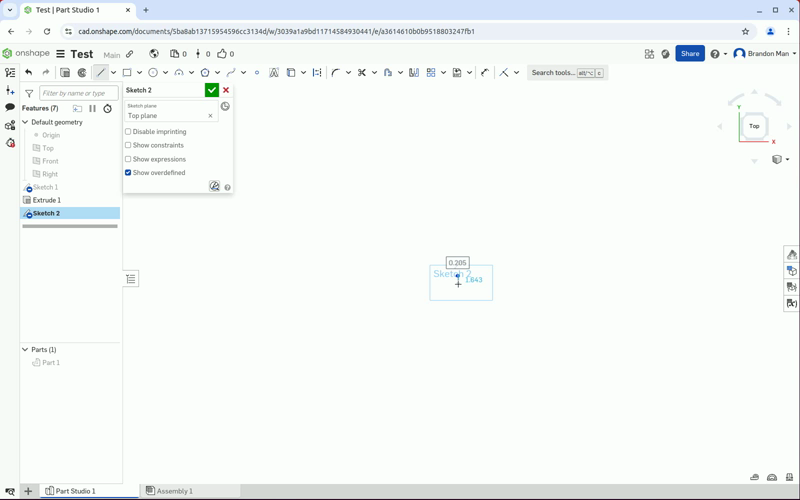
key_up(shift)
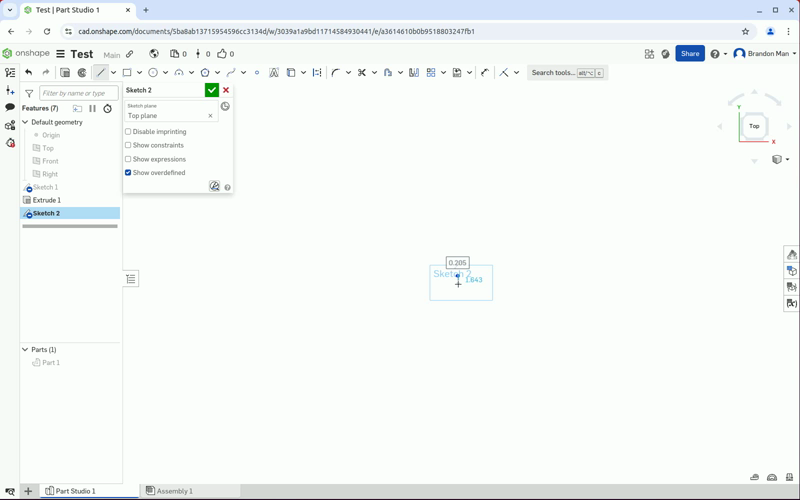
key_down(shift)
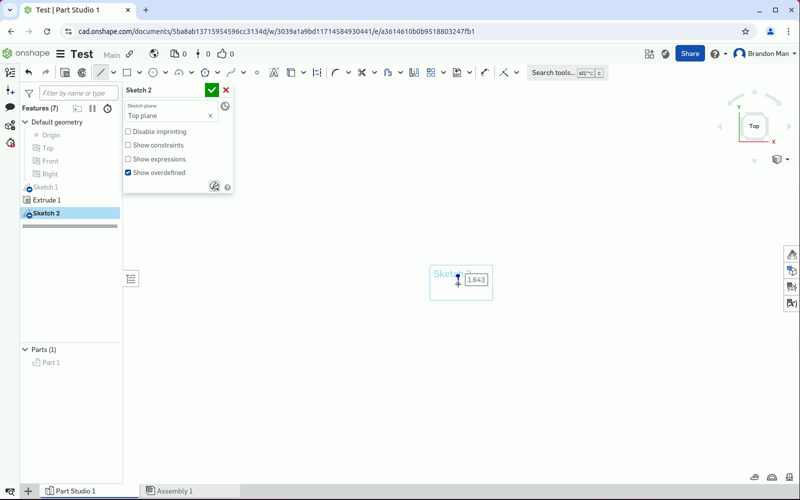
mouse_move(488, 283)
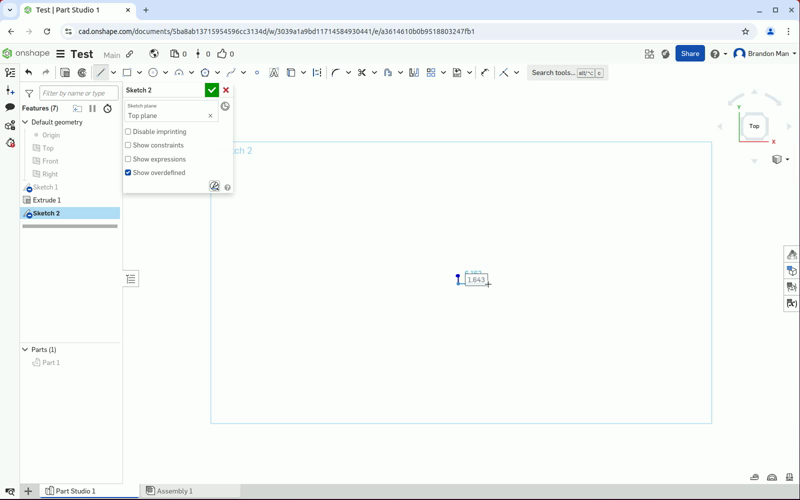
mouse_move(462, 283)
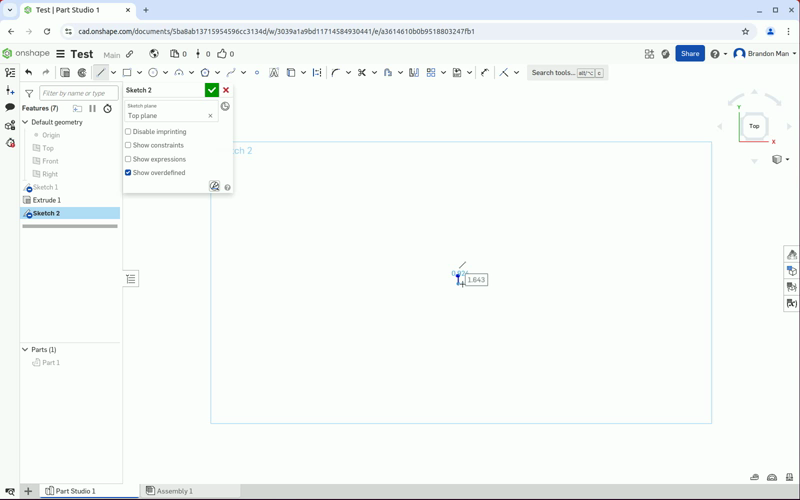
scroll(6)
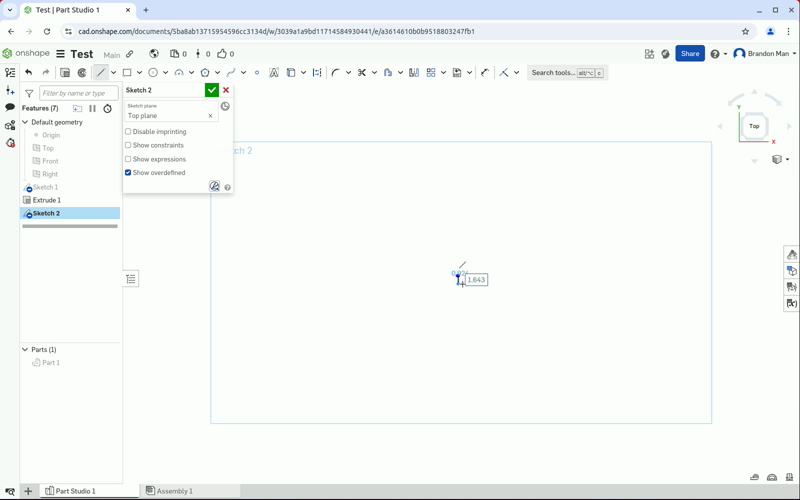
scroll(6)
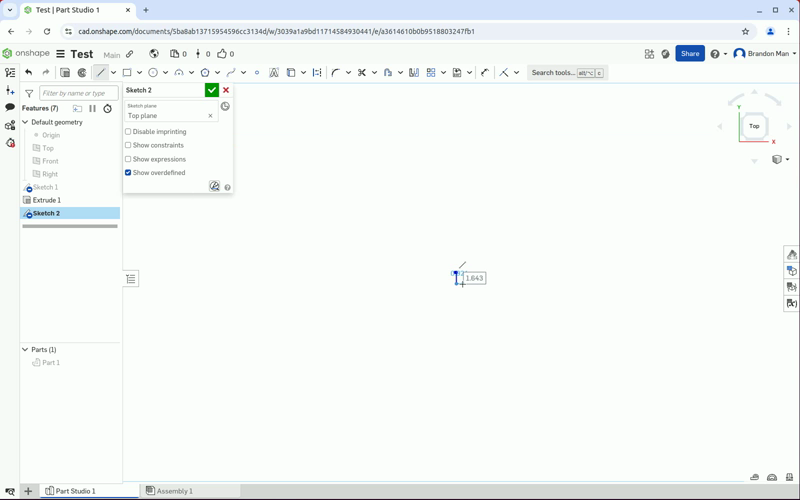
scroll(6)
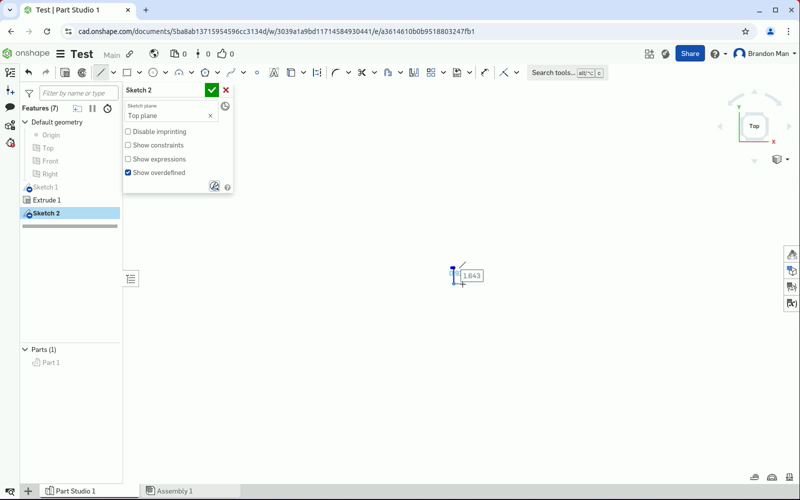
scroll(6)
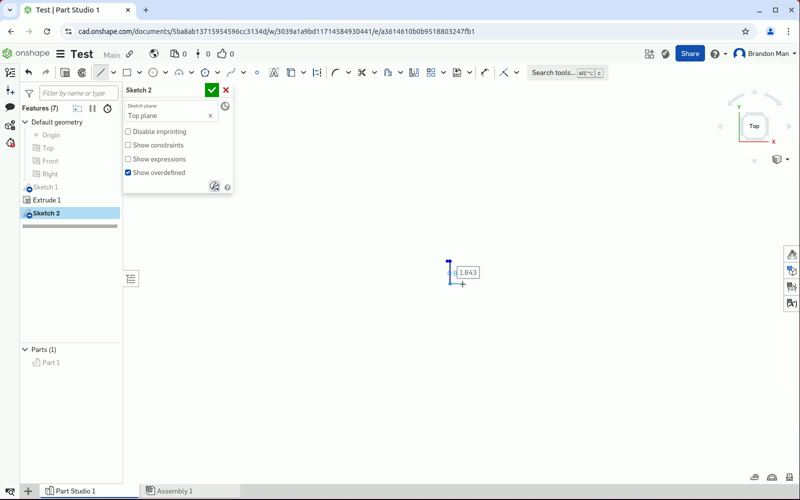
scroll(6)
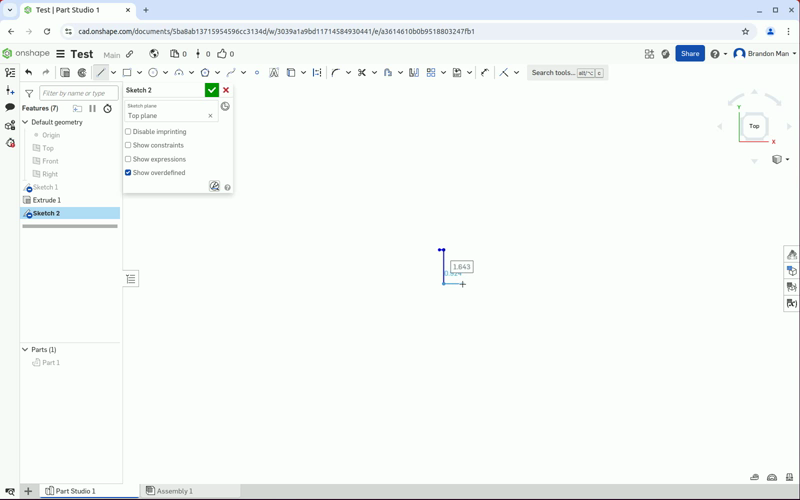
scroll(6)
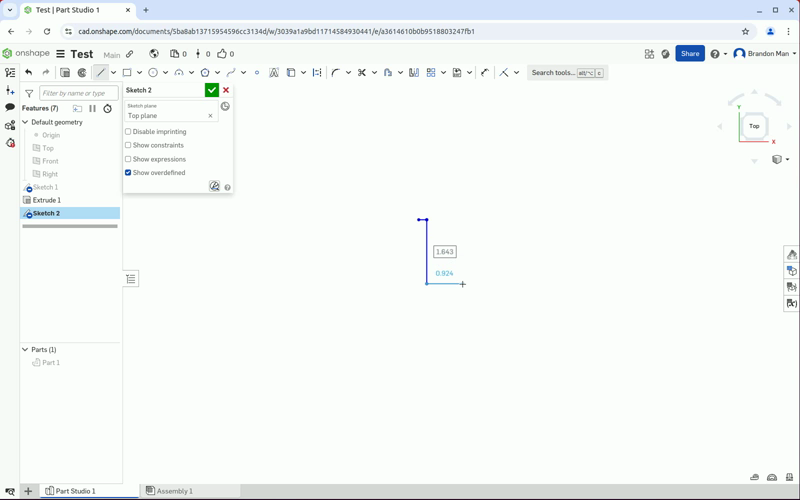
scroll(6)
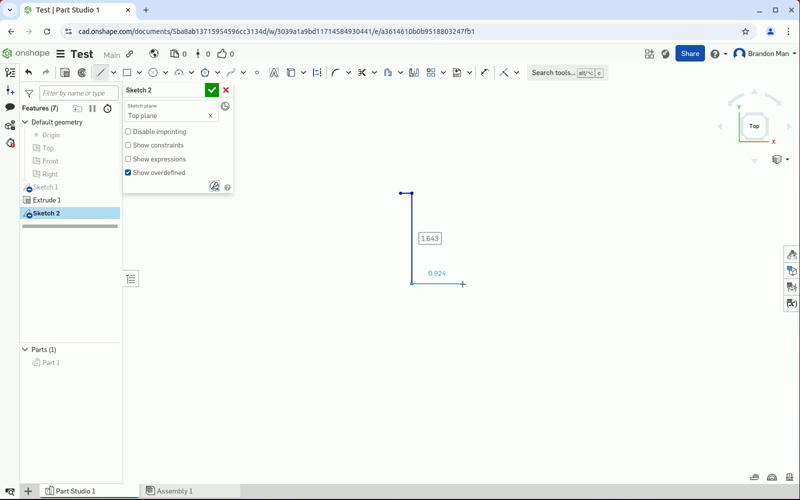
click(462, 283)
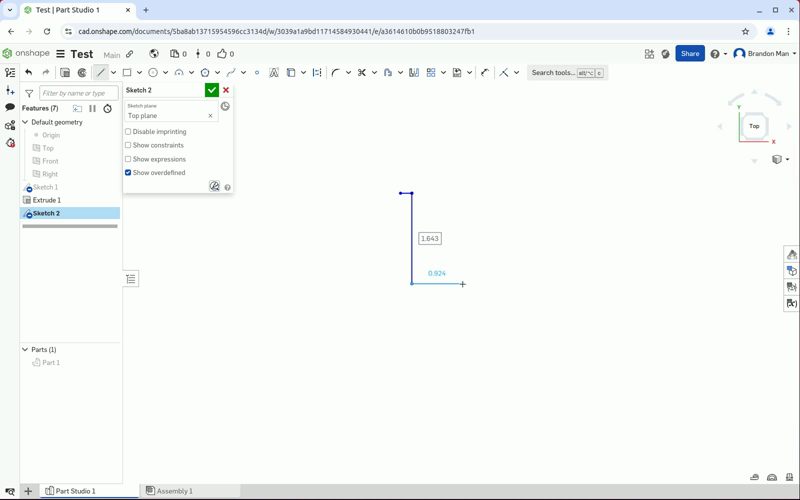
scroll(-6)
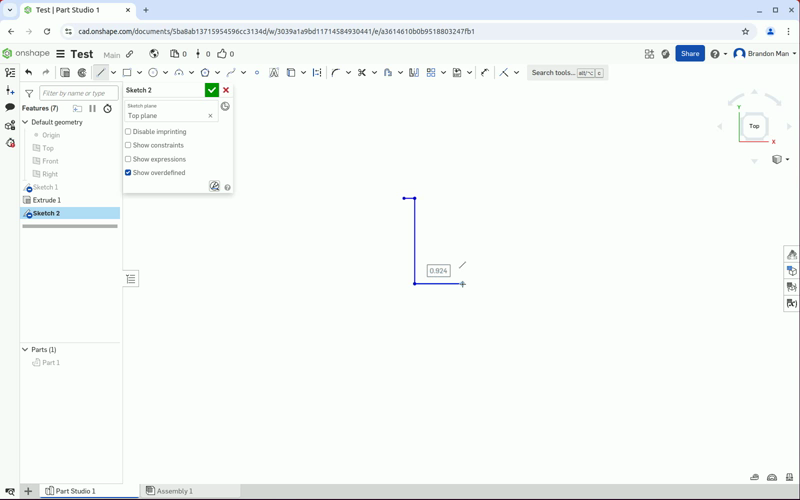
scroll(-6)
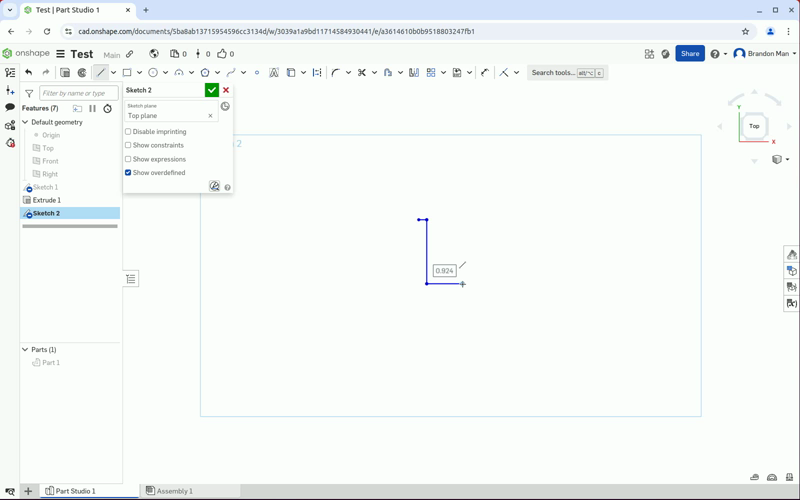
scroll(-6)
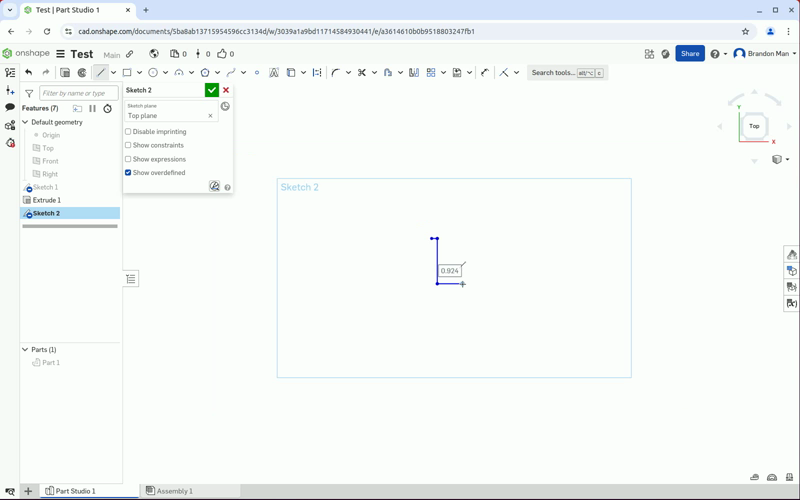
scroll(-6)
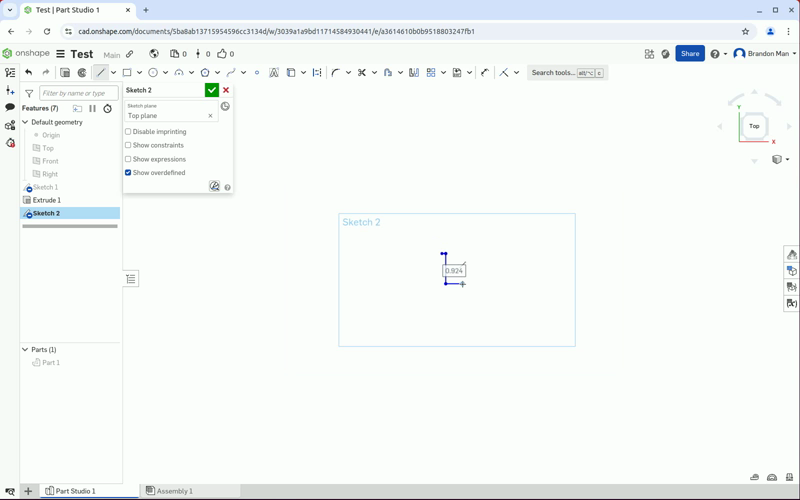
scroll(-6)
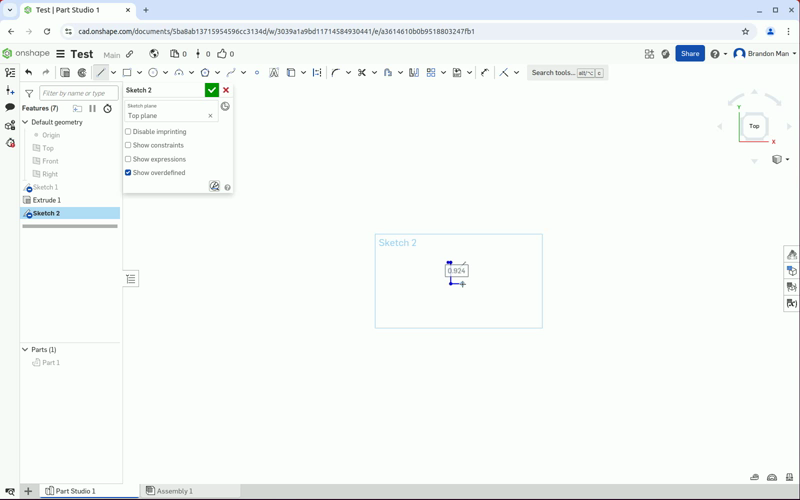
scroll(-6)
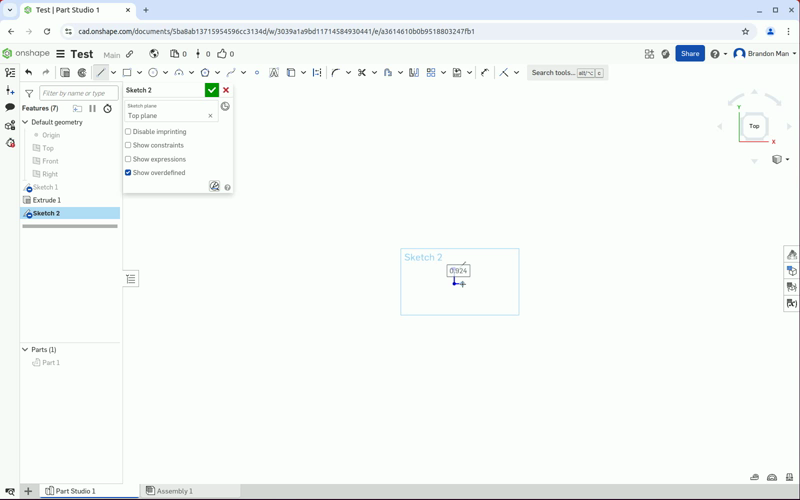
scroll(-6)
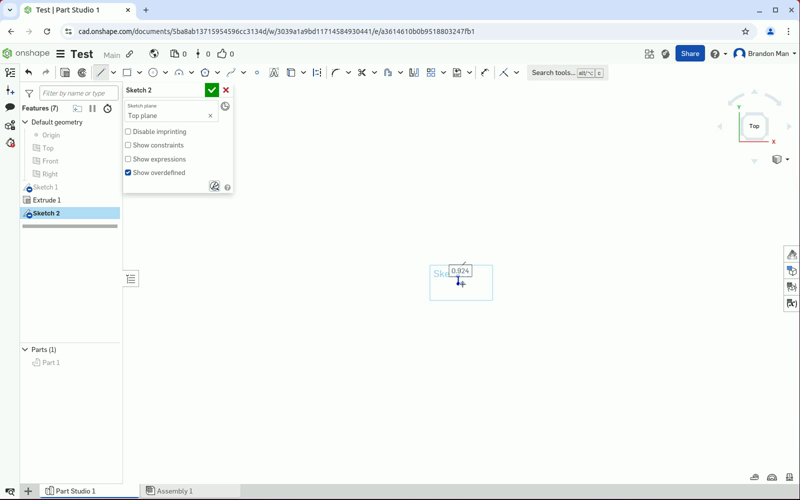
key_up(shift)
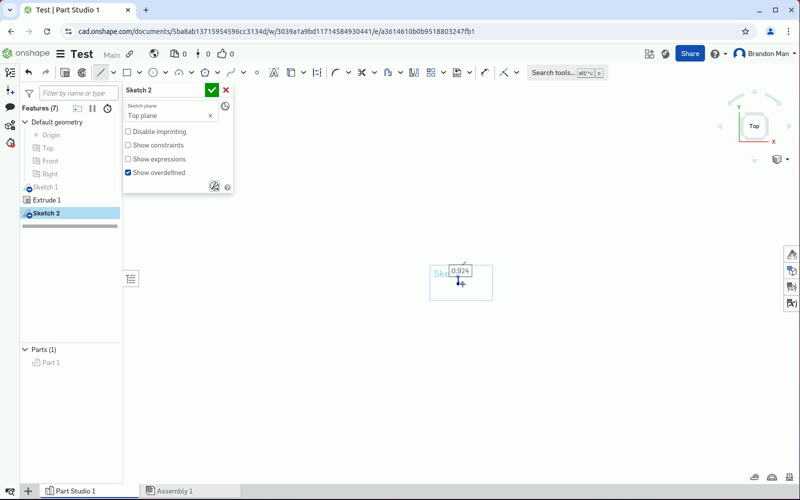
key_down(shift)
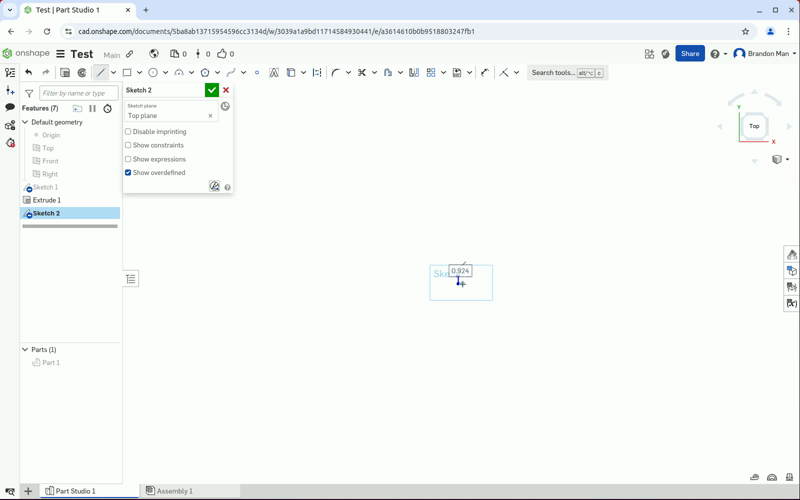
mouse_move(492, 283)
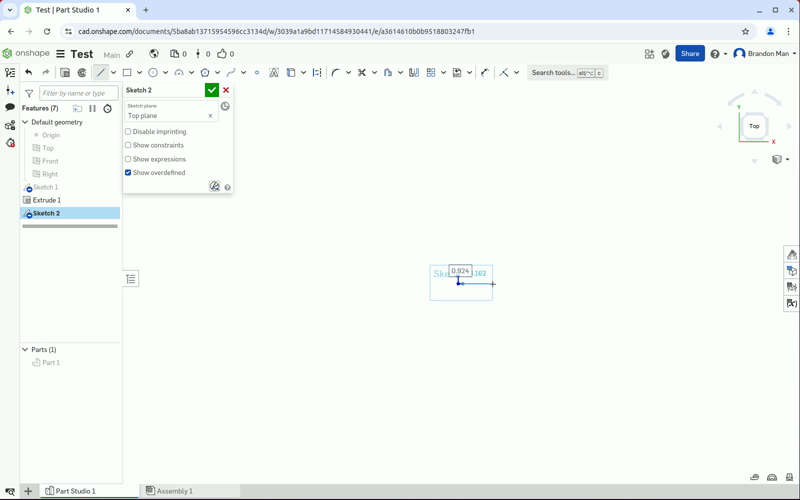
mouse_move(462, 275)
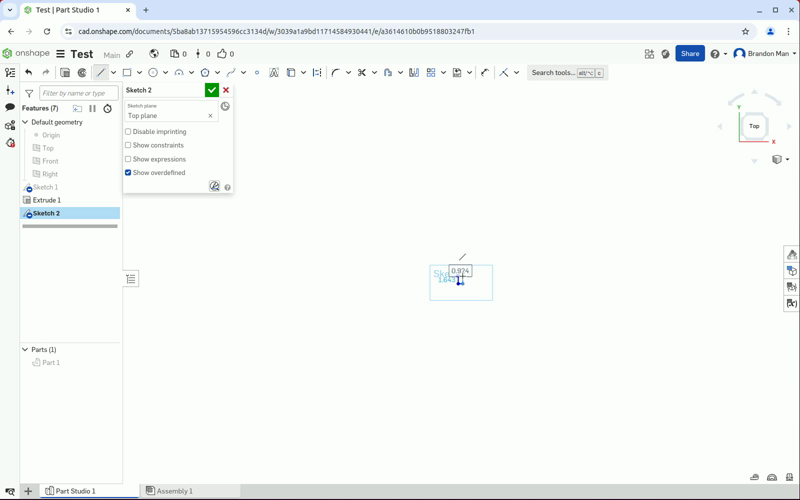
scroll(6)
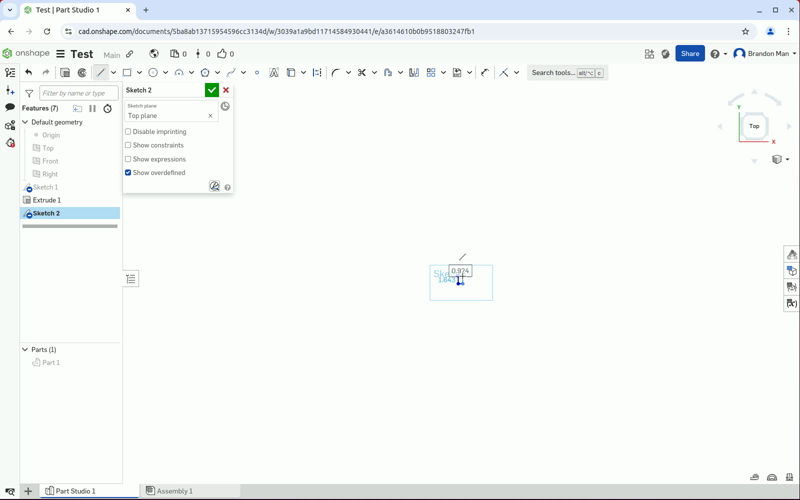
scroll(6)
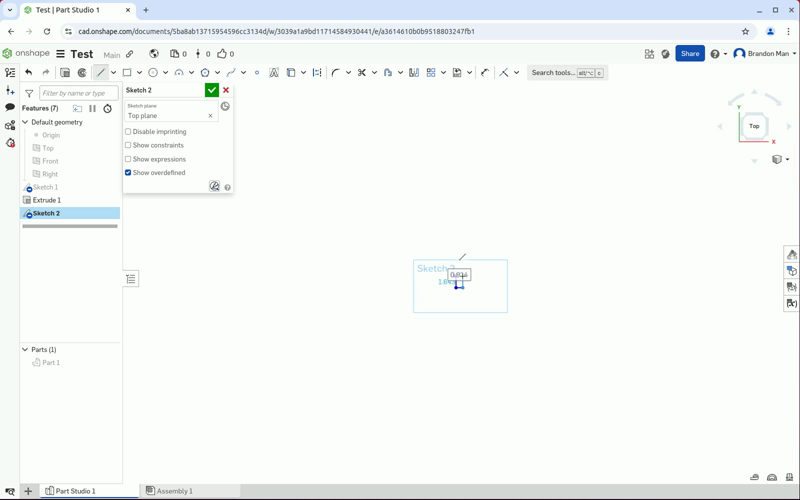
scroll(6)
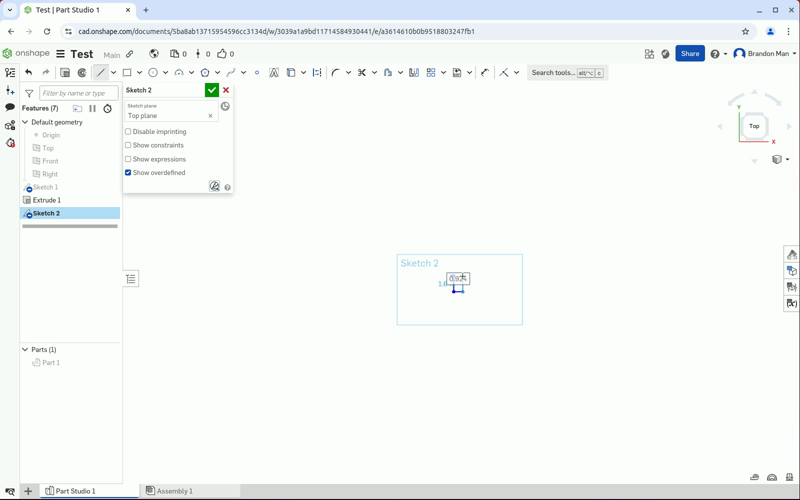
scroll(6)
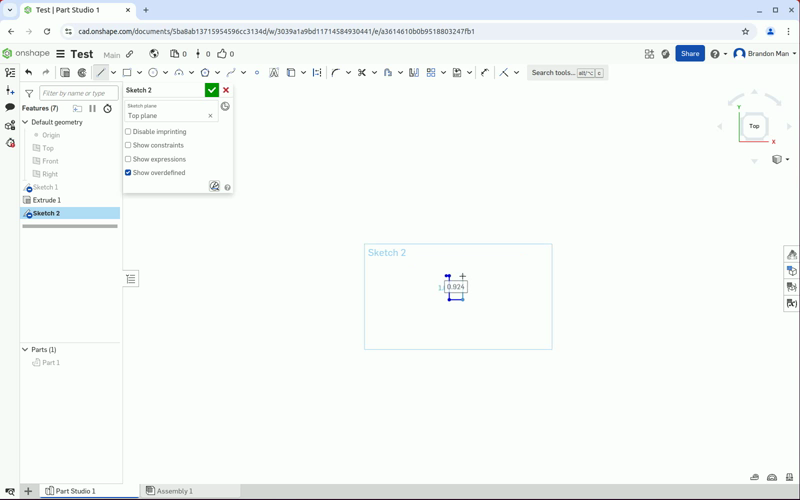
scroll(6)
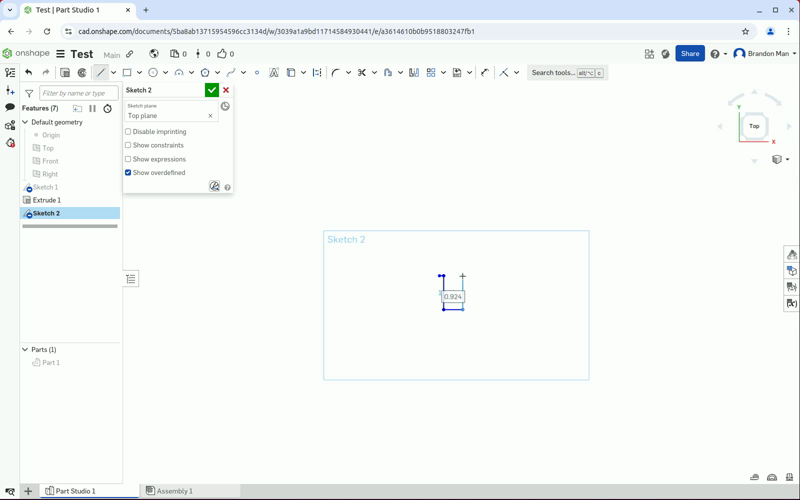
scroll(6)
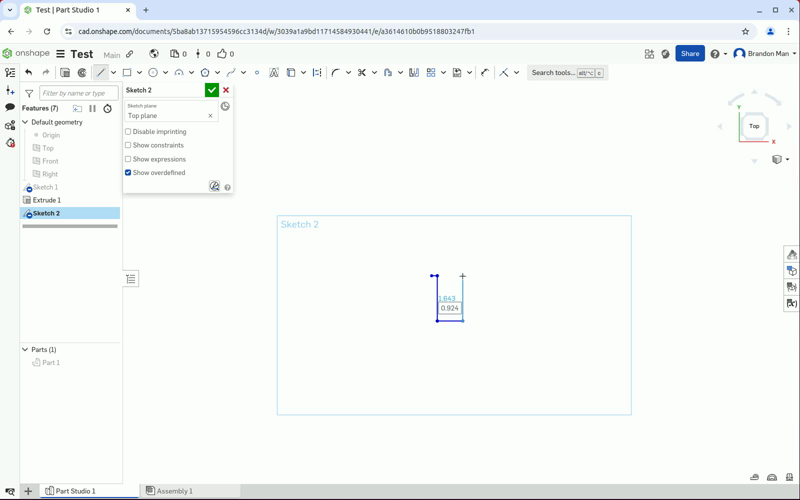
scroll(6)
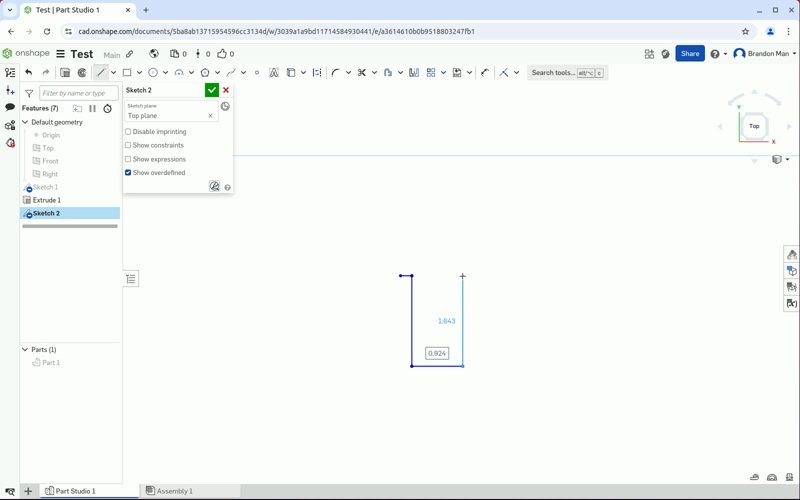
click(462, 275)
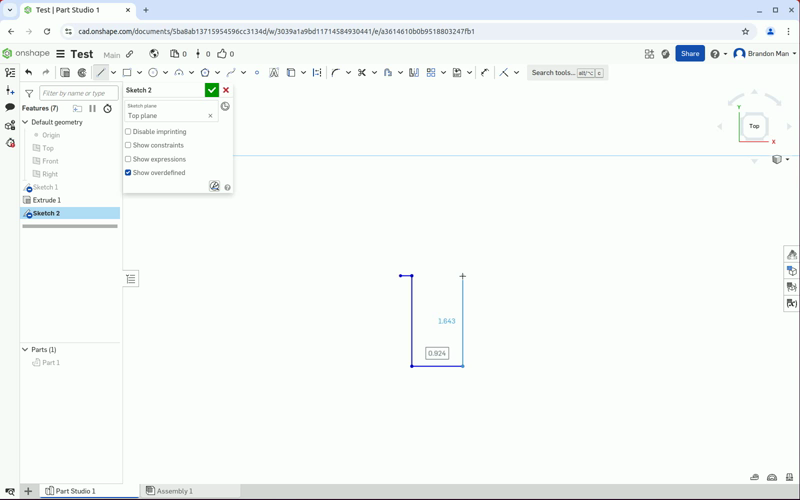
scroll(-6)
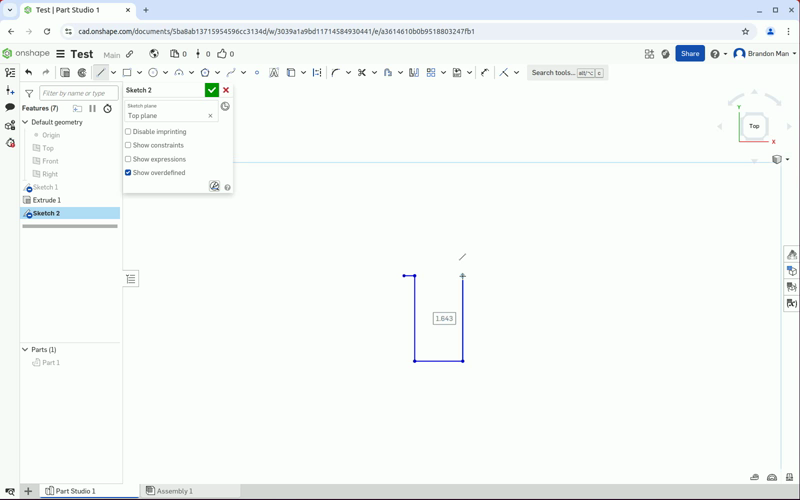
scroll(-6)
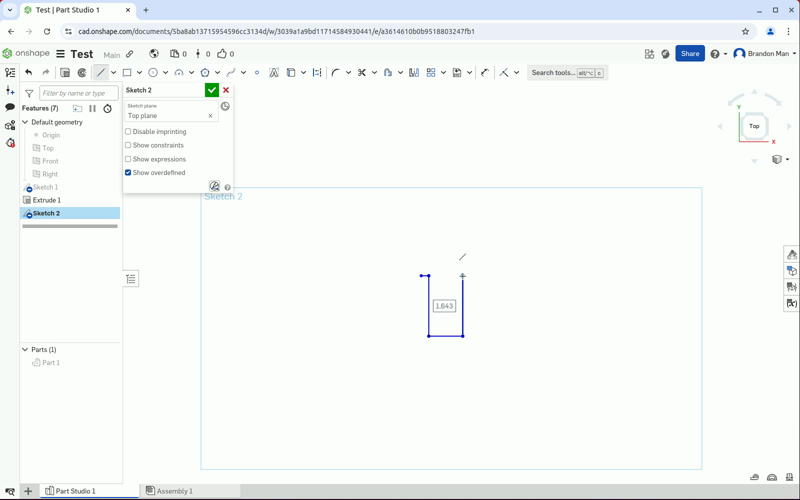
scroll(-6)
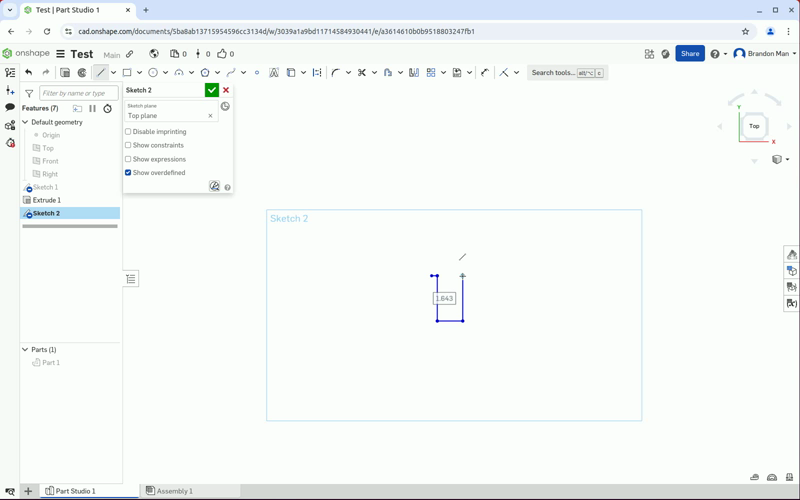
scroll(-6)
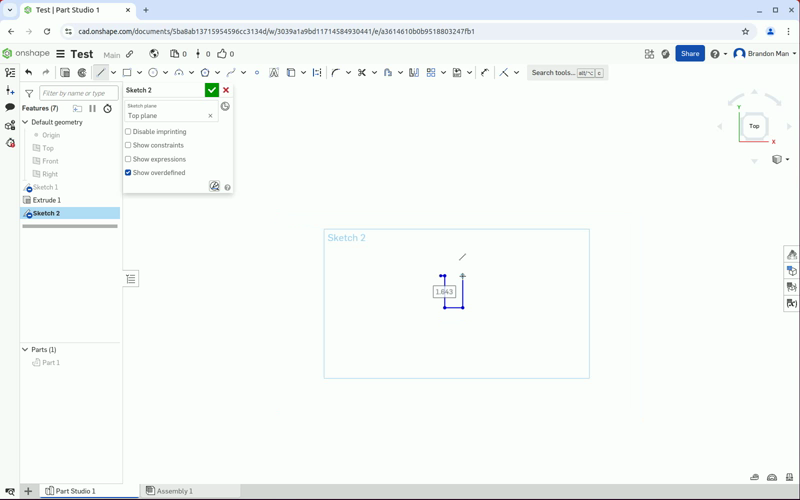
scroll(-6)
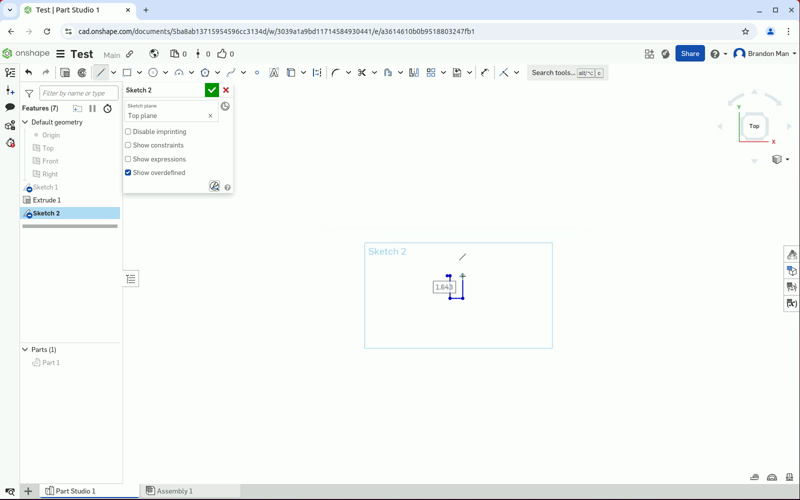
scroll(-6)
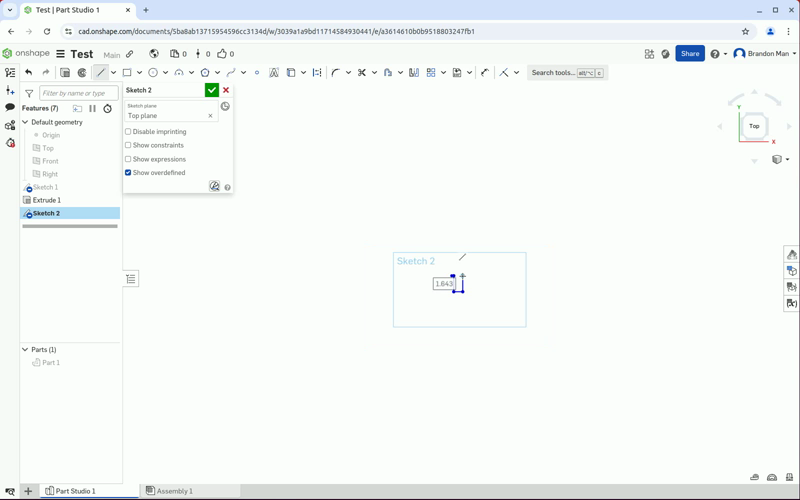
scroll(-6)
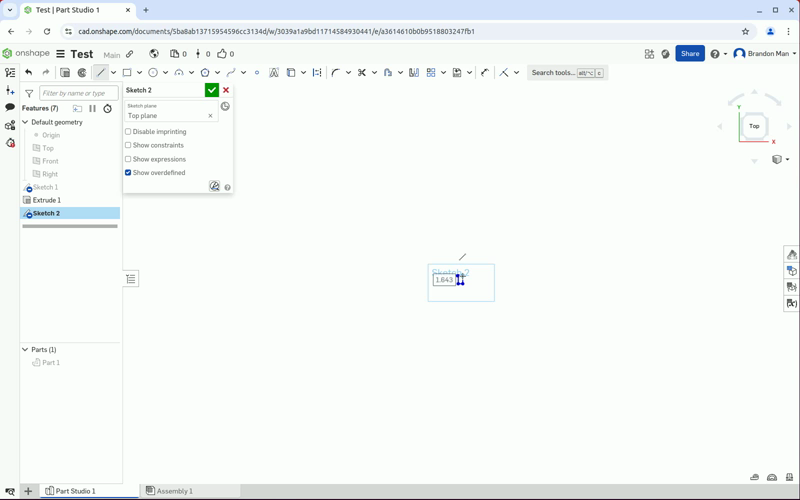
key_up(shift)
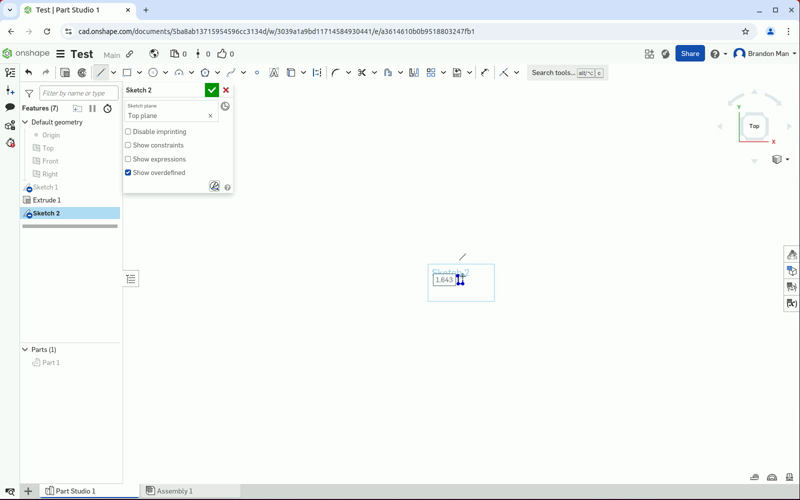
key_down(shift)
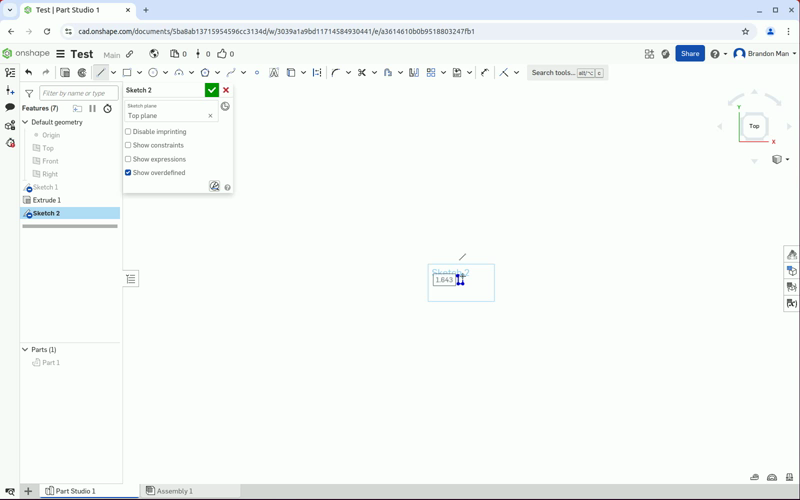
mouse_move(492, 275)
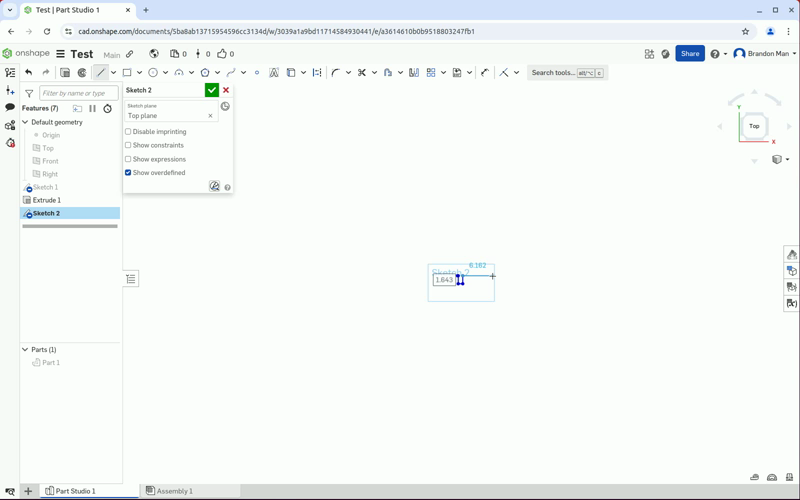
mouse_move(464, 275)
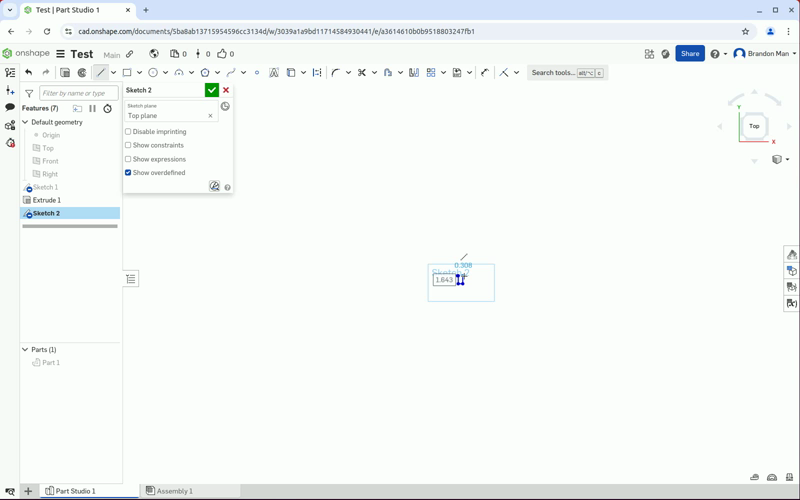
scroll(6)
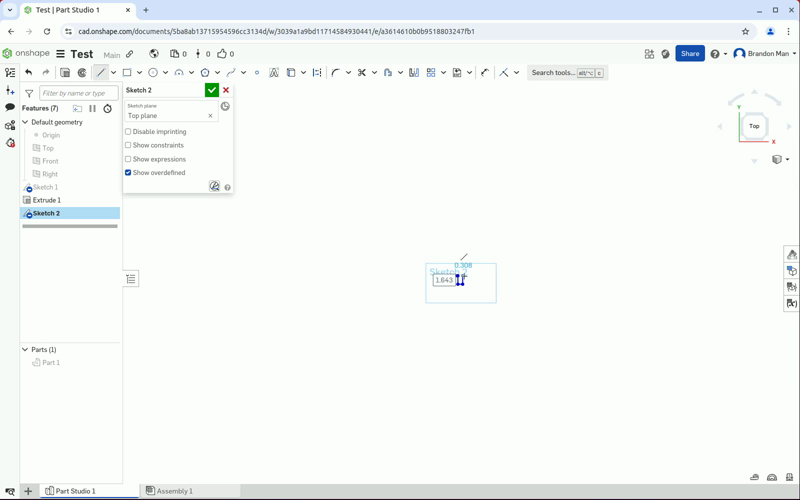
scroll(6)
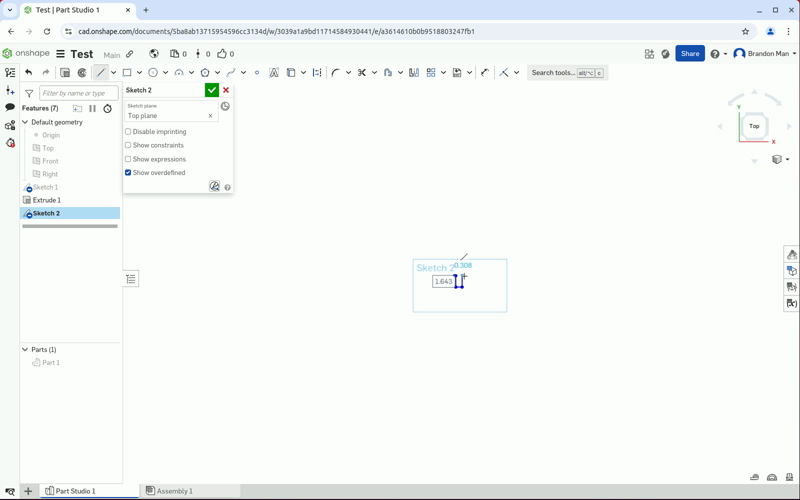
scroll(6)
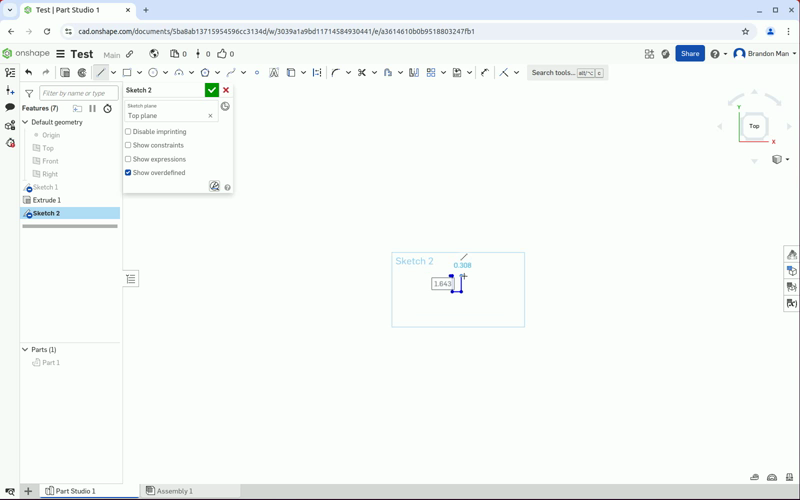
scroll(6)
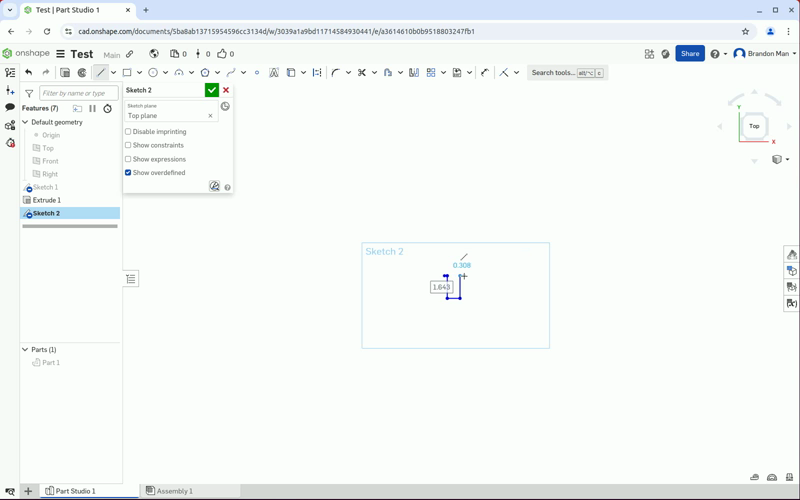
scroll(6)
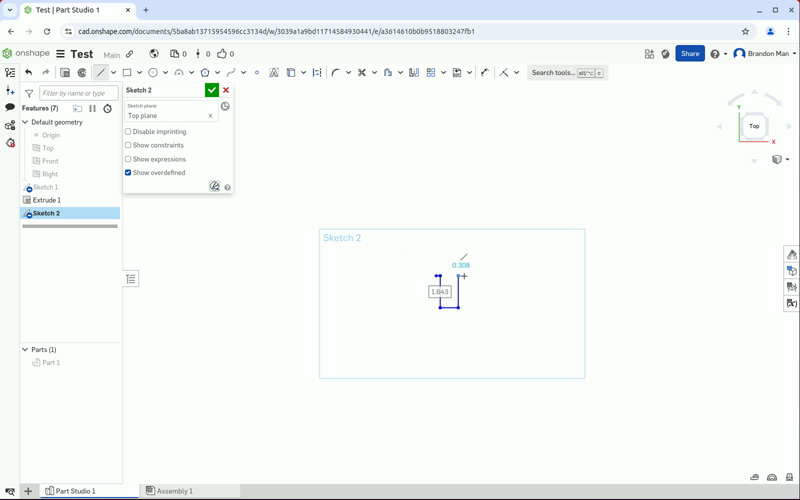
scroll(6)
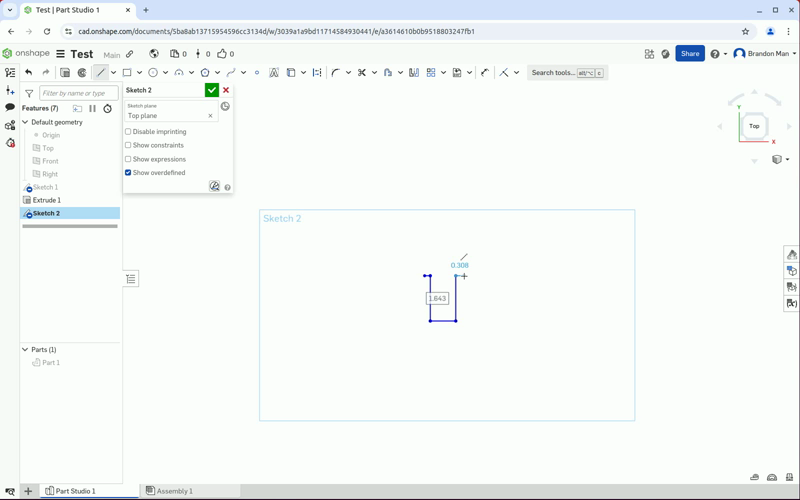
scroll(6)
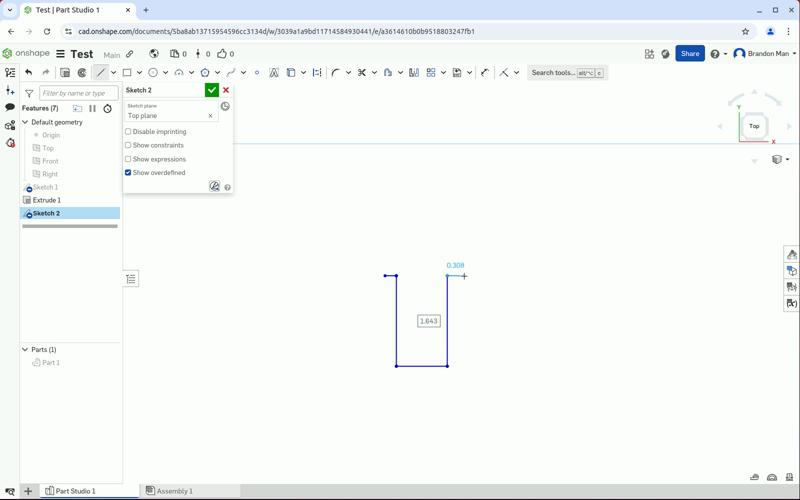
click(464, 275)
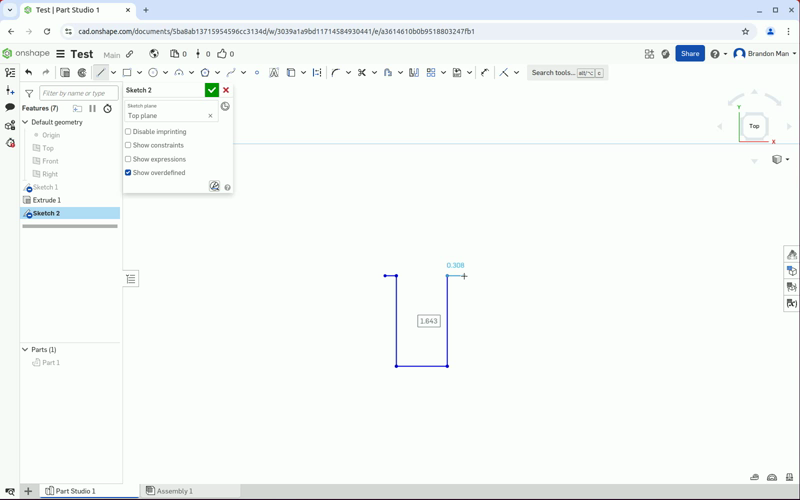
scroll(-6)
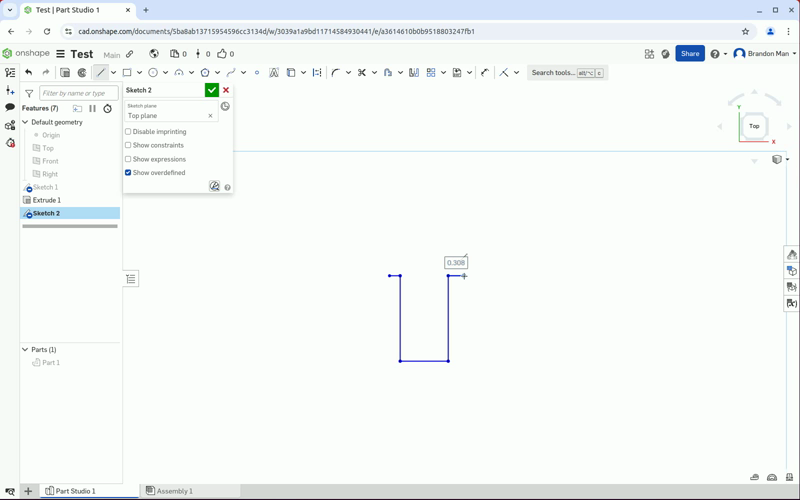
scroll(-6)
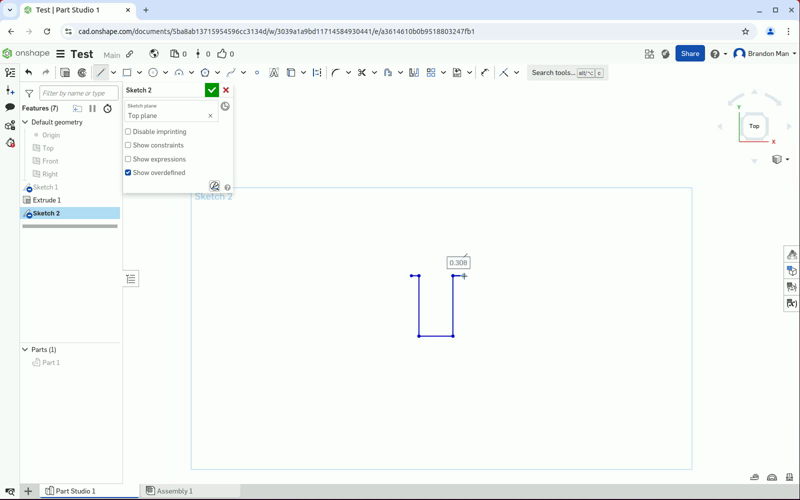
scroll(-6)
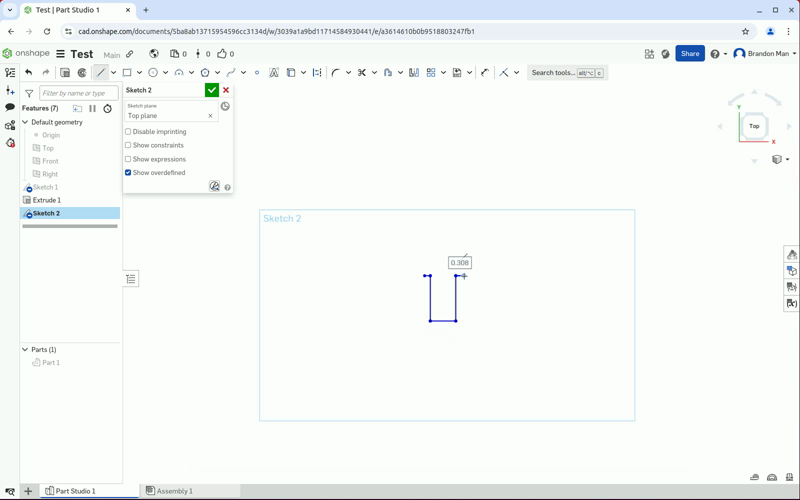
scroll(-6)
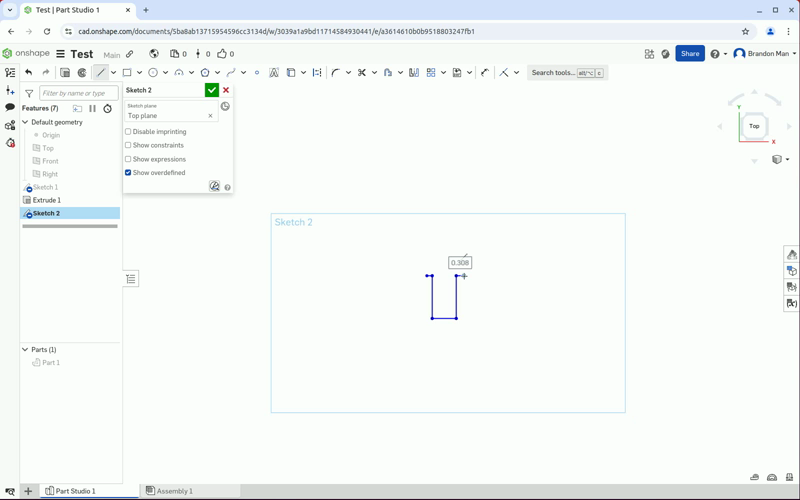
scroll(-6)
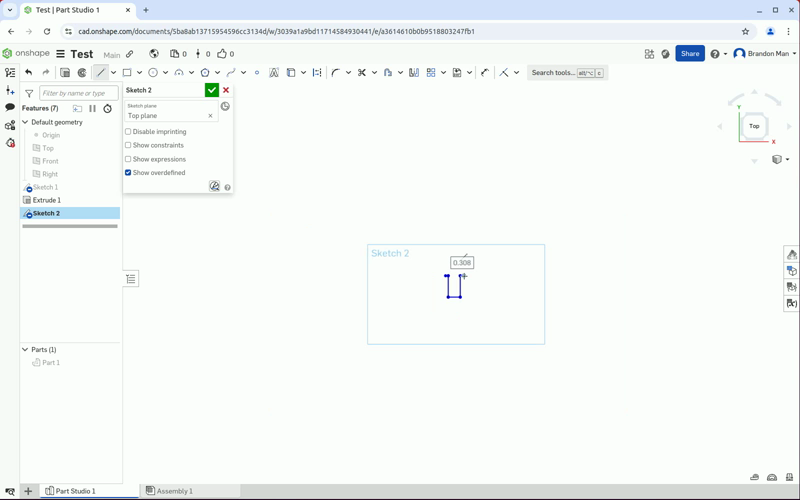
scroll(-6)
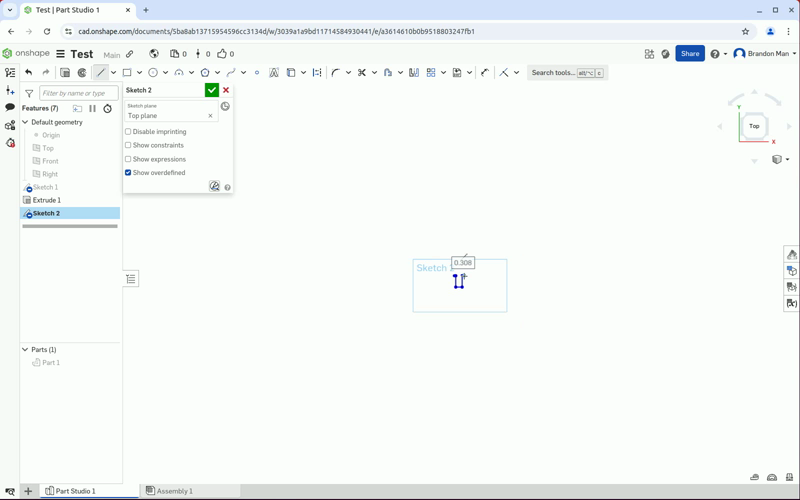
scroll(-6)
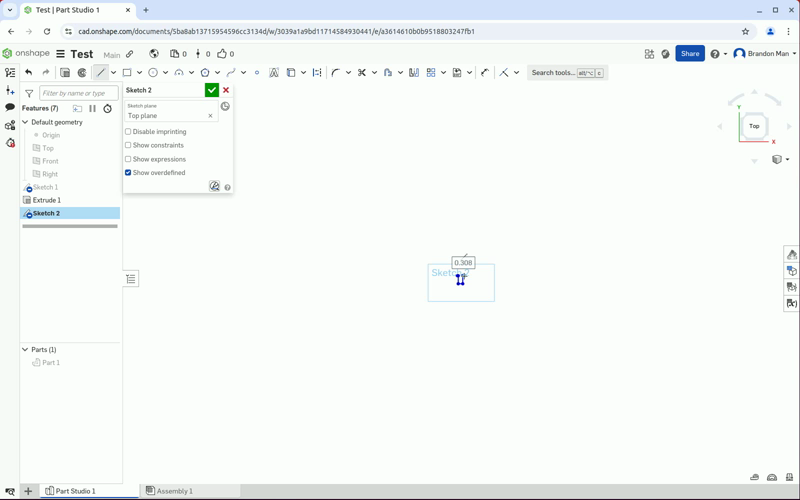
key_up(shift)
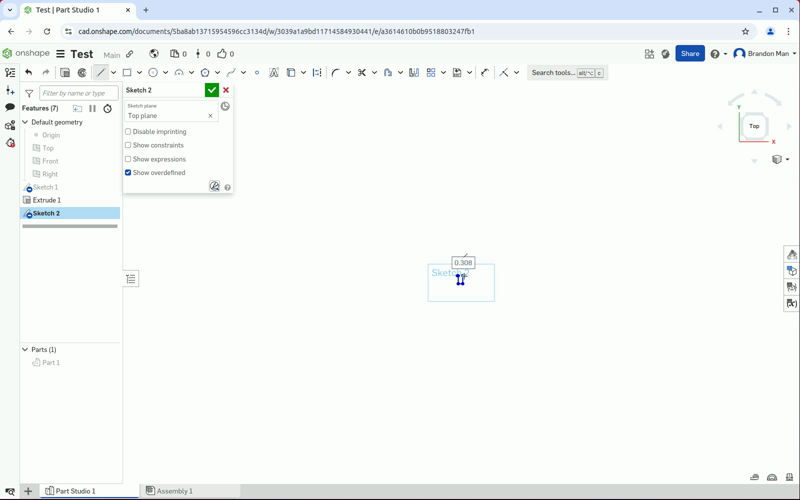
key_down(shift)
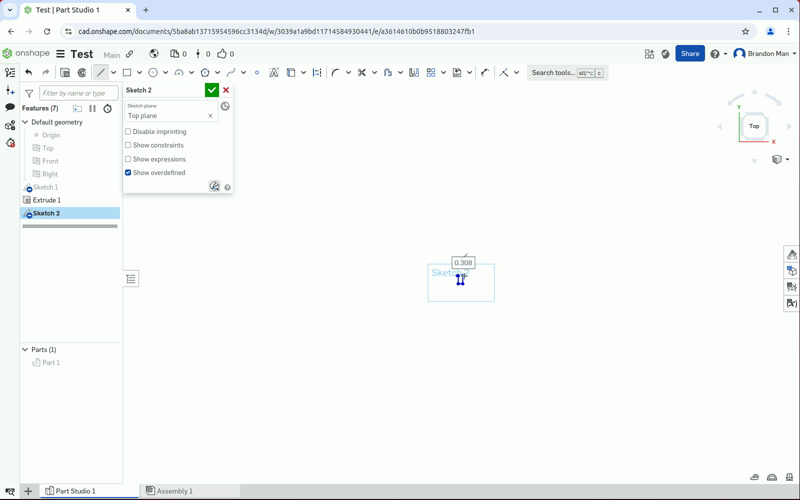
mouse_move(494, 275)
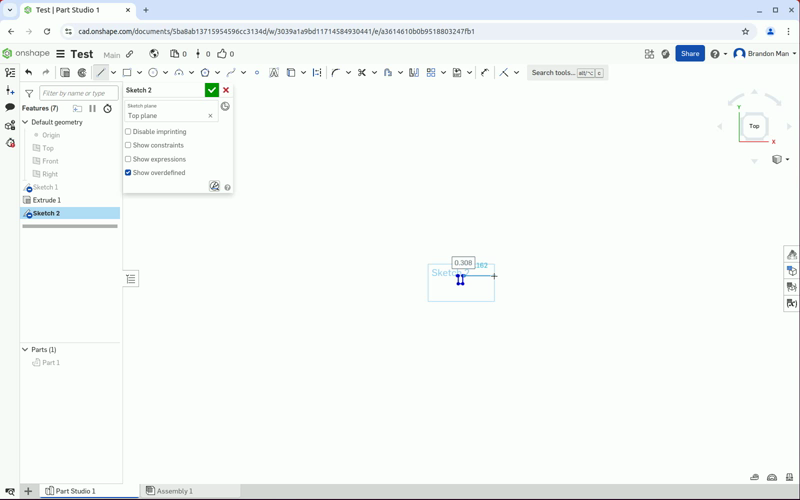
mouse_move(464, 271)
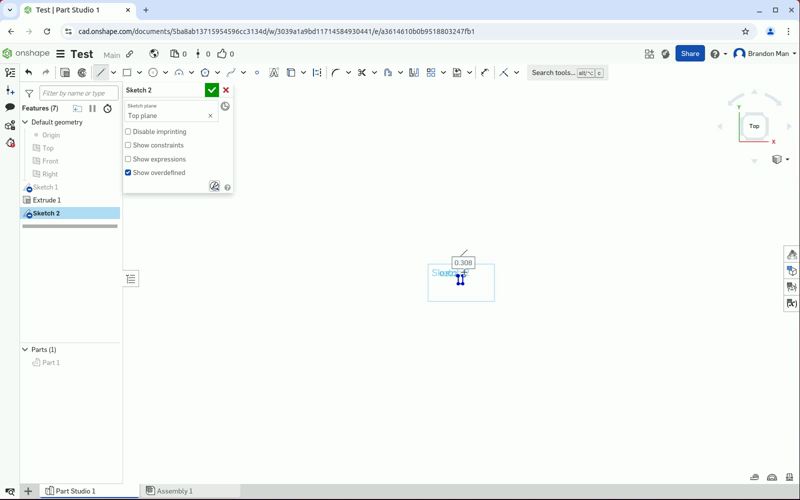
scroll(6)
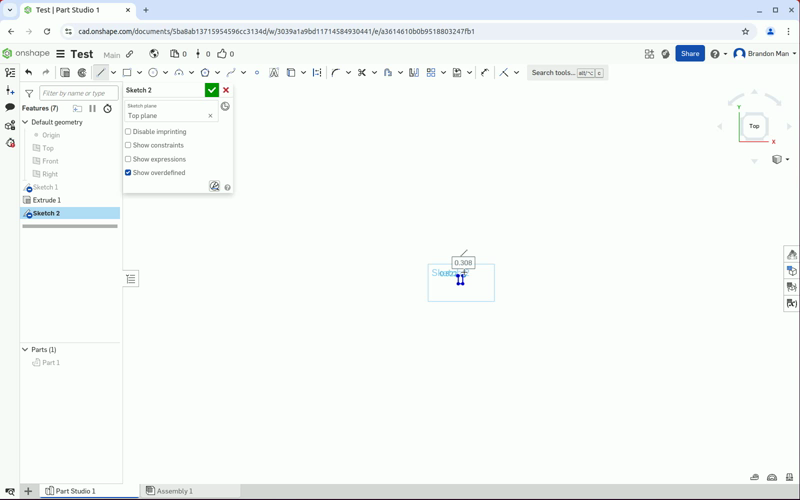
scroll(6)
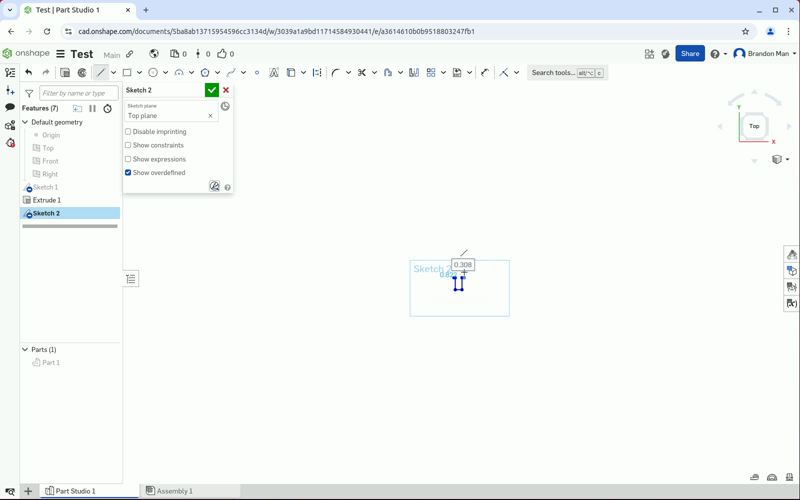
scroll(6)
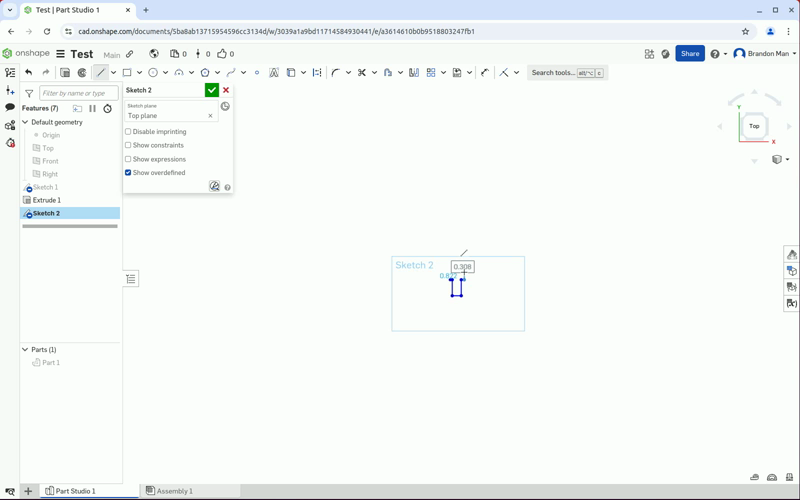
scroll(6)
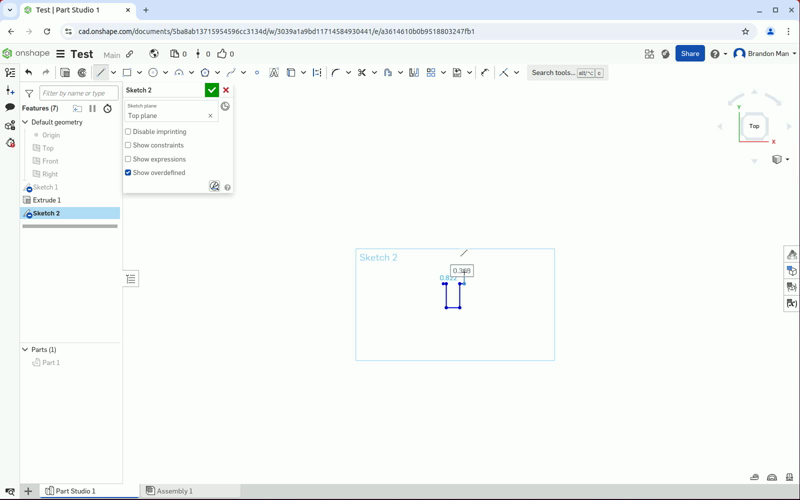
scroll(6)
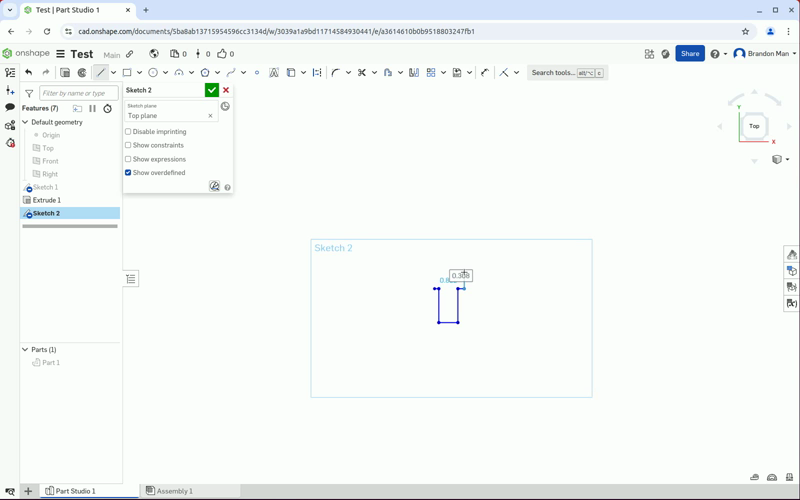
scroll(6)
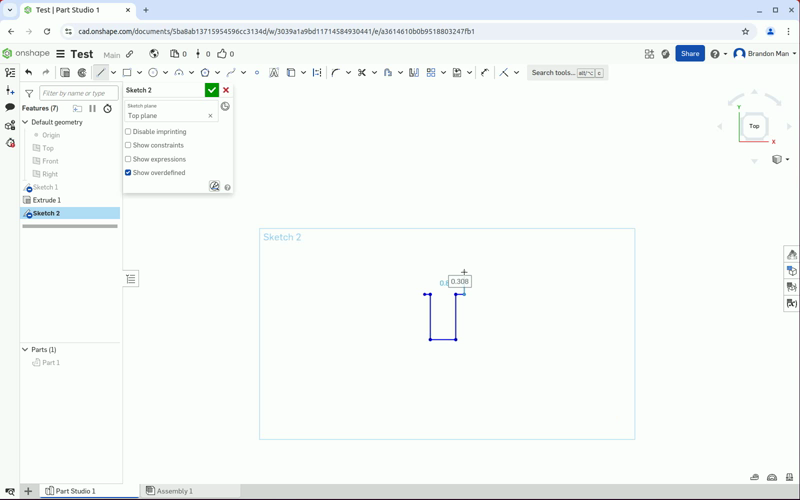
scroll(6)
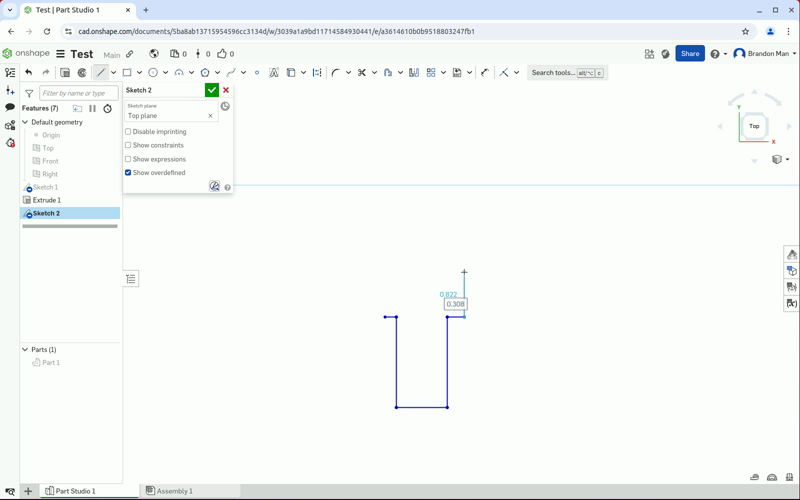
click(464, 271)
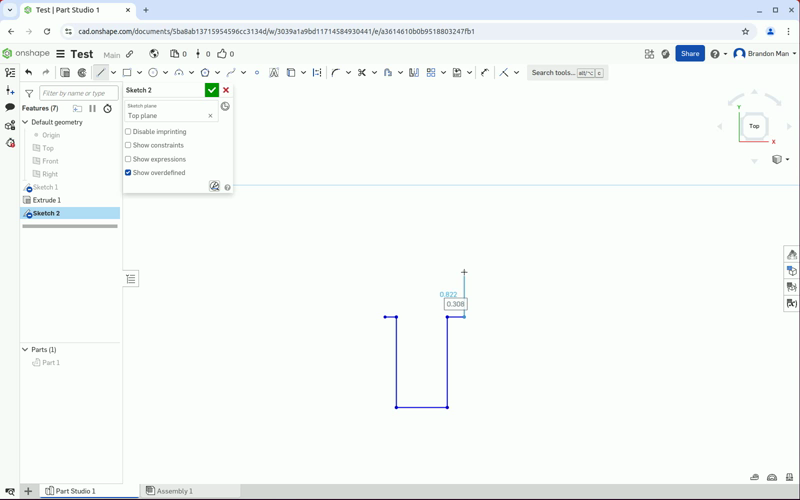
scroll(-6)
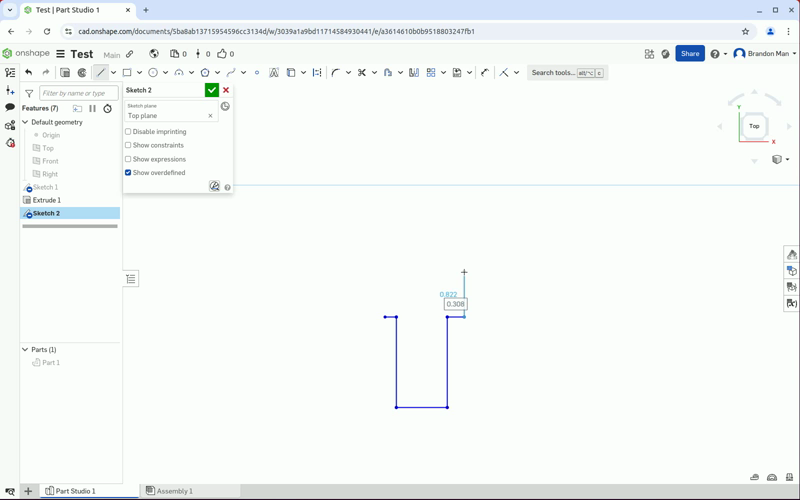
scroll(-6)
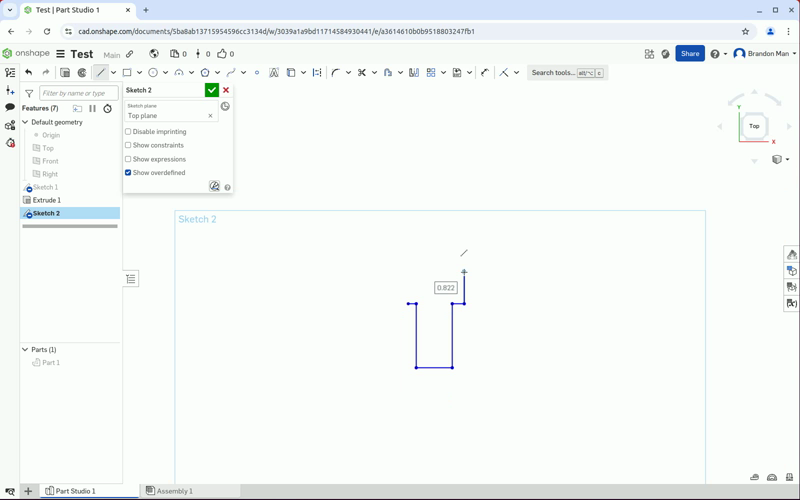
scroll(-6)
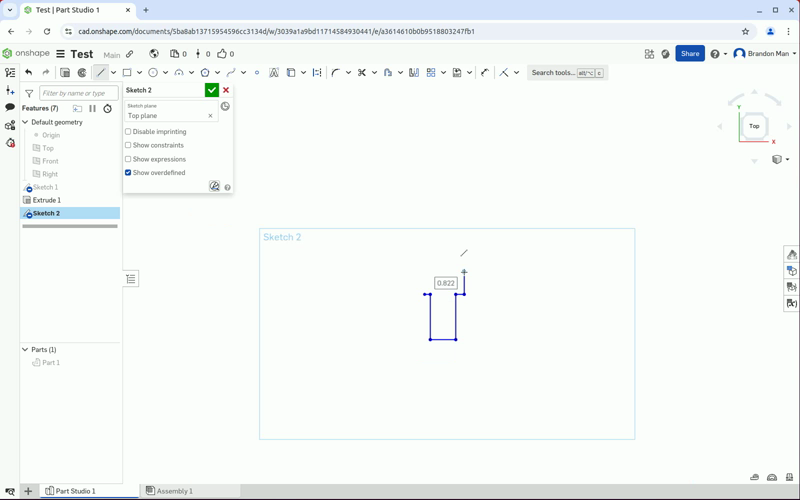
scroll(-6)
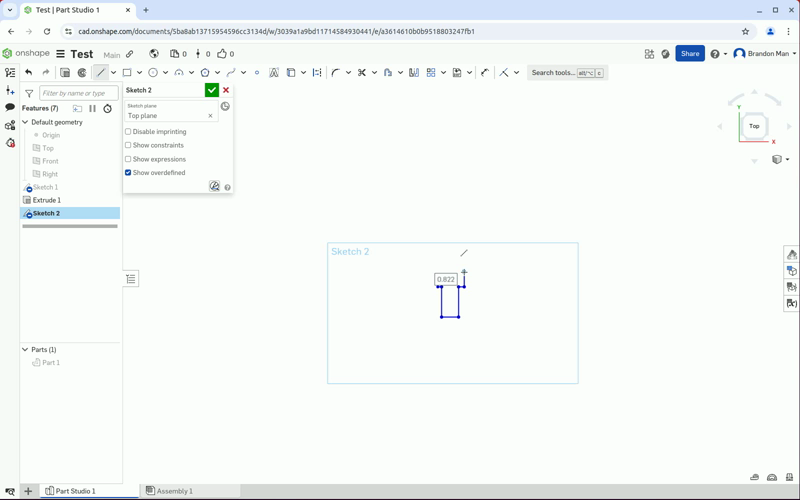
scroll(-6)
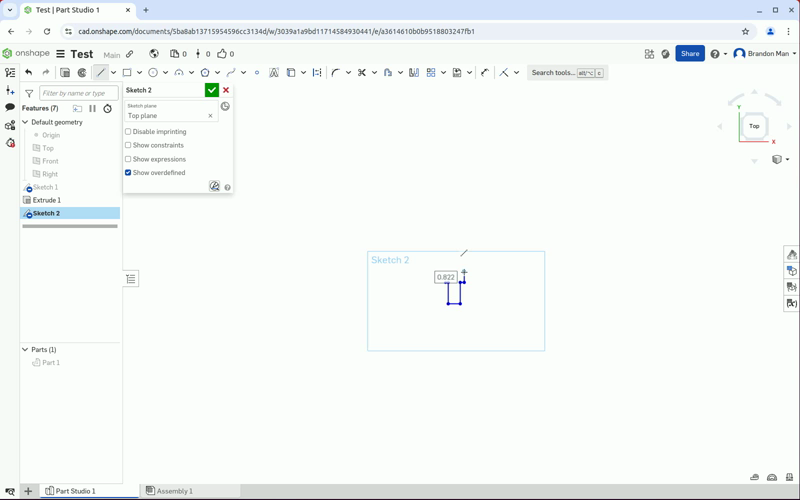
scroll(-6)
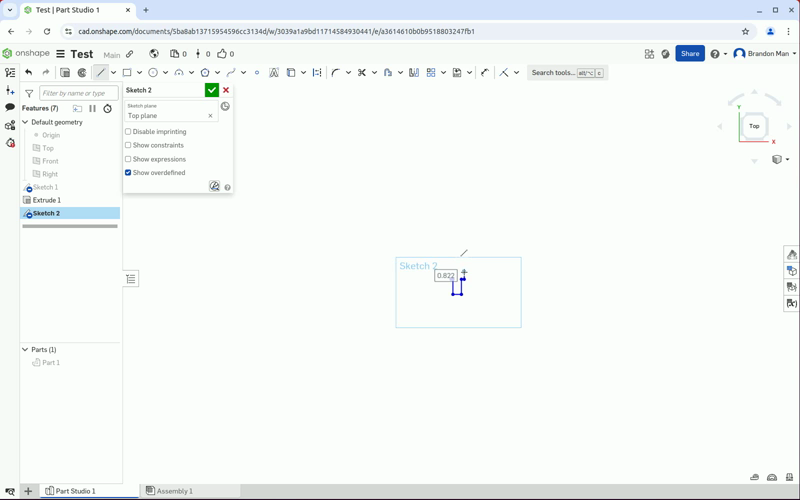
scroll(-6)
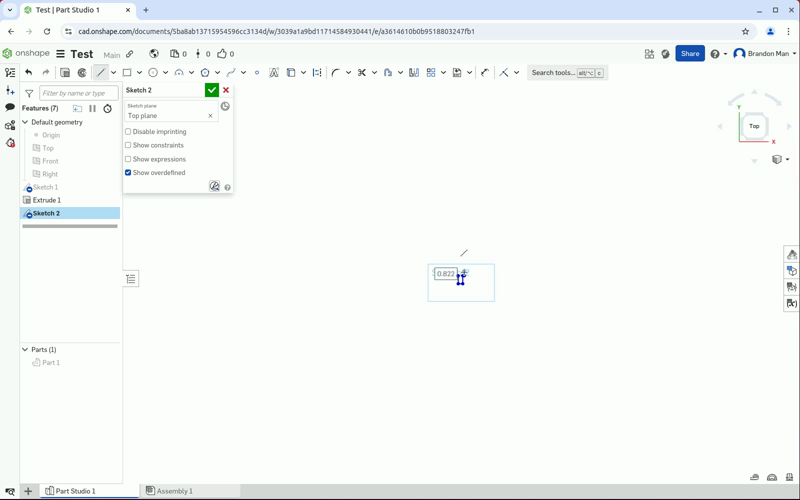
key_up(shift)
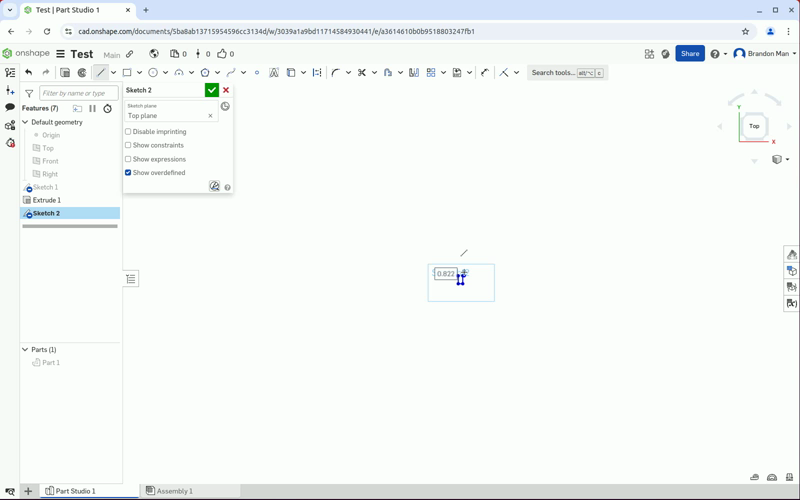
key_down(shift)
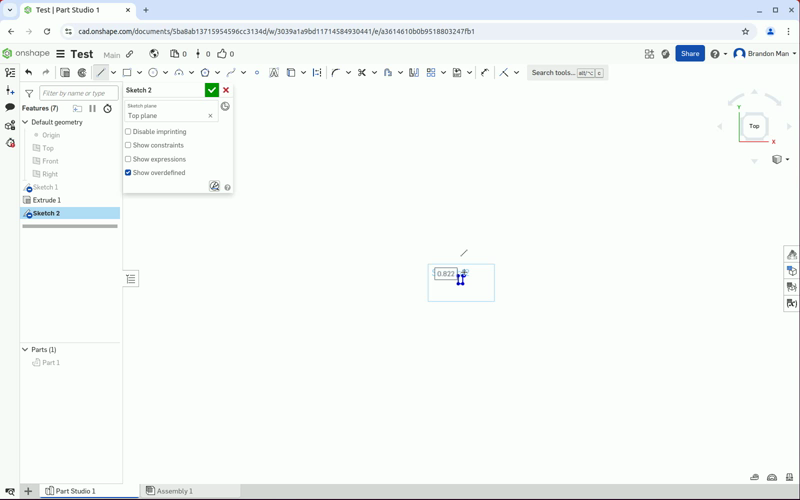
mouse_move(494, 271)
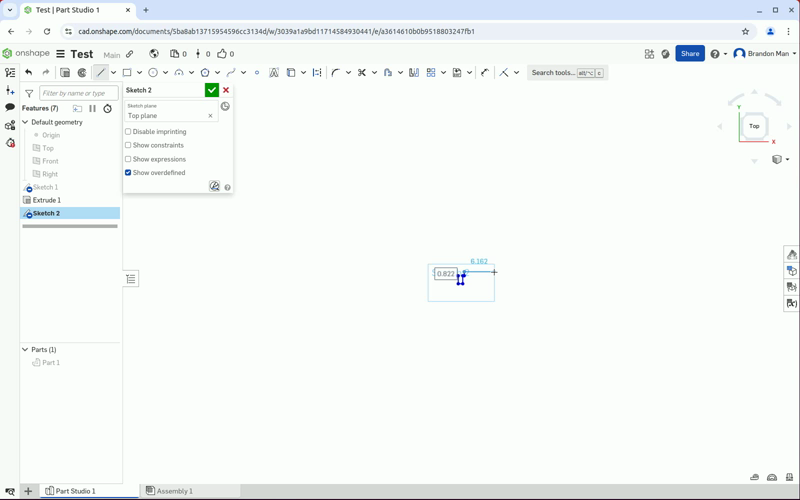
mouse_move(462, 271)
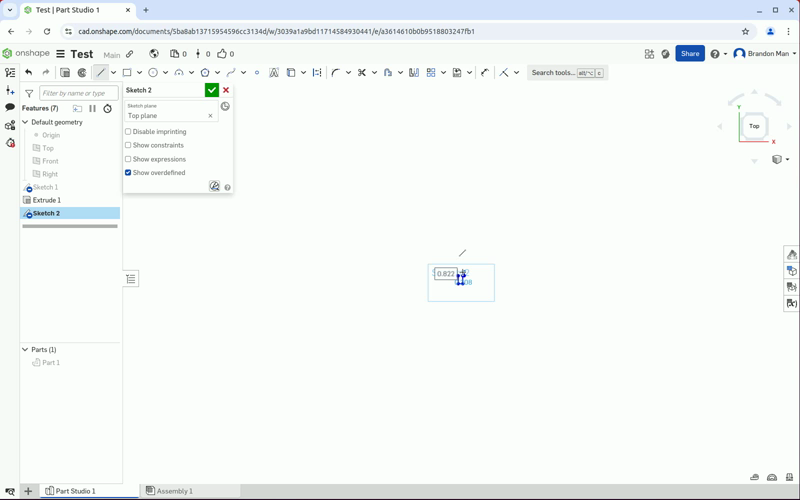
scroll(6)
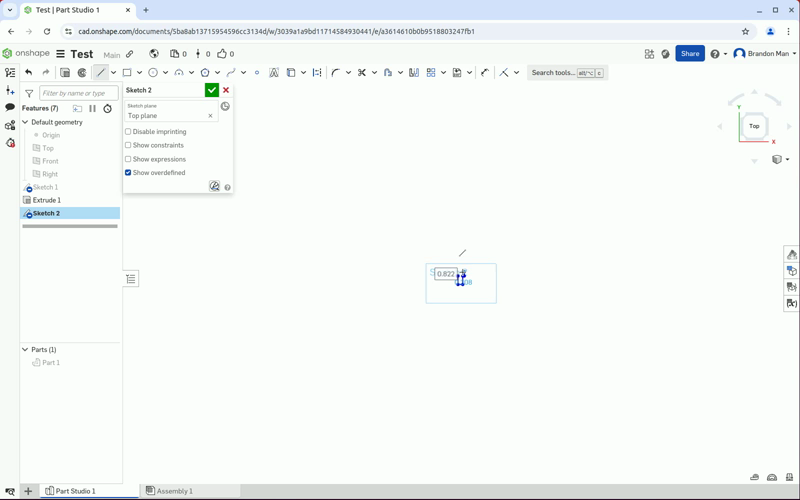
scroll(6)
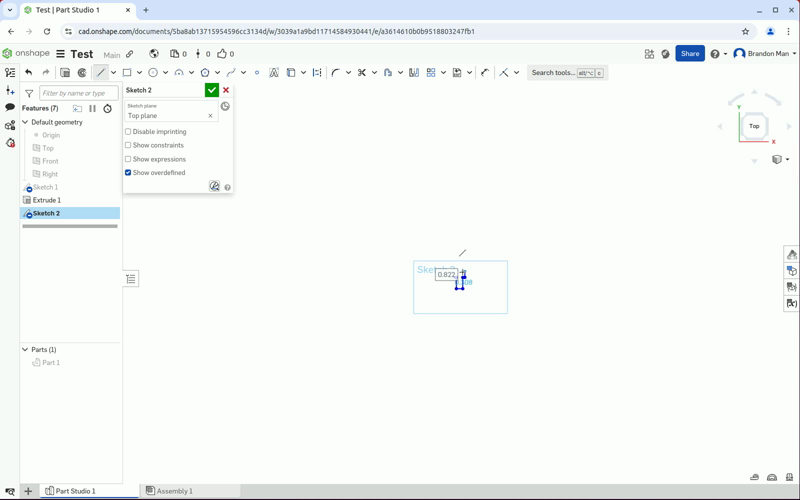
scroll(6)
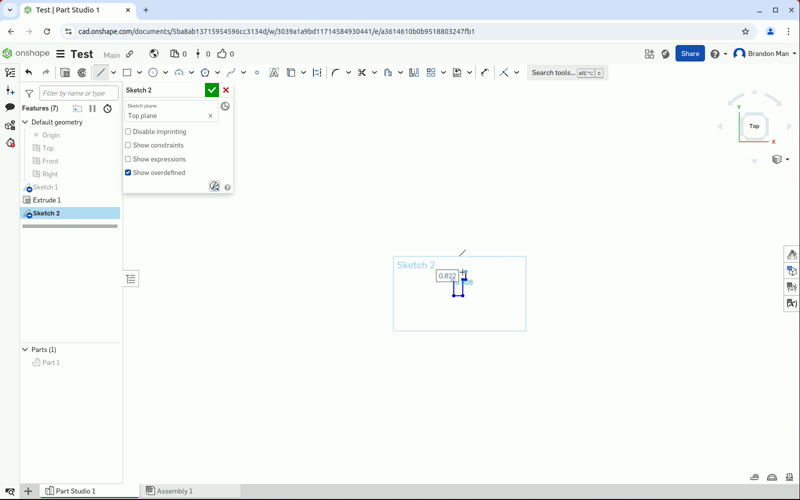
scroll(6)
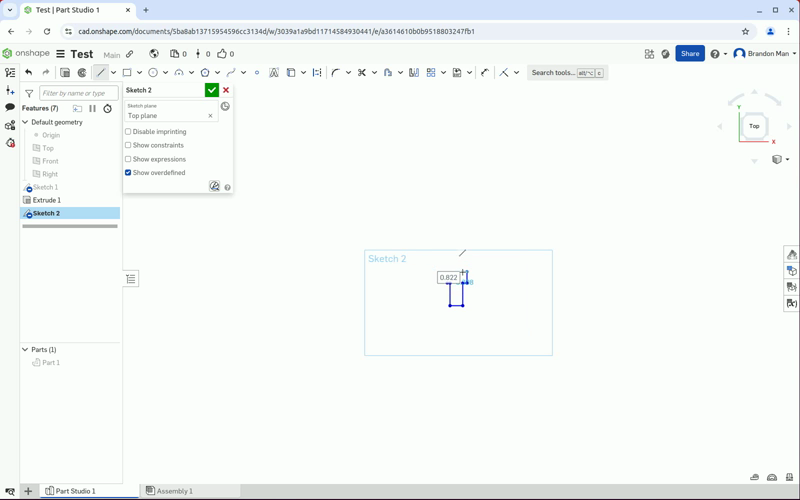
scroll(6)
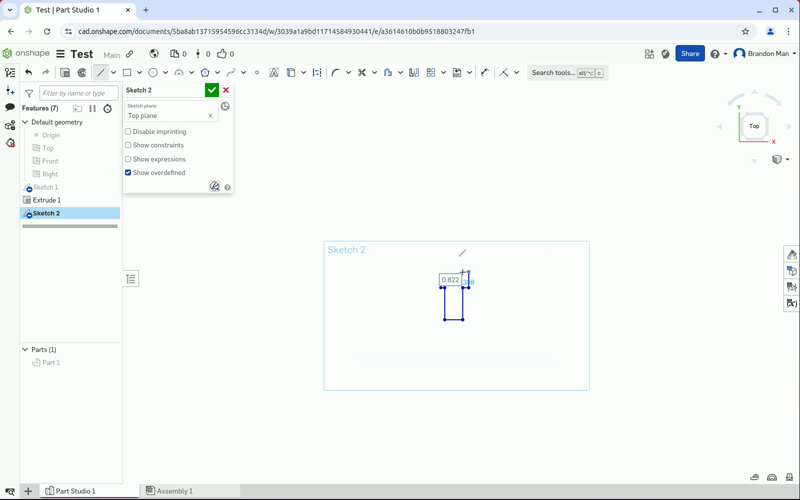
scroll(6)
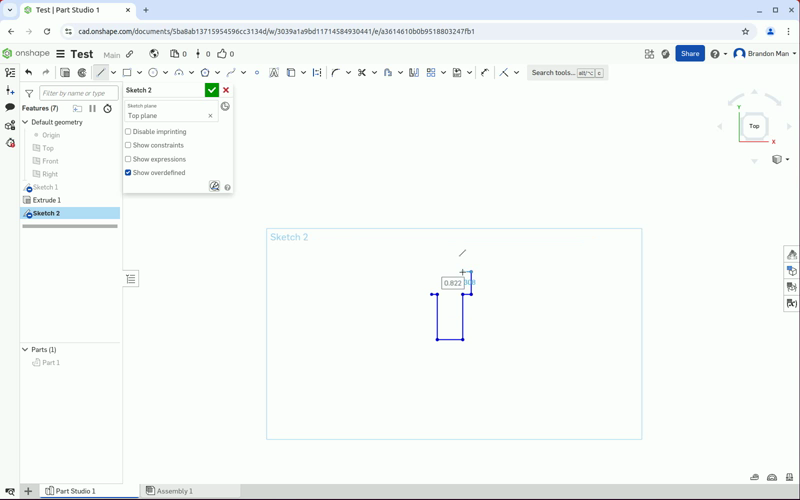
scroll(6)
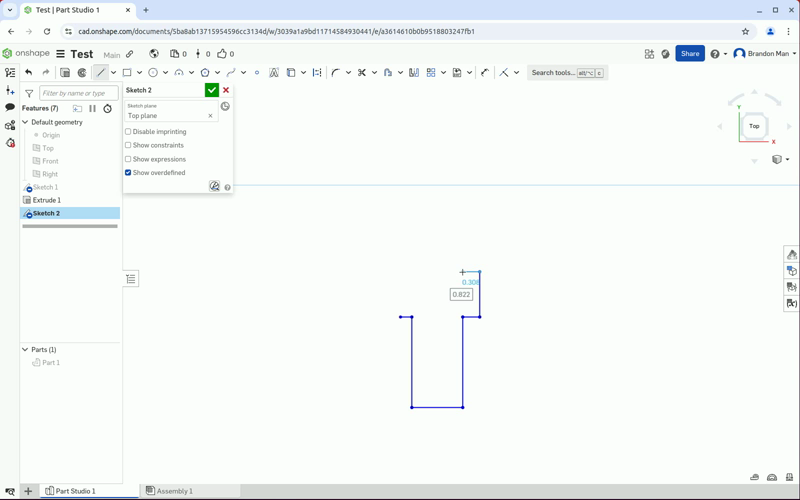
click(462, 271)
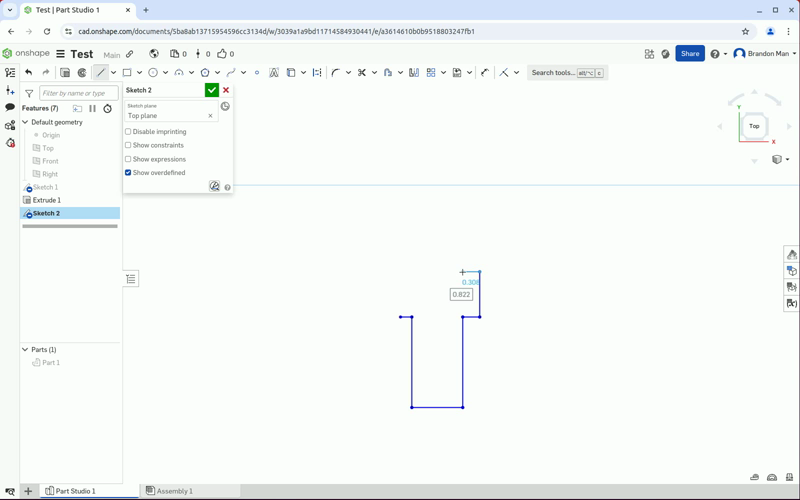
scroll(-6)
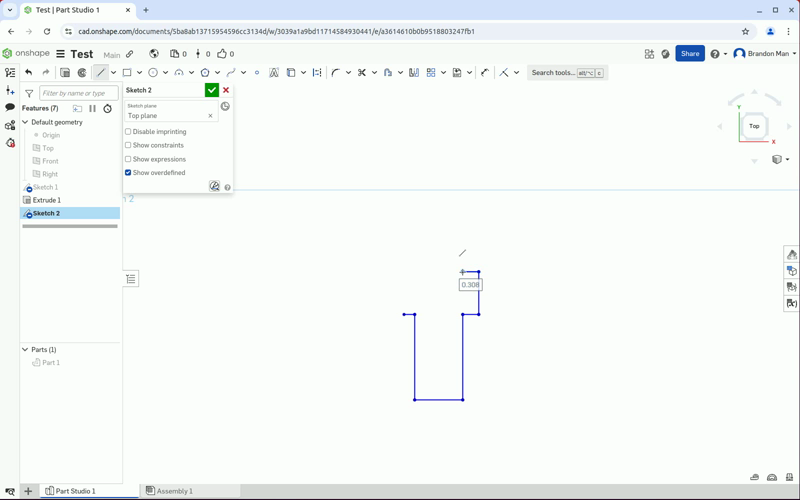
scroll(-6)
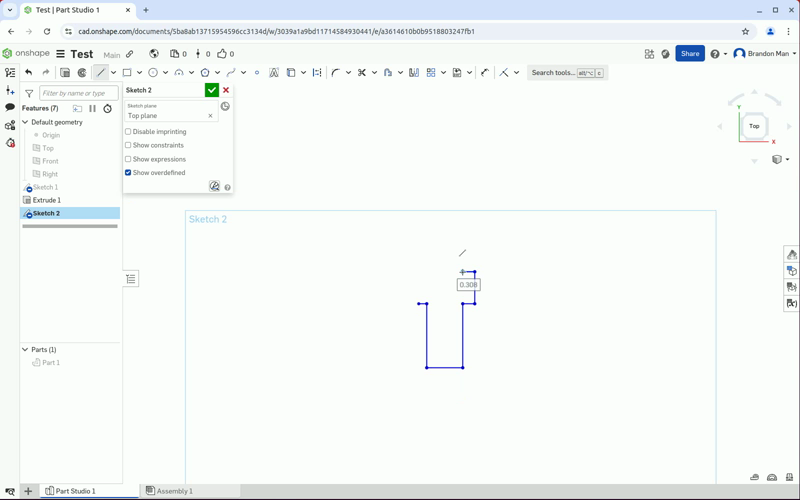
scroll(-6)
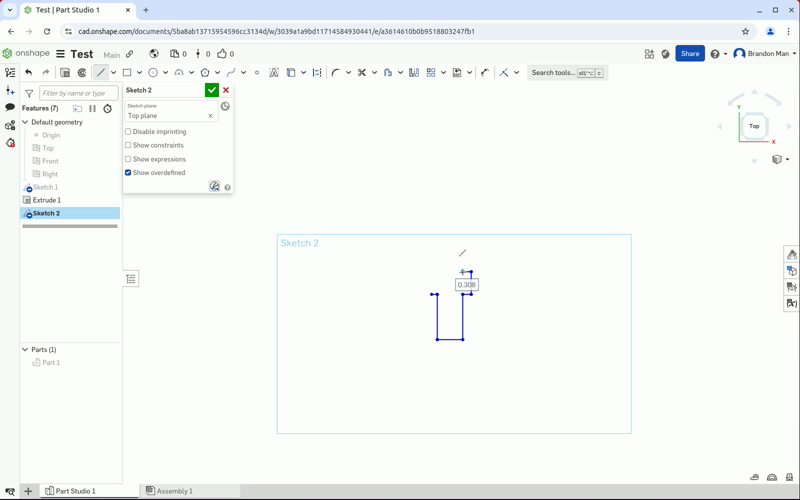
scroll(-6)
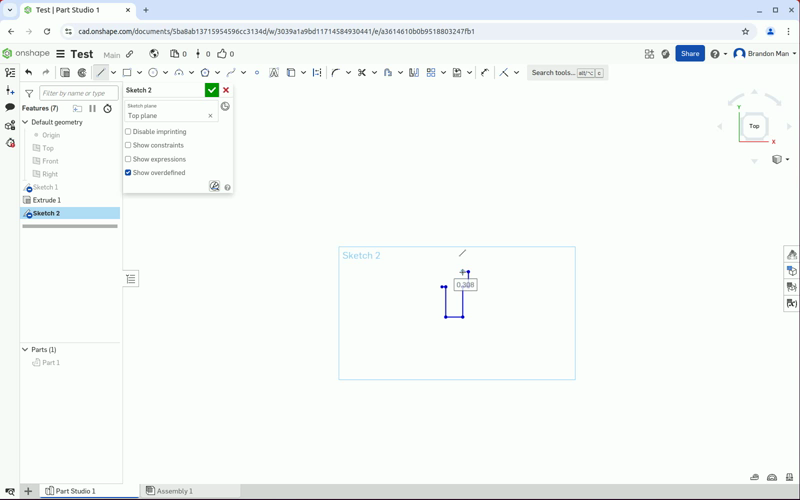
scroll(-6)
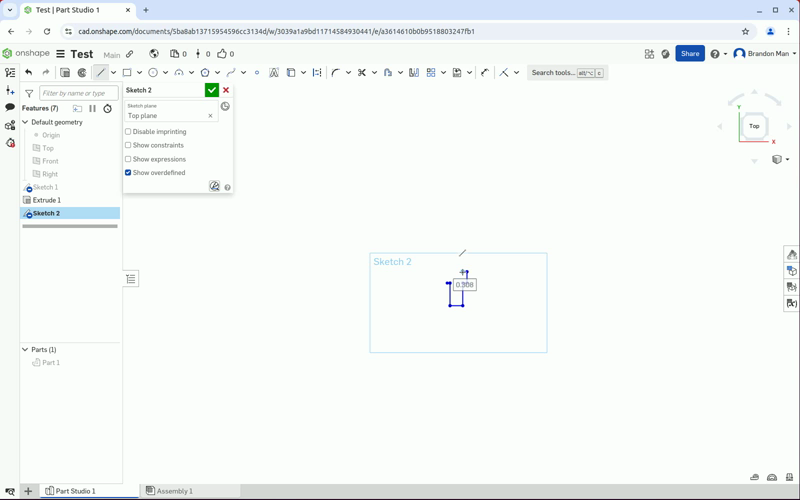
scroll(-6)
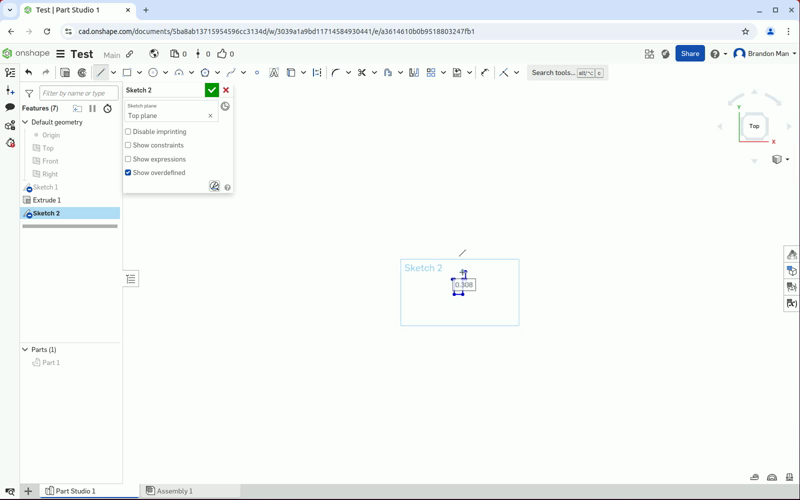
scroll(-6)
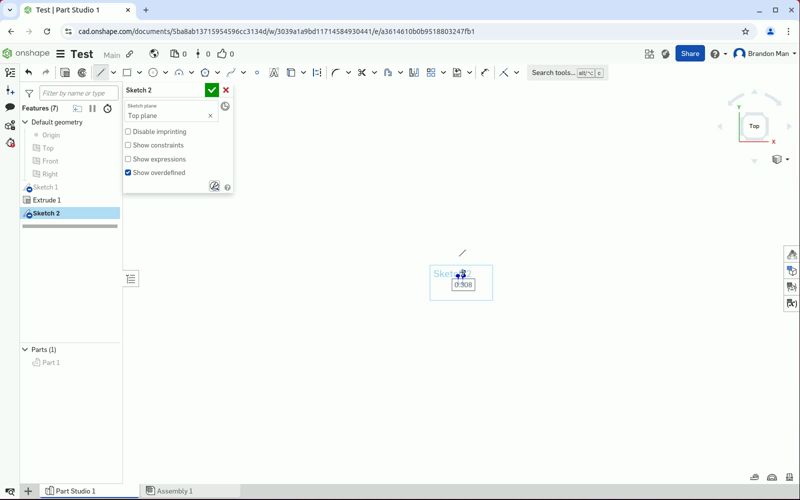
key_up(shift)
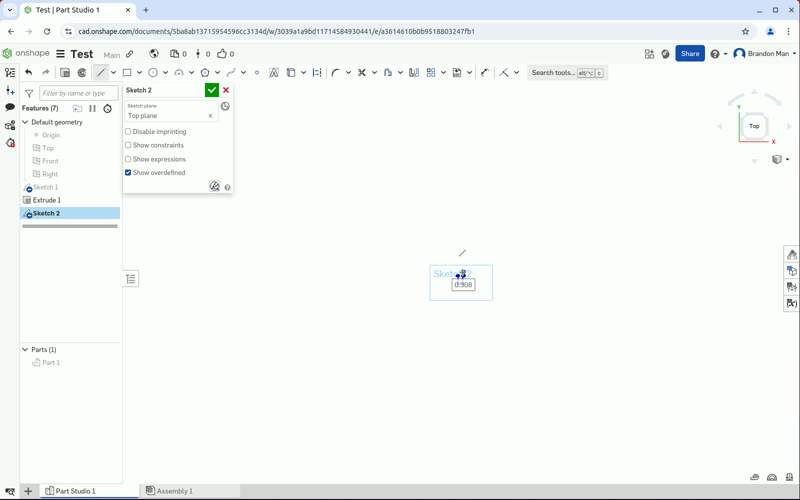
key_down(shift)
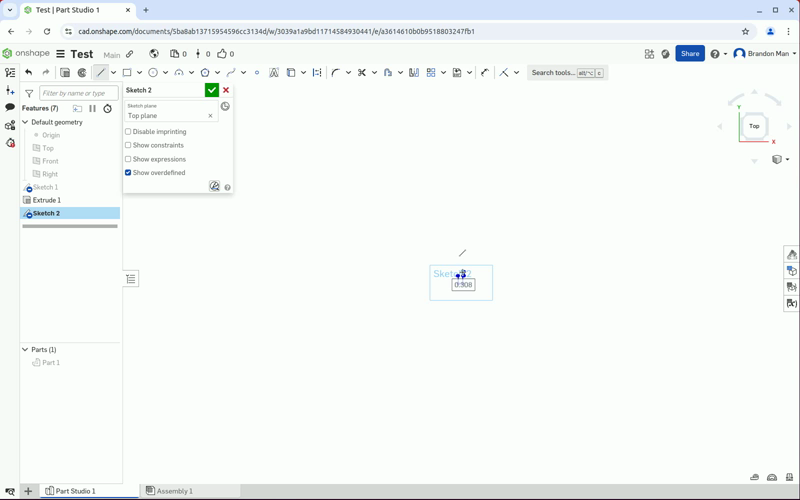
mouse_move(462, 170)
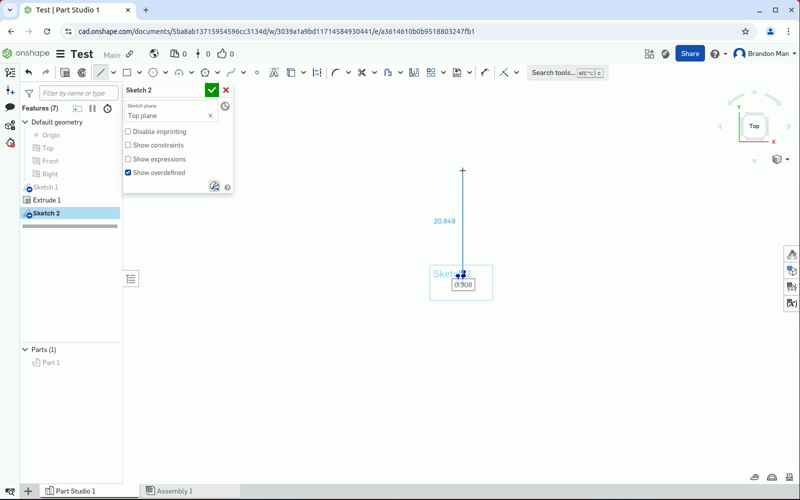
click(462, 170)
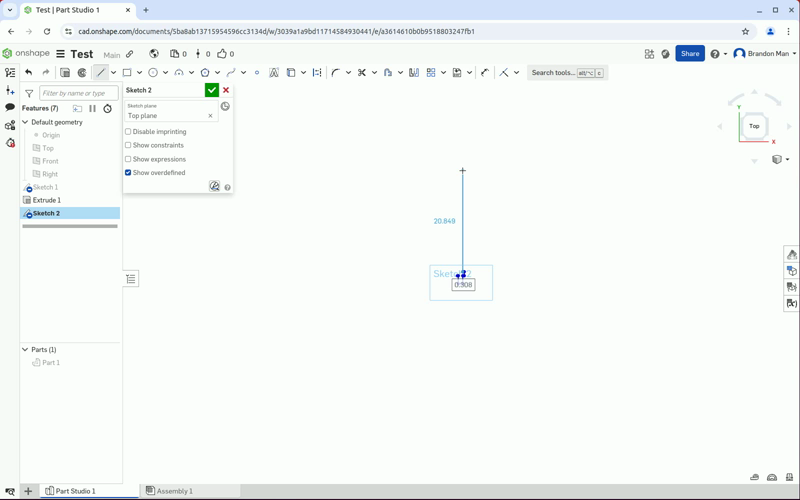
key_up(shift)
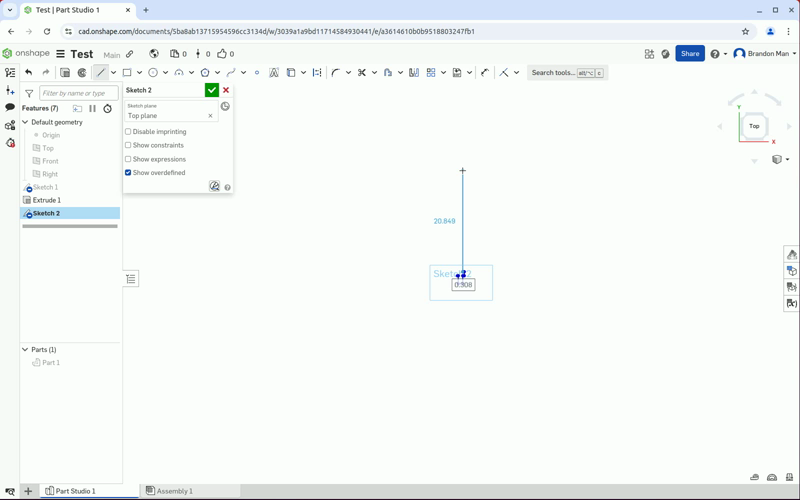
key_down(shift)
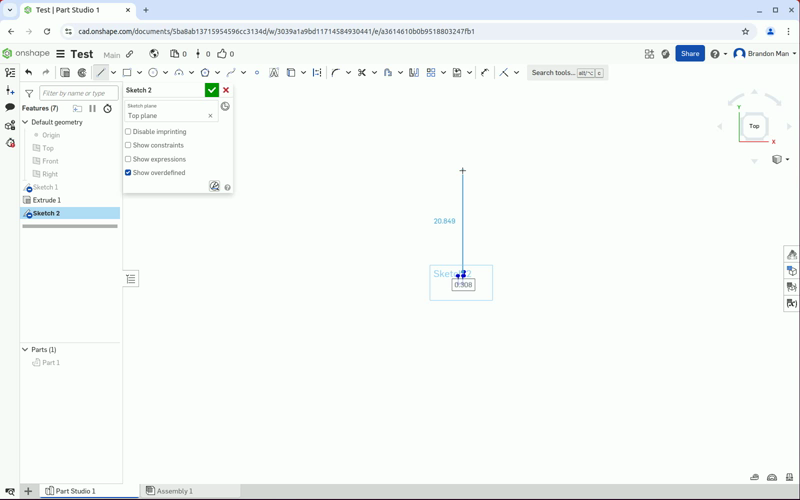
mouse_move(492, 170)
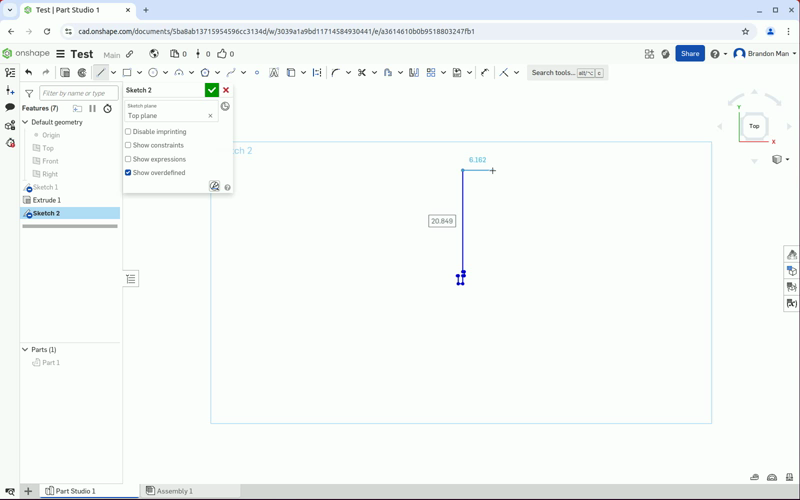
mouse_move(458, 170)
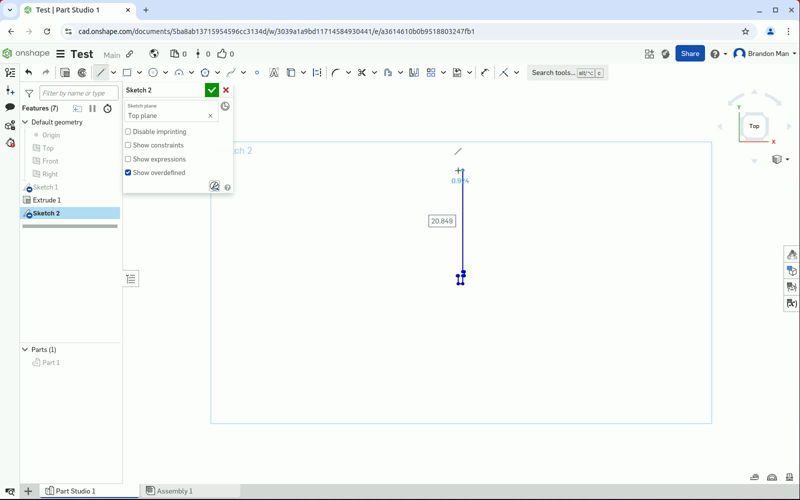
scroll(6)
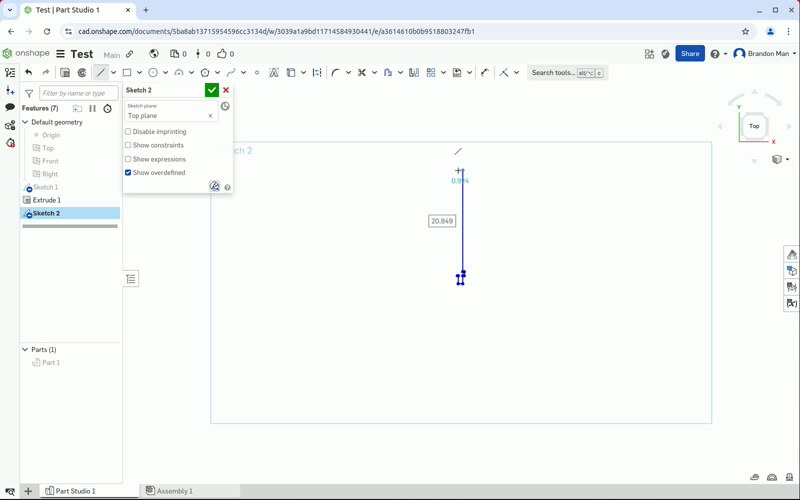
scroll(6)
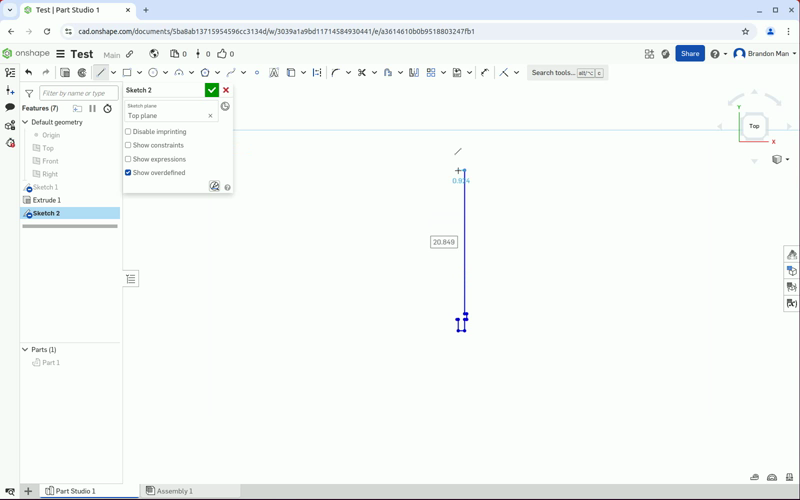
scroll(6)
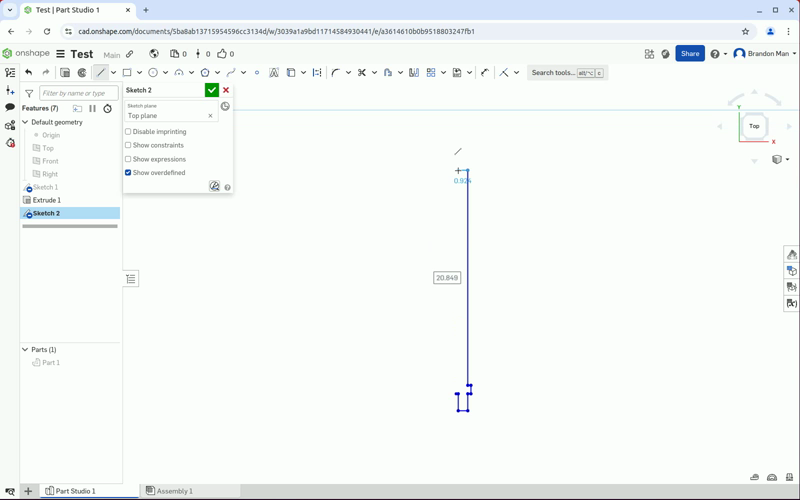
scroll(6)
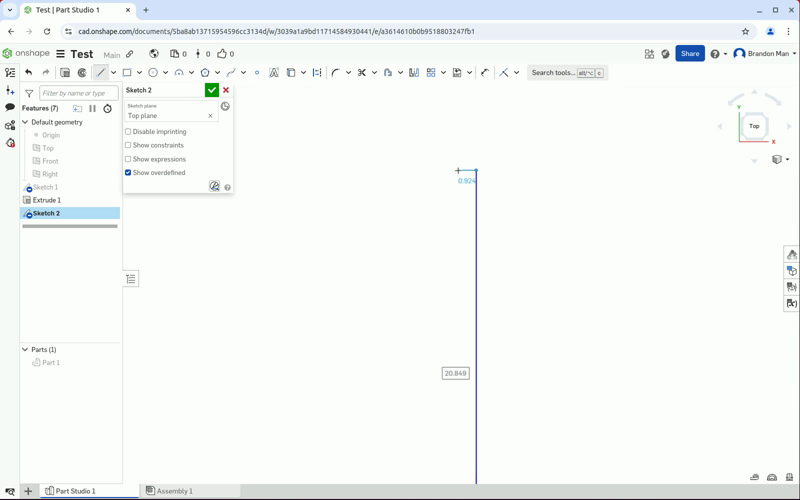
scroll(6)
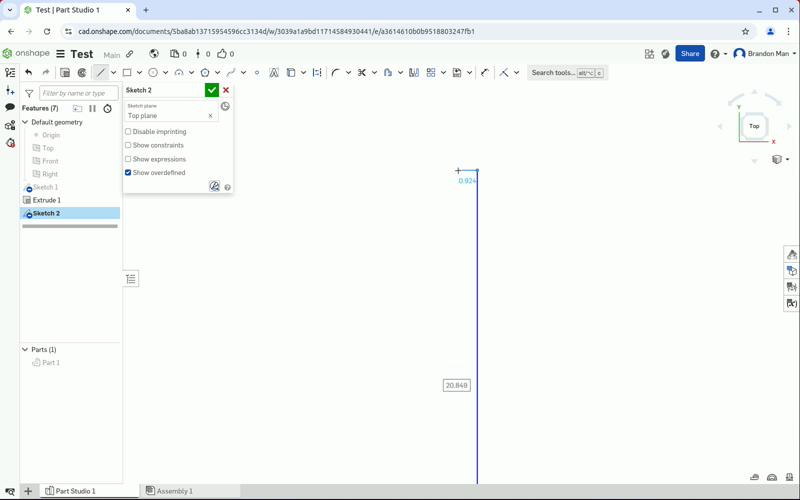
scroll(6)
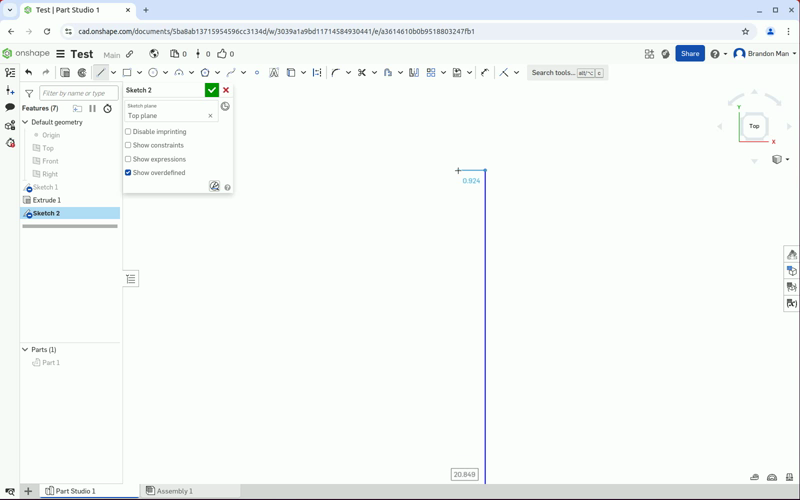
scroll(6)
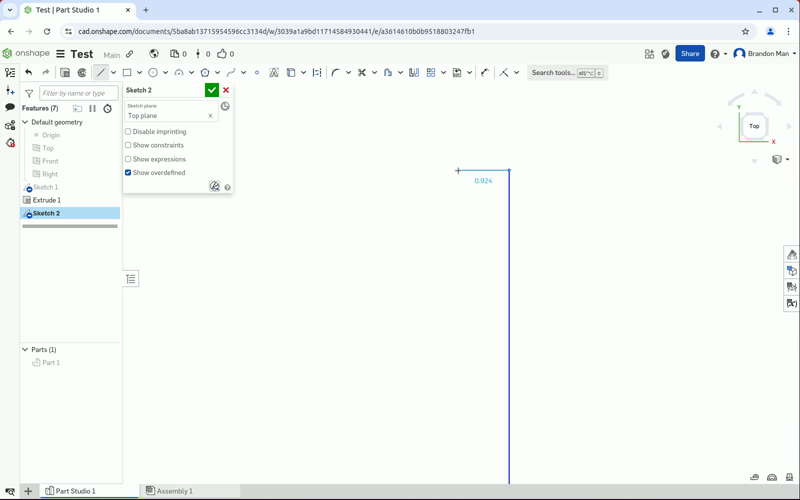
click(458, 170)
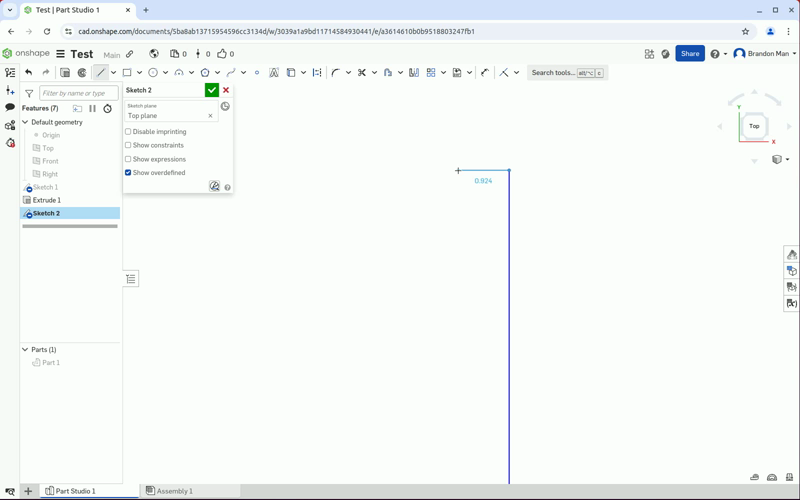
scroll(-6)
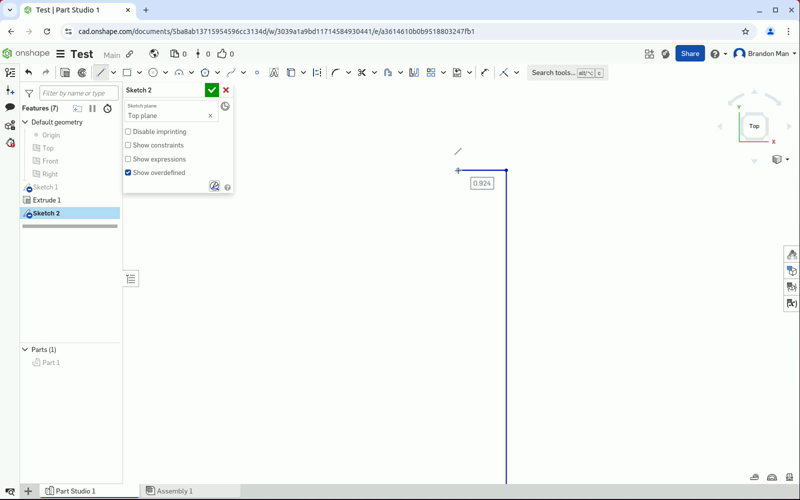
scroll(-6)
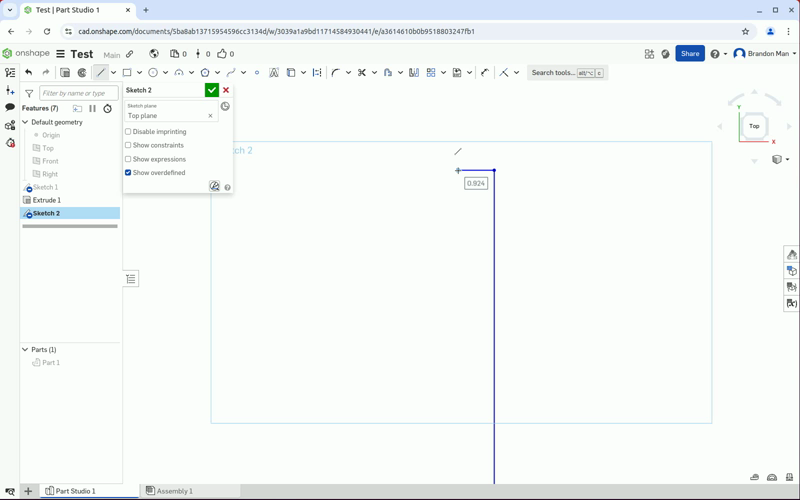
scroll(-6)
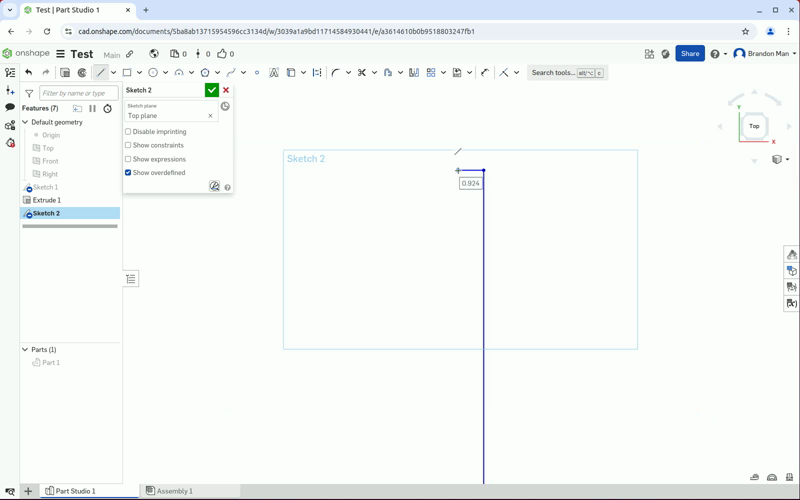
scroll(-6)
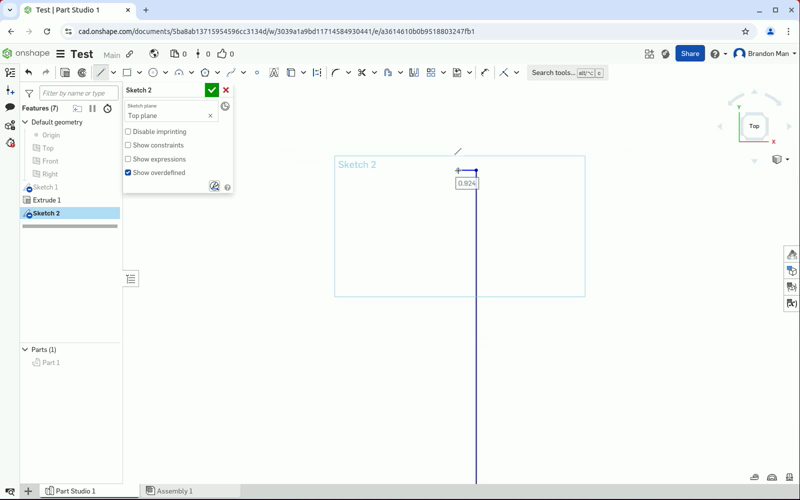
scroll(-6)
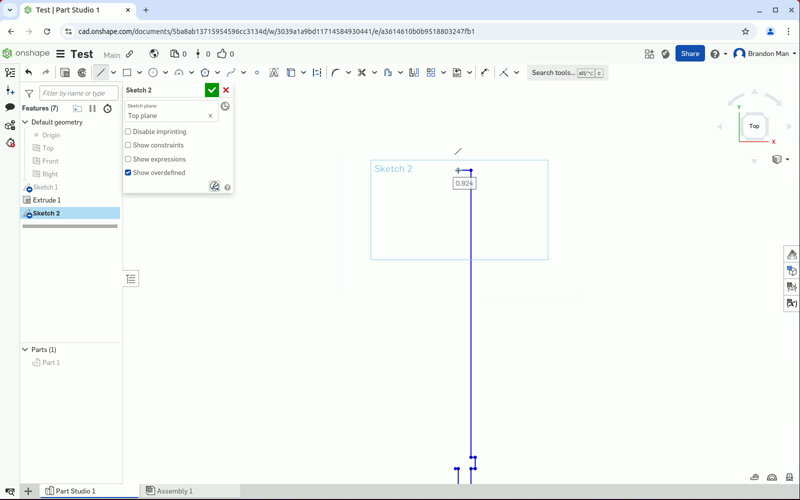
scroll(-6)
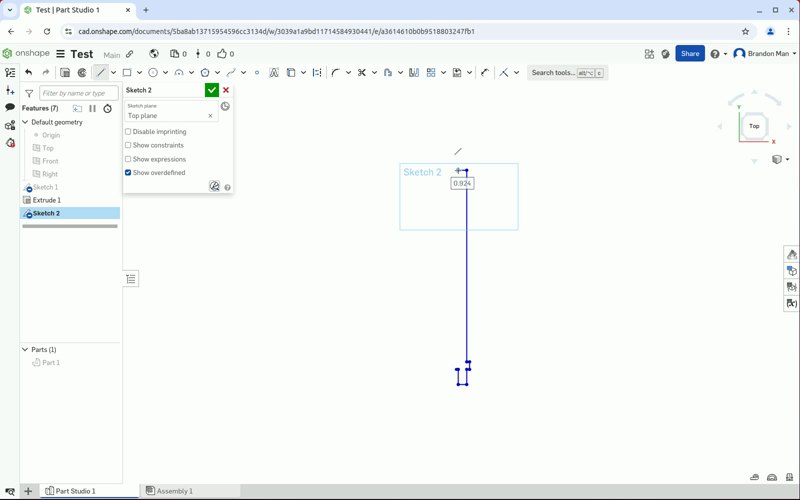
scroll(-6)
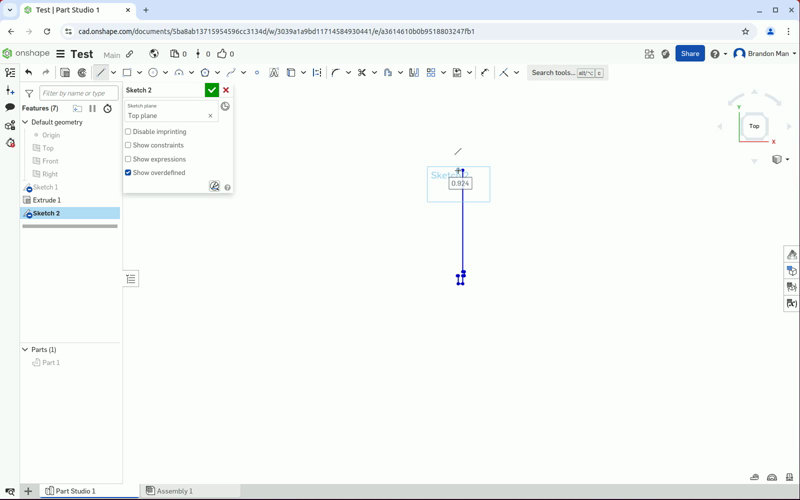
key_up(shift)
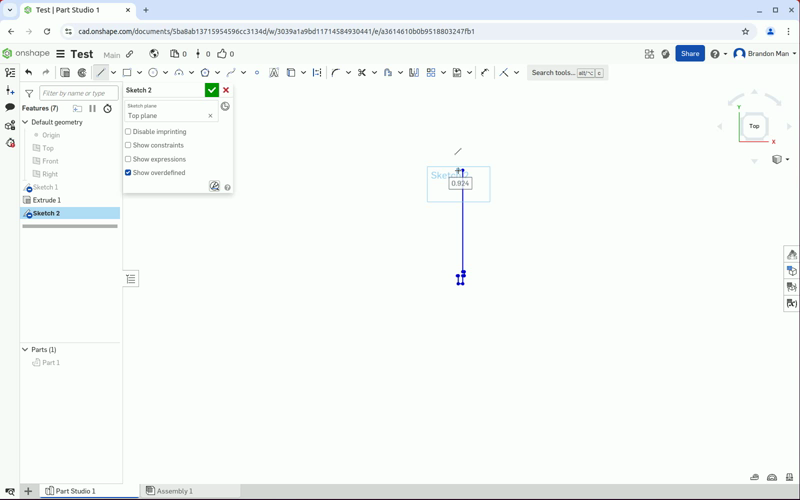
key_down(shift)
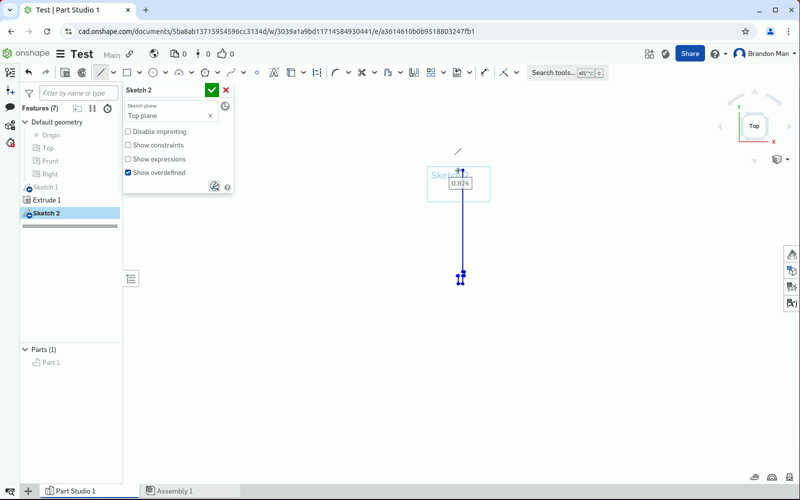
mouse_move(458, 271)
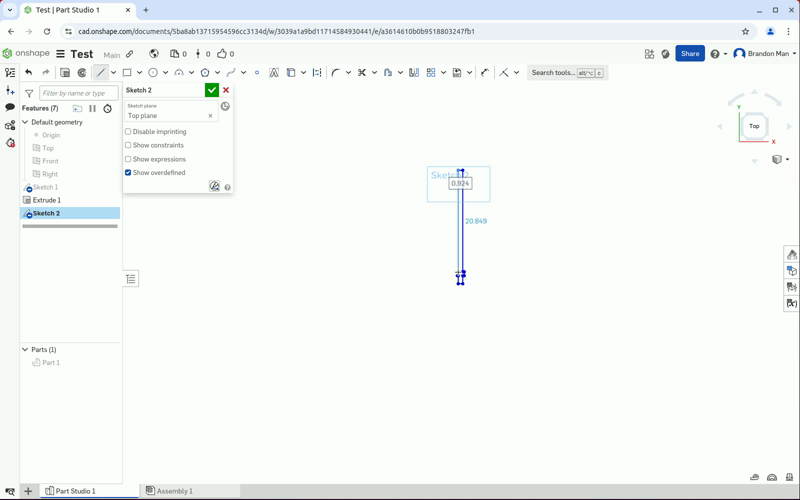
scroll(6)
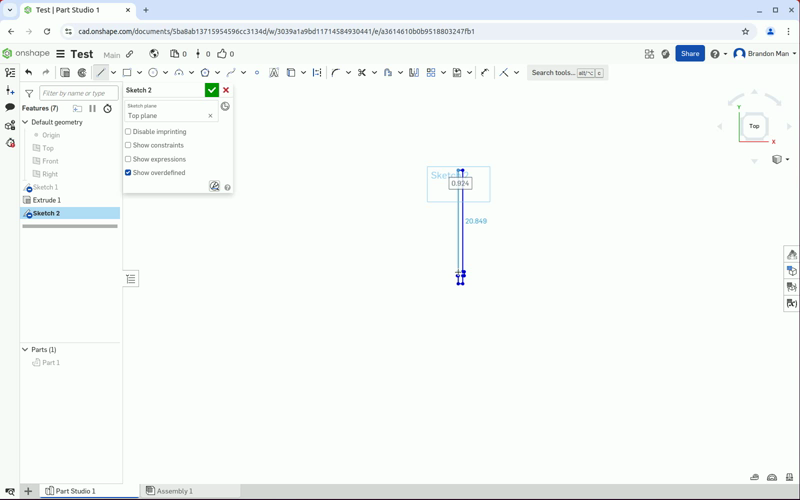
scroll(6)
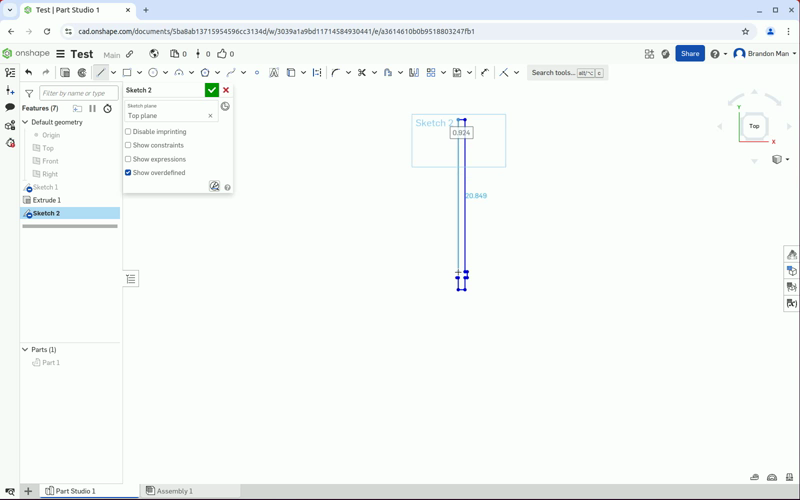
scroll(6)
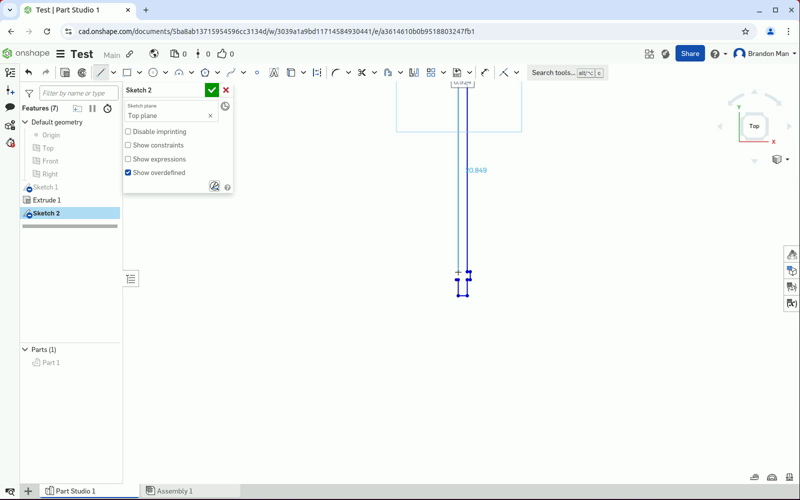
scroll(6)
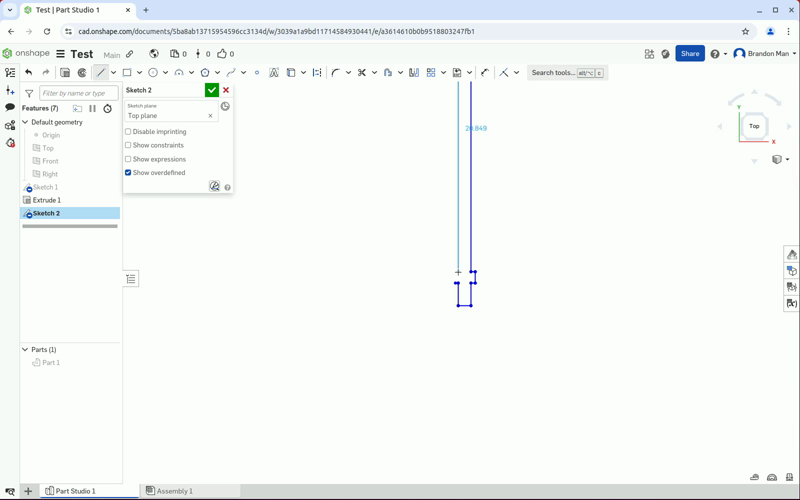
scroll(6)
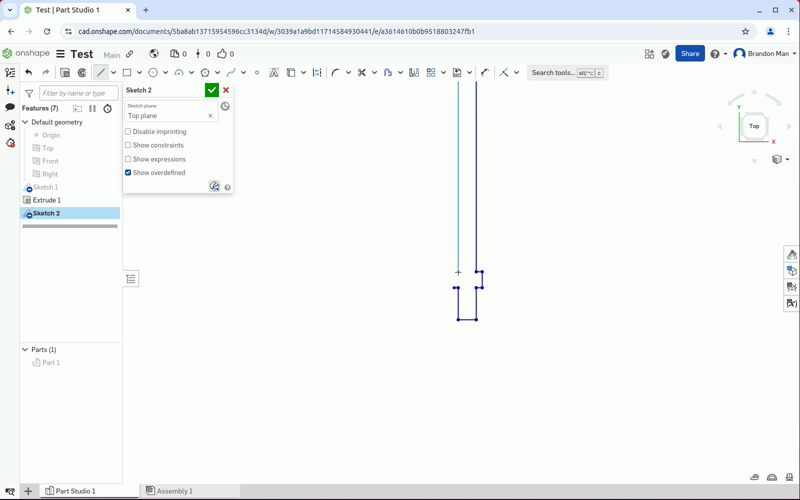
scroll(6)
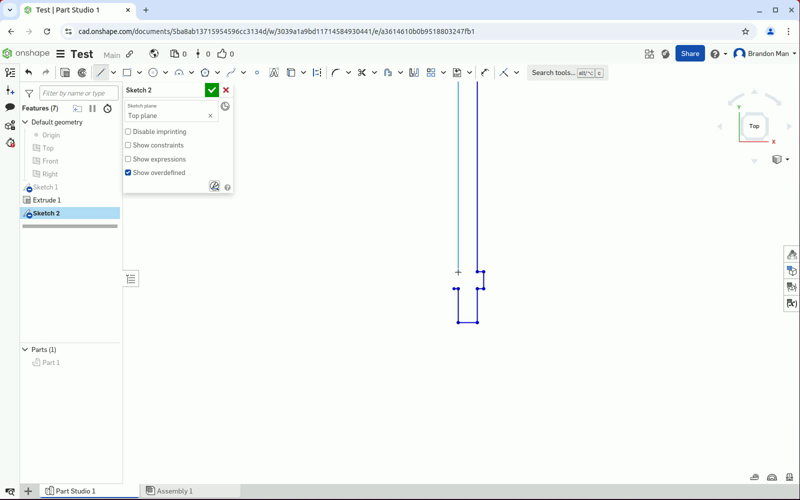
scroll(6)
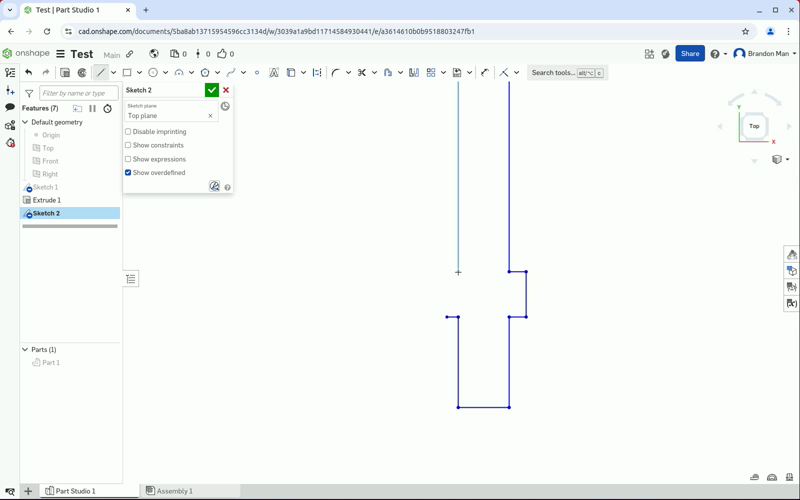
click(458, 271)
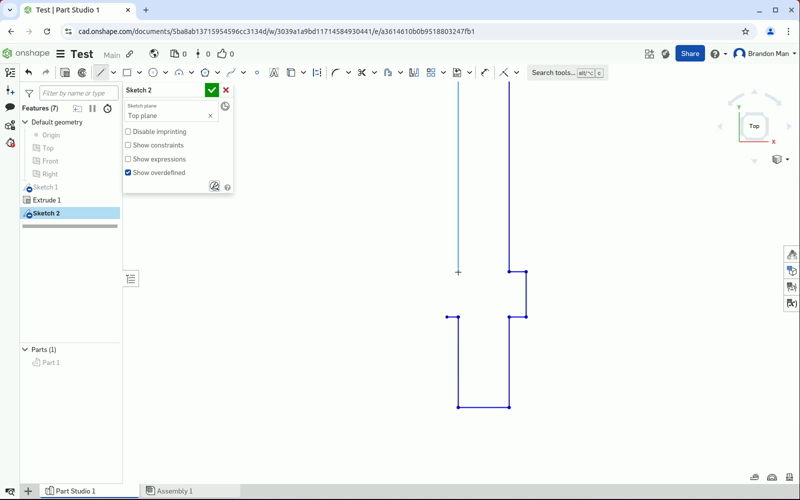
scroll(-6)
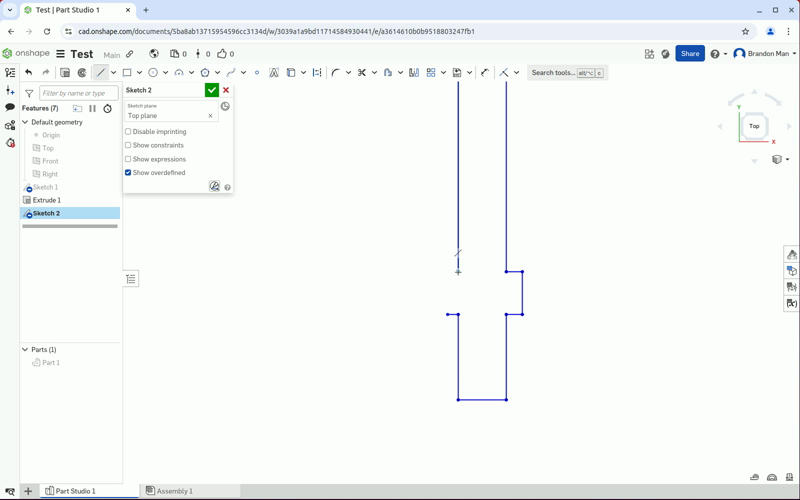
scroll(-6)
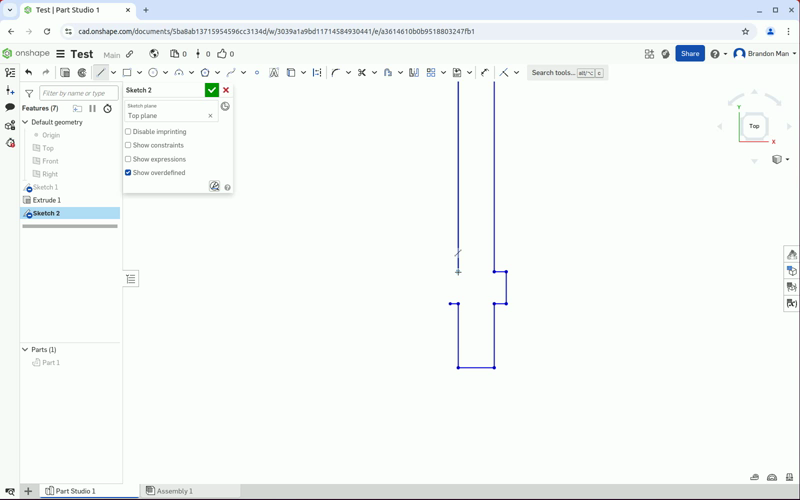
scroll(-6)
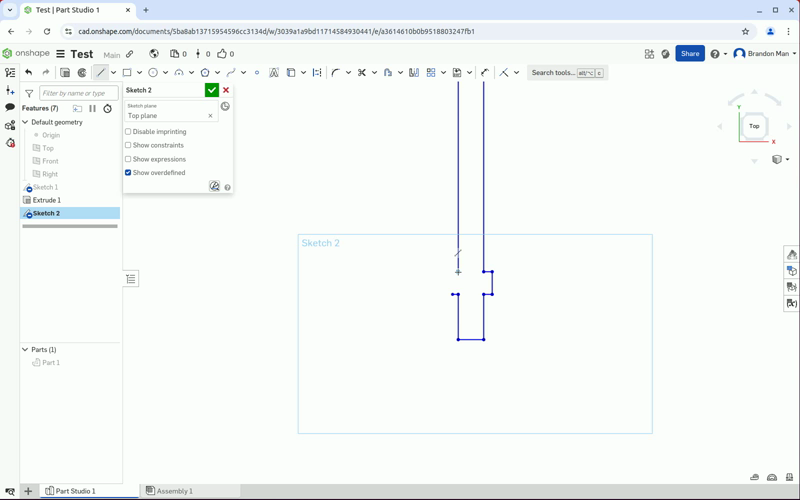
scroll(-6)
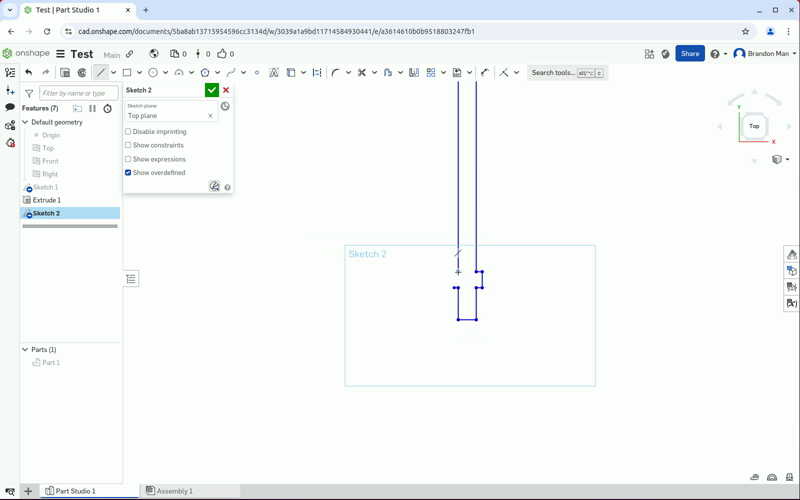
scroll(-6)
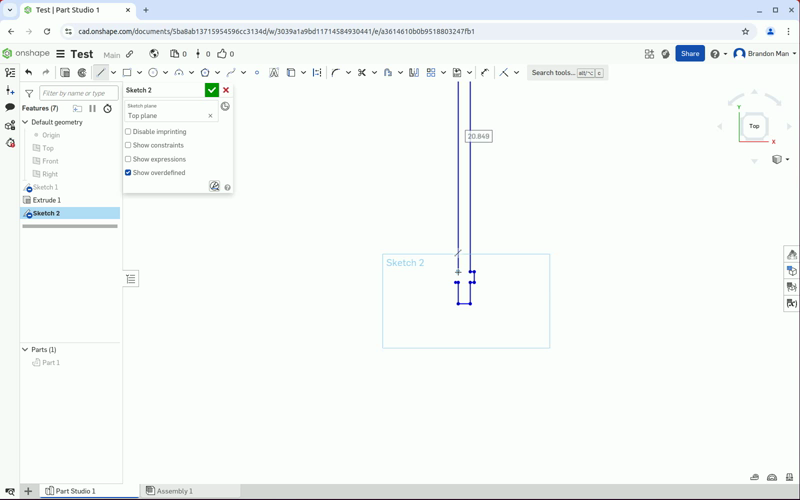
scroll(-6)
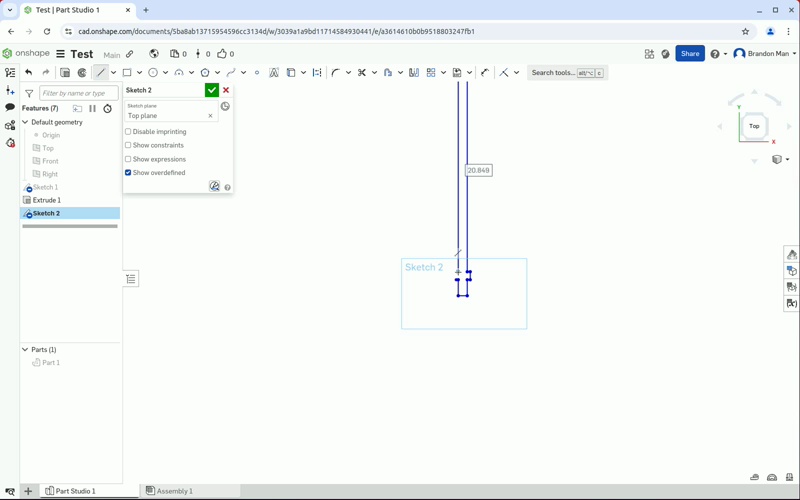
scroll(-6)
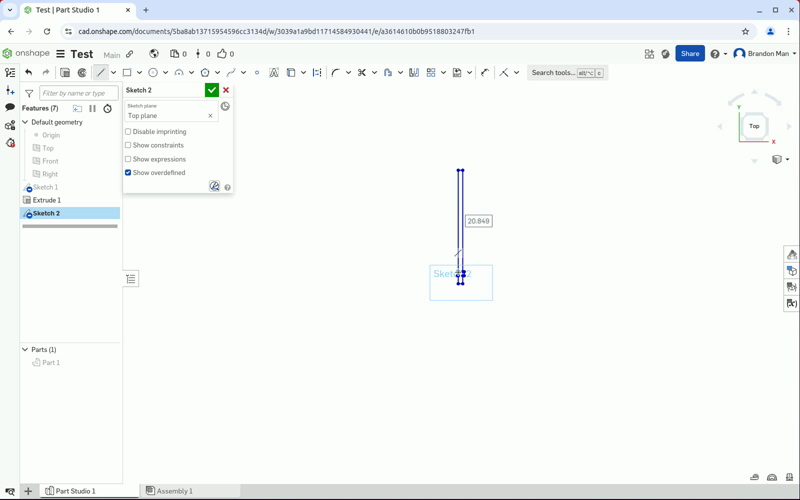
key_up(shift)
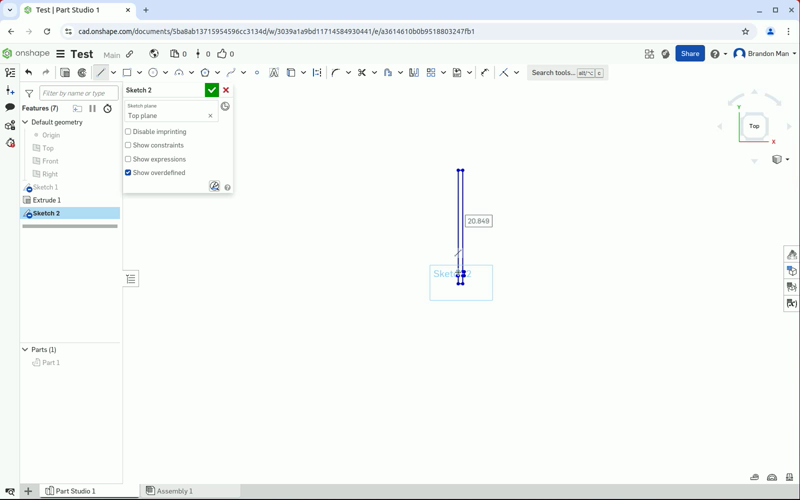
key_down(shift)
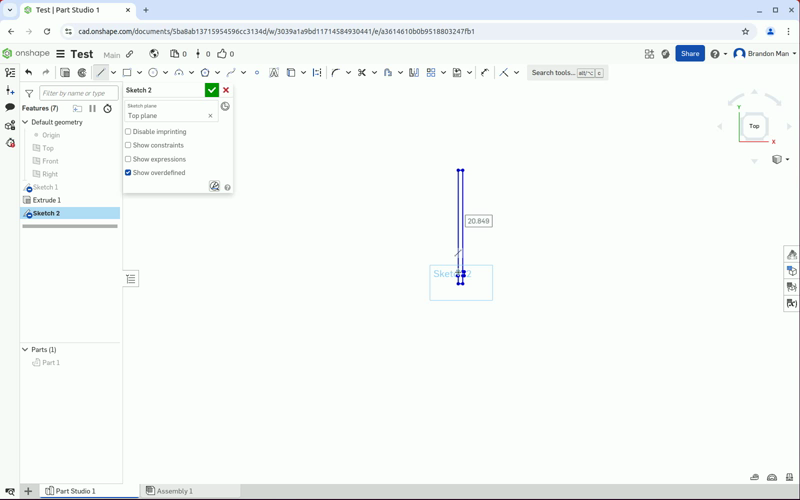
mouse_move(488, 271)
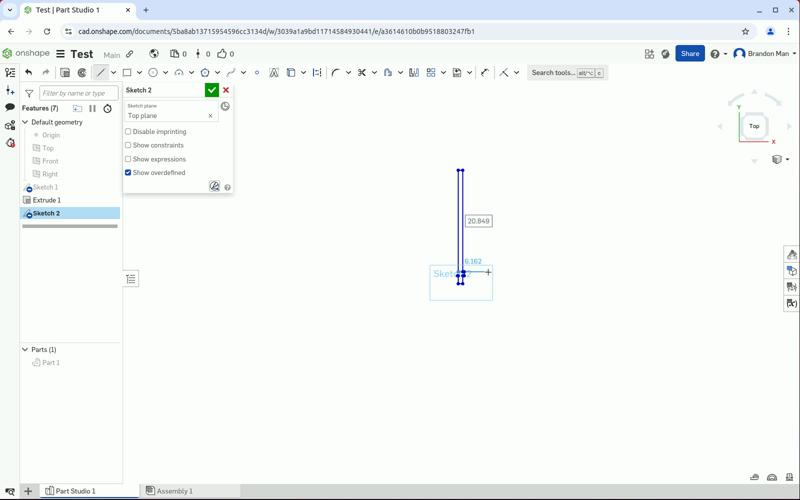
mouse_move(457, 271)
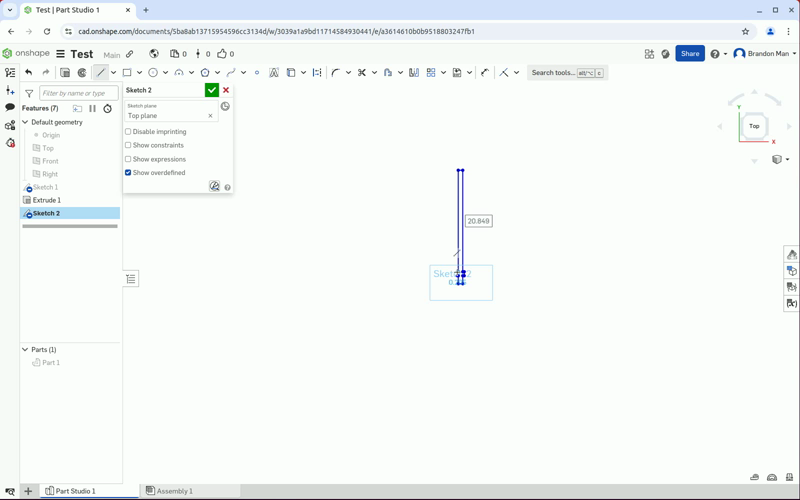
scroll(6)
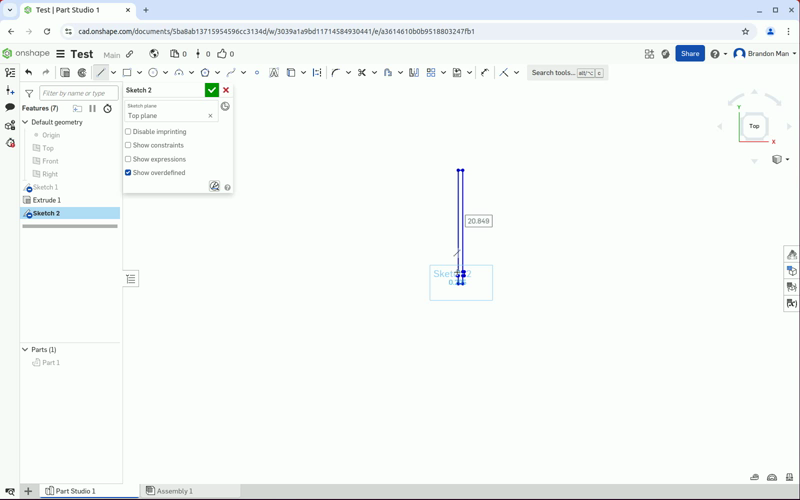
scroll(6)
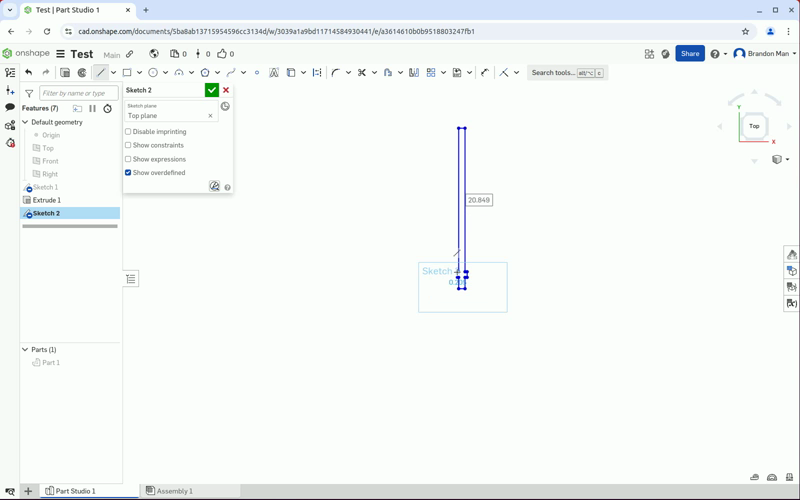
scroll(6)
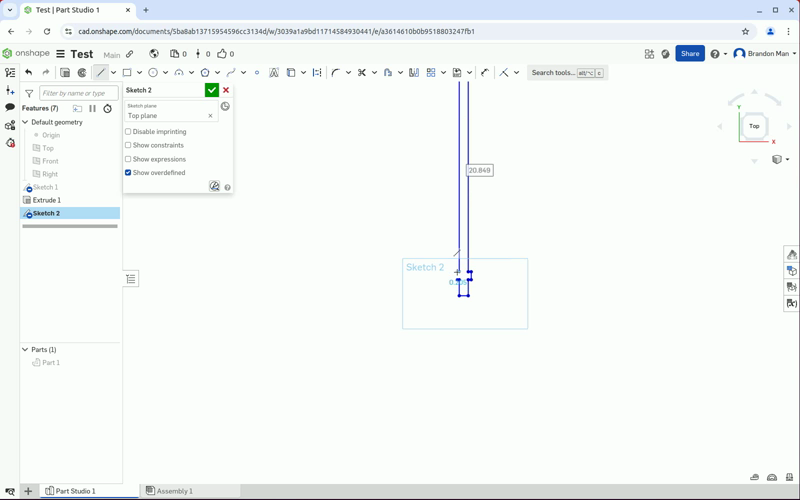
scroll(6)
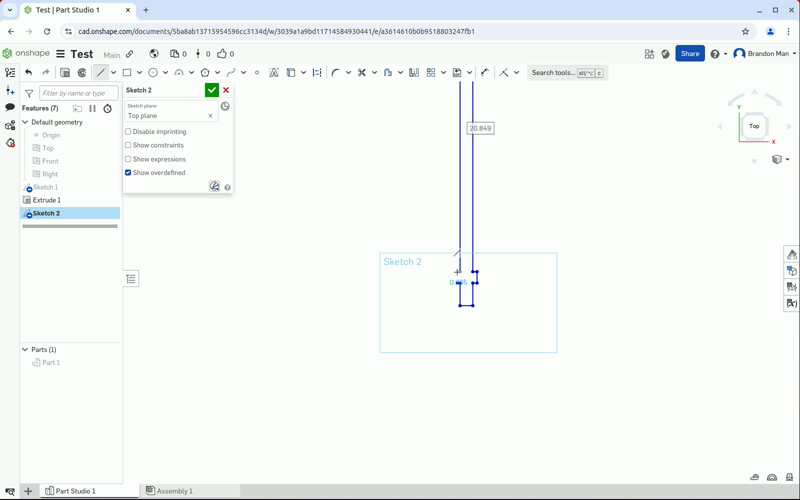
scroll(6)
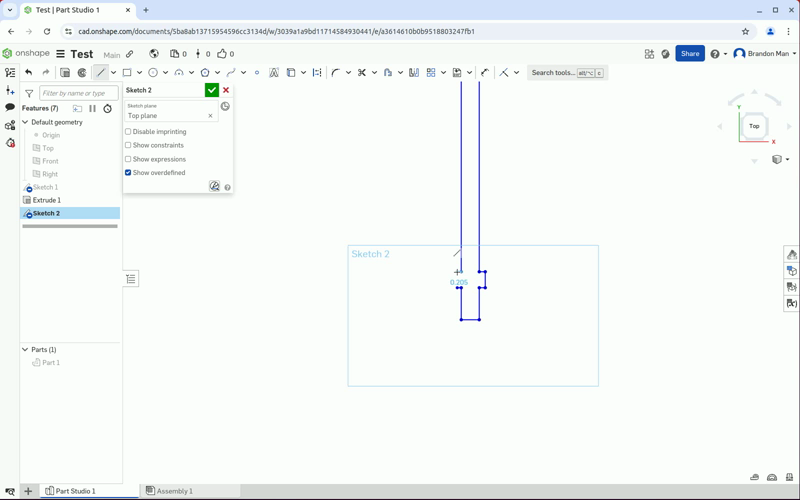
scroll(6)
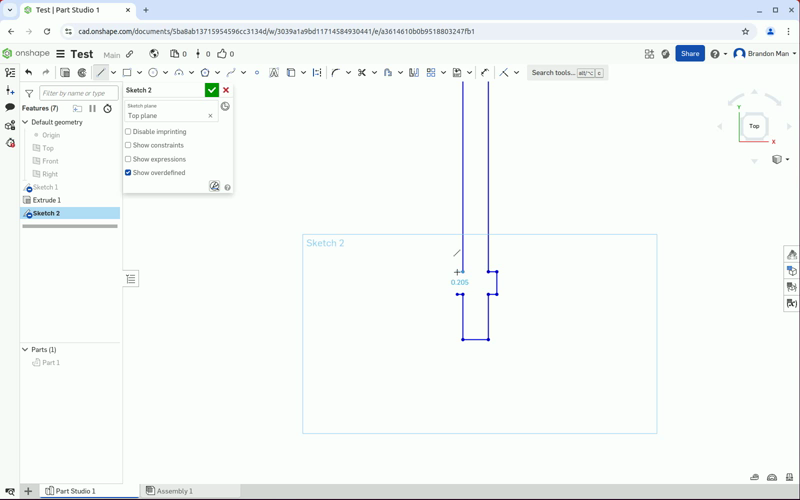
scroll(6)
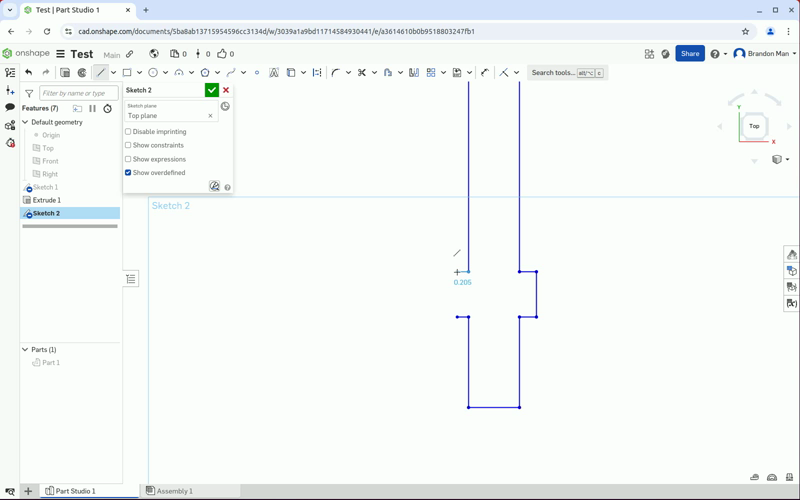
click(457, 271)
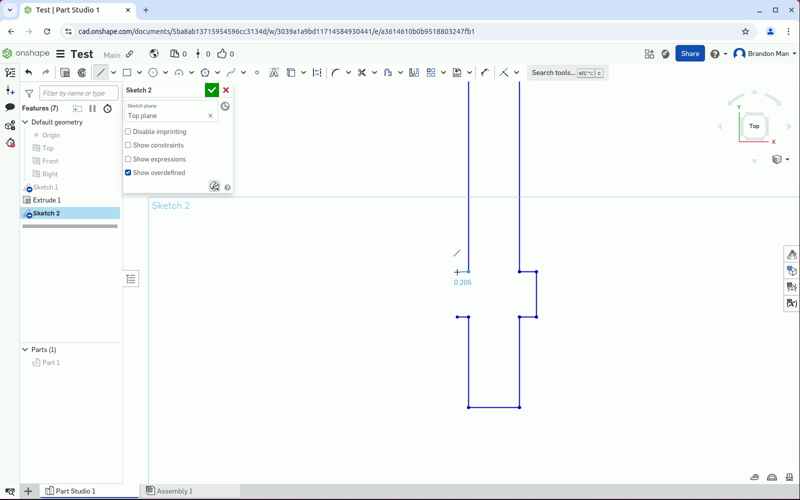
scroll(-6)
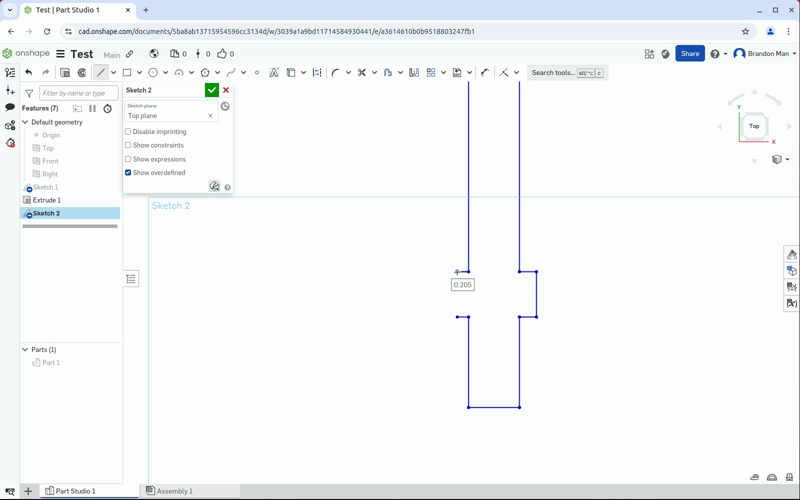
scroll(-6)
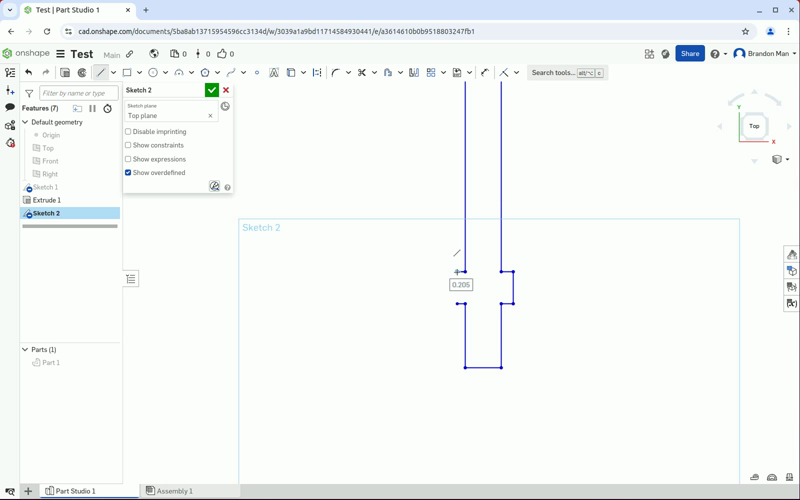
scroll(-6)
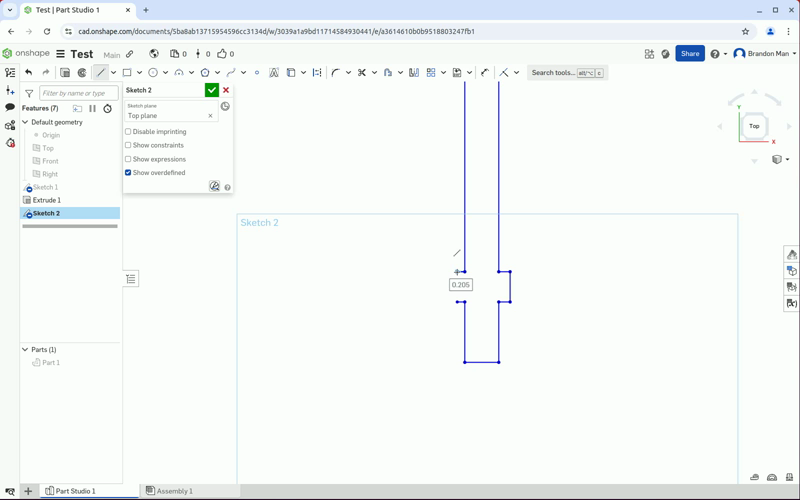
scroll(-6)
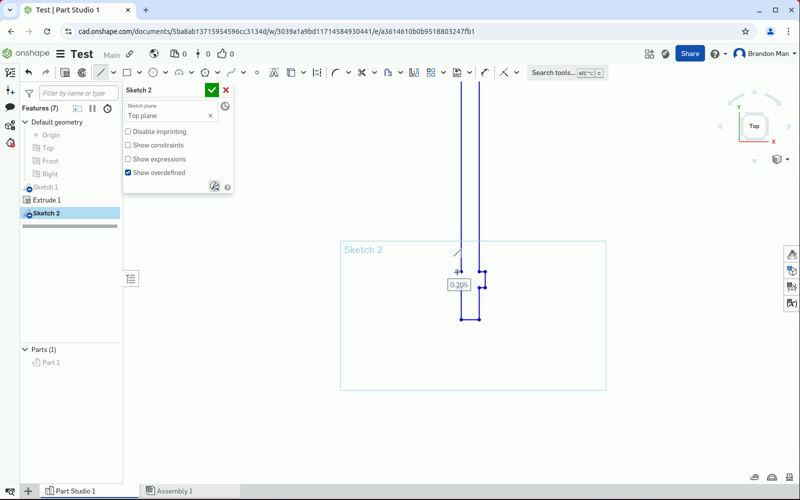
scroll(-6)
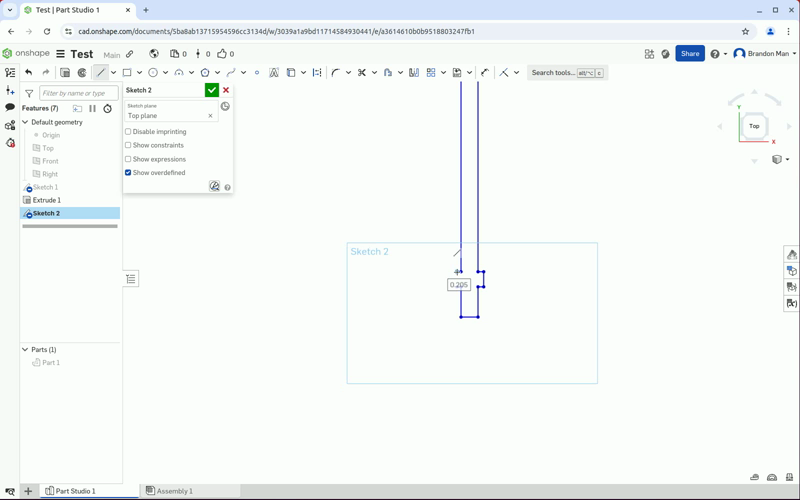
scroll(-6)
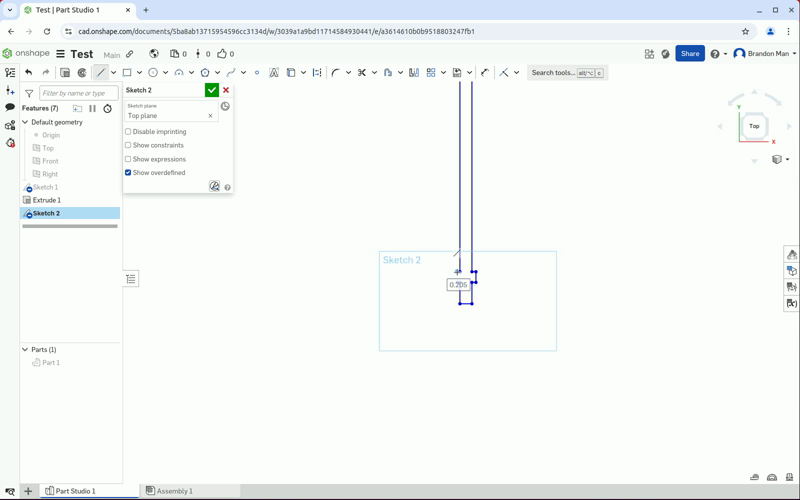
scroll(-6)
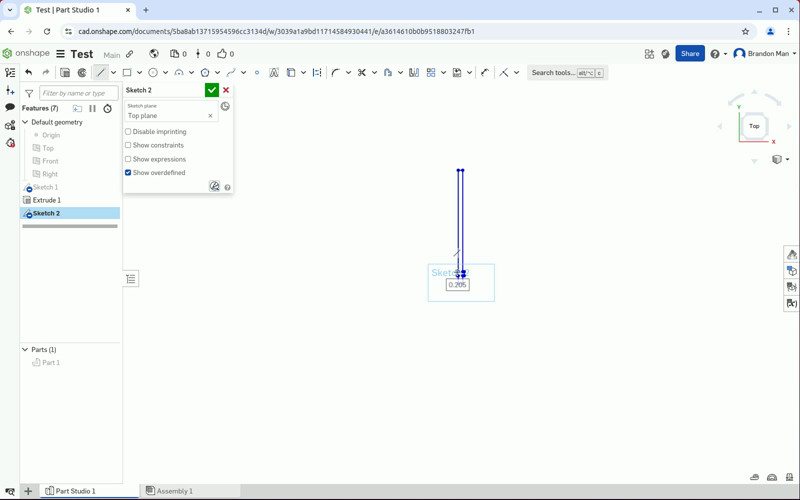
key_up(shift)
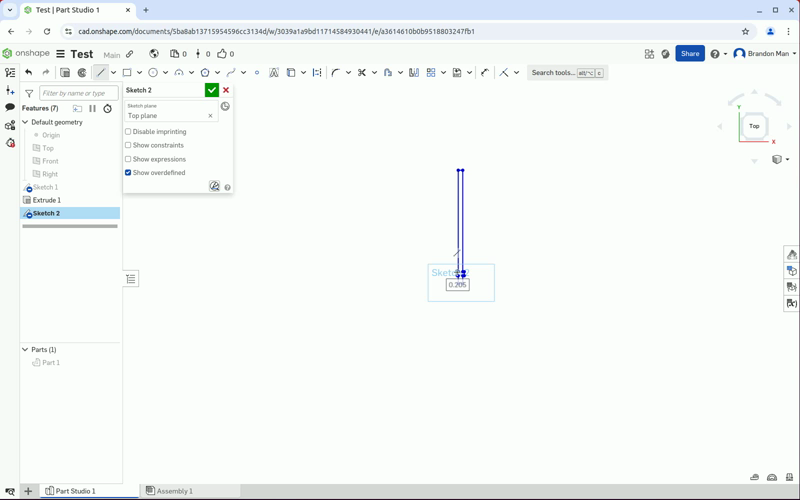
mouse_move(487, 271)
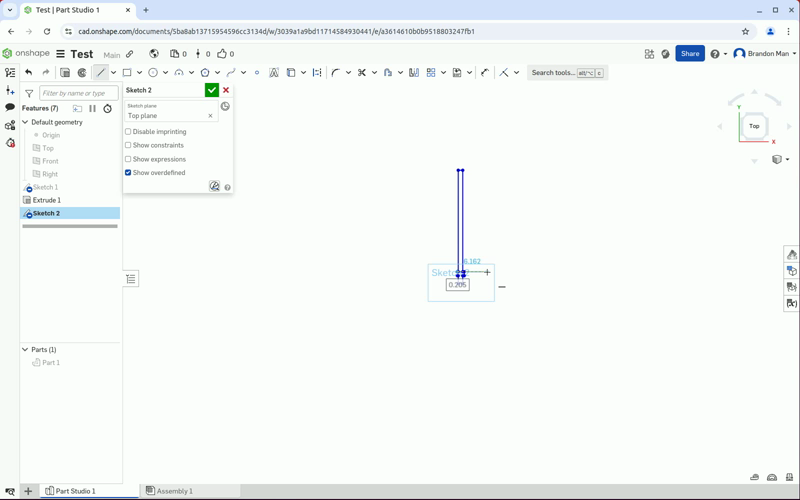
key_down(shift)
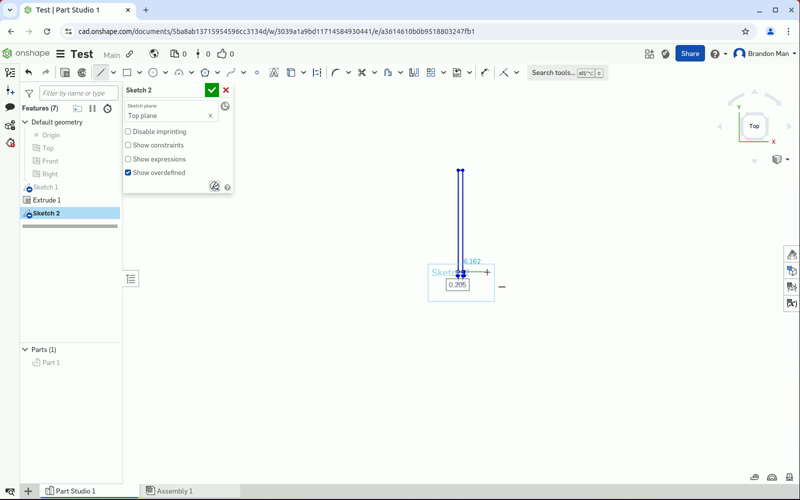
mouse_move(457, 275)
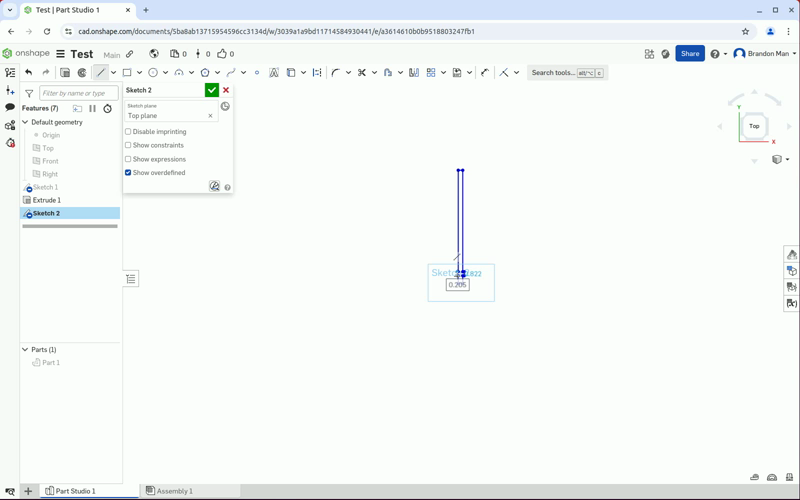
scroll(6)
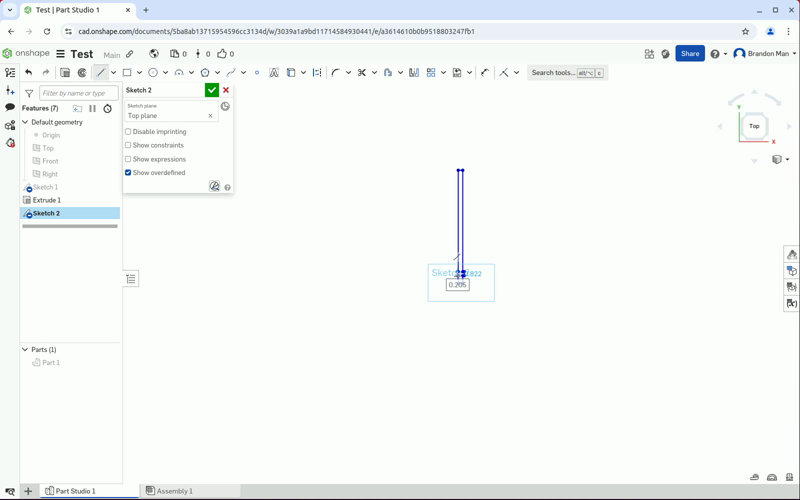
scroll(6)
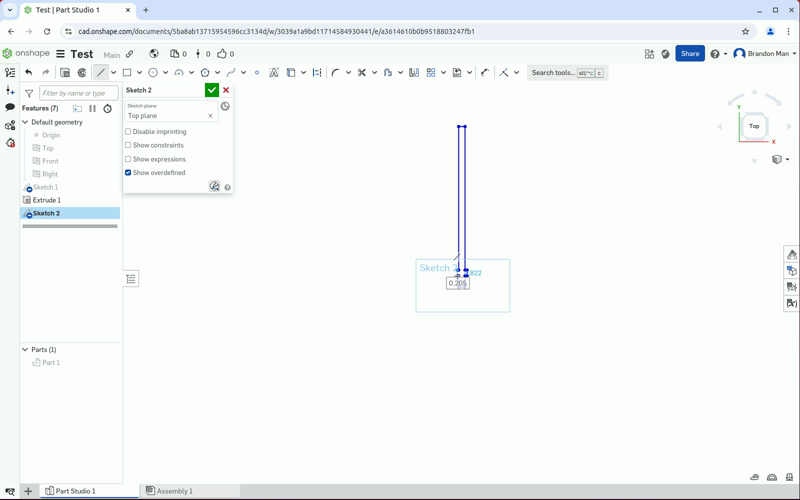
scroll(6)
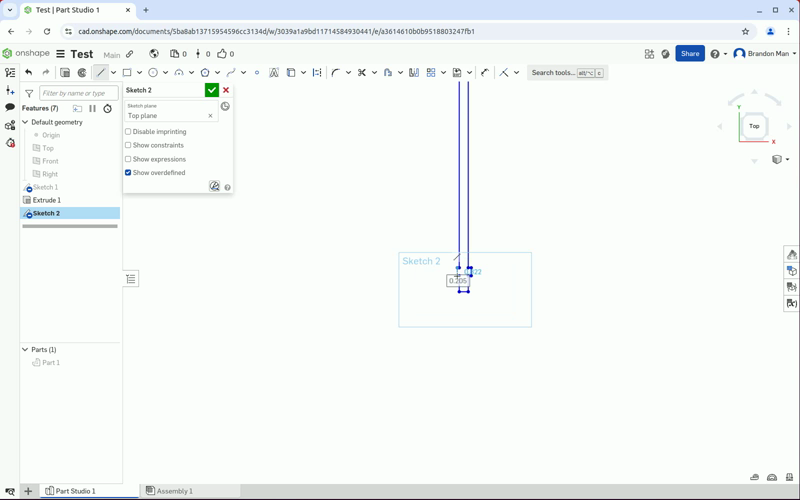
scroll(6)
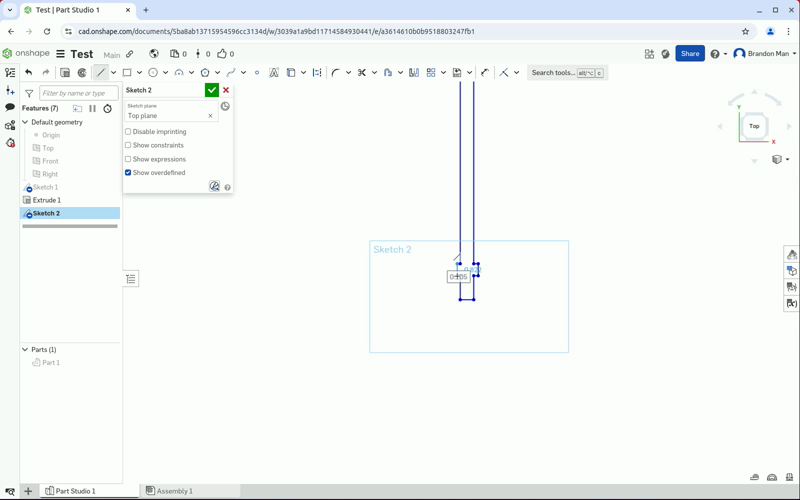
scroll(6)
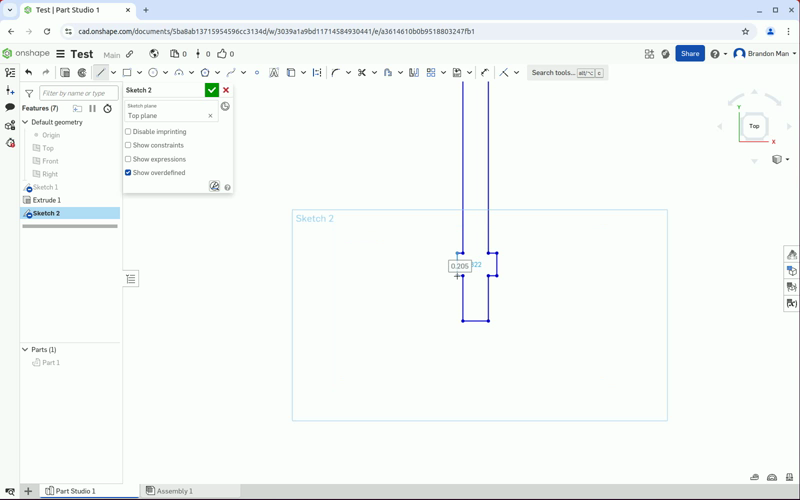
scroll(6)
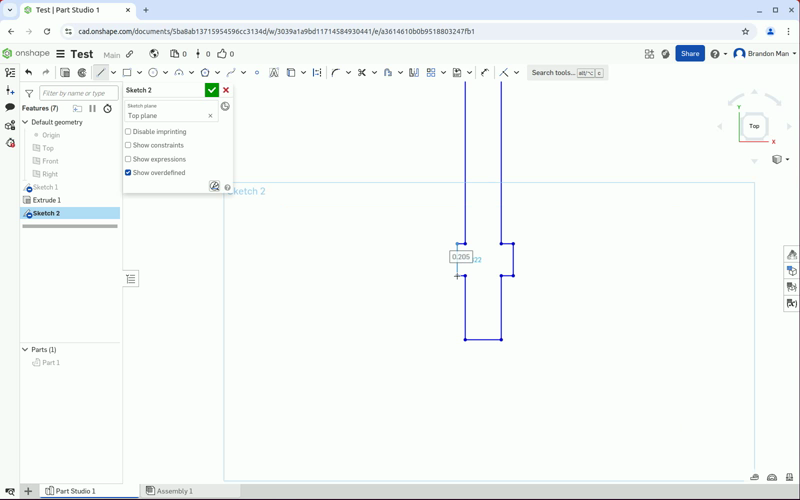
scroll(6)
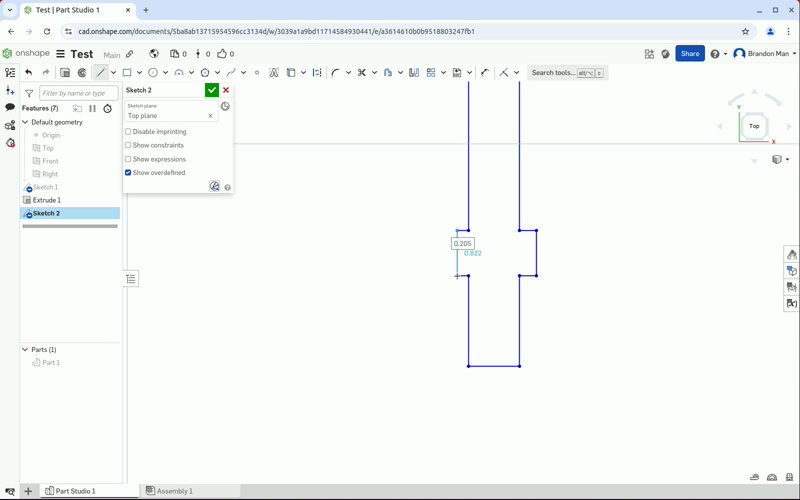
key_up(shift)
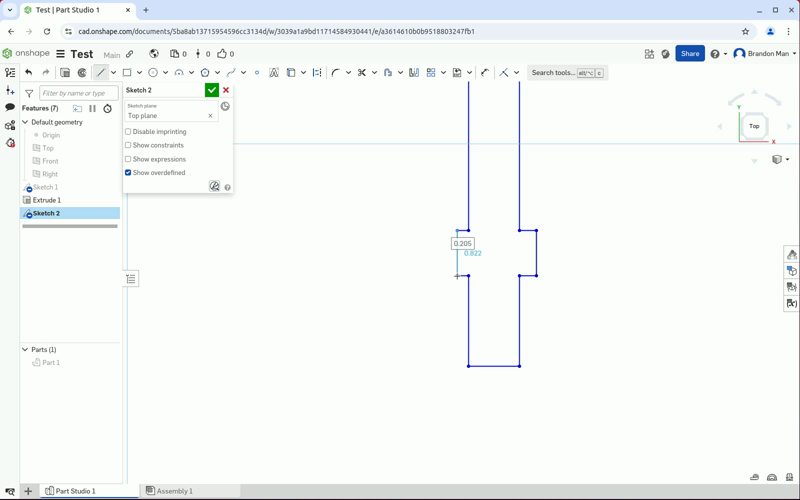
click(457, 275)
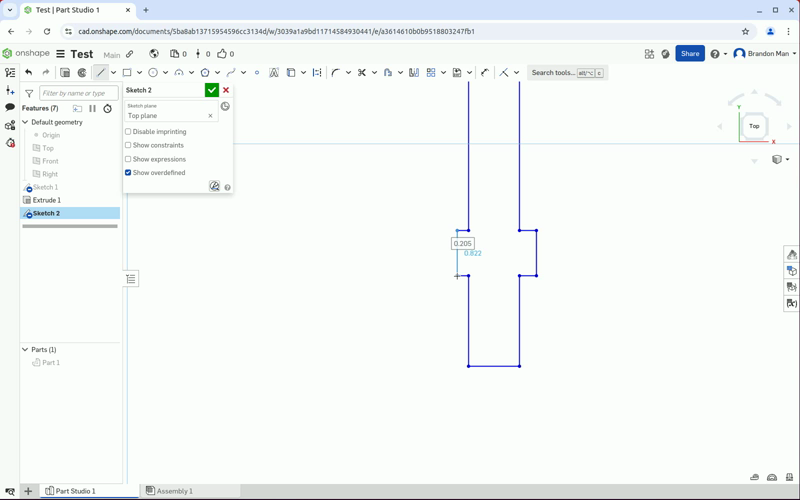
scroll(-6)
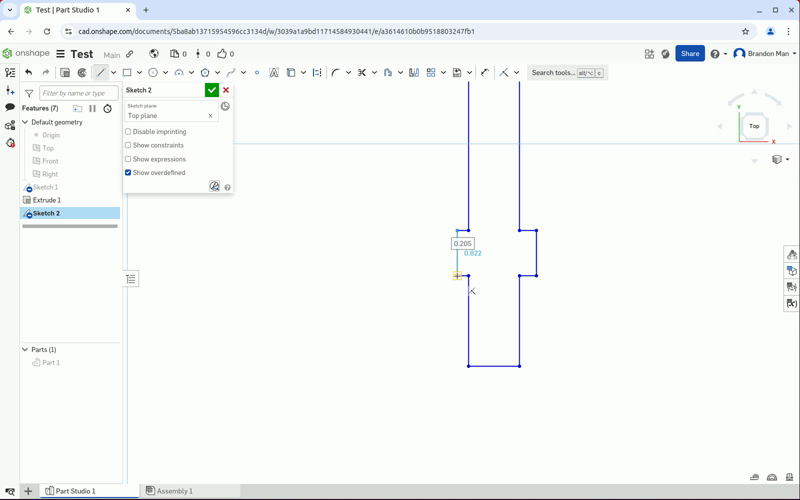
scroll(-6)
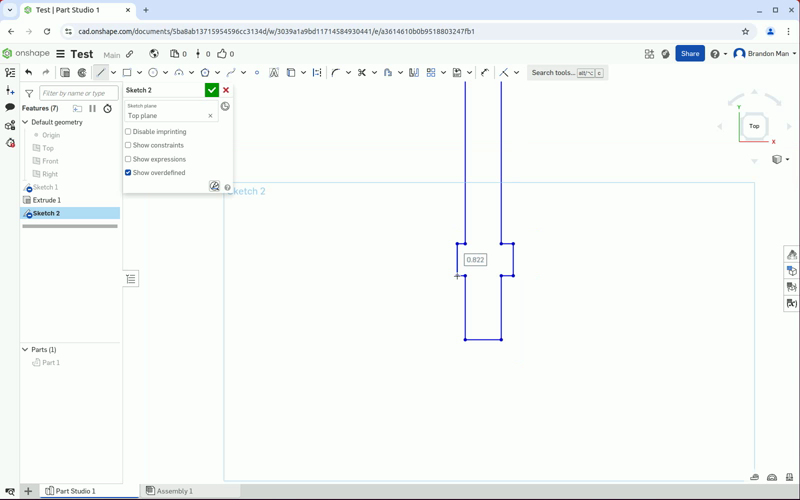
scroll(-6)
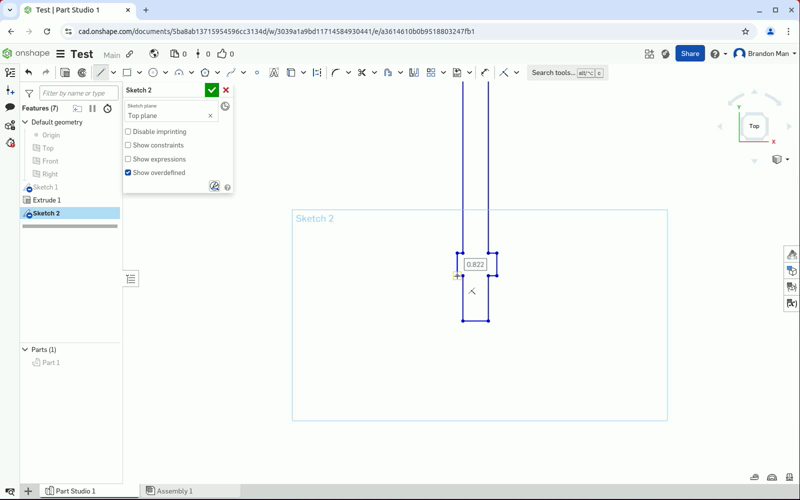
scroll(-6)
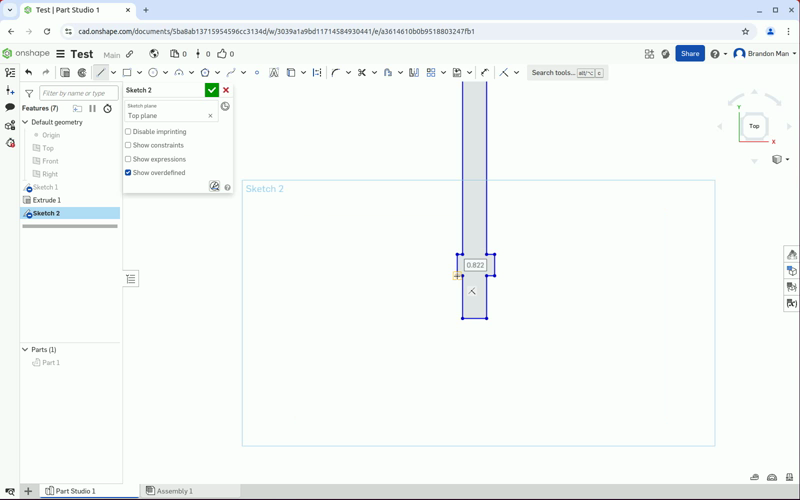
scroll(-6)
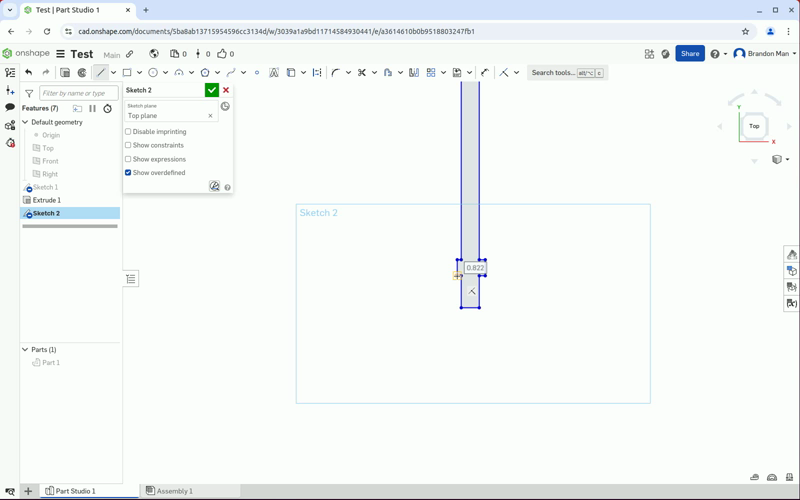
scroll(-6)
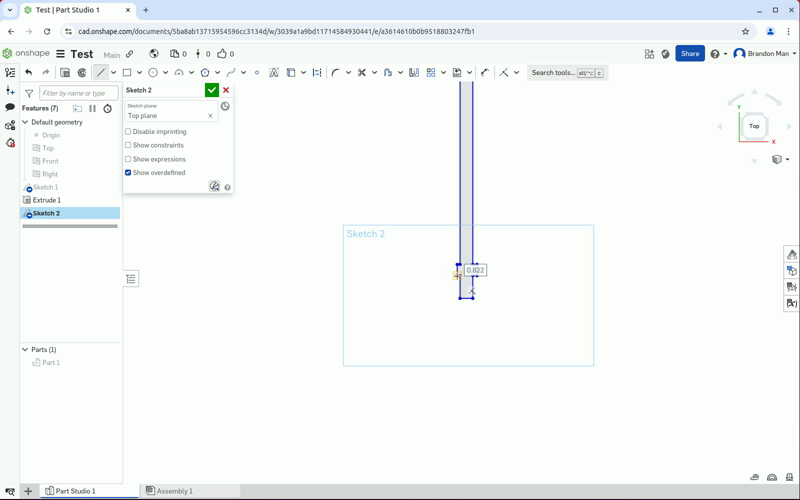
scroll(-6)
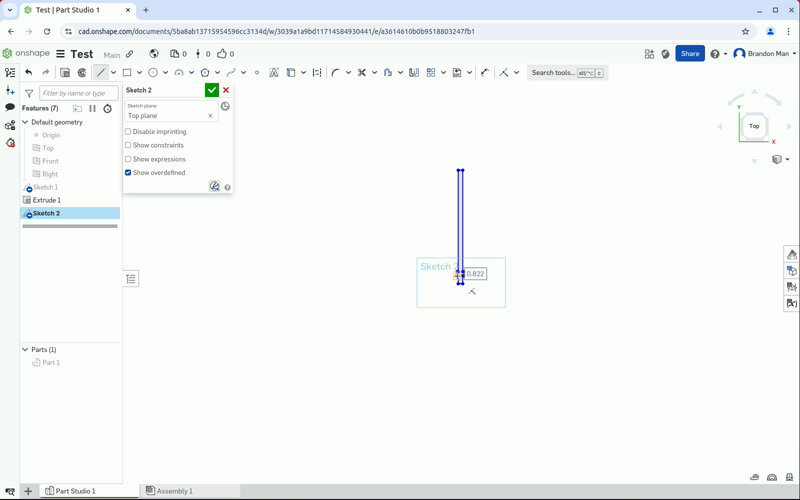
key(esc)
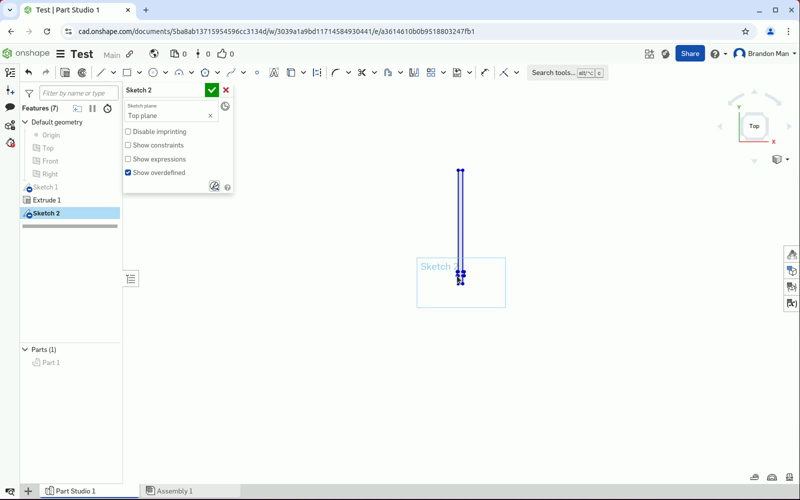
mouse_move(459, 179)
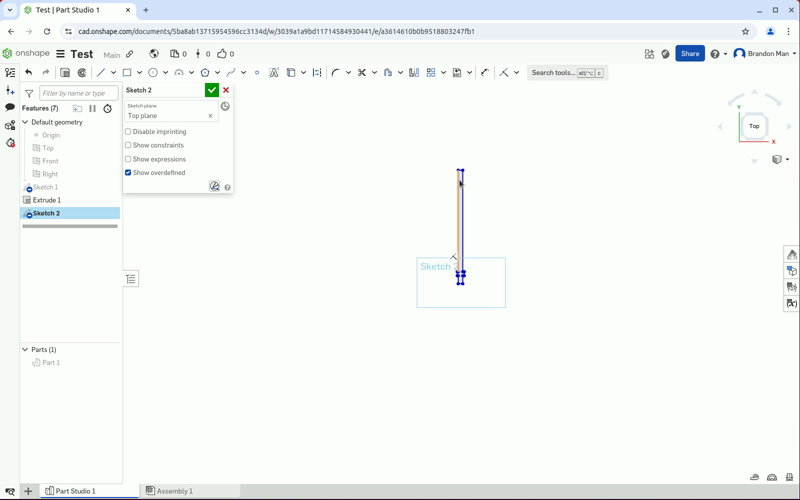
scroll(6)
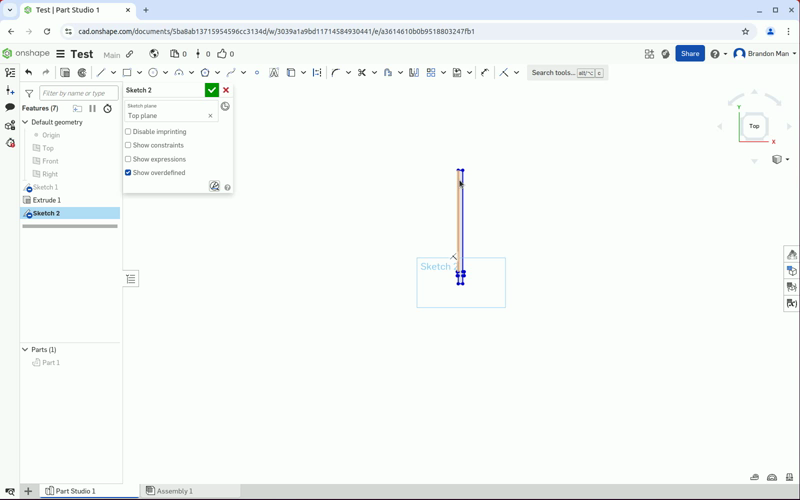
scroll(6)
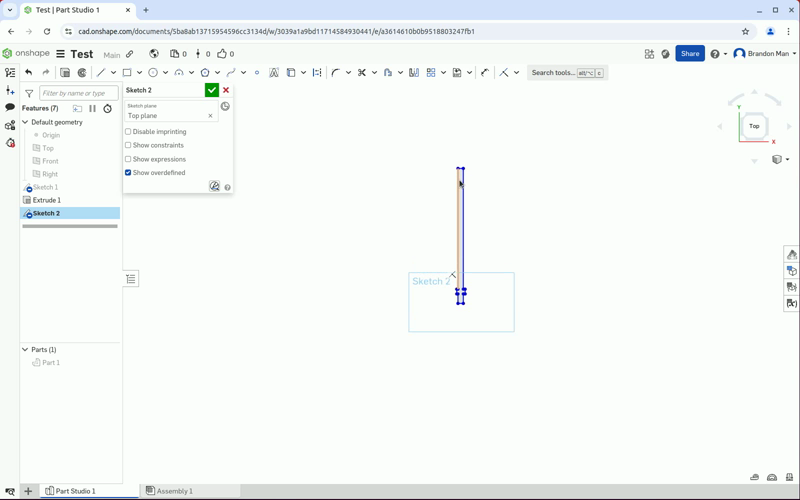
scroll(6)
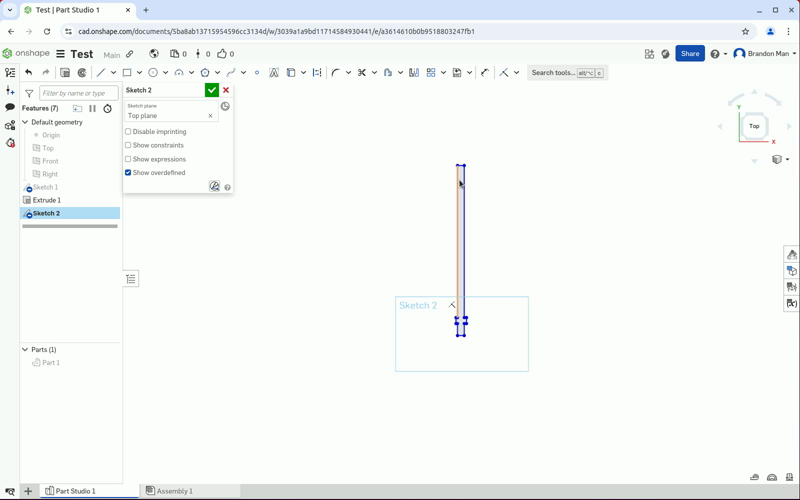
scroll(6)
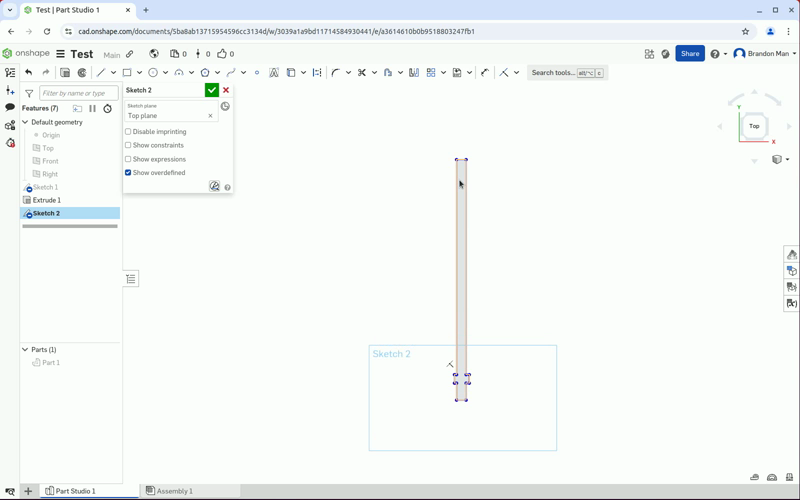
scroll(6)
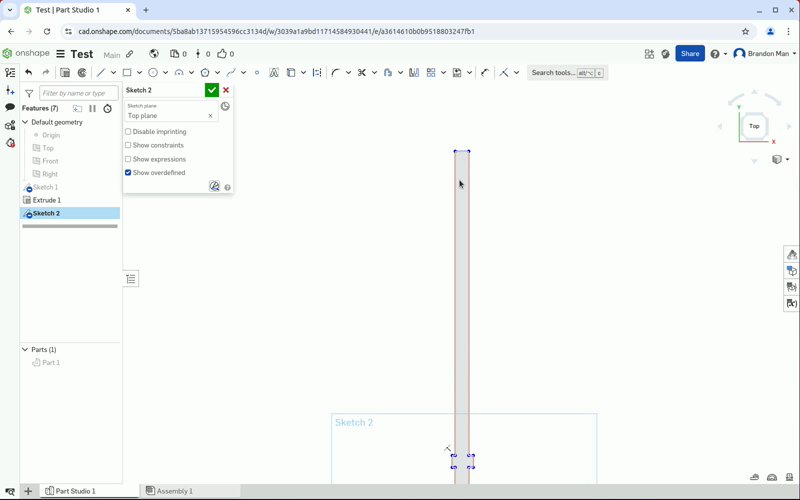
scroll(6)
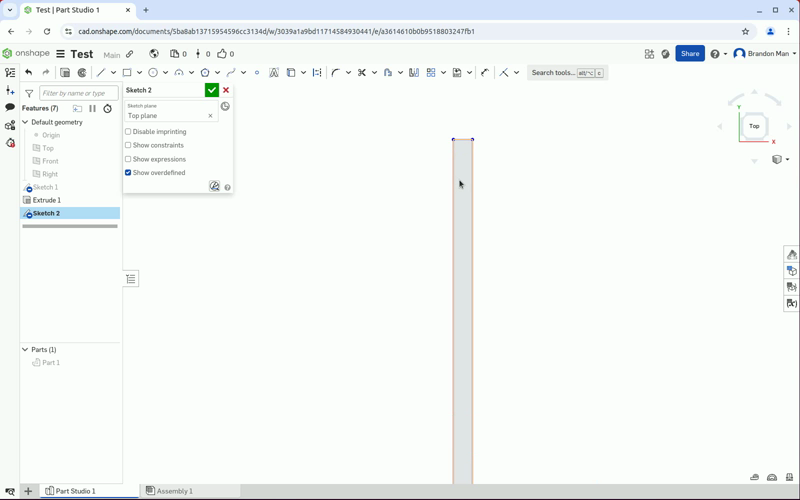
scroll(6)
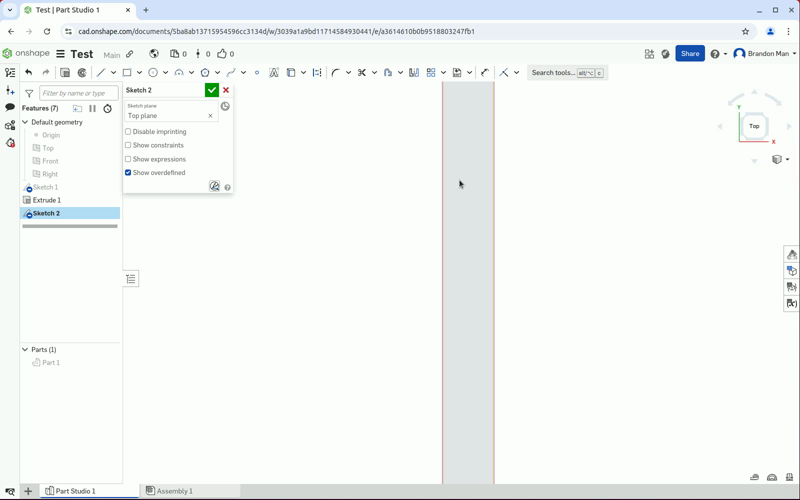
click(459, 179)
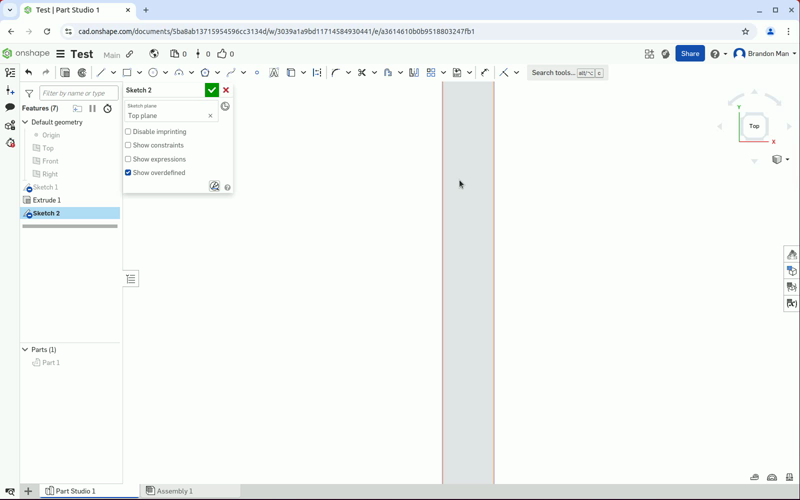
scroll(-6)
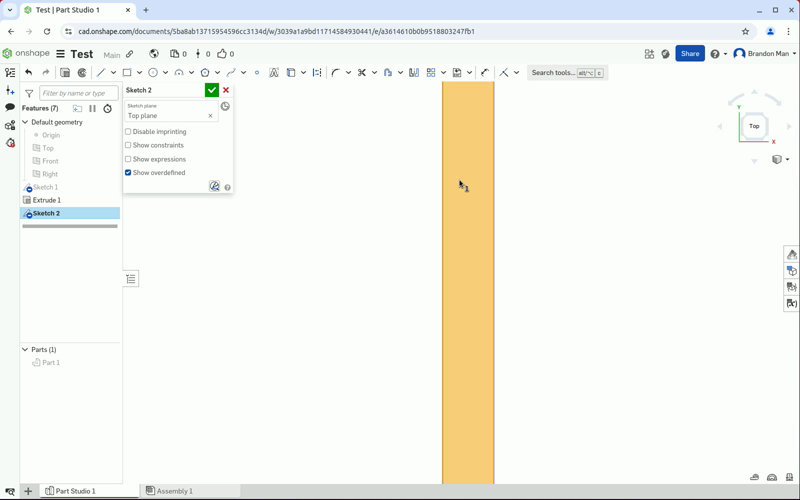
scroll(-6)
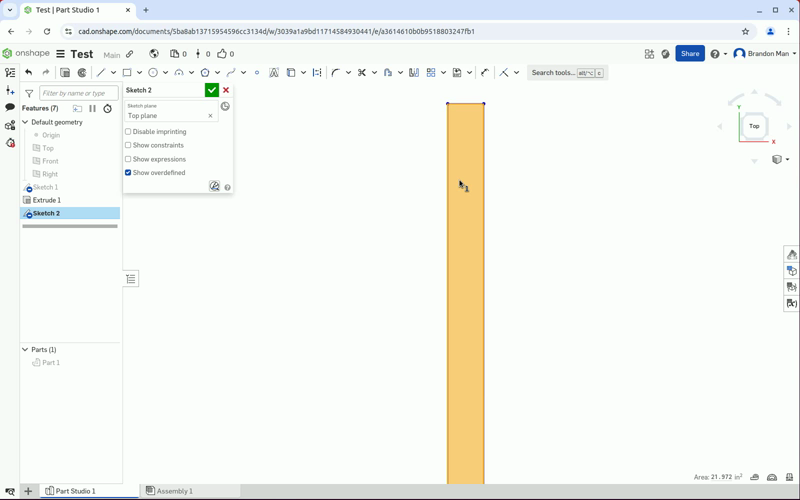
scroll(-6)
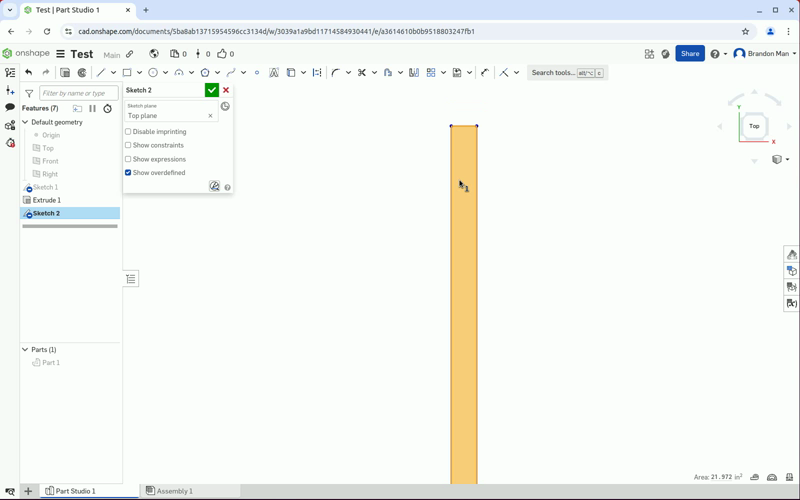
scroll(-6)
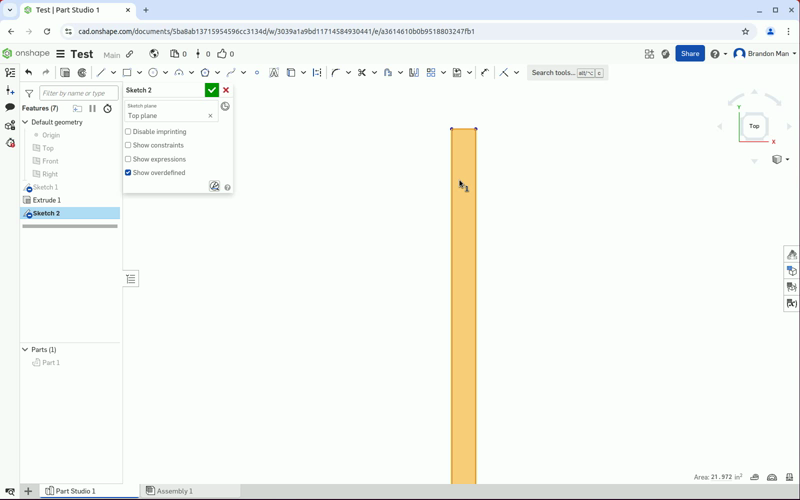
scroll(-6)
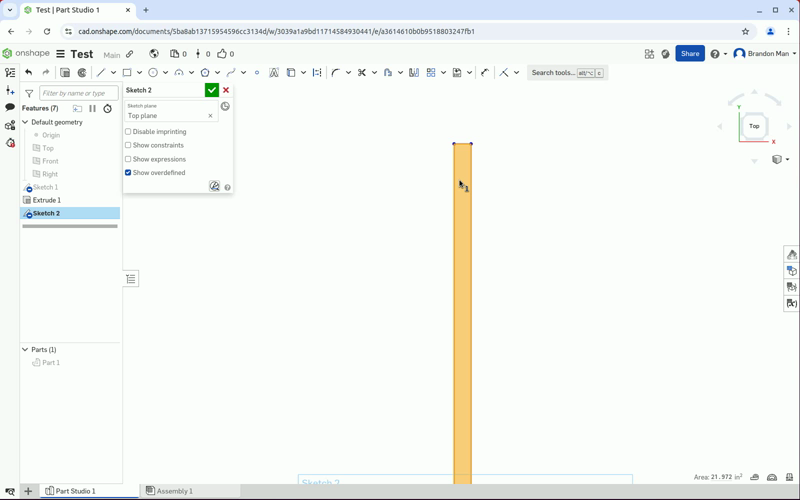
scroll(-6)
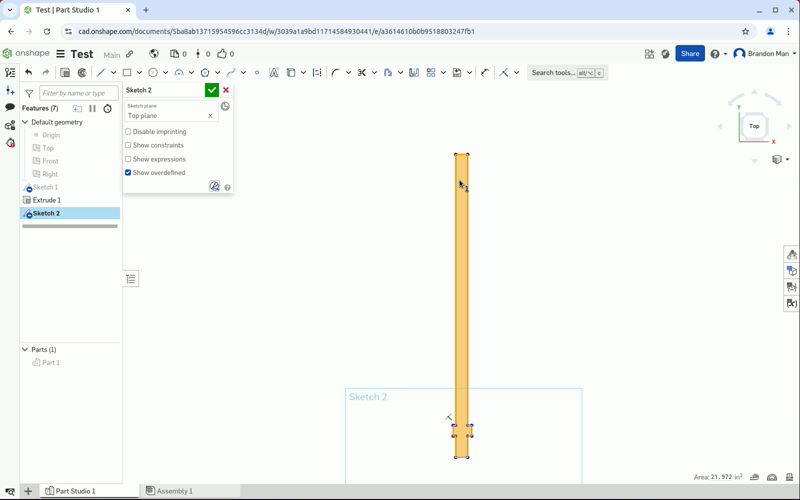
scroll(-6)
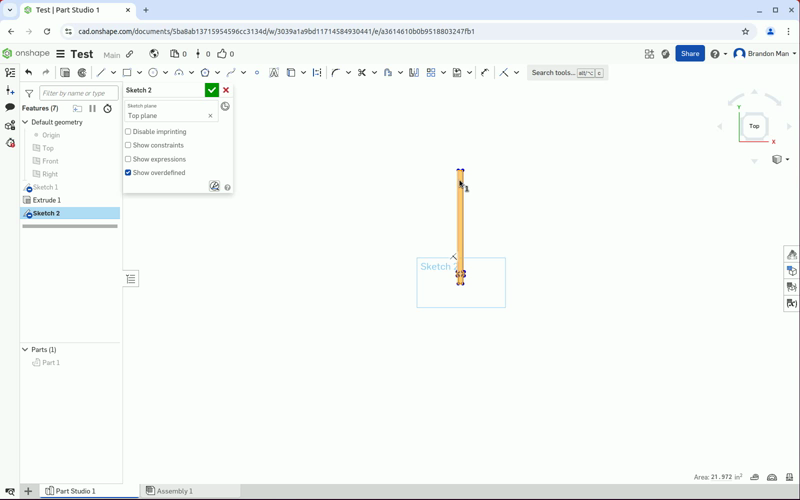
mouse_move(73, 352)
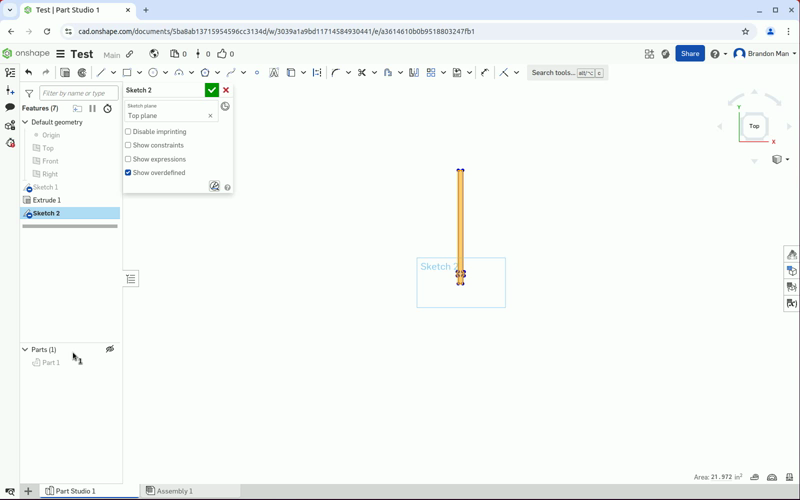
key(shift+y)
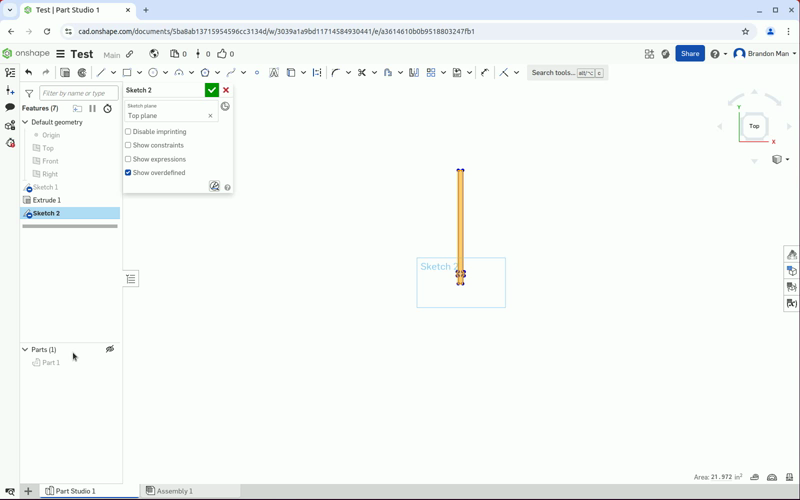
key(shift+e)
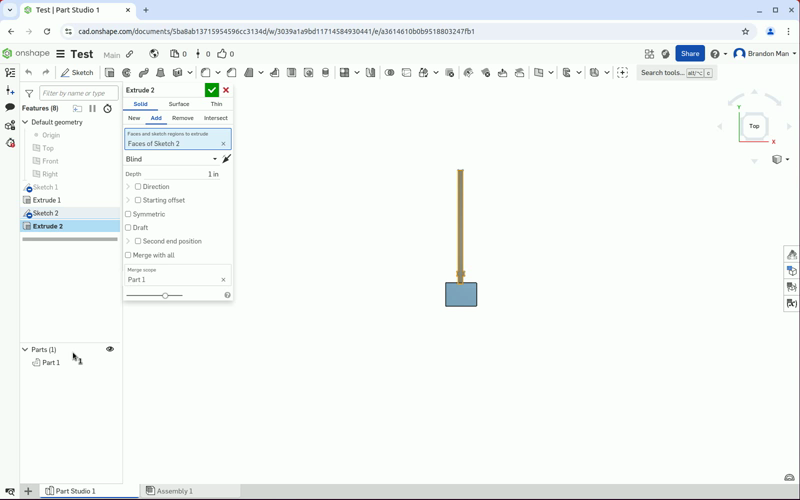
mouse_move(143, 106)
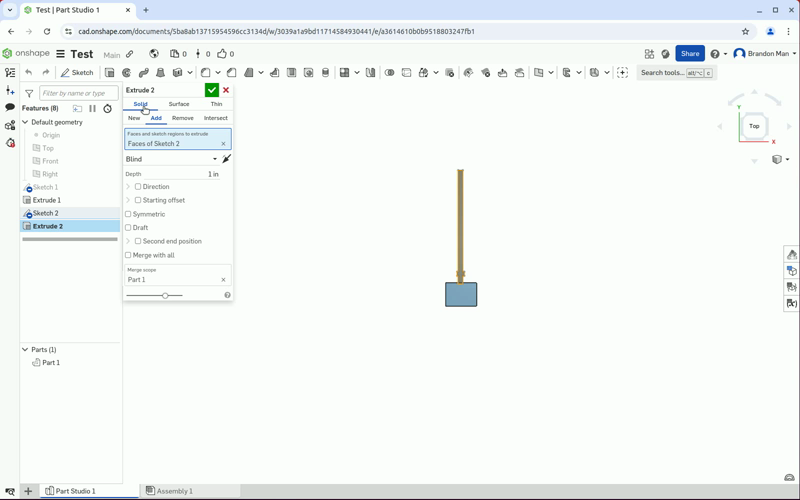
click(143, 106)
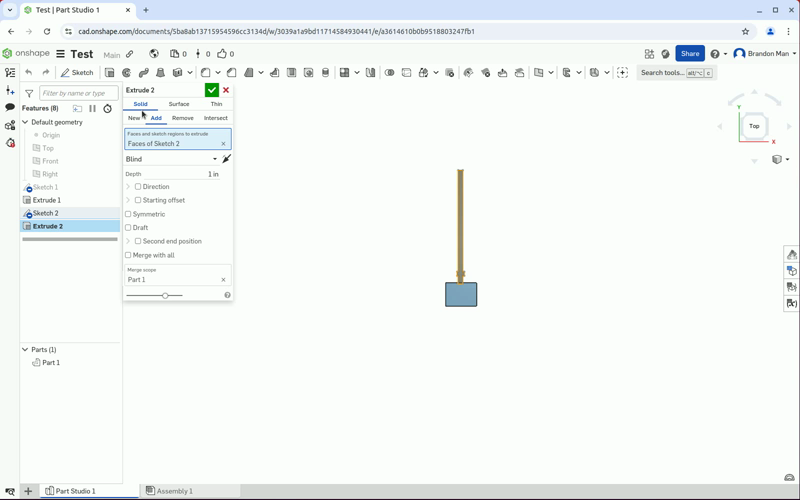
mouse_move(137, 120)
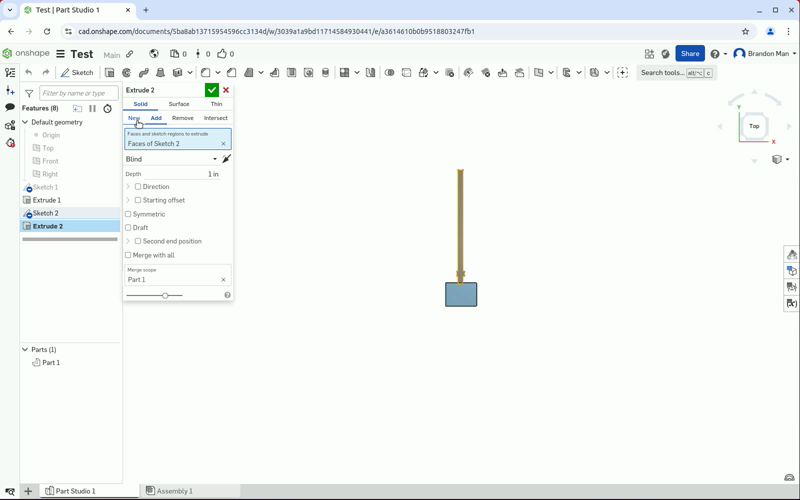
click(137, 120)
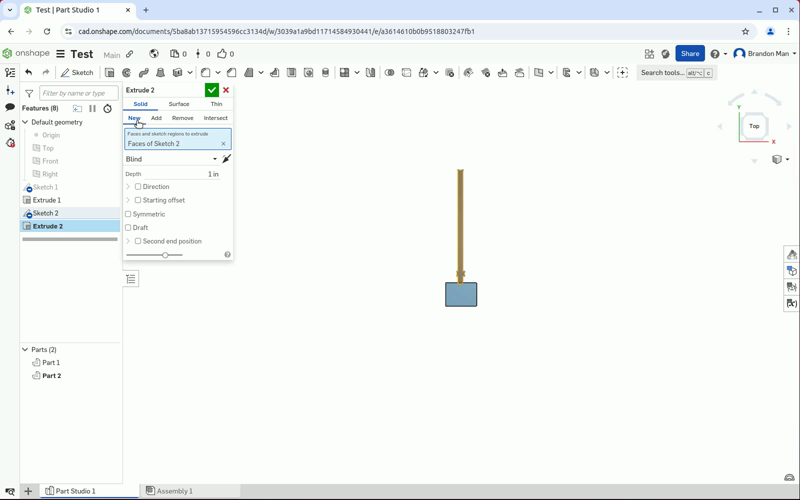
key(tab, 4)
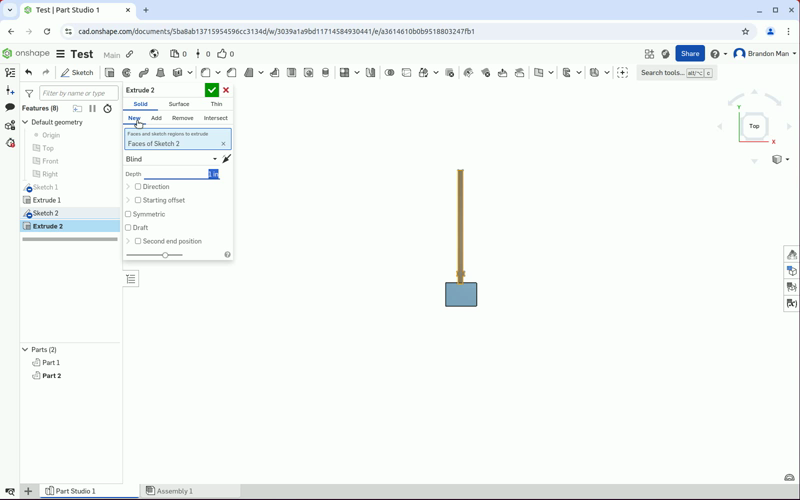
text(0.722)
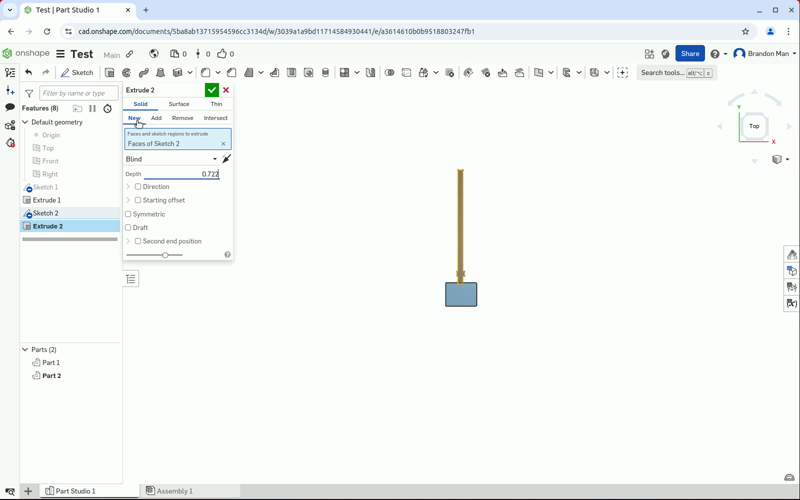
key(enter)
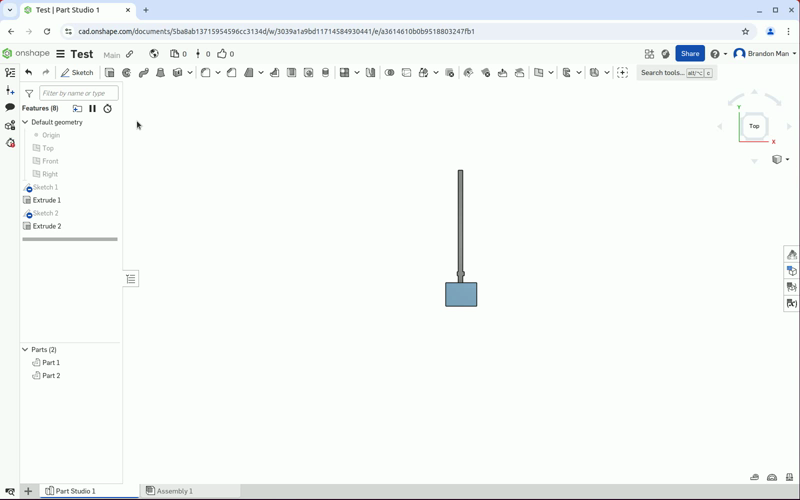
key(shift+h)
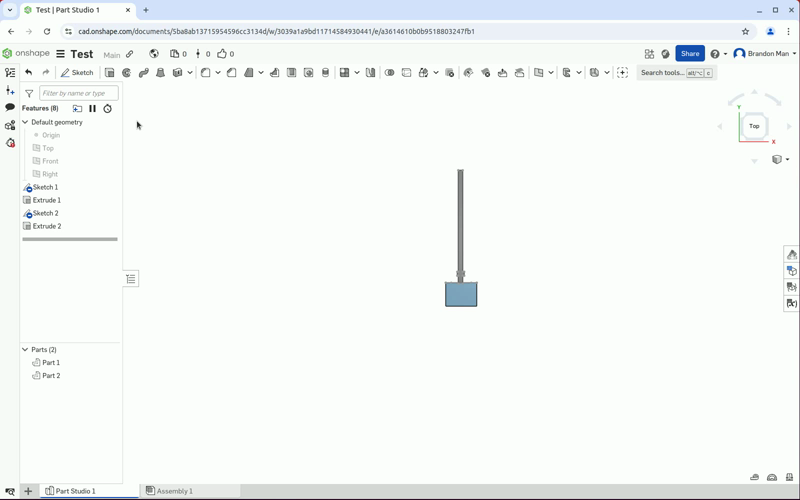
key(shift+h)
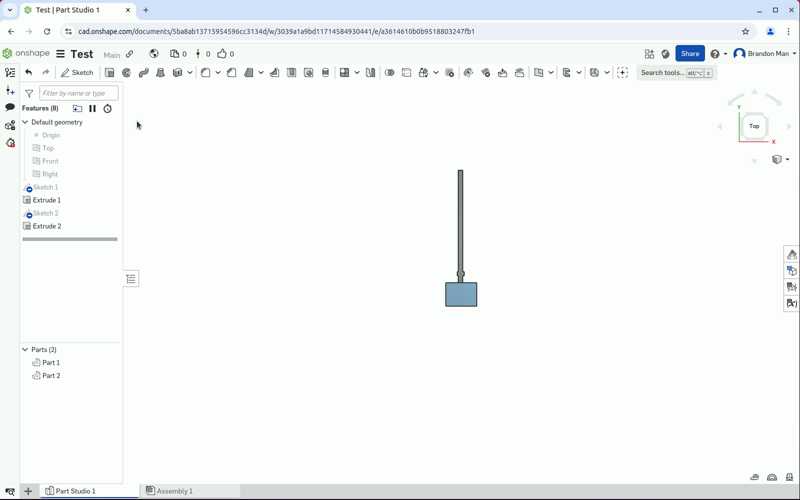
mouse_move(73, 189)
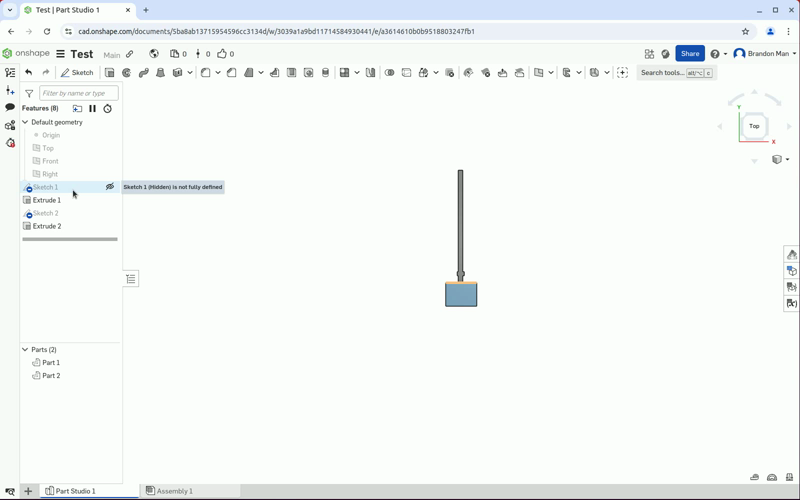
click(73, 189)
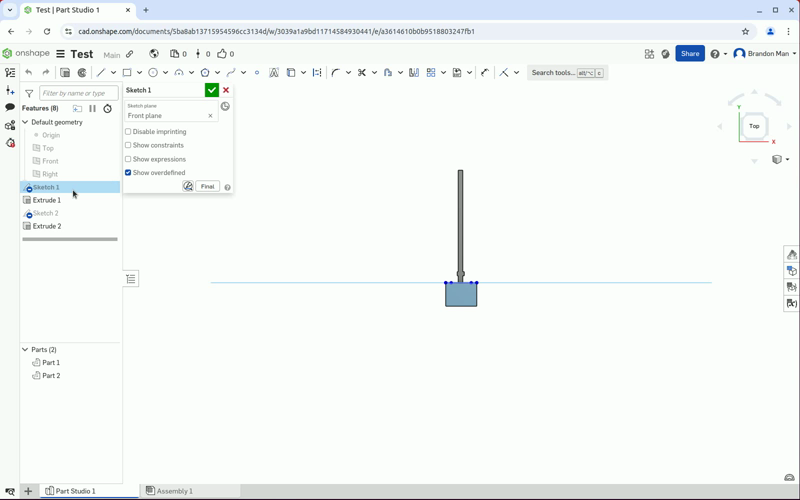
mouse_move(229, 92)
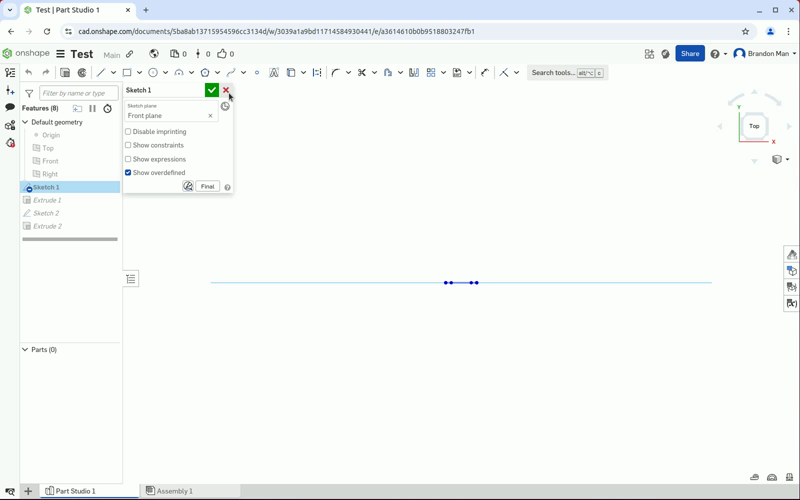
click(229, 92)
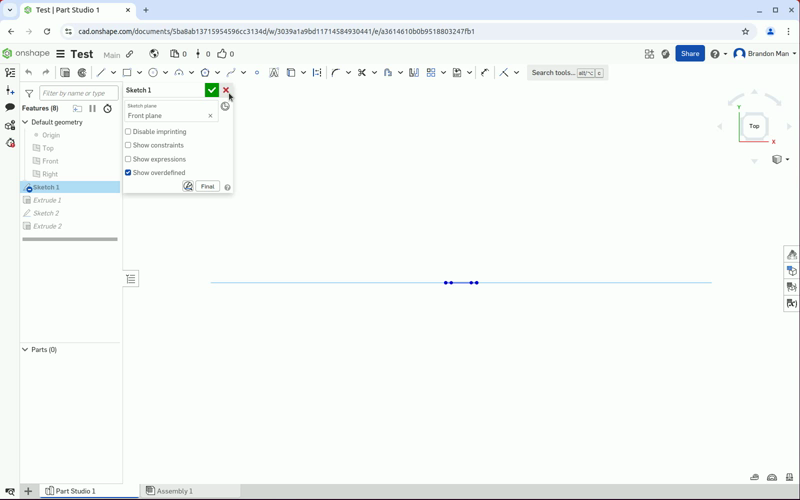
key(shift+s)
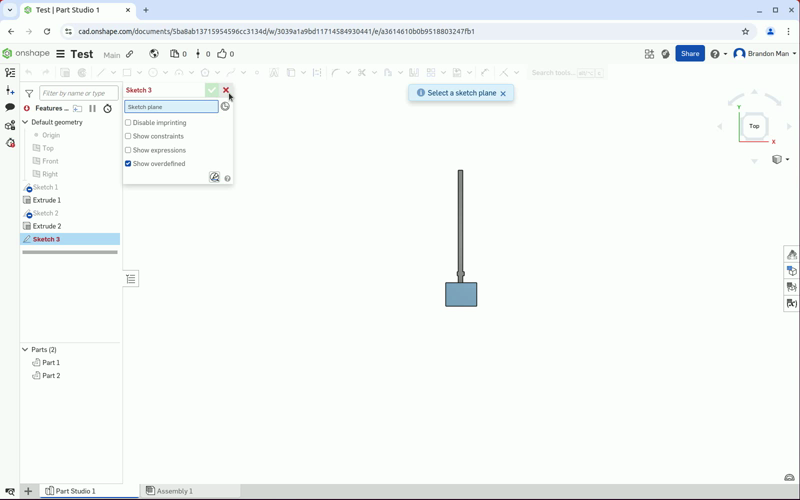
mouse_move(73, 150)
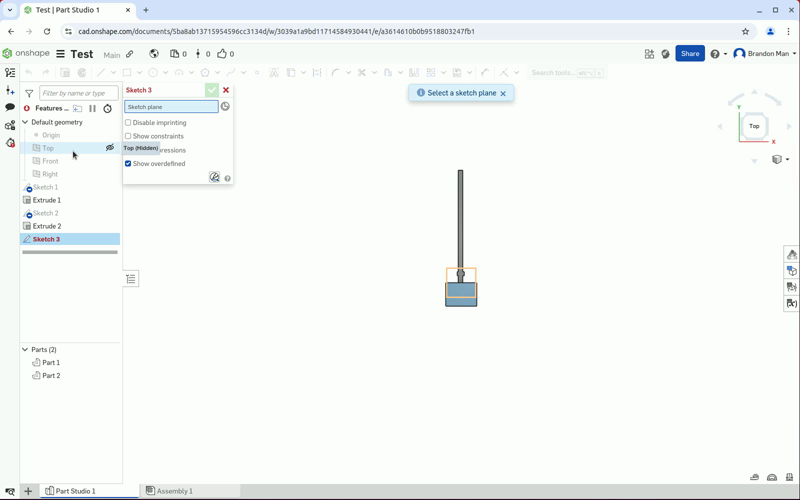
click(73, 150)
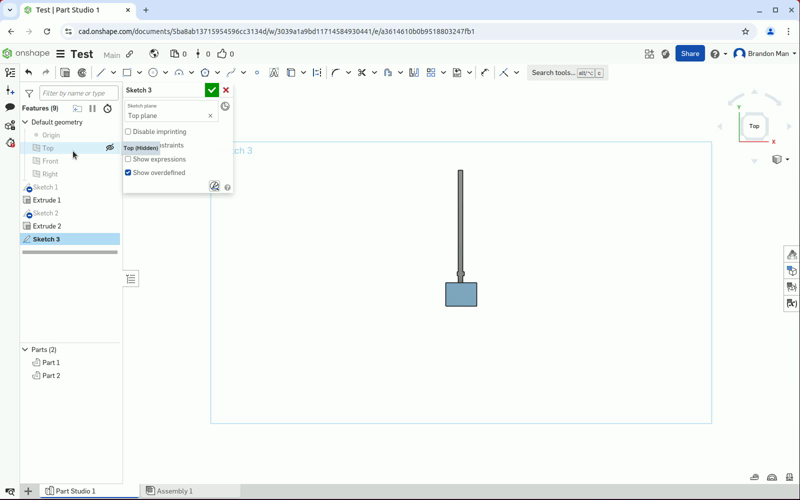
mouse_move(73, 352)
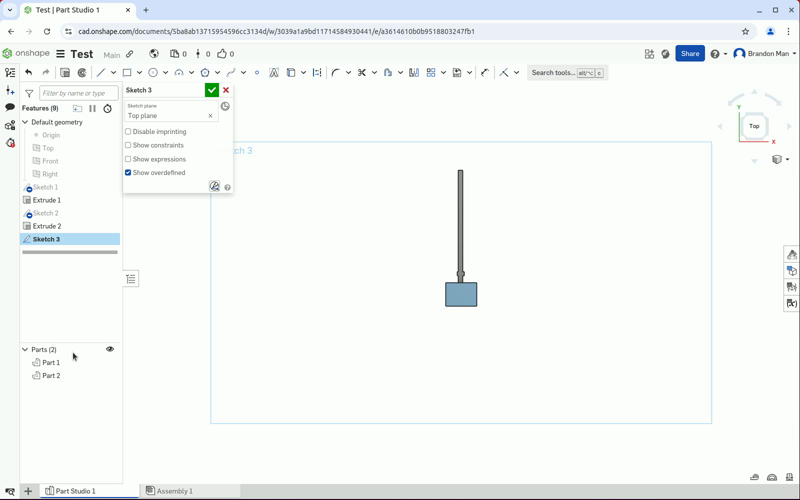
key(y)
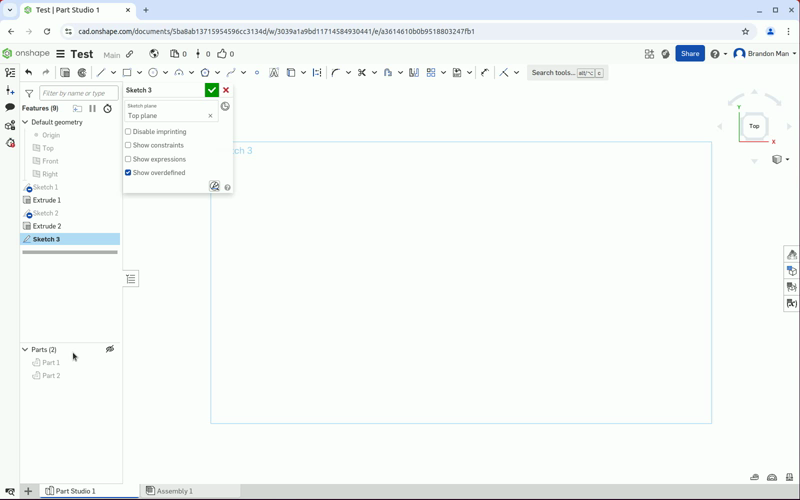
key(l)
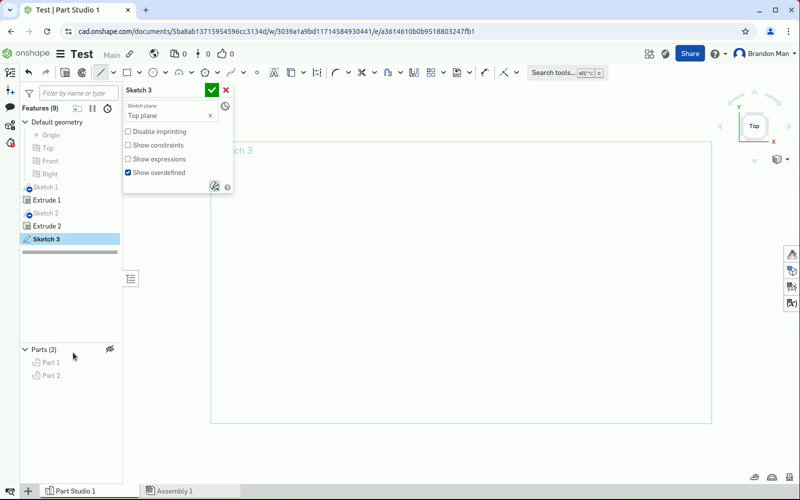
key_down(shift)
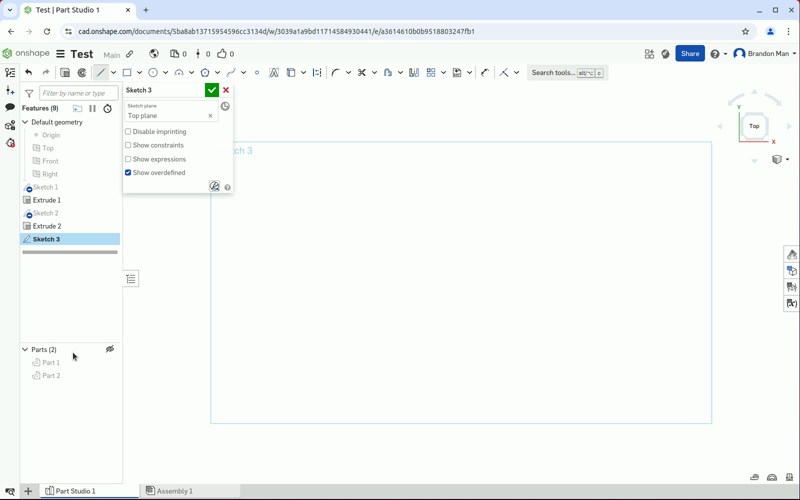
mouse_move(466, 275)
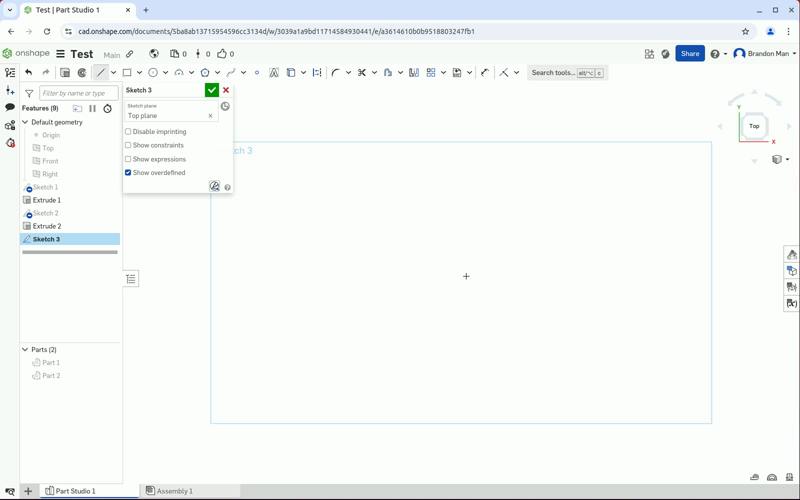
click(466, 275)
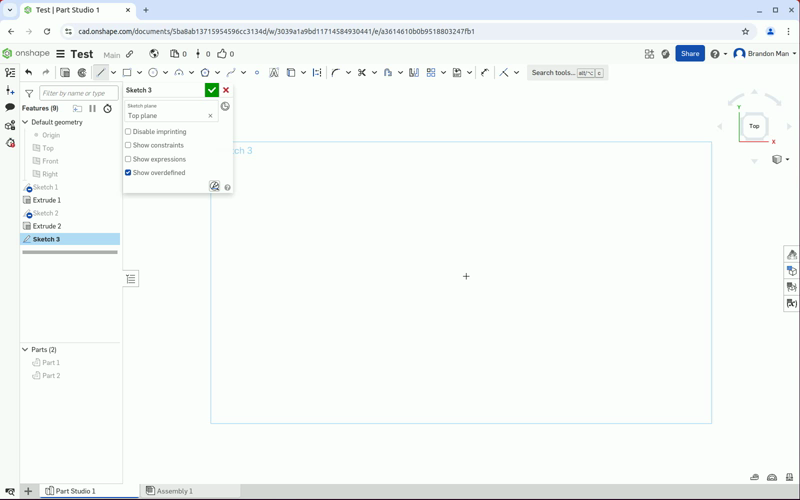
key_up(shift)
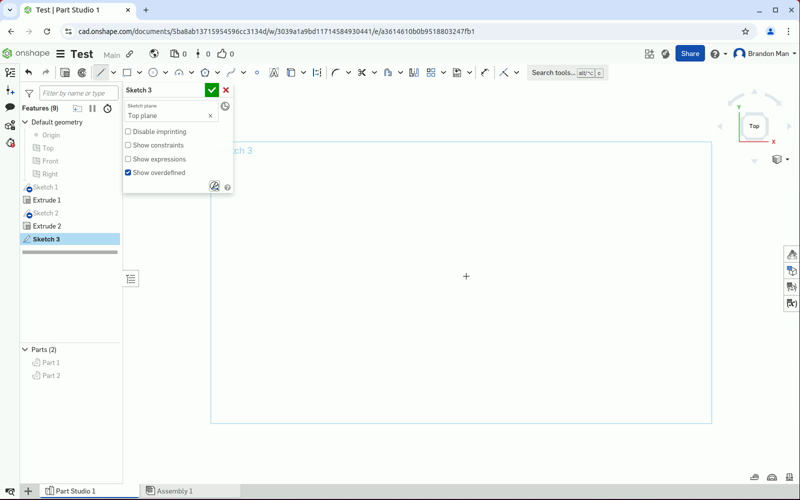
key_down(shift)
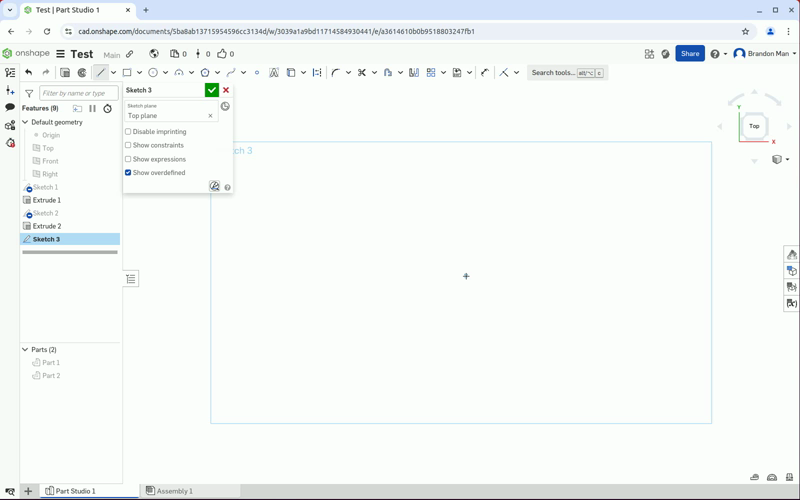
mouse_move(496, 275)
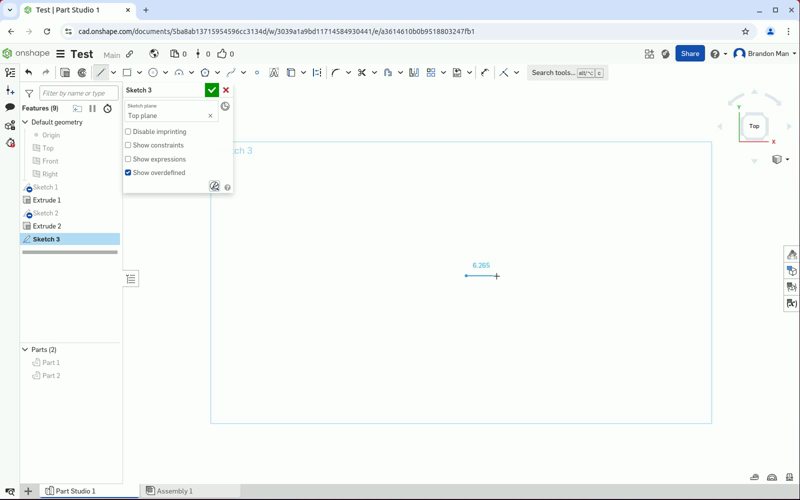
mouse_move(467, 275)
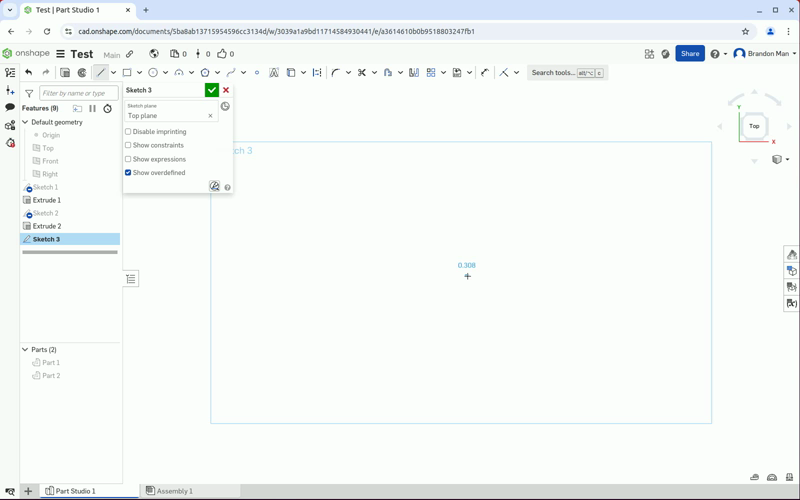
scroll(6)
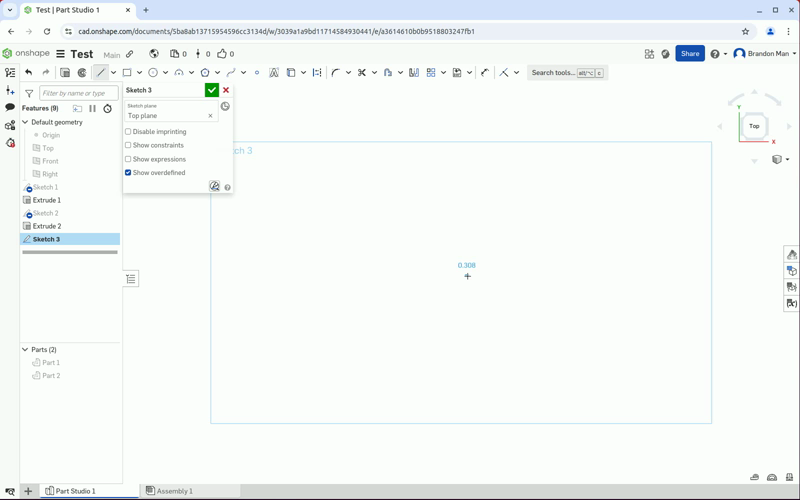
scroll(6)
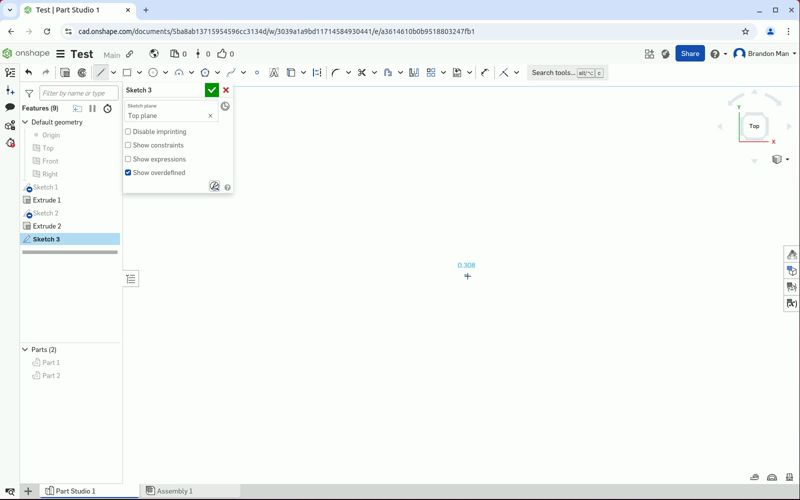
scroll(6)
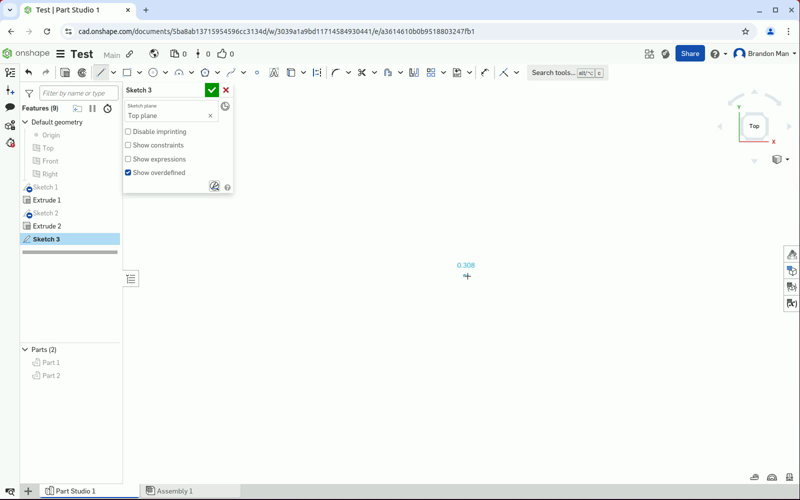
scroll(6)
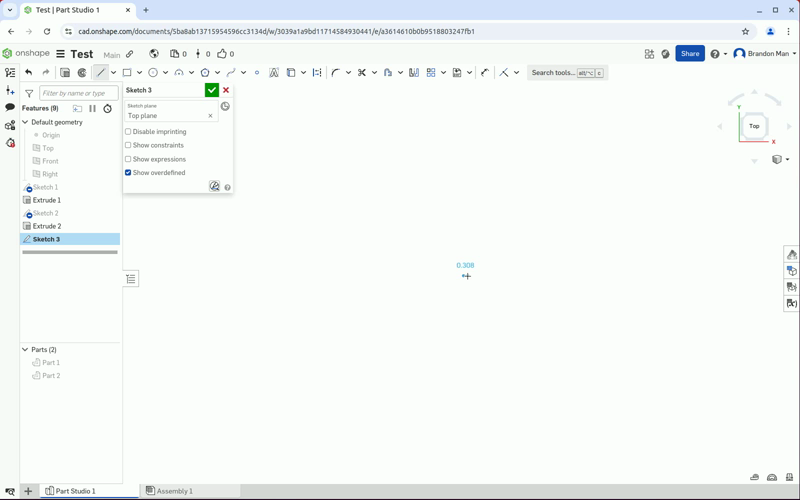
scroll(6)
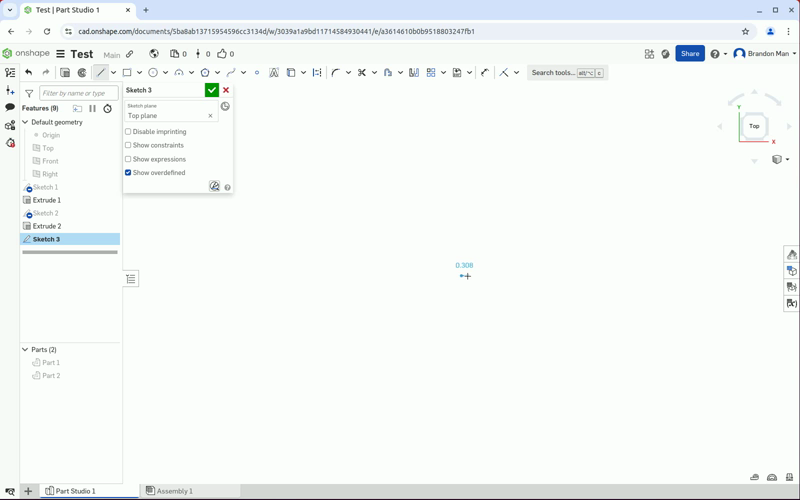
scroll(6)
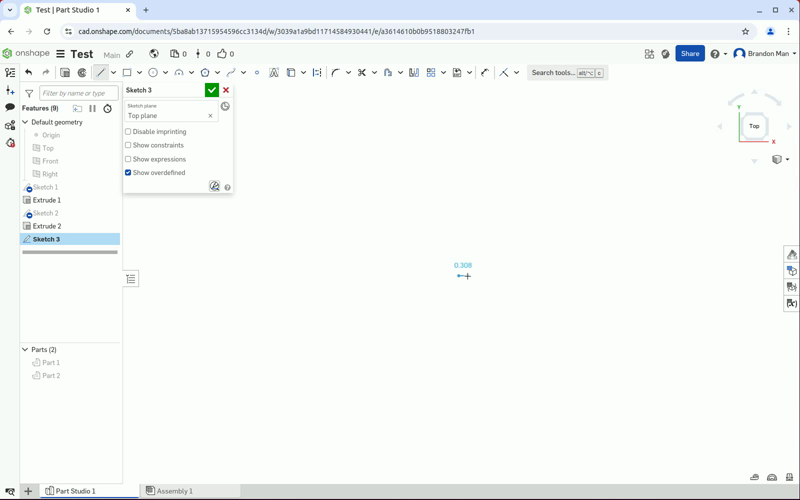
scroll(6)
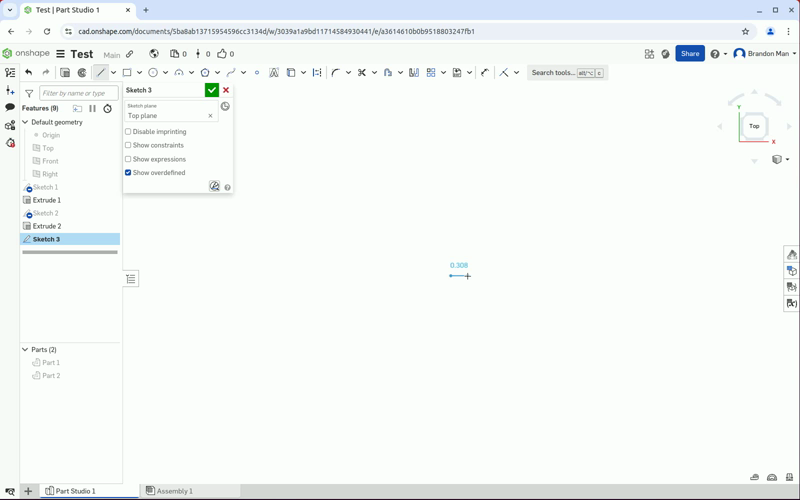
click(467, 275)
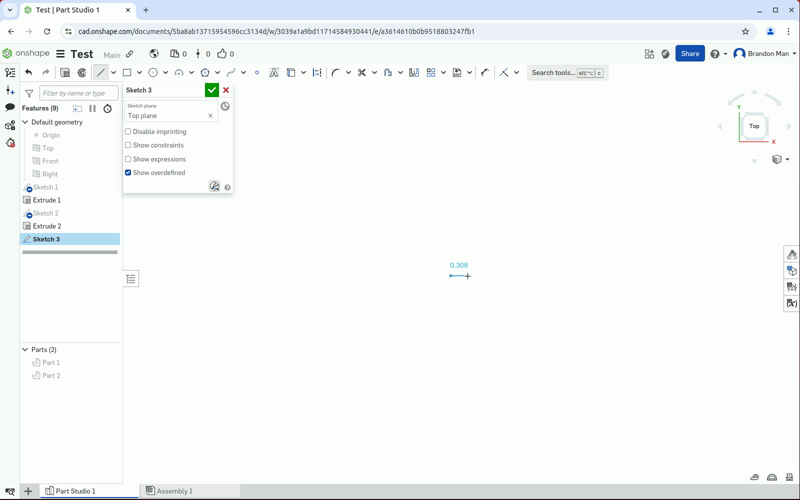
scroll(-6)
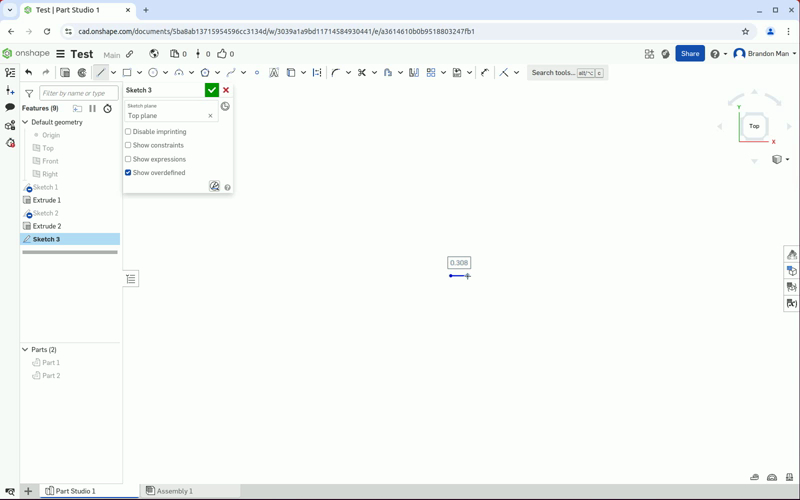
scroll(-6)
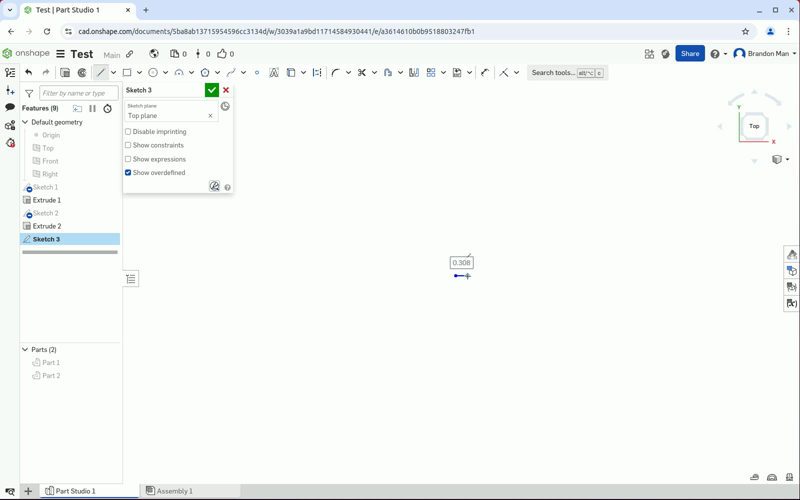
scroll(-6)
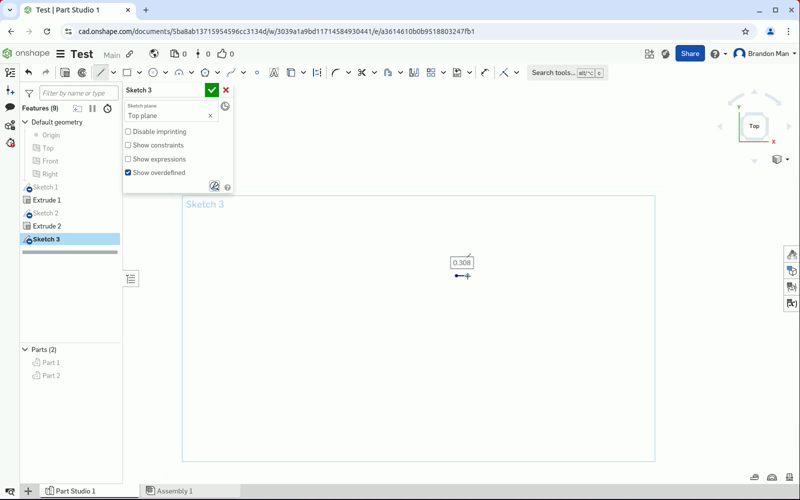
scroll(-6)
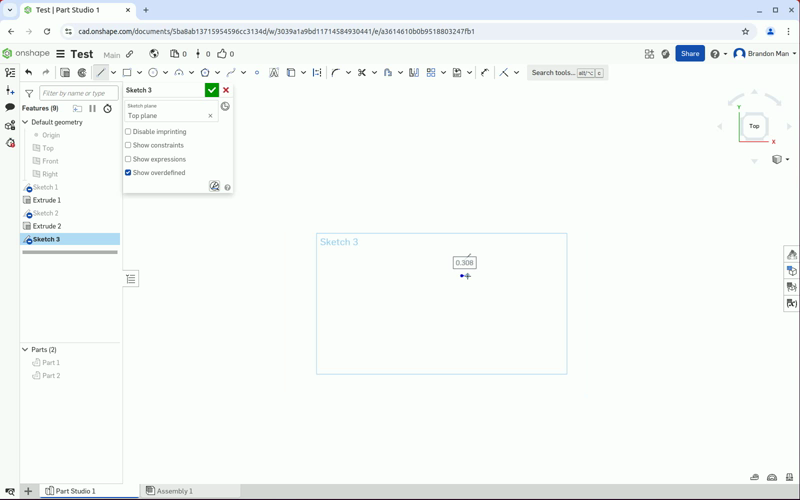
scroll(-6)
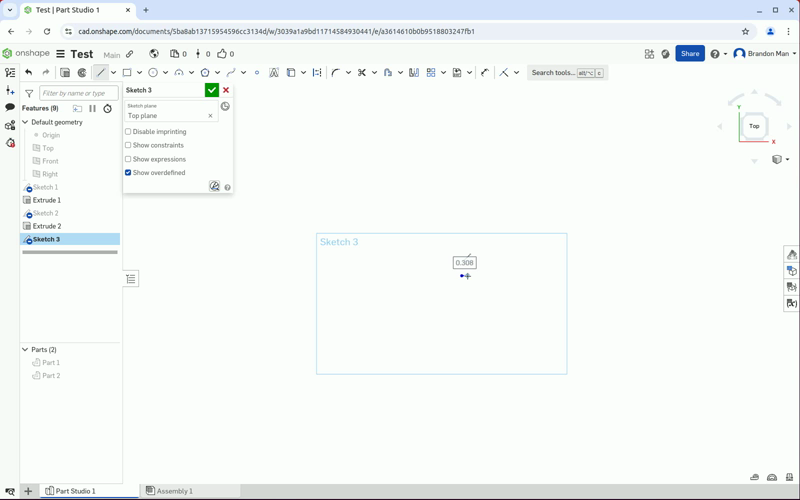
scroll(-6)
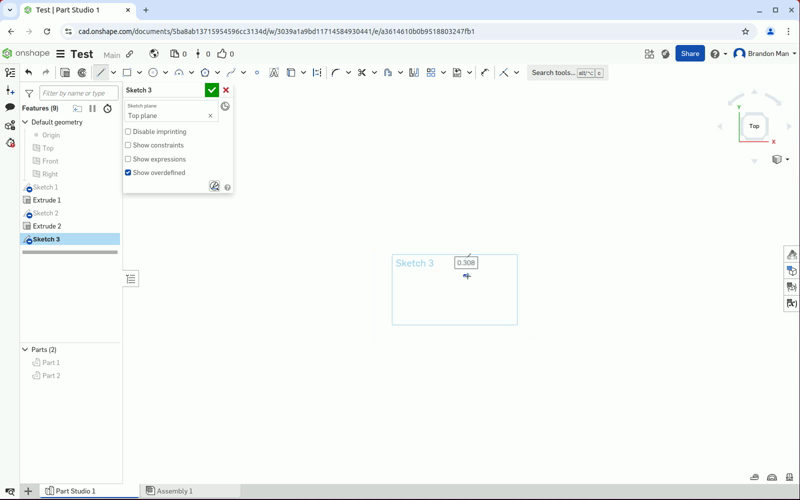
scroll(-6)
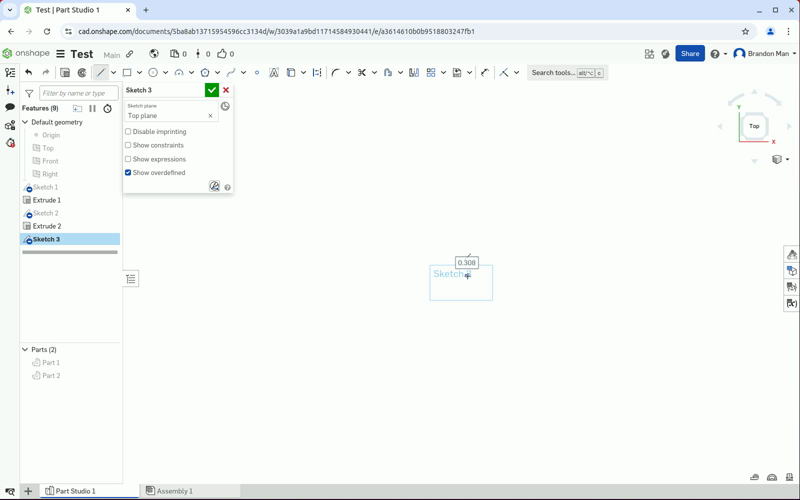
key_up(shift)
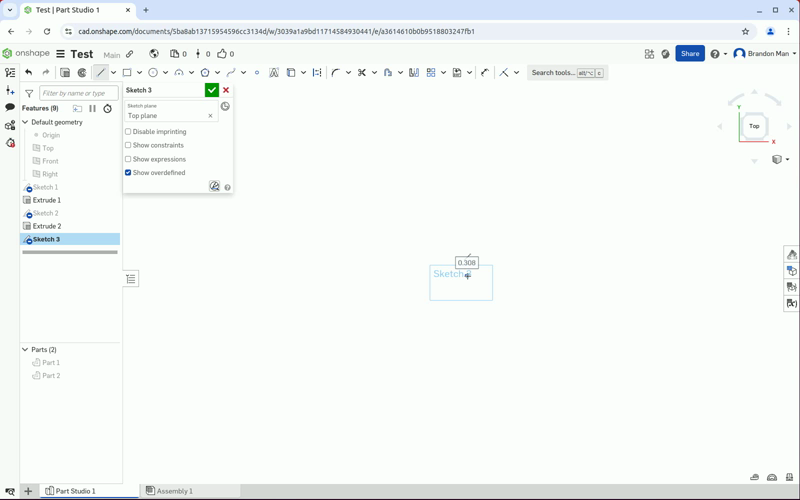
key_down(shift)
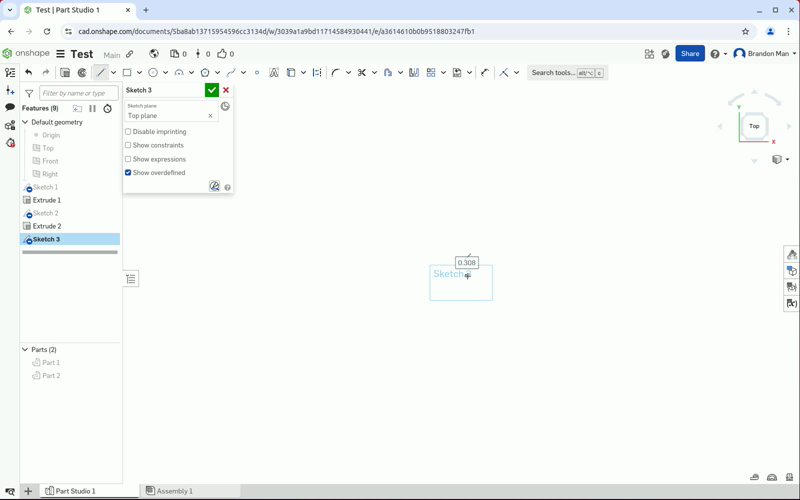
mouse_move(497, 275)
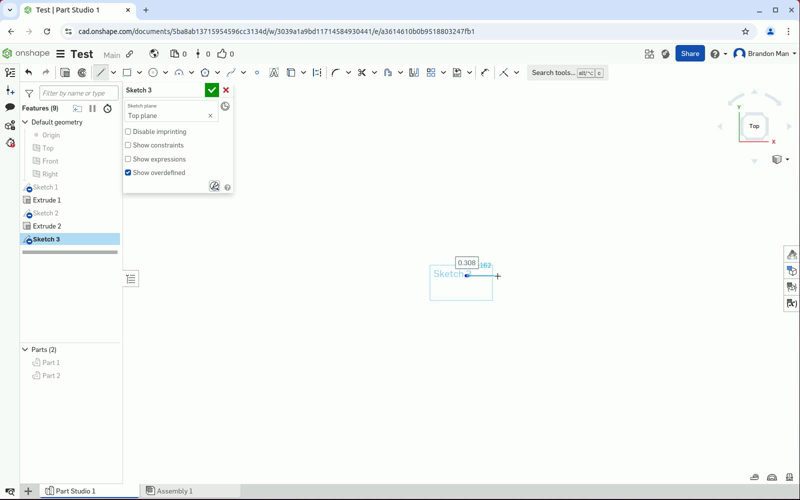
mouse_move(467, 283)
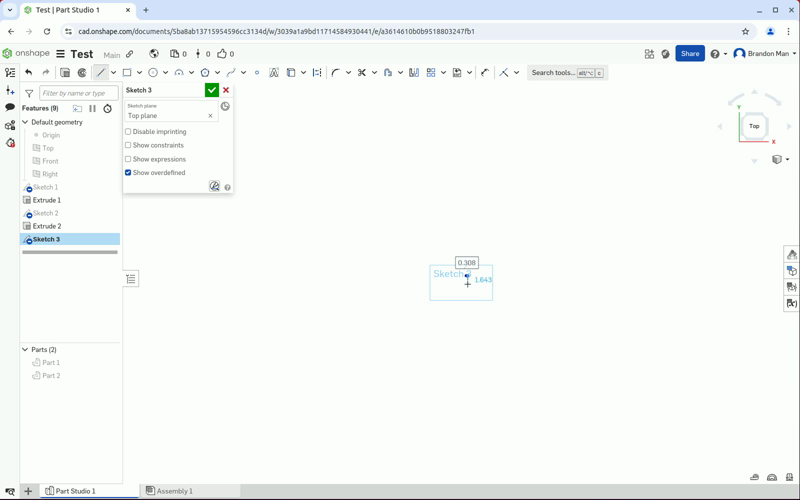
click(467, 283)
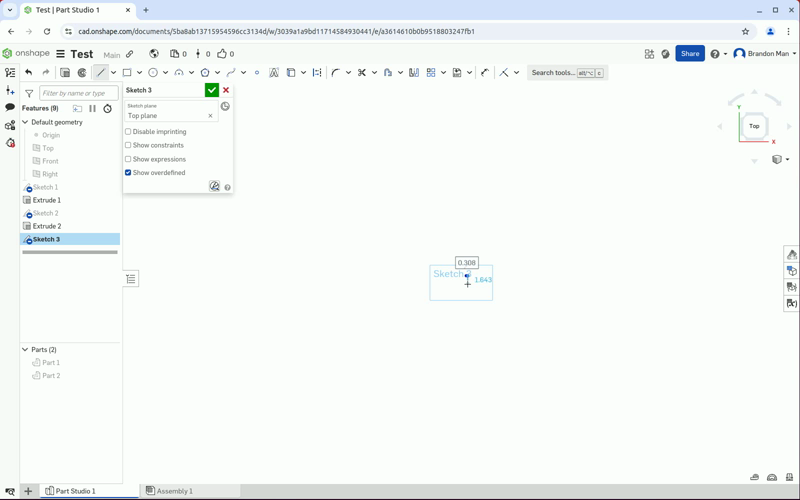
key_up(shift)
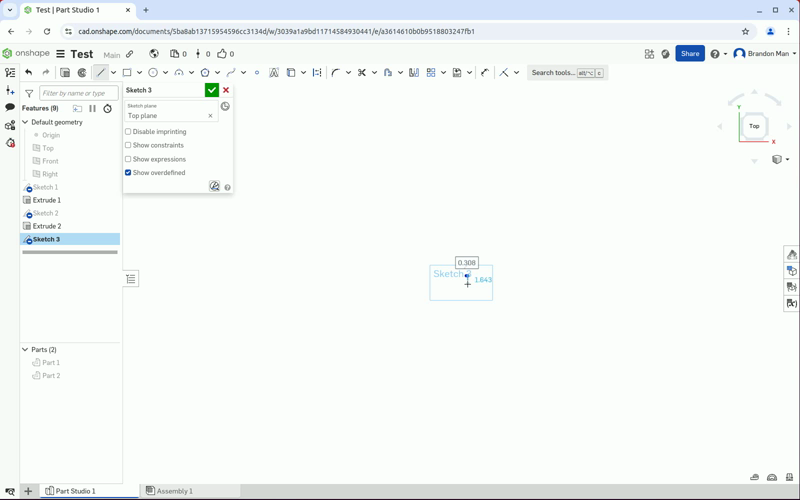
key_down(shift)
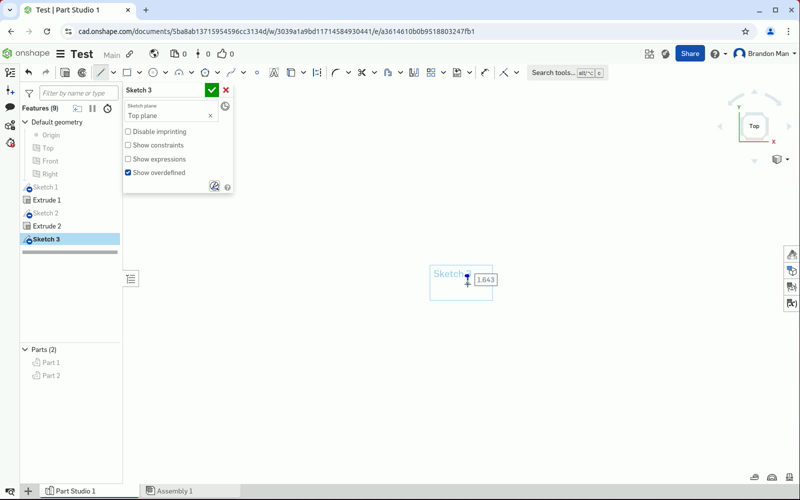
mouse_move(497, 283)
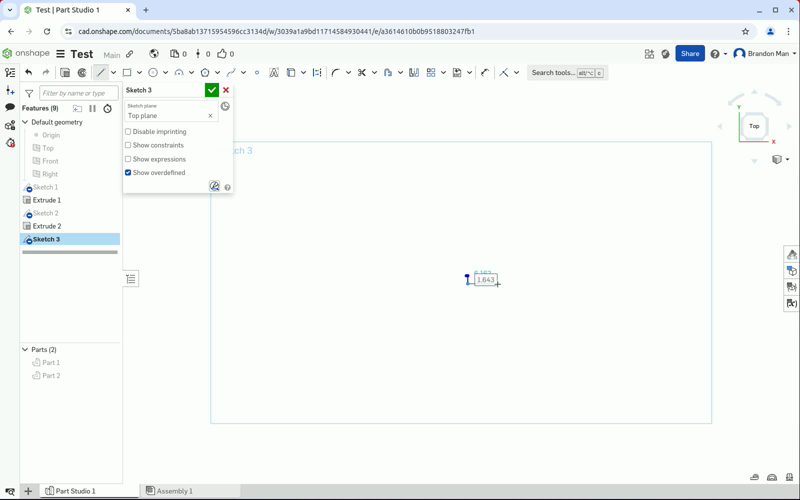
mouse_move(472, 283)
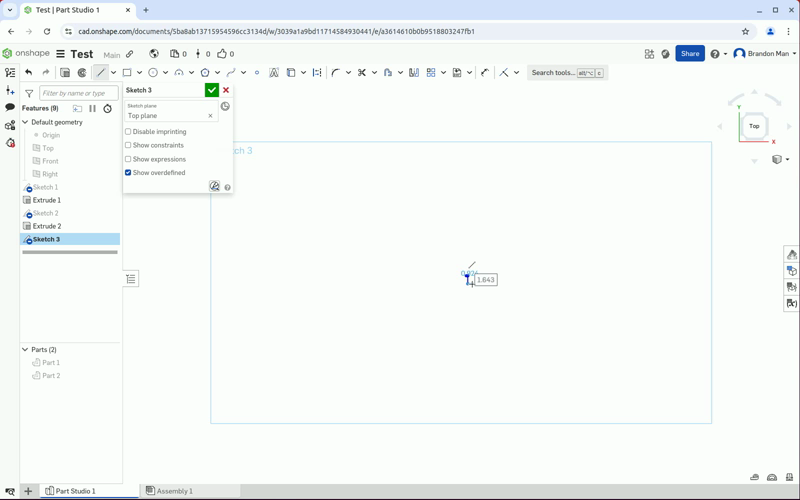
scroll(6)
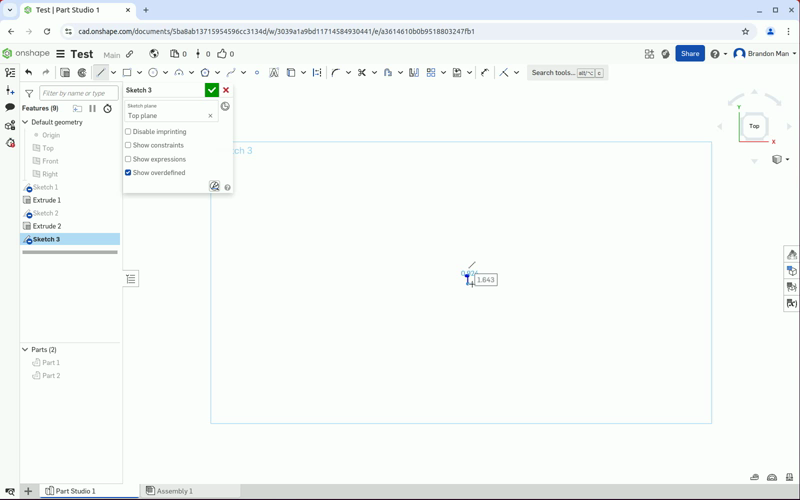
scroll(6)
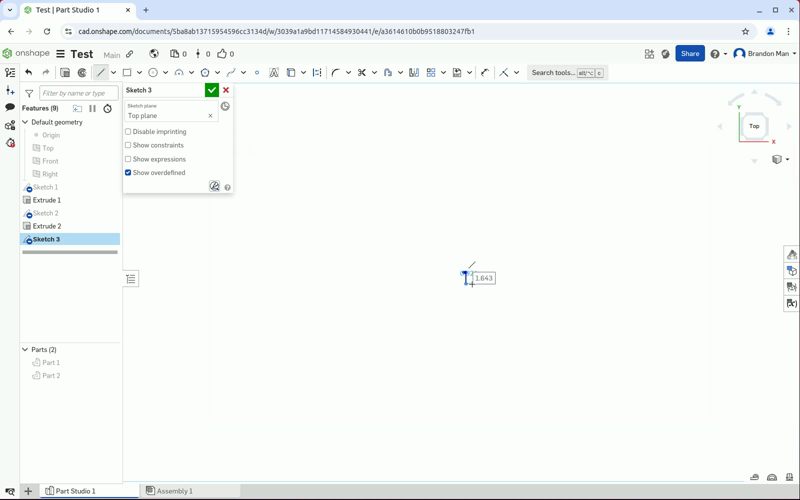
scroll(6)
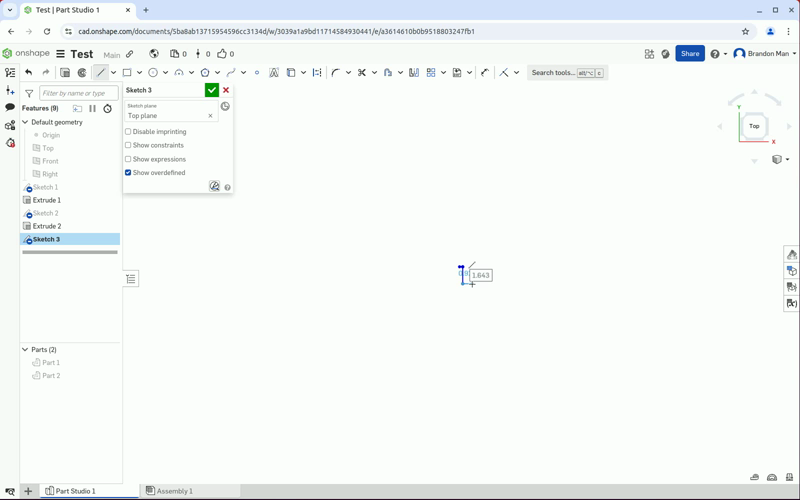
scroll(6)
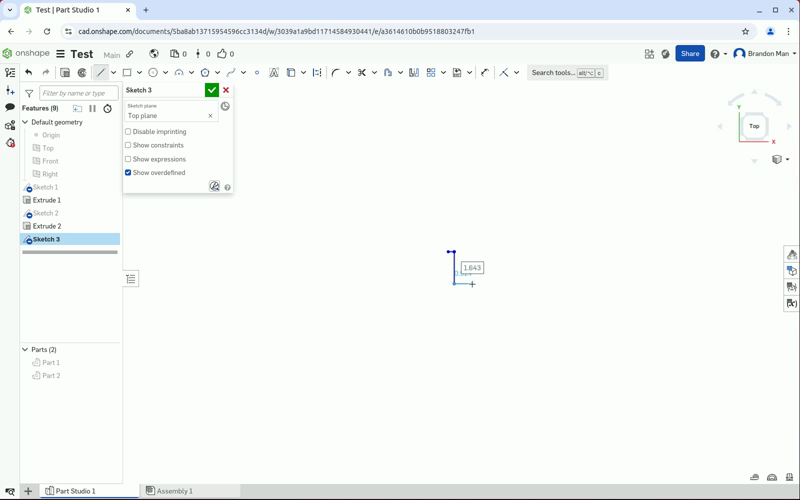
scroll(6)
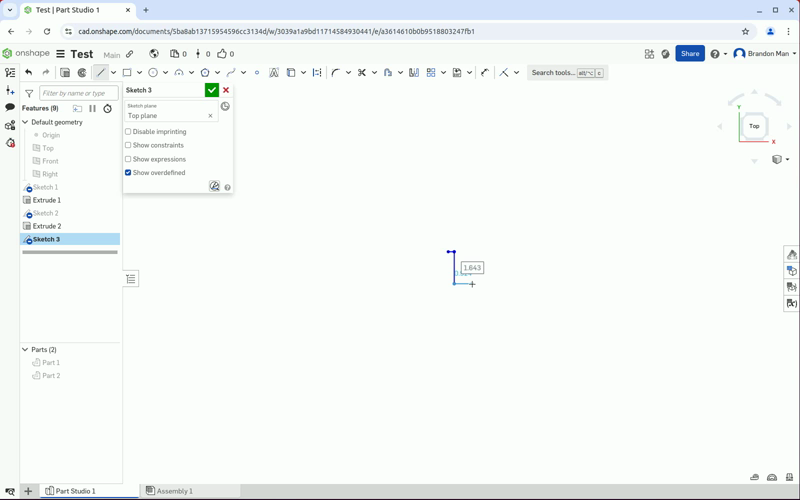
scroll(6)
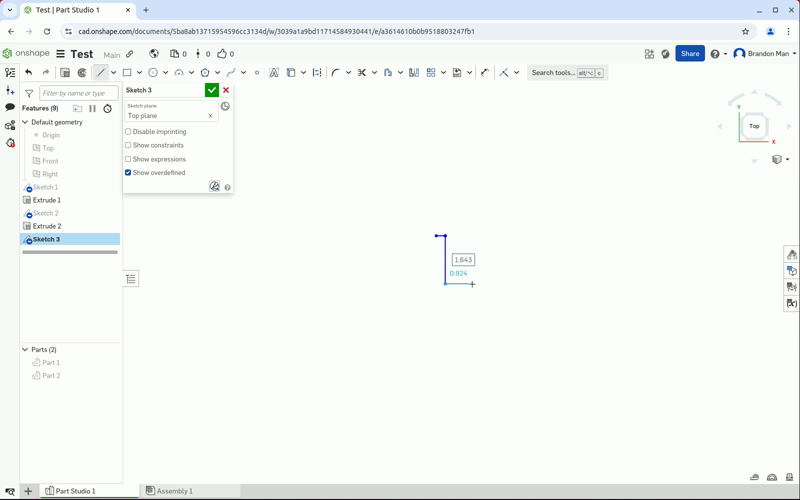
scroll(6)
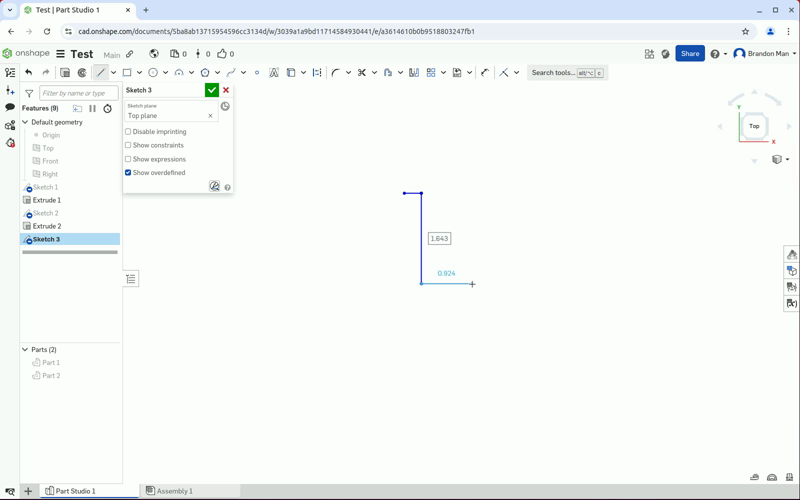
click(472, 283)
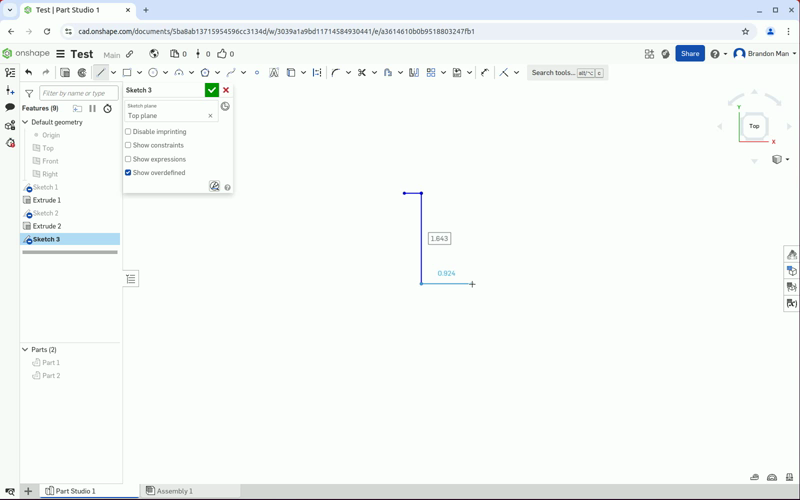
scroll(-6)
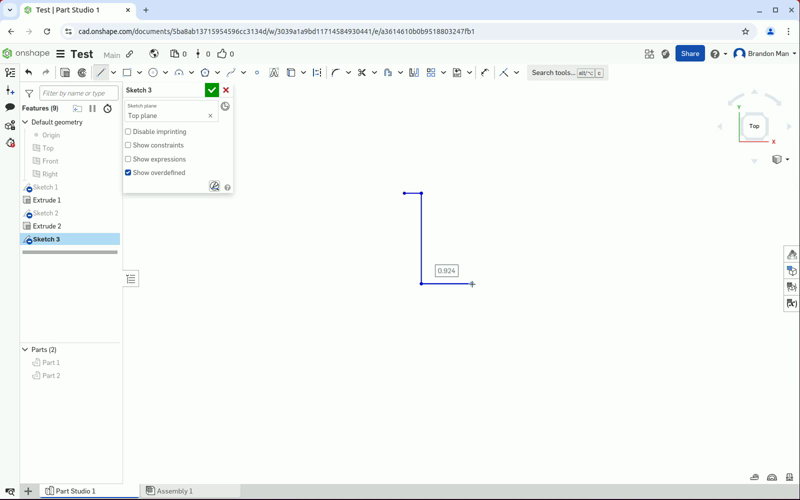
scroll(-6)
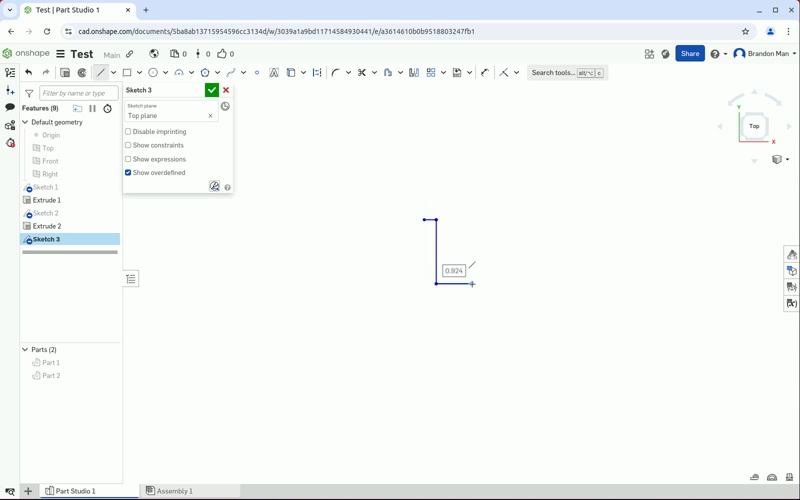
scroll(-6)
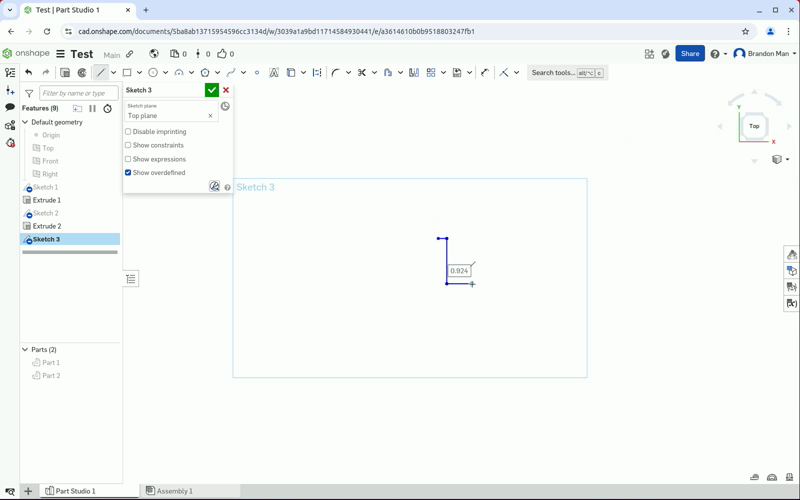
scroll(-6)
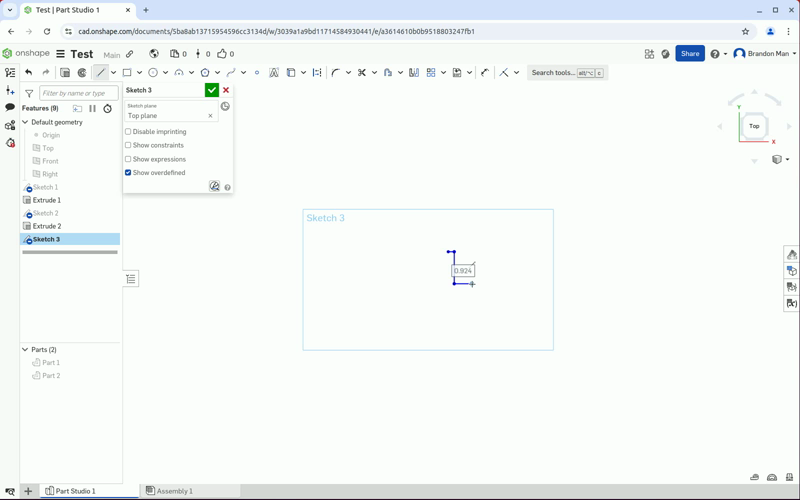
scroll(-6)
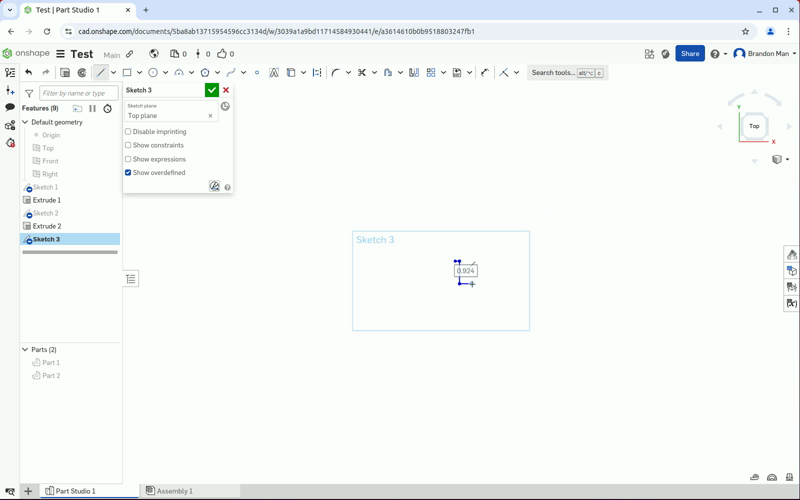
scroll(-6)
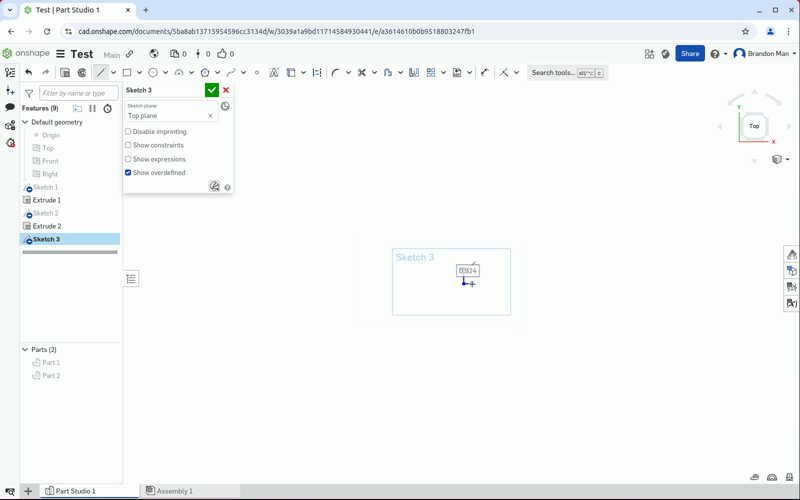
scroll(-6)
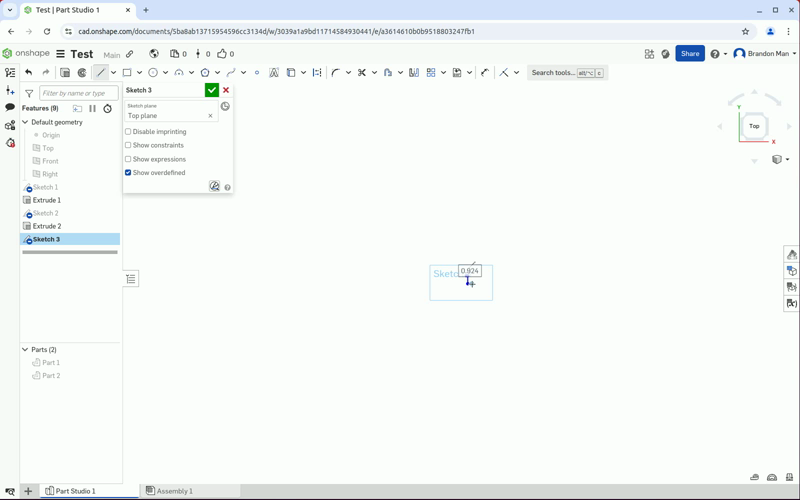
key_up(shift)
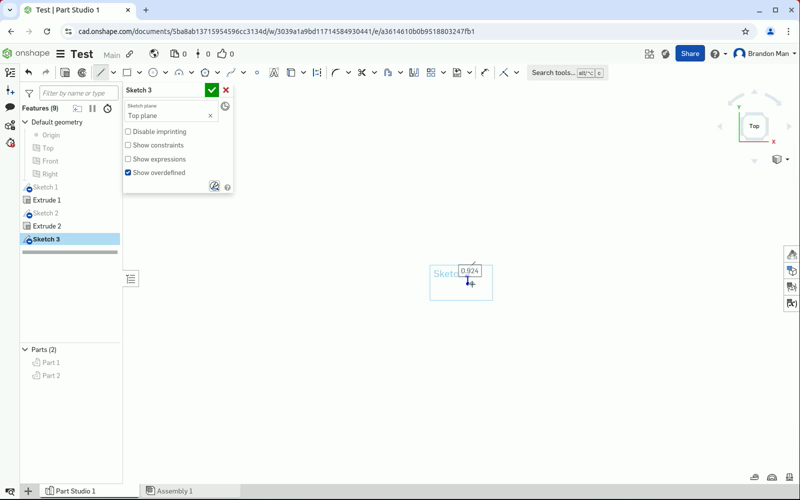
key_down(shift)
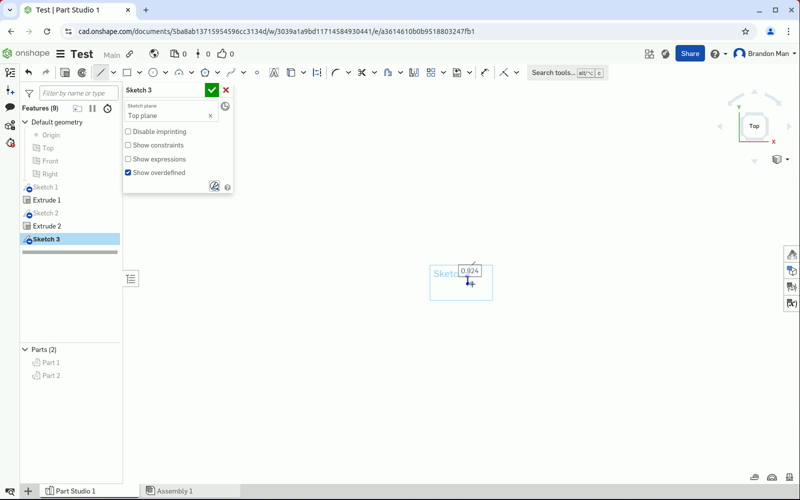
mouse_move(502, 283)
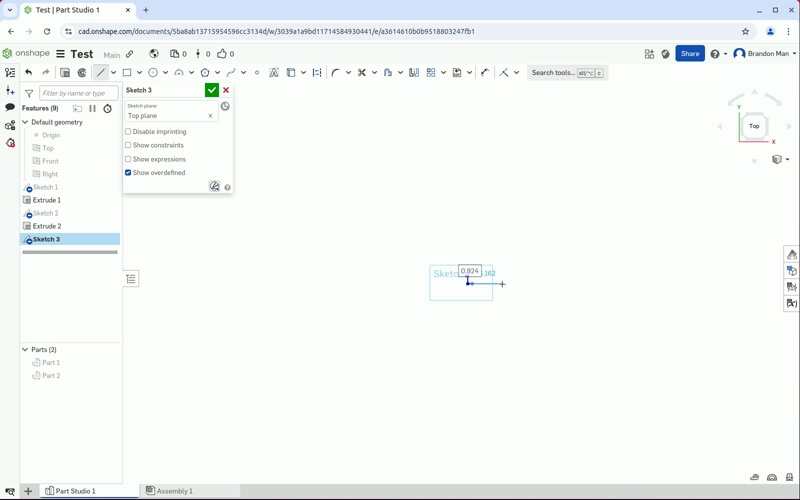
mouse_move(472, 275)
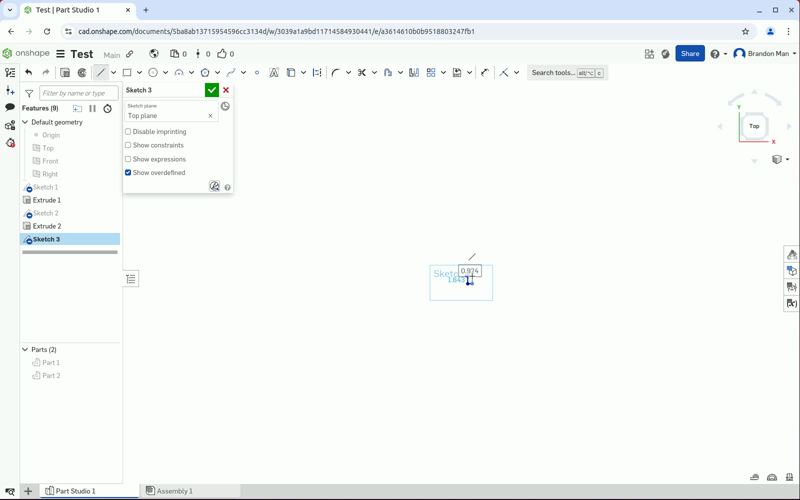
click(472, 275)
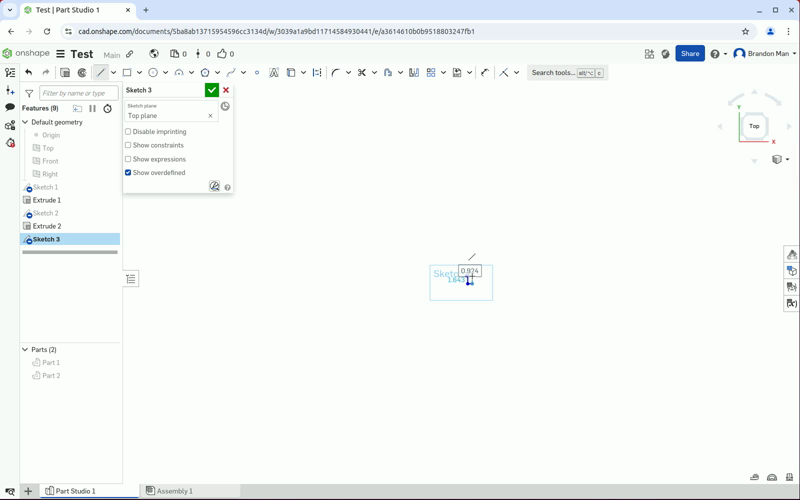
key_up(shift)
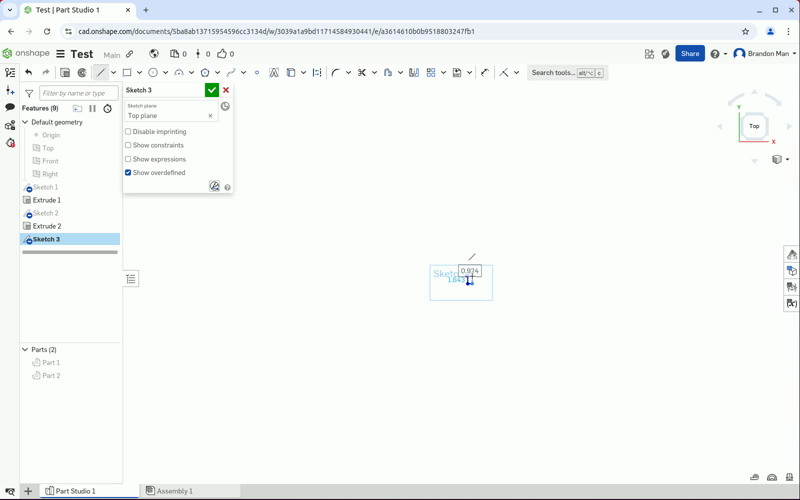
key_down(shift)
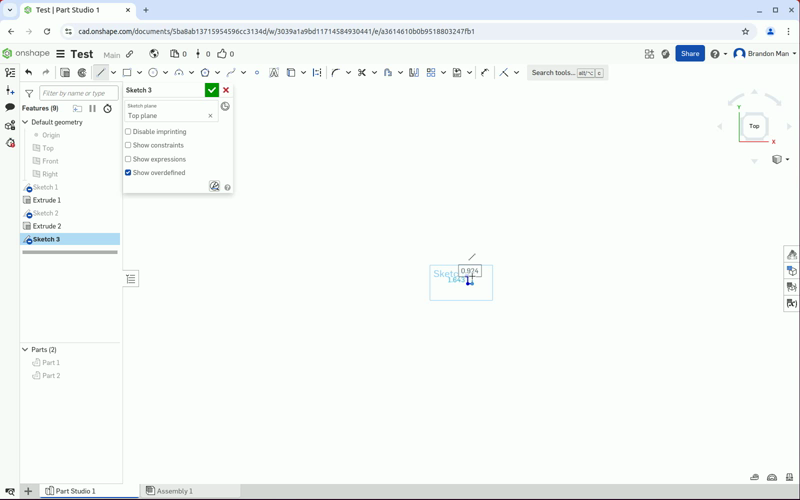
mouse_move(502, 275)
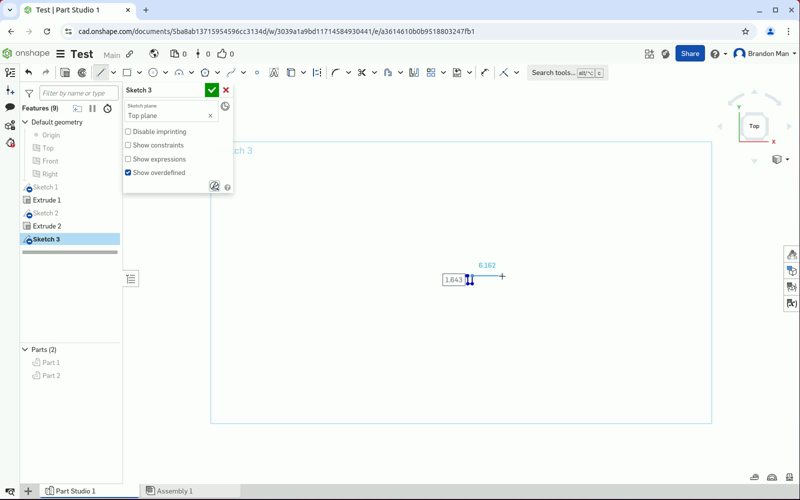
mouse_move(473, 275)
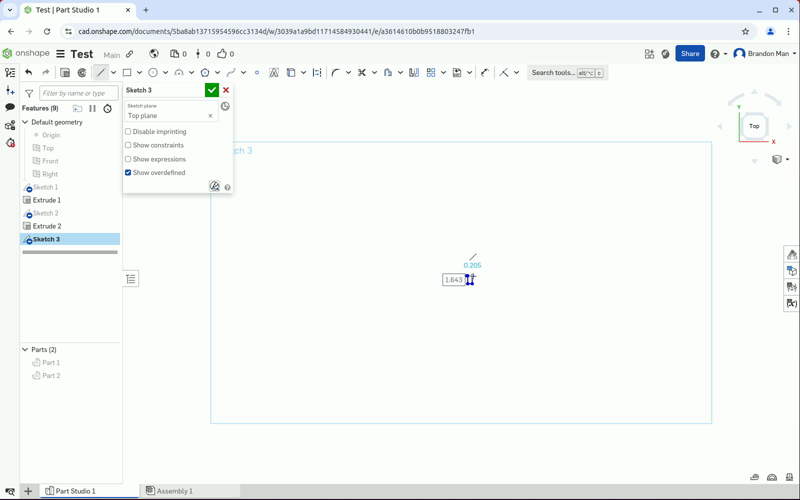
scroll(6)
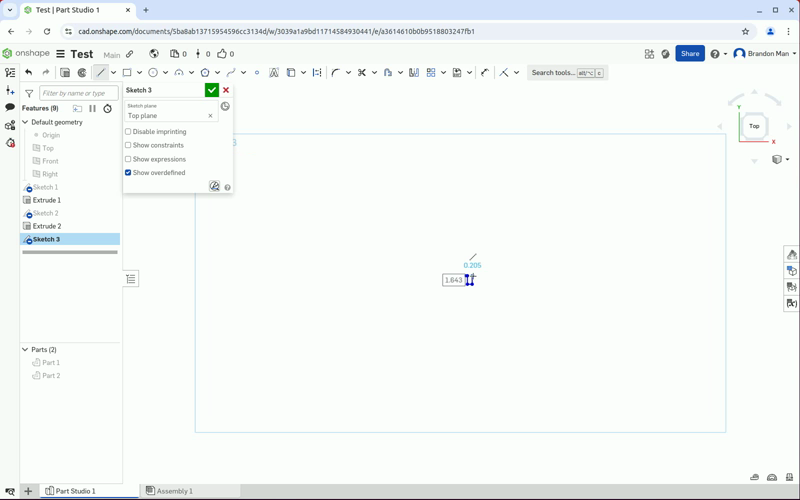
scroll(6)
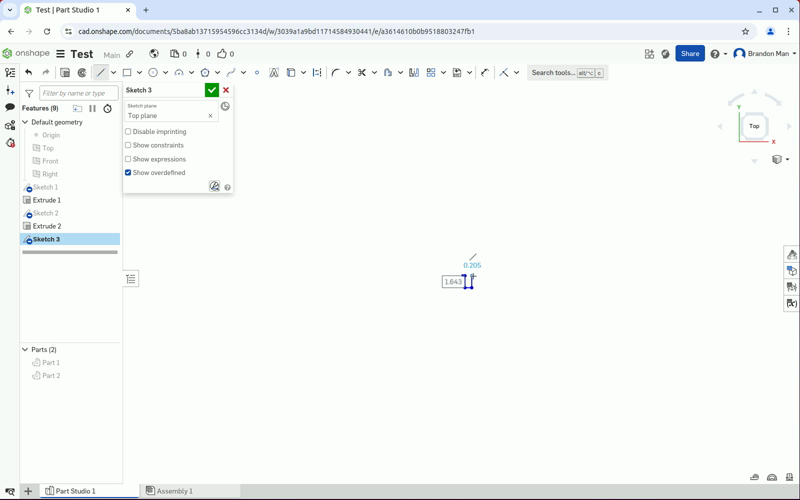
scroll(6)
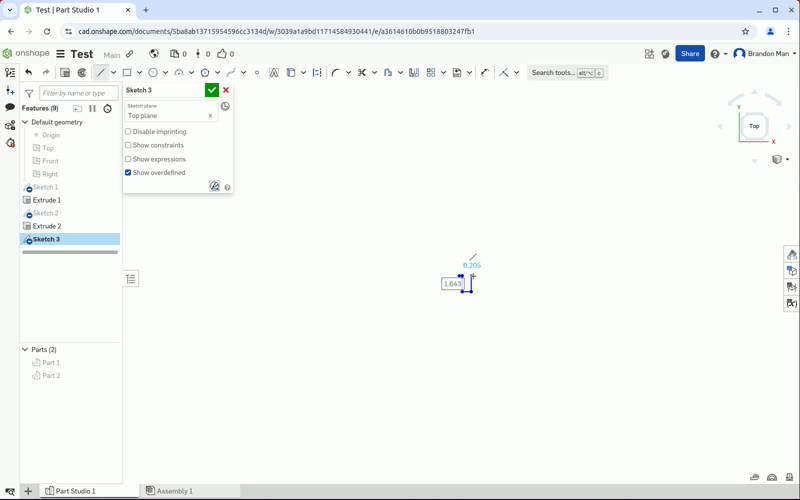
scroll(6)
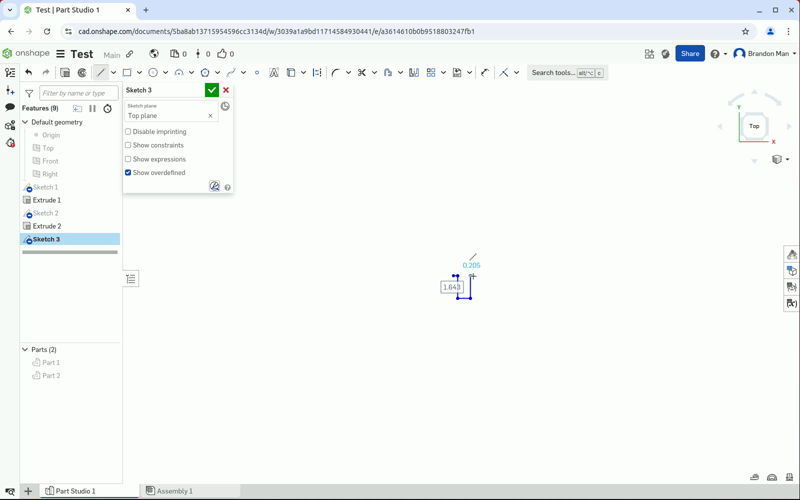
scroll(6)
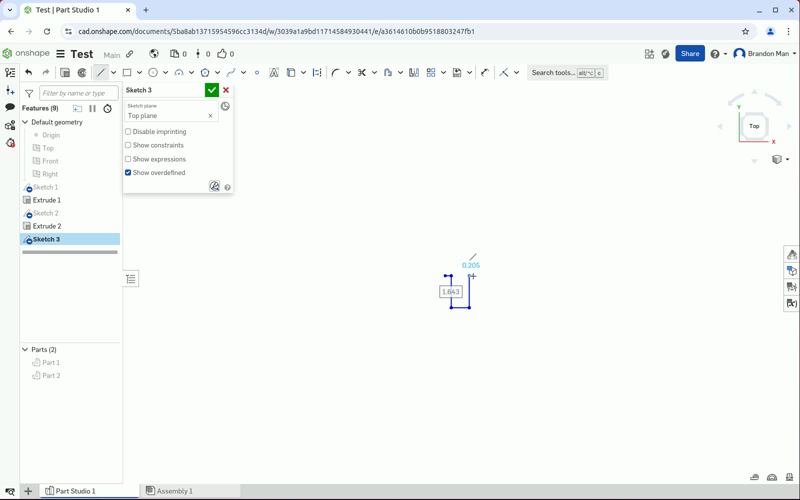
scroll(6)
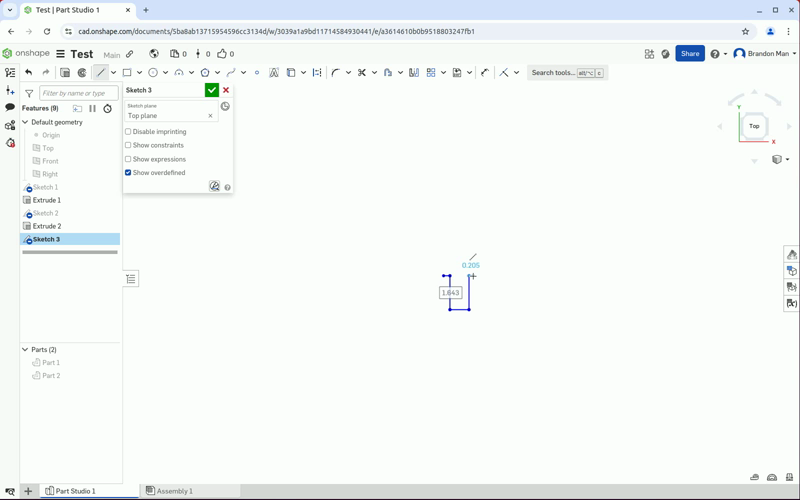
scroll(6)
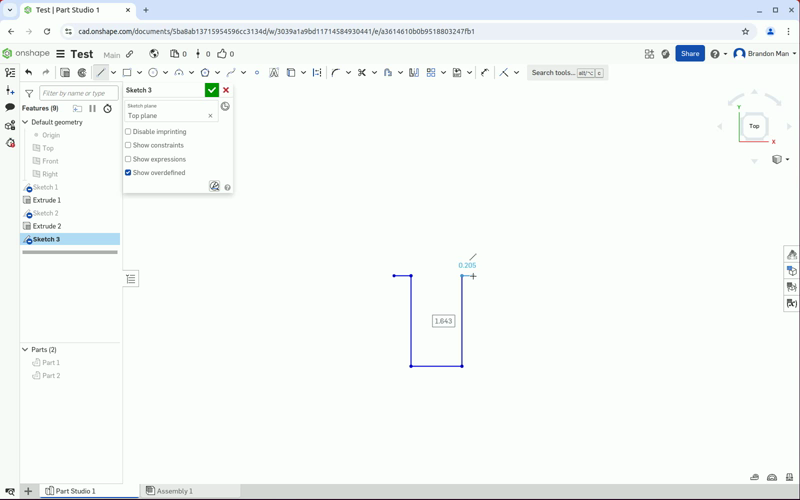
click(473, 275)
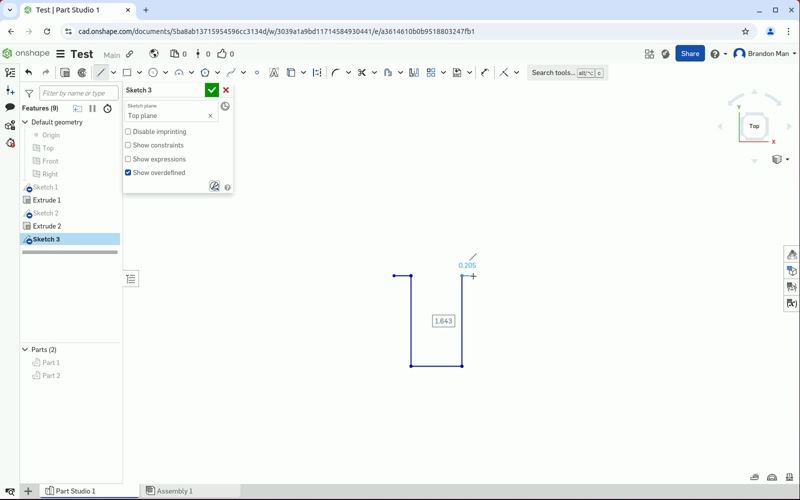
scroll(-6)
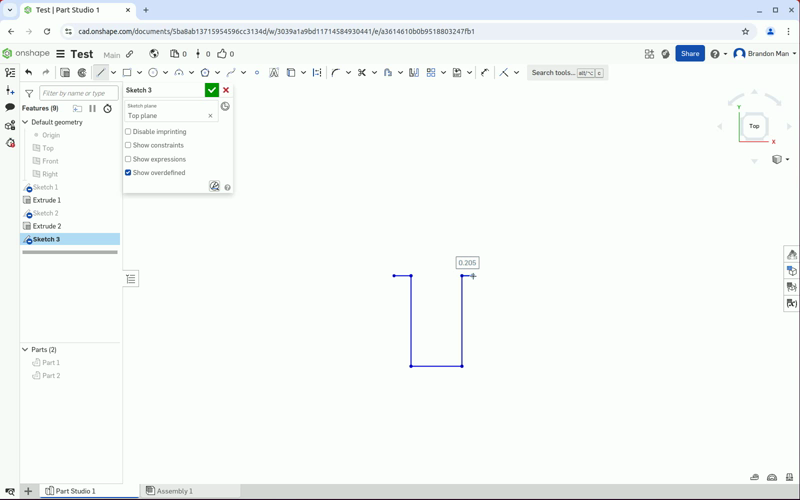
scroll(-6)
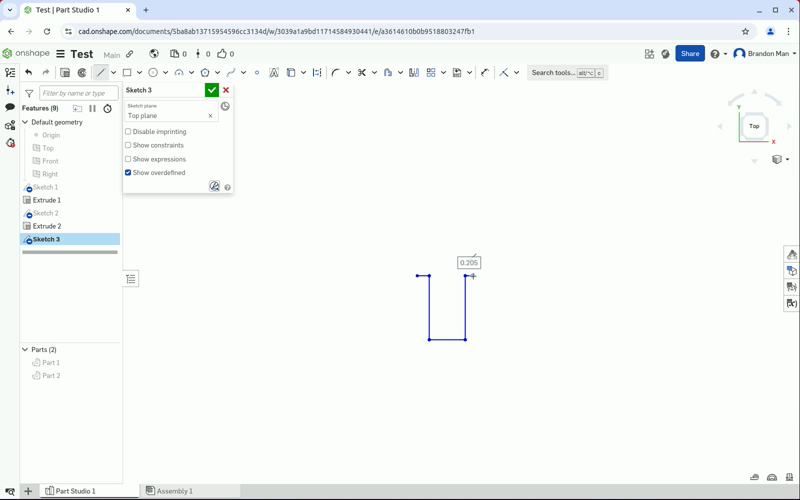
scroll(-6)
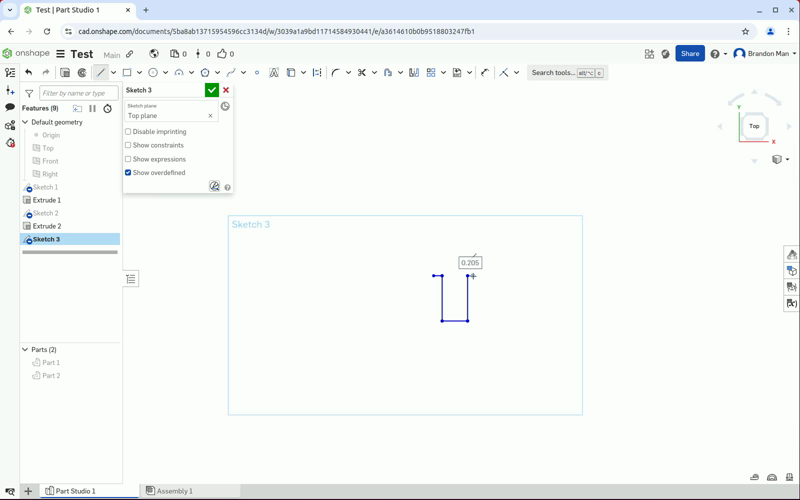
scroll(-6)
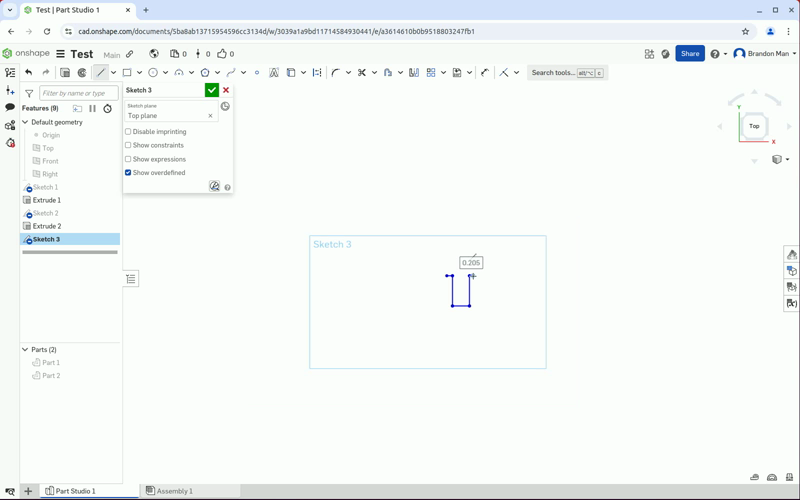
scroll(-6)
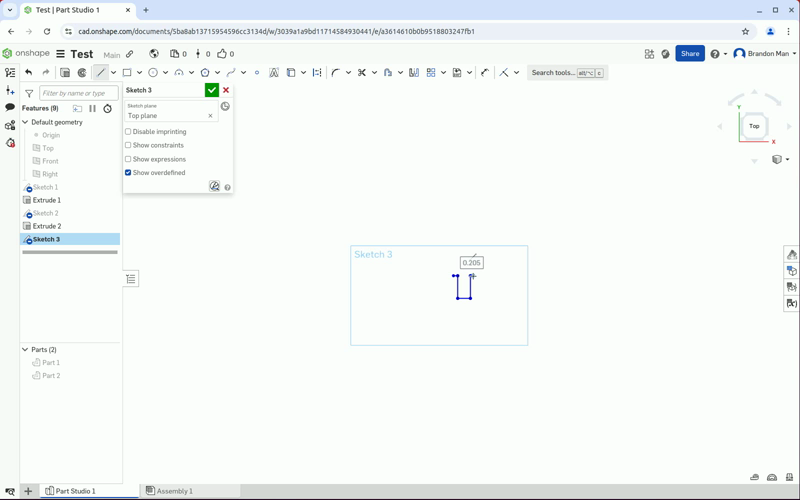
scroll(-6)
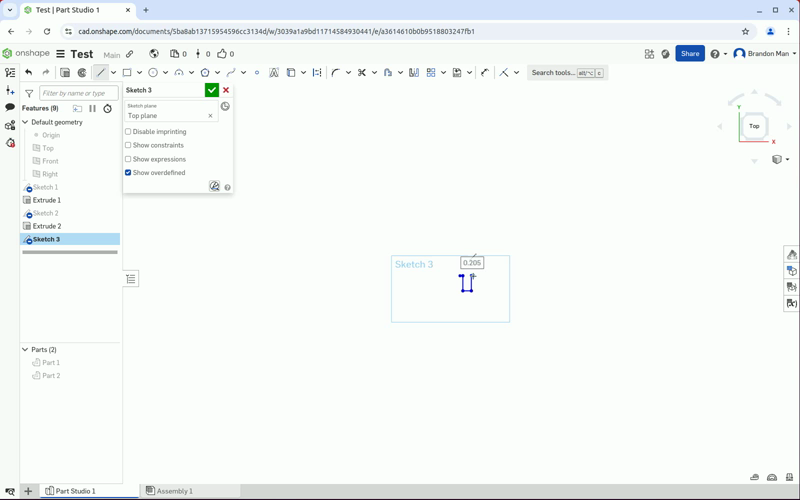
scroll(-6)
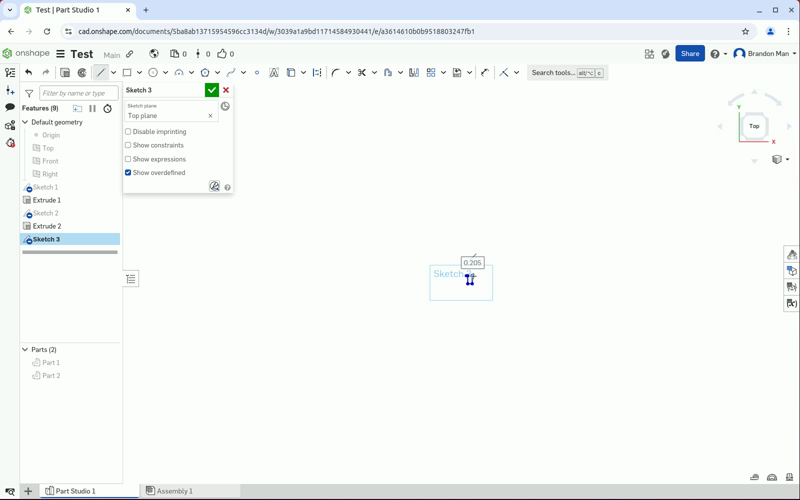
key_up(shift)
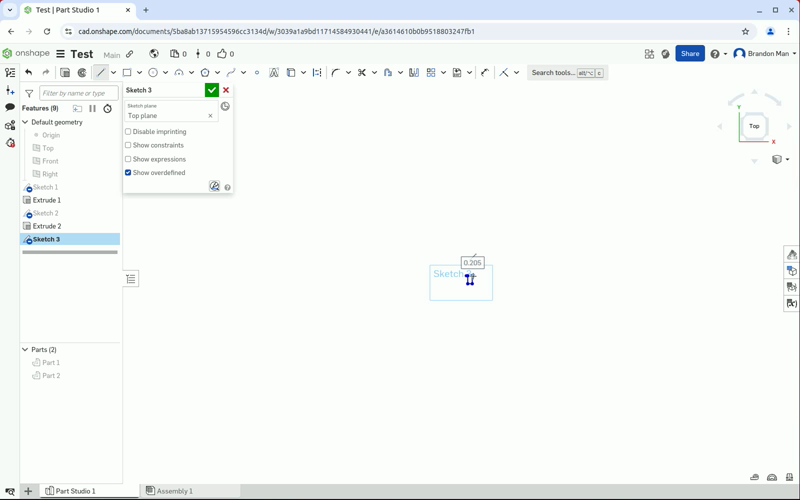
key_down(shift)
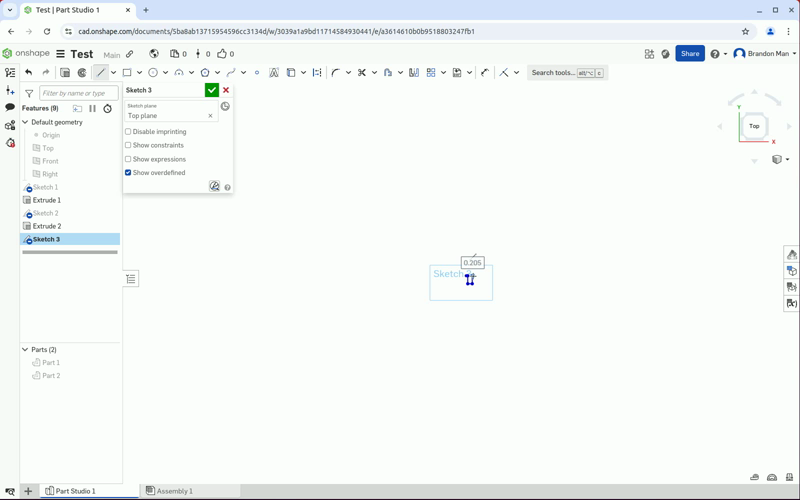
mouse_move(503, 275)
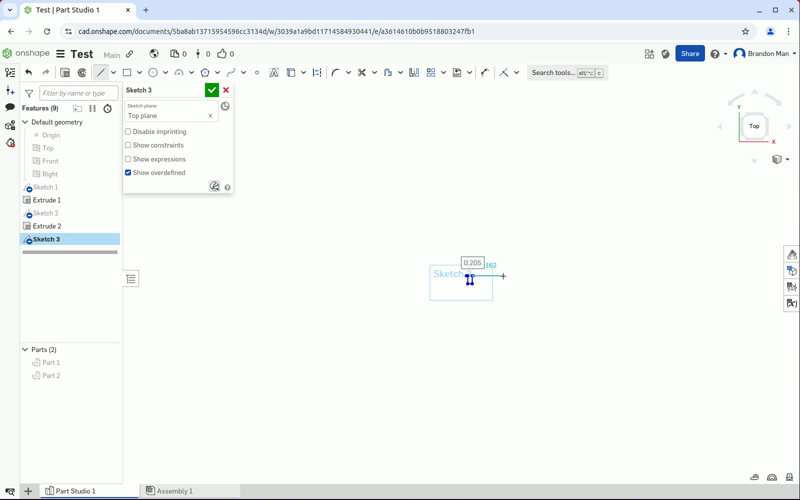
mouse_move(473, 271)
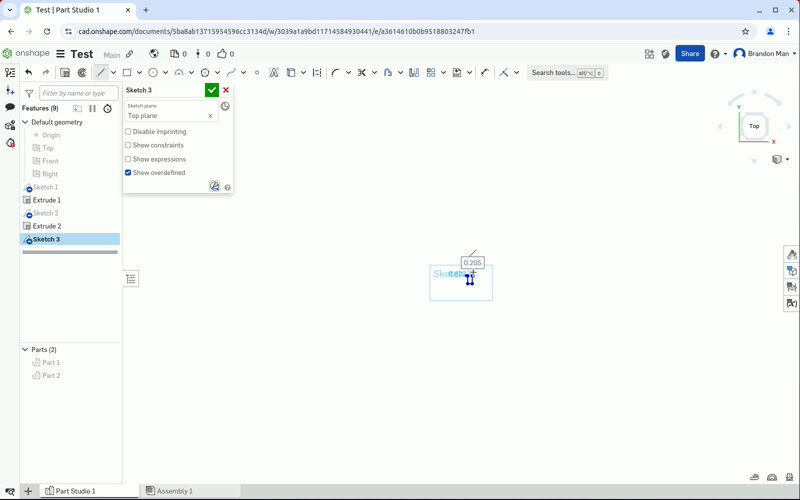
scroll(6)
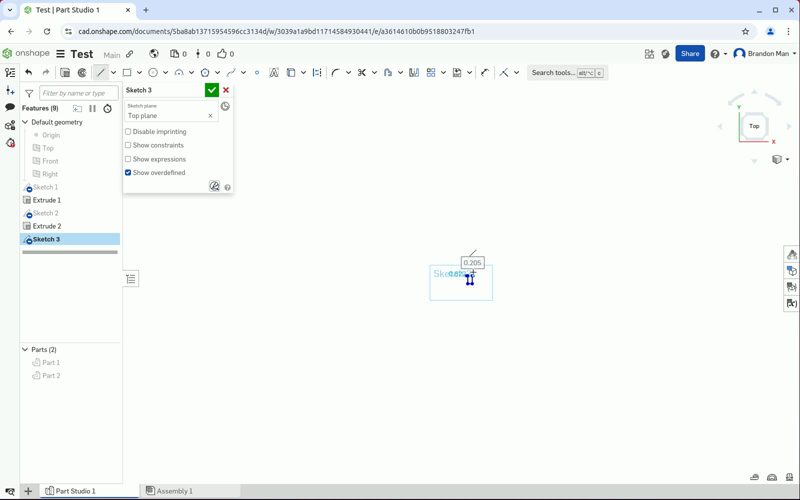
scroll(6)
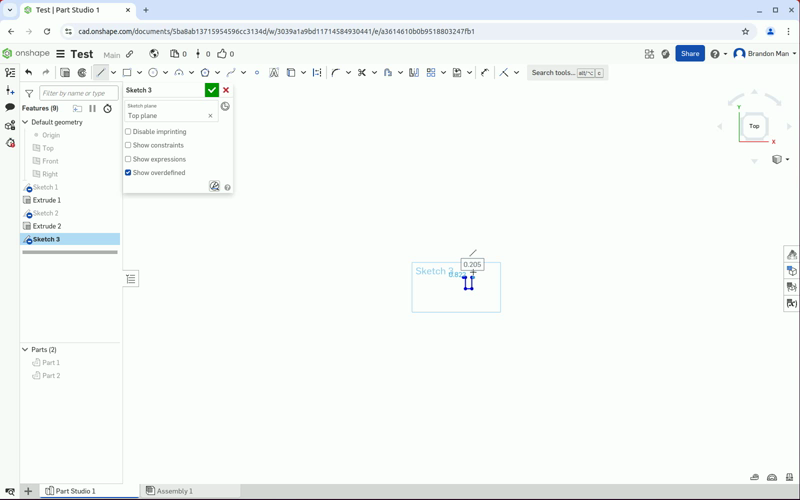
scroll(6)
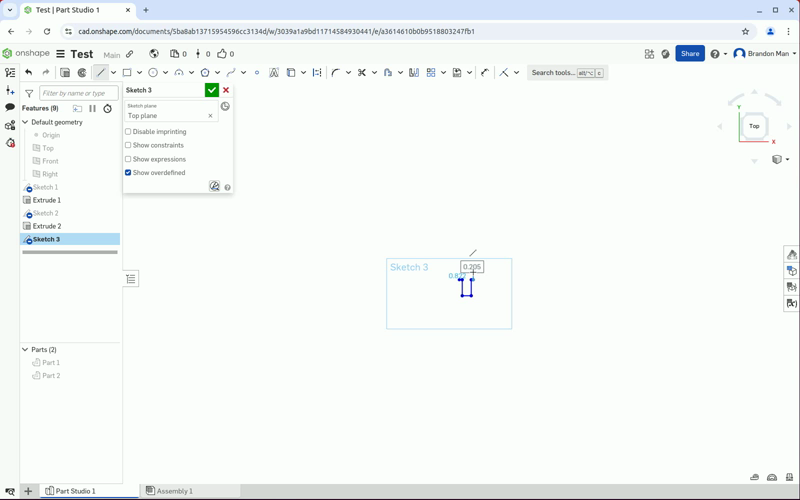
scroll(6)
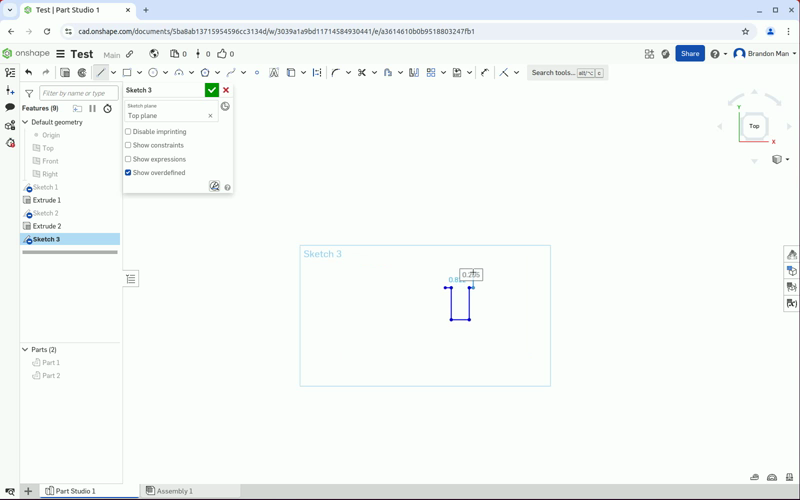
scroll(6)
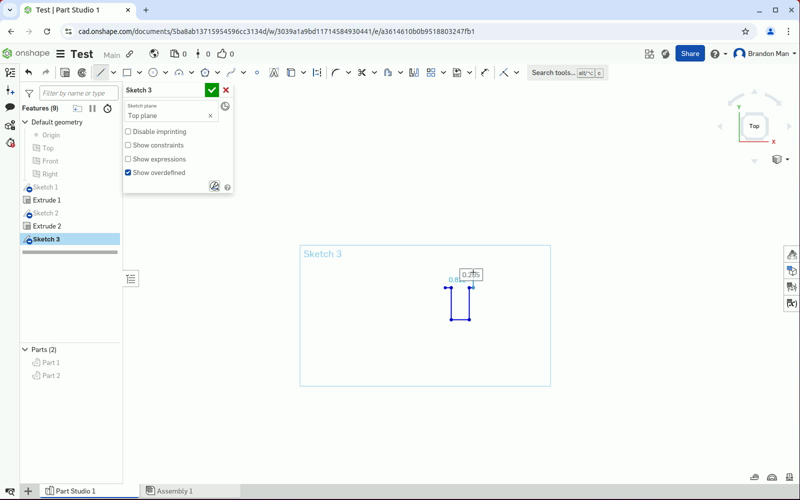
scroll(6)
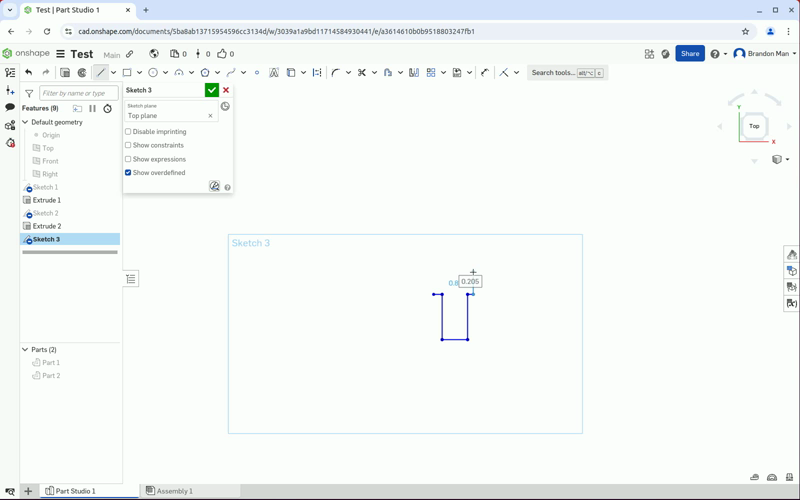
scroll(6)
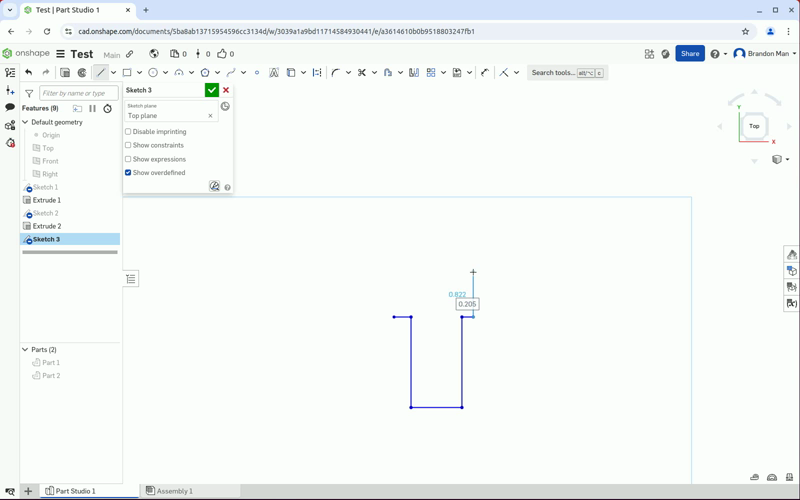
click(473, 271)
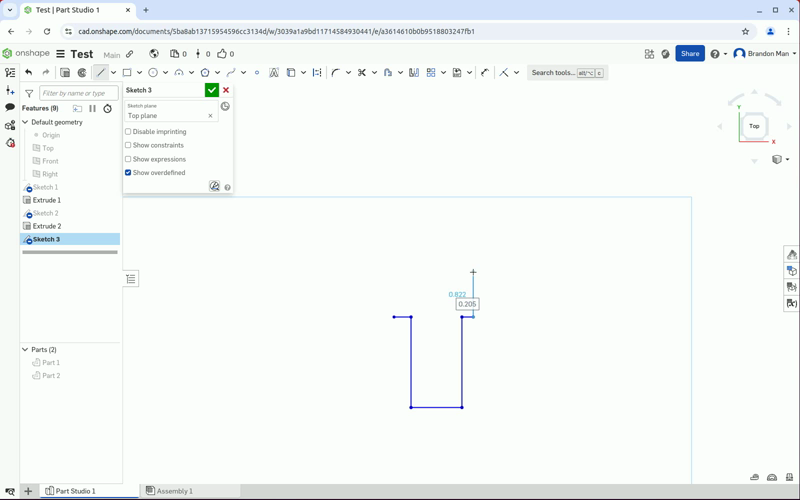
scroll(-6)
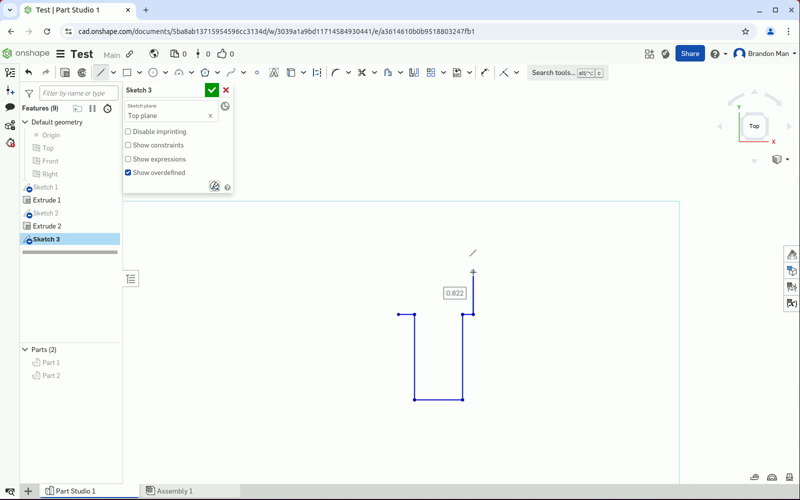
scroll(-6)
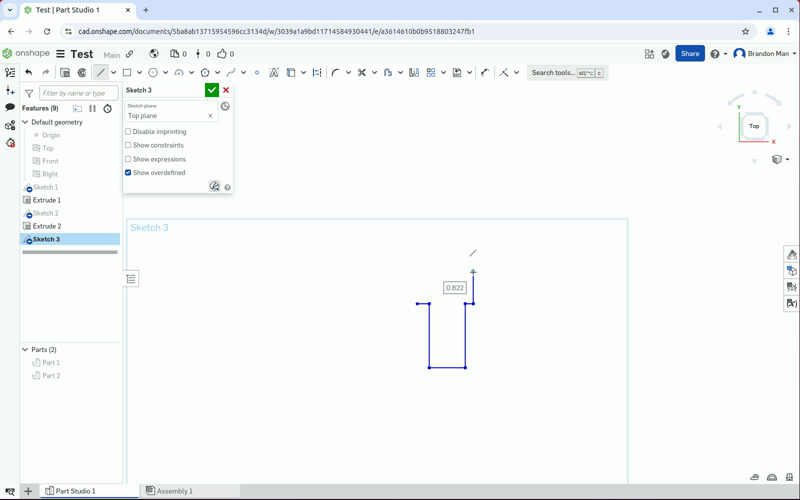
scroll(-6)
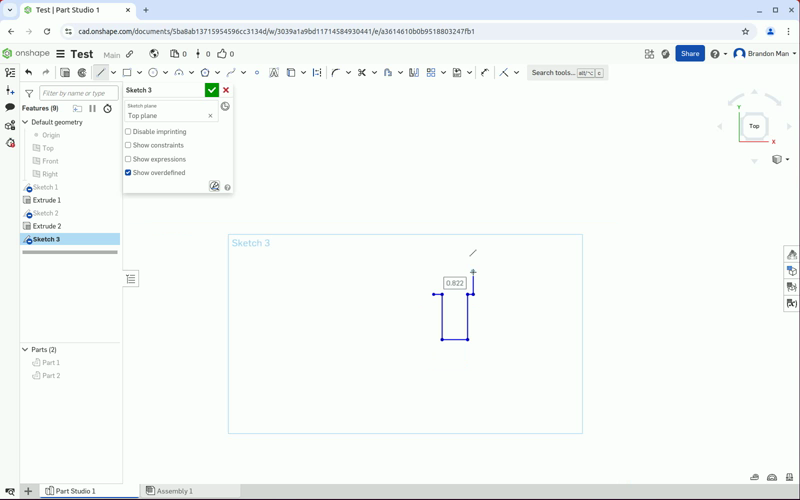
scroll(-6)
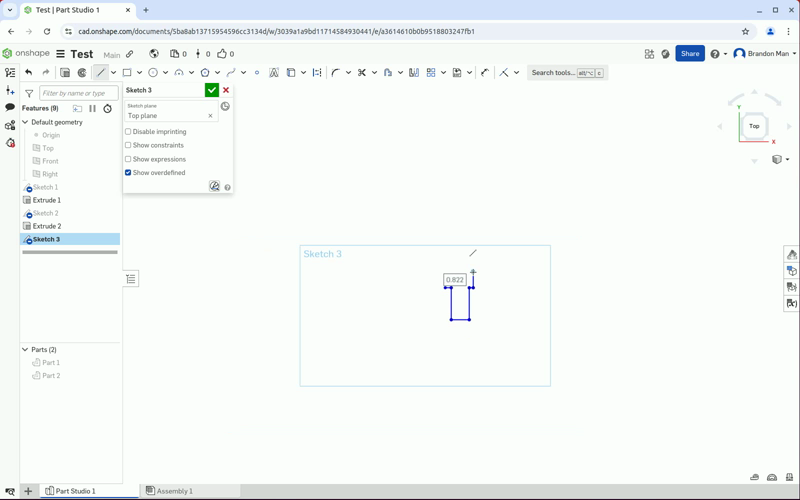
scroll(-6)
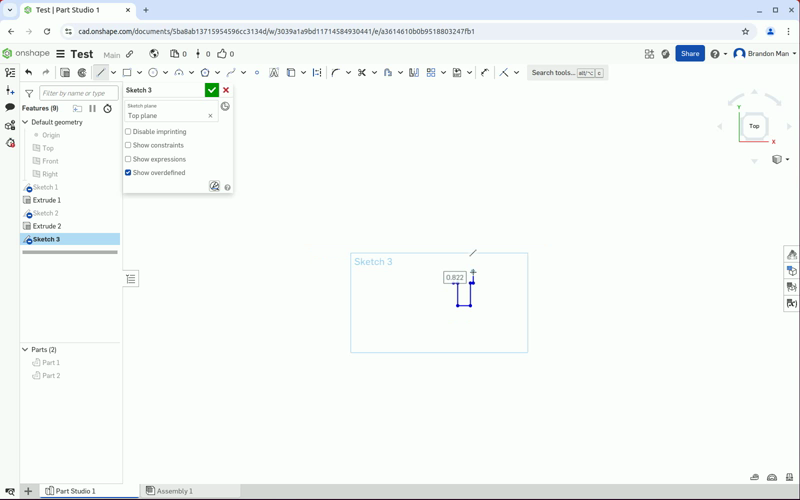
scroll(-6)
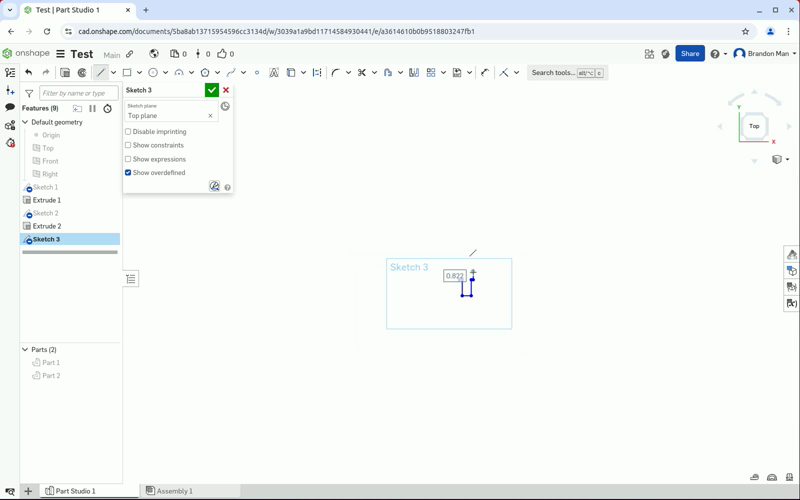
scroll(-6)
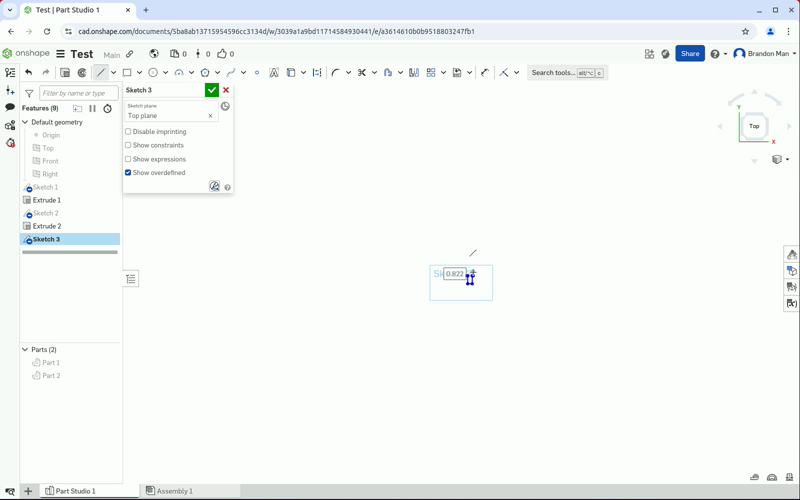
key_up(shift)
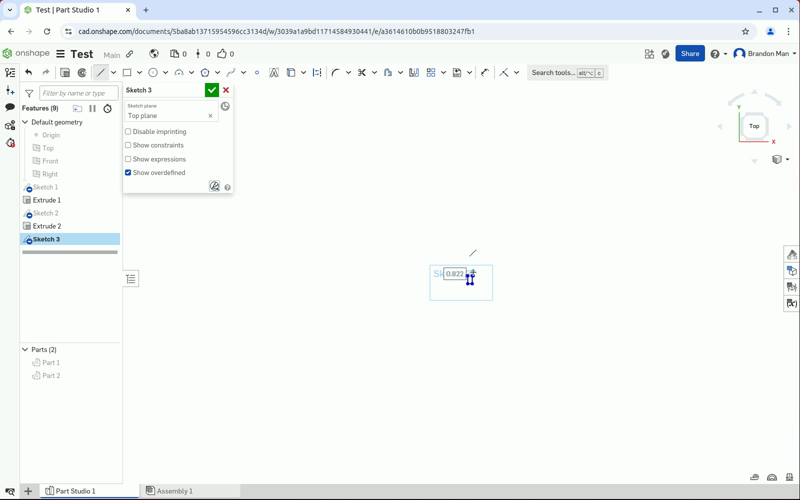
key_down(shift)
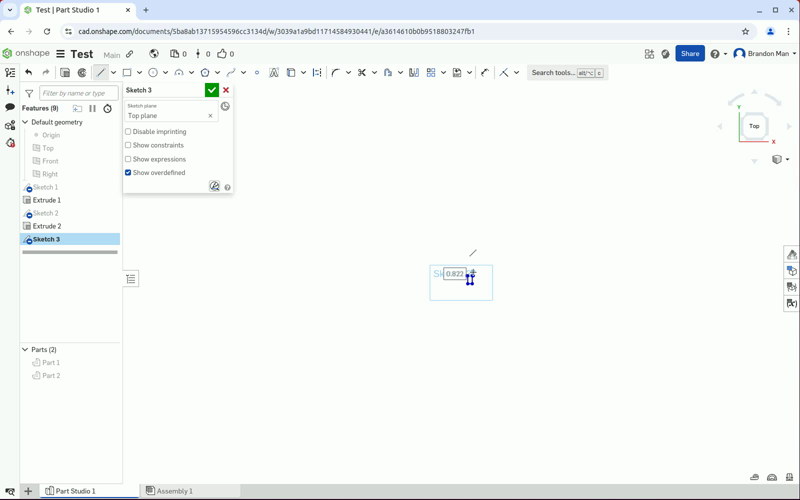
mouse_move(503, 271)
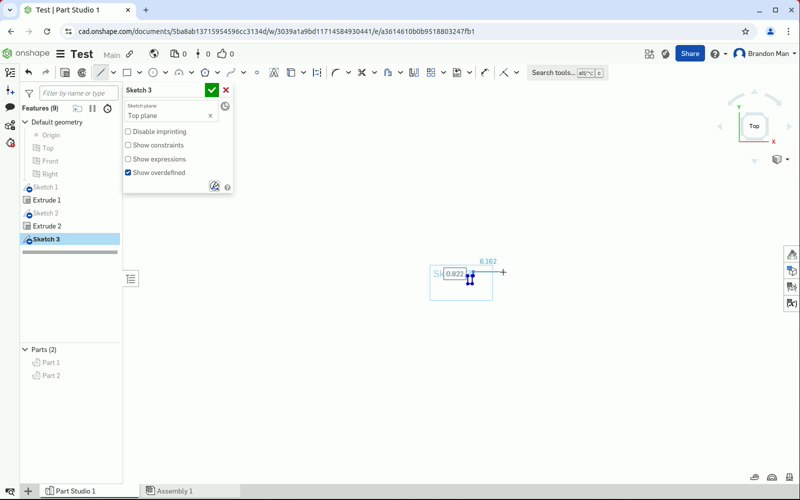
mouse_move(472, 271)
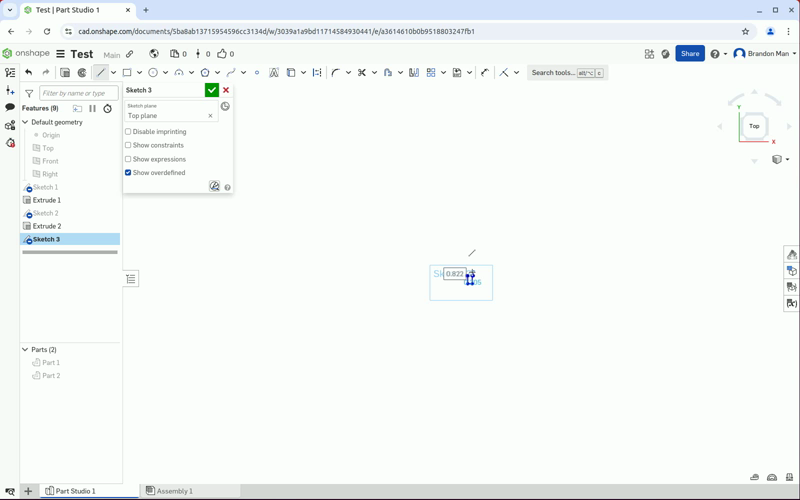
scroll(6)
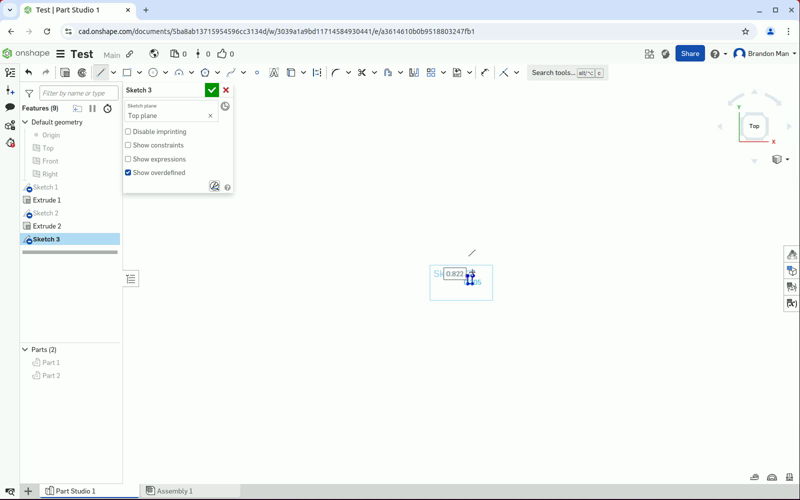
scroll(6)
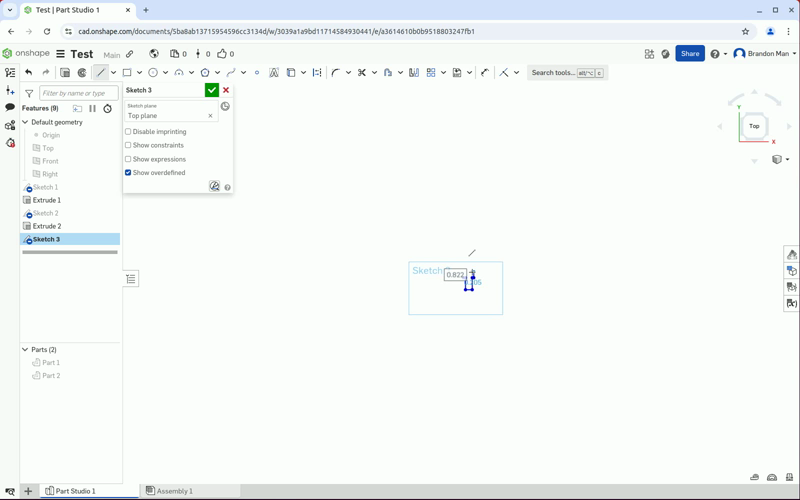
scroll(6)
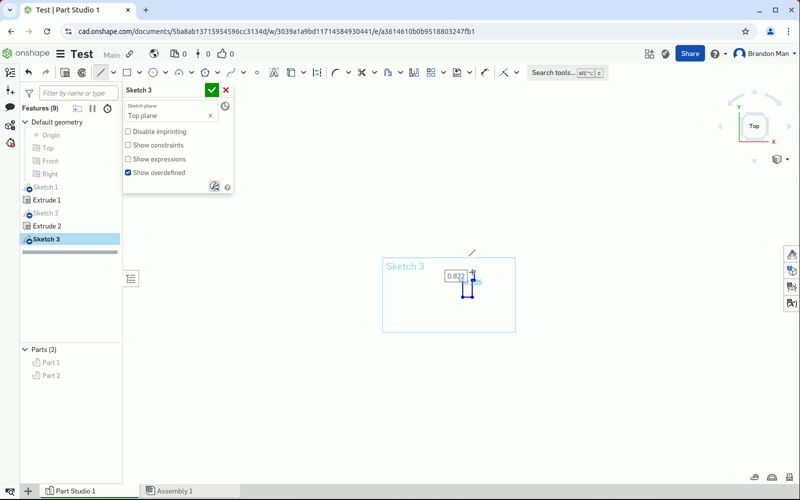
scroll(6)
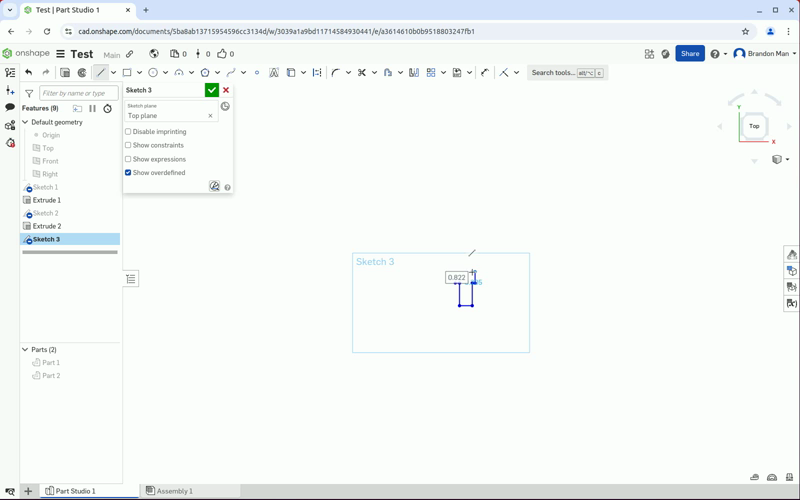
scroll(6)
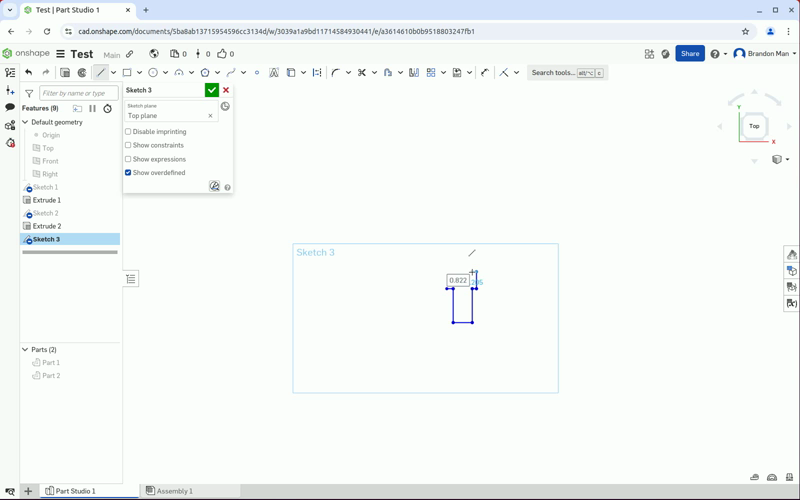
scroll(6)
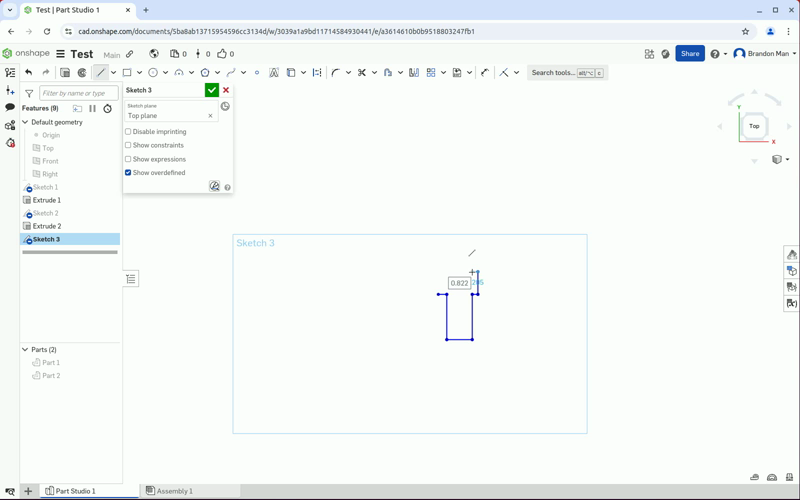
scroll(6)
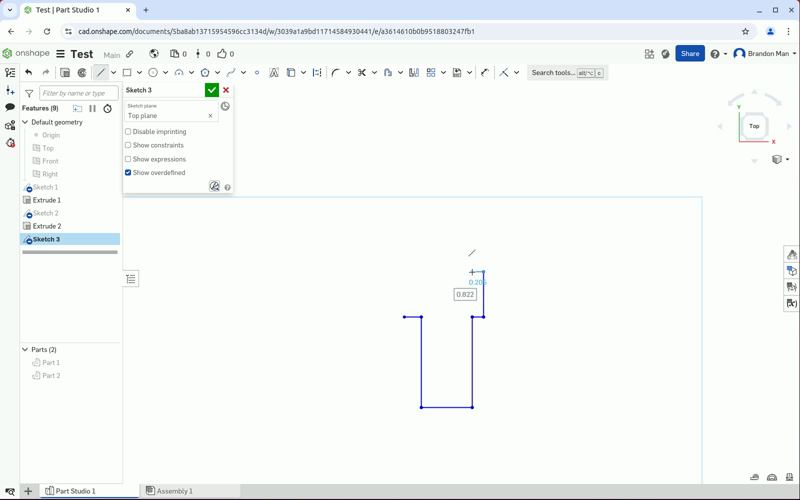
click(472, 271)
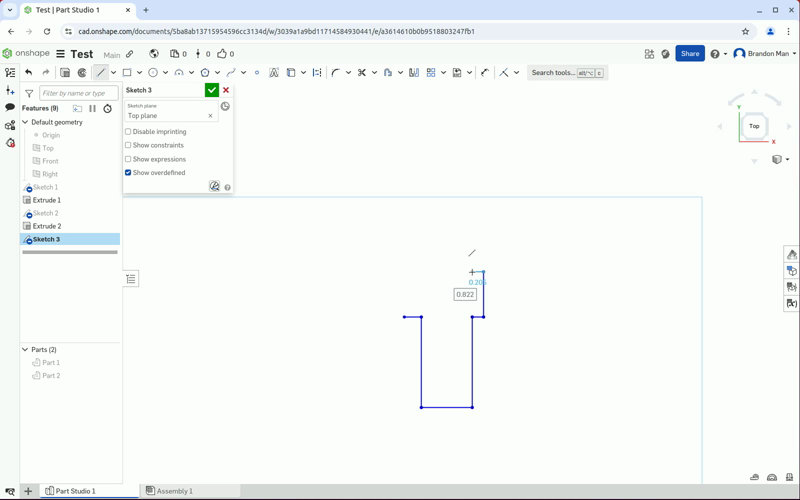
scroll(-6)
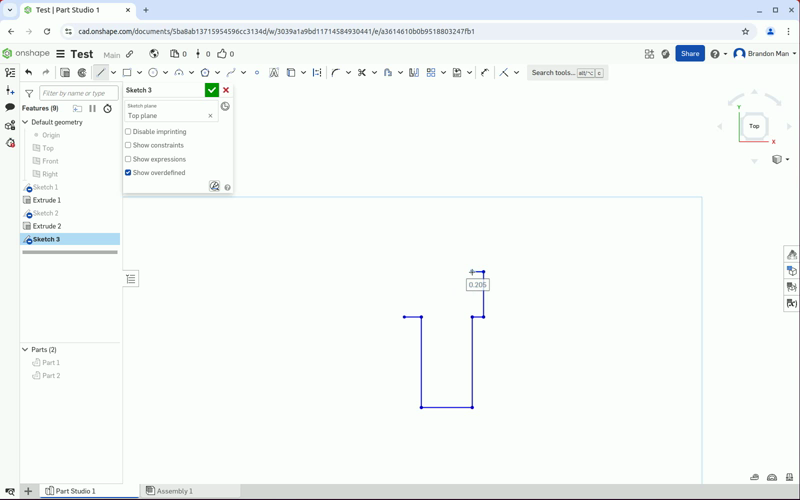
scroll(-6)
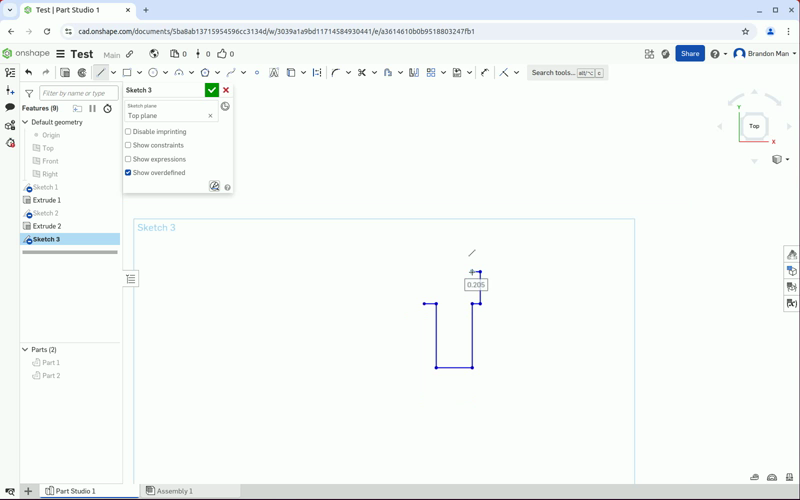
scroll(-6)
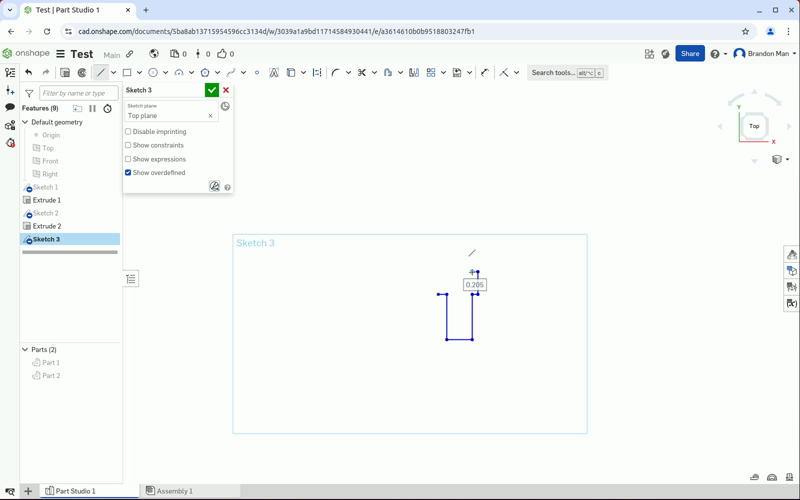
scroll(-6)
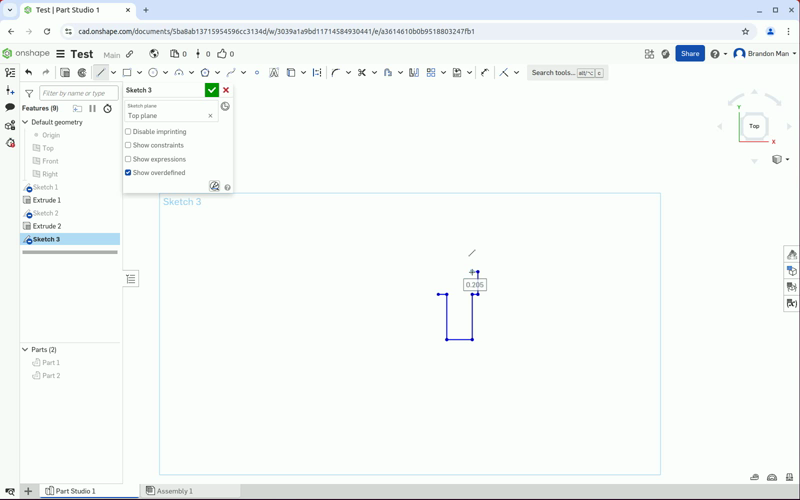
scroll(-6)
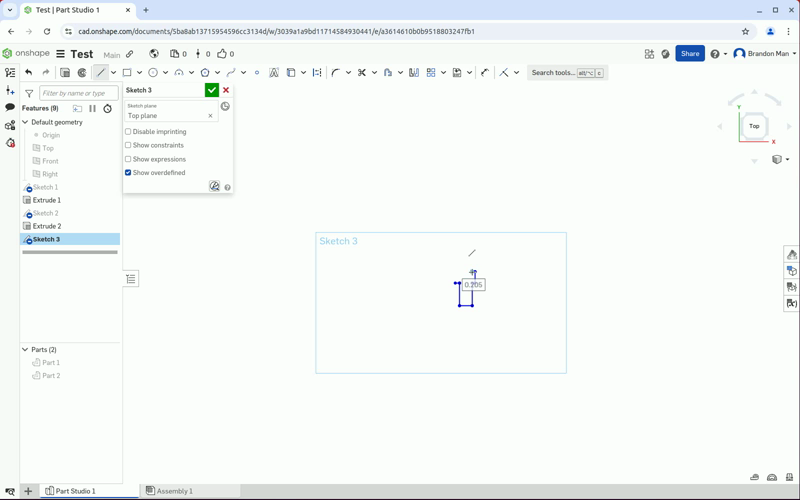
scroll(-6)
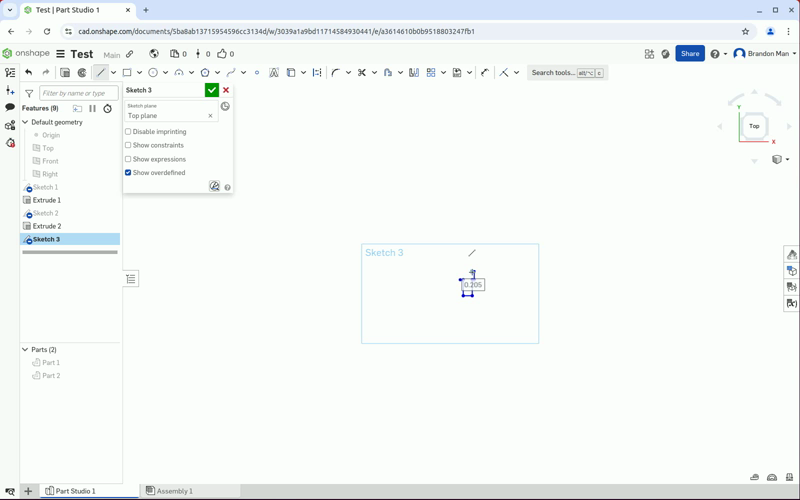
scroll(-6)
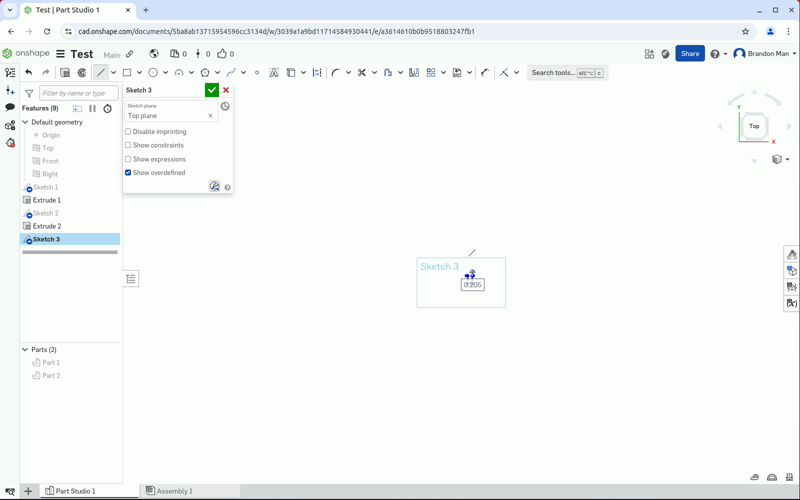
key_up(shift)
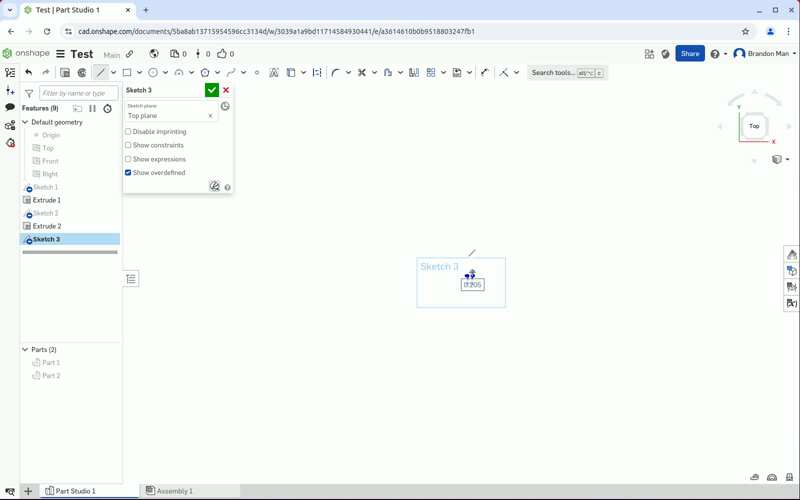
key_down(shift)
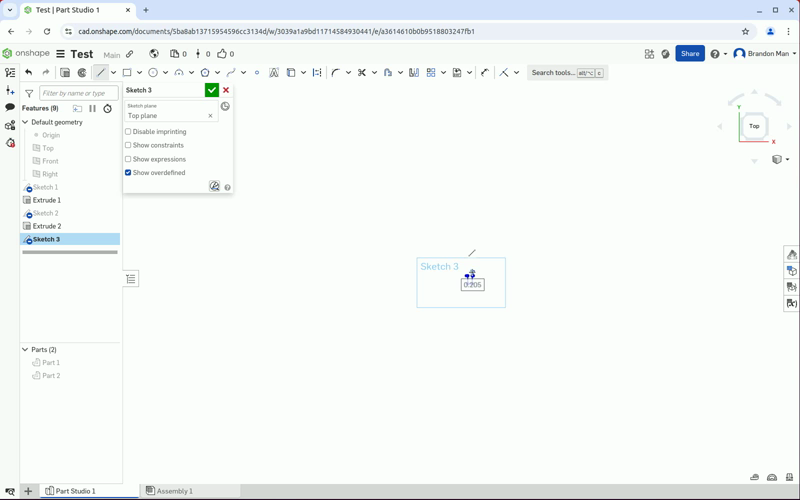
mouse_move(472, 170)
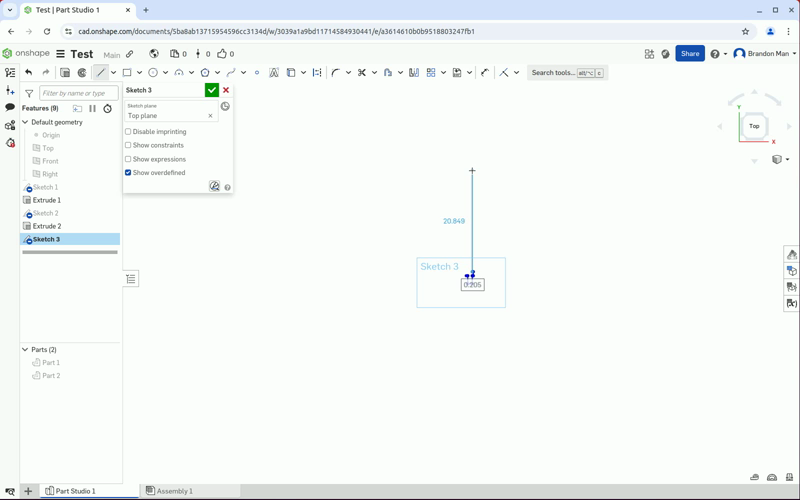
click(472, 170)
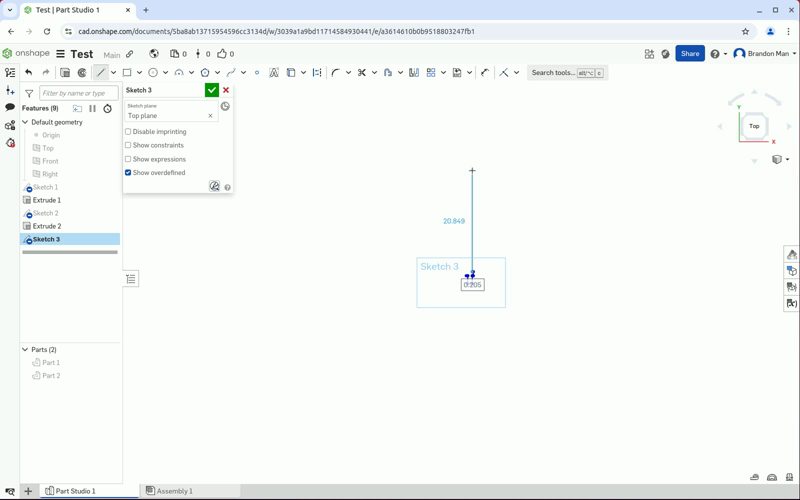
key_up(shift)
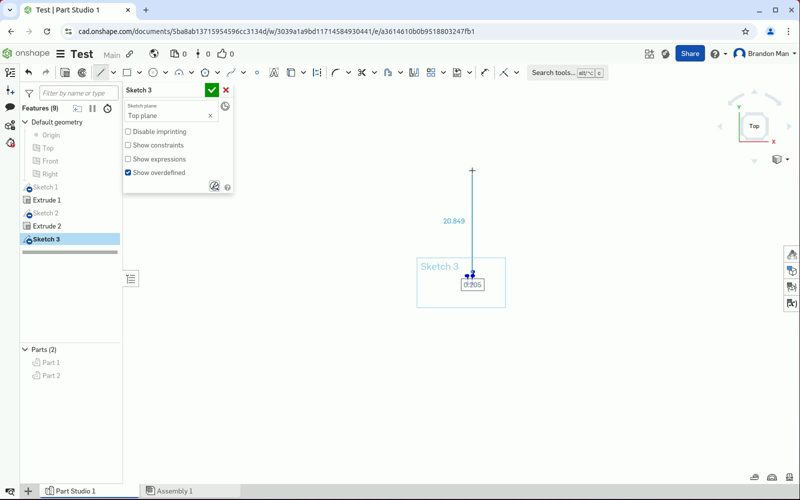
key_down(shift)
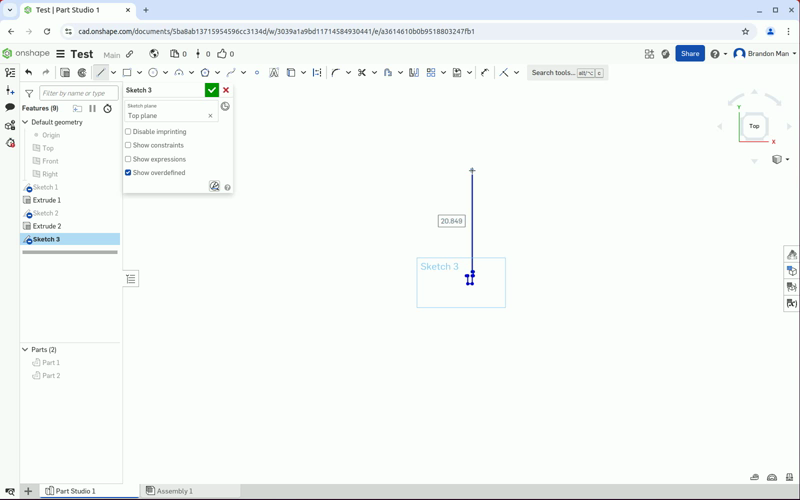
mouse_move(502, 170)
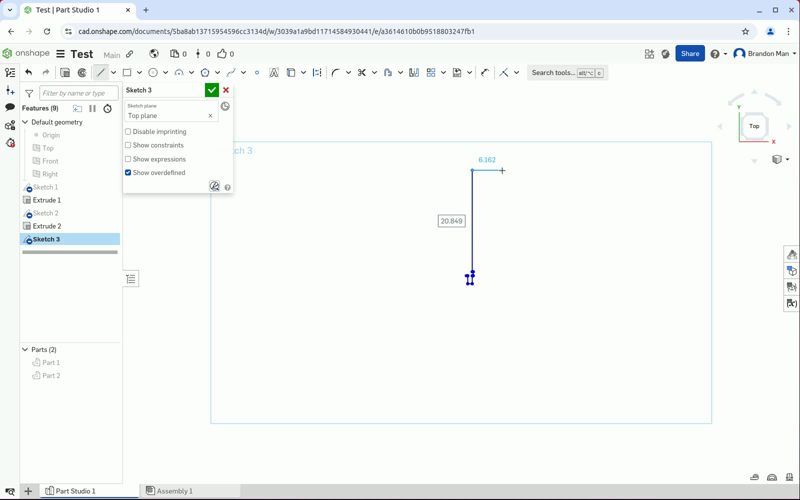
mouse_move(467, 170)
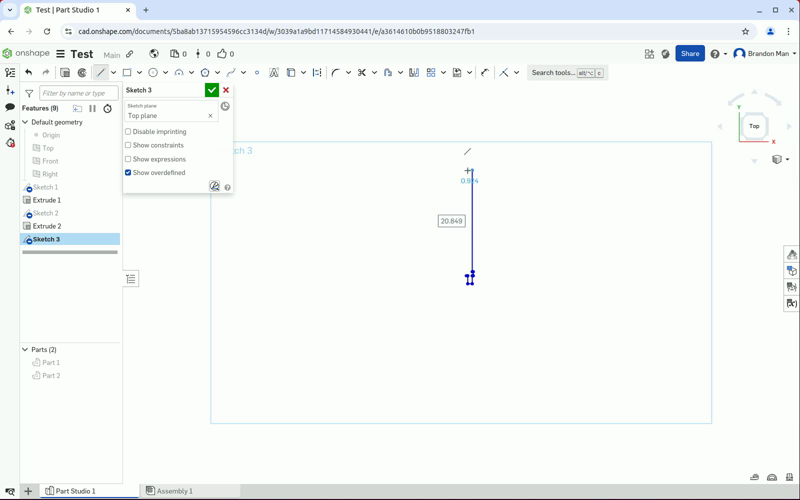
scroll(6)
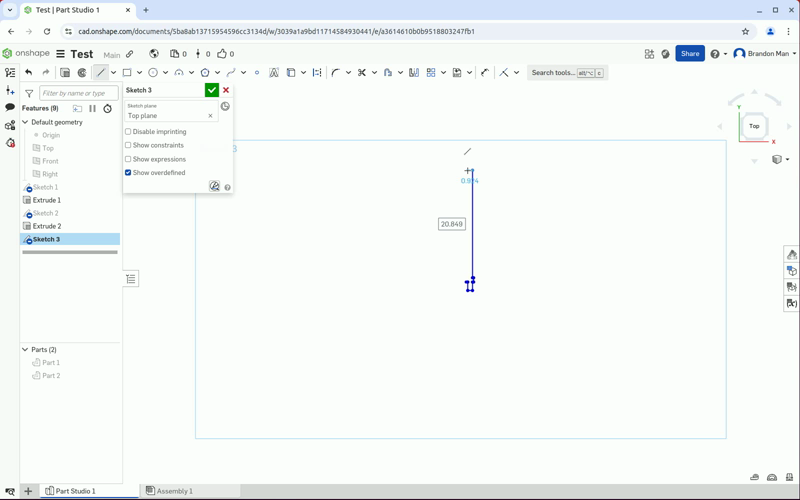
scroll(6)
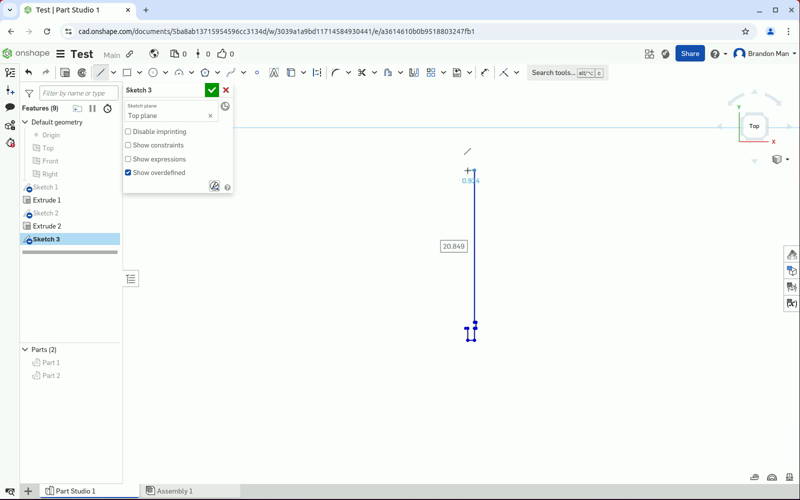
scroll(6)
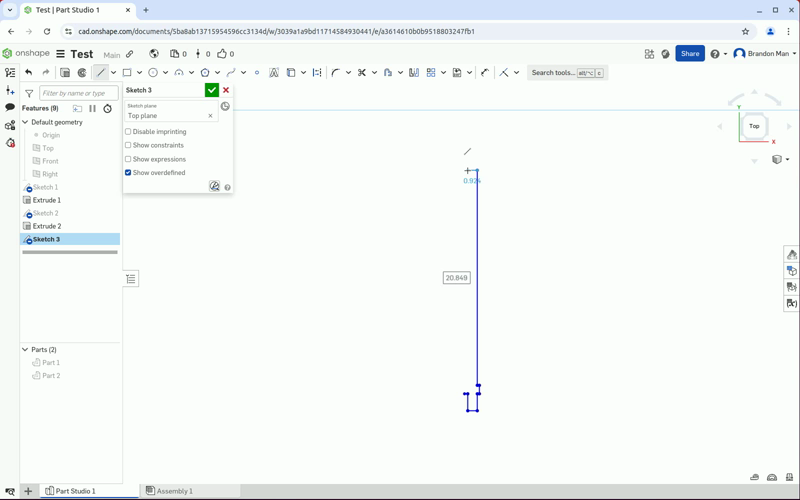
scroll(6)
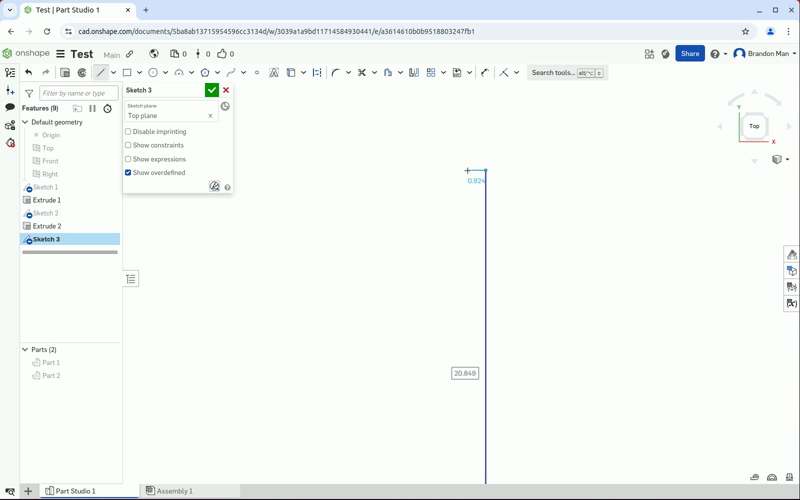
scroll(6)
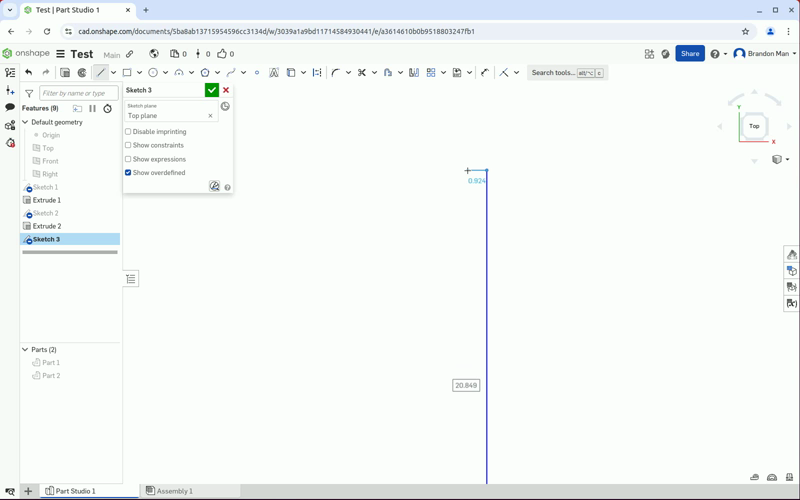
scroll(6)
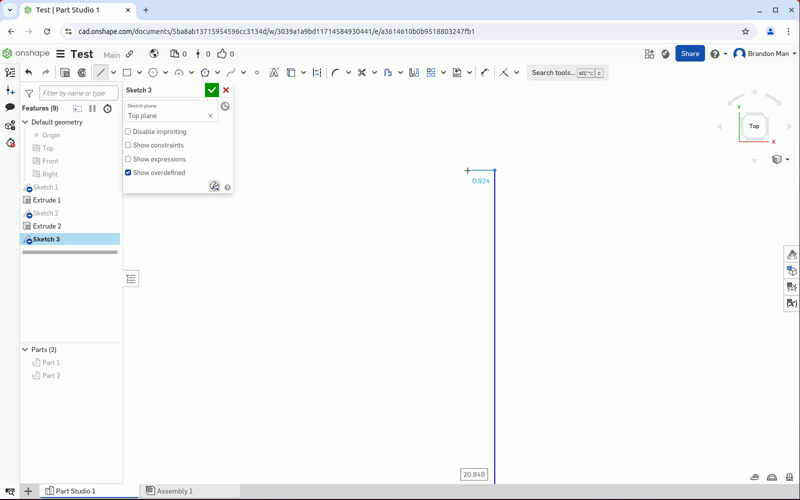
scroll(6)
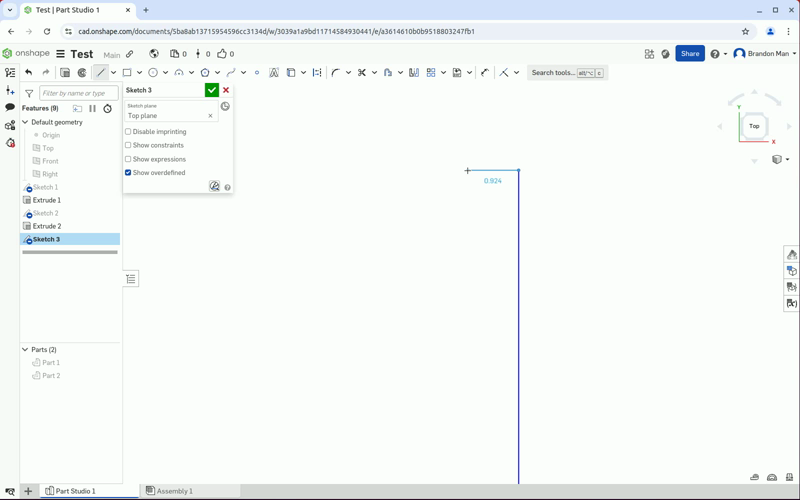
click(467, 170)
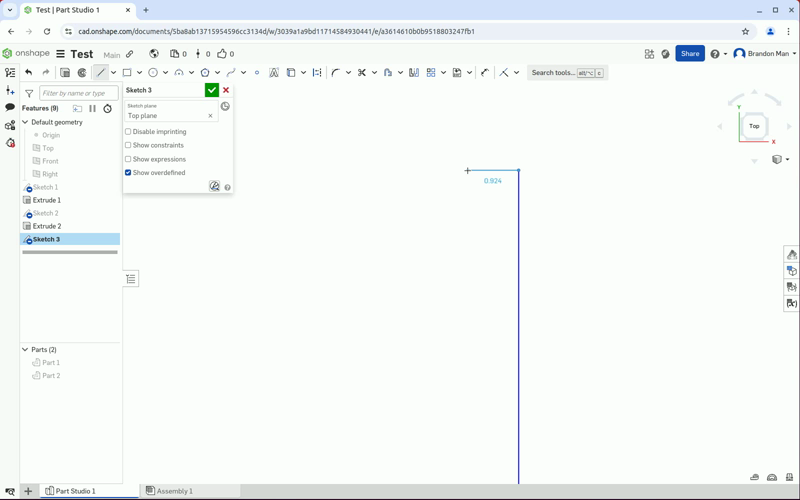
scroll(-6)
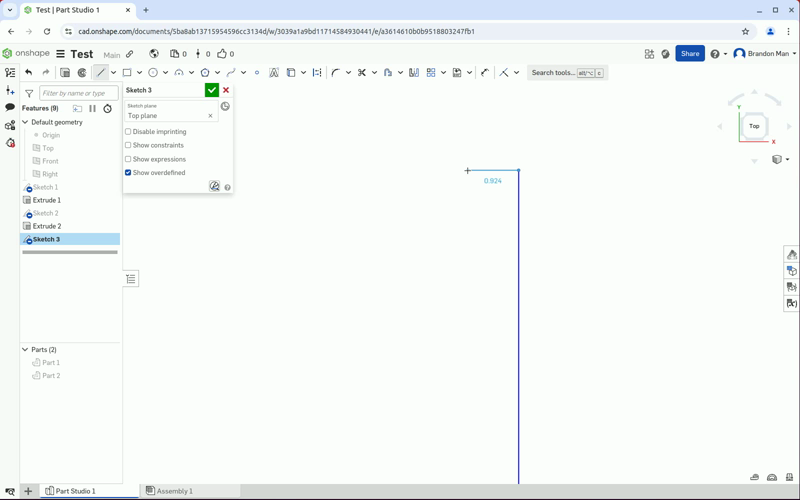
scroll(-6)
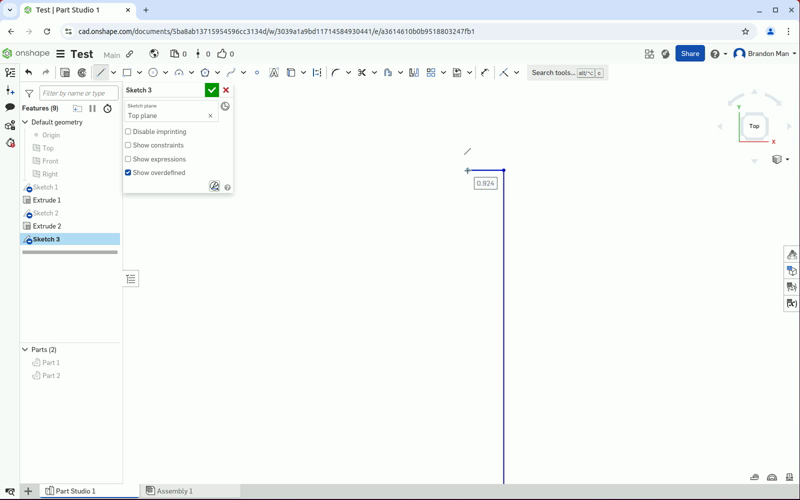
scroll(-6)
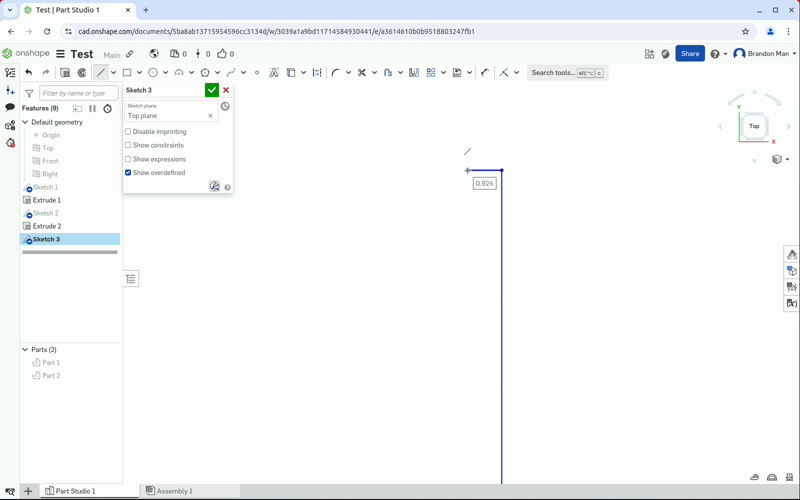
scroll(-6)
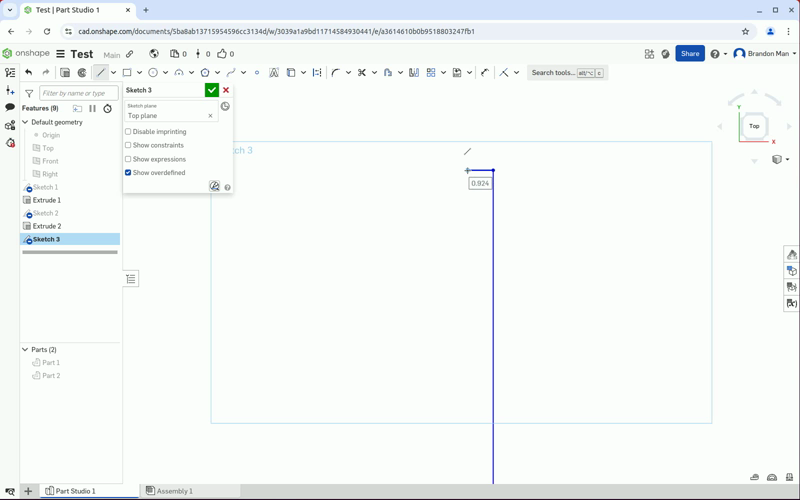
scroll(-6)
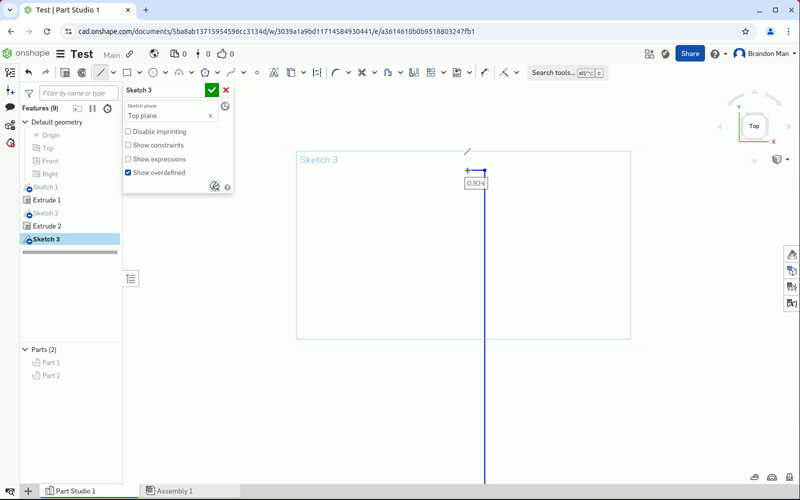
scroll(-6)
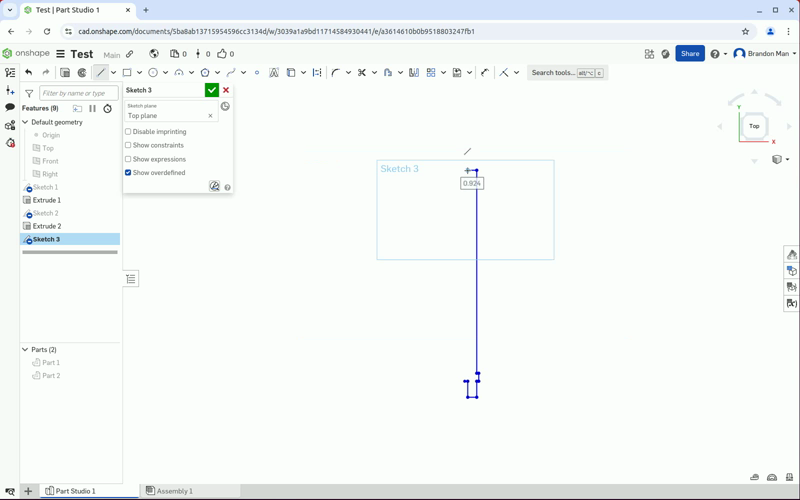
scroll(-6)
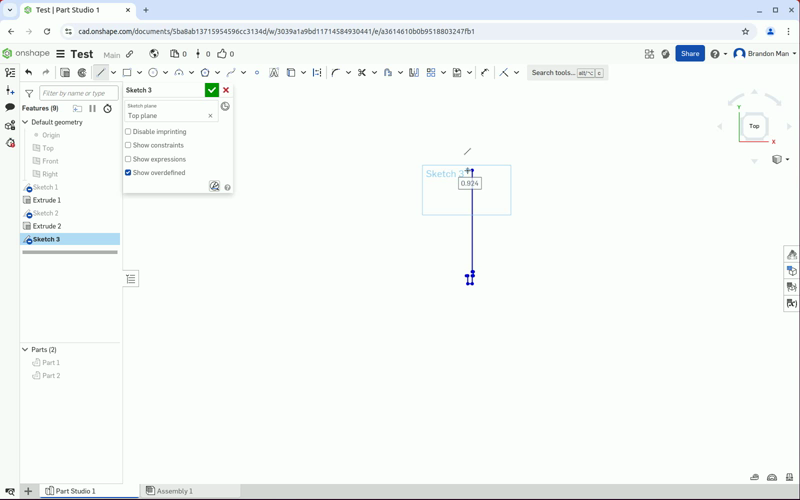
key_up(shift)
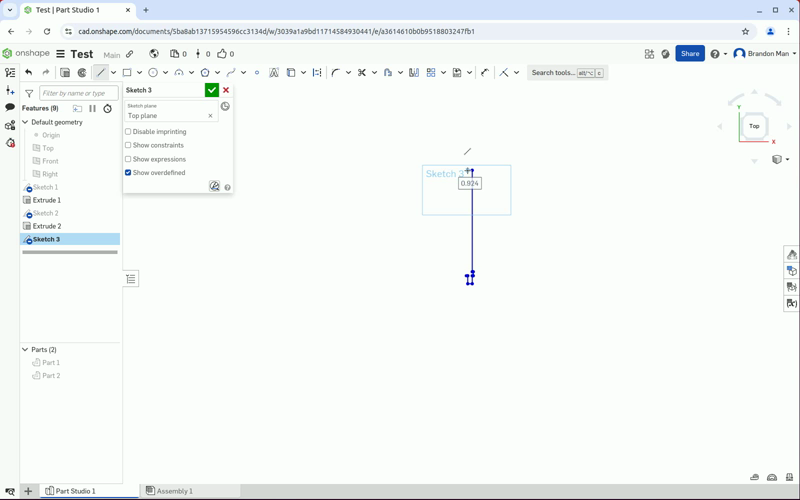
key_down(shift)
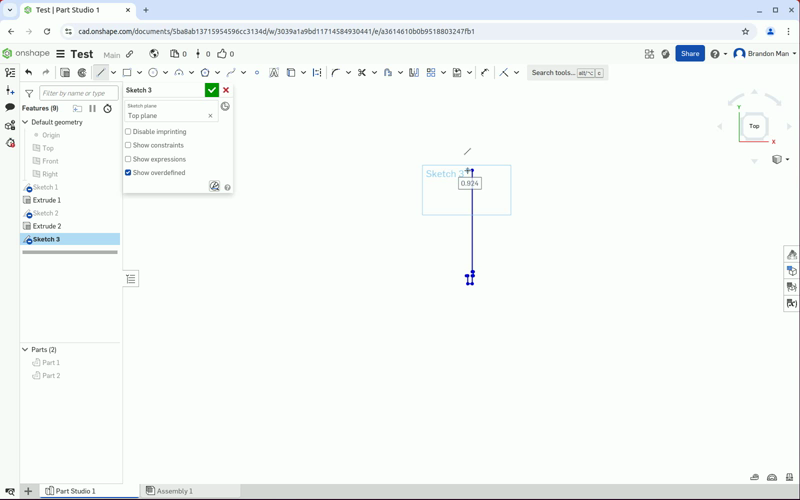
mouse_move(467, 271)
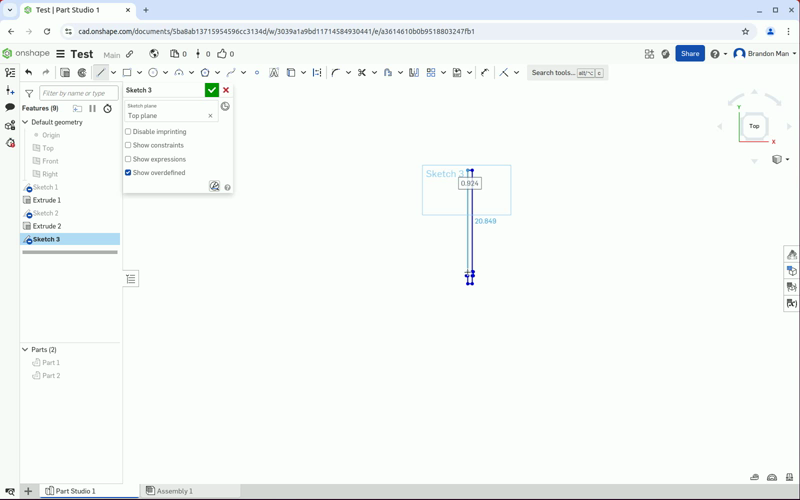
scroll(6)
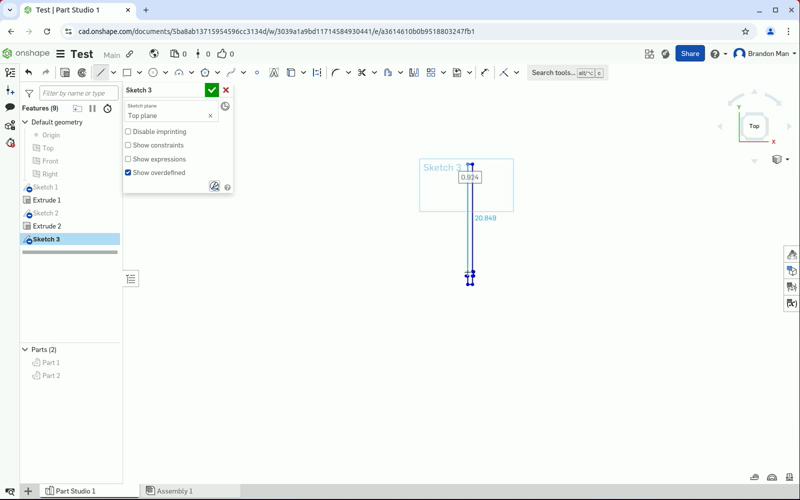
scroll(6)
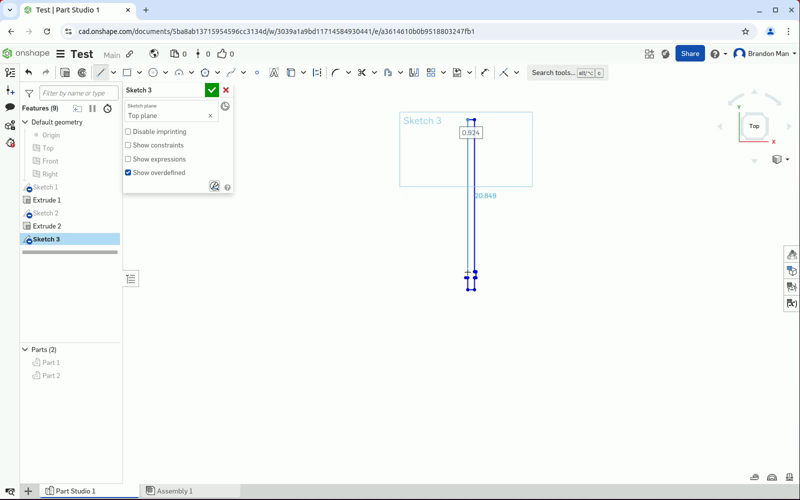
scroll(6)
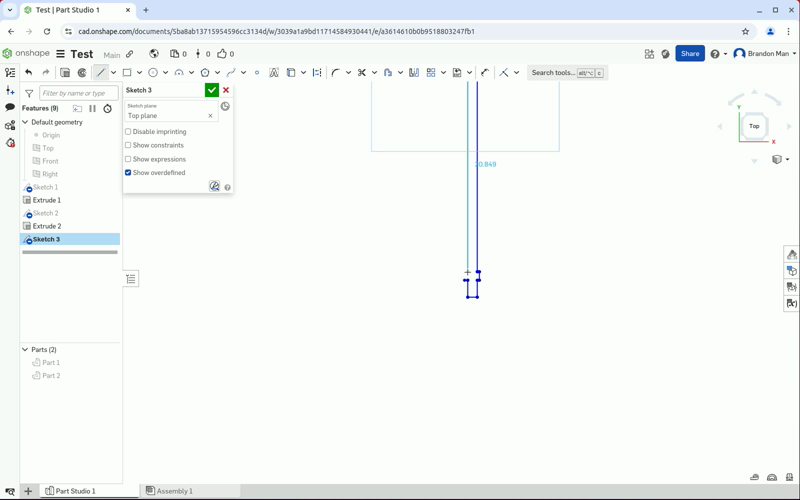
scroll(6)
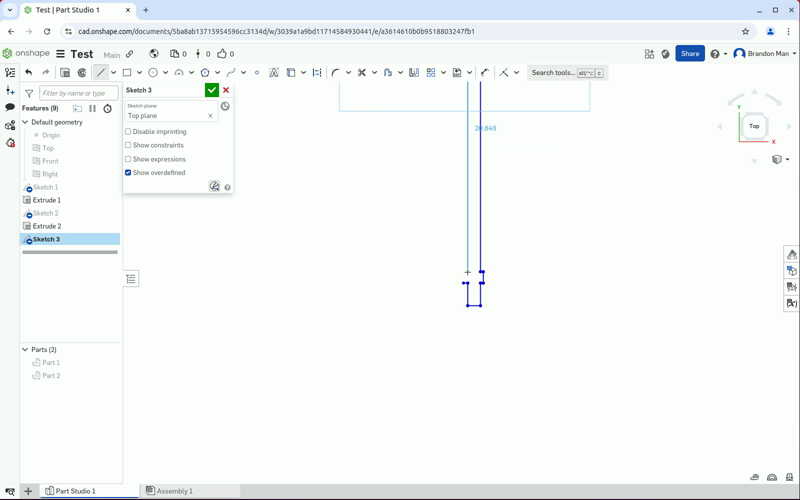
scroll(6)
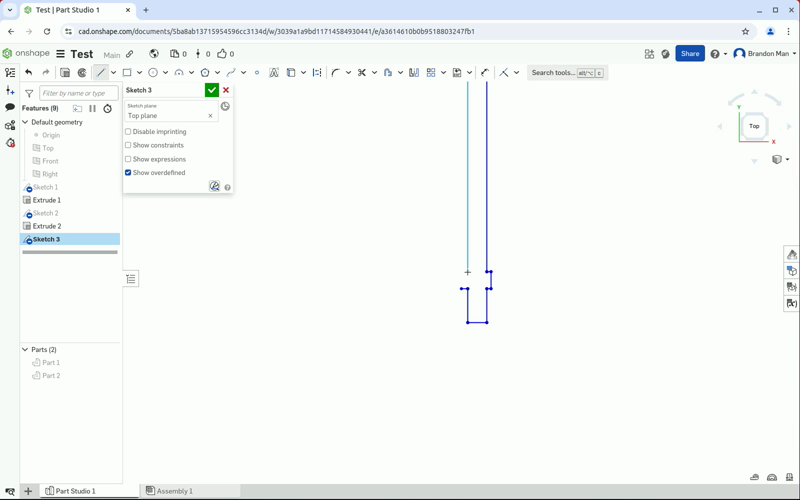
scroll(6)
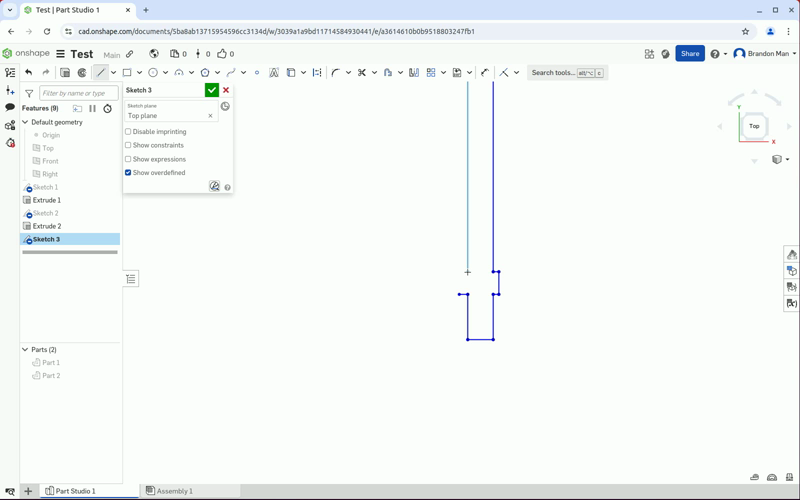
scroll(6)
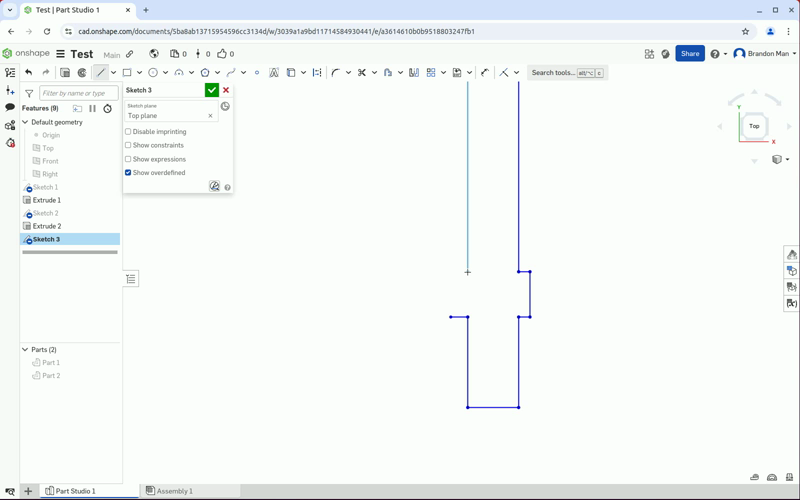
click(467, 271)
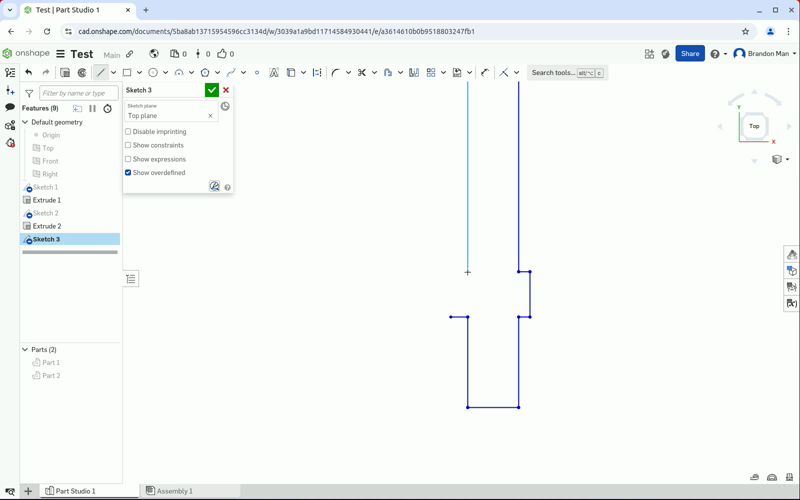
scroll(-6)
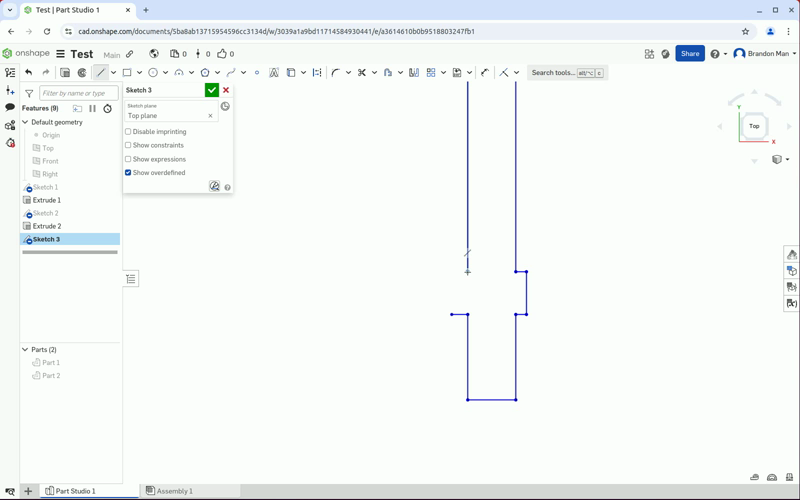
scroll(-6)
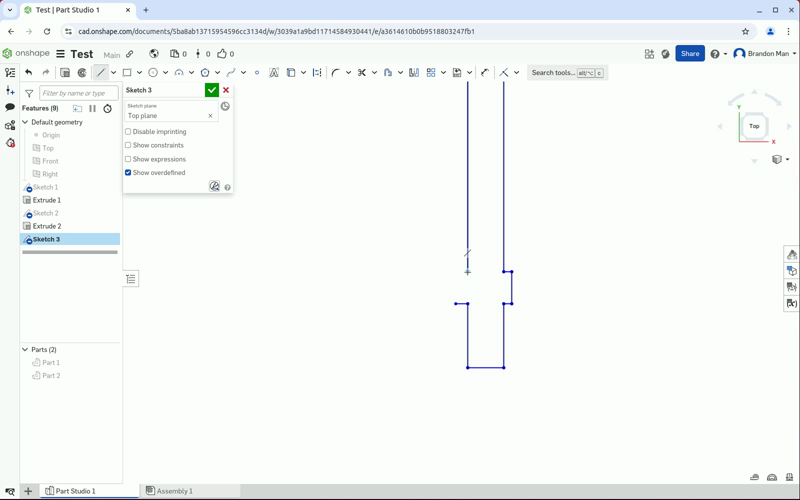
scroll(-6)
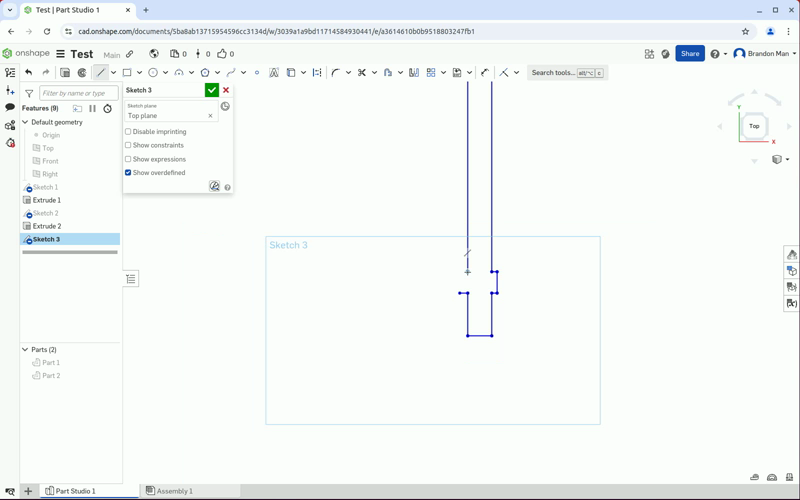
scroll(-6)
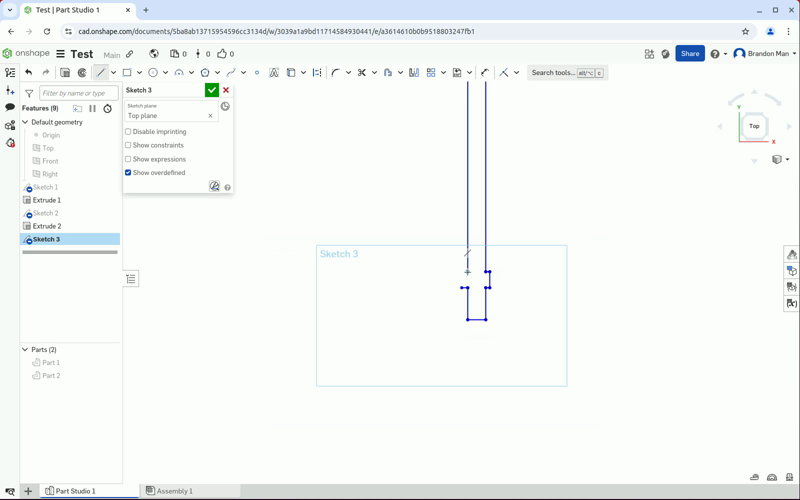
scroll(-6)
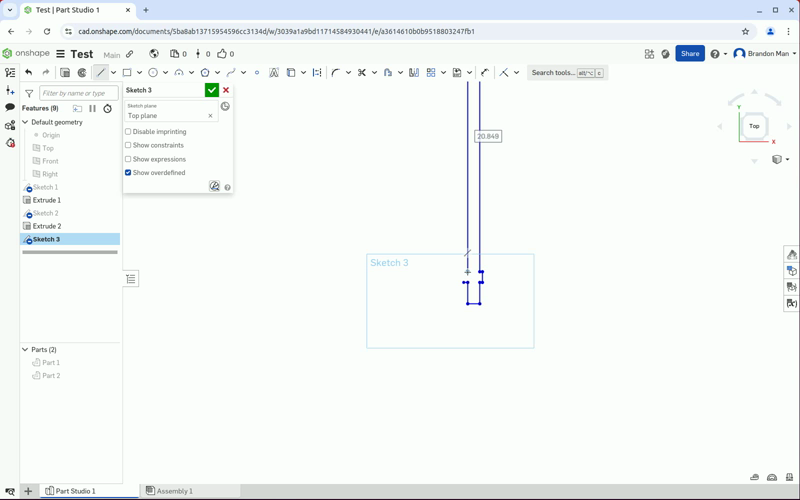
scroll(-6)
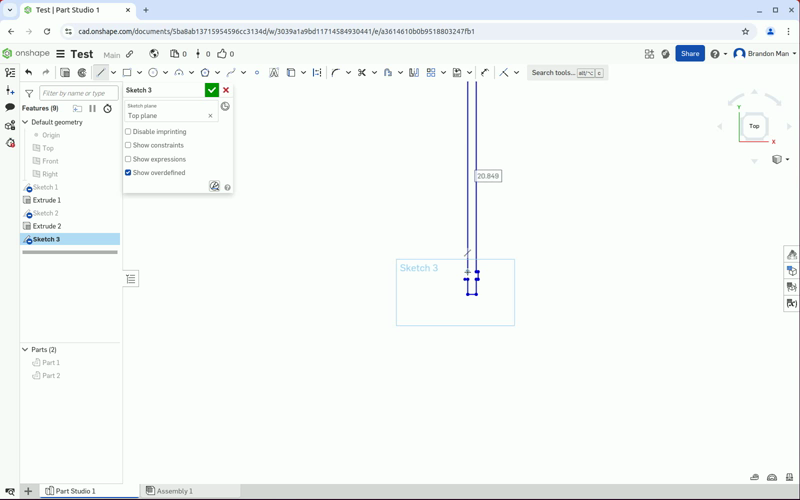
scroll(-6)
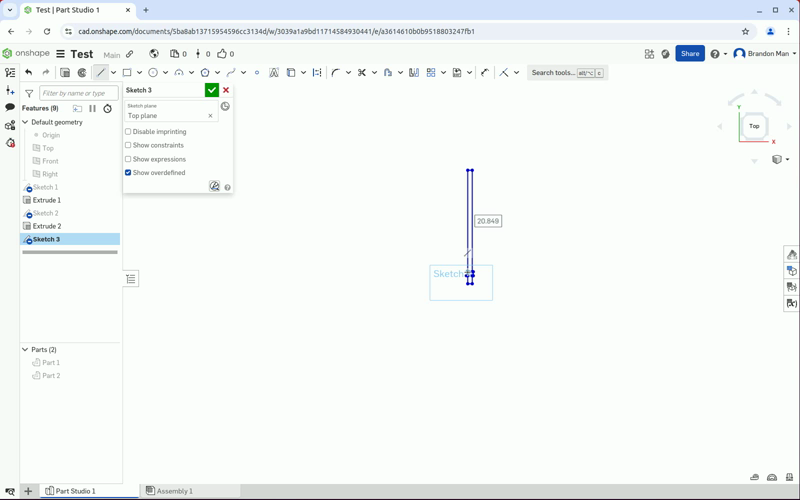
key_up(shift)
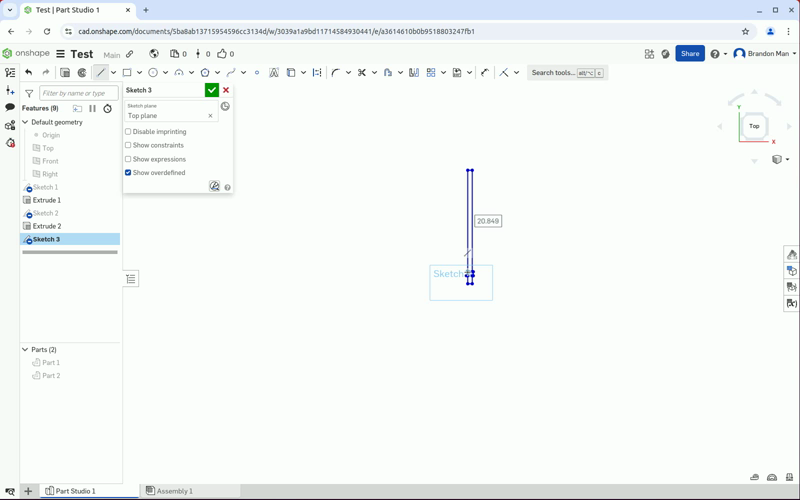
key_down(shift)
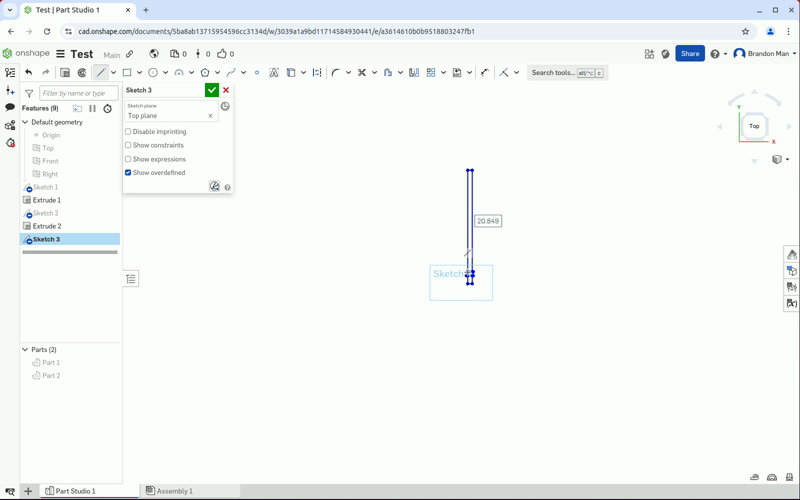
mouse_move(497, 271)
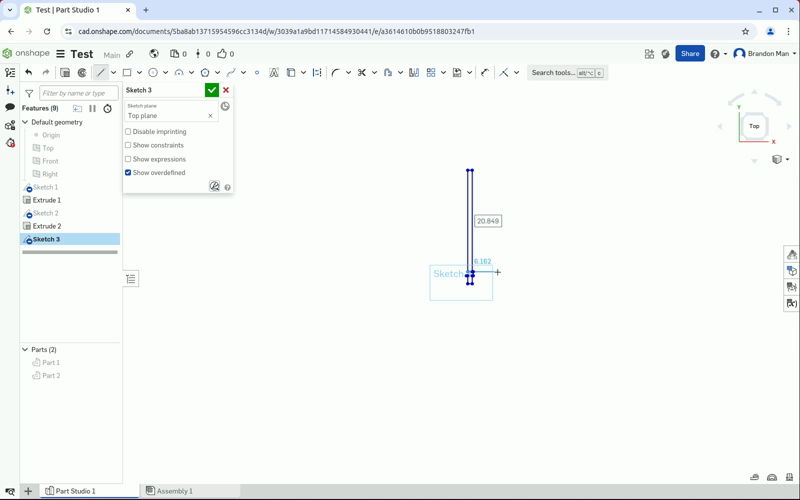
mouse_move(466, 271)
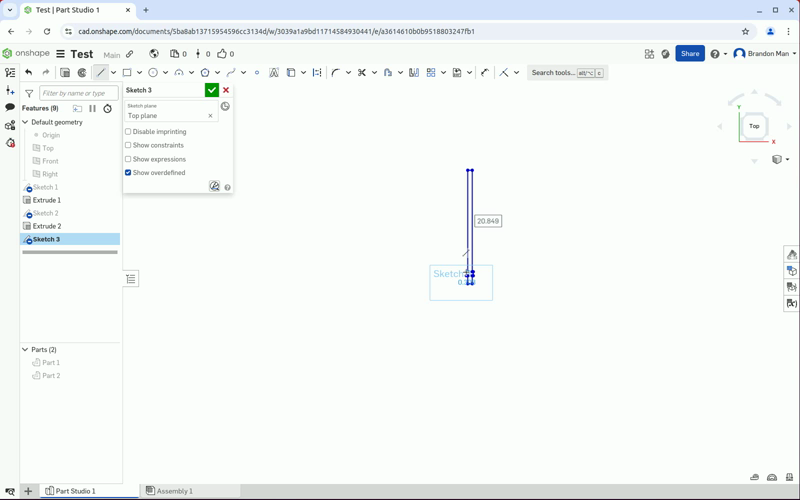
scroll(6)
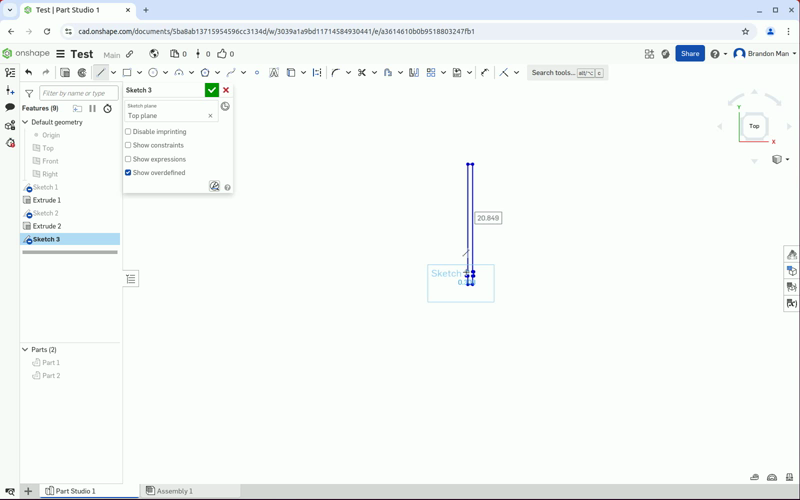
scroll(6)
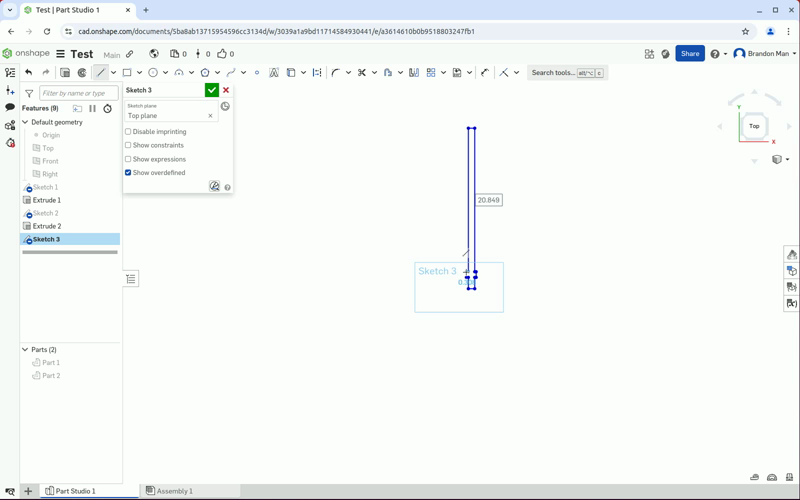
scroll(6)
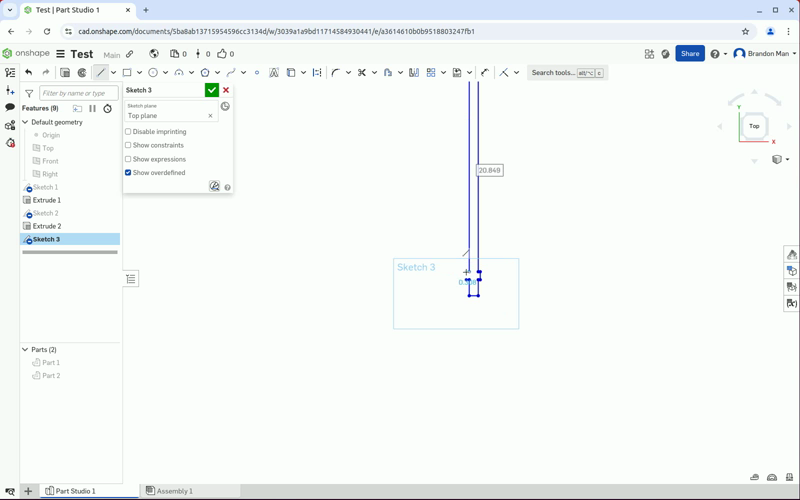
scroll(6)
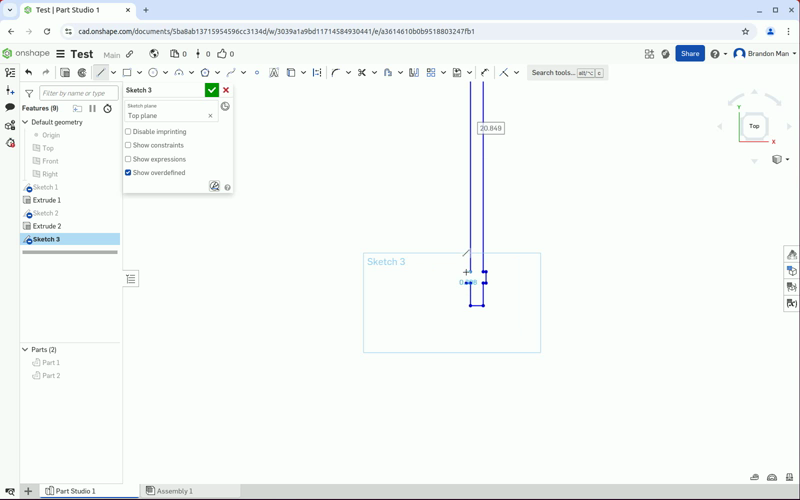
scroll(6)
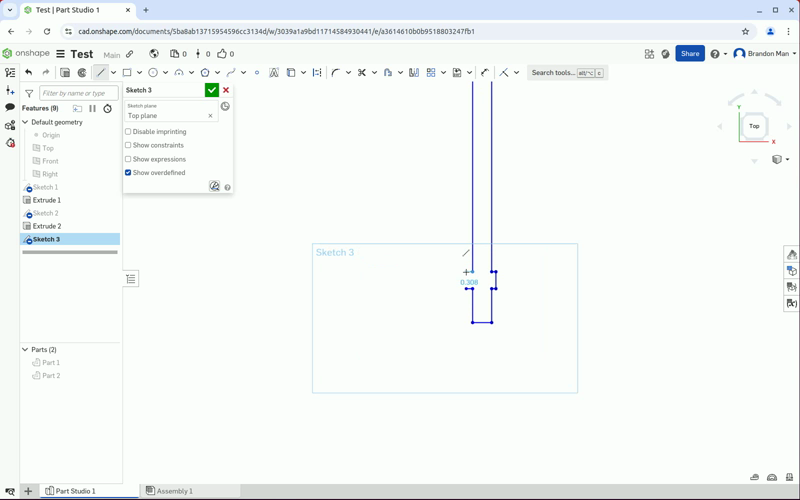
scroll(6)
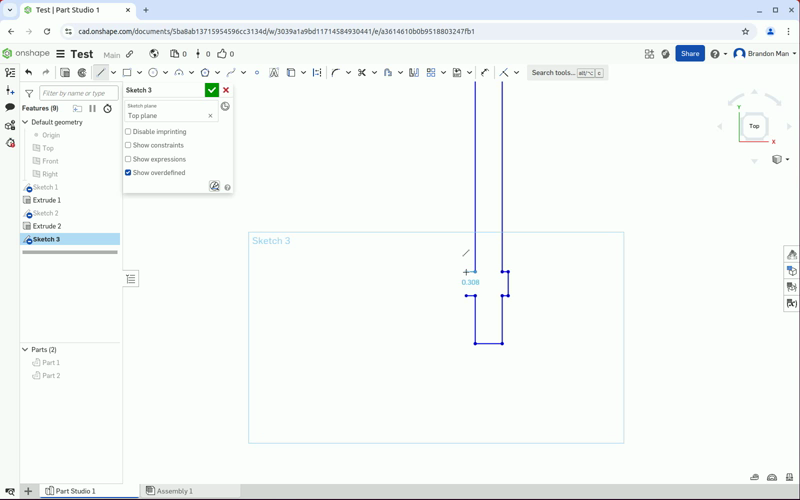
scroll(6)
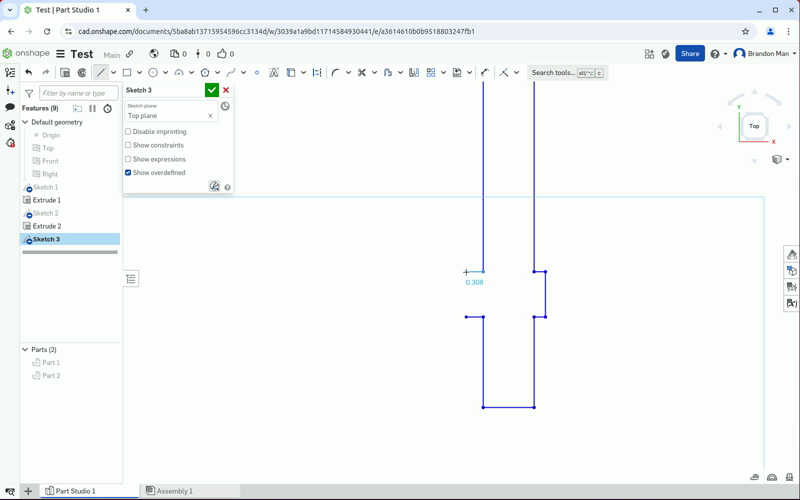
click(466, 271)
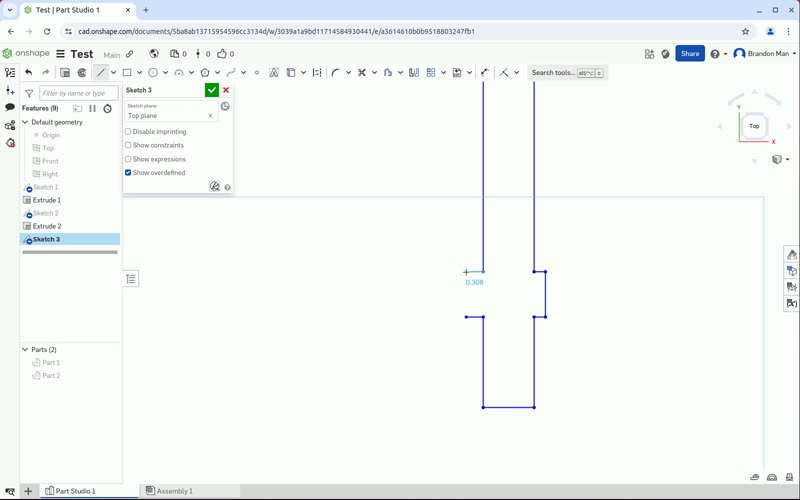
scroll(-6)
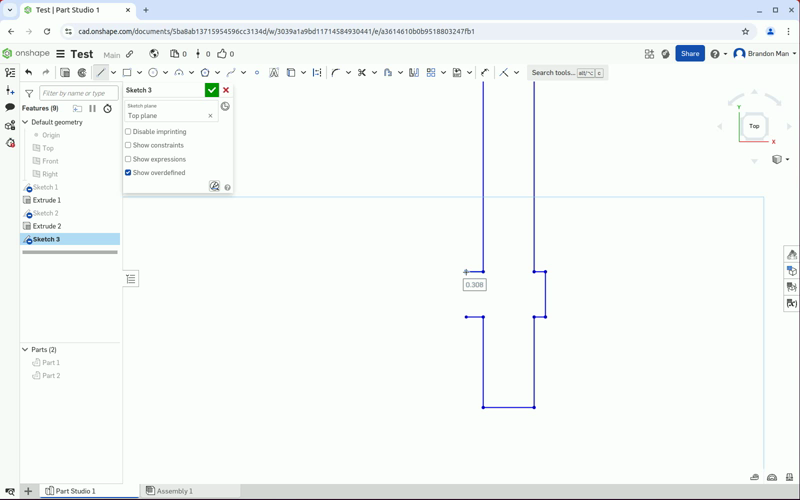
scroll(-6)
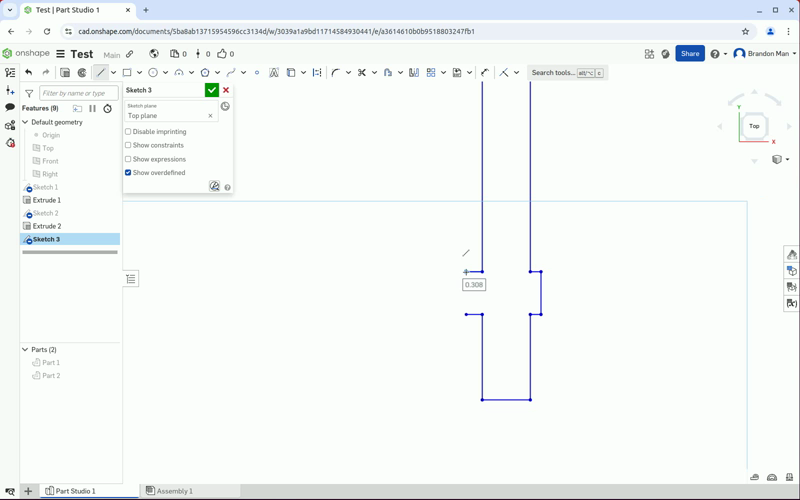
scroll(-6)
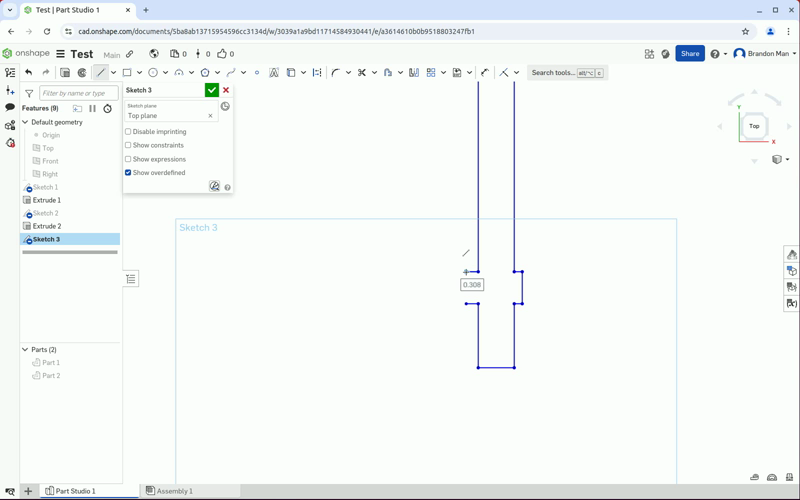
scroll(-6)
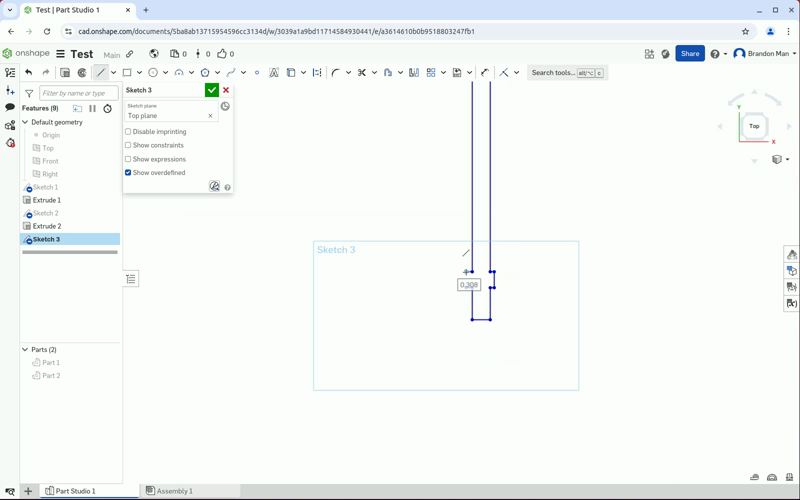
scroll(-6)
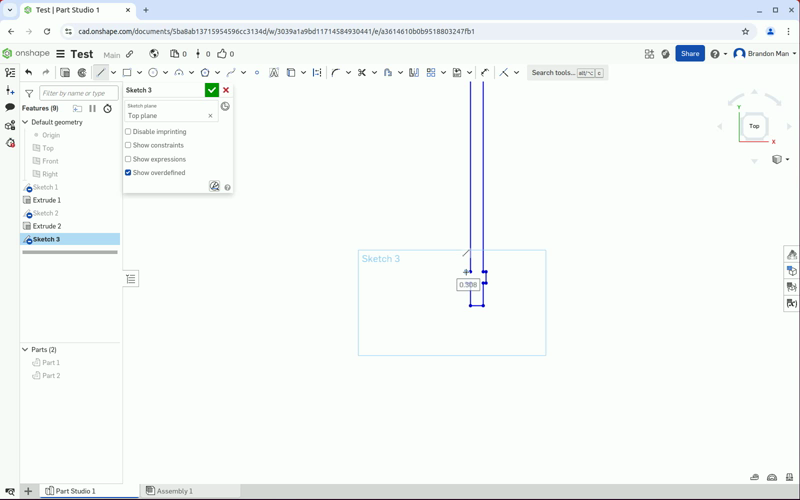
scroll(-6)
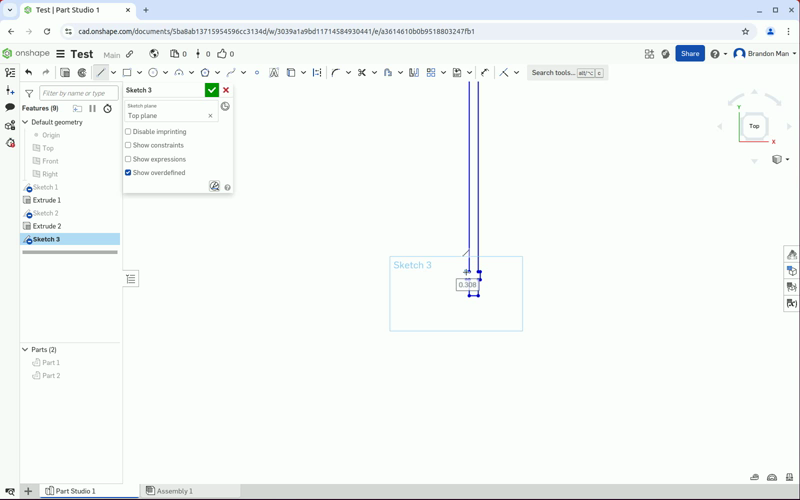
scroll(-6)
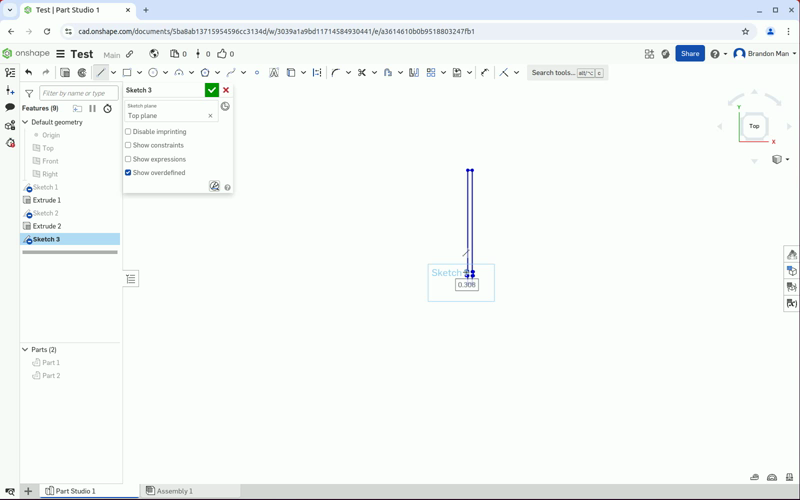
key_up(shift)
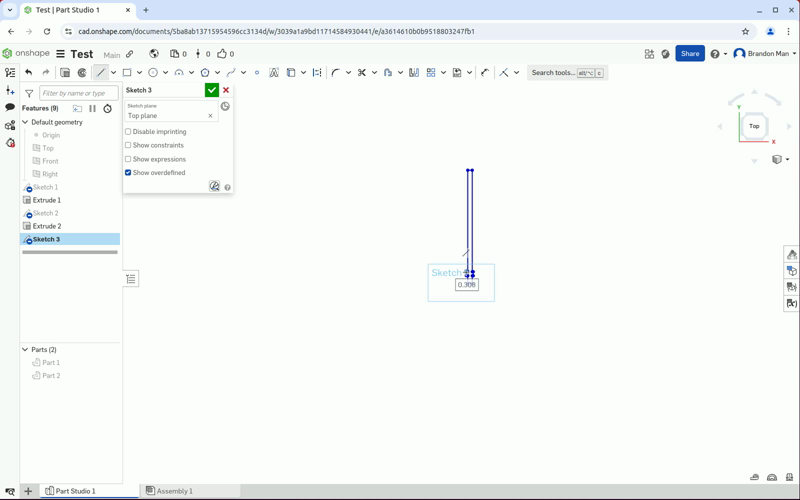
mouse_move(496, 271)
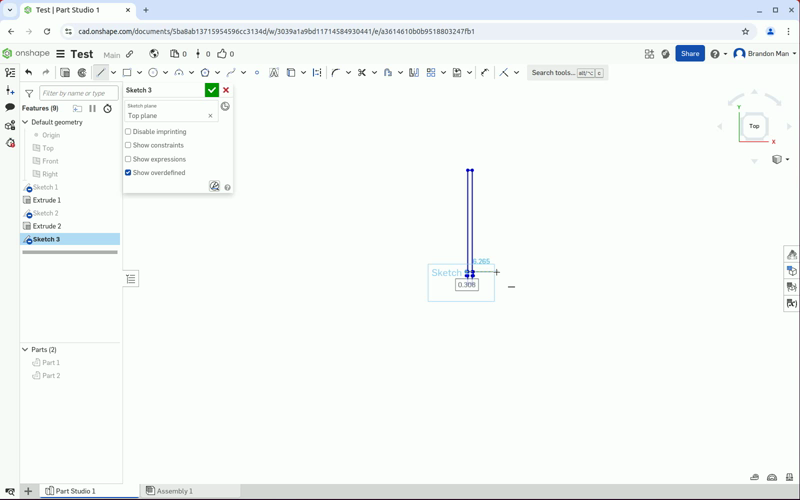
key_down(shift)
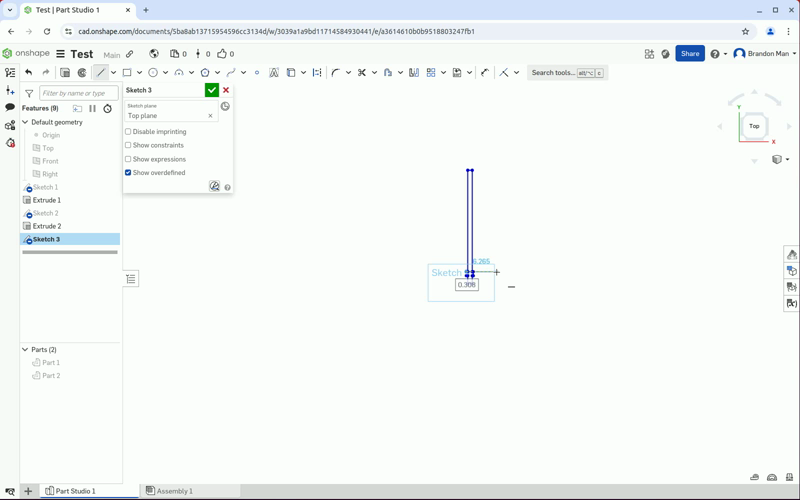
mouse_move(466, 275)
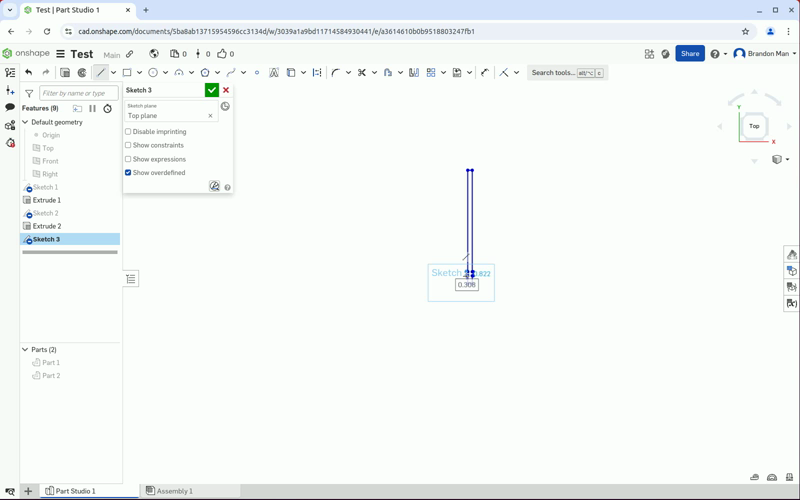
scroll(6)
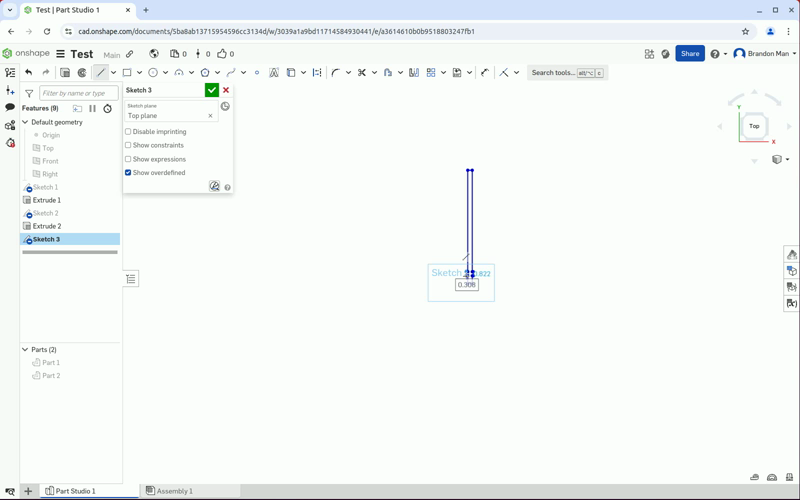
scroll(6)
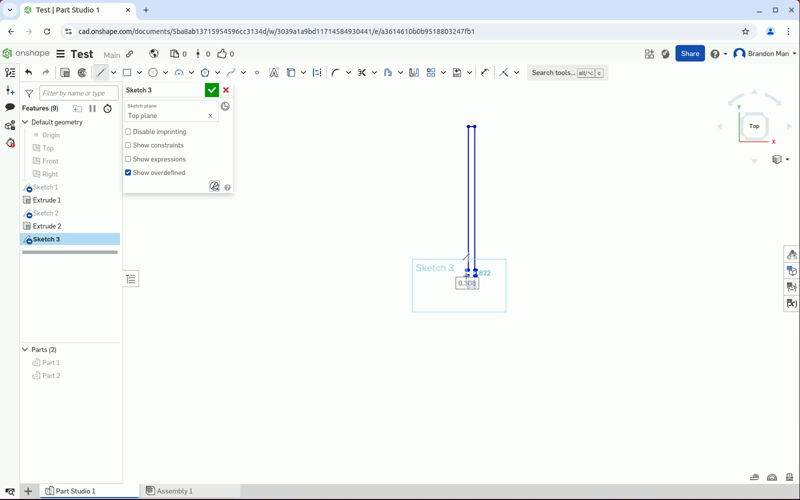
scroll(6)
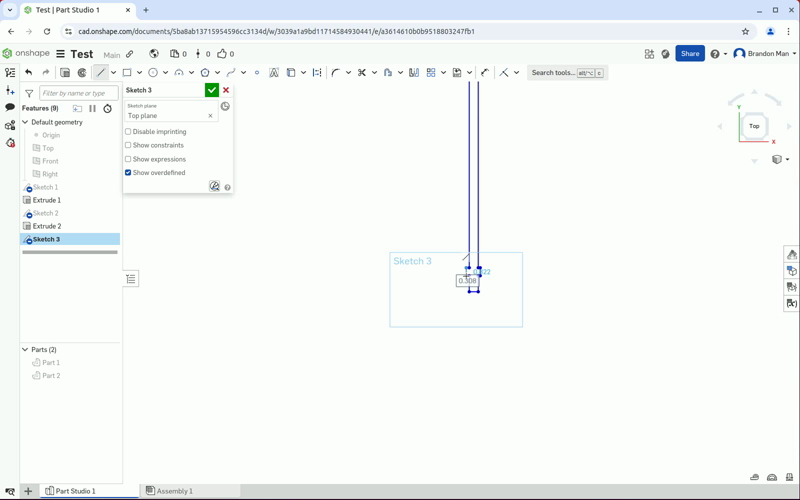
scroll(6)
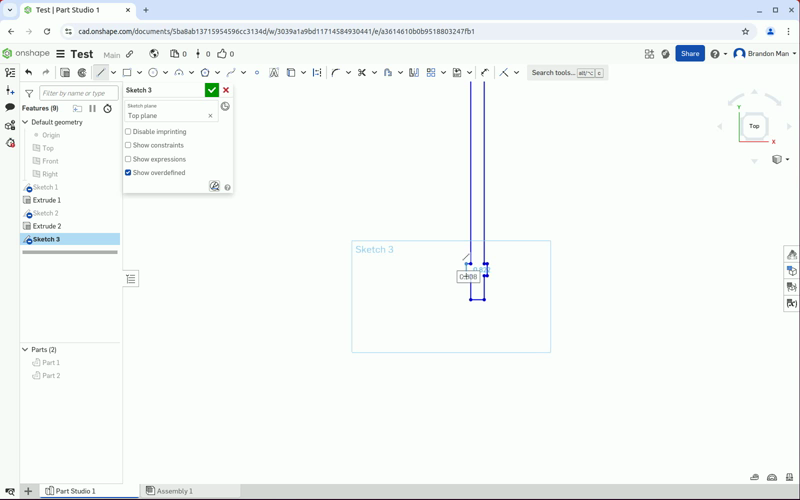
scroll(6)
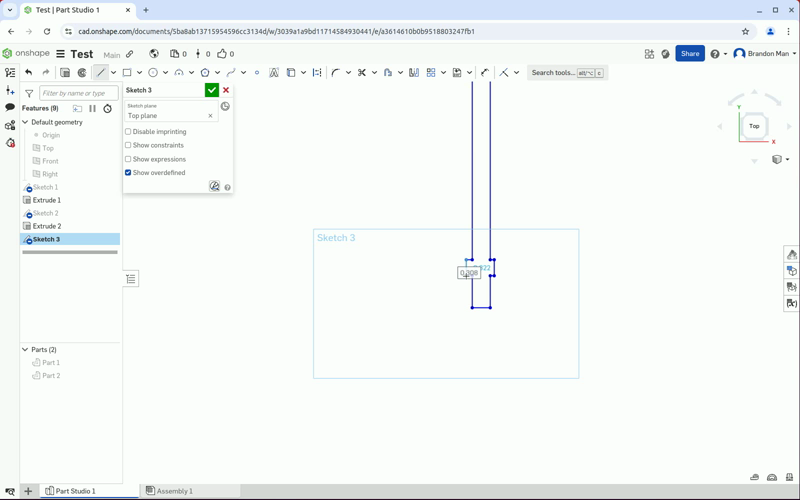
scroll(6)
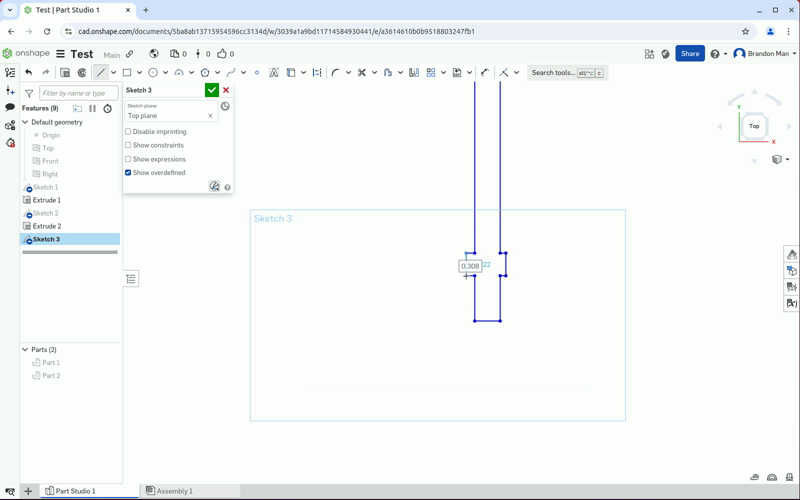
scroll(6)
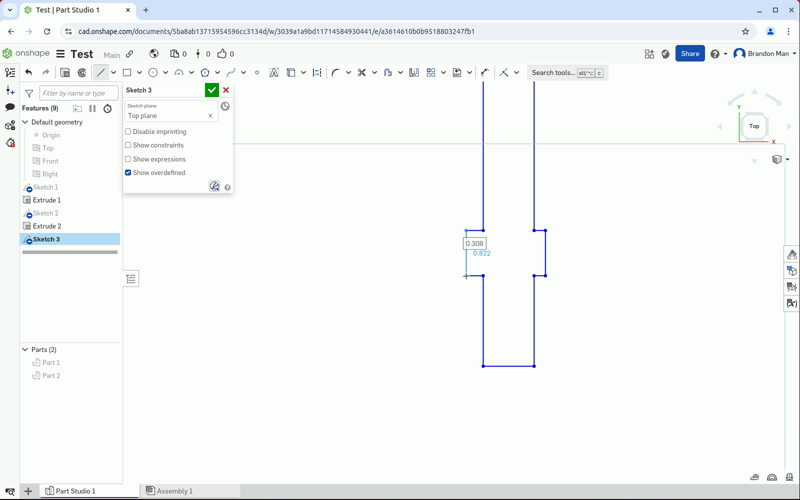
key_up(shift)
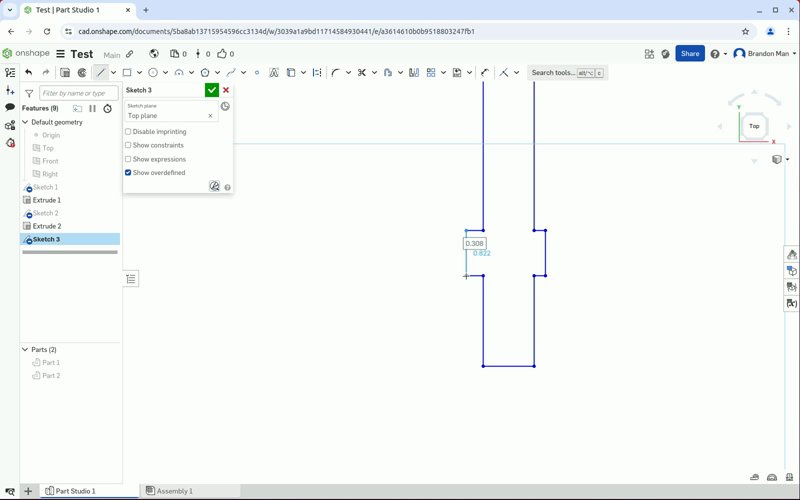
click(466, 275)
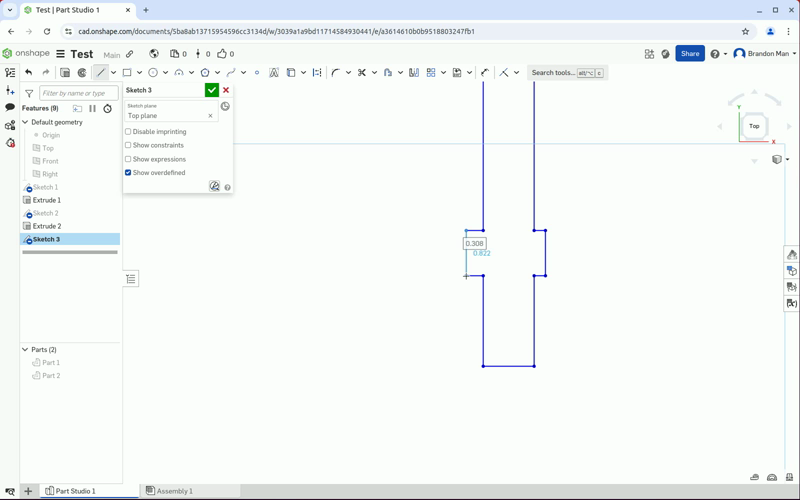
scroll(-6)
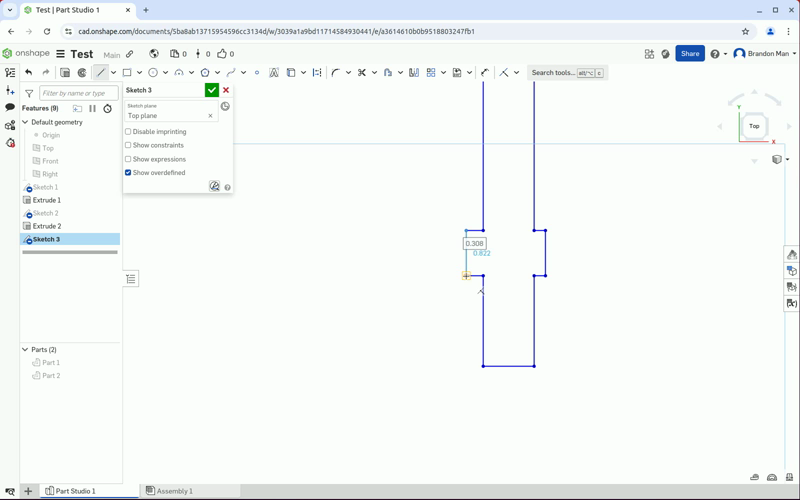
scroll(-6)
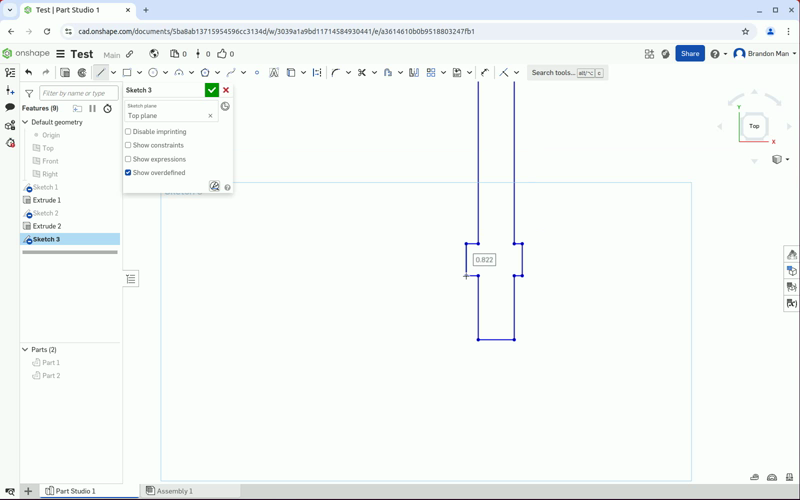
scroll(-6)
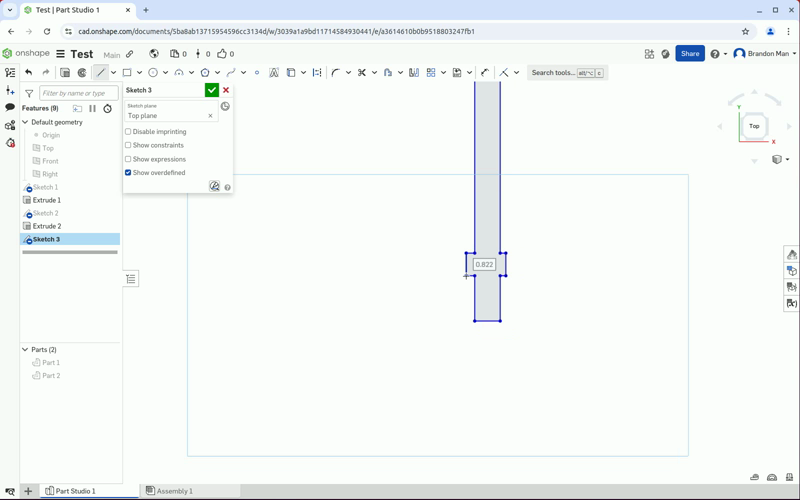
scroll(-6)
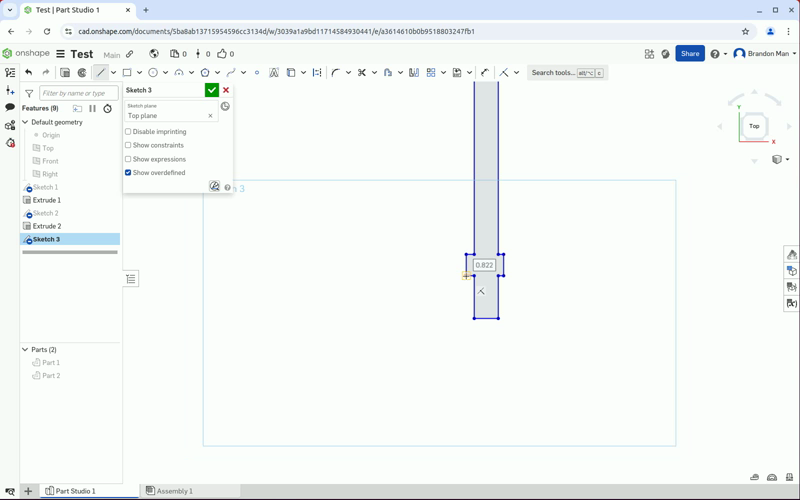
scroll(-6)
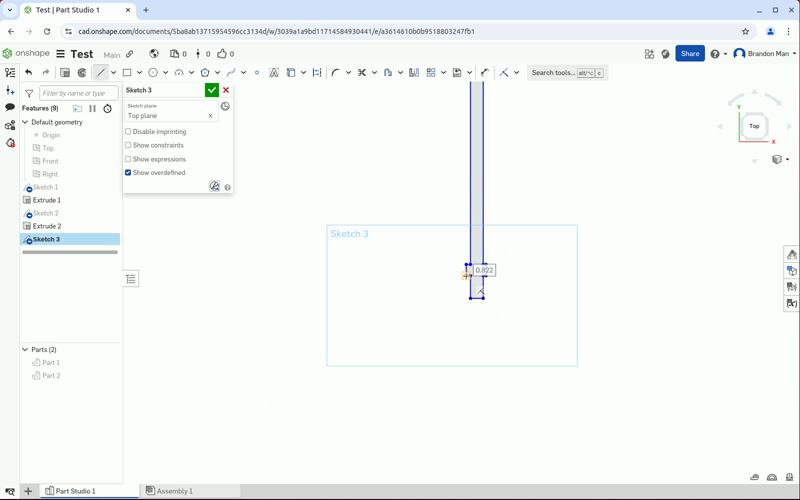
scroll(-6)
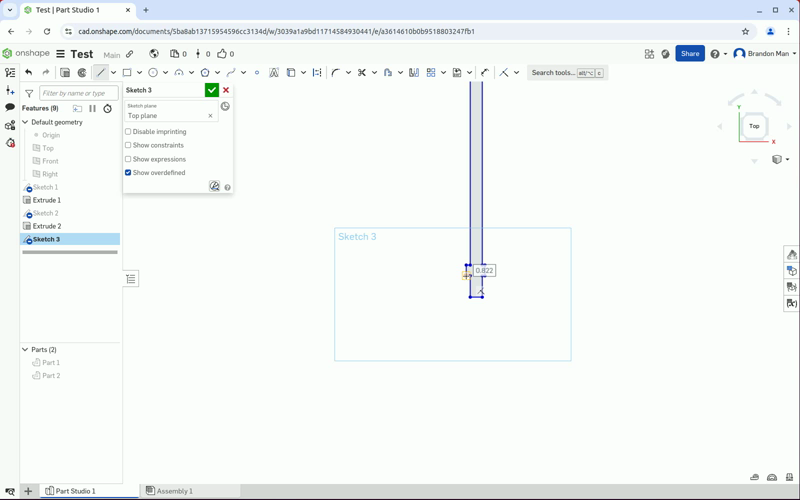
scroll(-6)
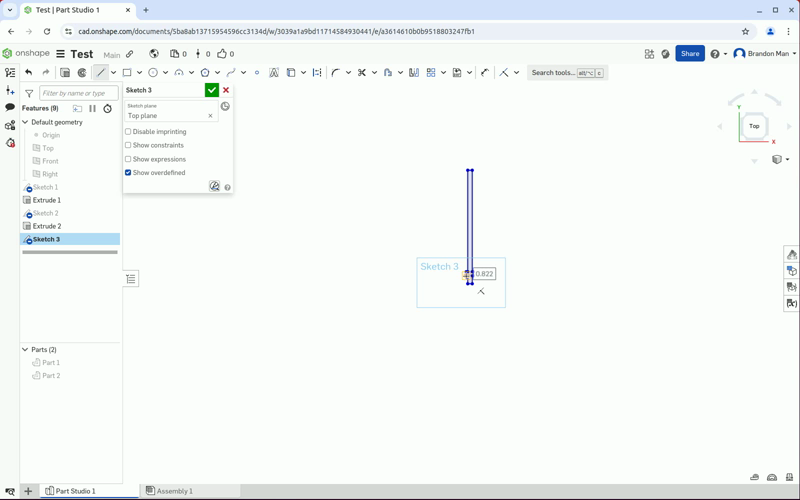
key(esc)
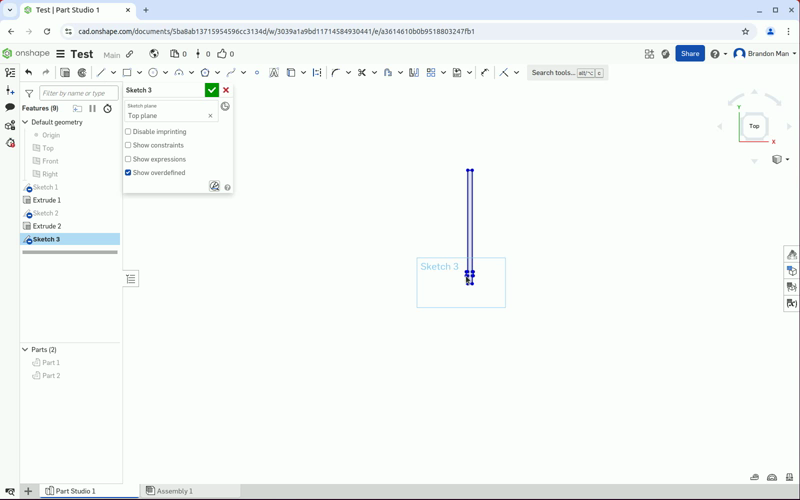
mouse_move(471, 272)
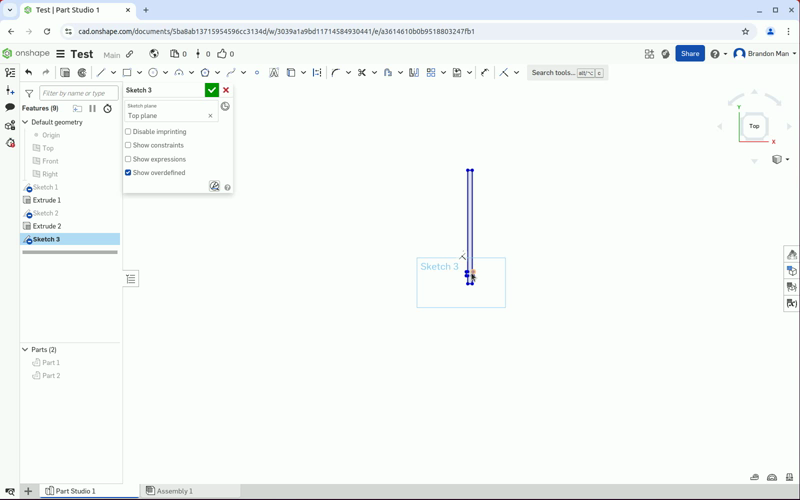
scroll(6)
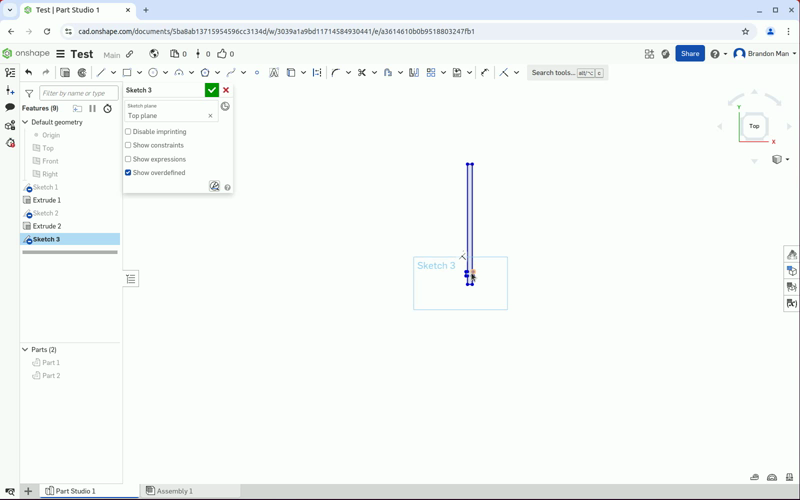
scroll(6)
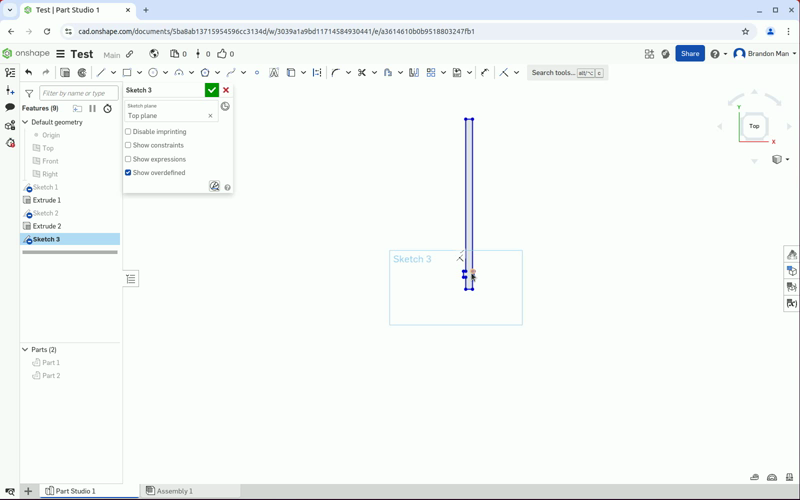
scroll(6)
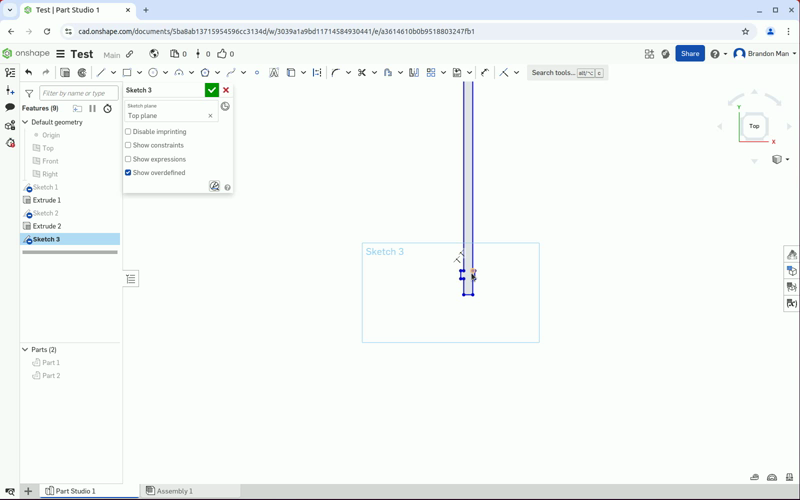
scroll(6)
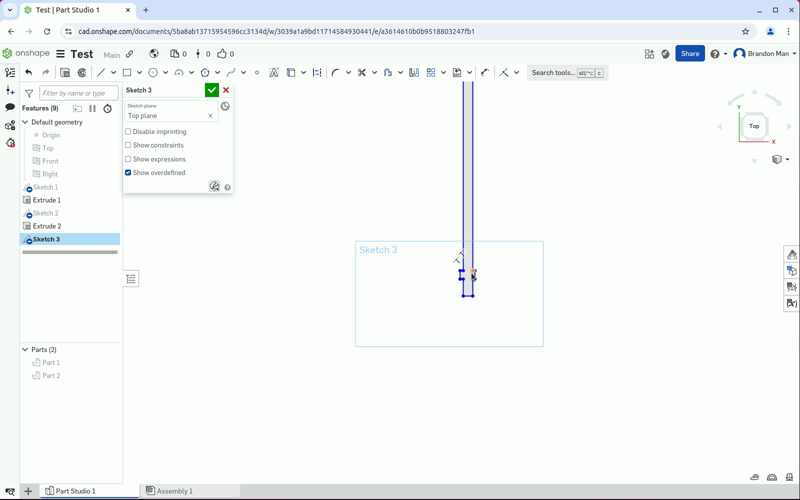
scroll(6)
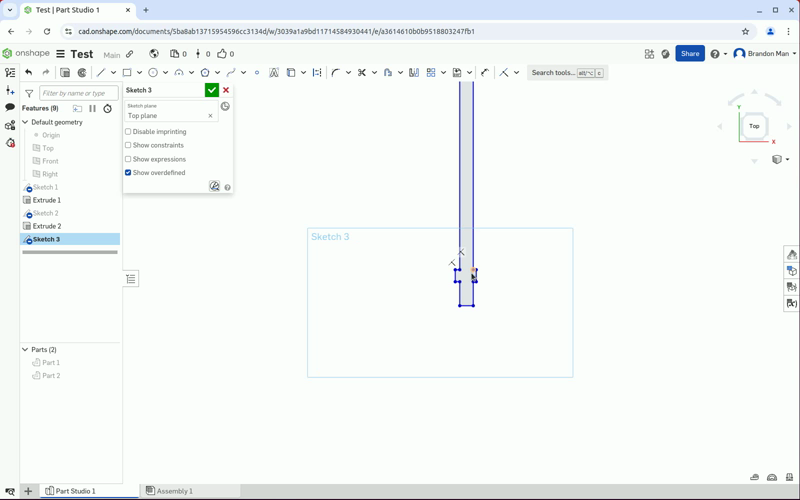
scroll(6)
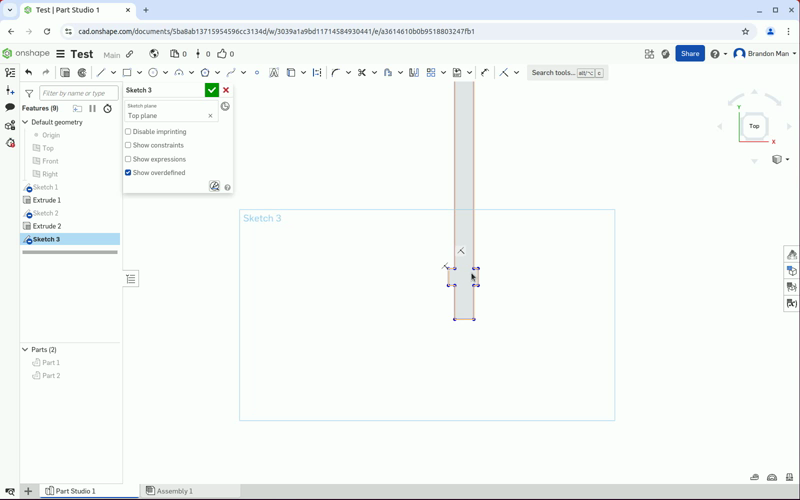
scroll(6)
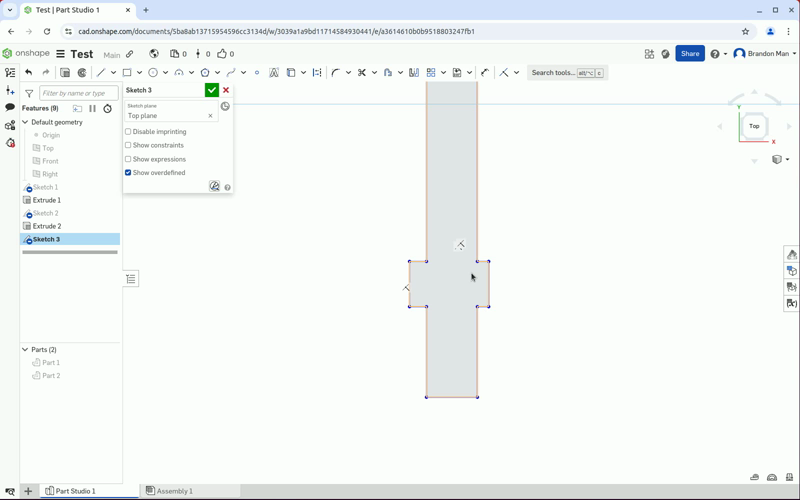
click(471, 272)
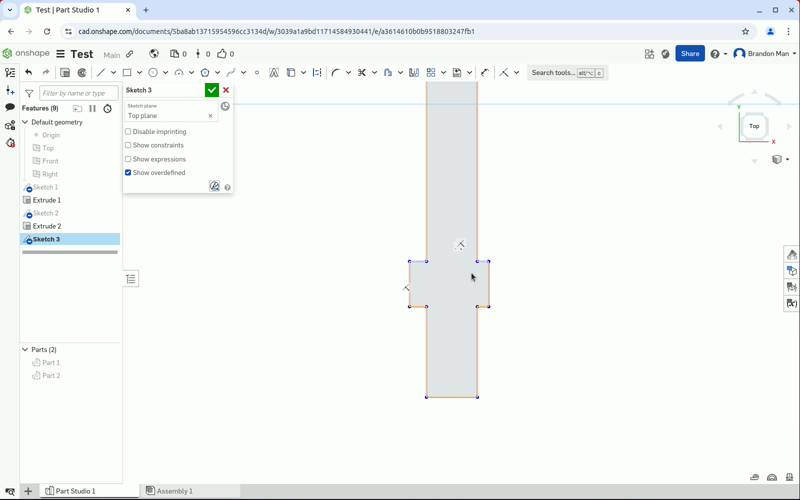
scroll(-6)
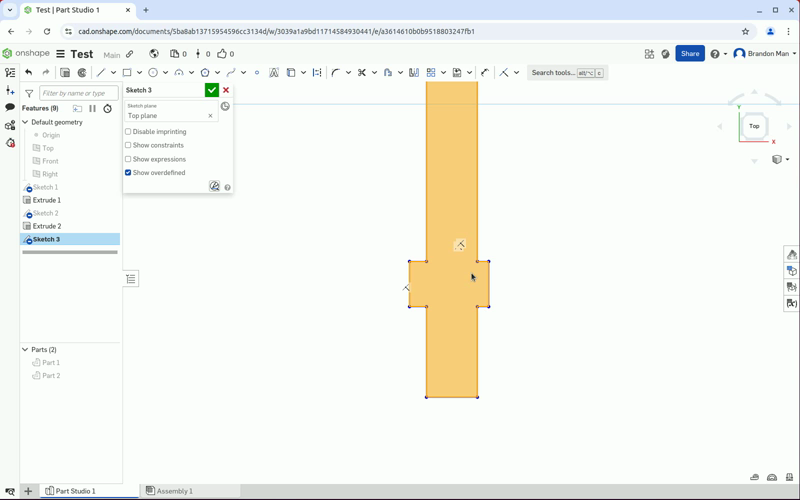
scroll(-6)
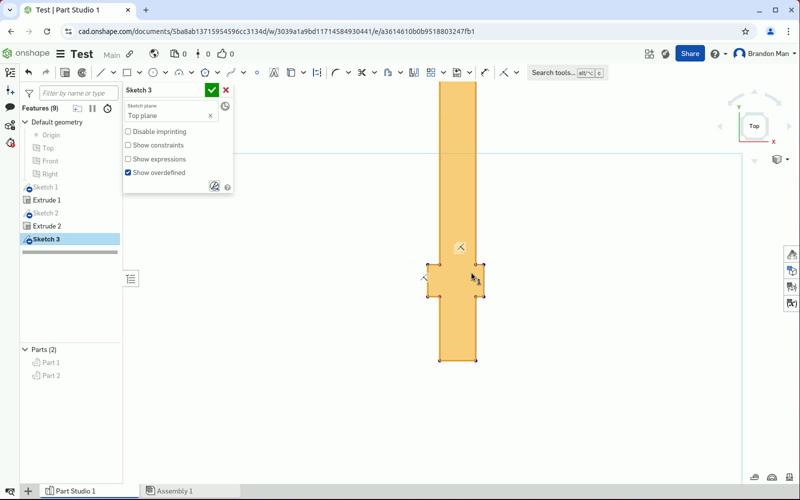
scroll(-6)
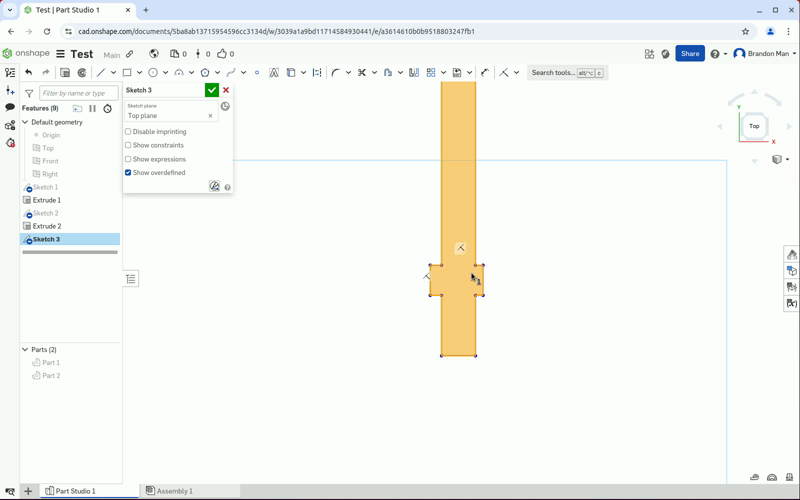
scroll(-6)
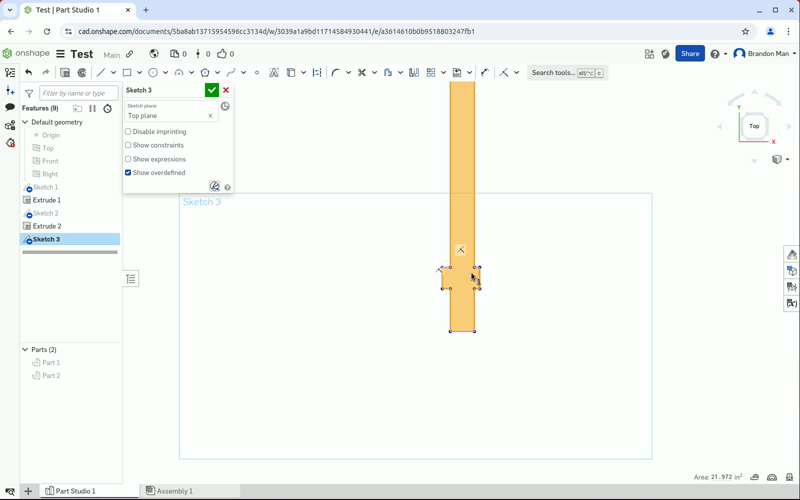
scroll(-6)
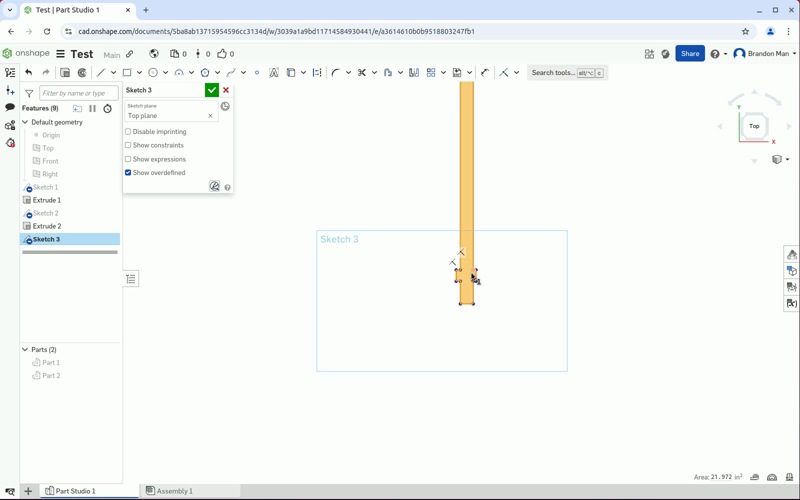
scroll(-6)
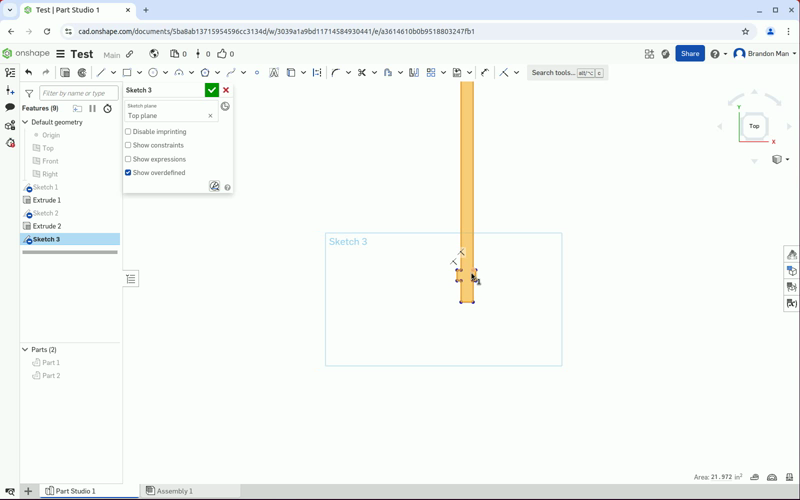
scroll(-6)
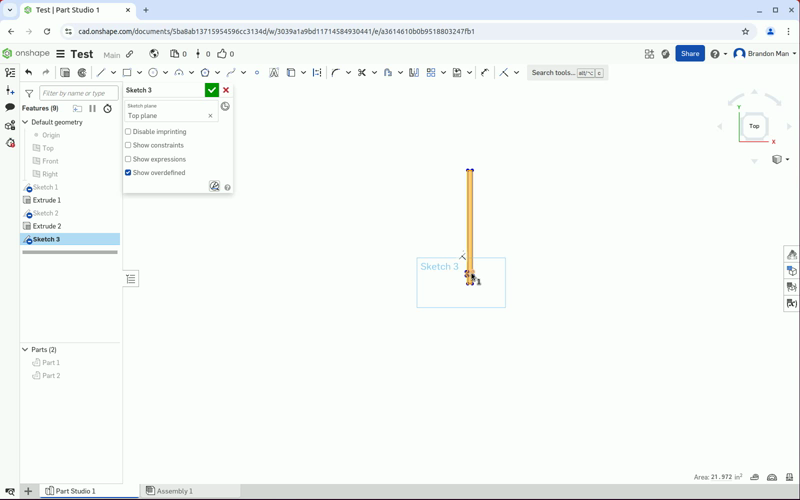
mouse_move(73, 352)
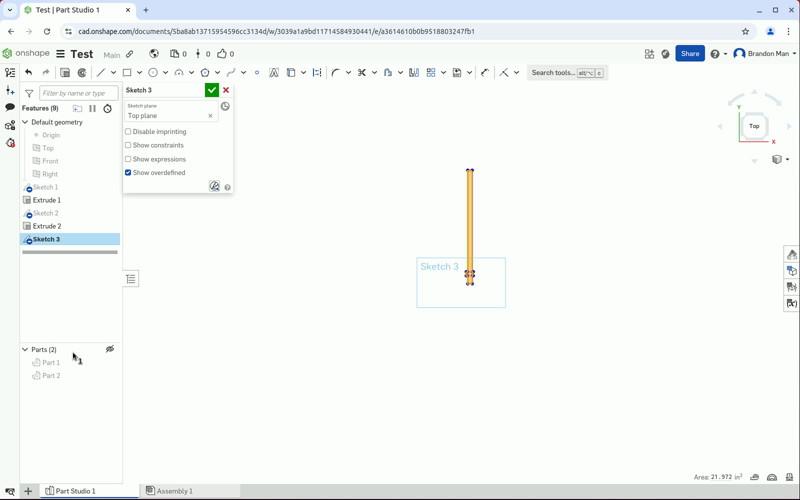
key(shift+y)
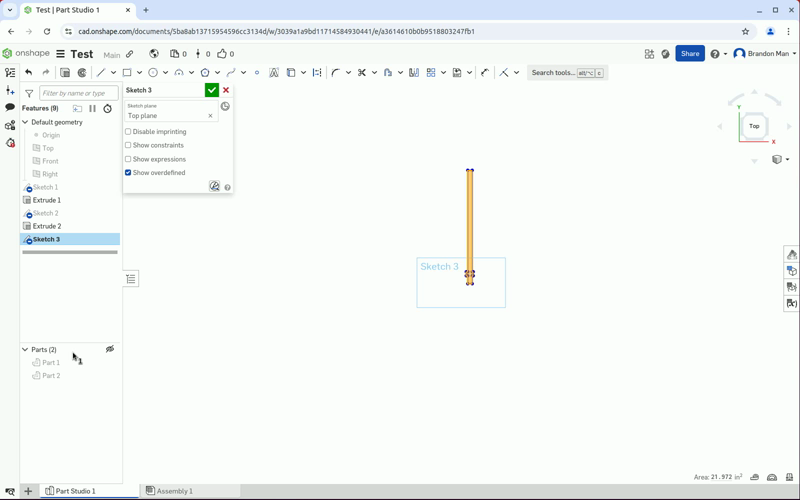
key(shift+e)
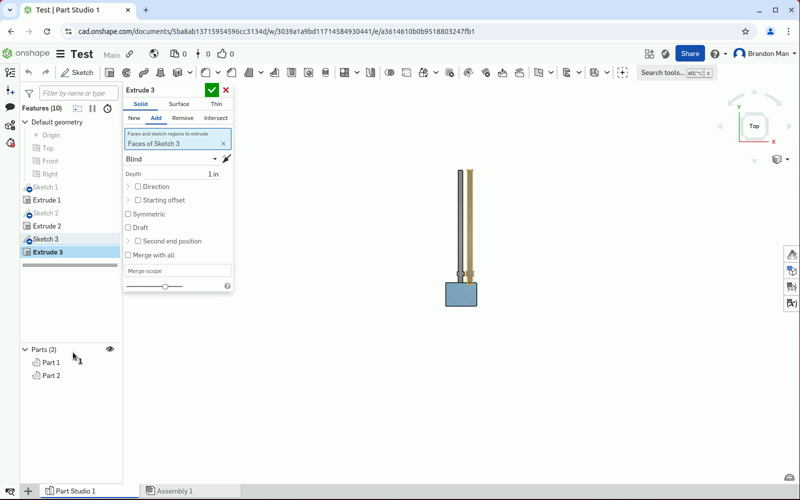
mouse_move(143, 106)
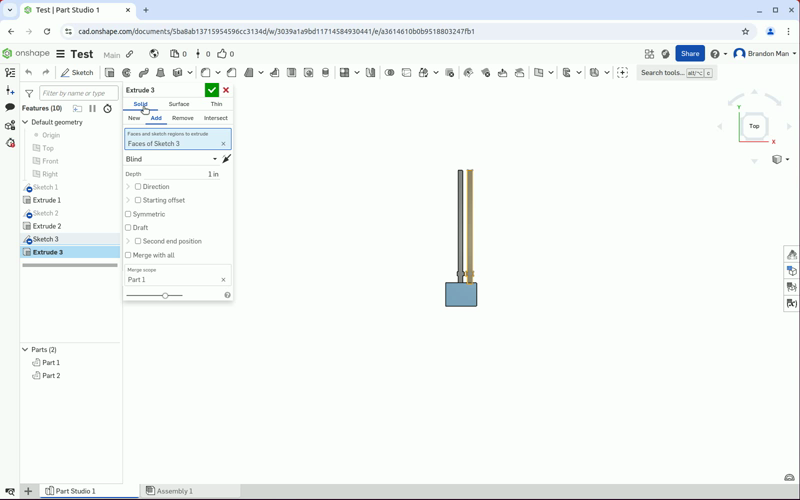
click(143, 106)
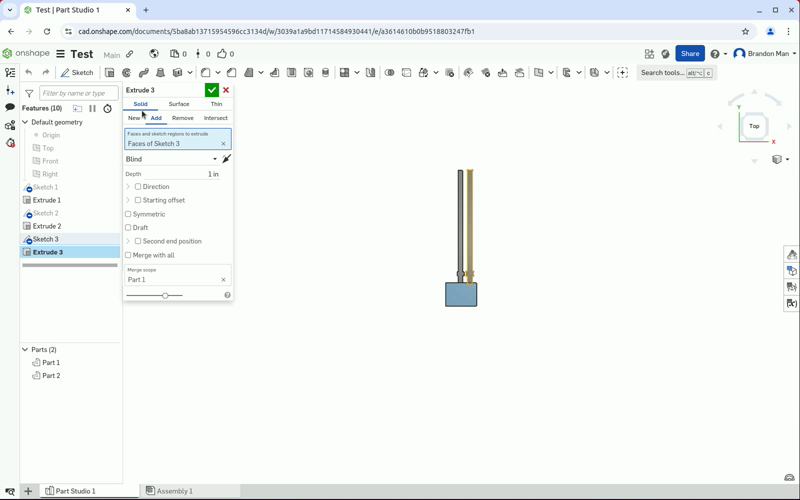
mouse_move(137, 120)
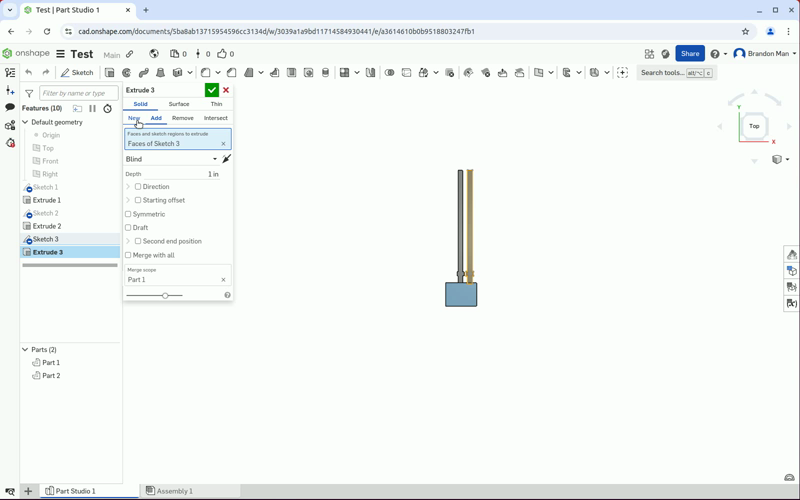
click(137, 120)
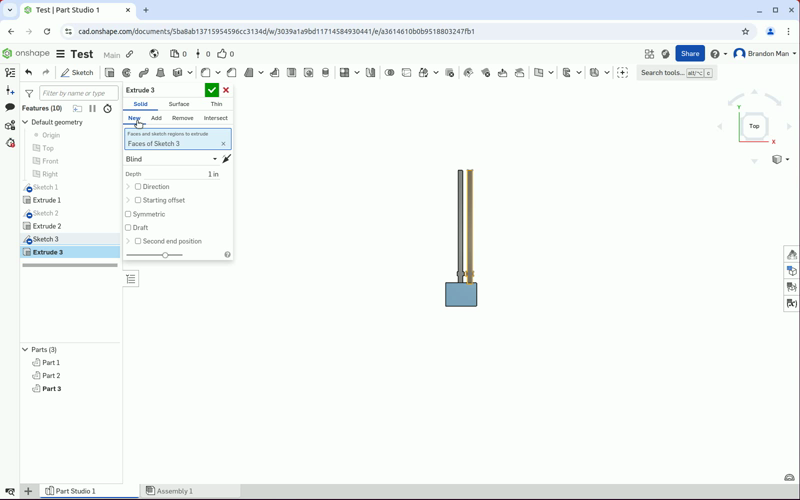
key(tab, 4)
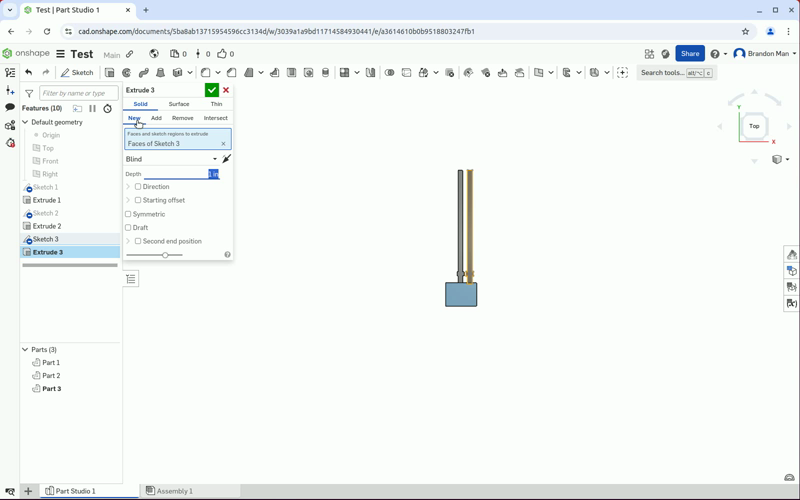
text(0.722)
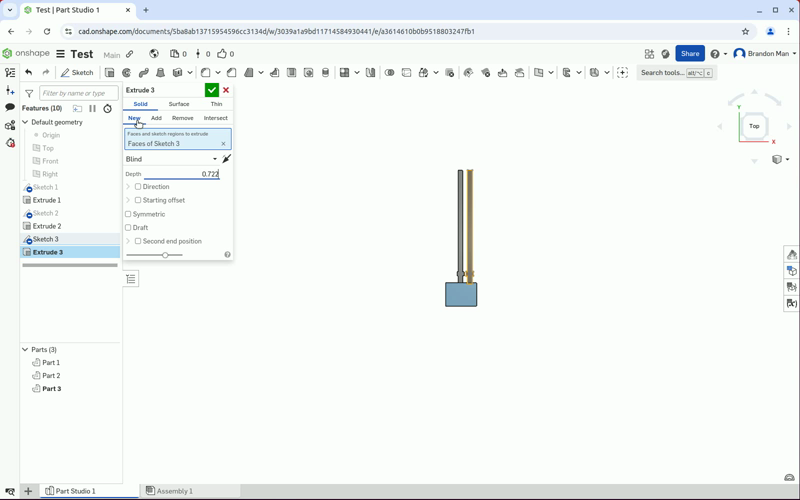
key(enter)
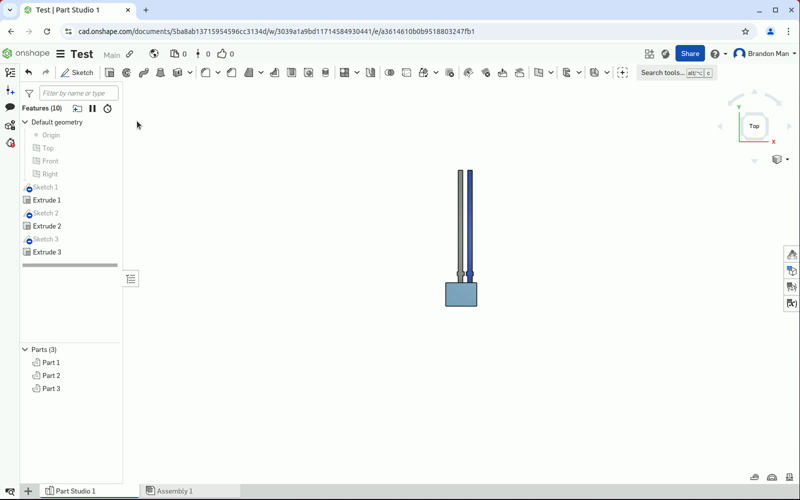
key(shift+h)
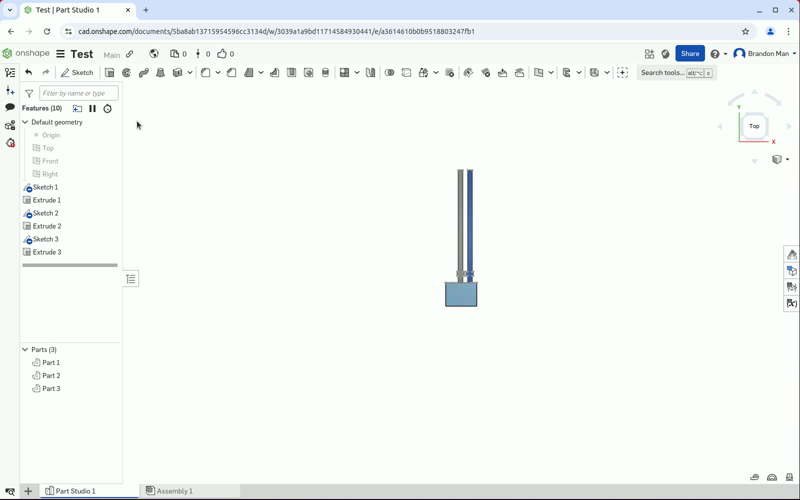
key(shift+h)
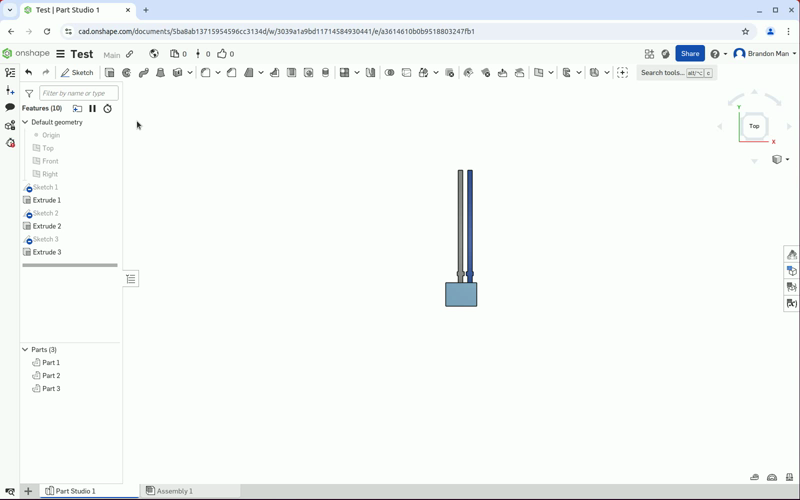
mouse_move(73, 189)
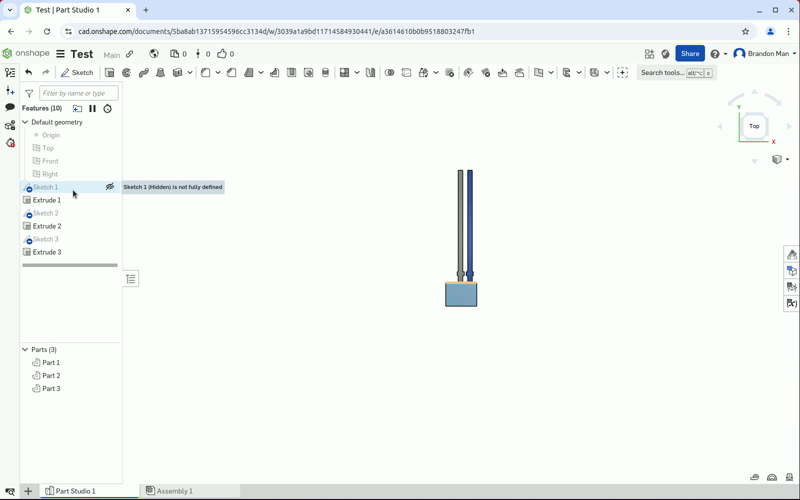
click(73, 189)
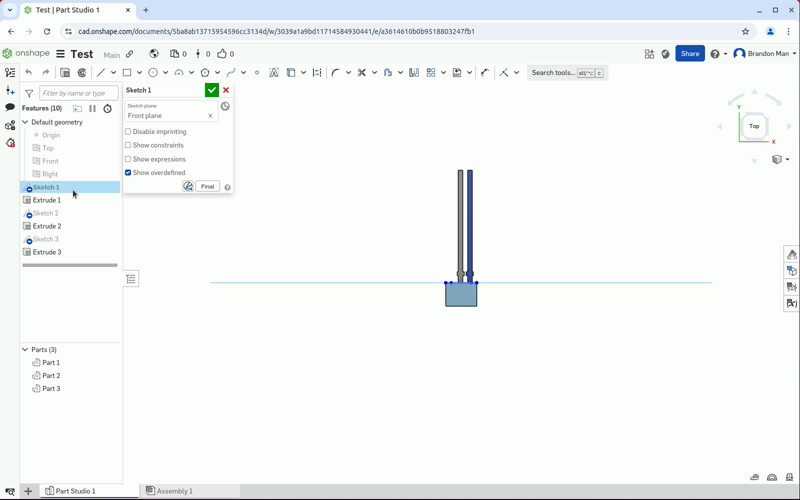
mouse_move(229, 92)
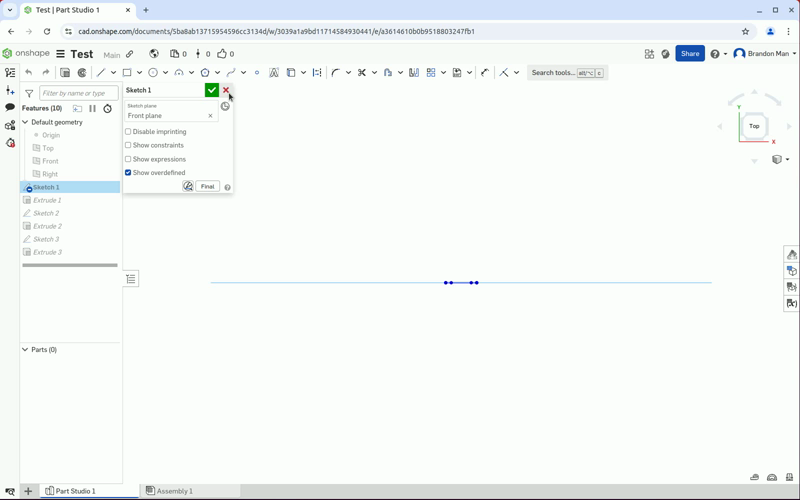
click(229, 92)
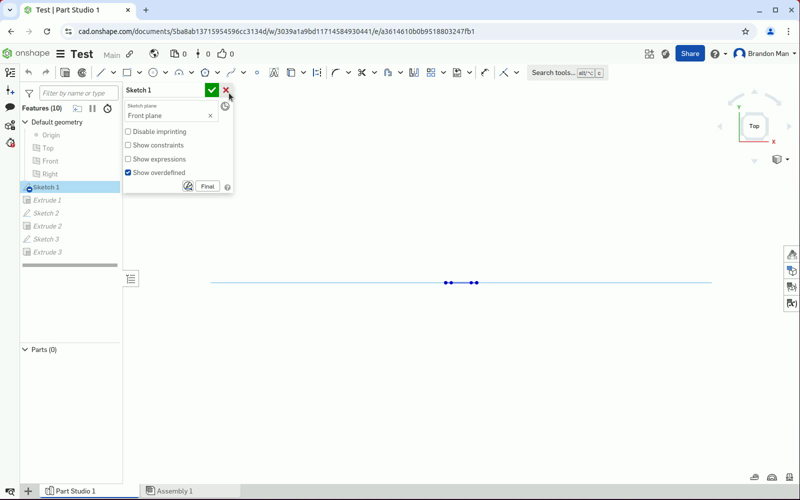
key(shift+s)
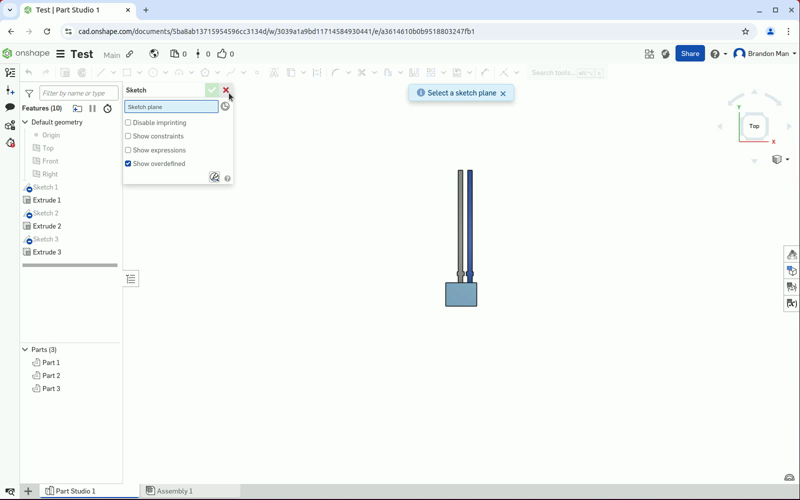
mouse_move(73, 150)
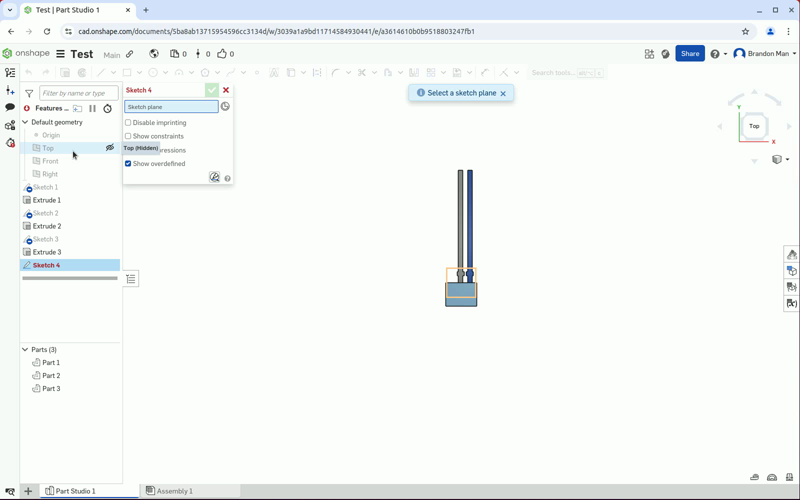
click(73, 150)
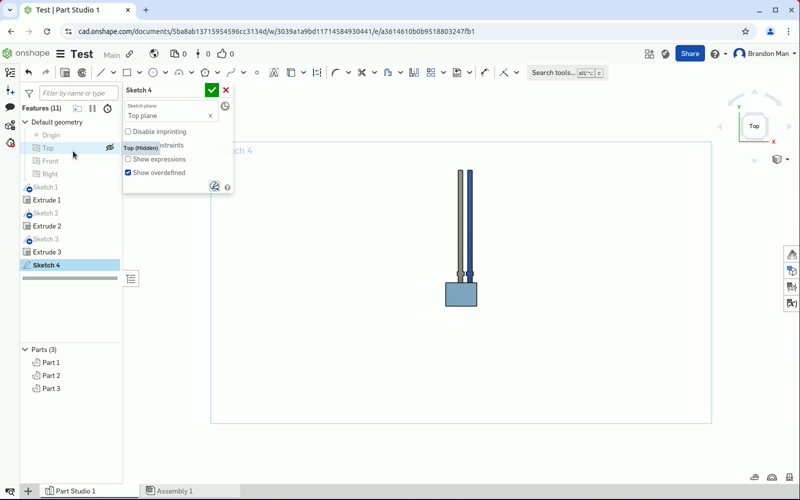
mouse_move(73, 352)
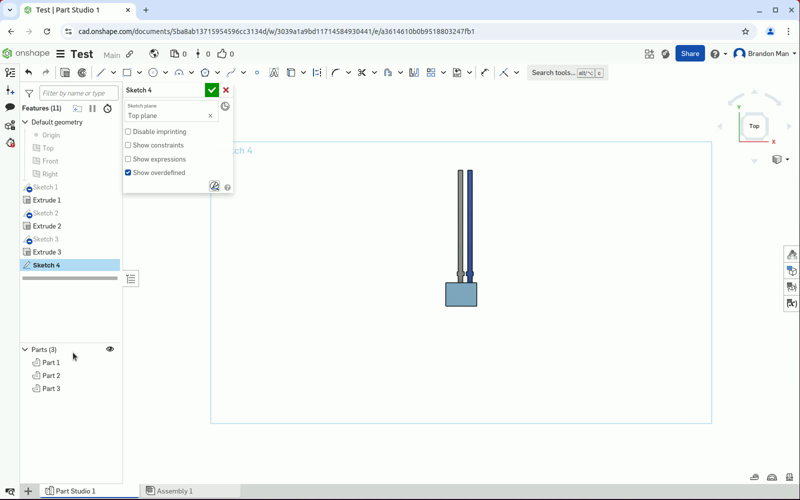
key(y)
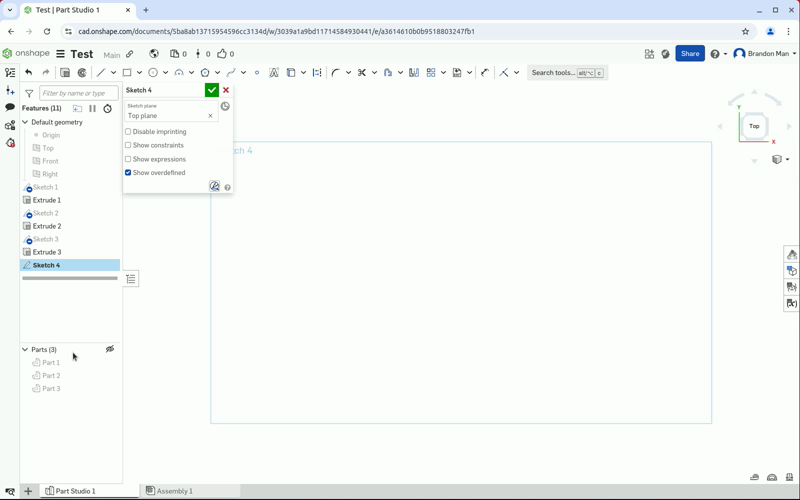
key(l)
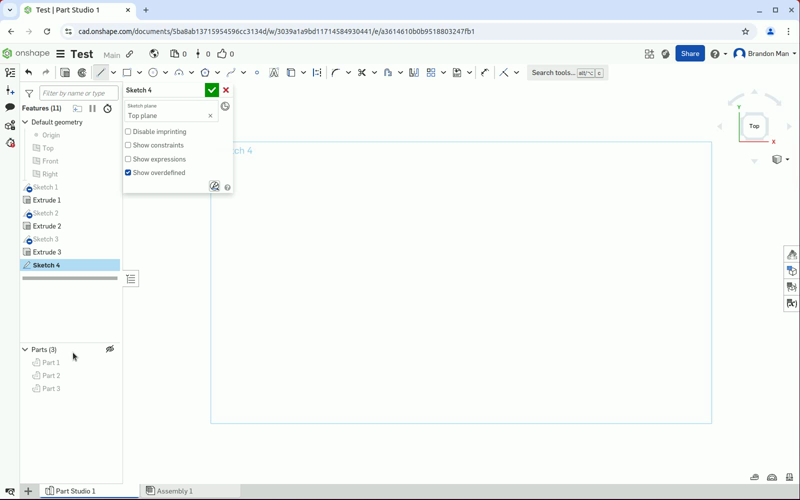
key_down(shift)
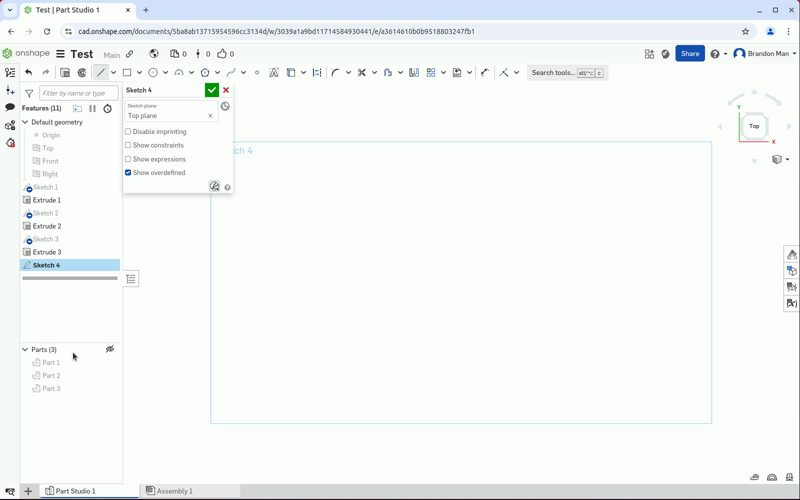
mouse_move(447, 275)
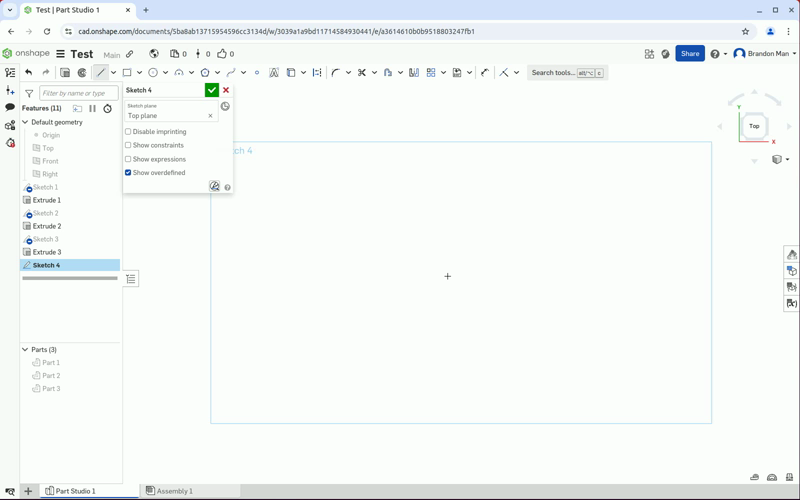
click(447, 275)
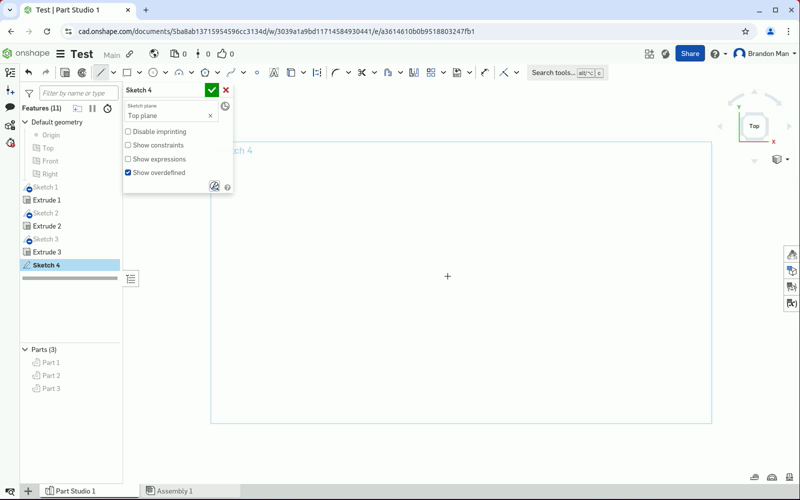
key_up(shift)
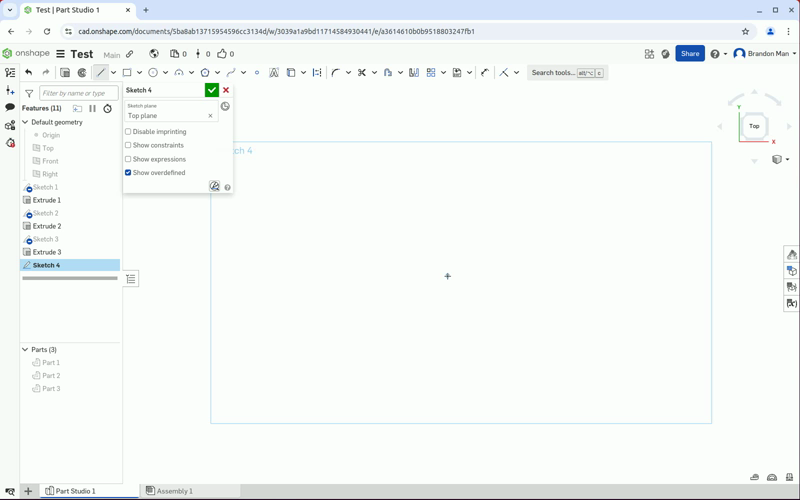
key_down(shift)
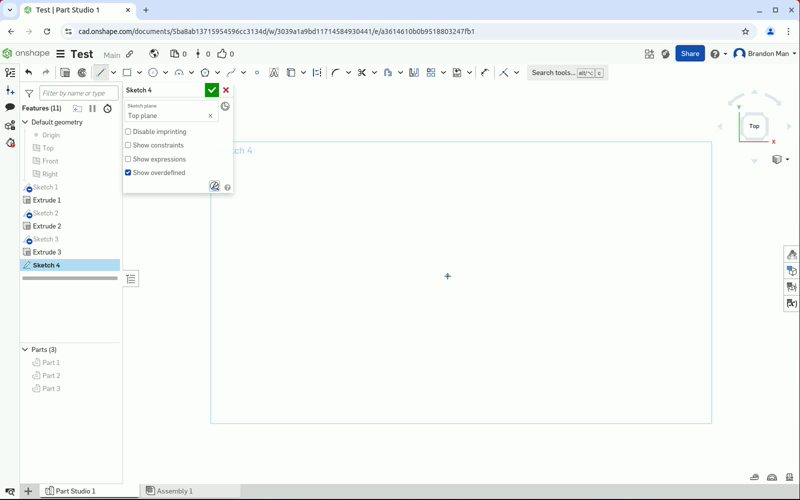
mouse_move(477, 275)
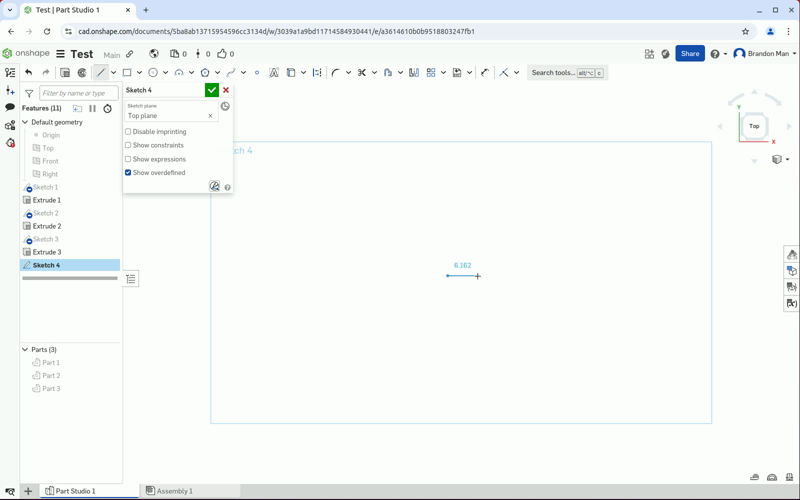
mouse_move(449, 275)
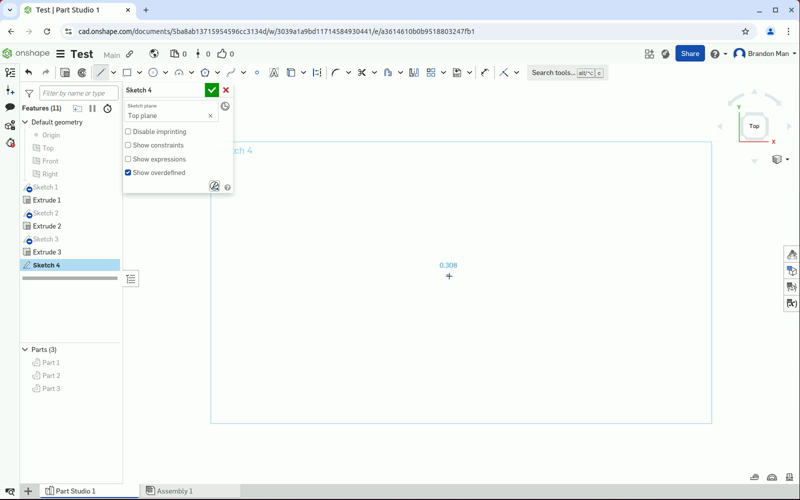
scroll(6)
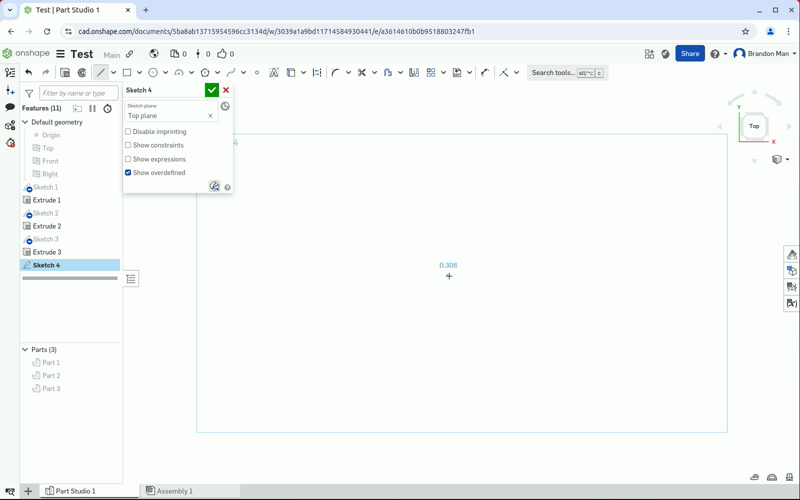
scroll(6)
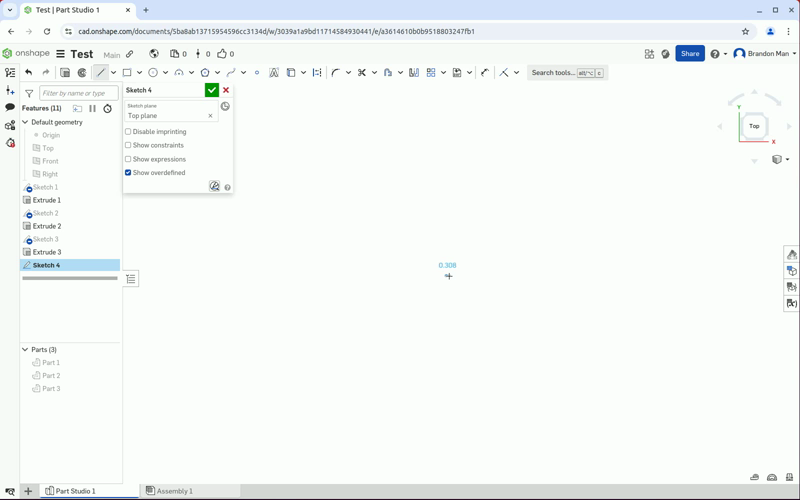
scroll(6)
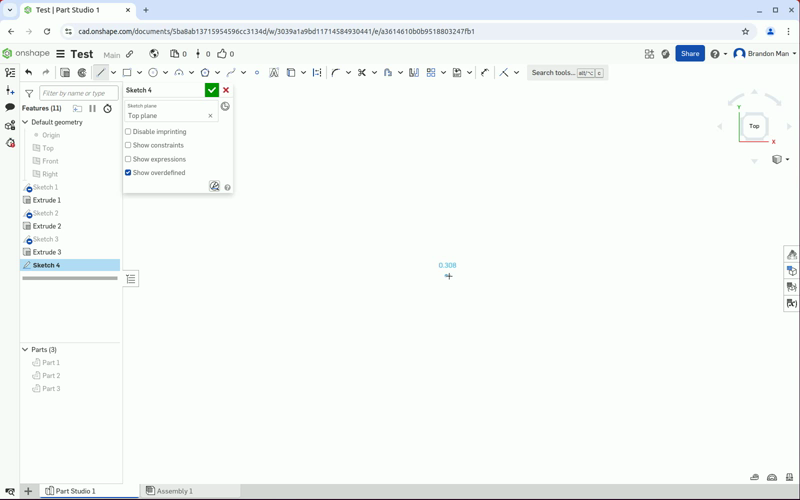
scroll(6)
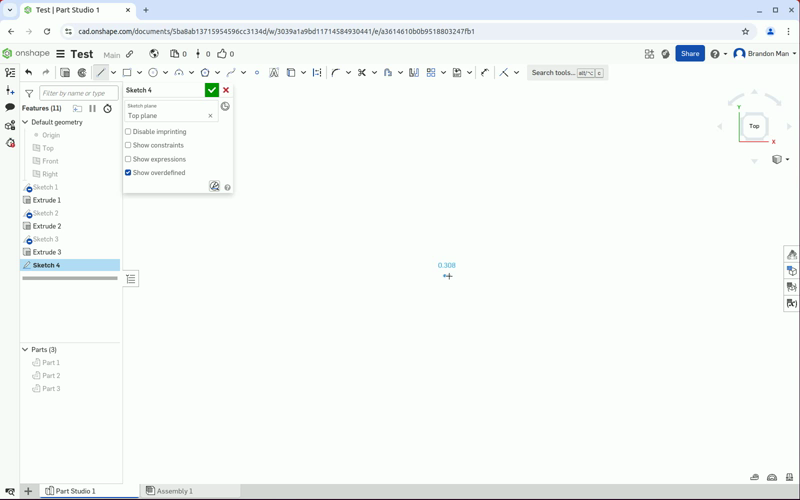
scroll(6)
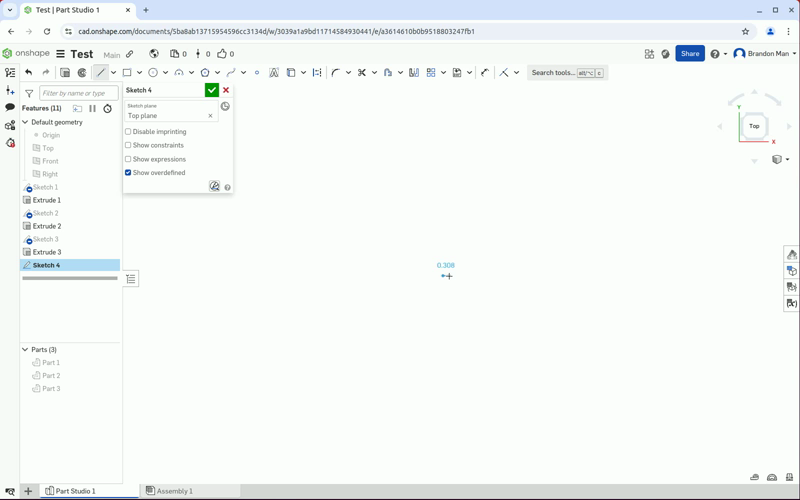
scroll(6)
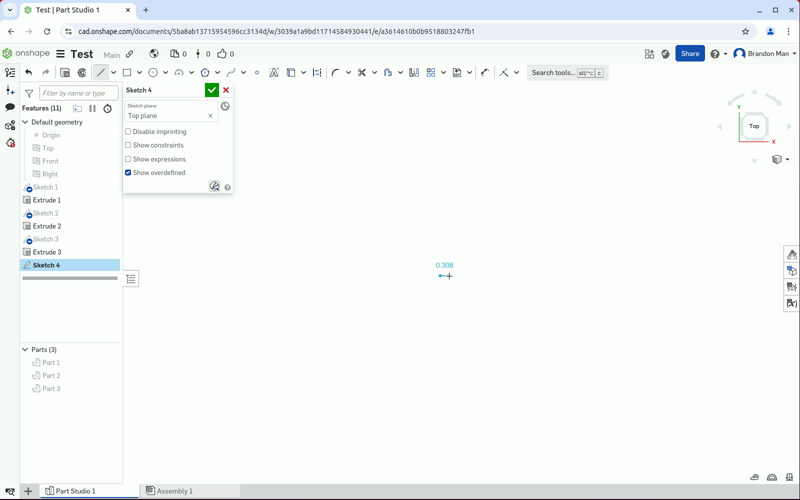
scroll(6)
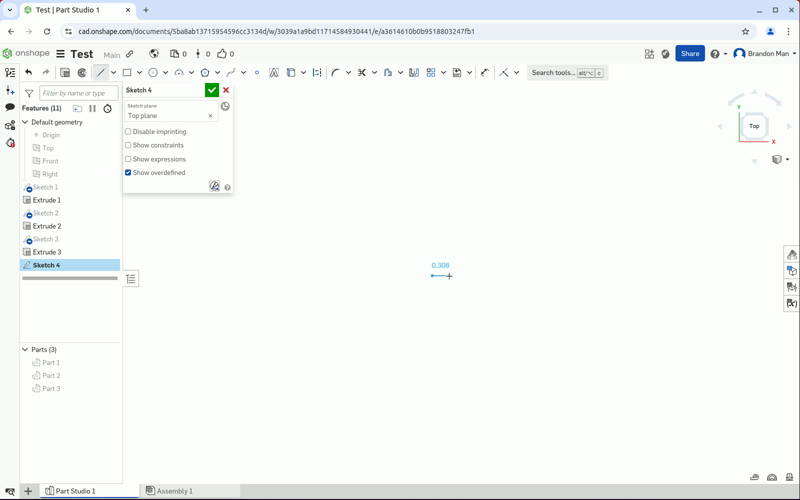
click(449, 275)
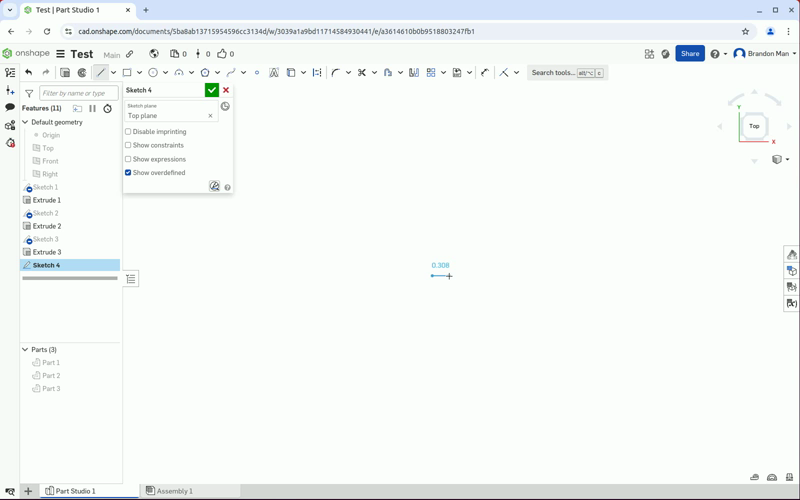
scroll(-6)
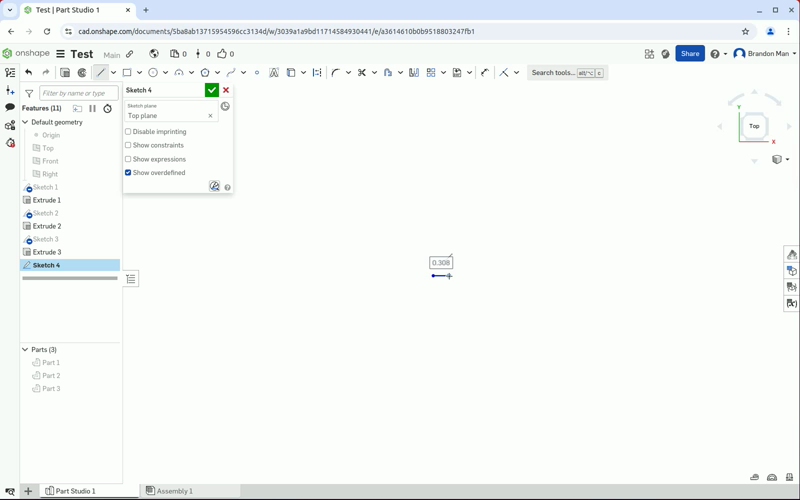
scroll(-6)
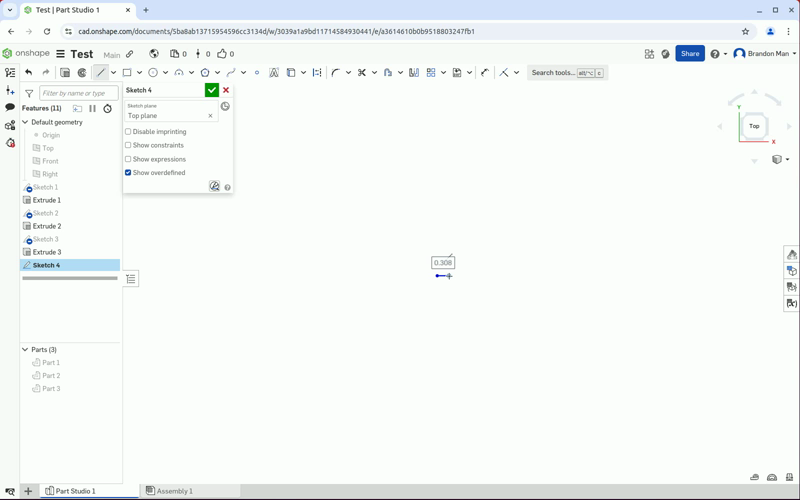
scroll(-6)
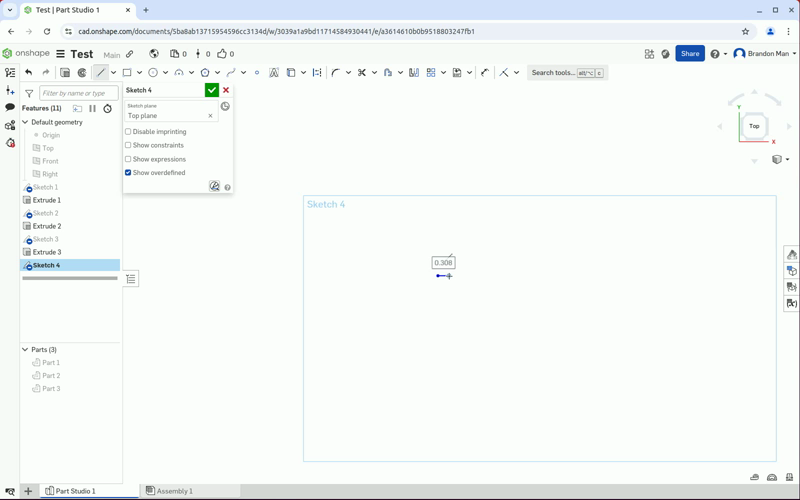
scroll(-6)
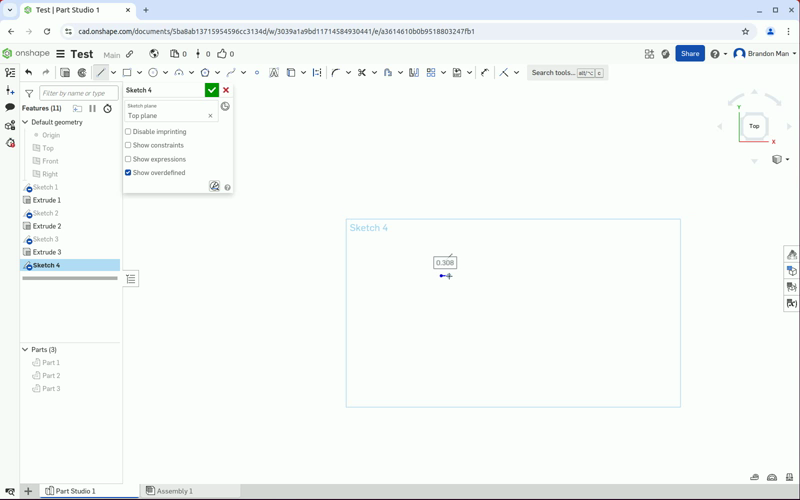
scroll(-6)
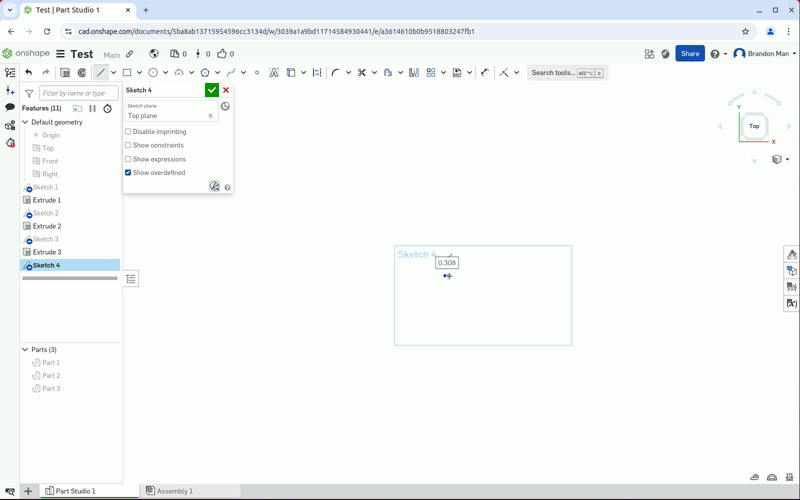
scroll(-6)
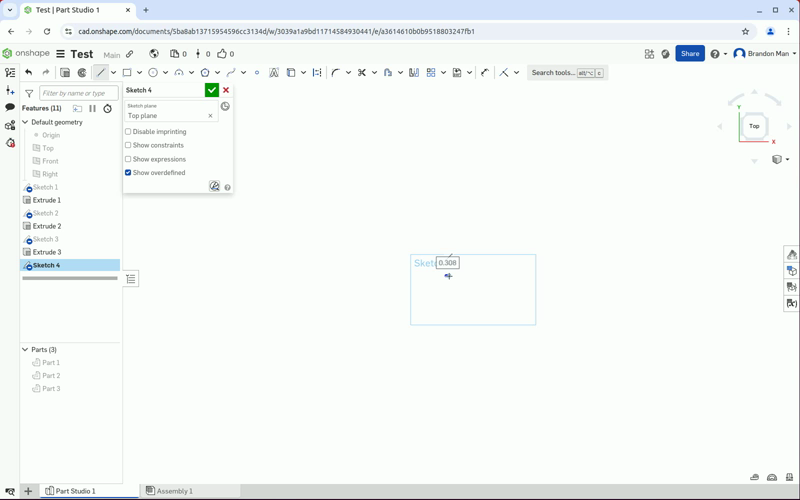
scroll(-6)
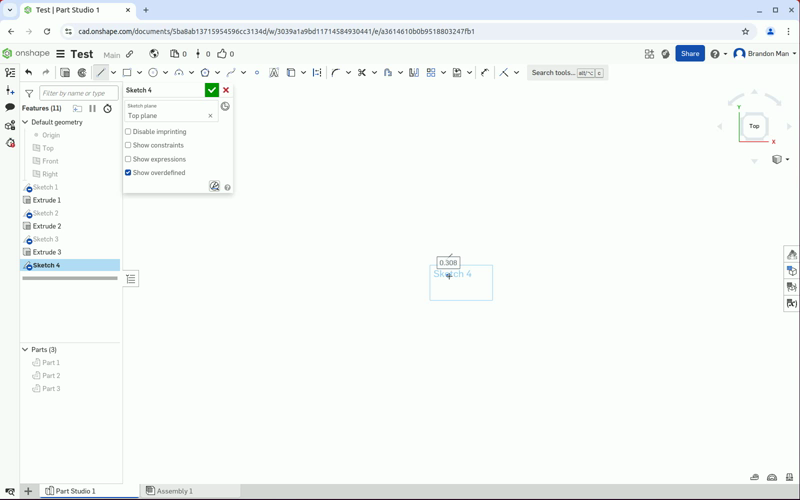
key_up(shift)
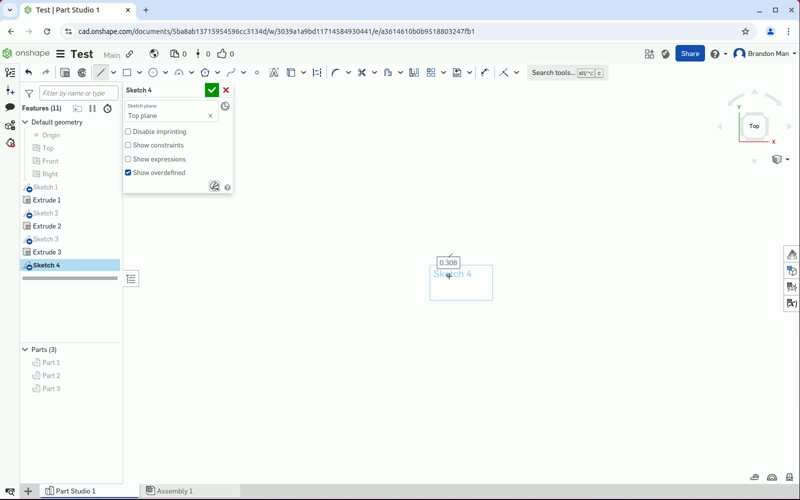
key_down(shift)
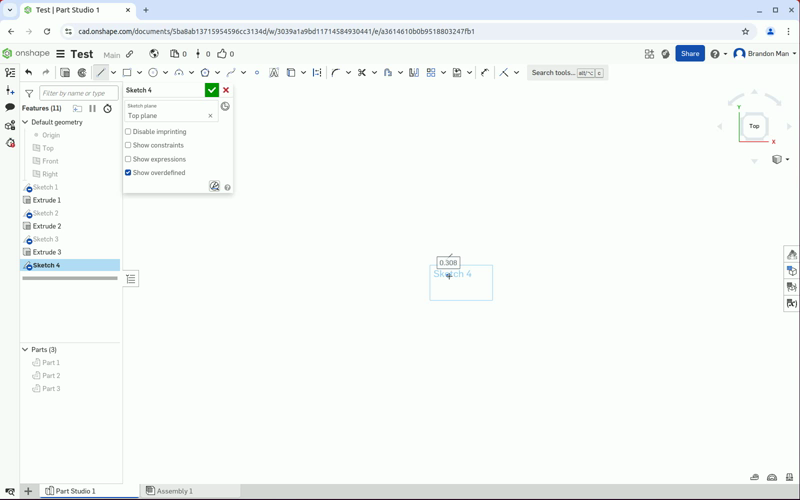
mouse_move(479, 275)
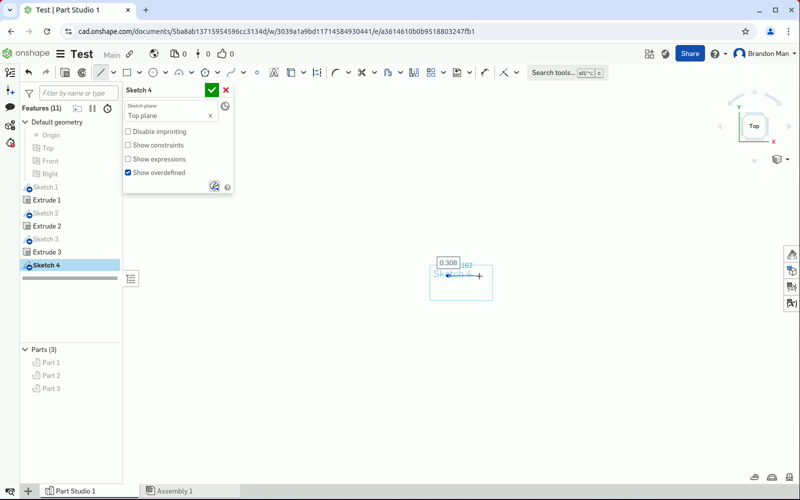
mouse_move(449, 283)
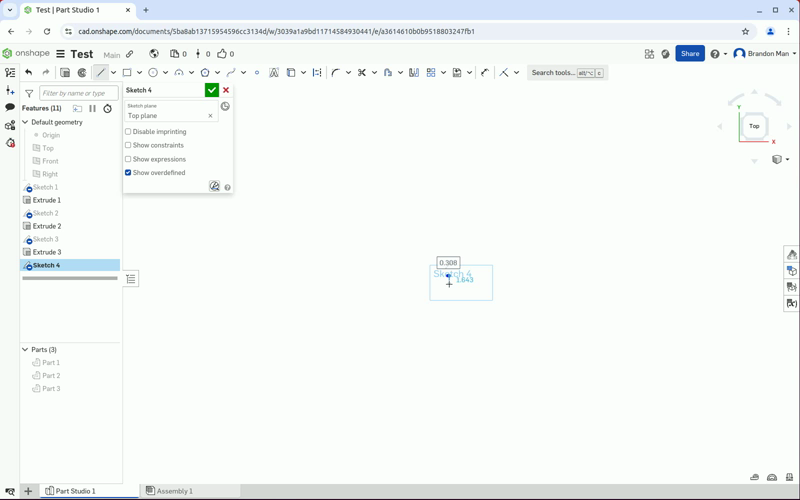
click(449, 283)
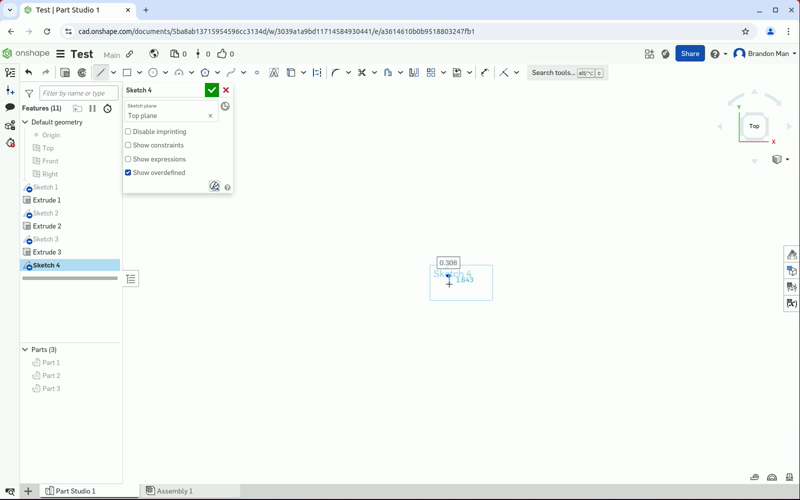
key_up(shift)
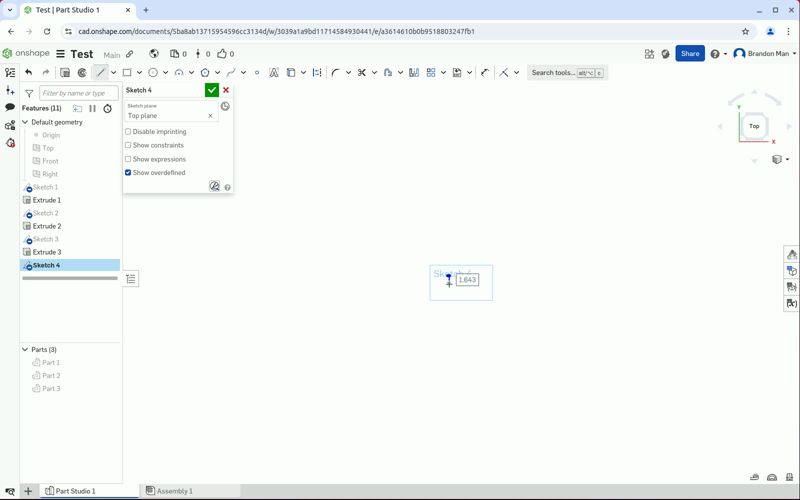
key_down(shift)
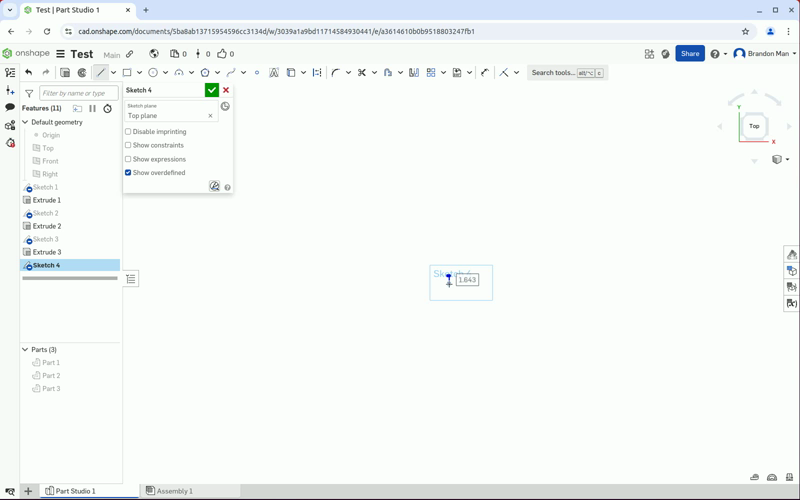
mouse_move(479, 283)
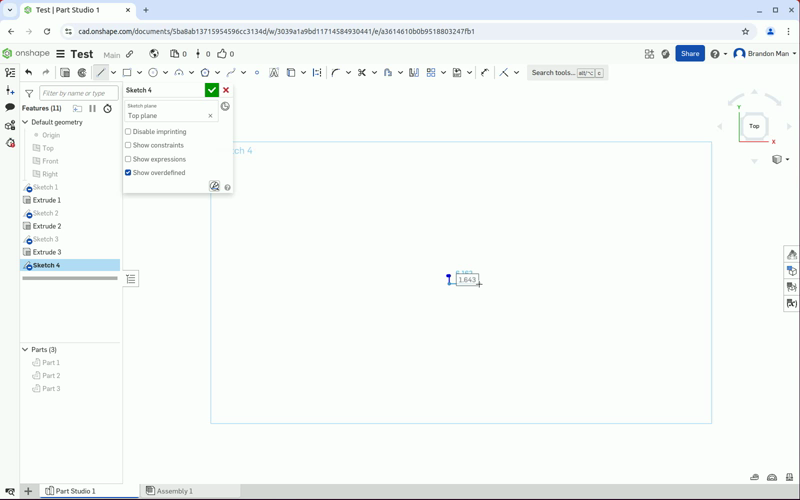
mouse_move(453, 283)
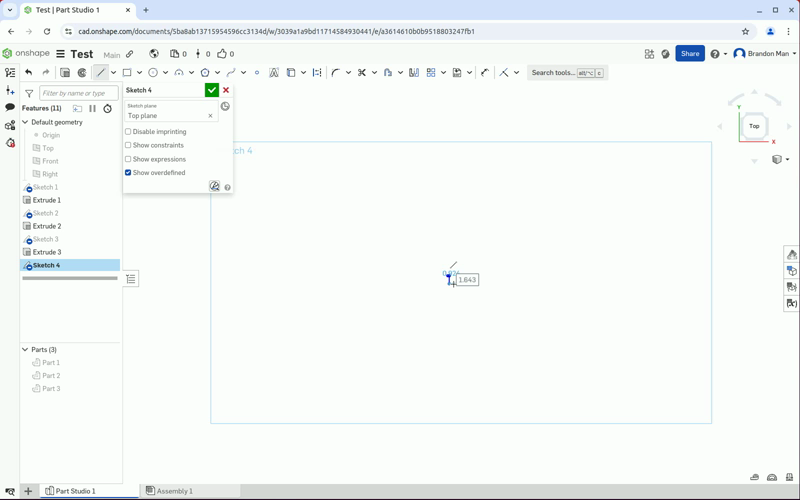
scroll(6)
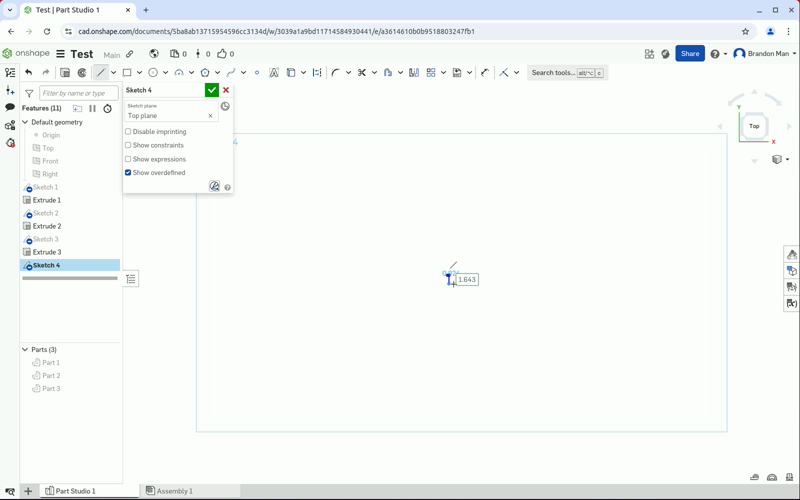
scroll(6)
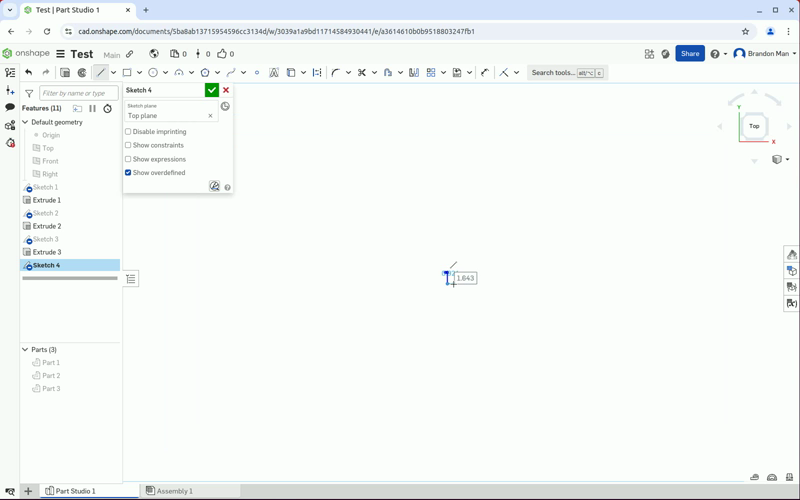
scroll(6)
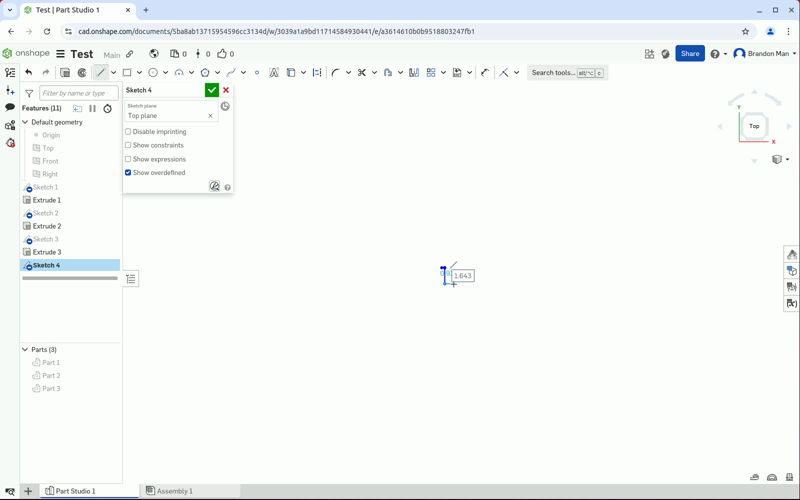
scroll(6)
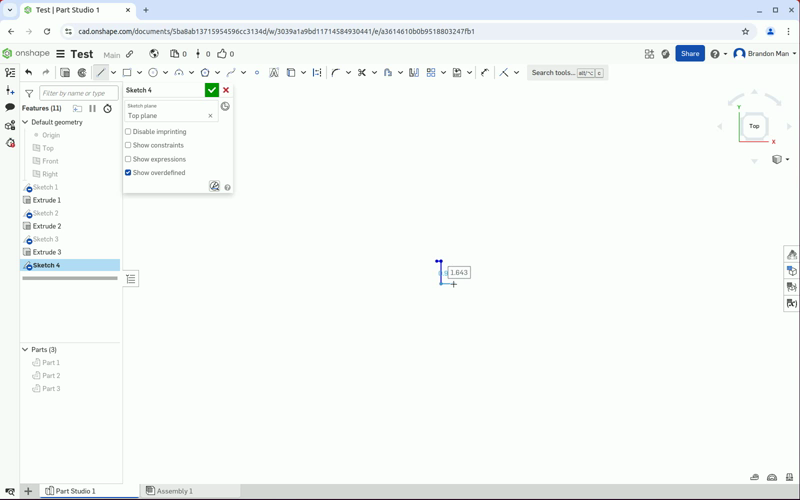
scroll(6)
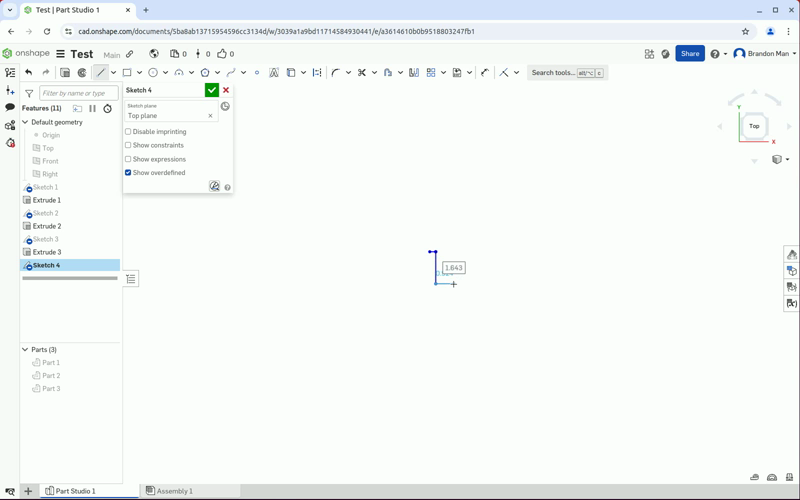
scroll(6)
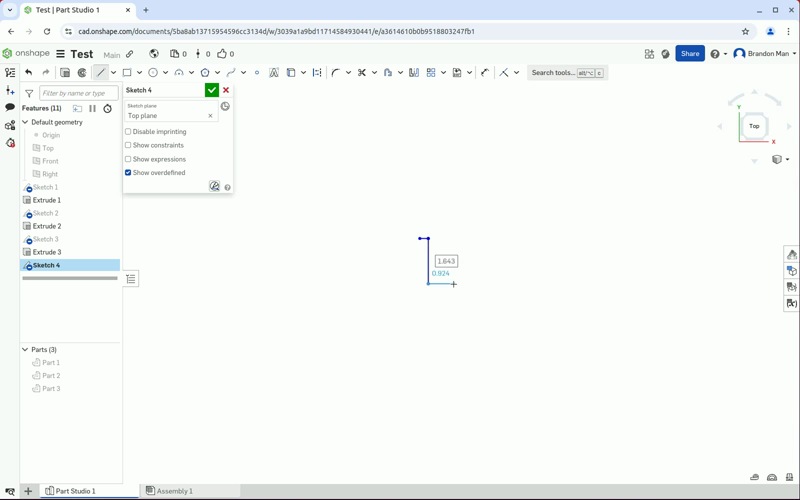
scroll(6)
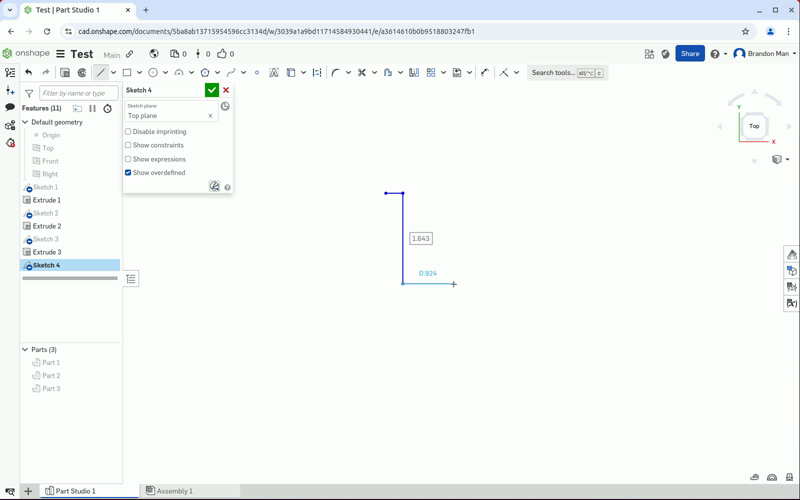
click(453, 283)
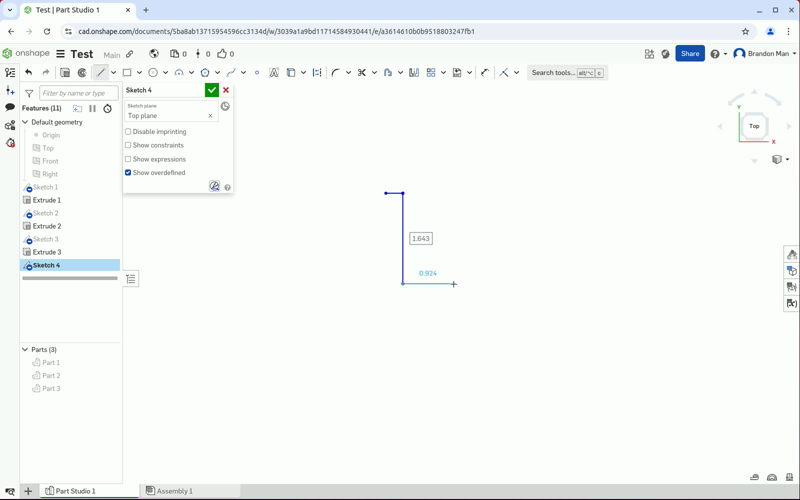
scroll(-6)
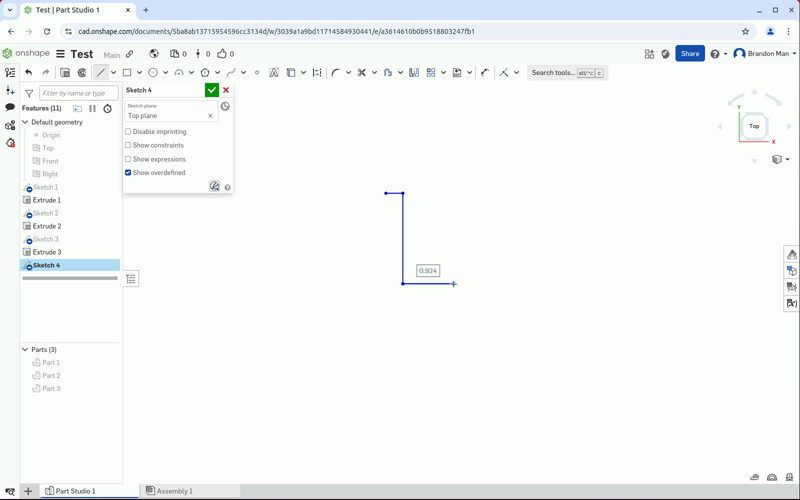
scroll(-6)
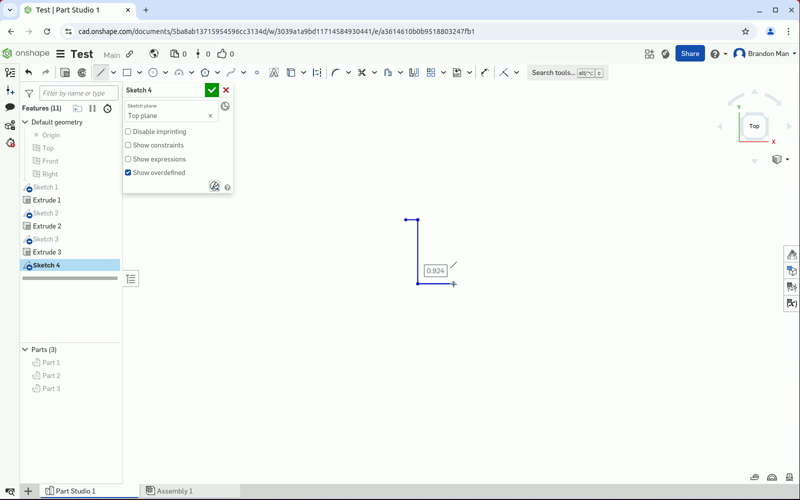
scroll(-6)
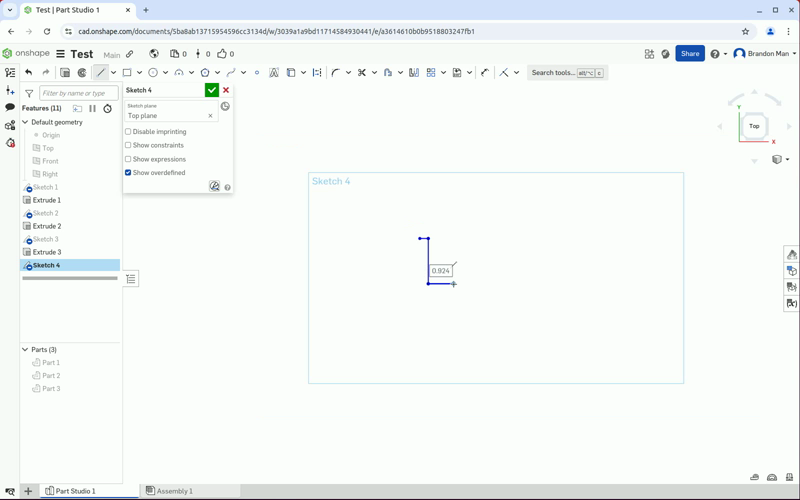
scroll(-6)
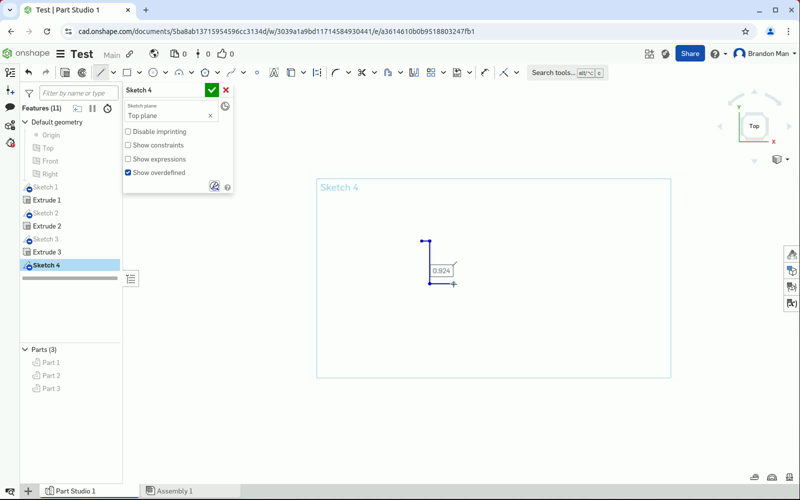
scroll(-6)
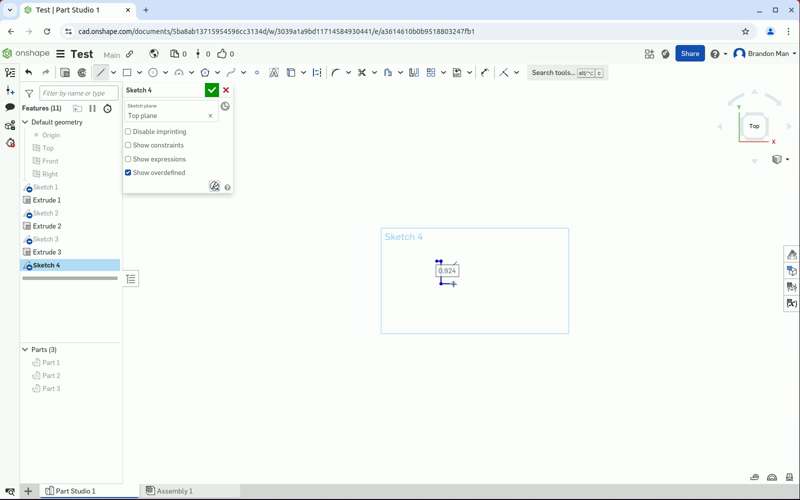
scroll(-6)
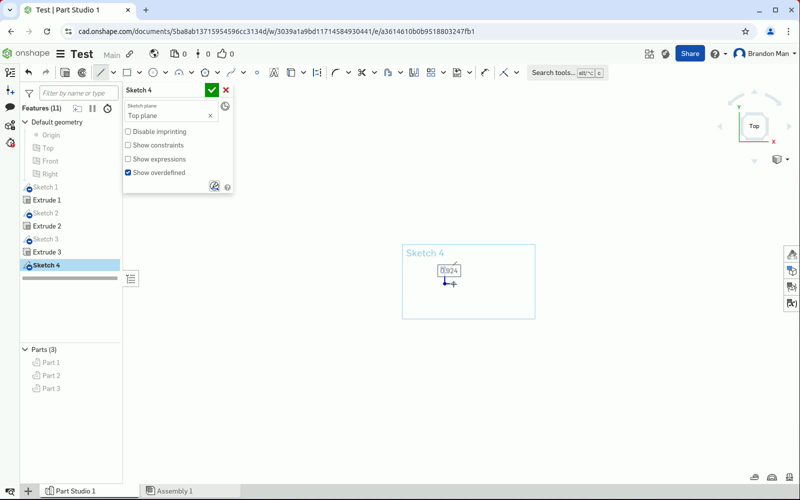
scroll(-6)
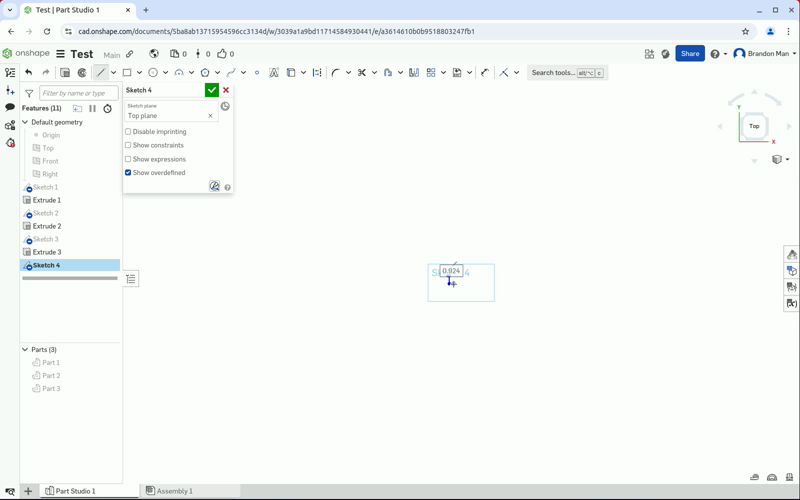
key_up(shift)
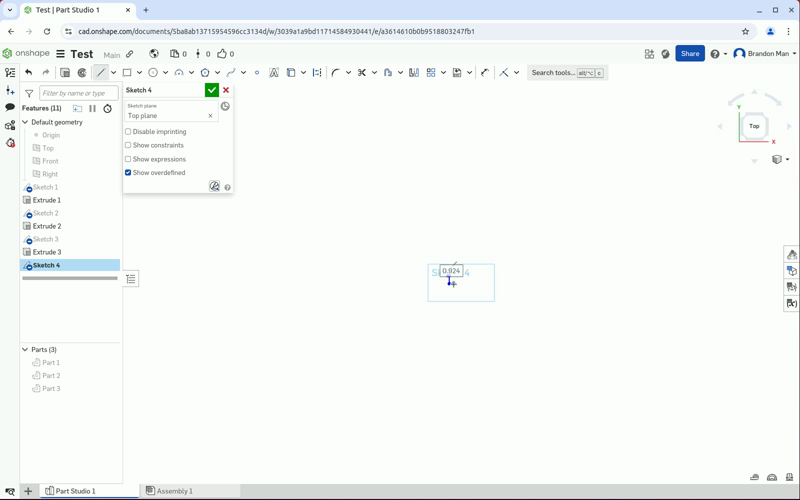
key_down(shift)
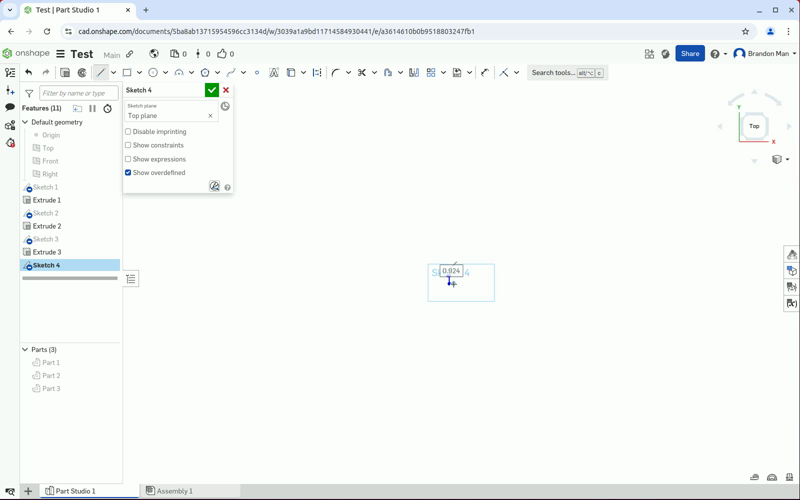
mouse_move(483, 283)
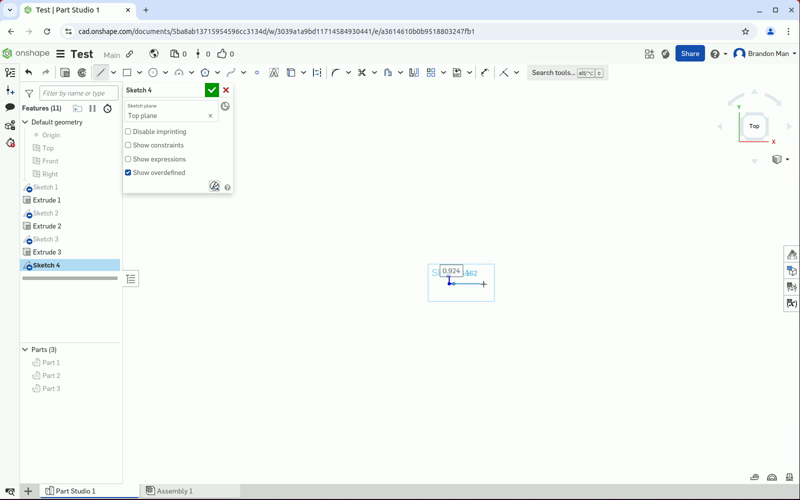
mouse_move(453, 275)
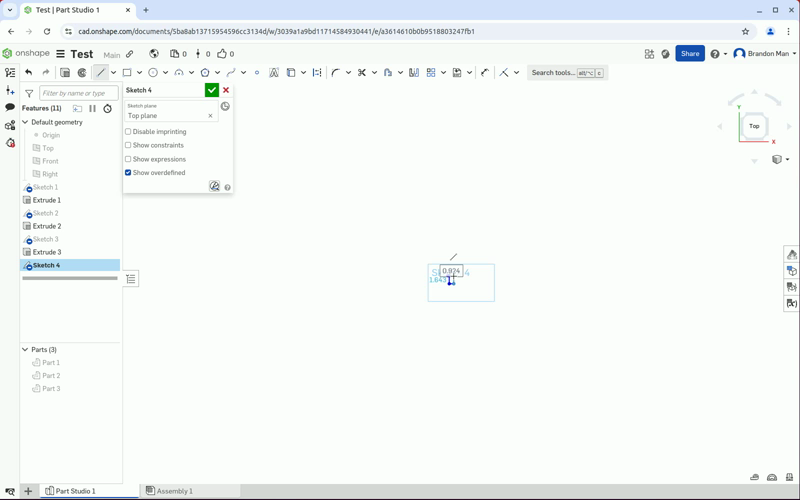
click(453, 275)
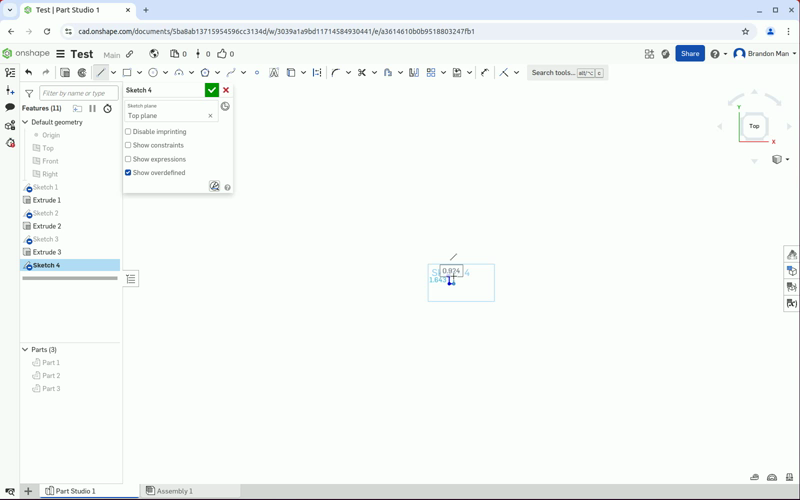
key_up(shift)
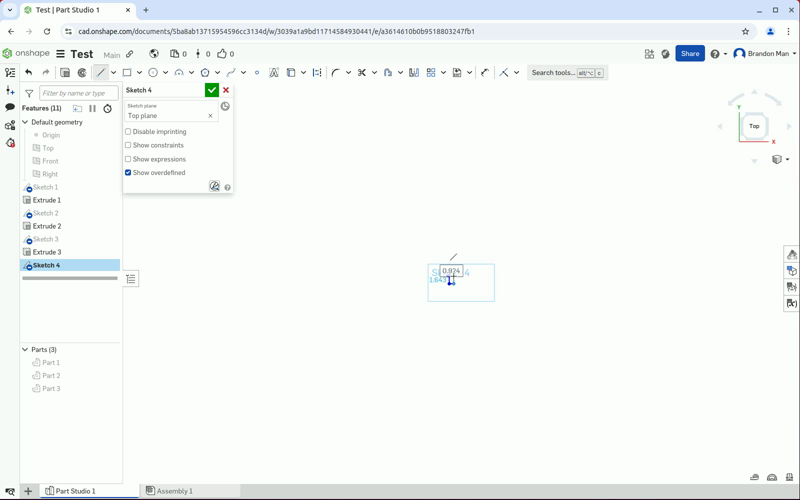
key_down(shift)
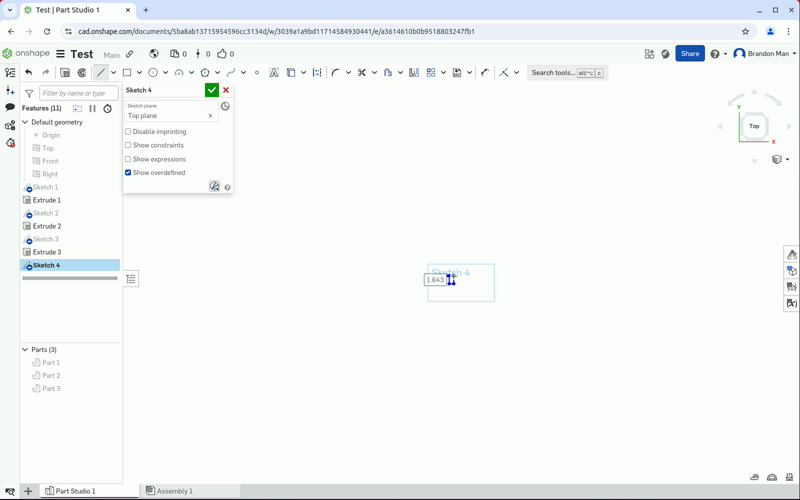
mouse_move(483, 275)
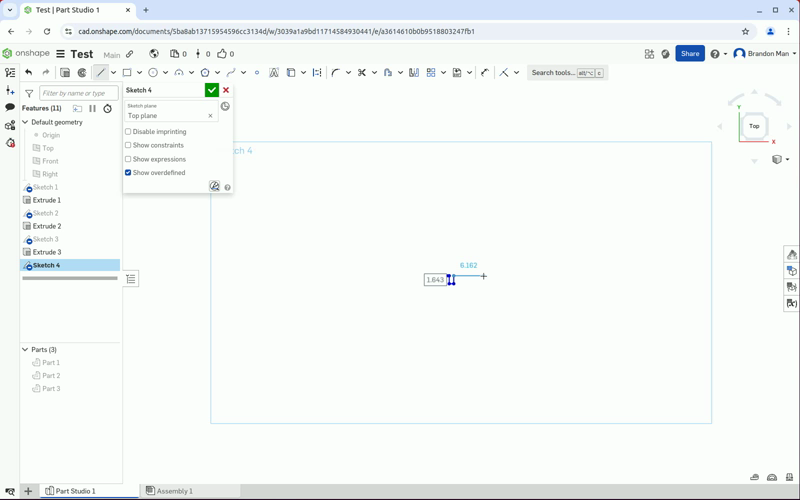
mouse_move(454, 275)
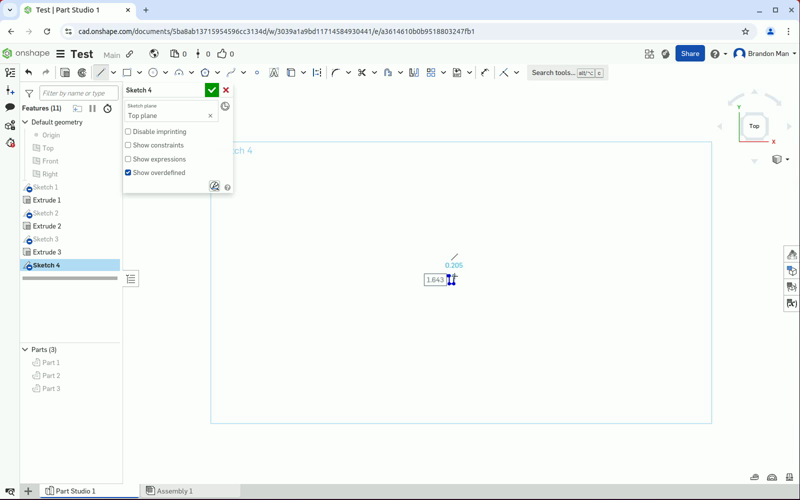
scroll(6)
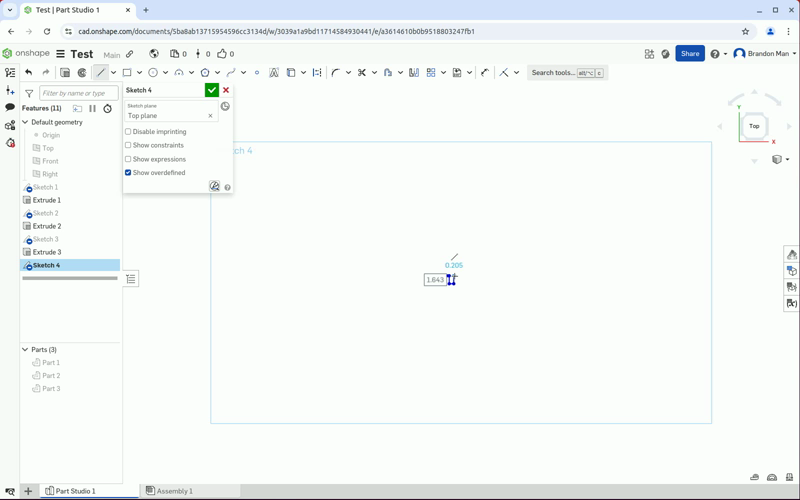
scroll(6)
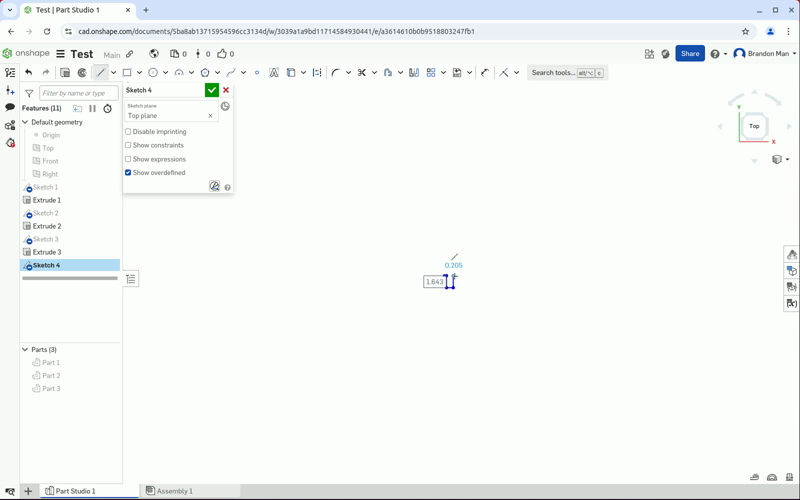
scroll(6)
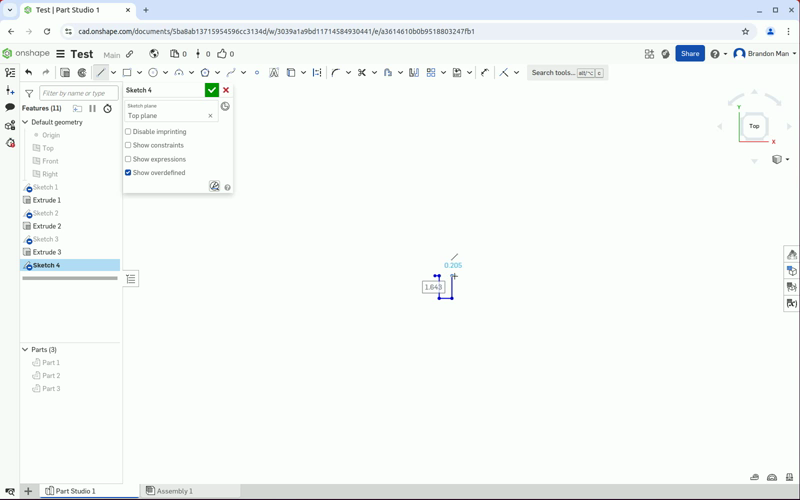
scroll(6)
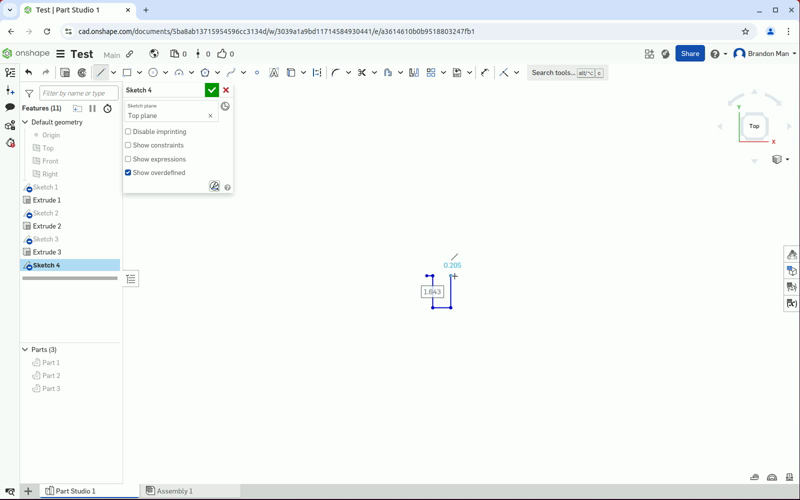
scroll(6)
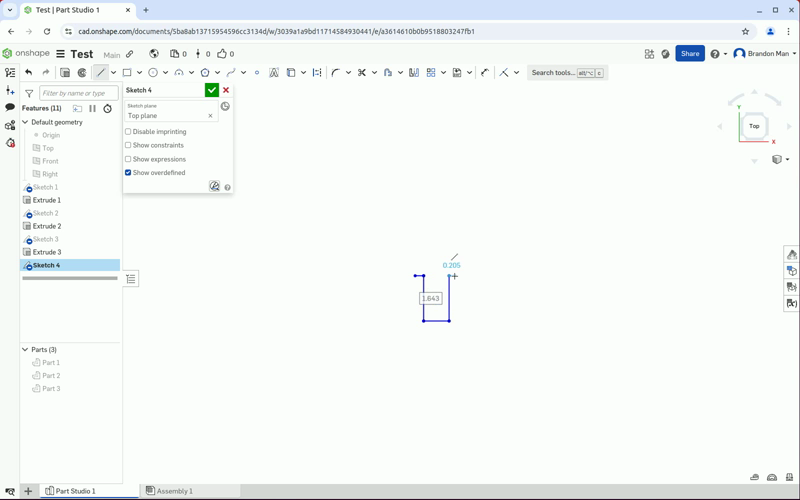
scroll(6)
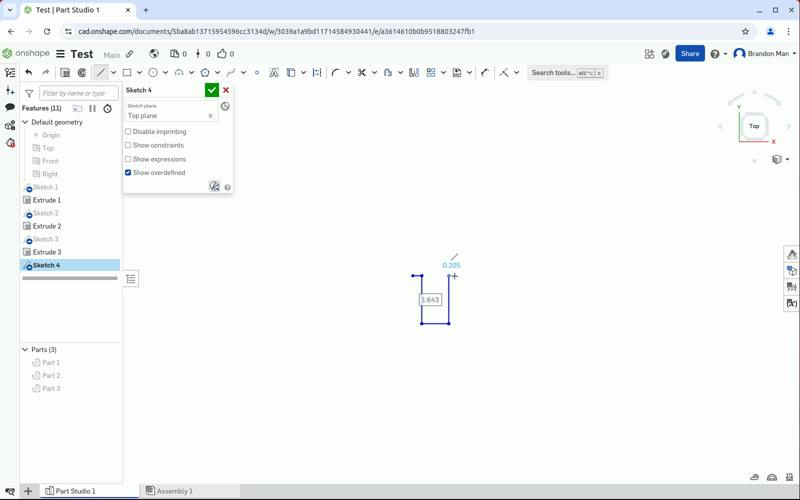
scroll(6)
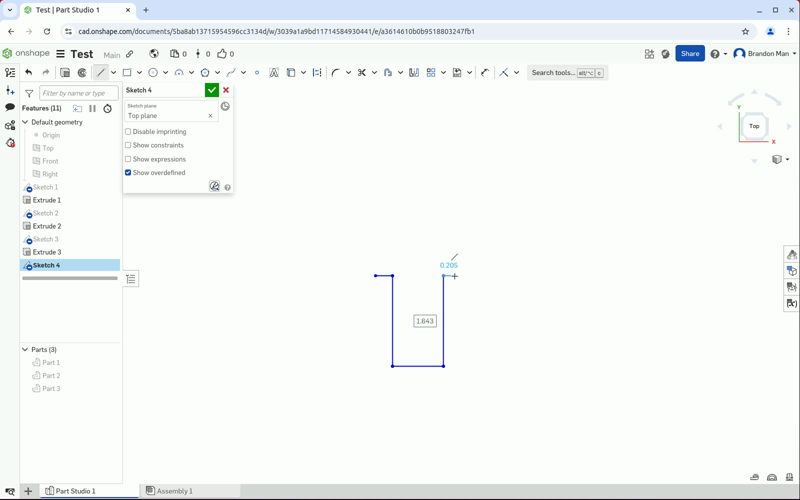
click(454, 275)
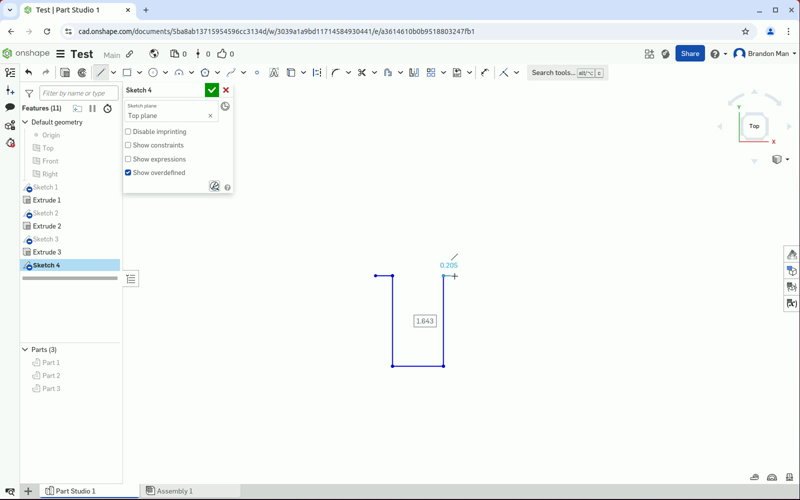
scroll(-6)
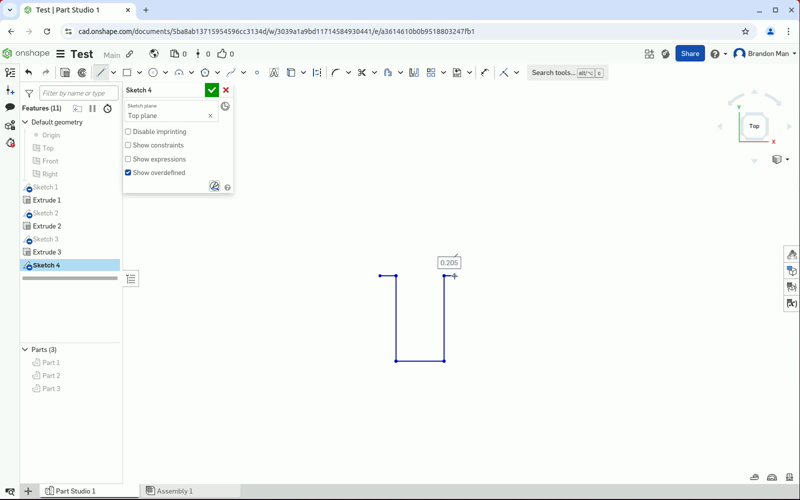
scroll(-6)
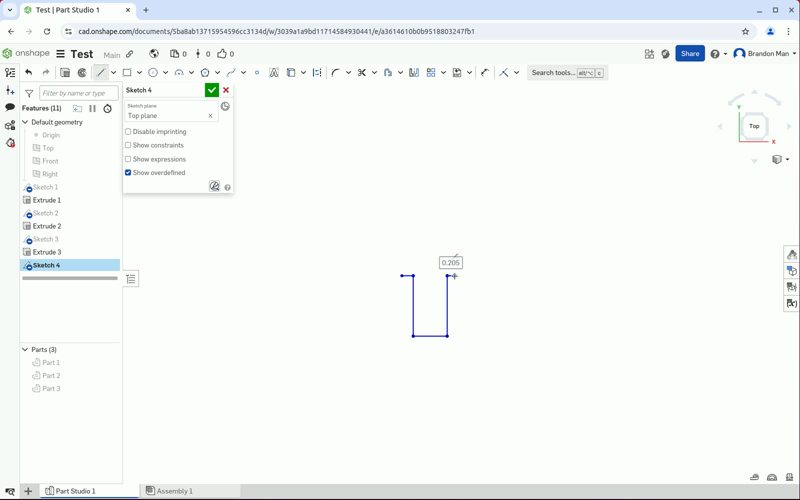
scroll(-6)
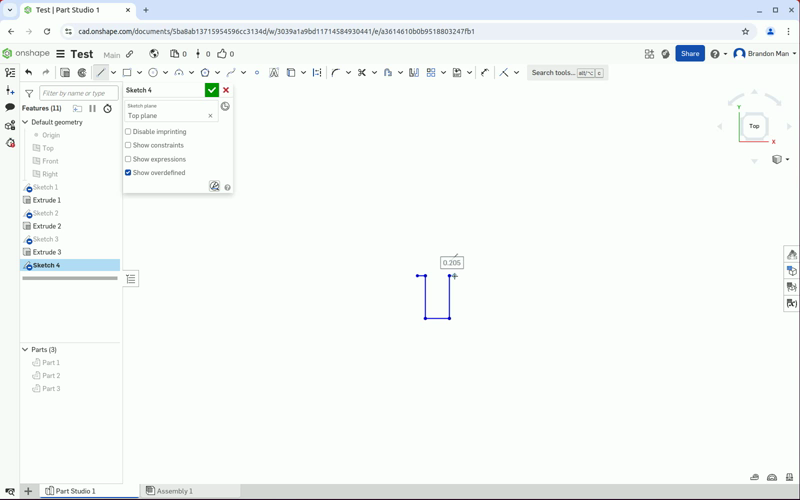
scroll(-6)
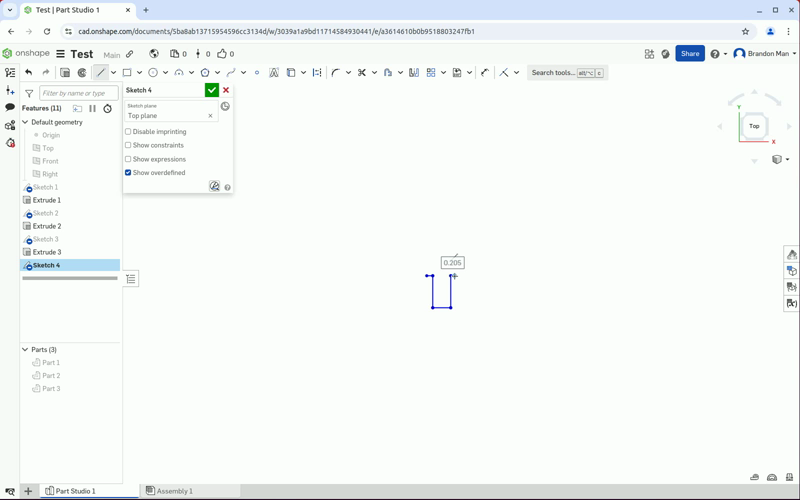
scroll(-6)
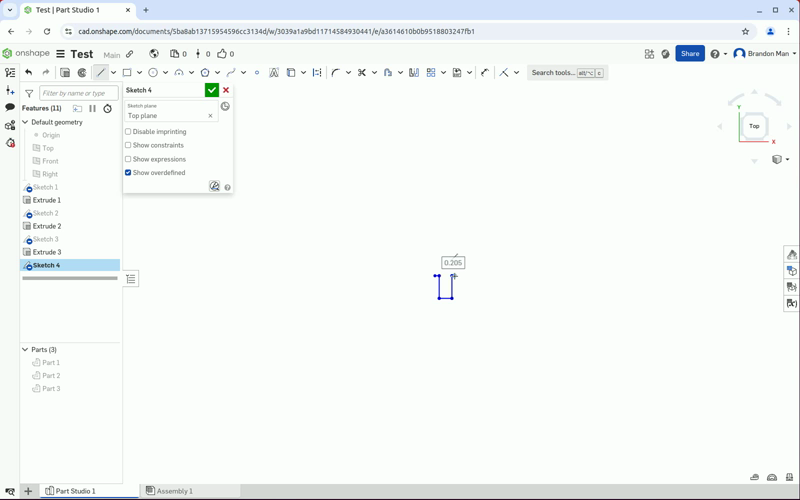
scroll(-6)
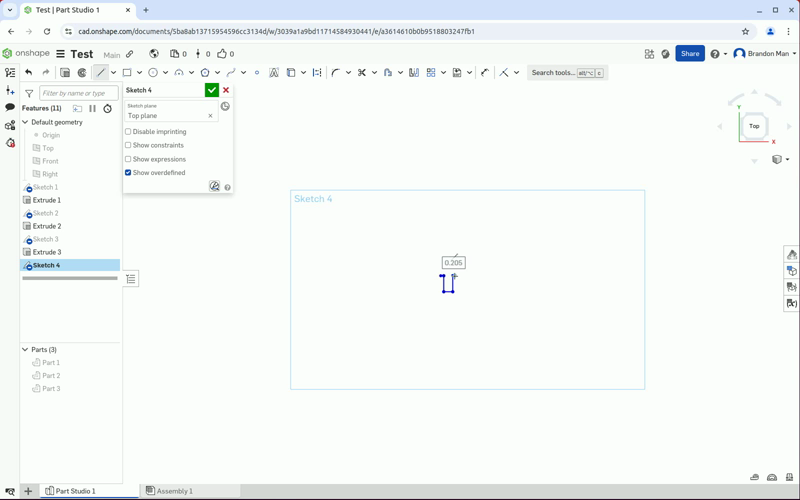
scroll(-6)
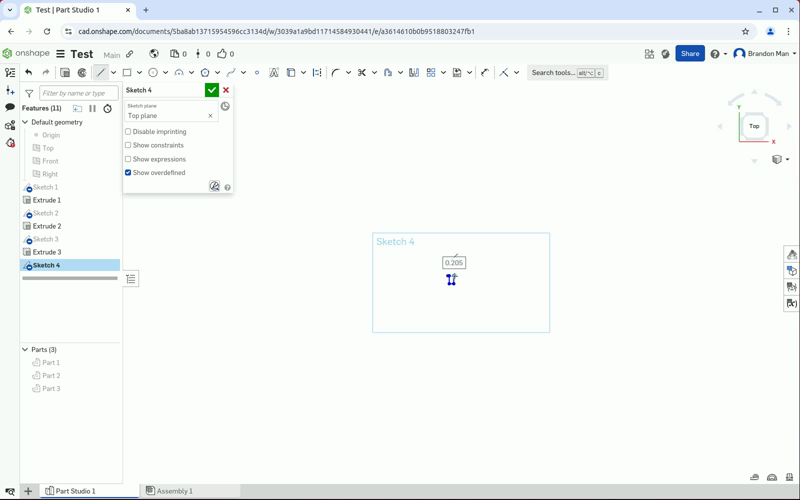
key_up(shift)
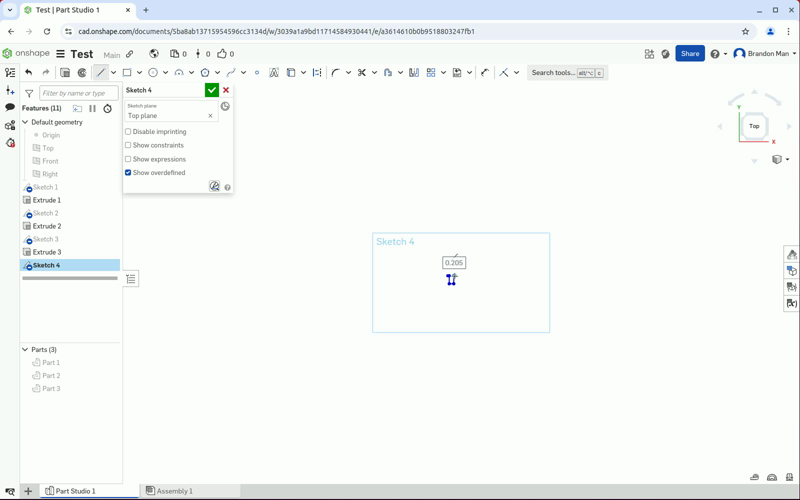
key_down(shift)
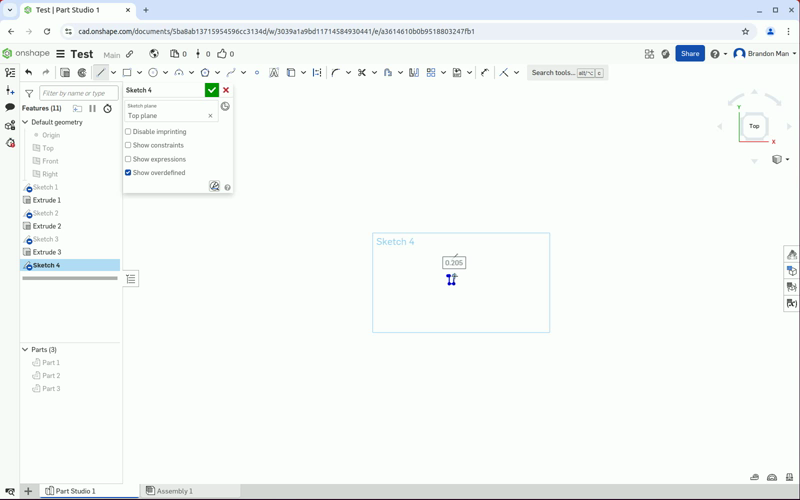
mouse_move(484, 275)
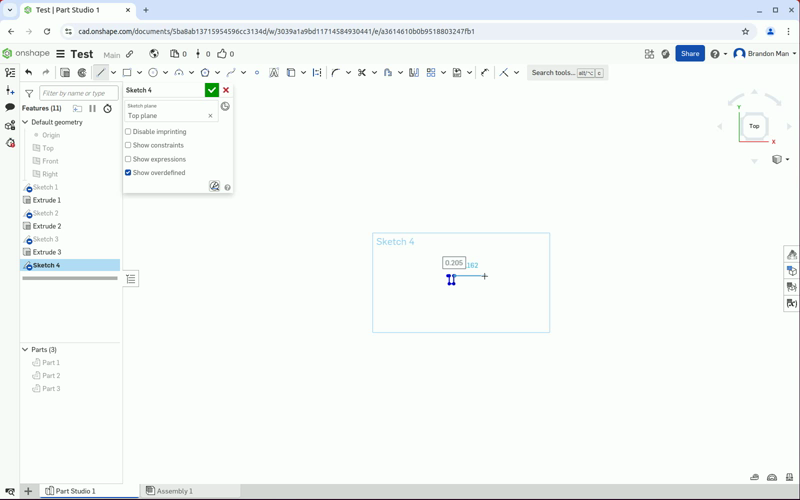
mouse_move(454, 271)
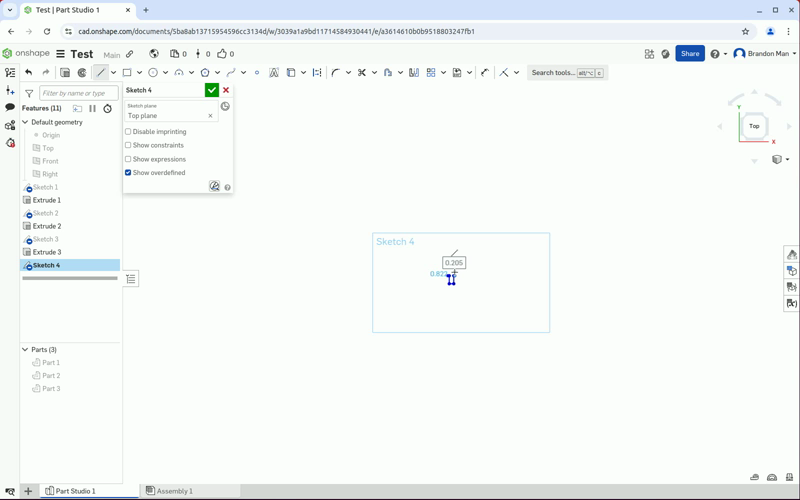
scroll(6)
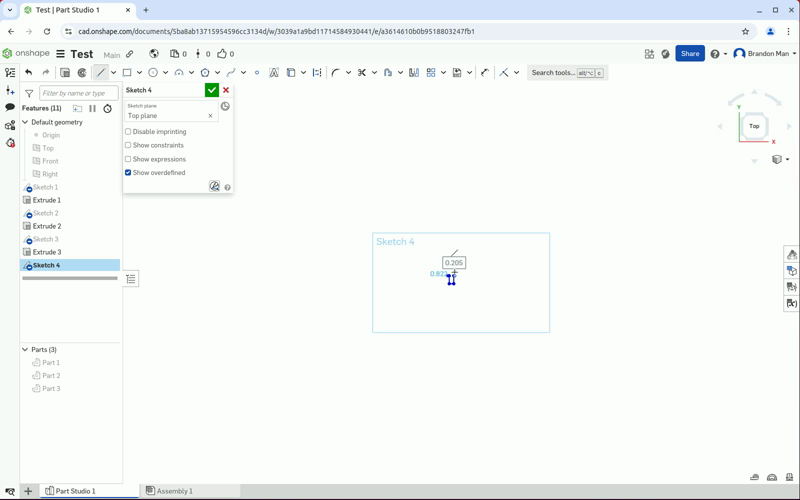
scroll(6)
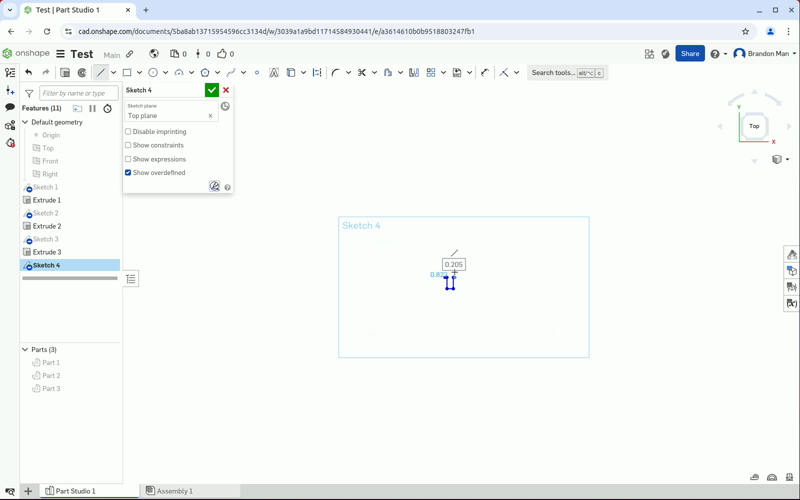
scroll(6)
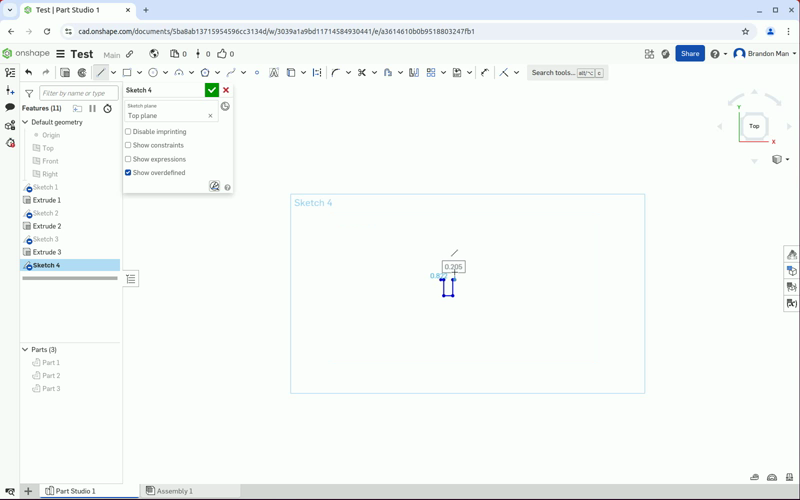
scroll(6)
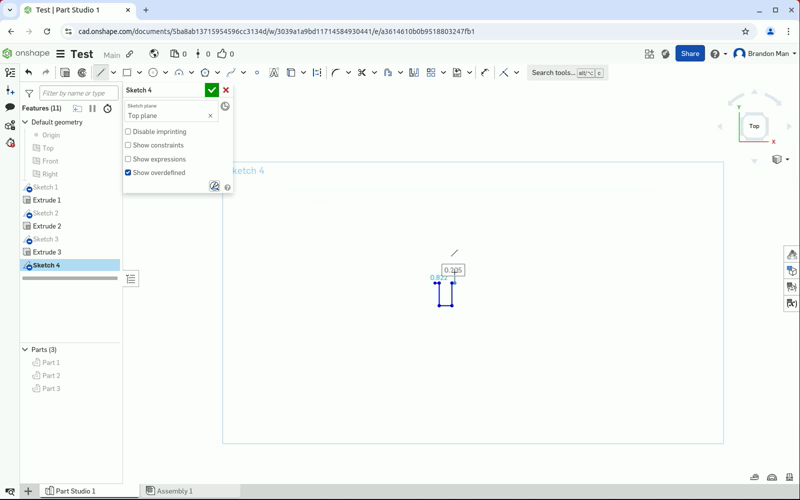
scroll(6)
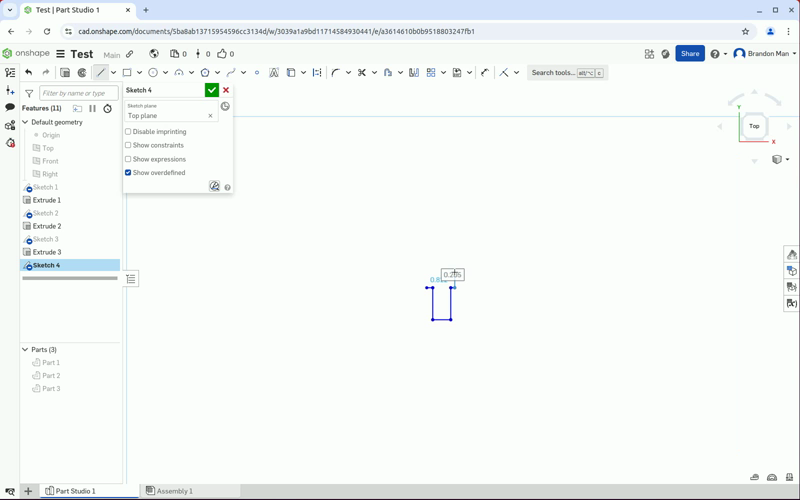
scroll(6)
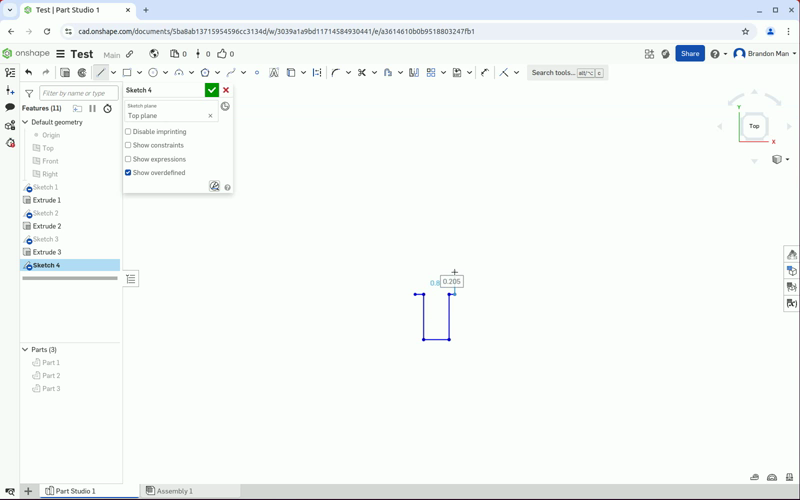
scroll(6)
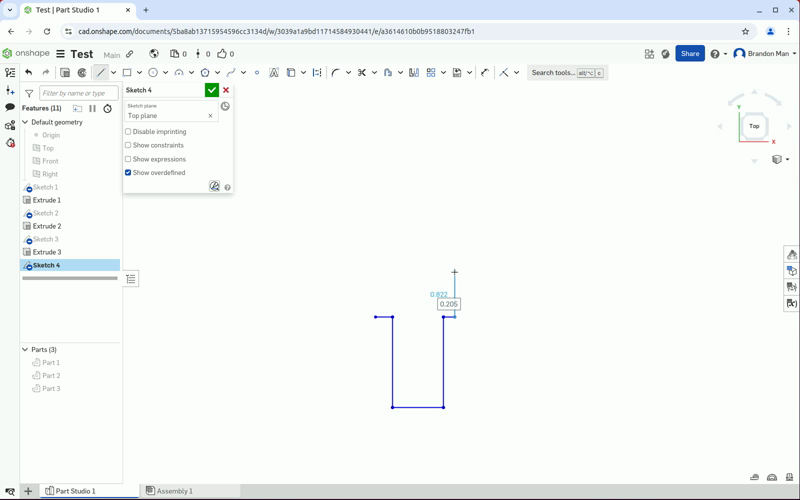
click(454, 271)
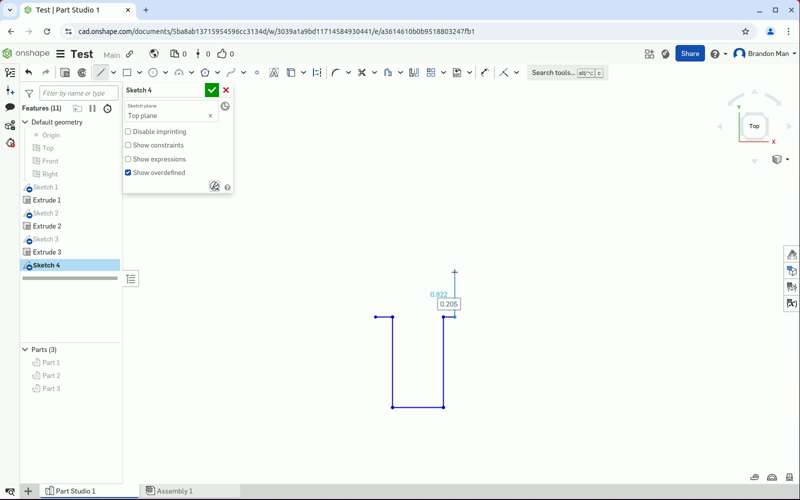
scroll(-6)
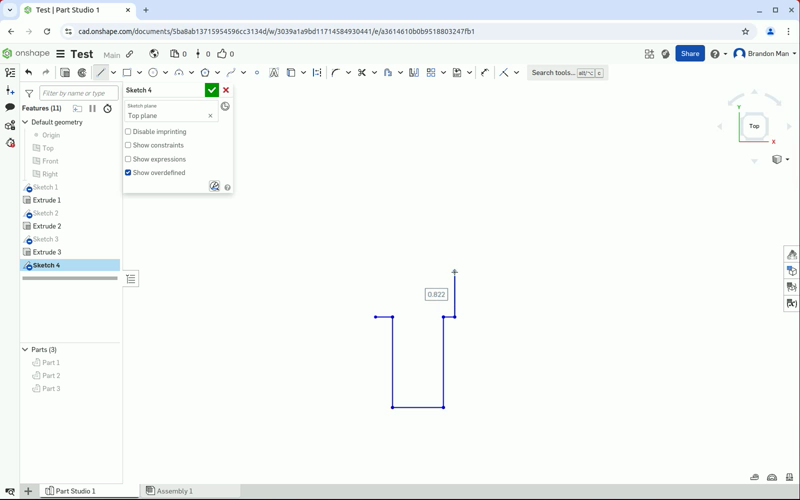
scroll(-6)
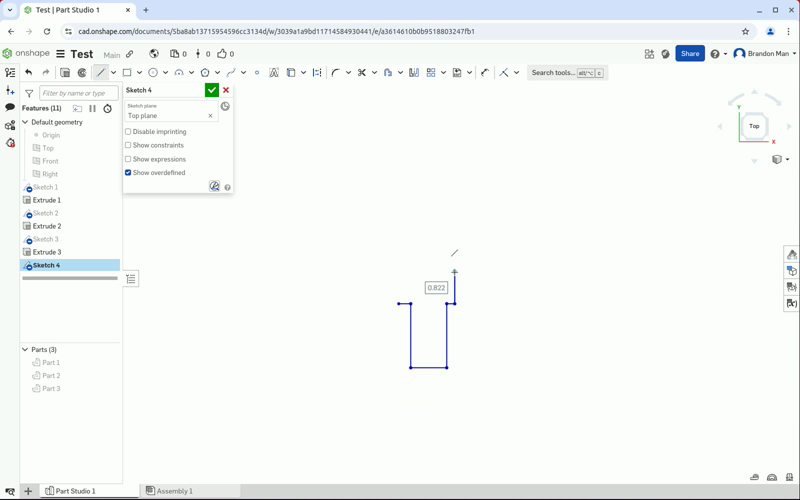
scroll(-6)
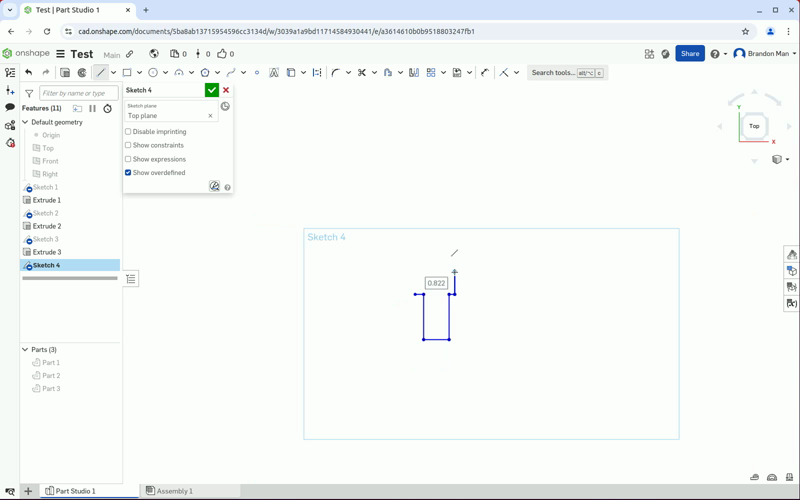
scroll(-6)
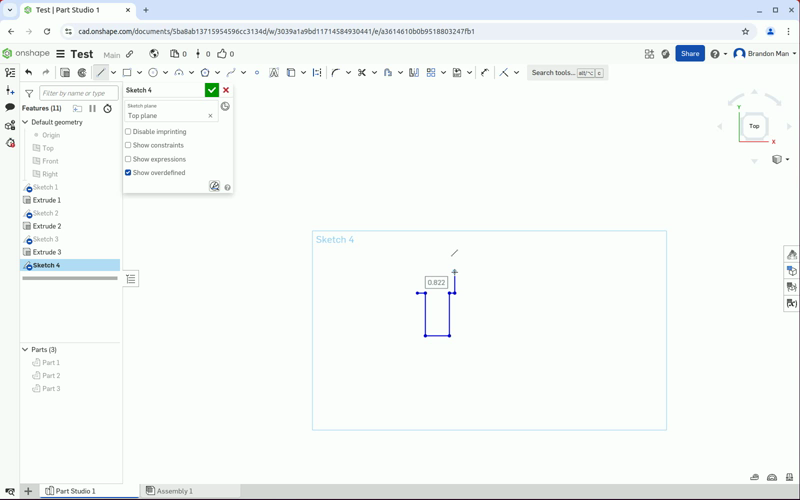
scroll(-6)
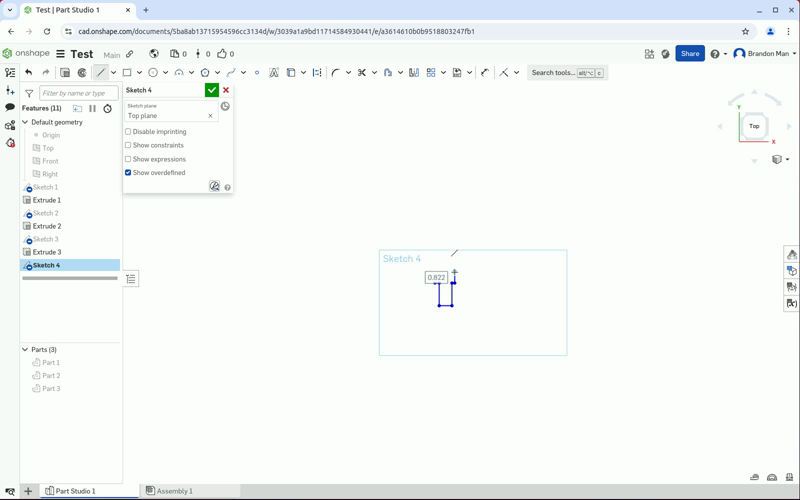
scroll(-6)
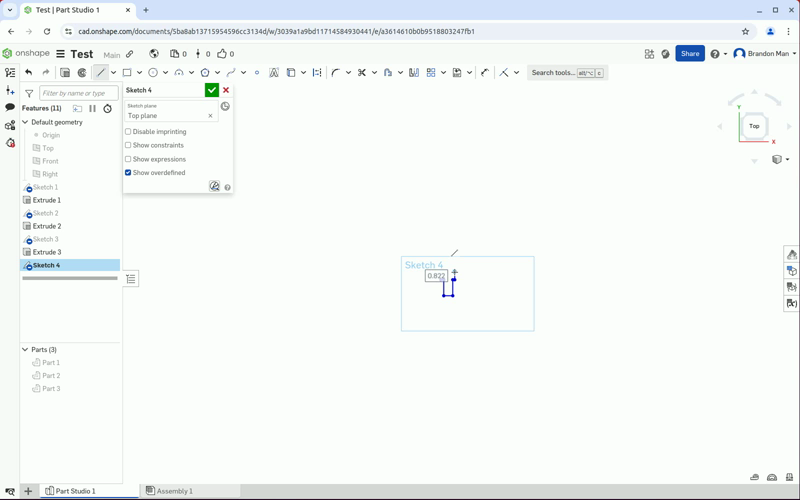
scroll(-6)
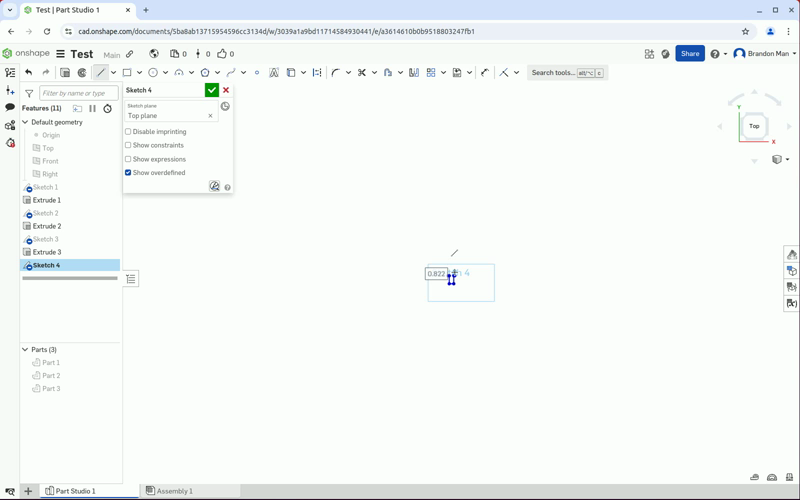
key_up(shift)
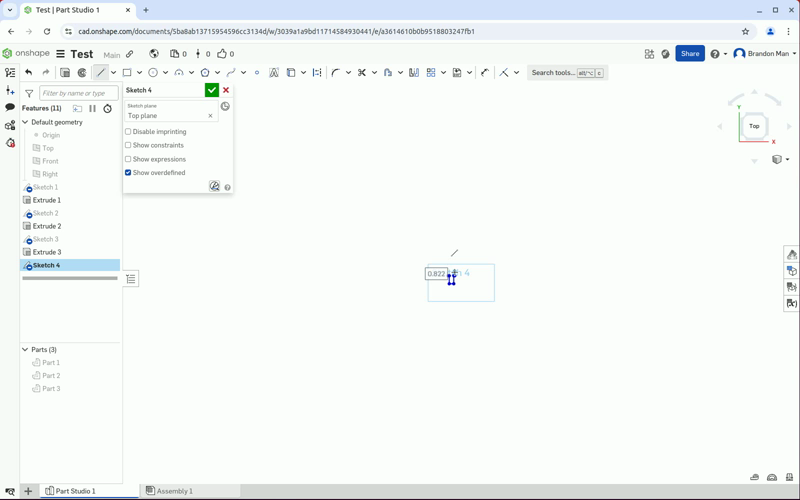
key_down(shift)
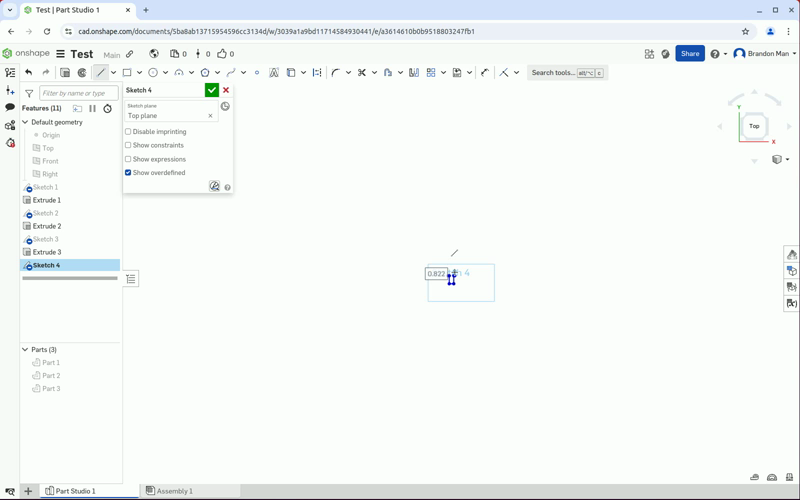
mouse_move(484, 271)
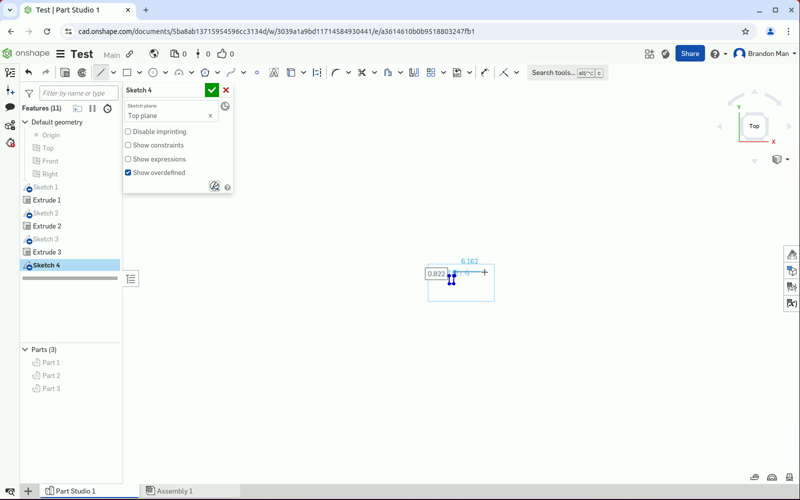
mouse_move(453, 271)
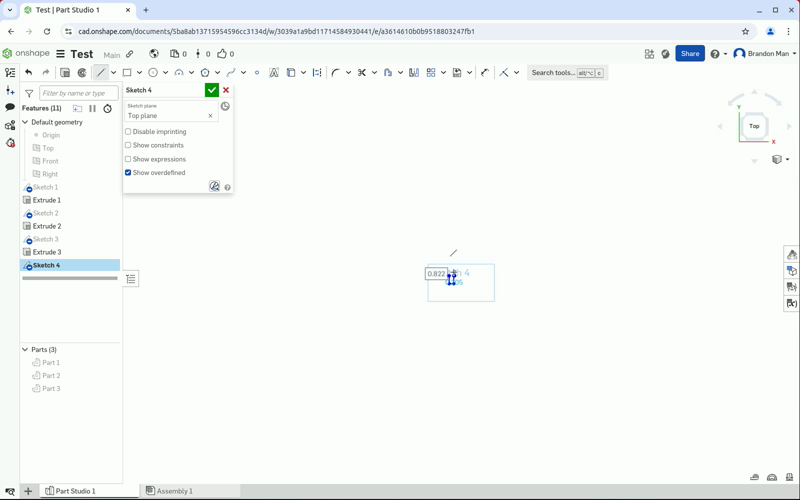
scroll(6)
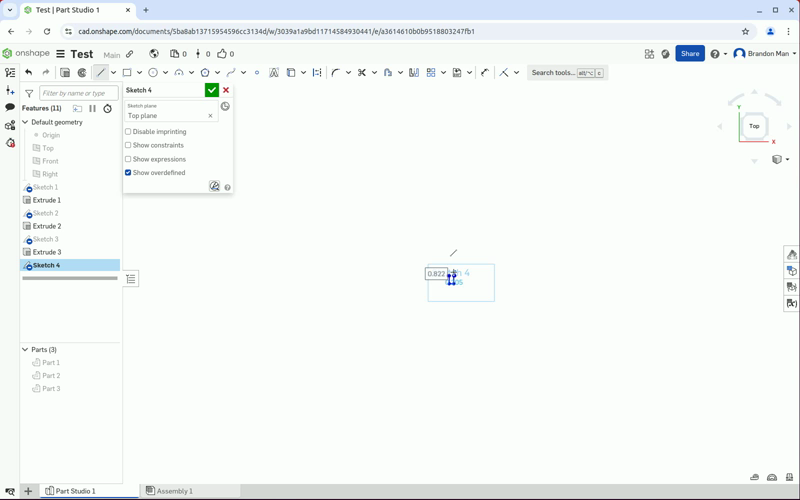
scroll(6)
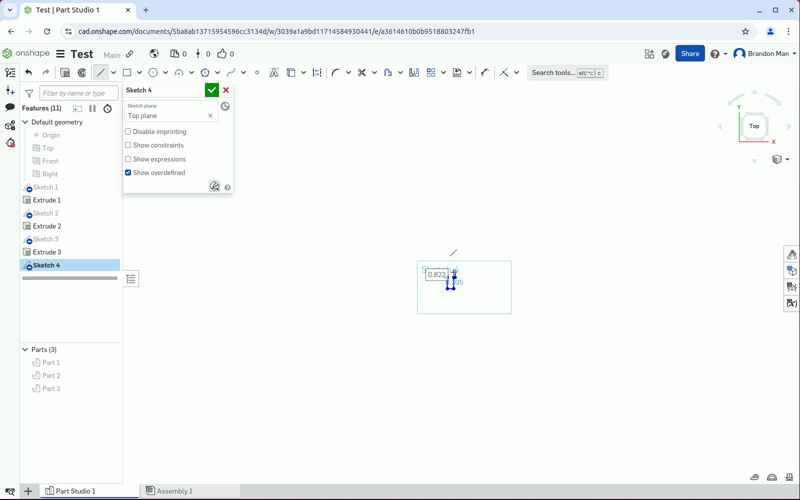
scroll(6)
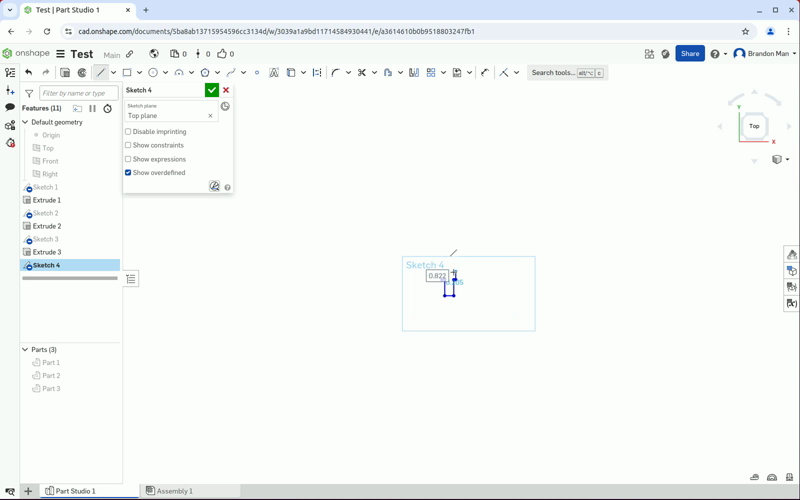
scroll(6)
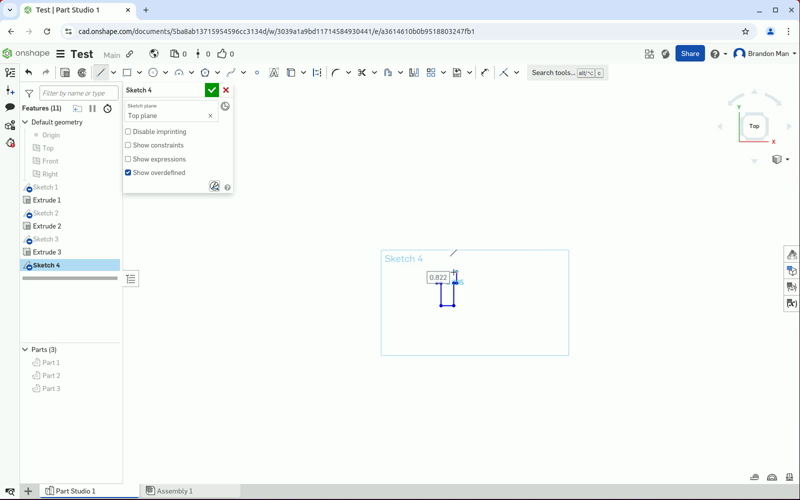
scroll(6)
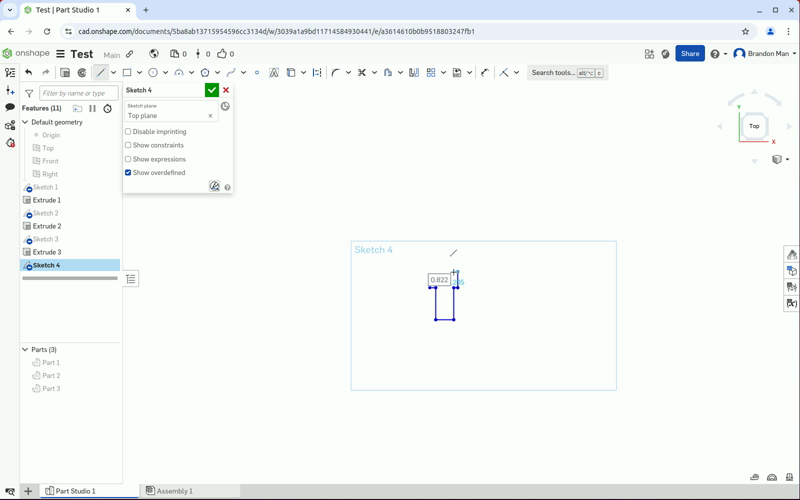
scroll(6)
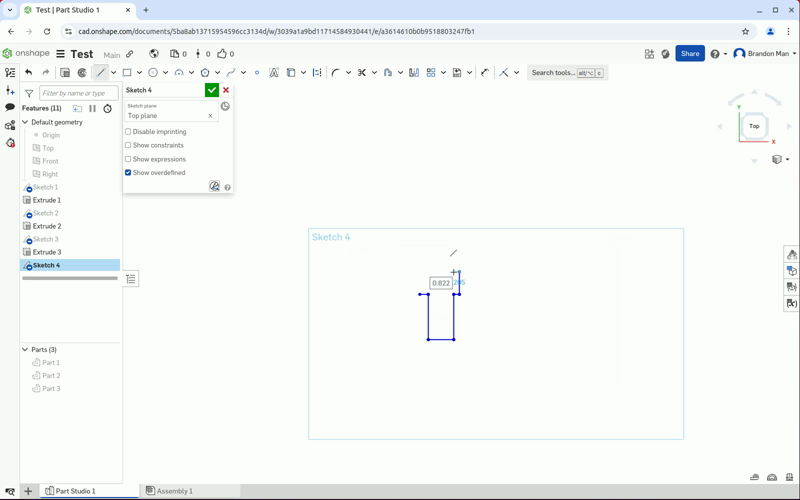
scroll(6)
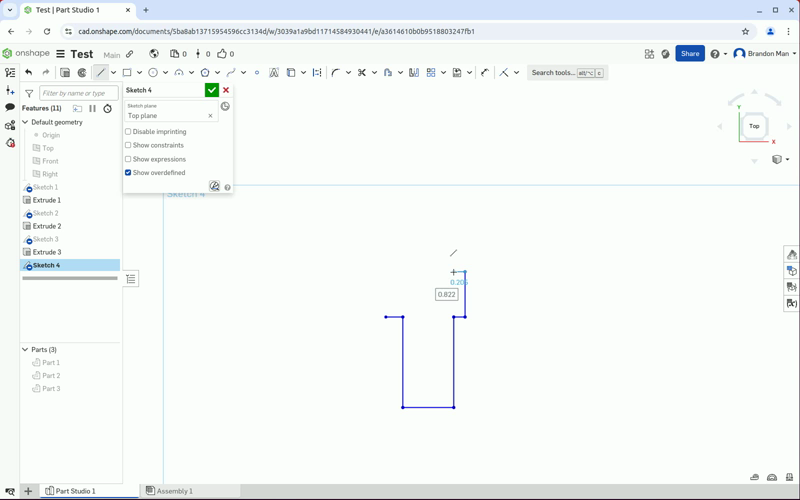
click(453, 271)
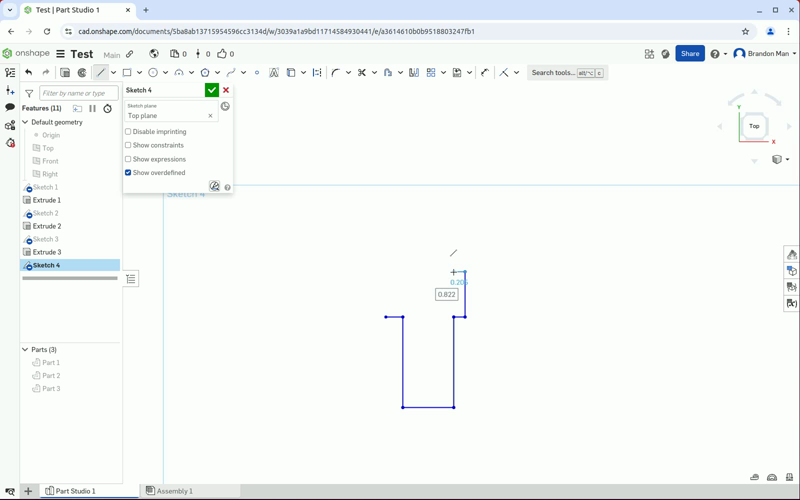
scroll(-6)
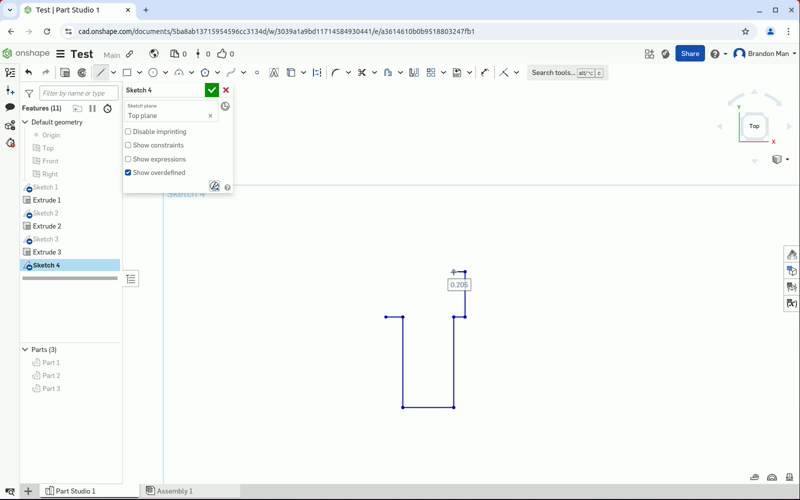
scroll(-6)
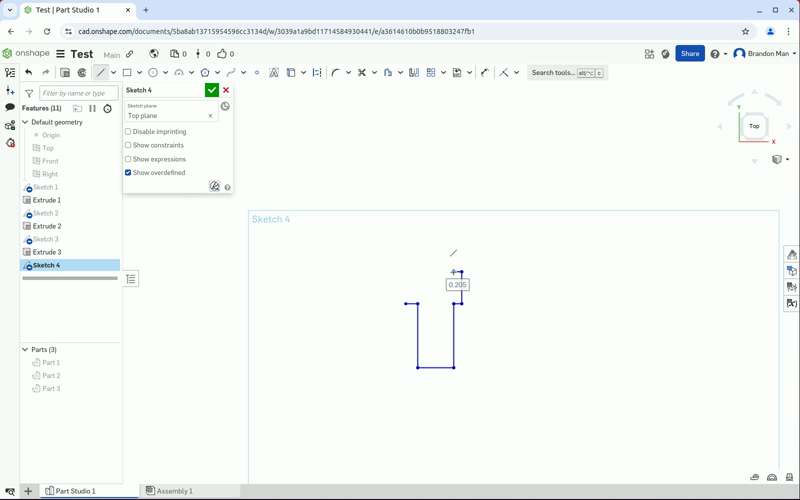
scroll(-6)
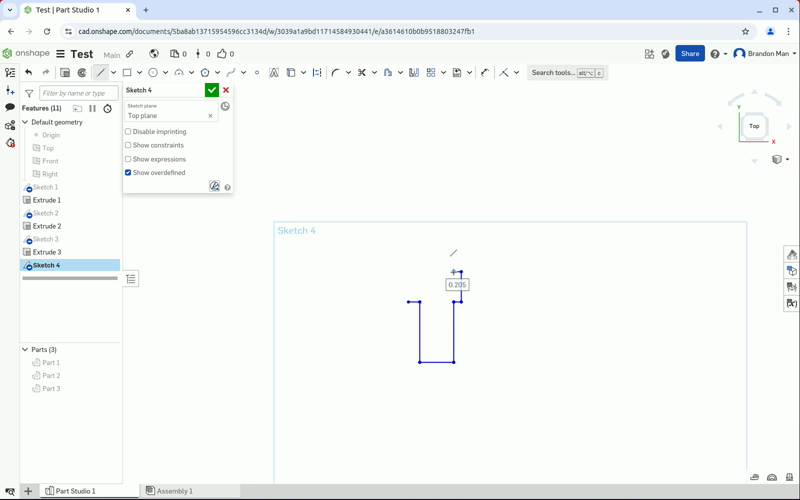
scroll(-6)
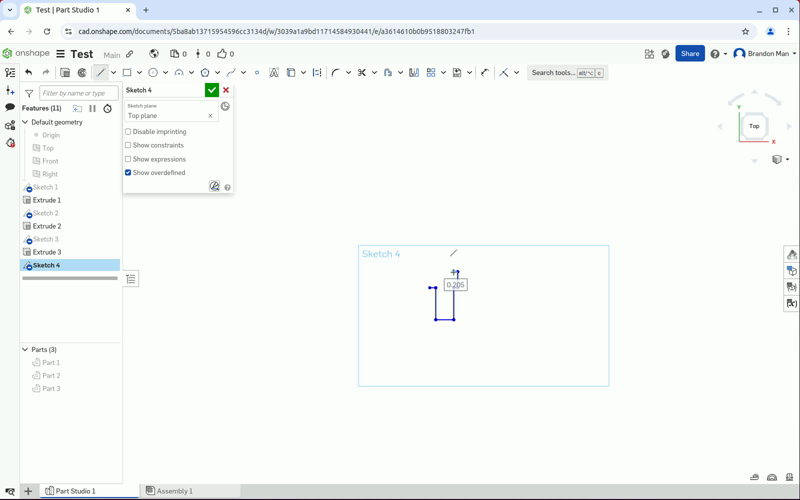
scroll(-6)
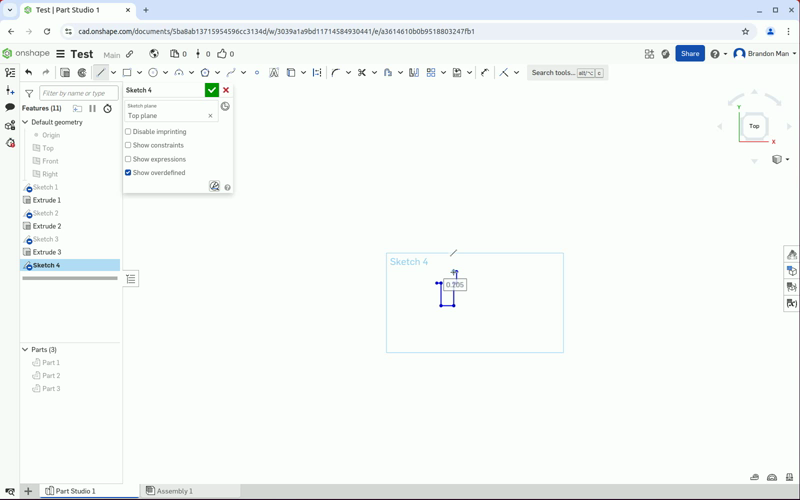
scroll(-6)
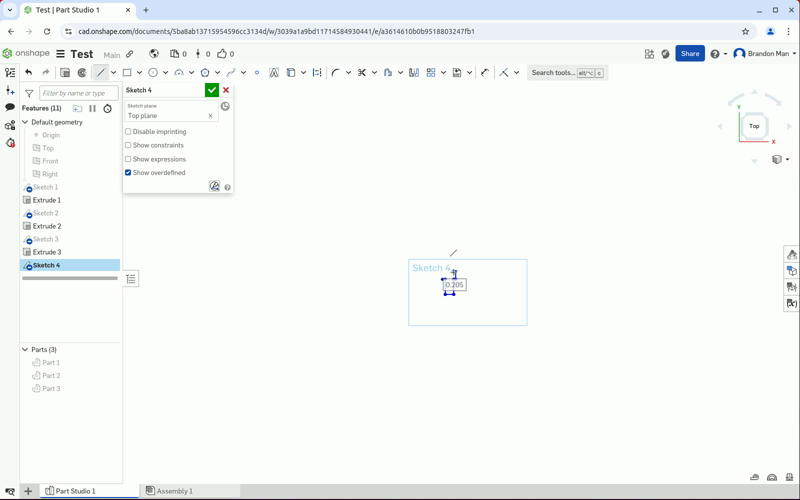
scroll(-6)
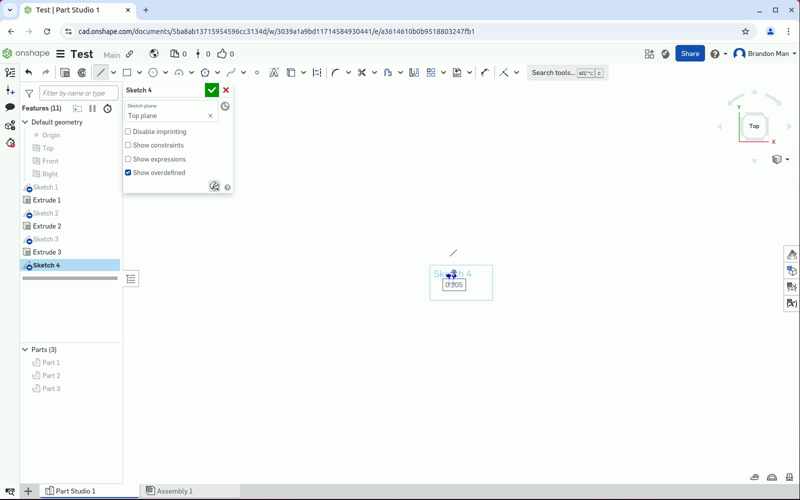
key_up(shift)
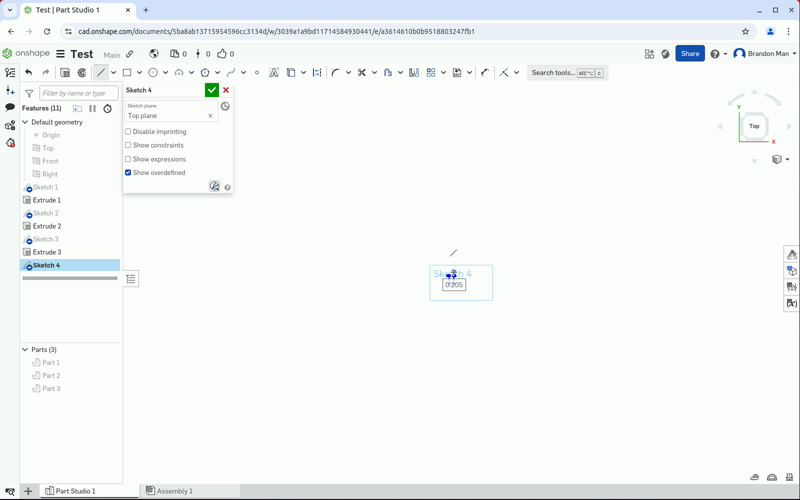
key_down(shift)
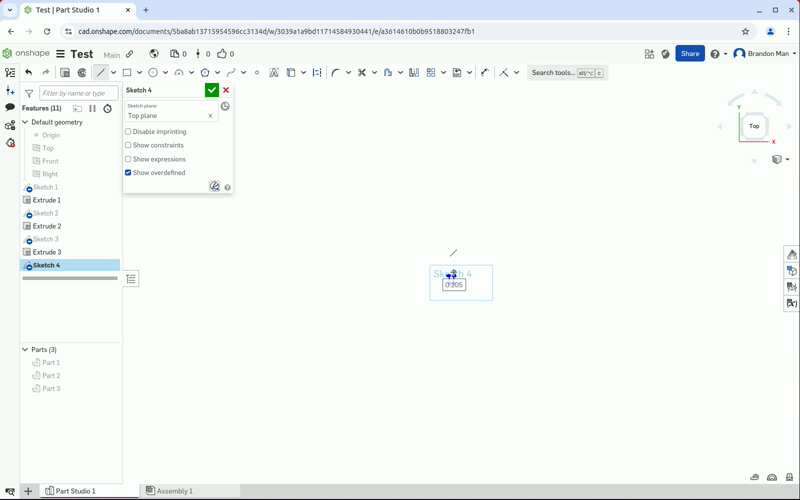
mouse_move(453, 170)
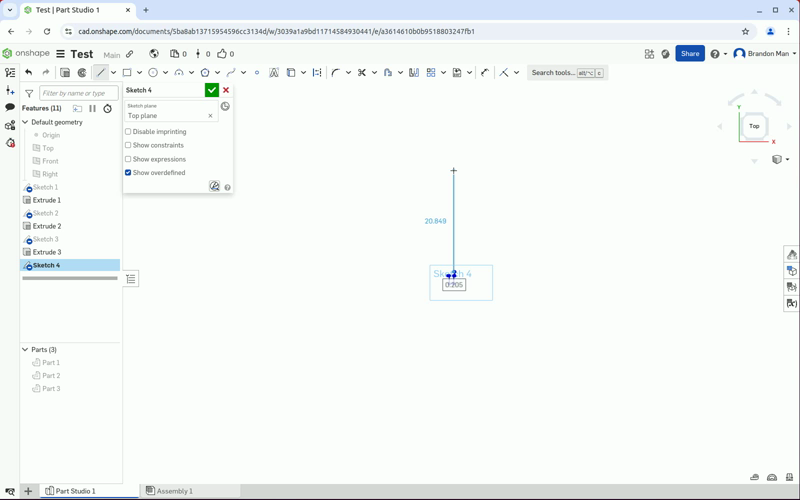
click(453, 170)
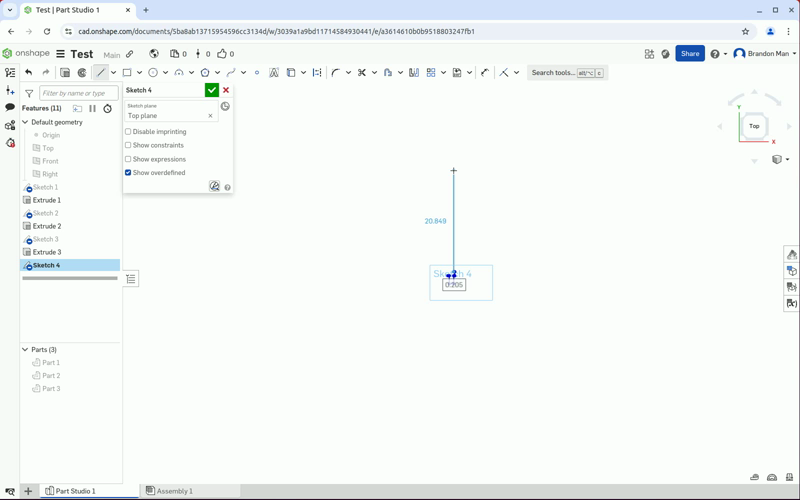
key_up(shift)
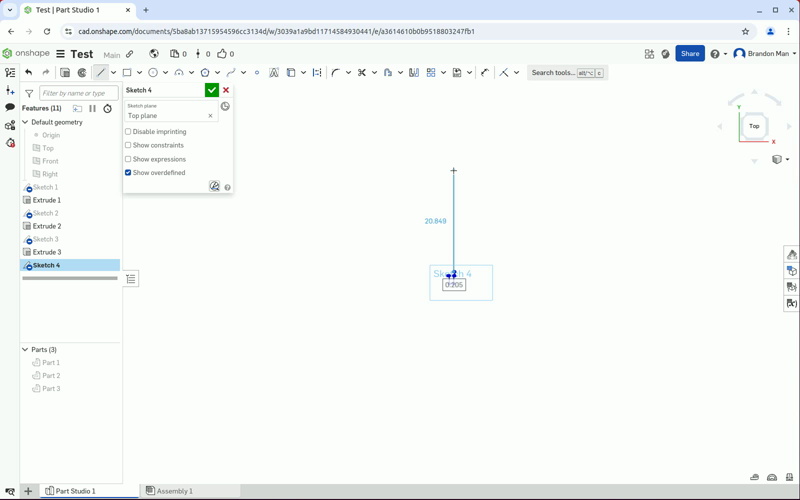
key_down(shift)
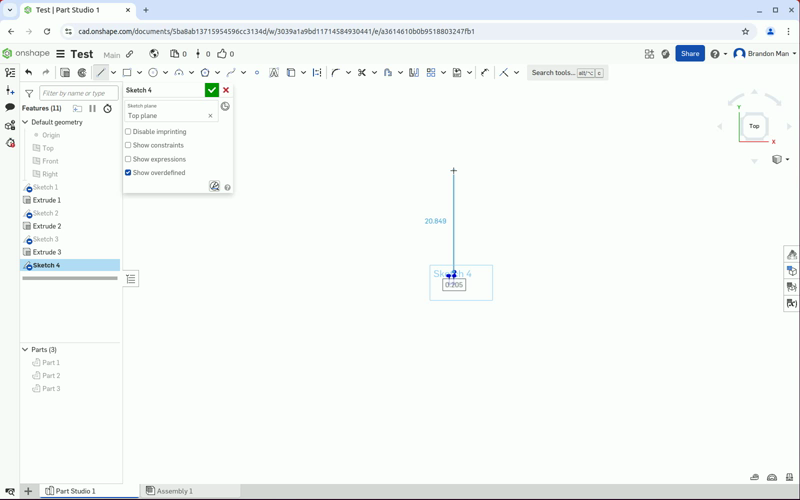
mouse_move(483, 170)
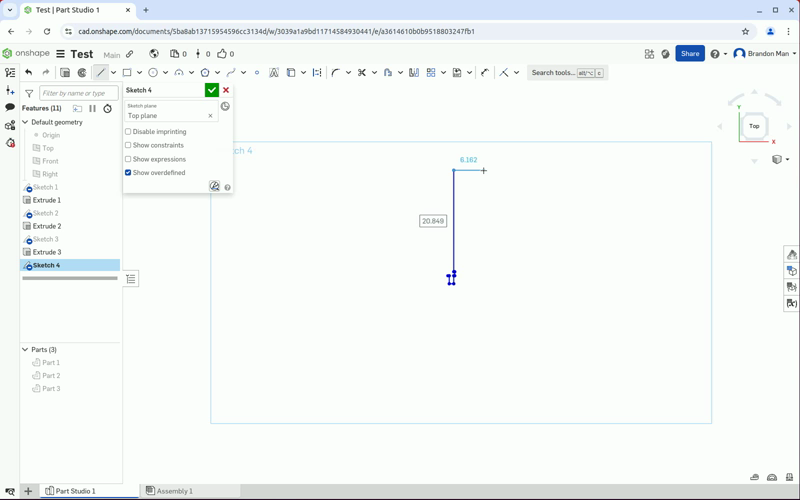
mouse_move(449, 170)
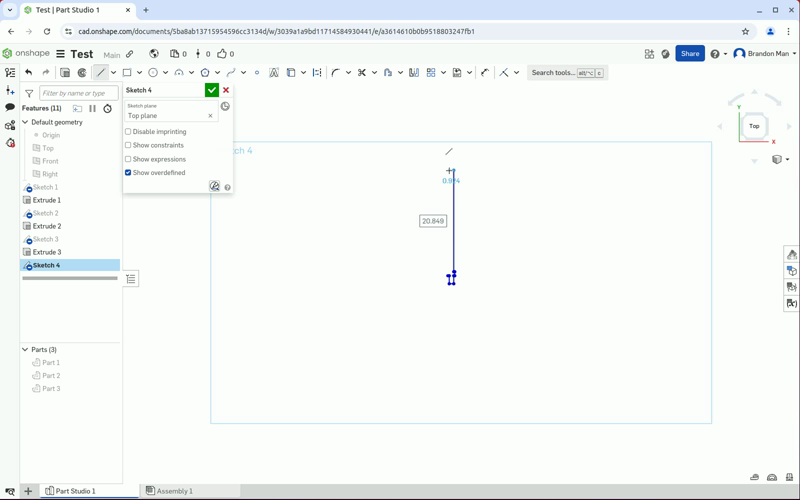
scroll(6)
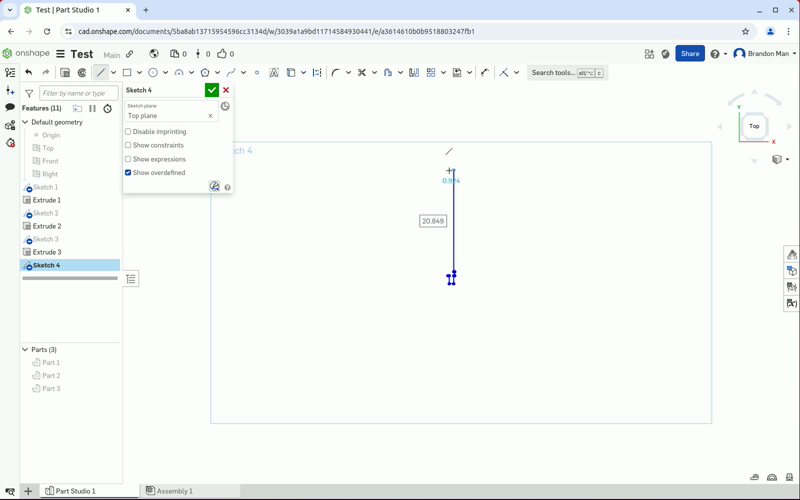
scroll(6)
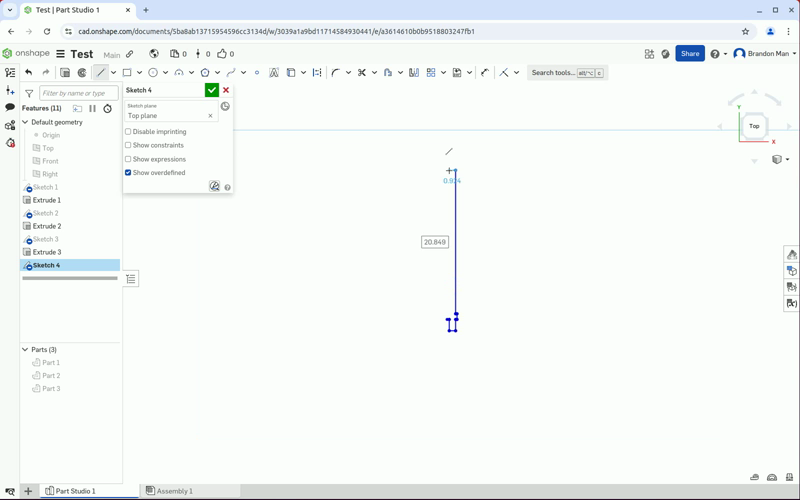
scroll(6)
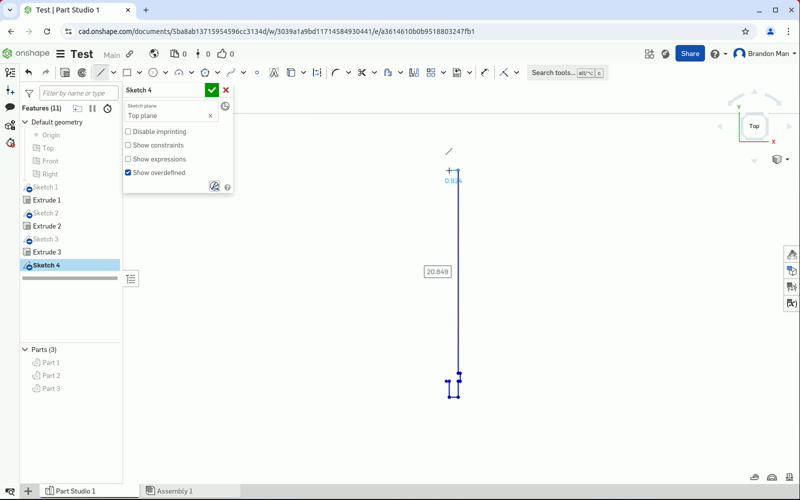
scroll(6)
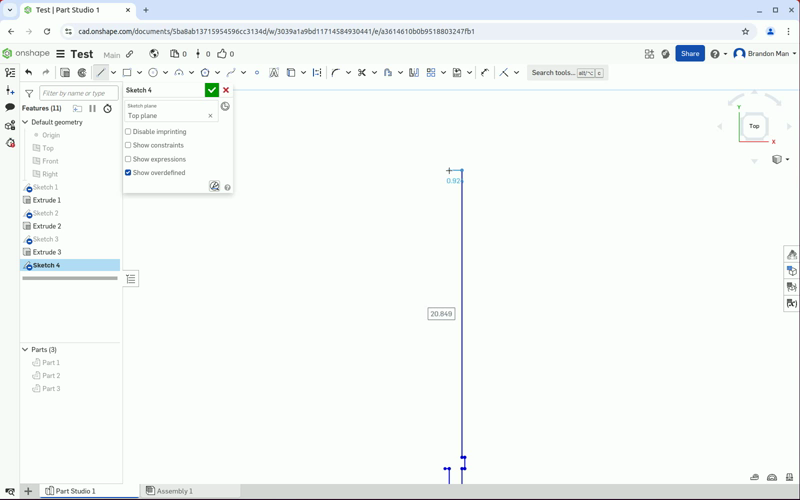
scroll(6)
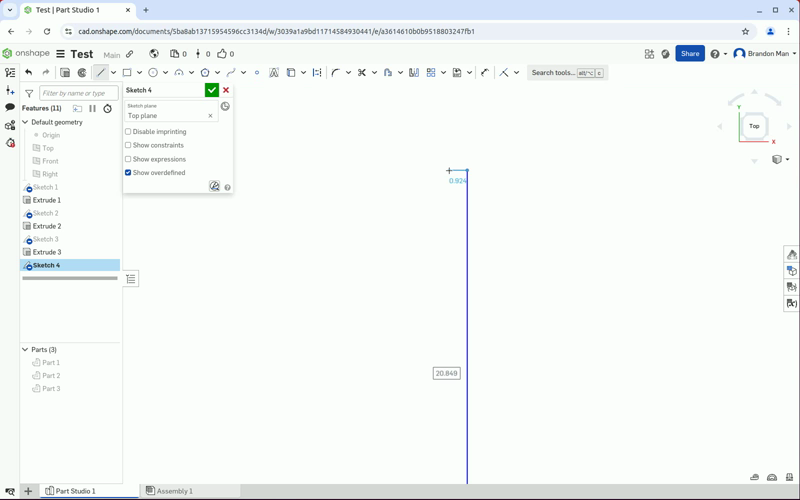
scroll(6)
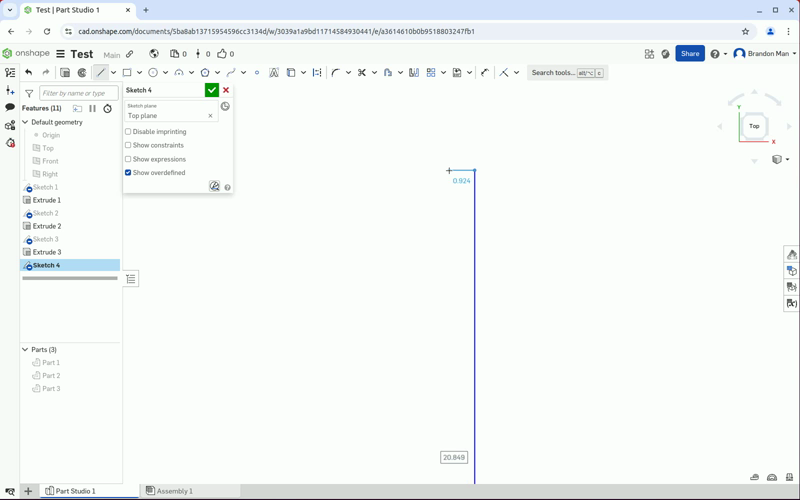
scroll(6)
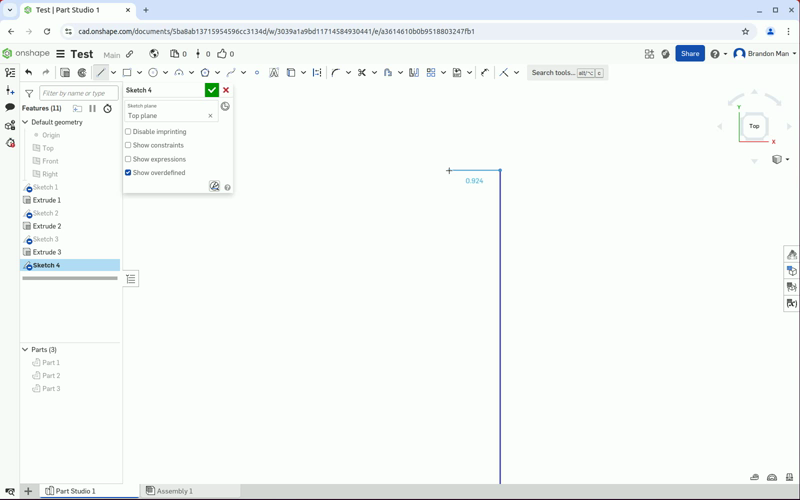
click(449, 170)
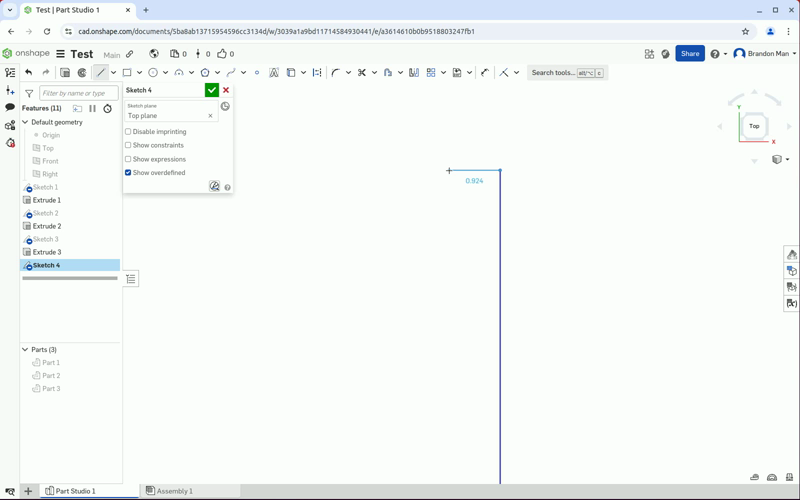
scroll(-6)
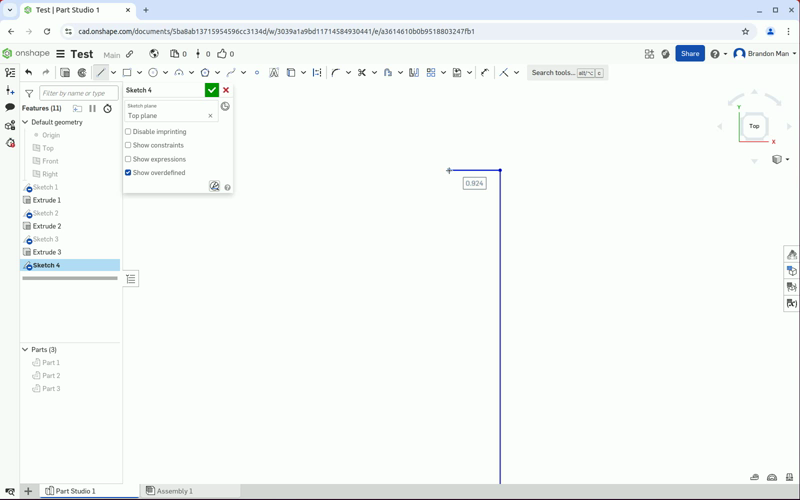
scroll(-6)
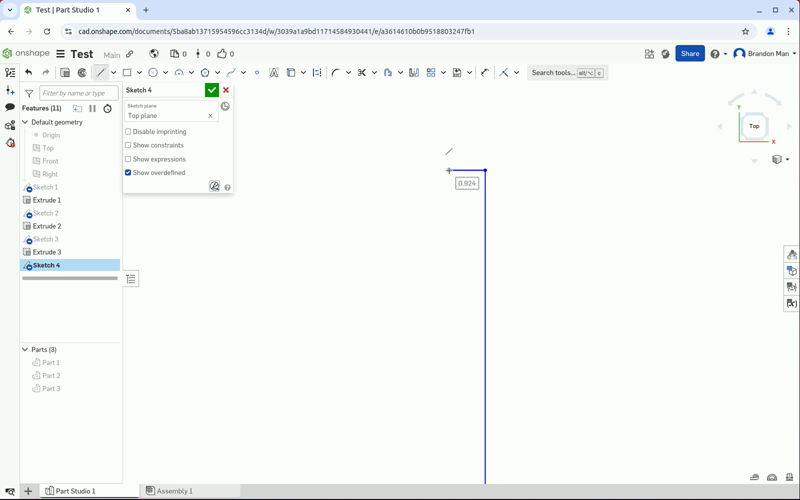
scroll(-6)
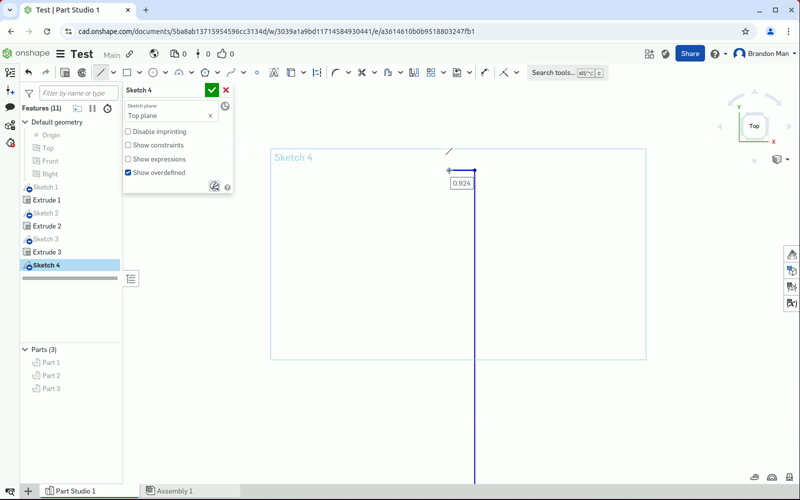
scroll(-6)
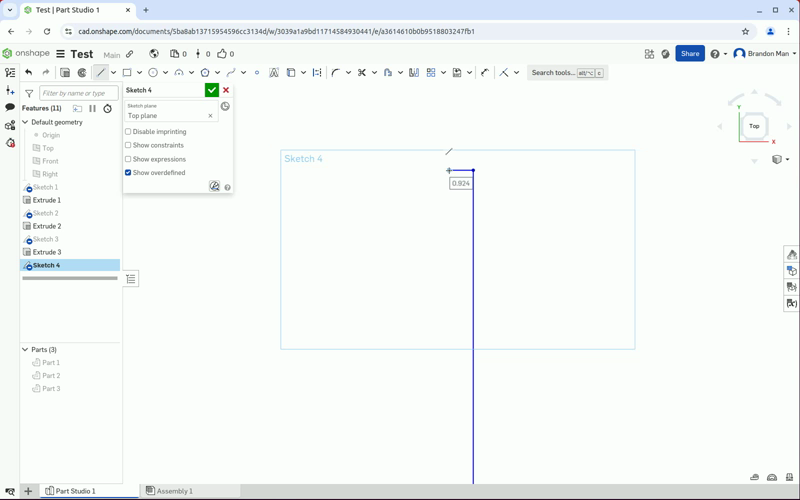
scroll(-6)
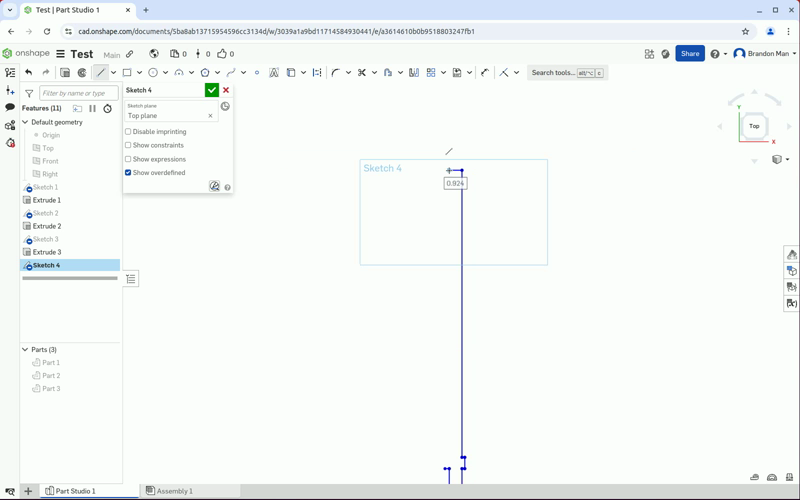
scroll(-6)
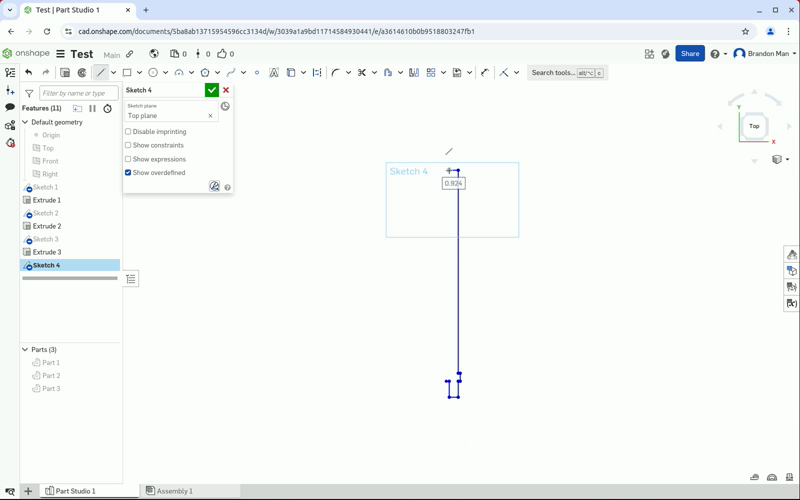
scroll(-6)
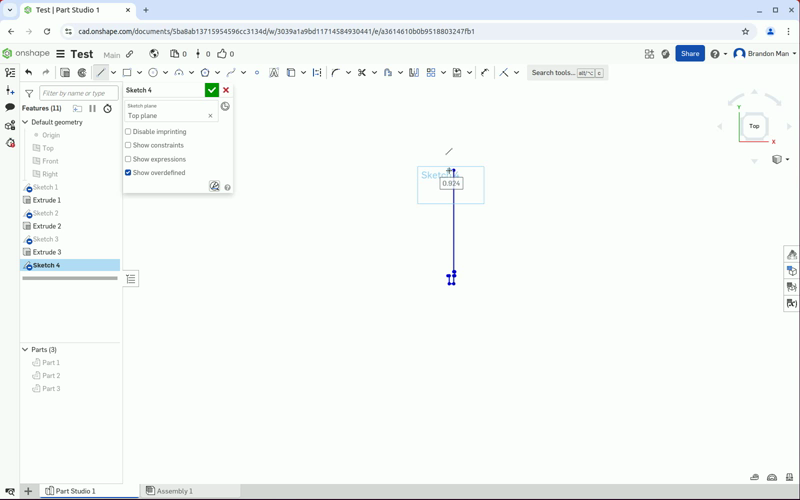
key_up(shift)
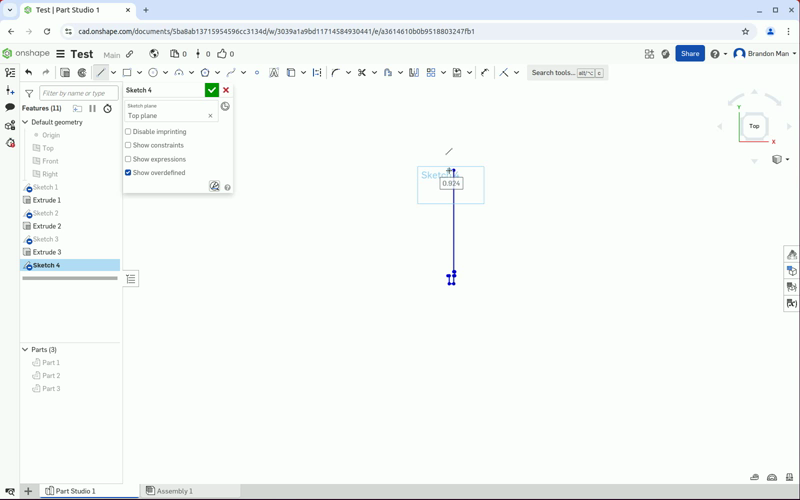
key_down(shift)
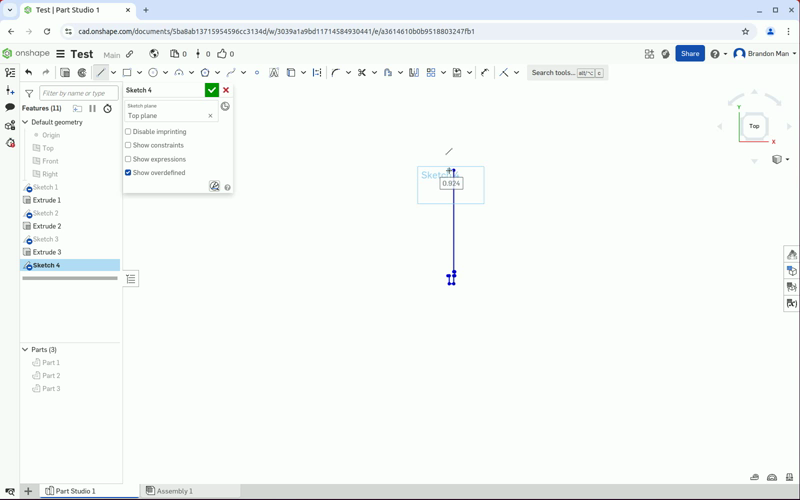
mouse_move(449, 271)
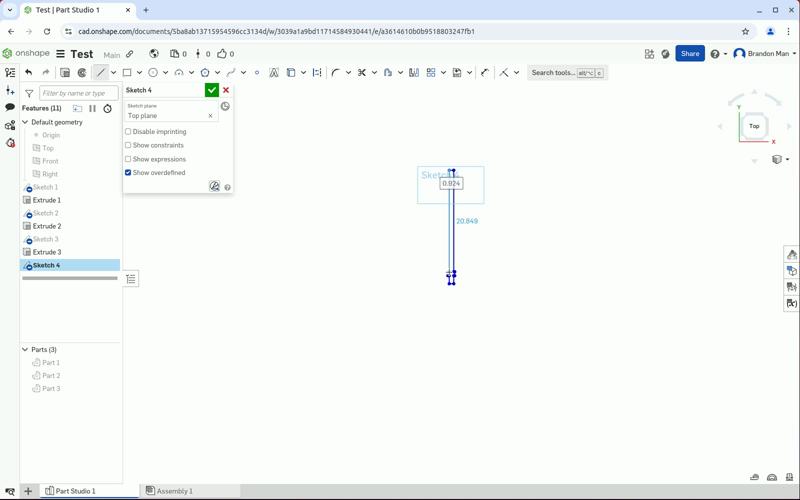
scroll(6)
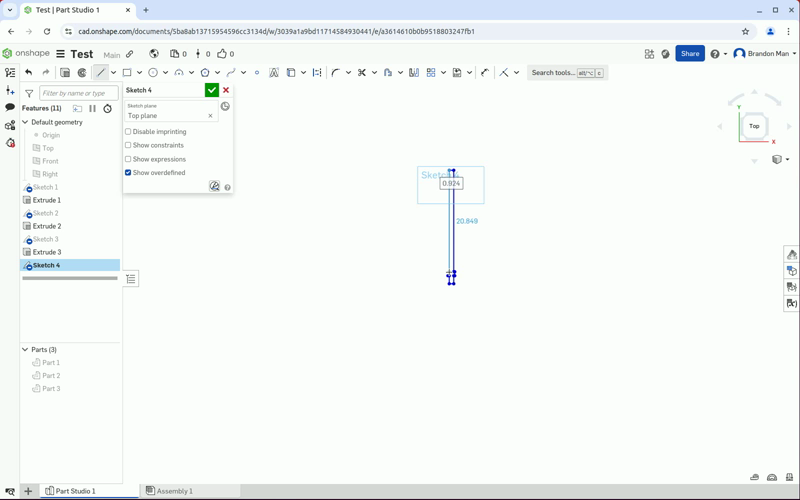
scroll(6)
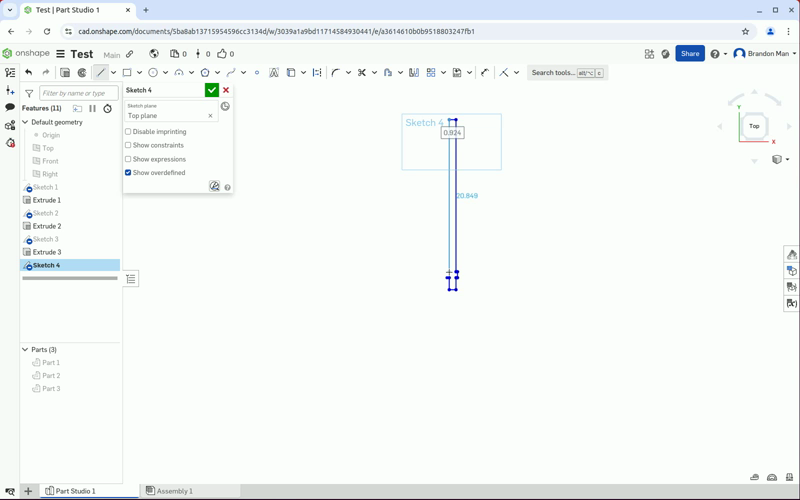
scroll(6)
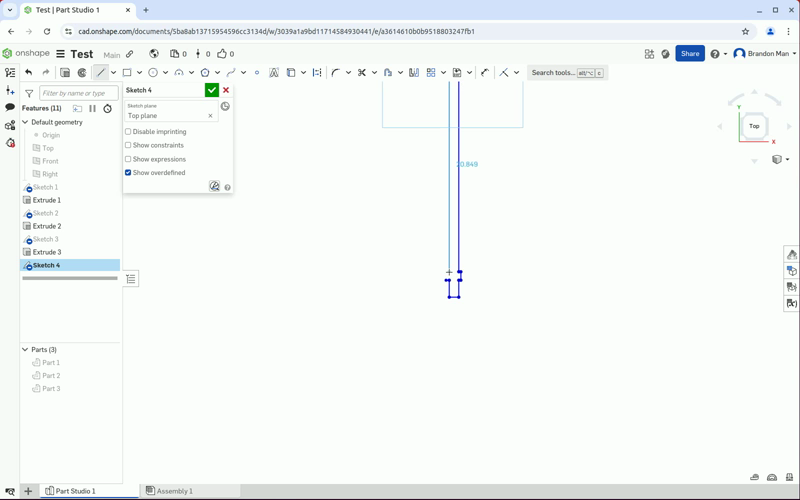
scroll(6)
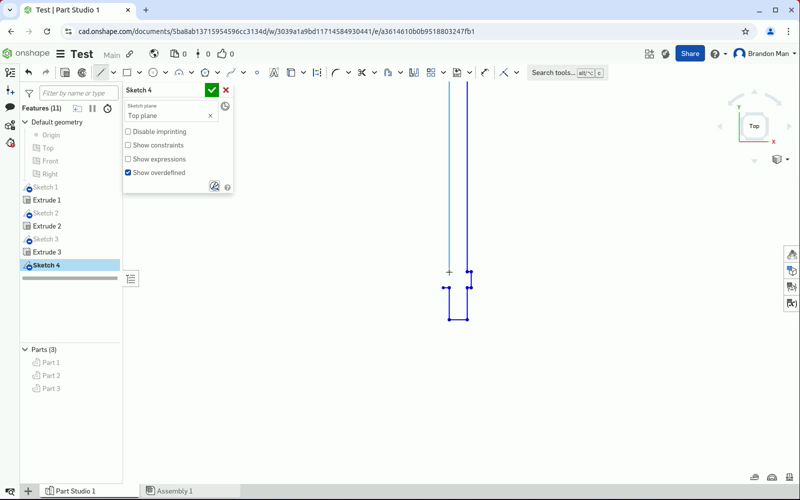
scroll(6)
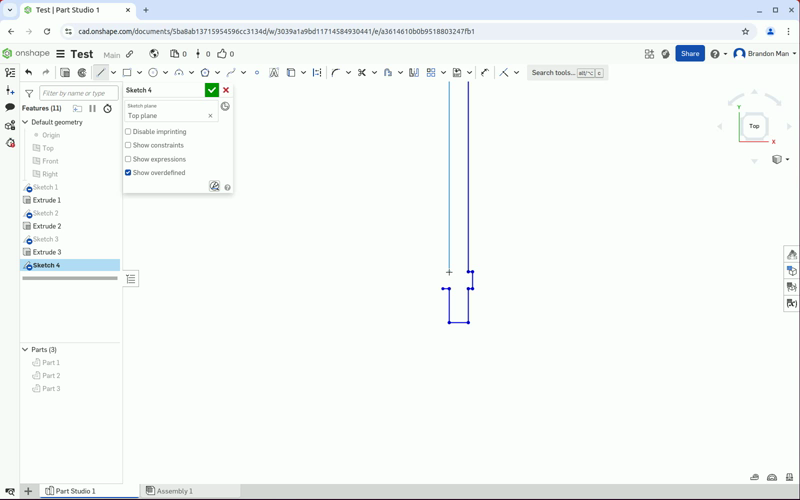
scroll(6)
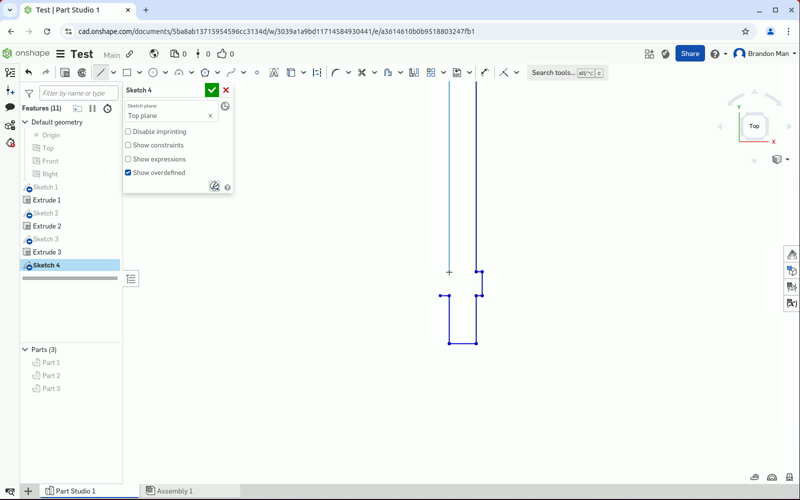
scroll(6)
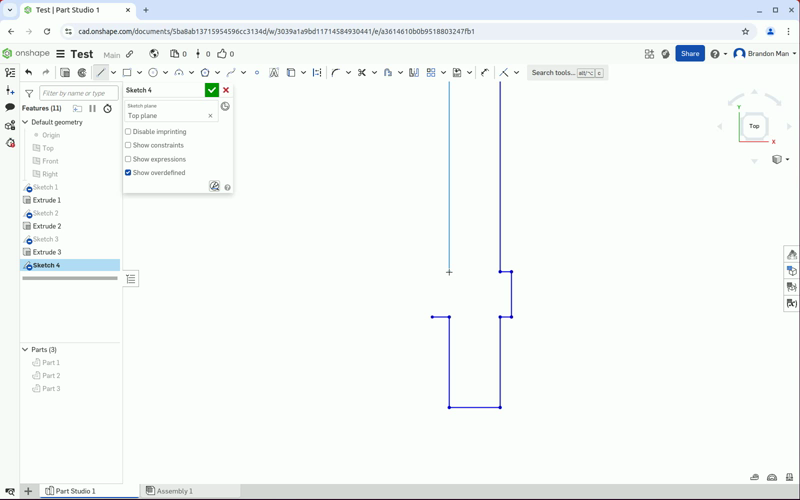
click(449, 271)
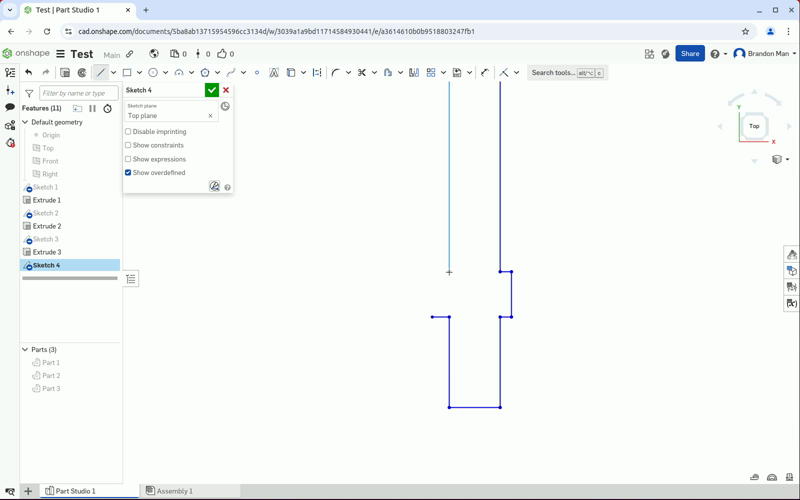
scroll(-6)
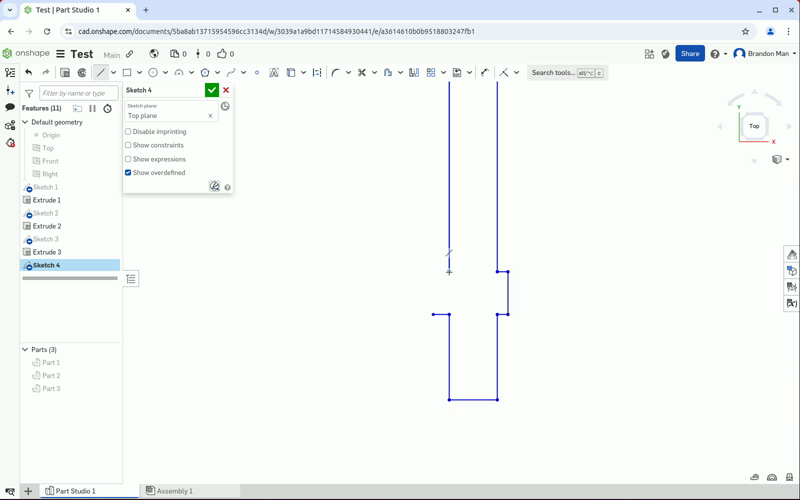
scroll(-6)
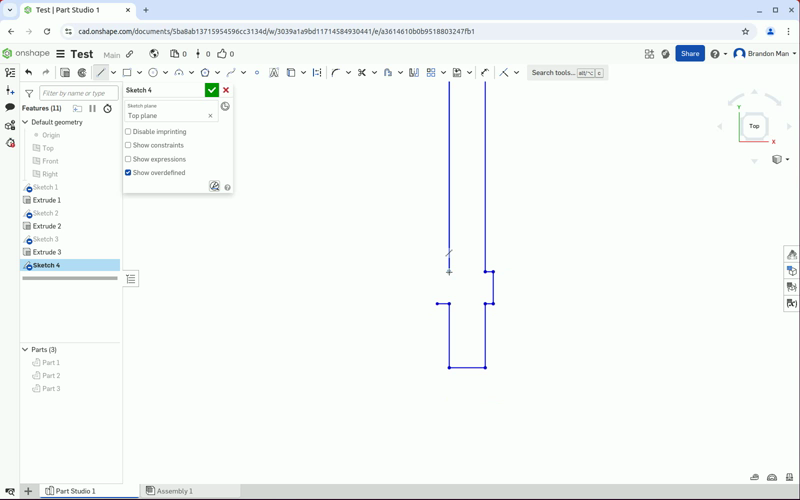
scroll(-6)
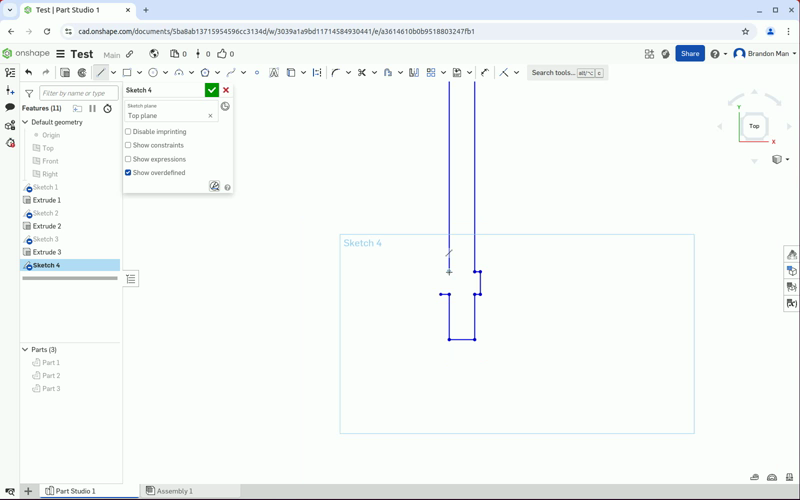
scroll(-6)
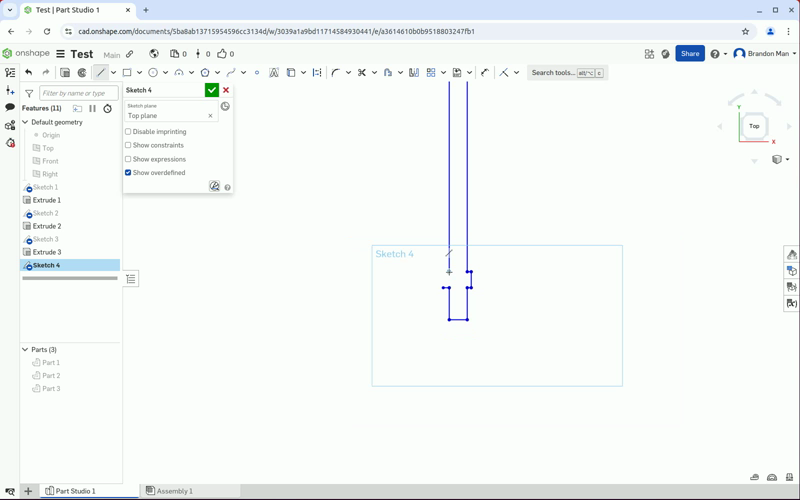
scroll(-6)
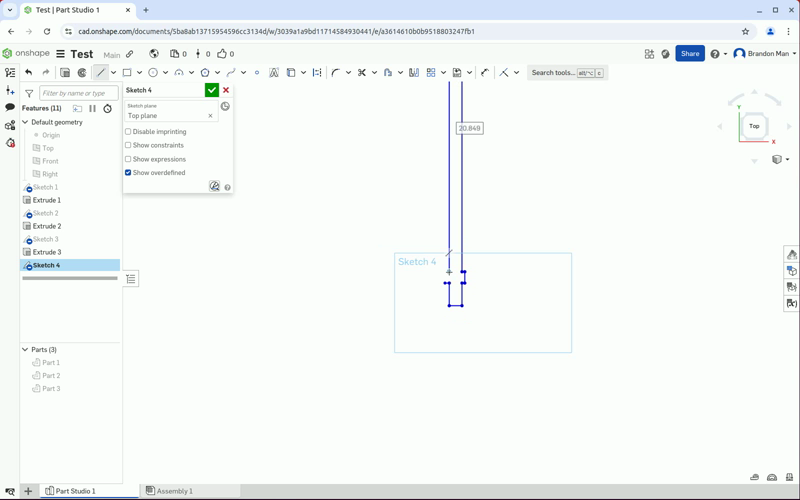
scroll(-6)
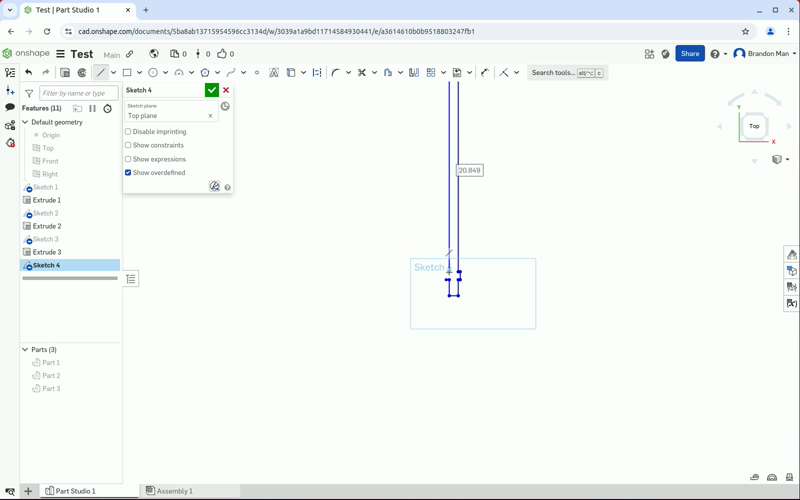
scroll(-6)
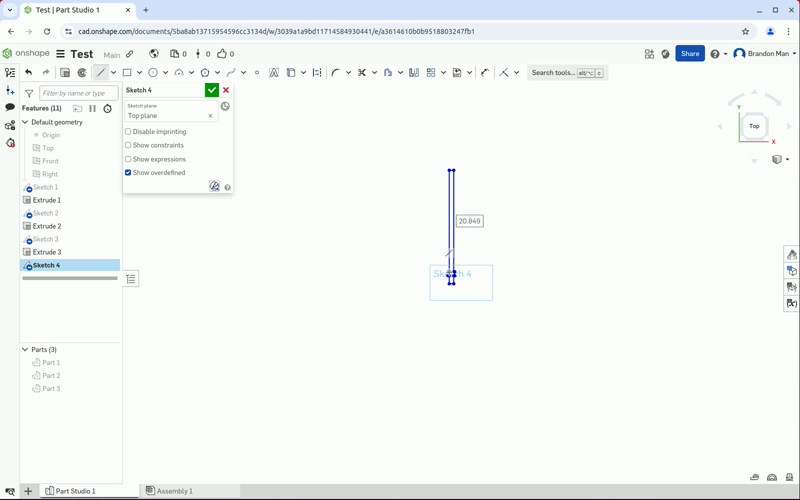
key_up(shift)
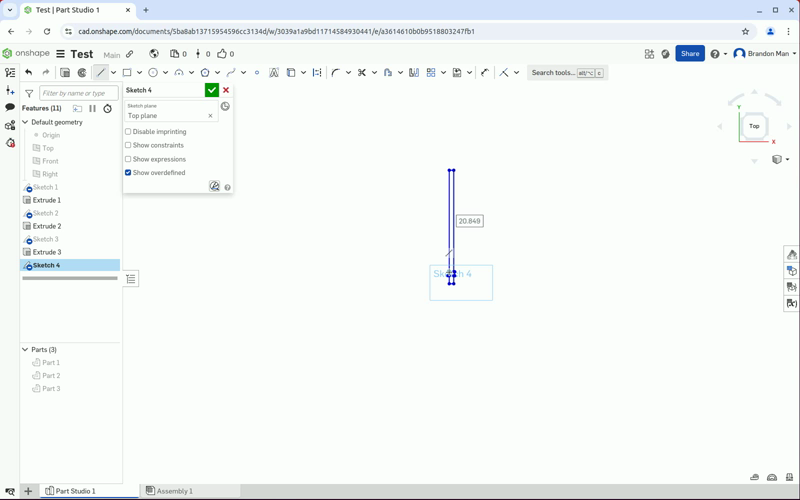
key_down(shift)
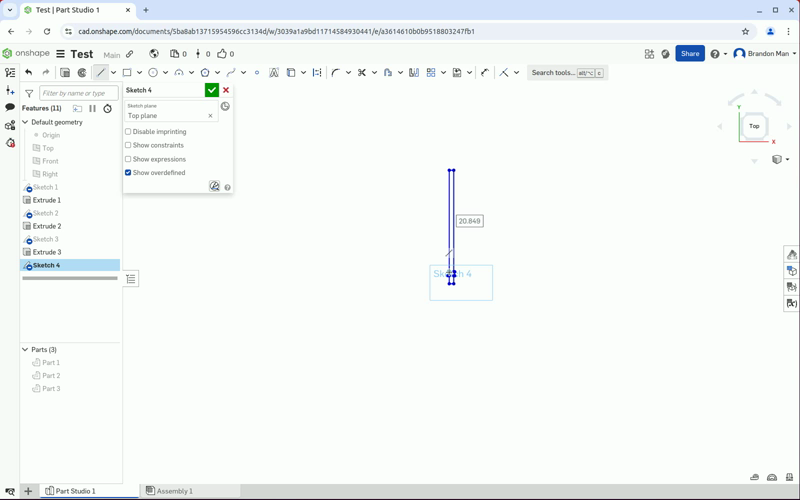
mouse_move(479, 271)
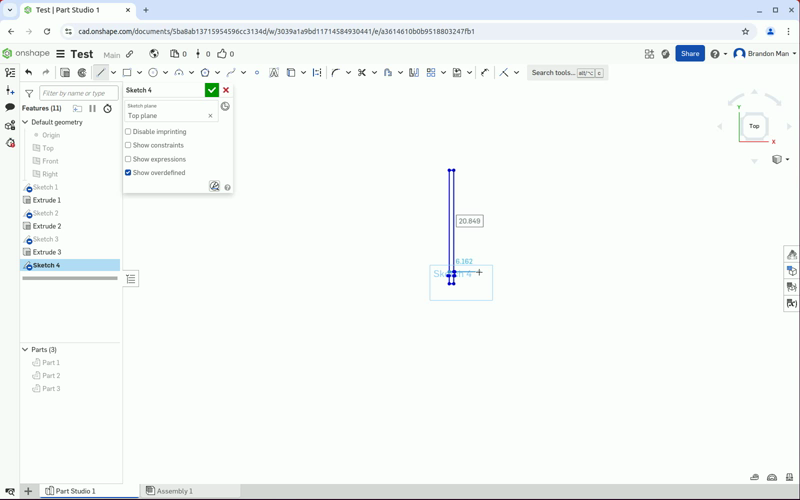
mouse_move(447, 271)
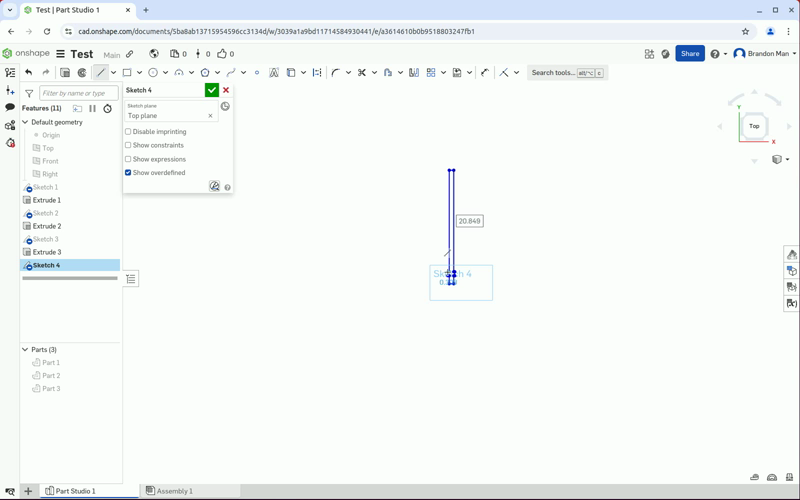
scroll(6)
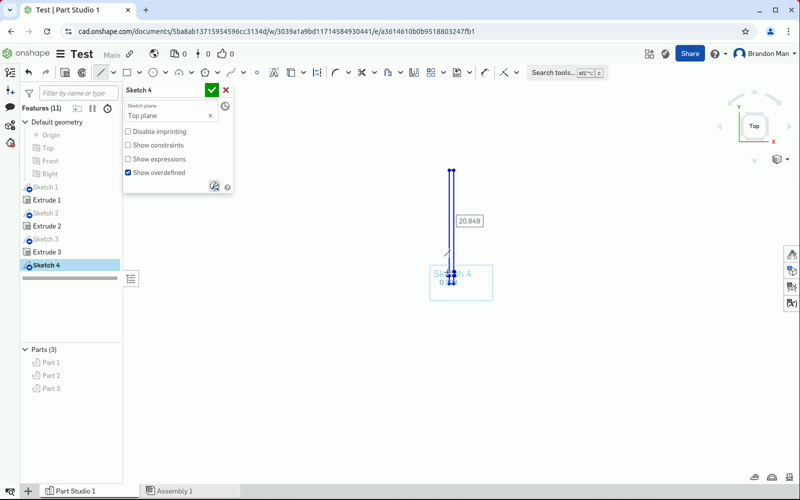
scroll(6)
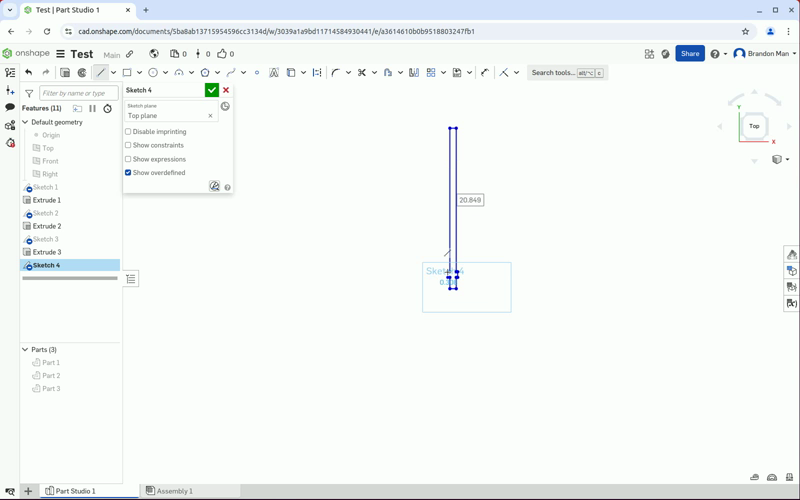
scroll(6)
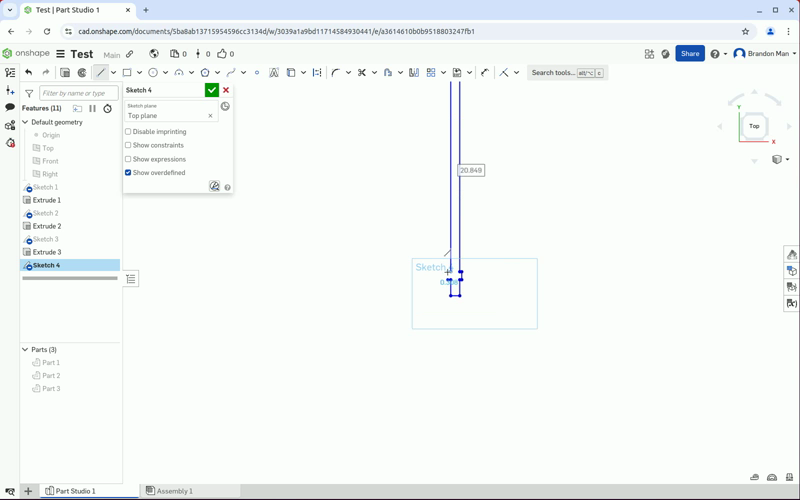
scroll(6)
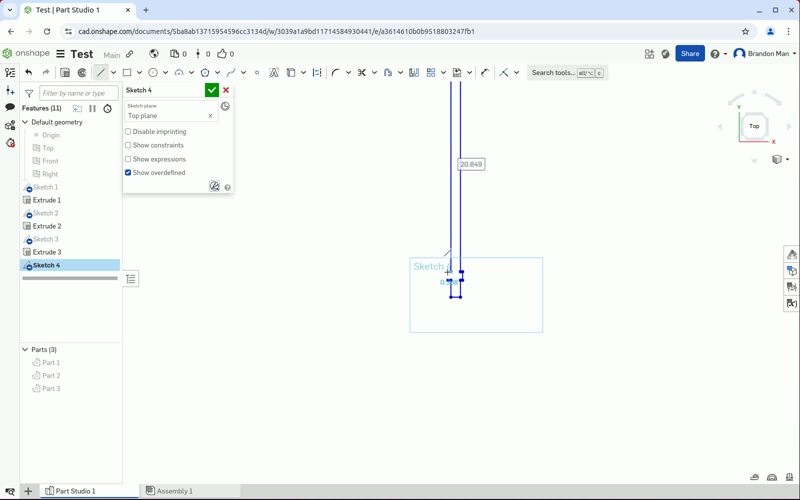
scroll(6)
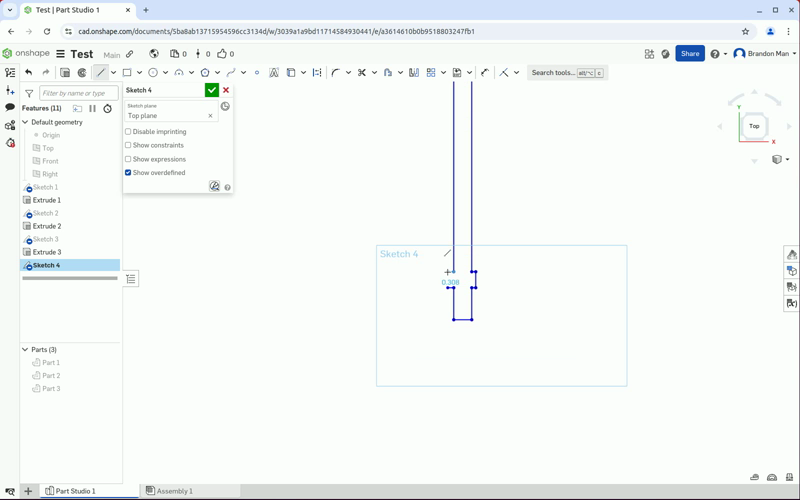
scroll(6)
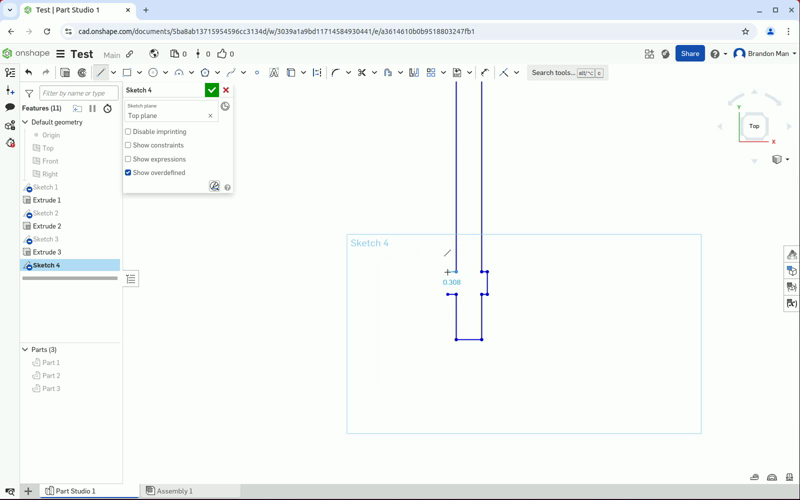
scroll(6)
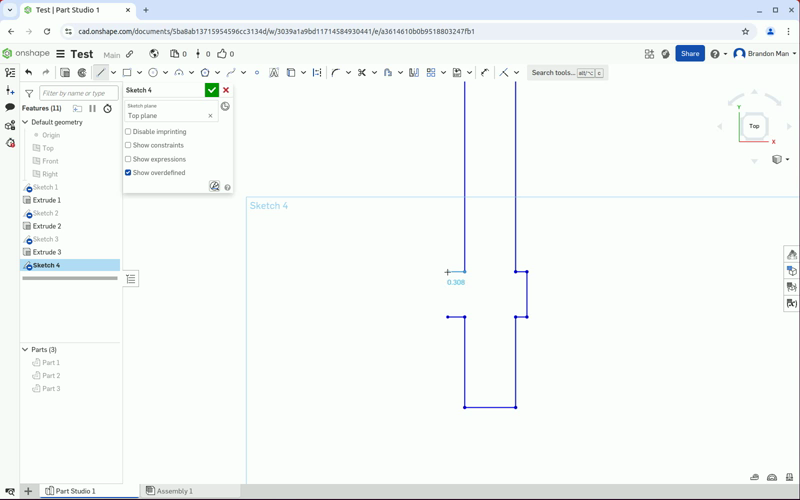
click(447, 271)
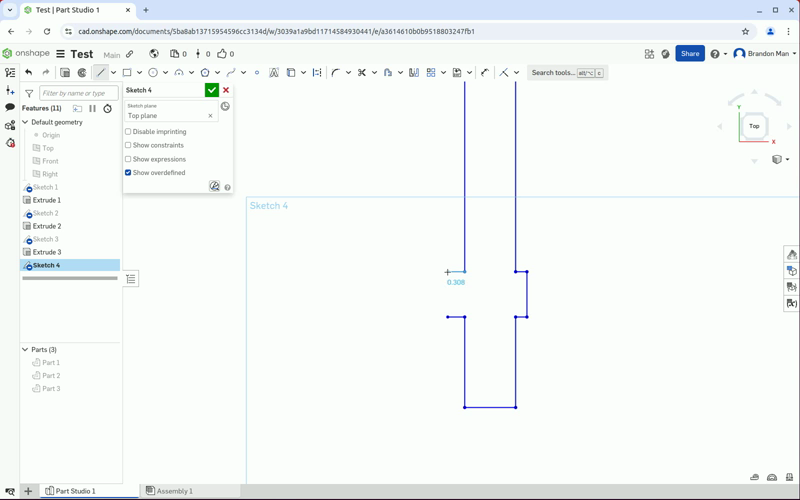
scroll(-6)
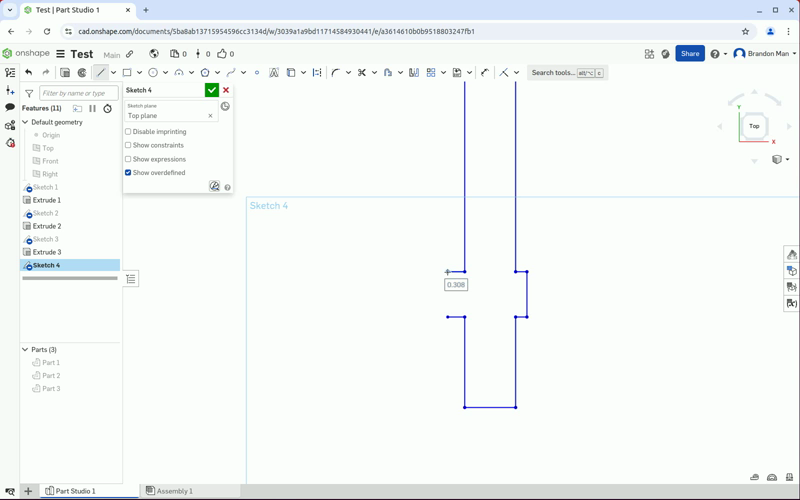
scroll(-6)
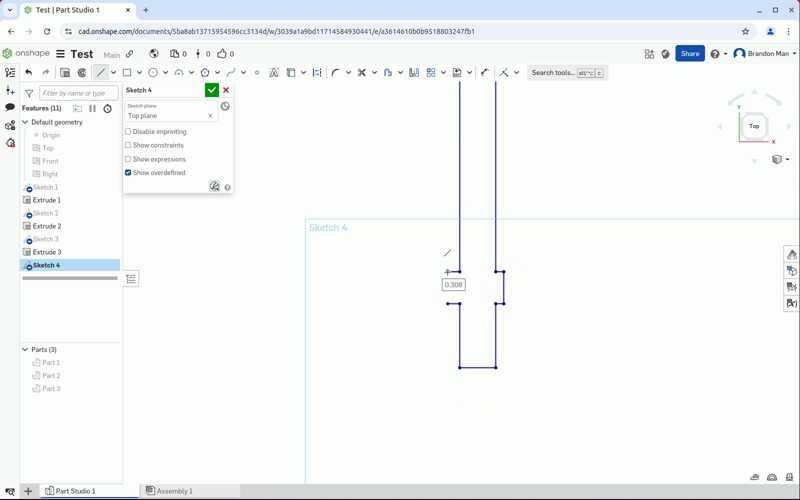
scroll(-6)
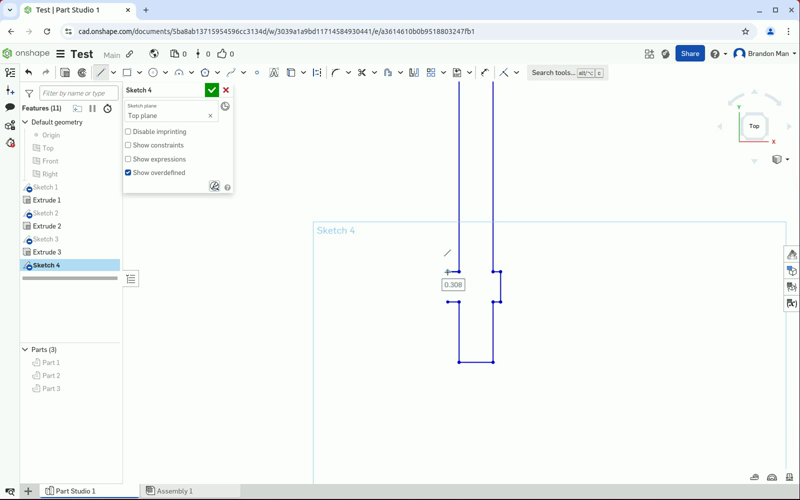
scroll(-6)
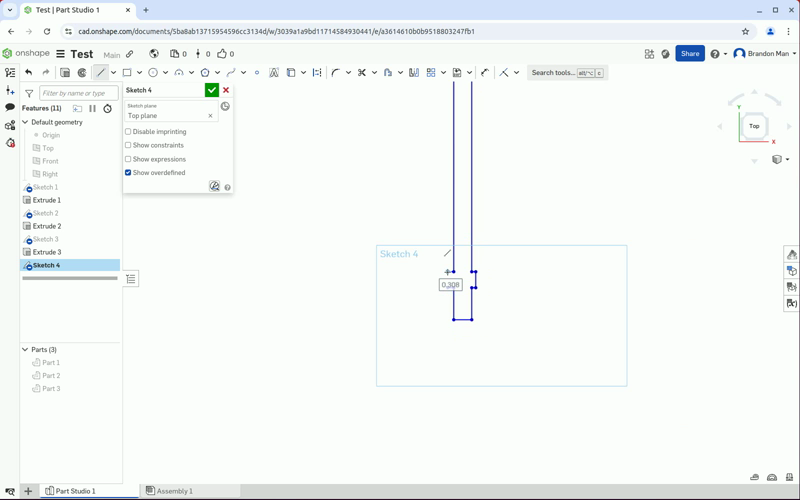
scroll(-6)
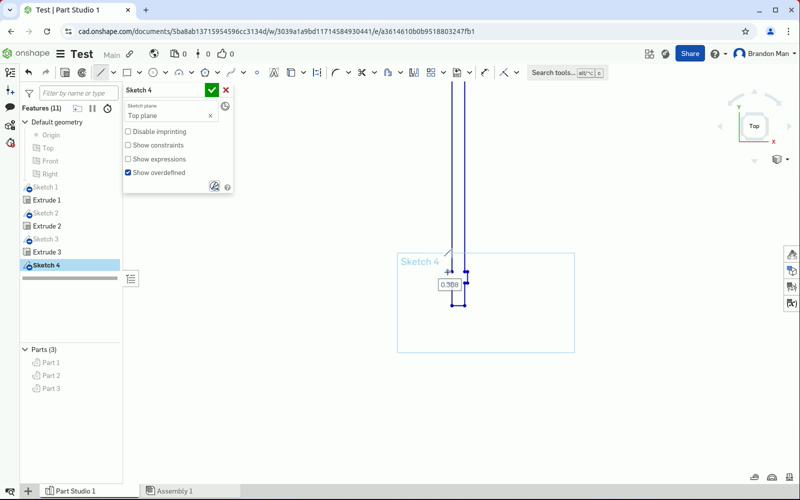
scroll(-6)
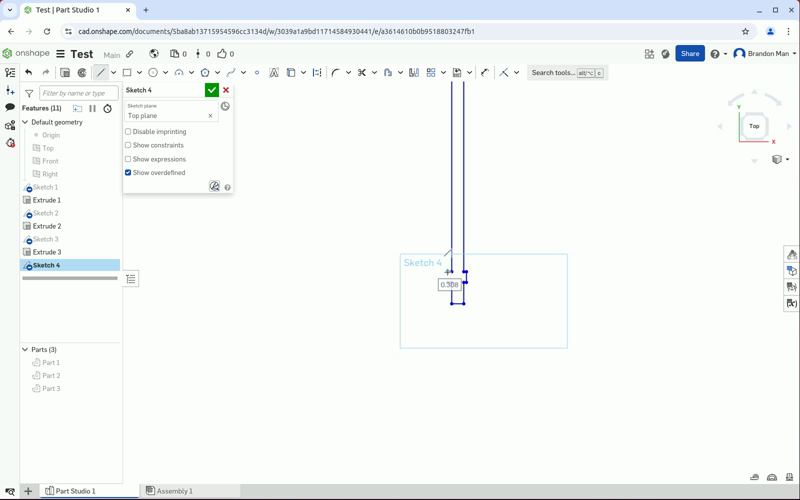
scroll(-6)
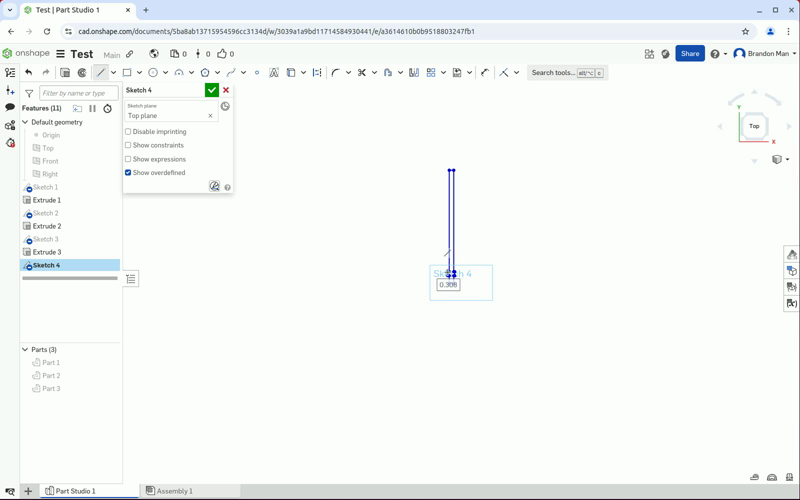
key_up(shift)
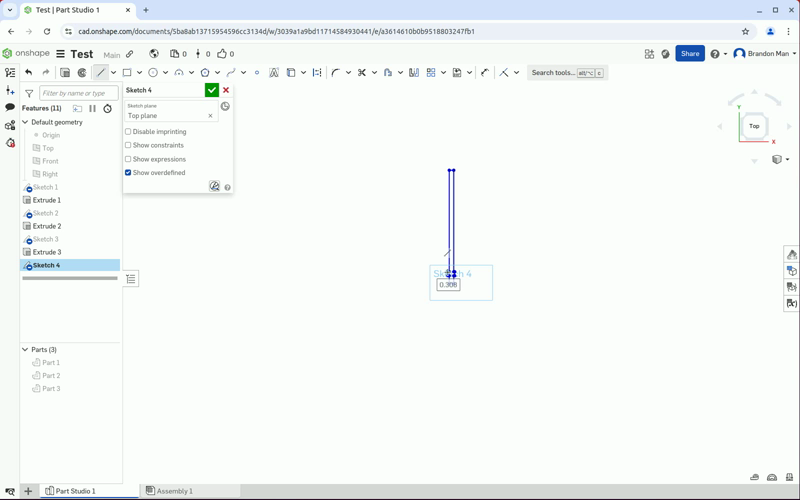
mouse_move(477, 271)
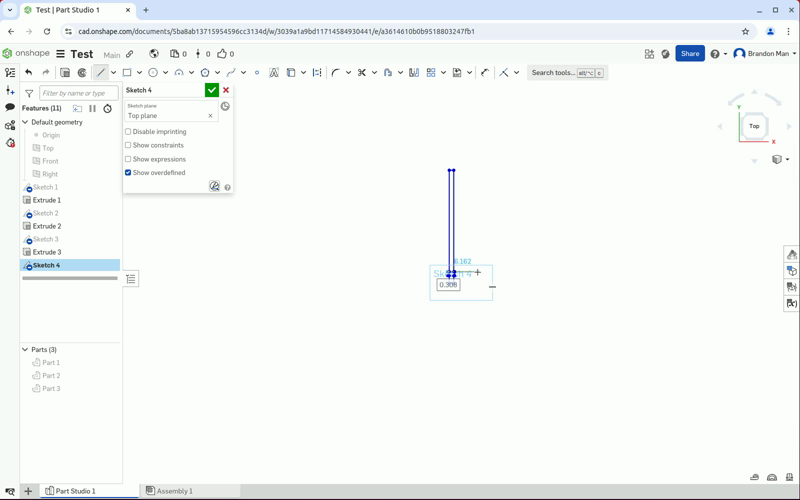
key_down(shift)
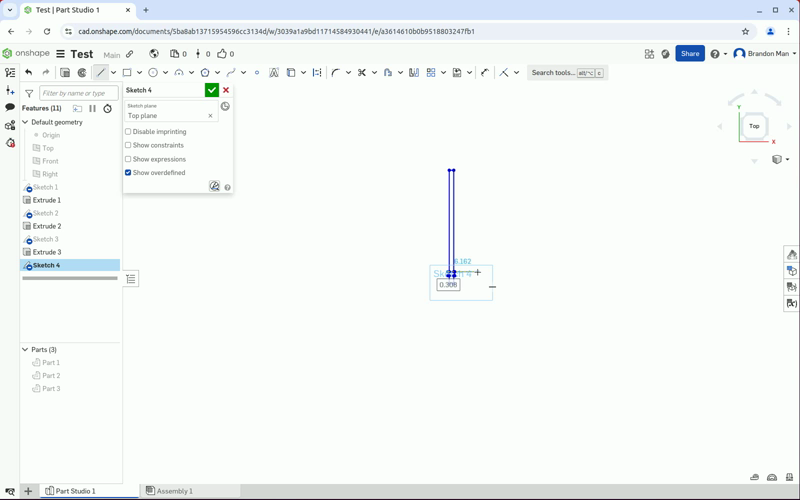
mouse_move(447, 275)
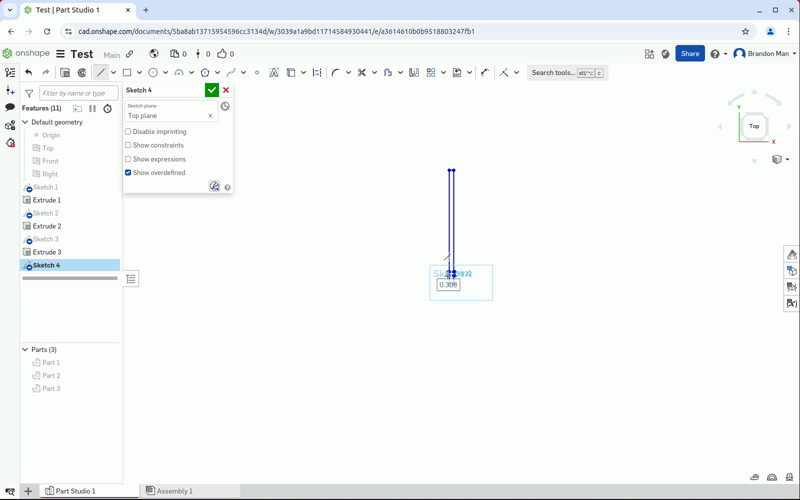
scroll(6)
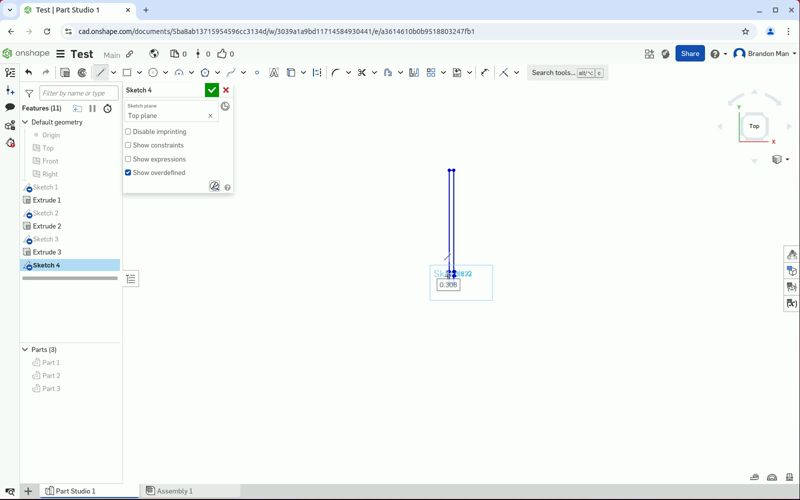
scroll(6)
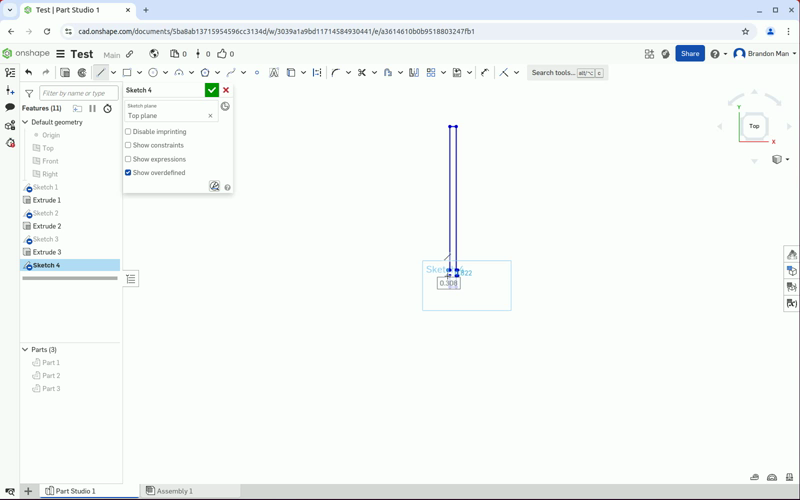
scroll(6)
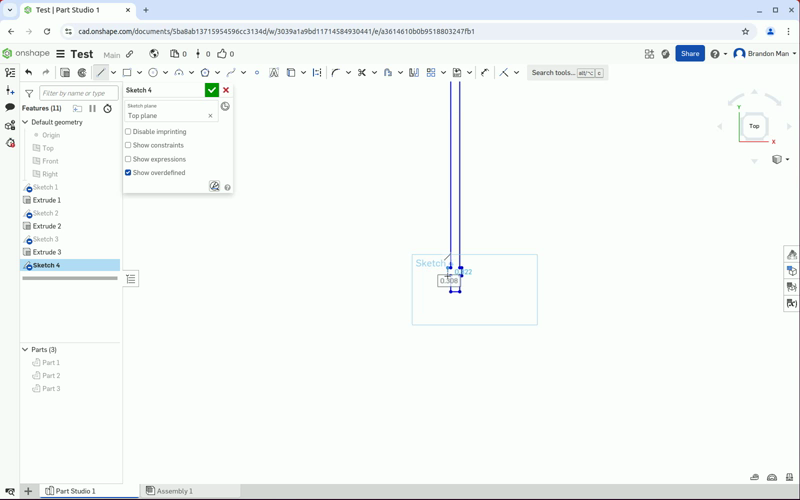
scroll(6)
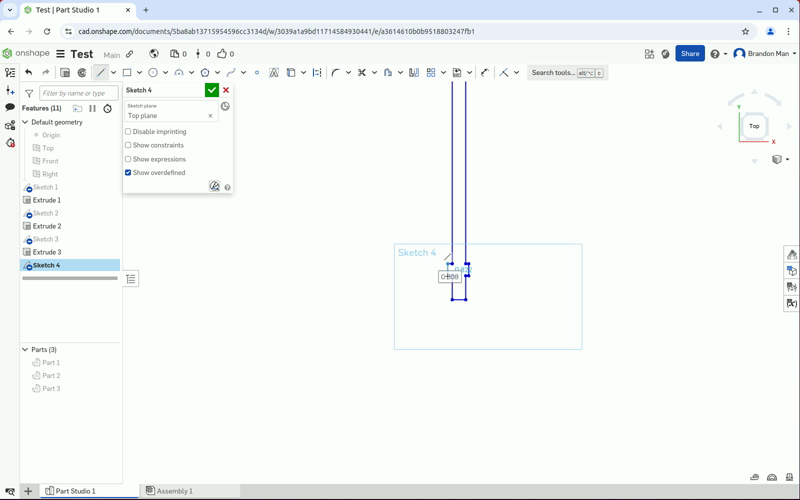
scroll(6)
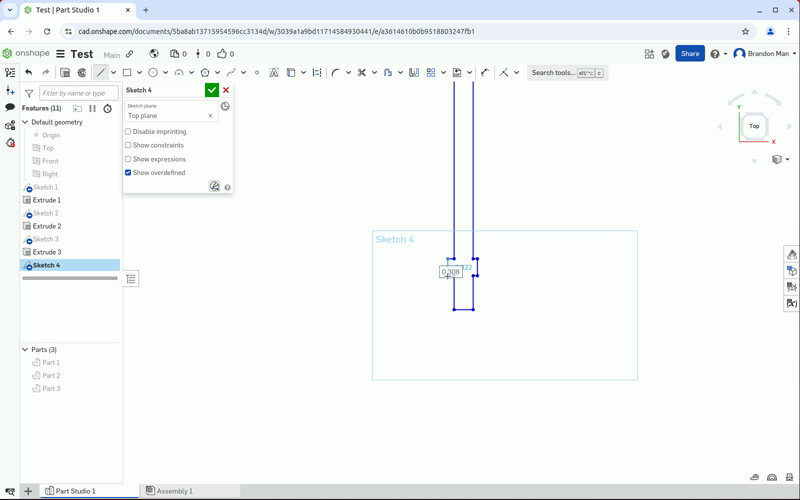
scroll(6)
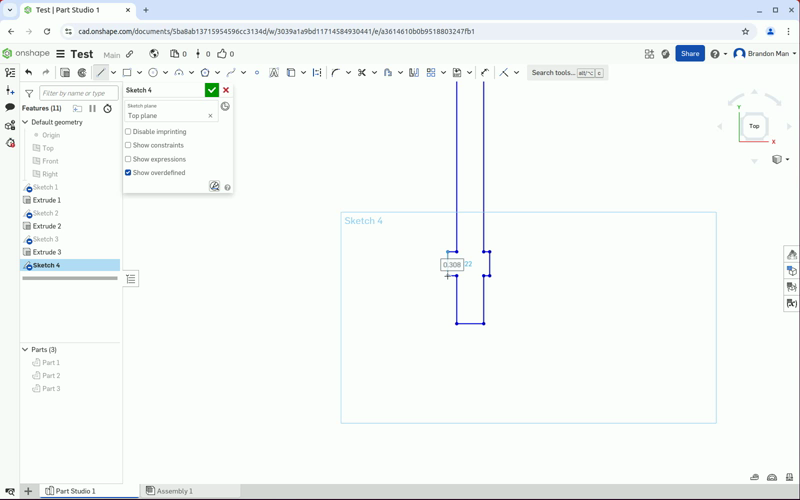
scroll(6)
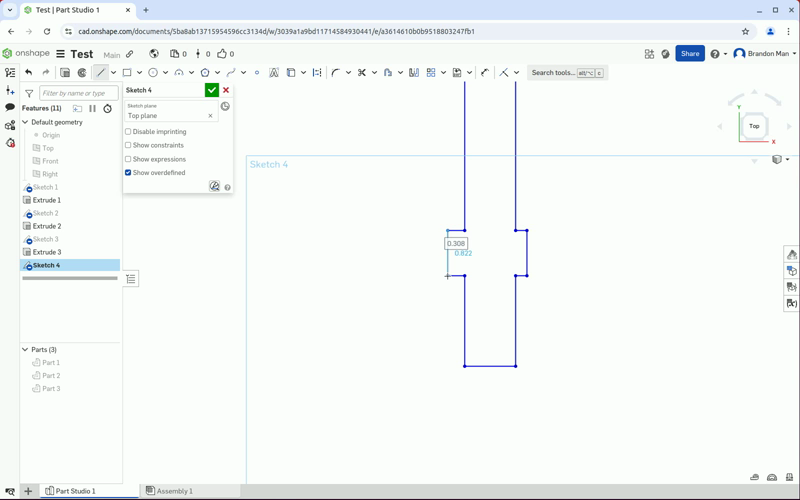
key_up(shift)
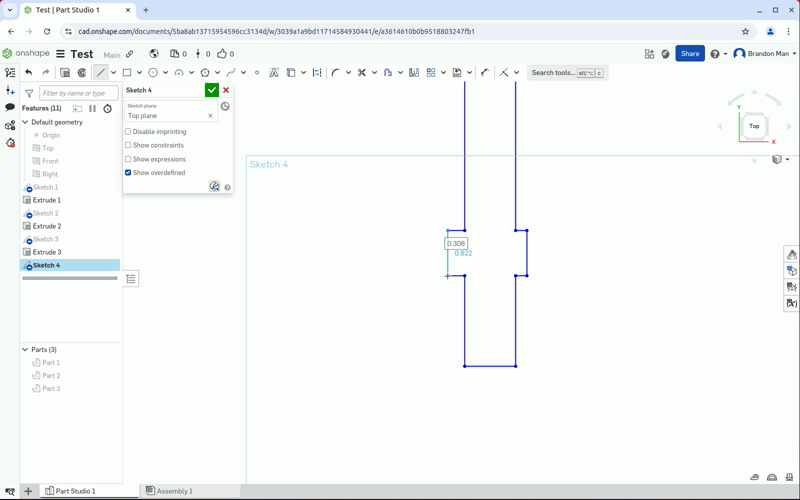
click(447, 275)
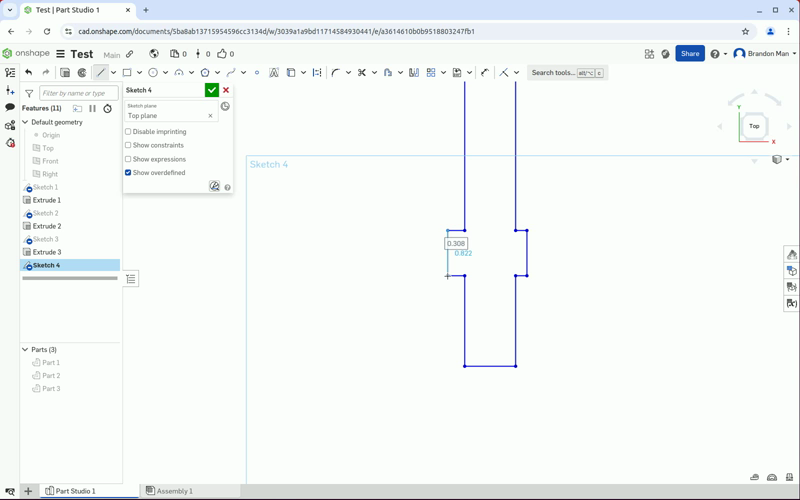
scroll(-6)
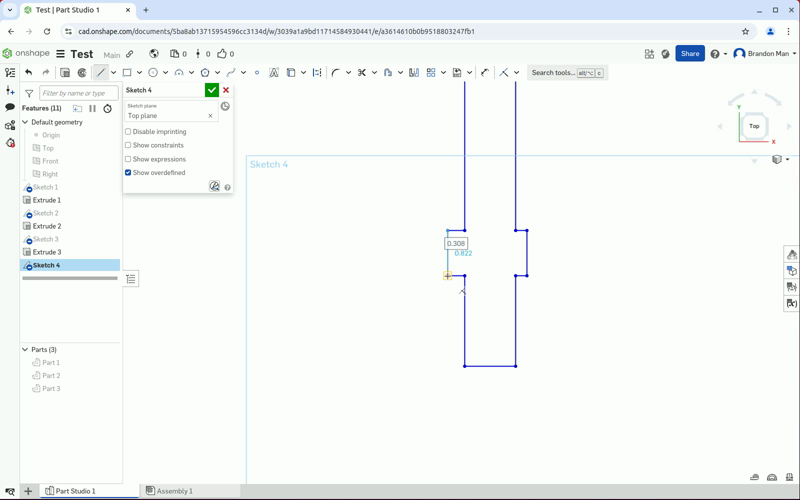
scroll(-6)
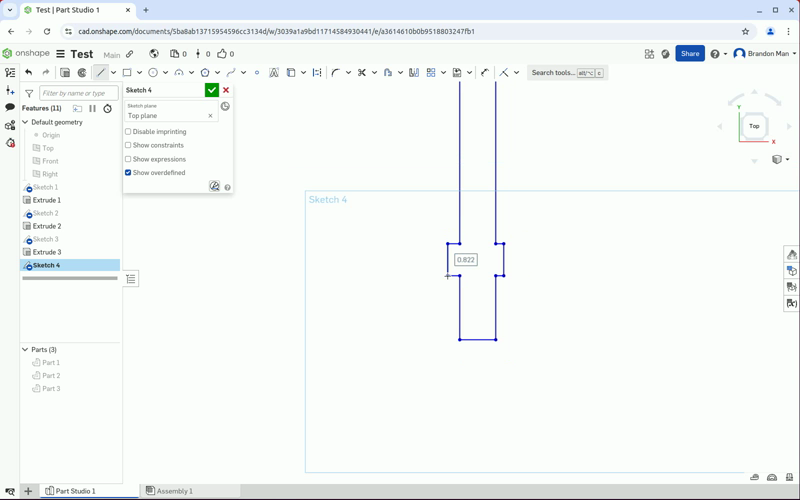
scroll(-6)
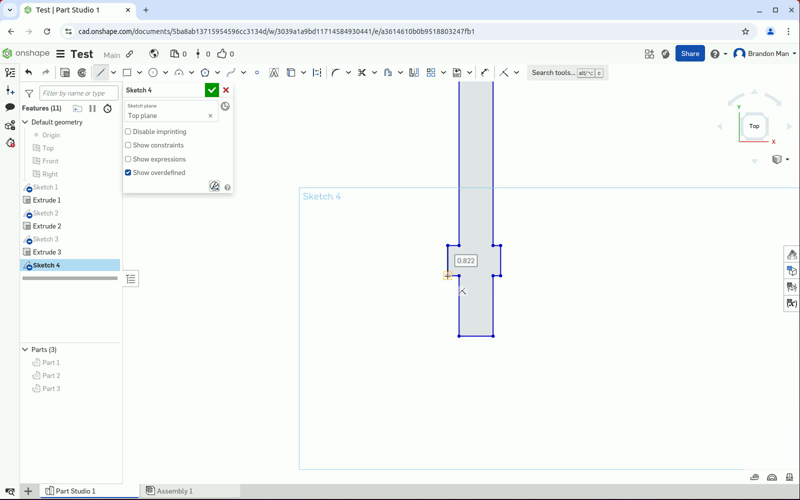
scroll(-6)
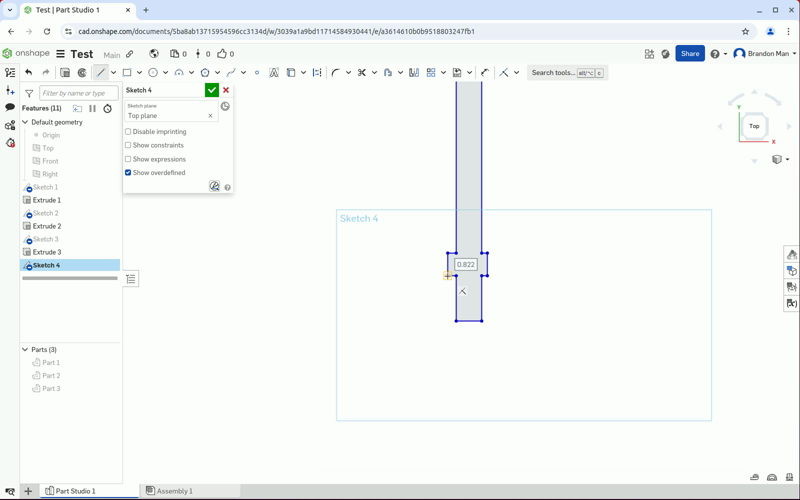
scroll(-6)
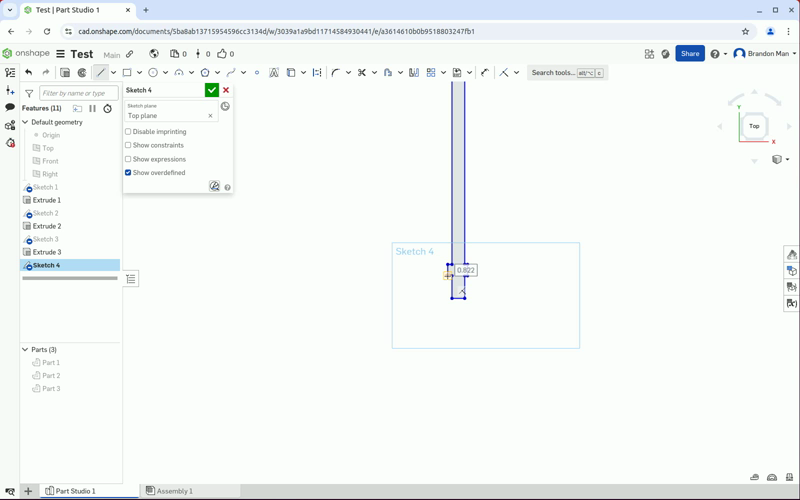
scroll(-6)
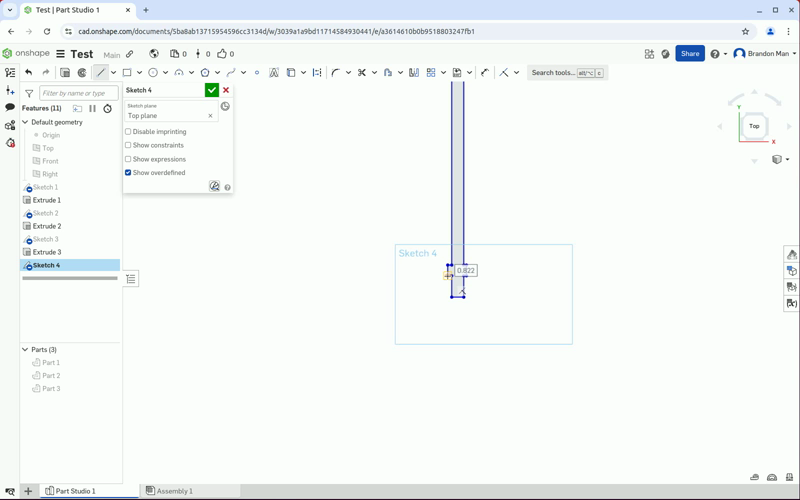
scroll(-6)
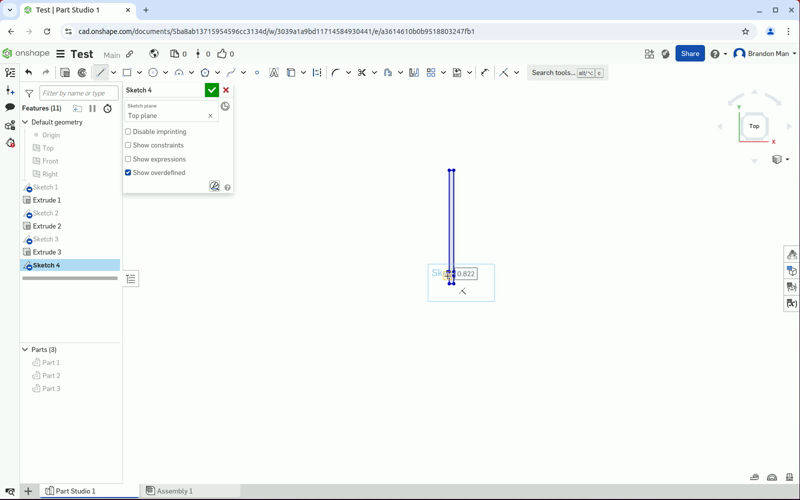
key(esc)
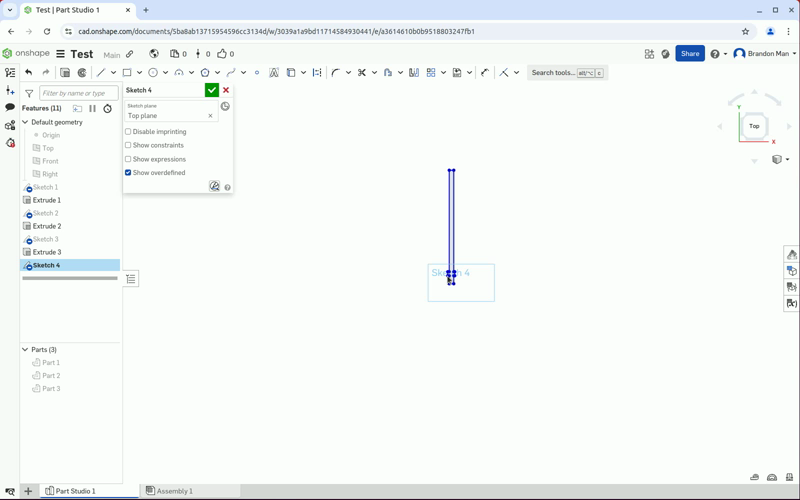
mouse_move(451, 247)
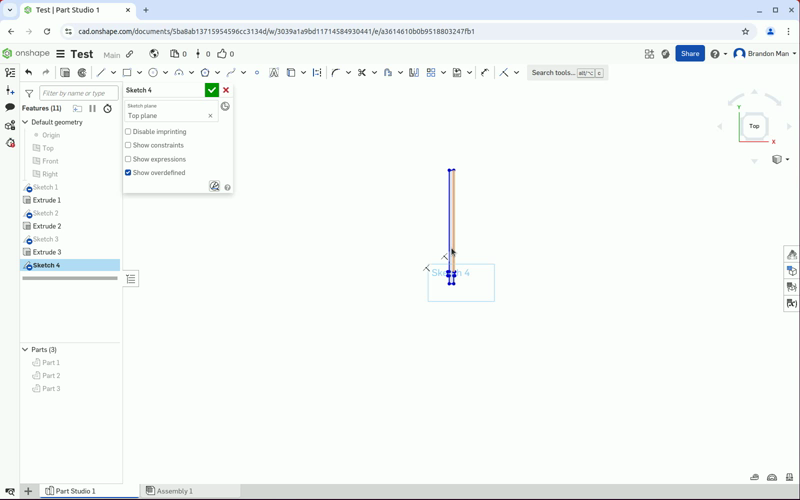
scroll(6)
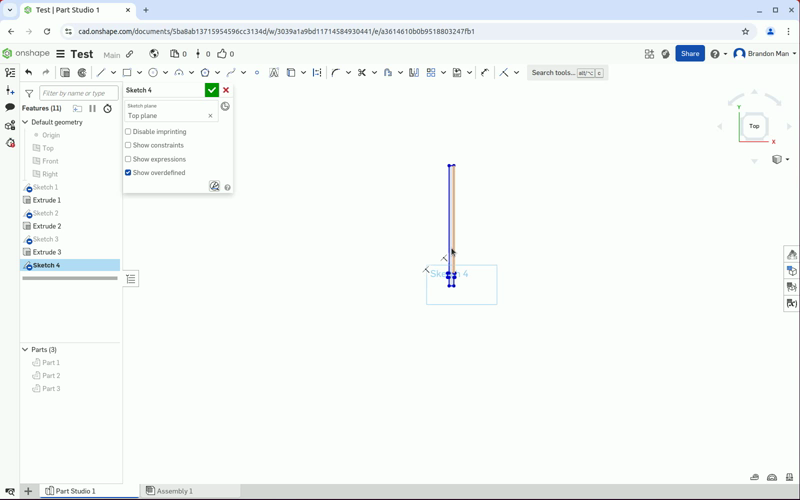
scroll(6)
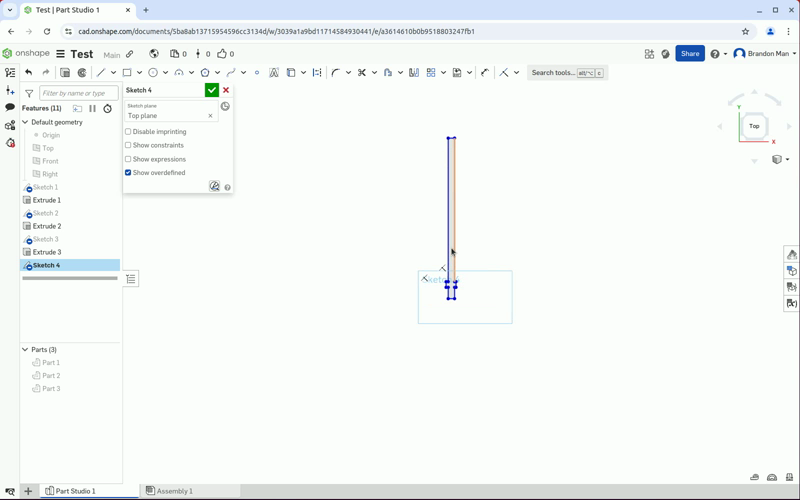
scroll(6)
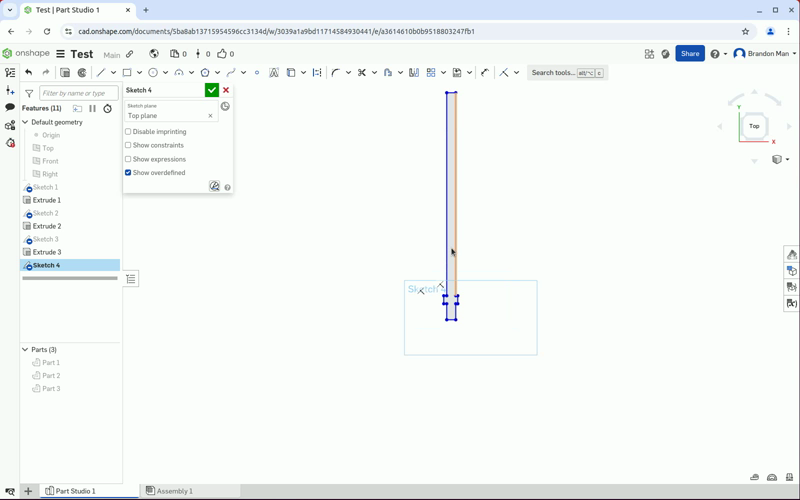
scroll(6)
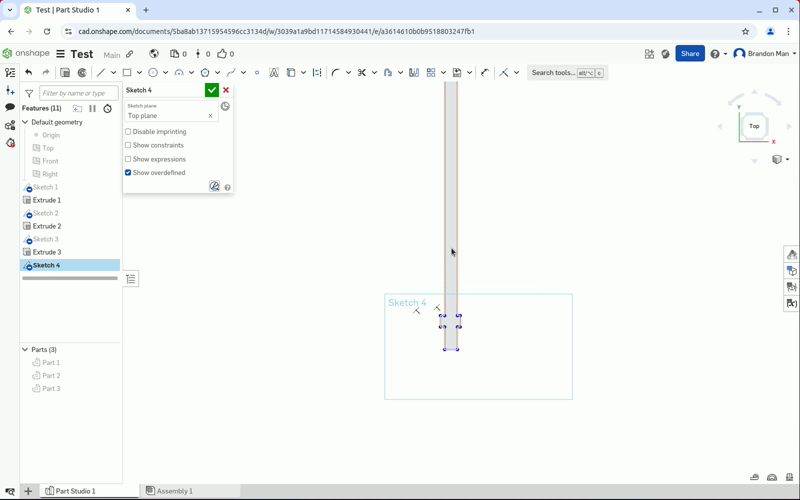
scroll(6)
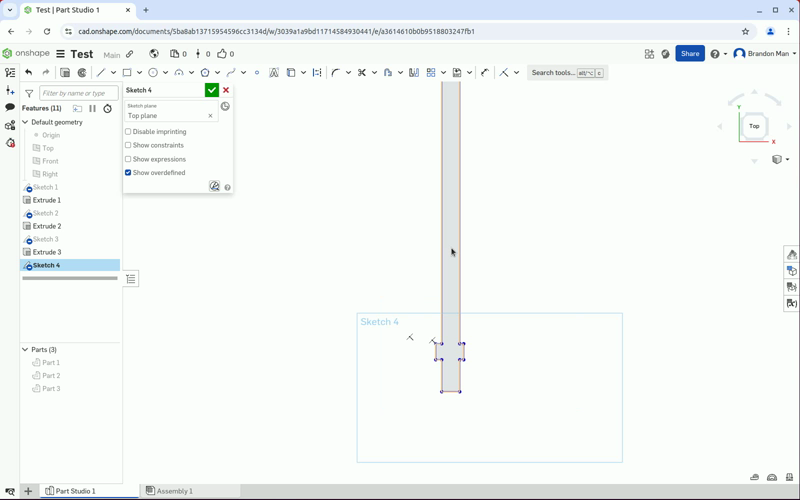
scroll(6)
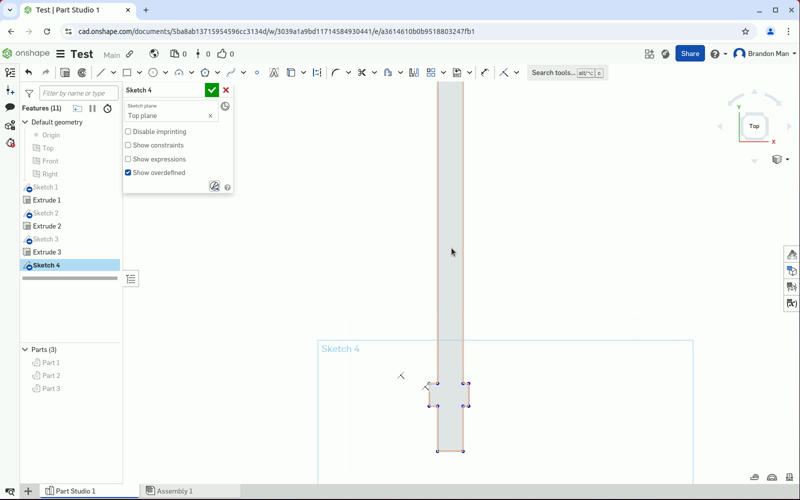
scroll(6)
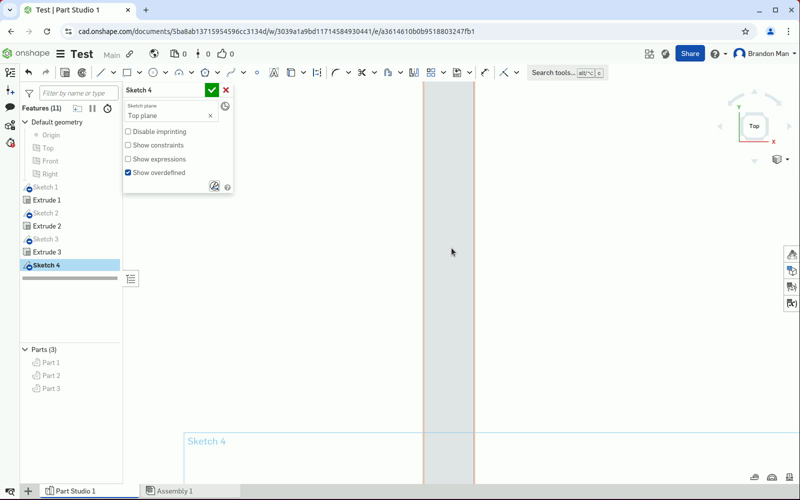
click(451, 247)
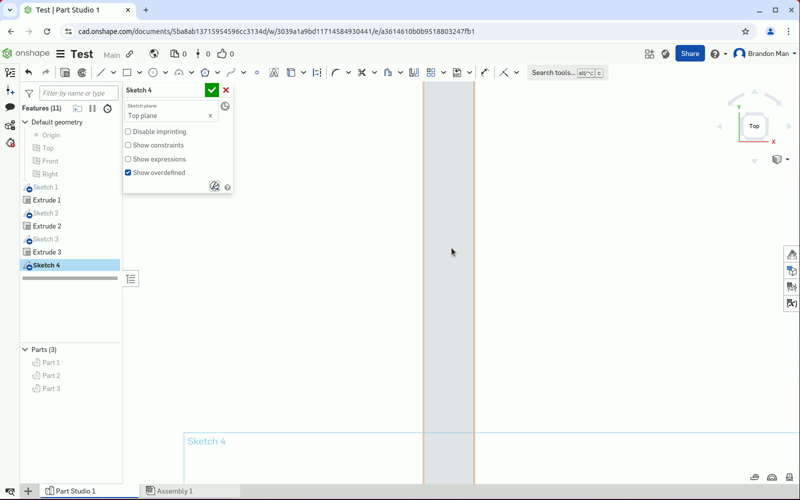
scroll(-6)
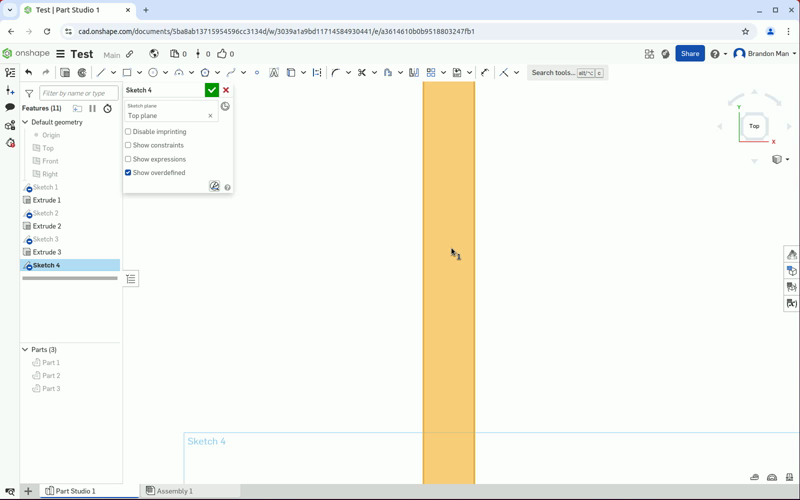
scroll(-6)
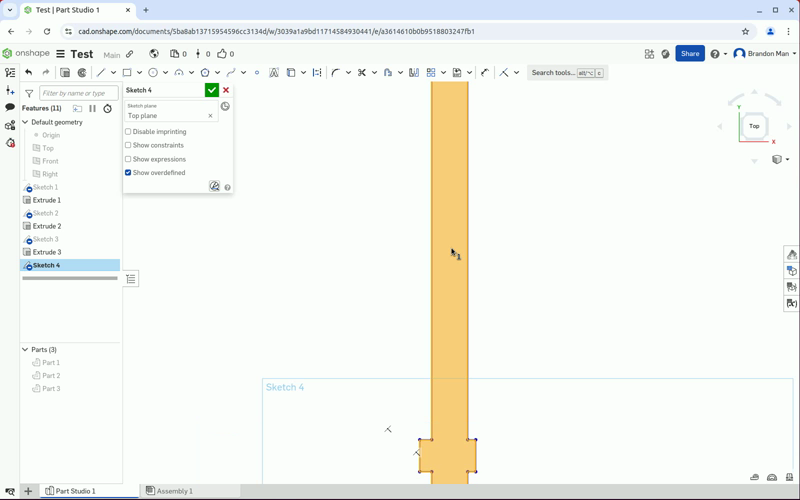
scroll(-6)
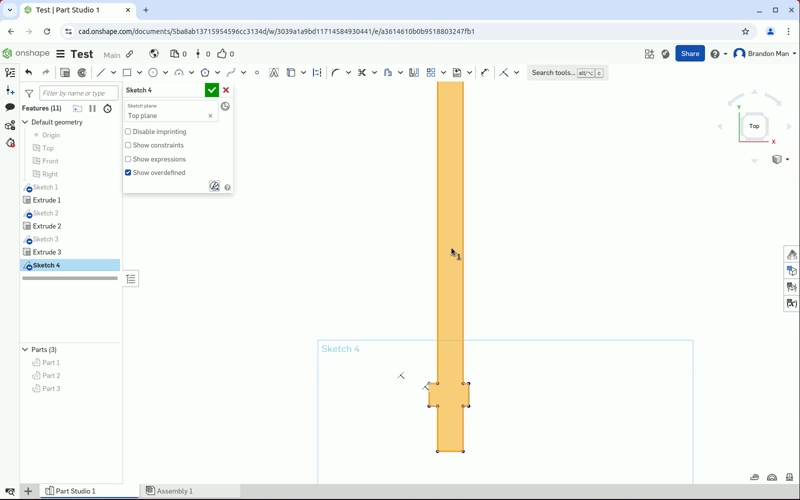
scroll(-6)
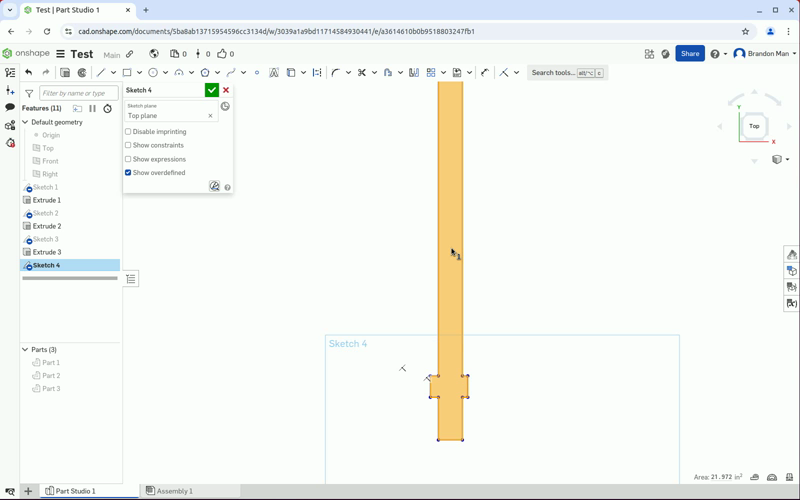
scroll(-6)
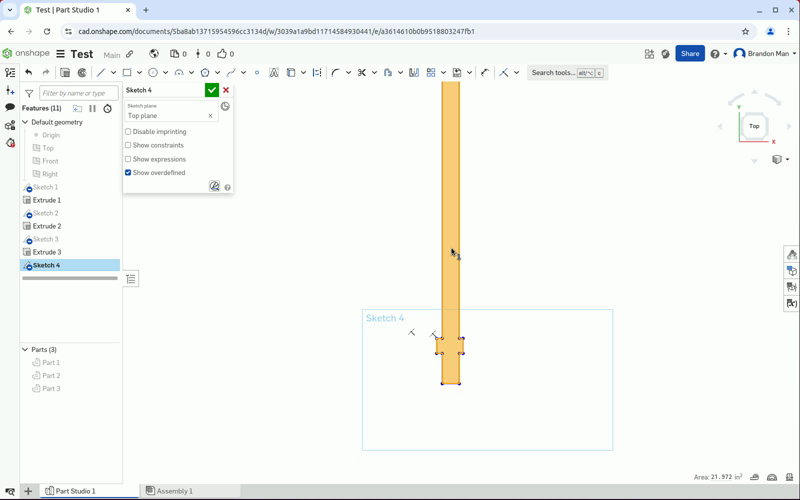
scroll(-6)
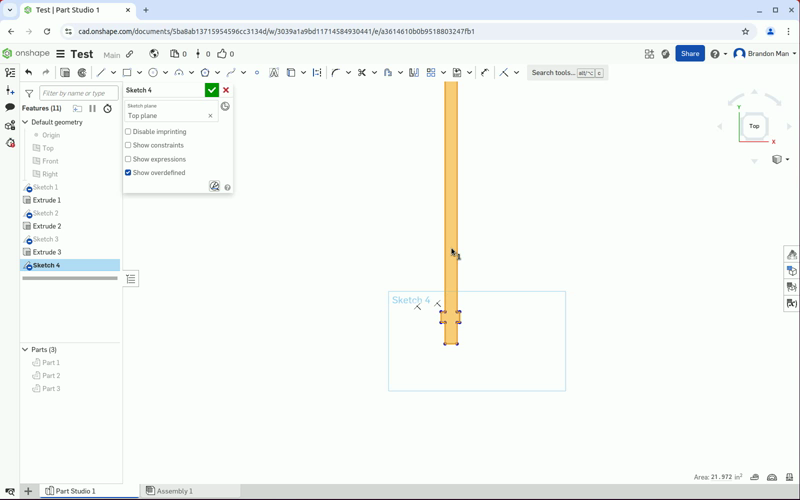
scroll(-6)
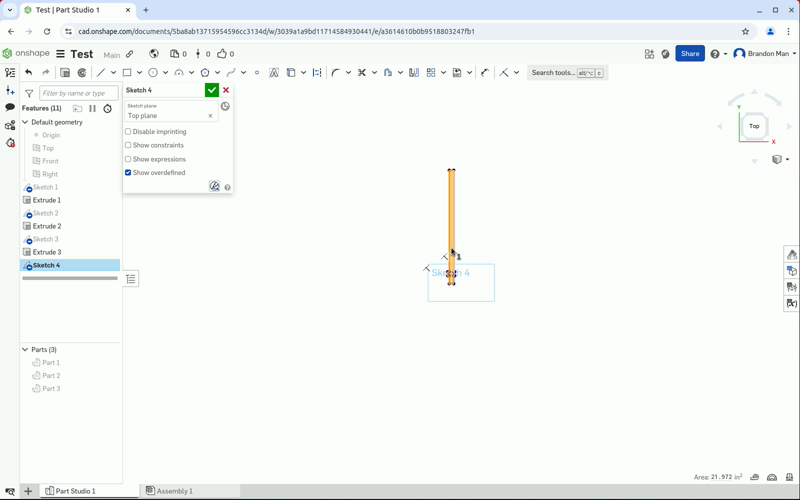
mouse_move(73, 352)
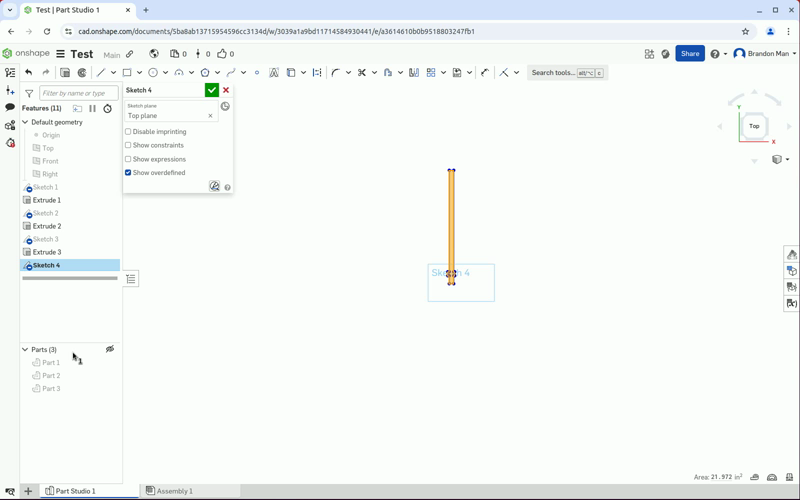
key(shift+y)
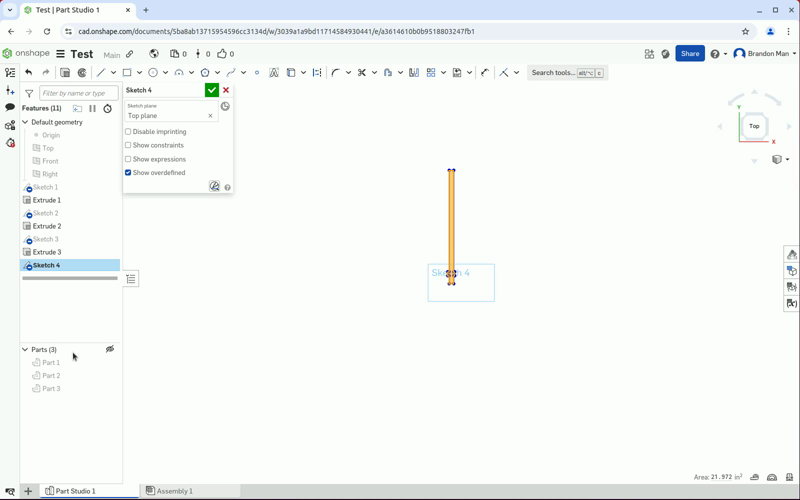
key(shift+e)
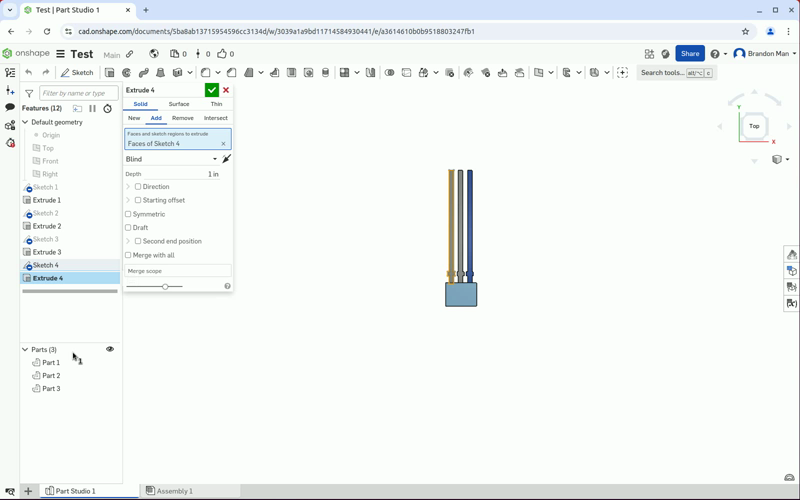
mouse_move(143, 106)
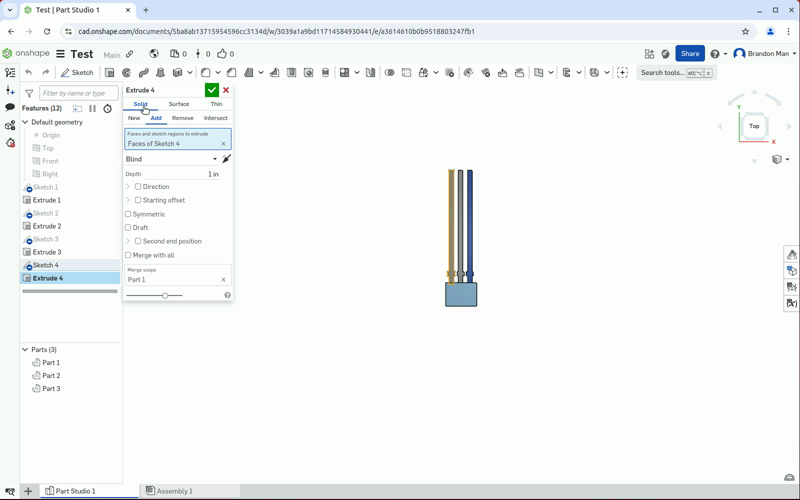
click(143, 106)
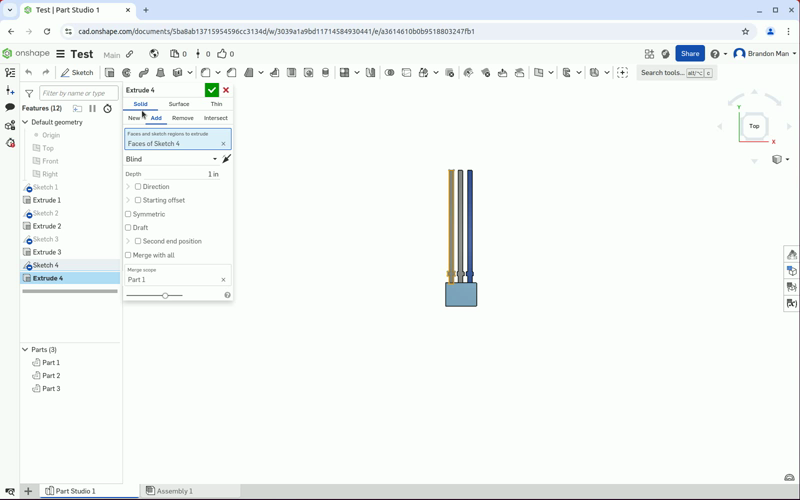
mouse_move(137, 120)
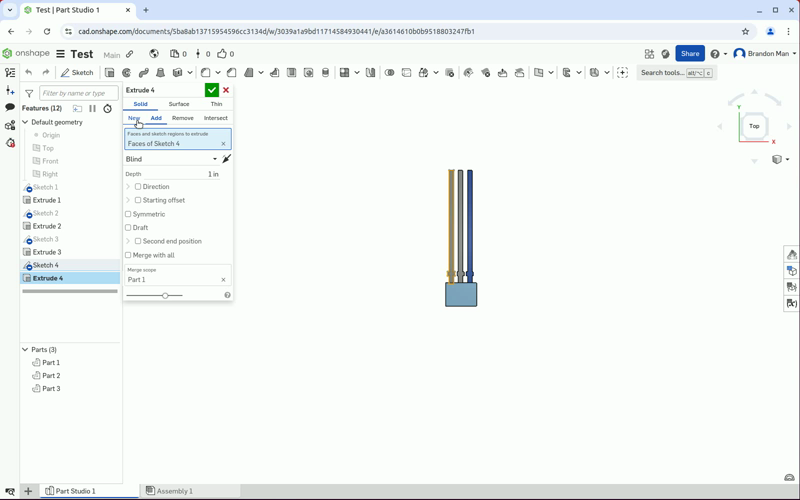
click(137, 120)
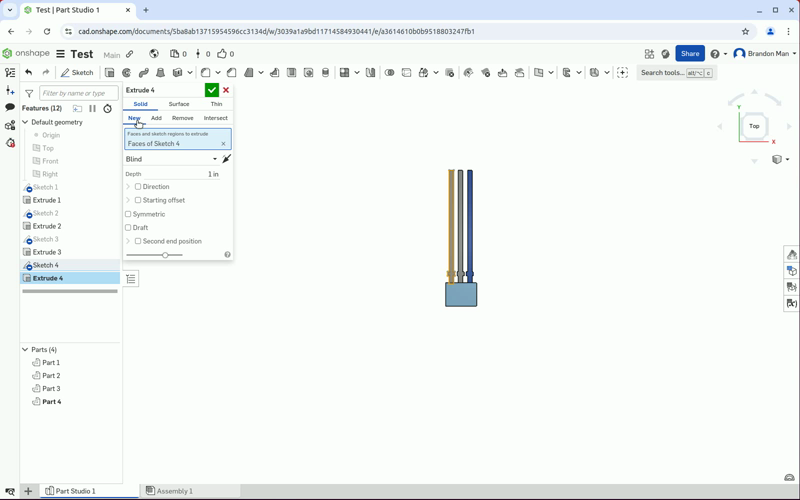
key(tab, 4)
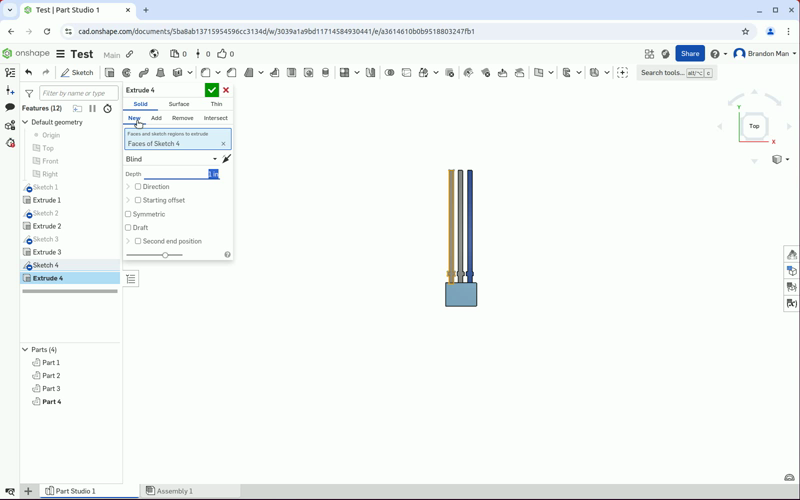
text(0.722)
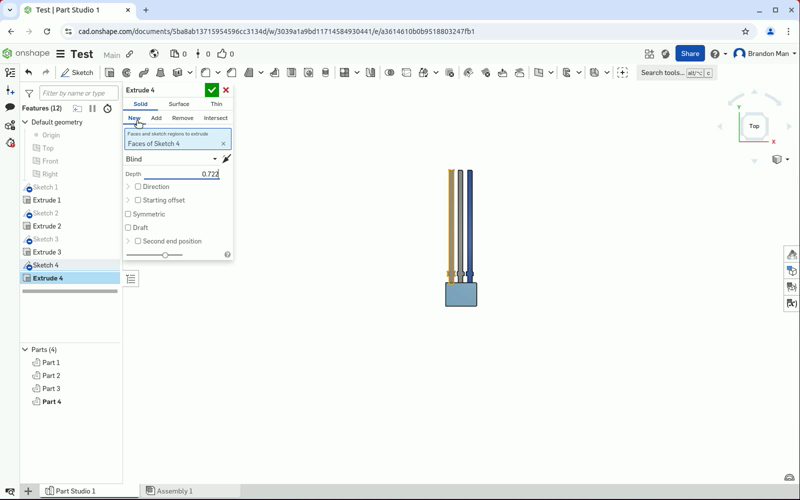
key(enter)
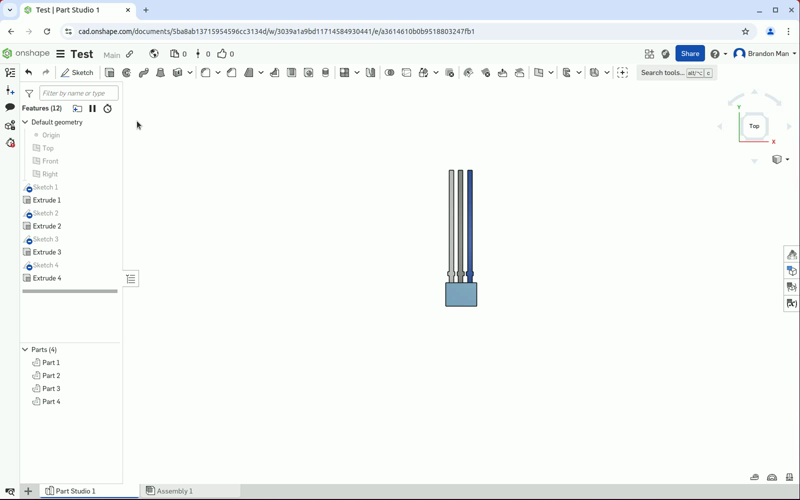
key(shift+h)
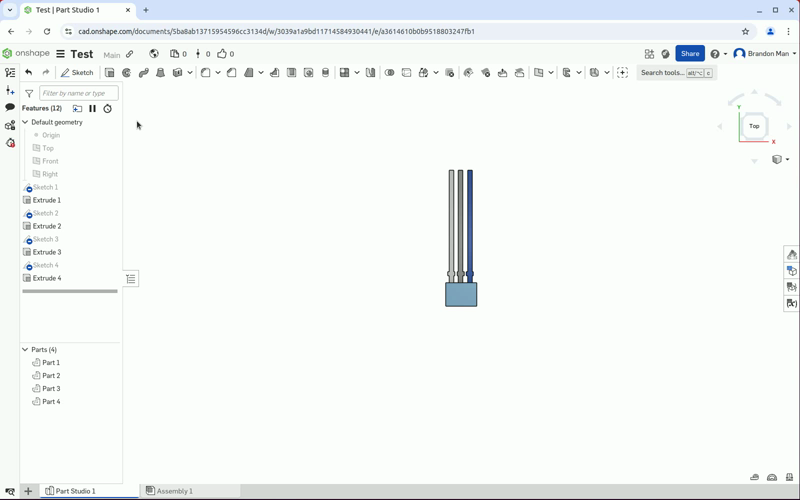
key(shift+h)
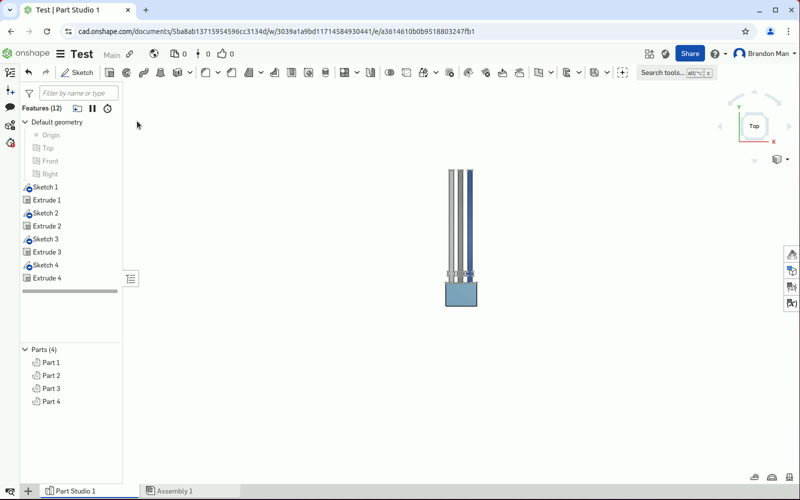
key(shift+7)
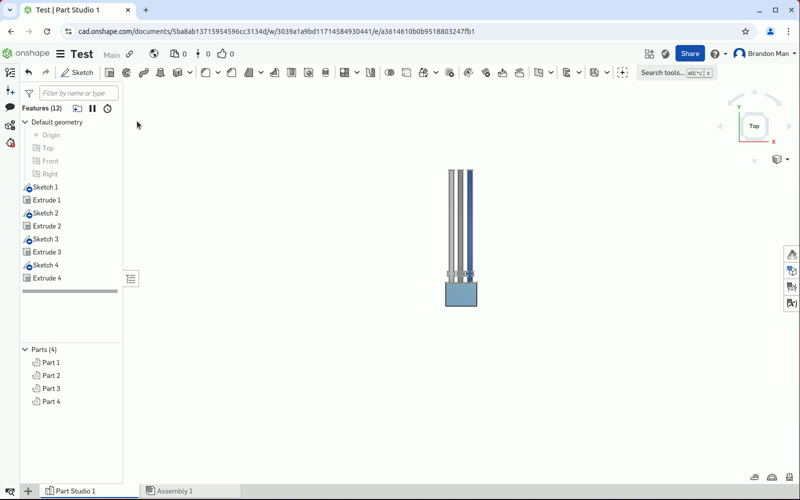
key(up, 3)
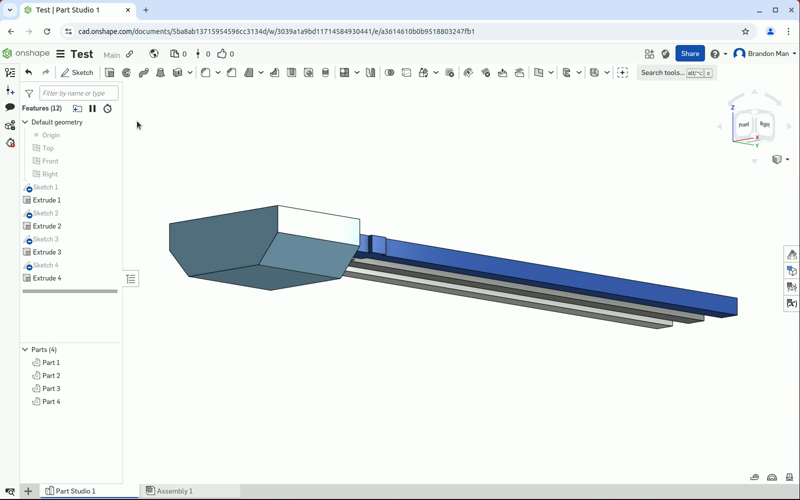
key(left, 3)
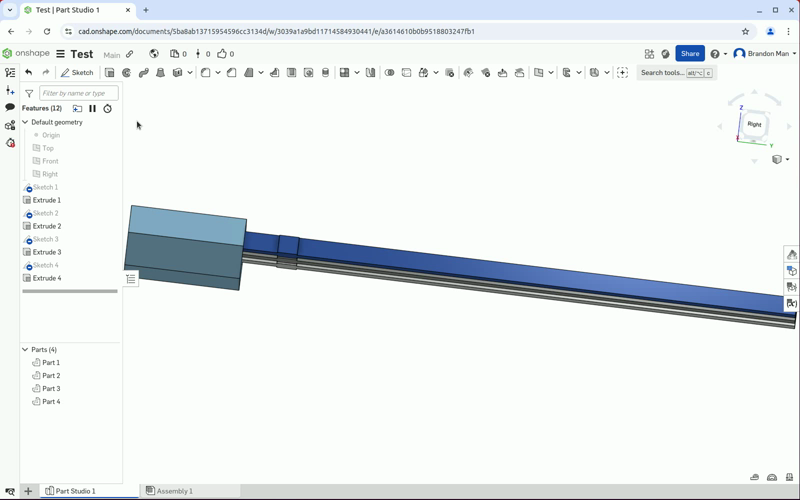
key(right, 3)
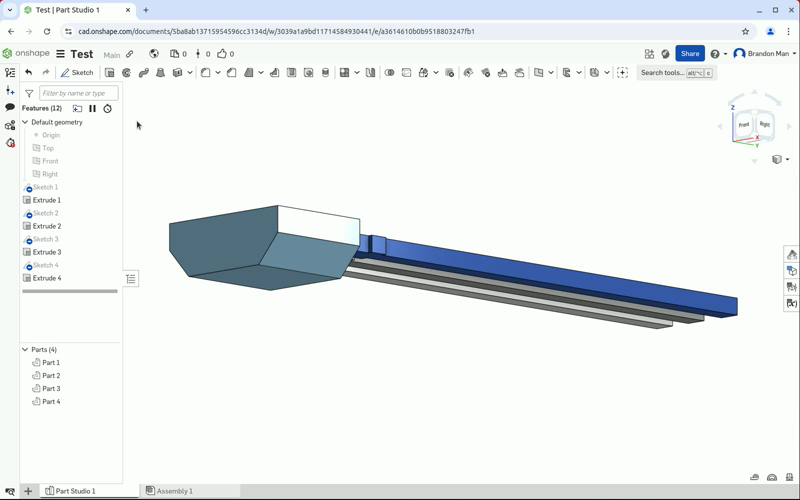
key(down, 3)
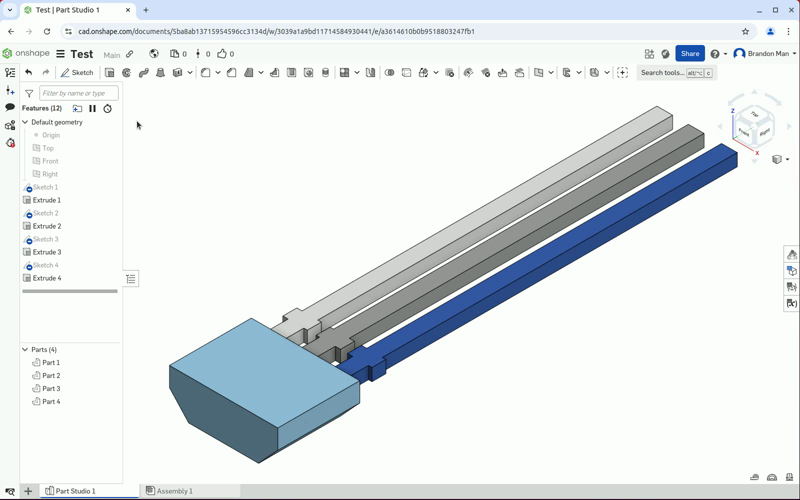
mouse_move(73, 189)
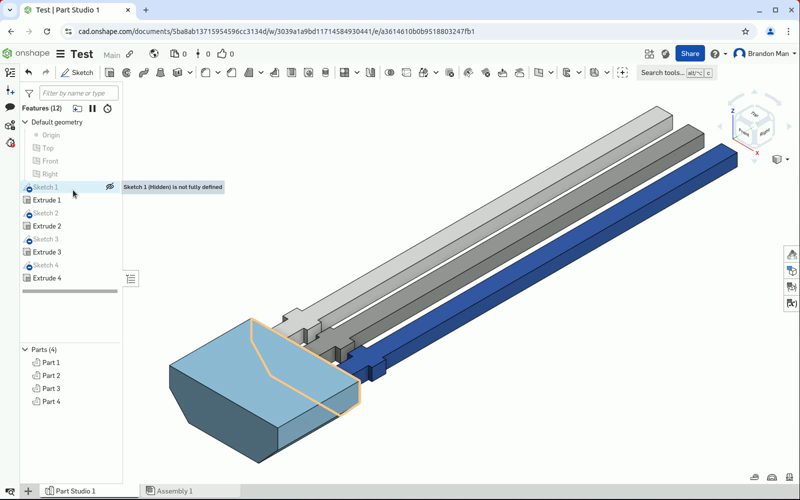
click(73, 189)